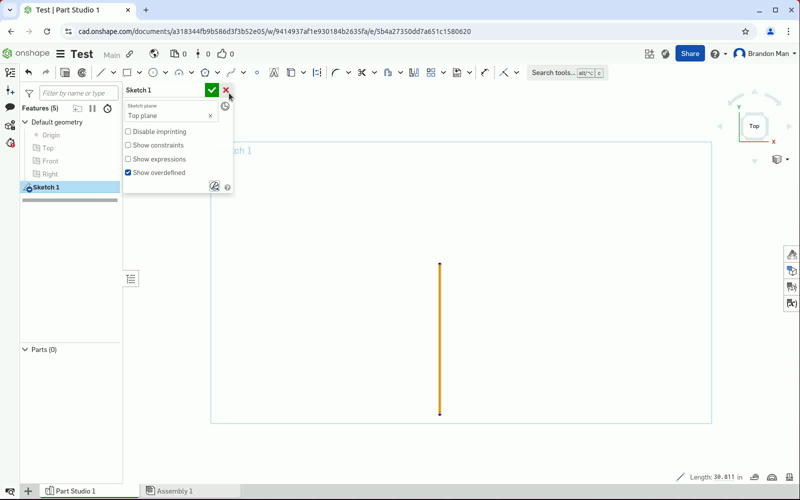
key(shift+h)
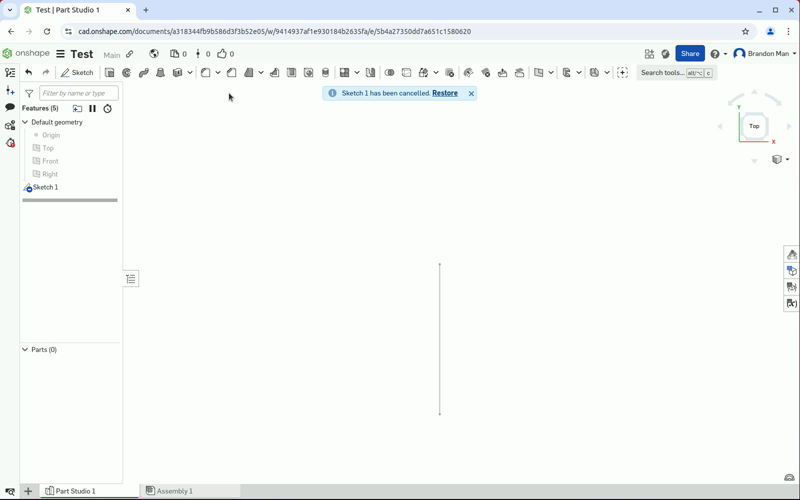
mouse_move(73, 352)
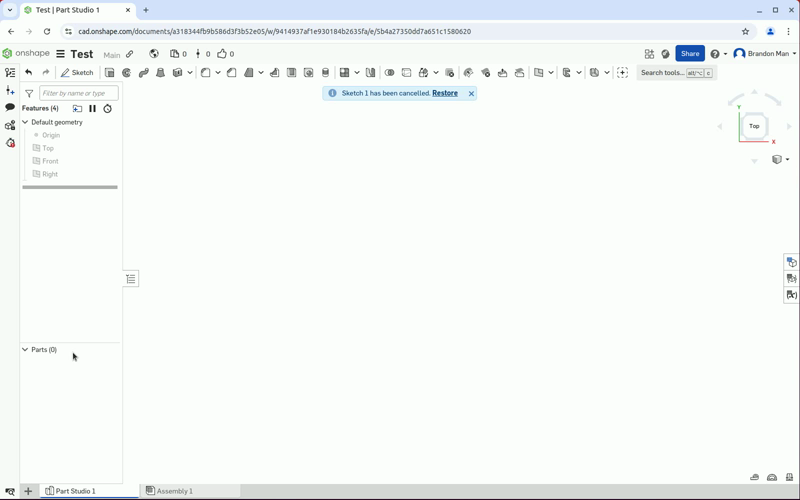
key(y)
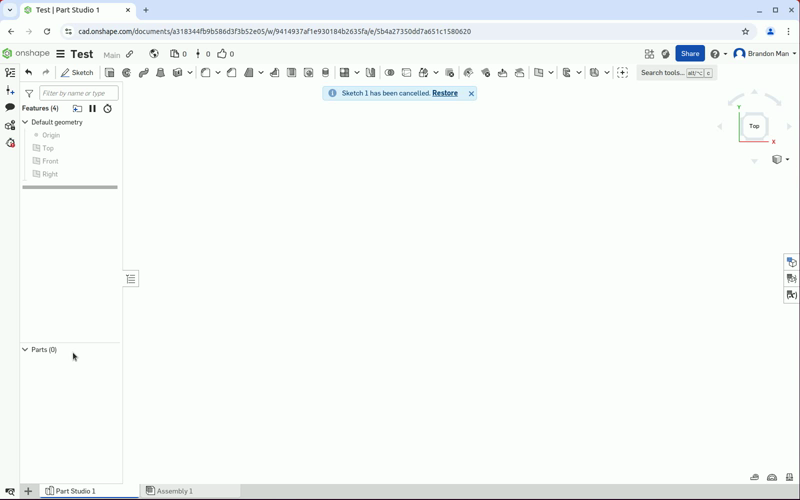
key(shift+p)
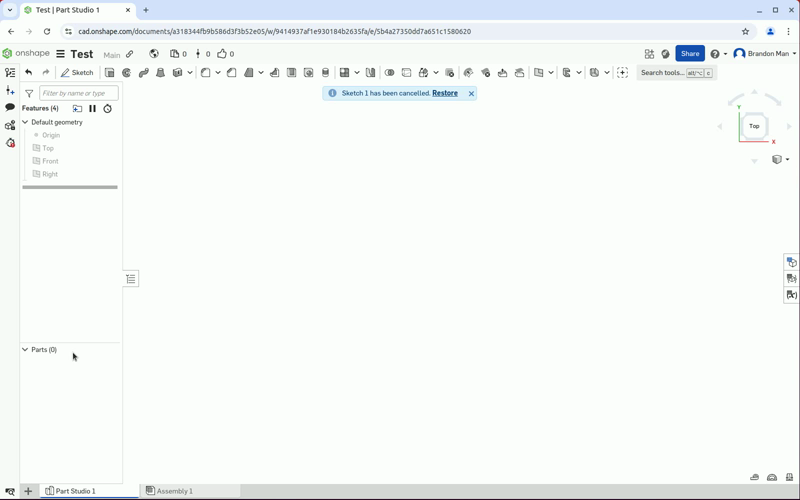
key(space)
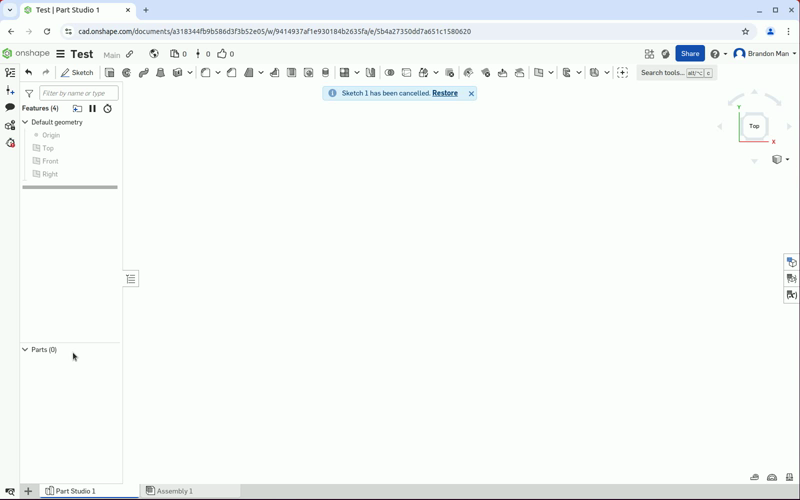
key_down(shift)
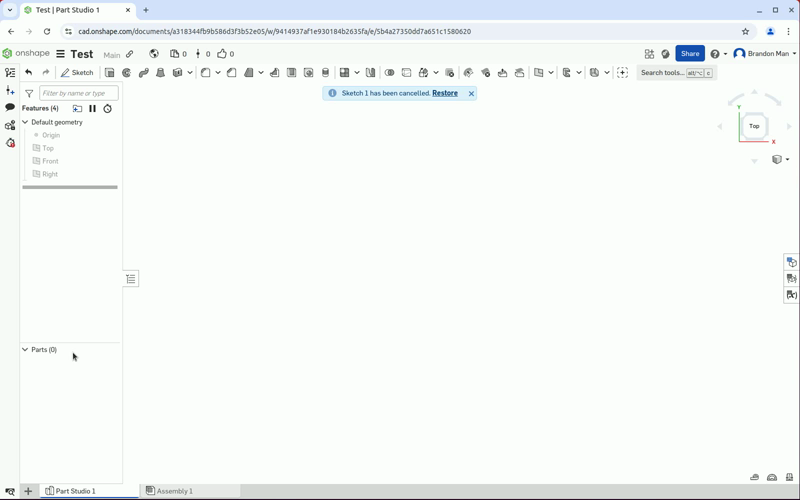
key(up)
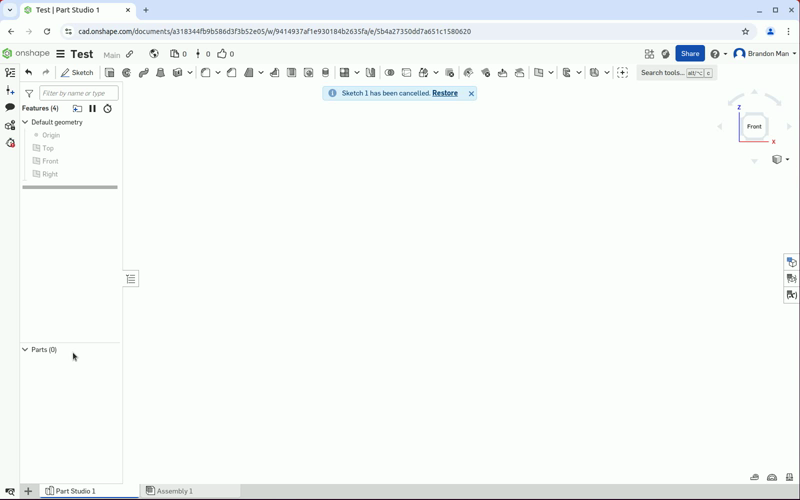
key_up(shift)
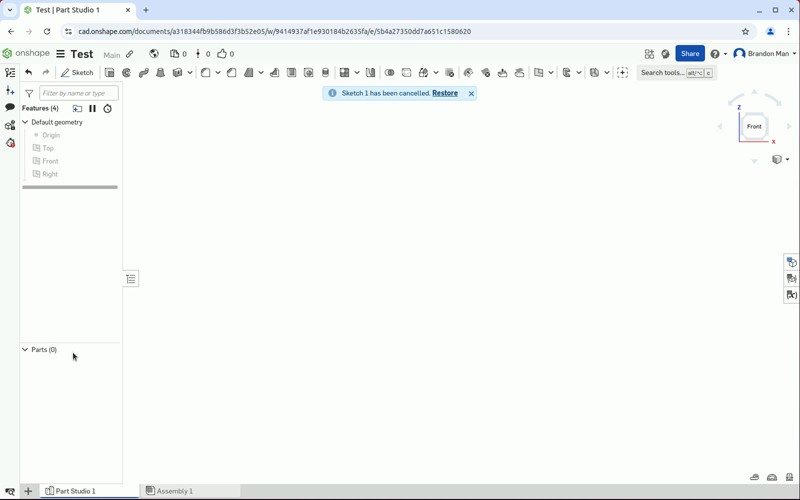
key(space)
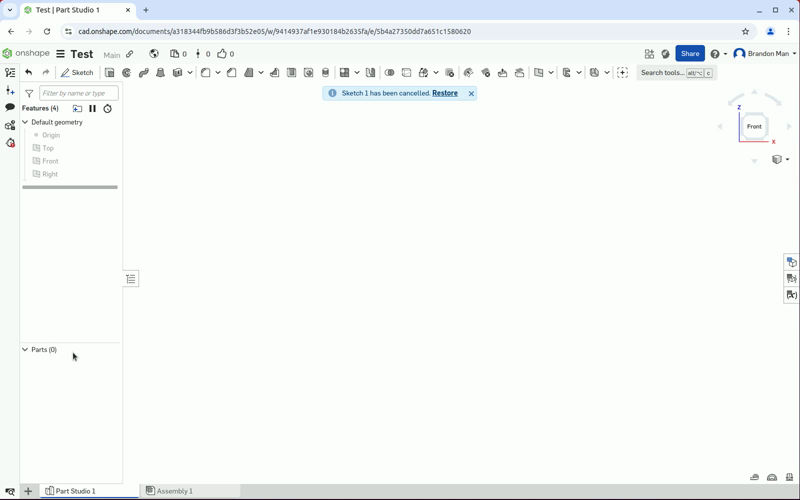
key_down(shift)
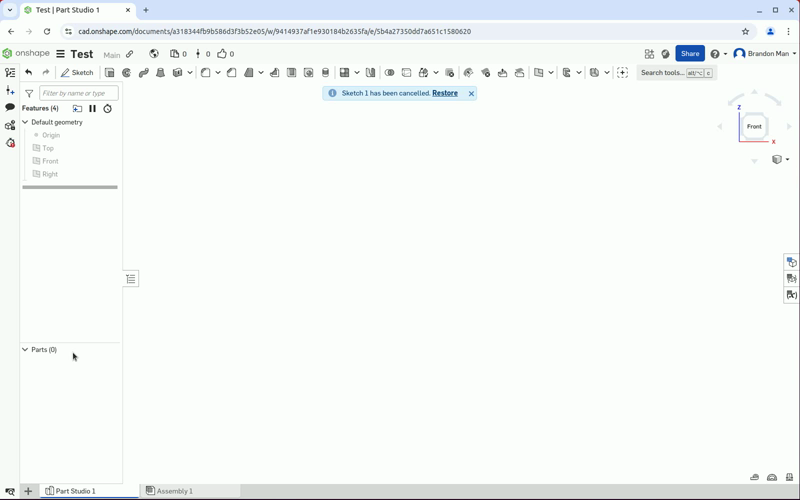
key(left)
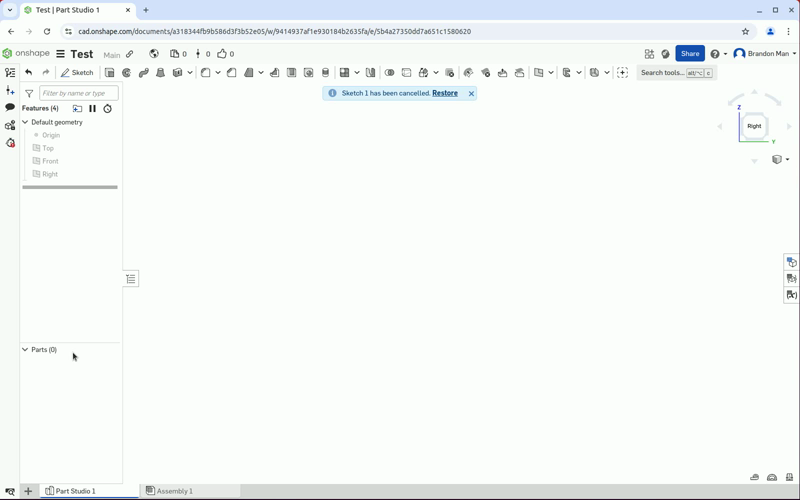
key_up(shift)
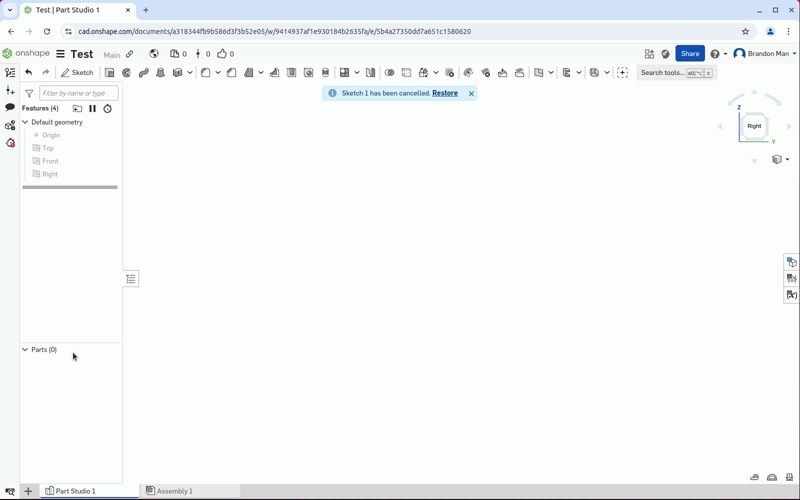
mouse_move(73, 352)
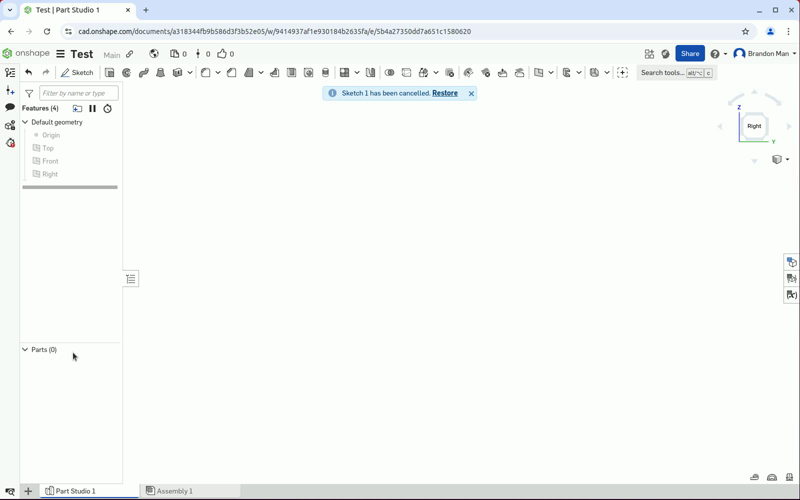
key(shift+y)
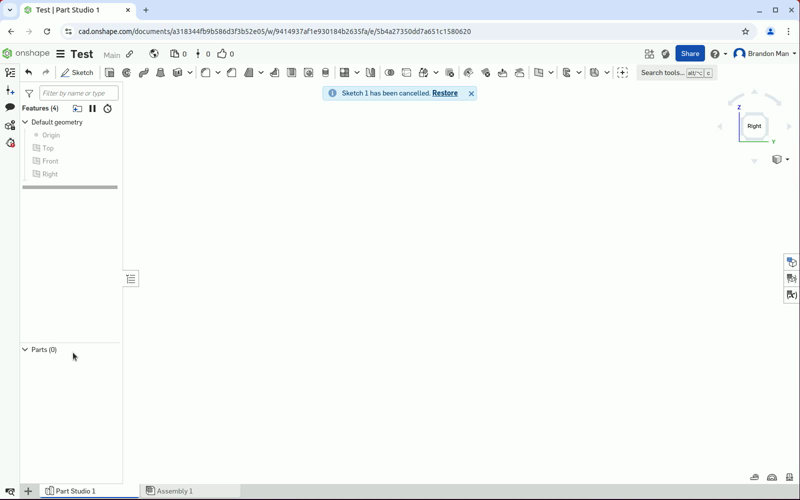
key(shift+s)
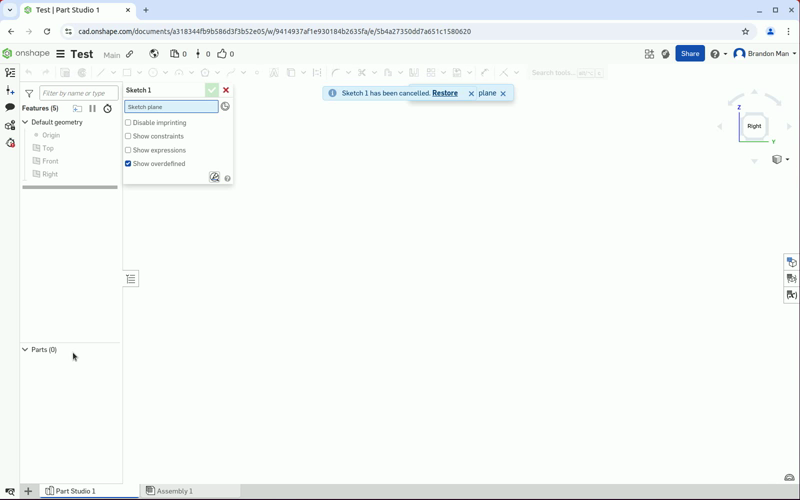
mouse_move(73, 176)
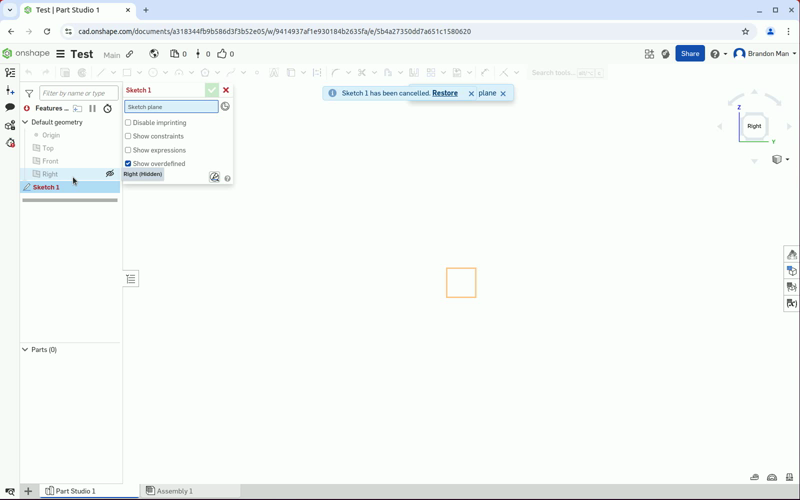
click(73, 176)
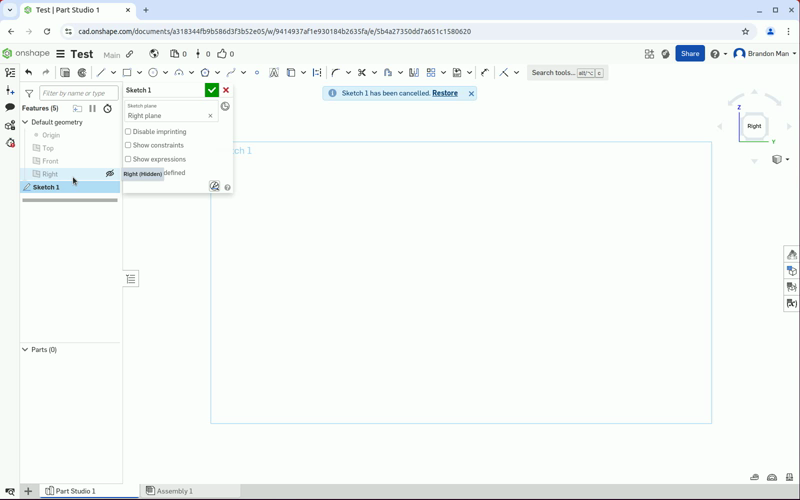
mouse_move(73, 352)
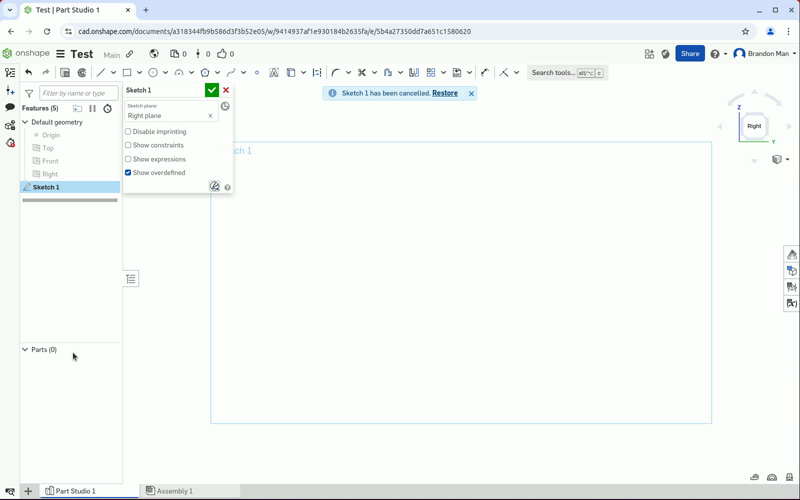
key(y)
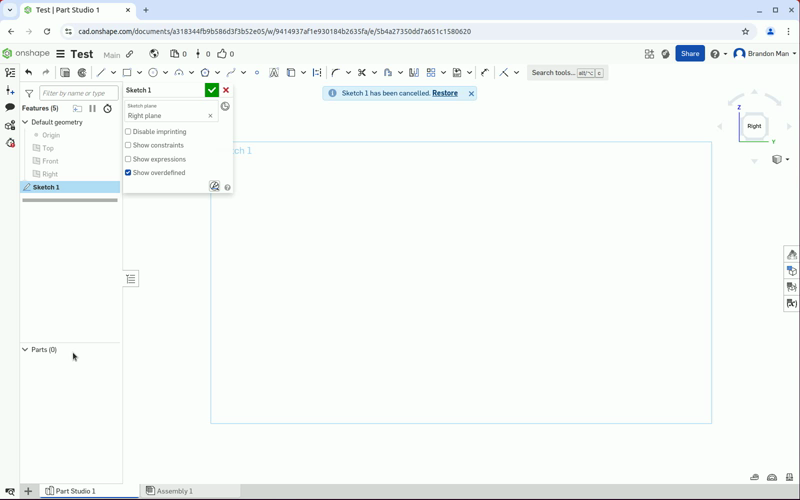
key(l)
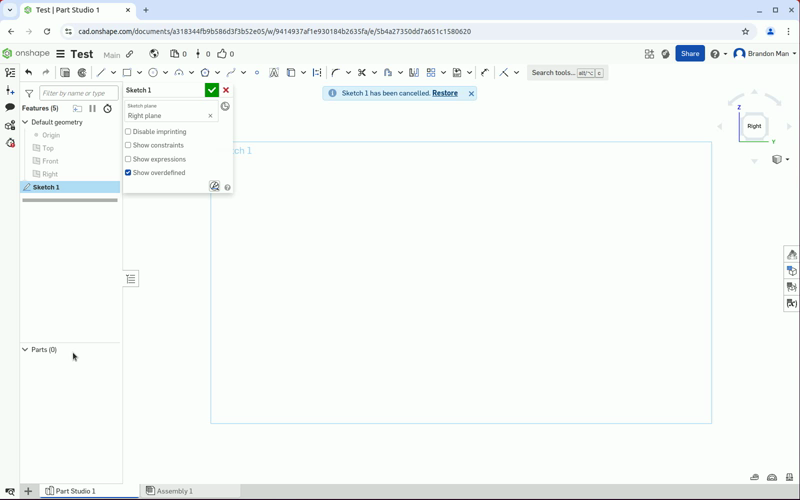
key_down(shift)
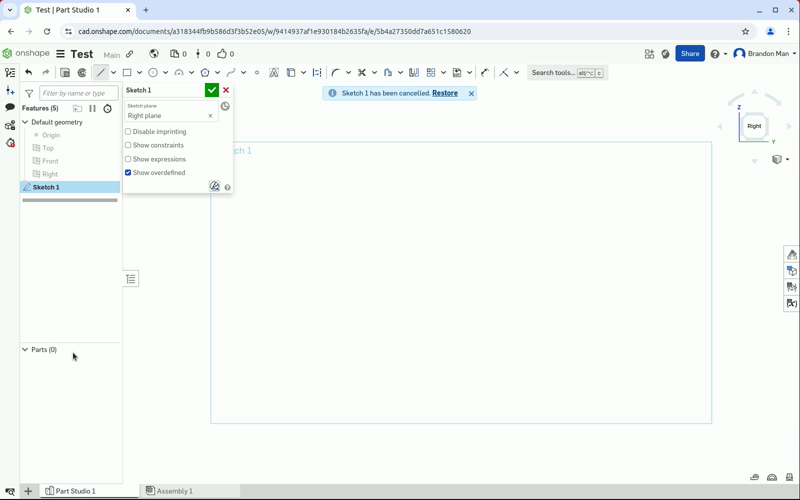
mouse_move(422, 288)
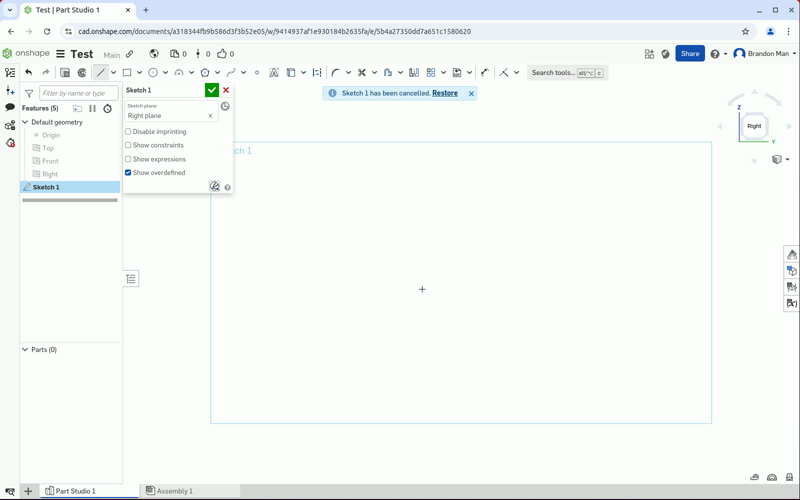
click(422, 288)
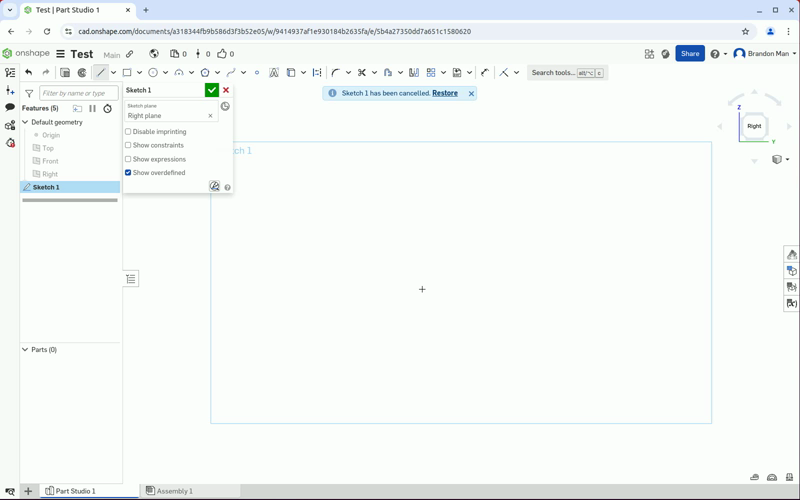
key_up(shift)
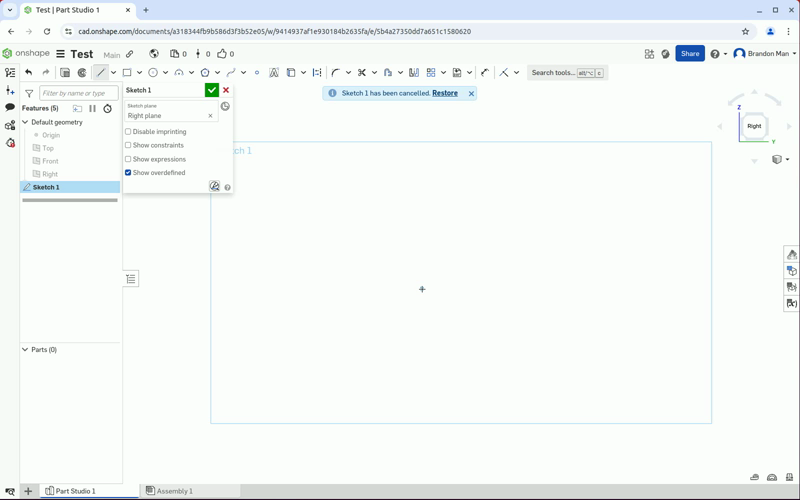
key_down(shift)
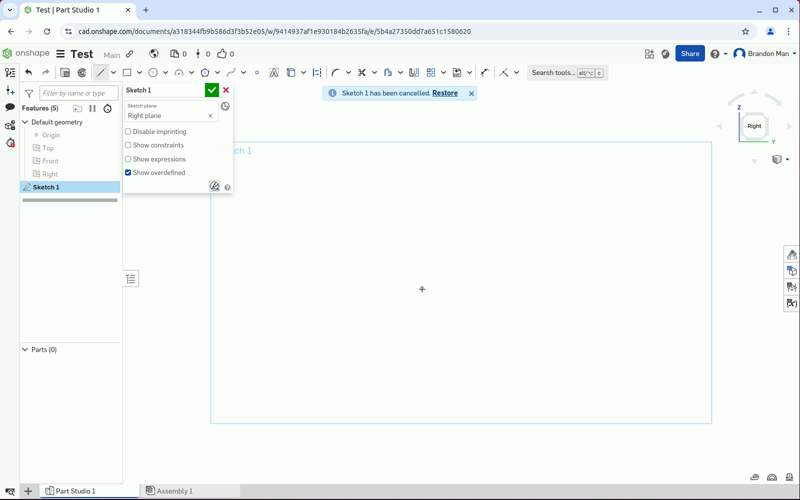
mouse_move(452, 288)
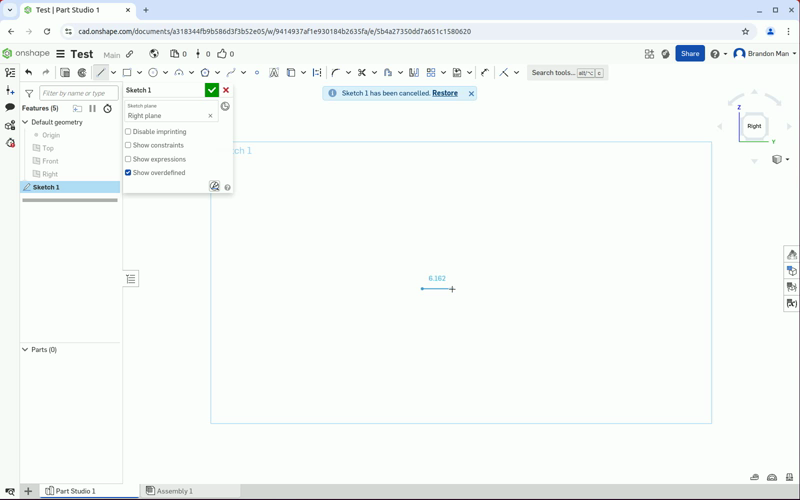
mouse_move(425, 288)
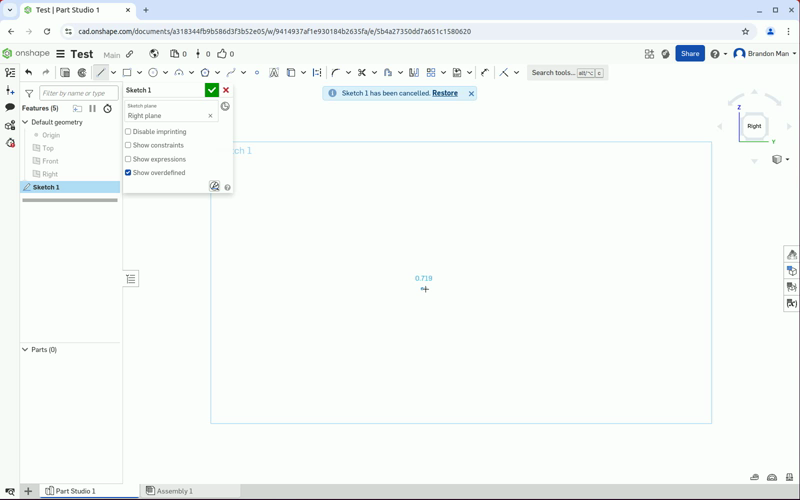
scroll(6)
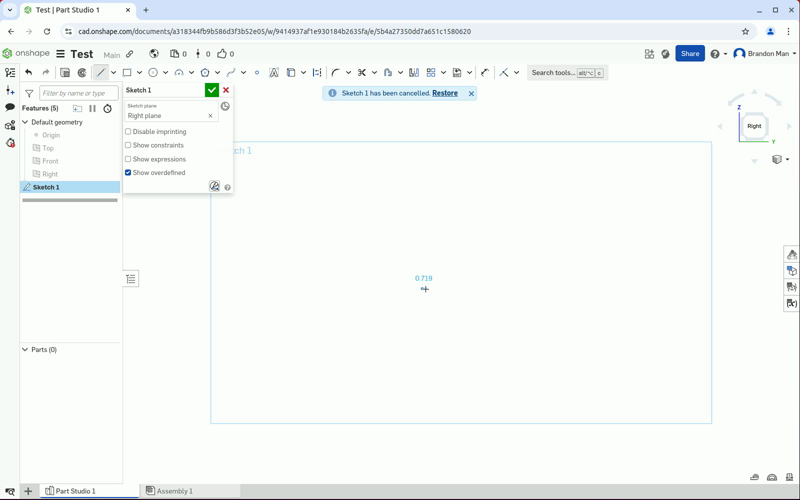
scroll(6)
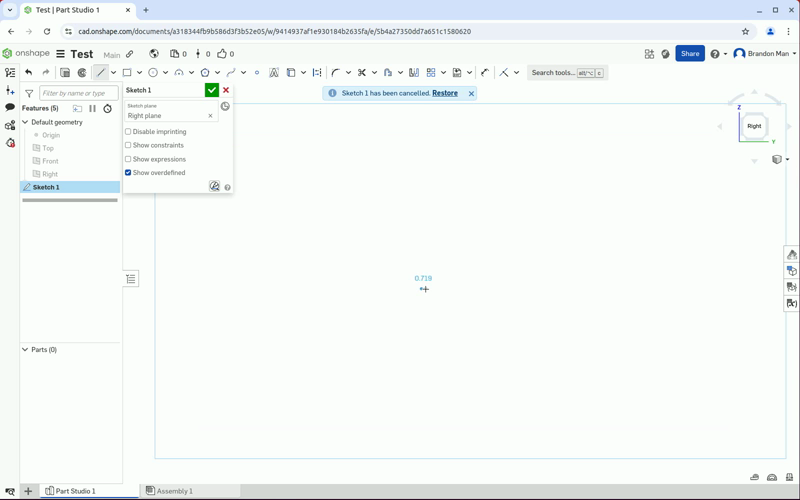
scroll(6)
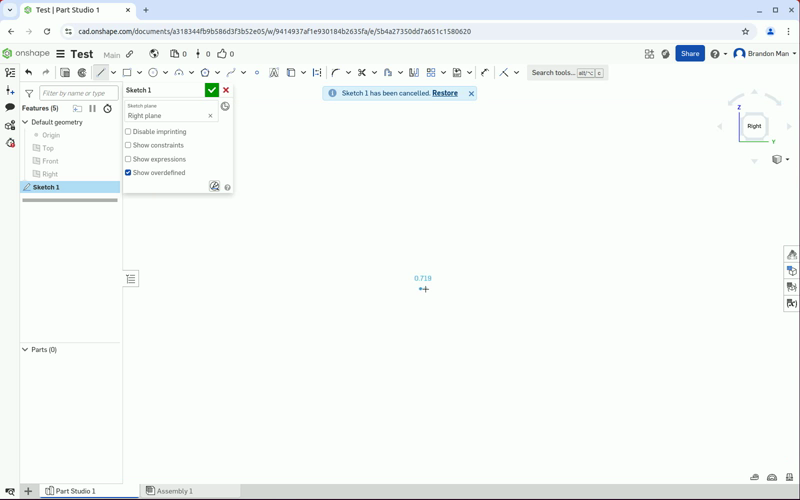
scroll(6)
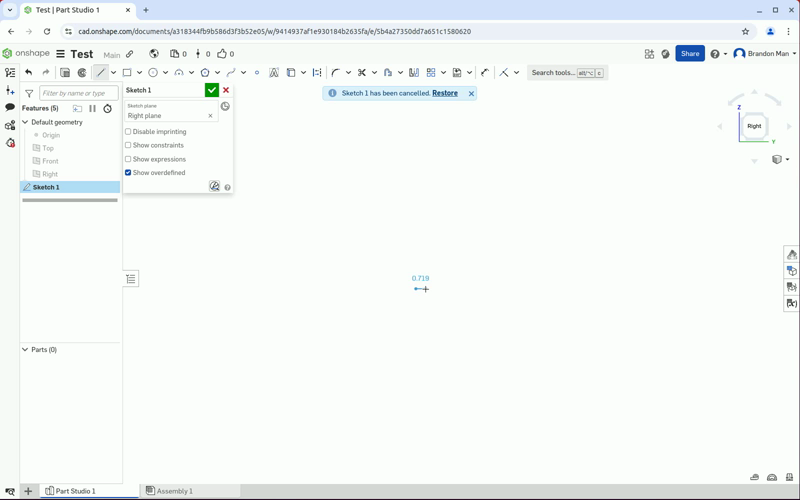
scroll(6)
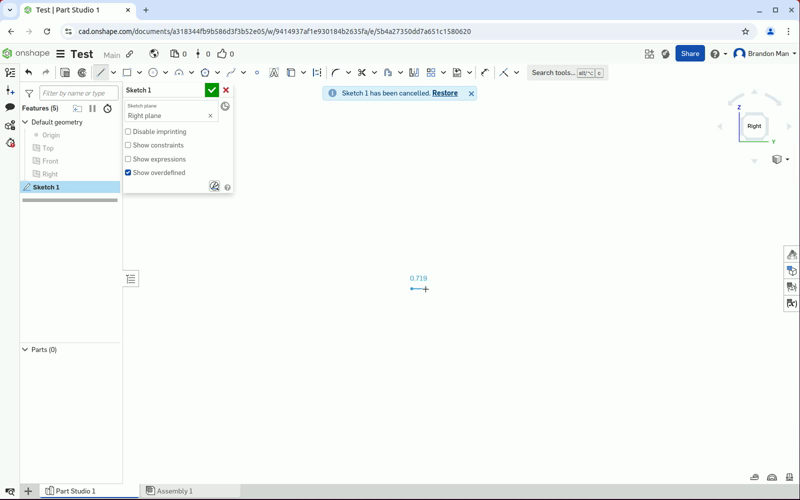
scroll(6)
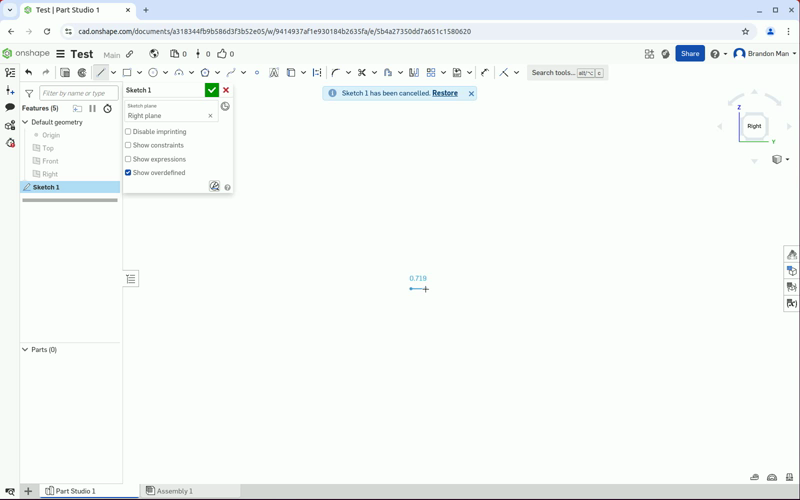
scroll(6)
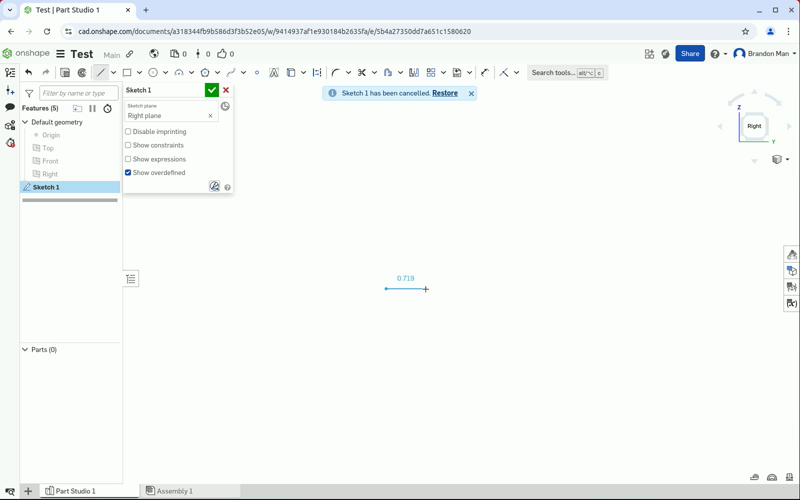
click(425, 288)
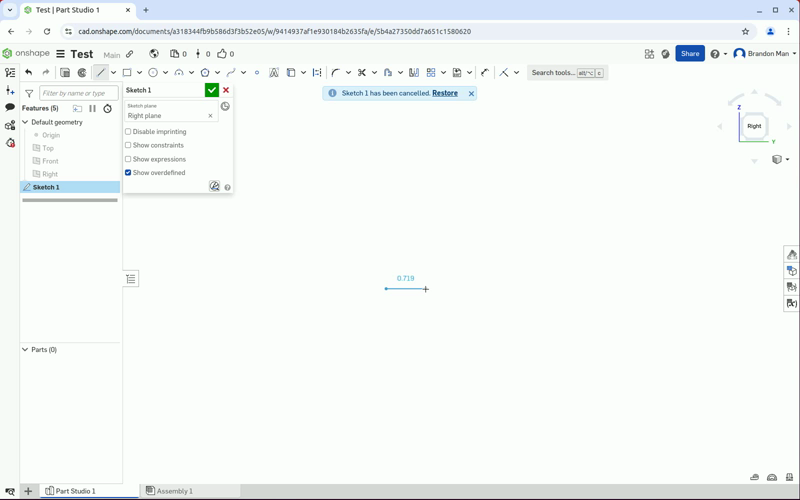
scroll(-6)
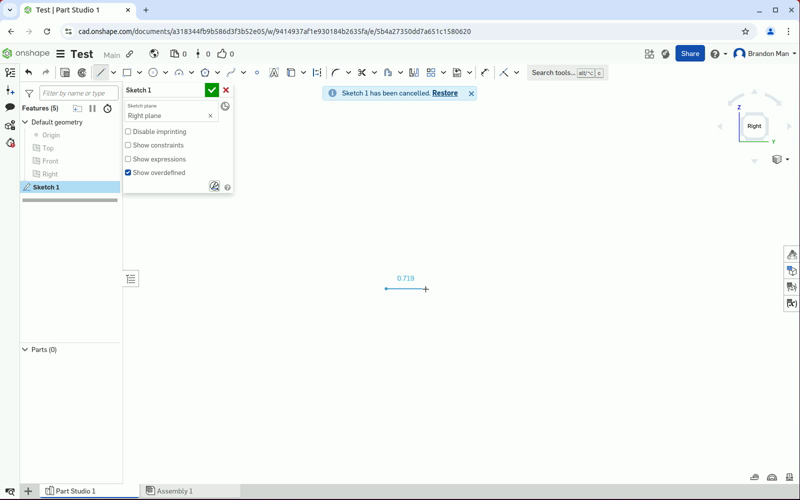
scroll(-6)
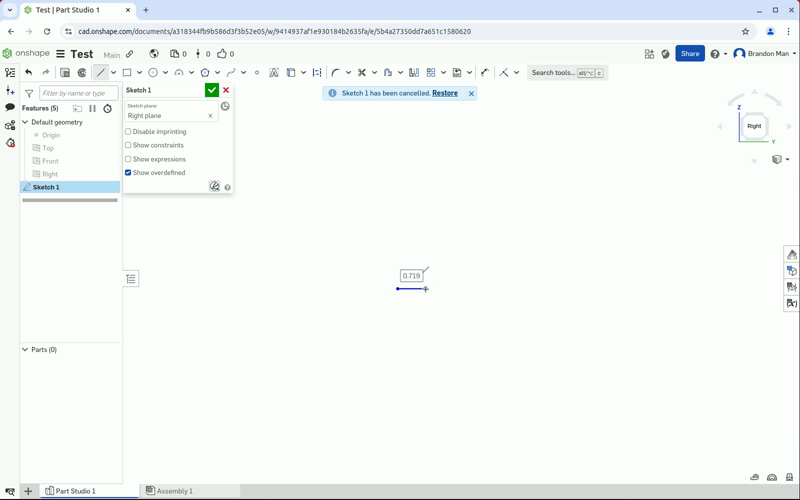
scroll(-6)
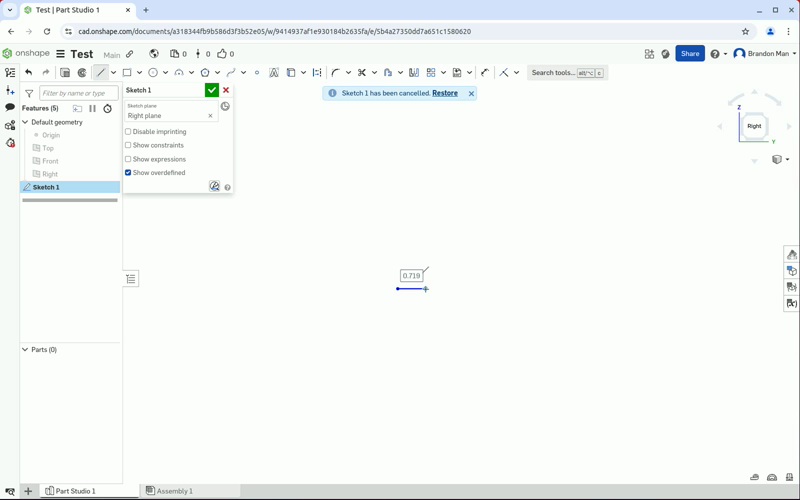
scroll(-6)
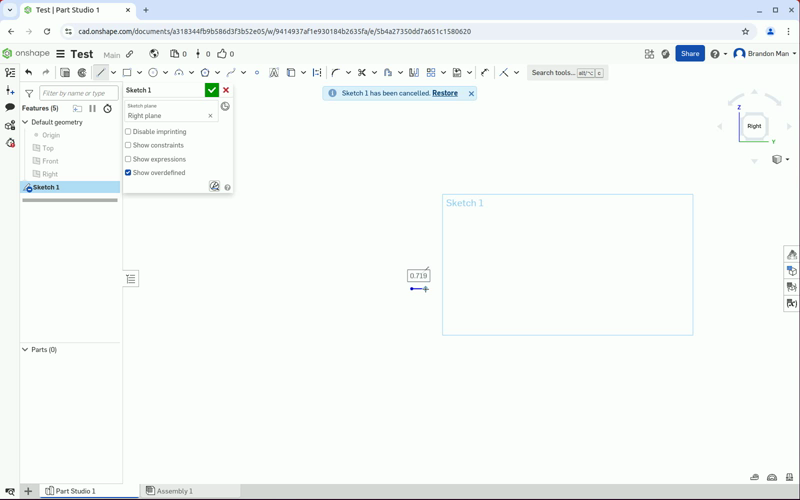
scroll(-6)
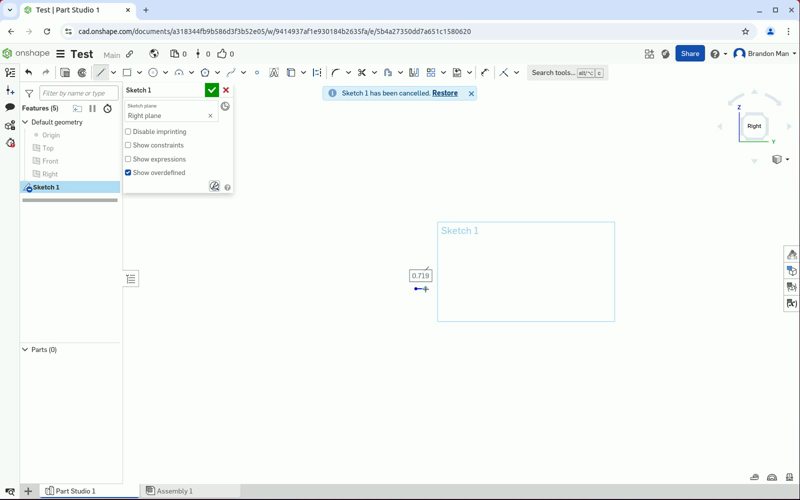
scroll(-6)
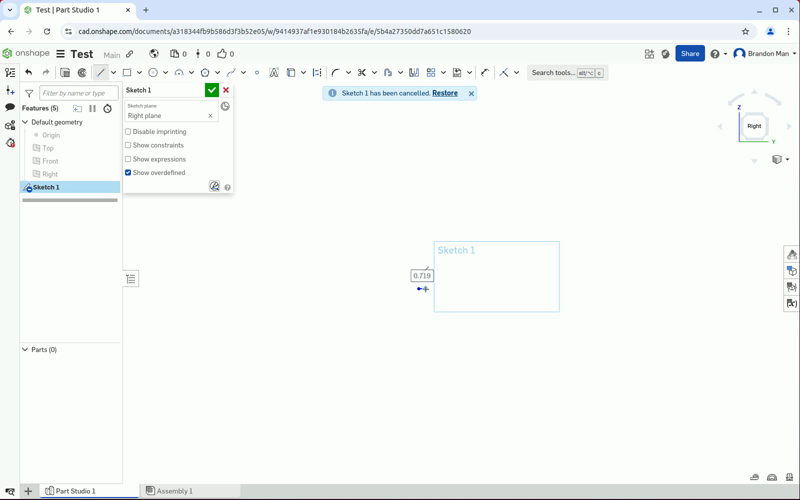
scroll(-6)
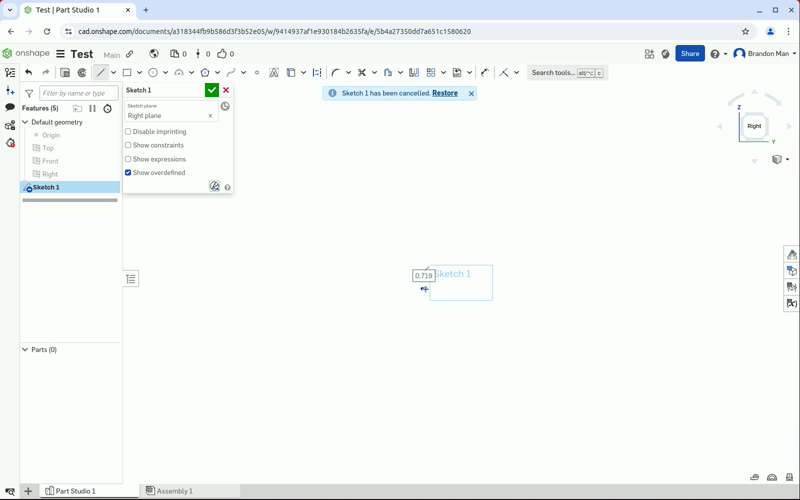
key_up(shift)
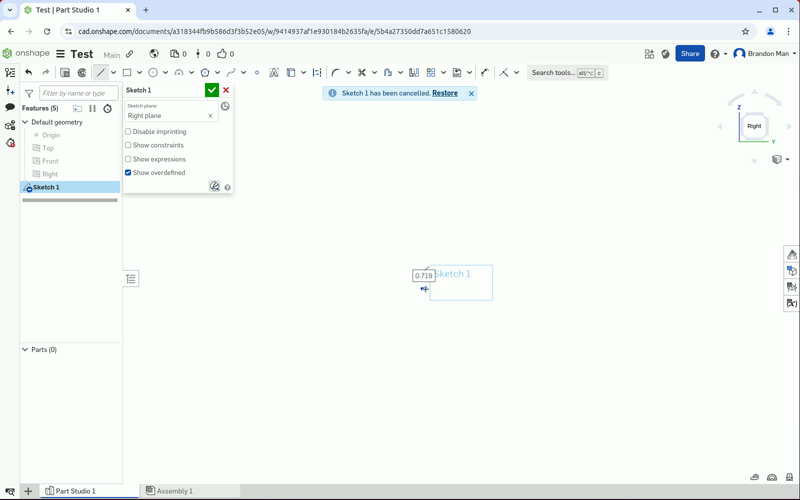
key_down(shift)
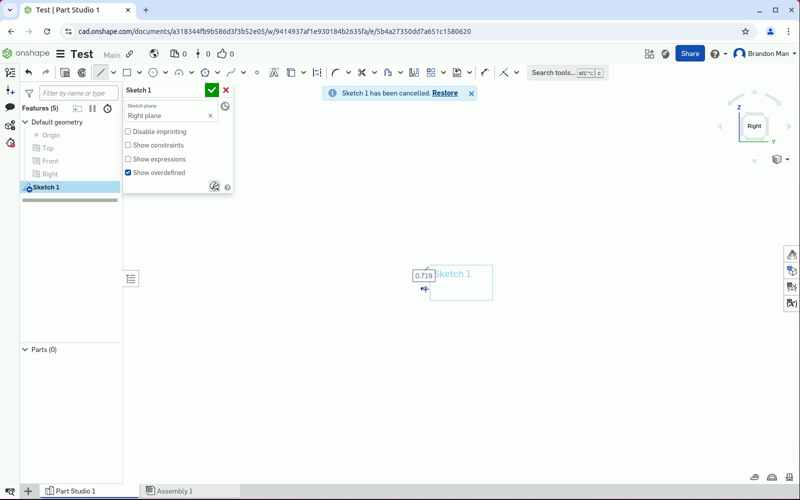
mouse_move(455, 288)
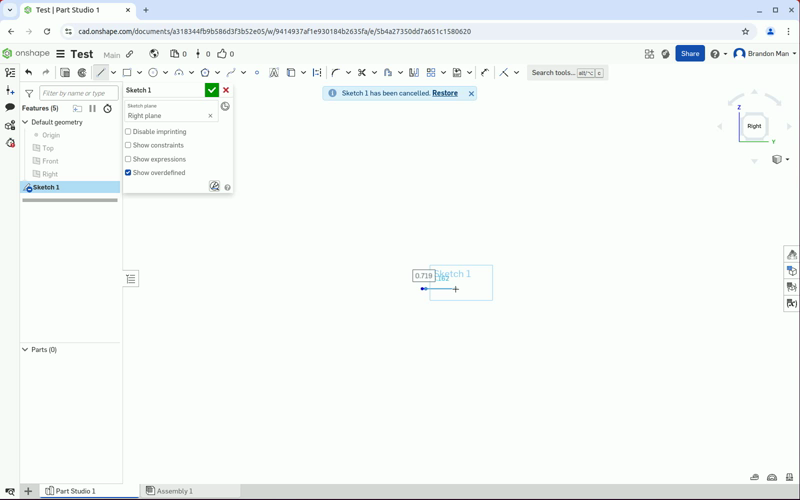
mouse_move(425, 281)
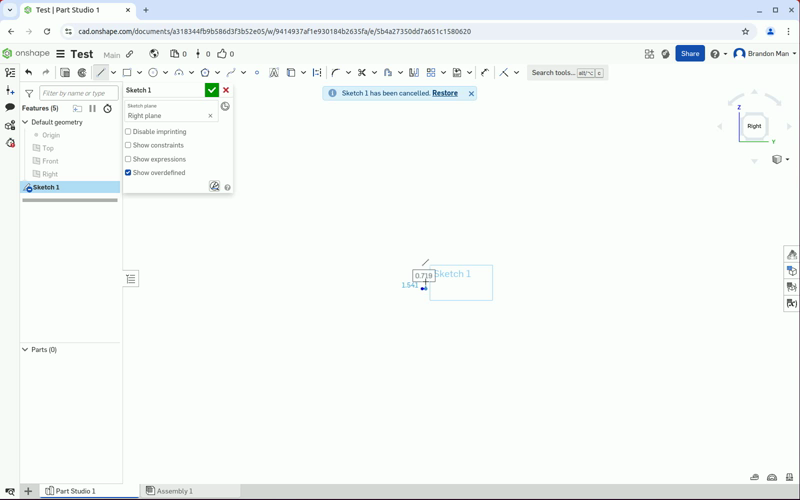
click(425, 281)
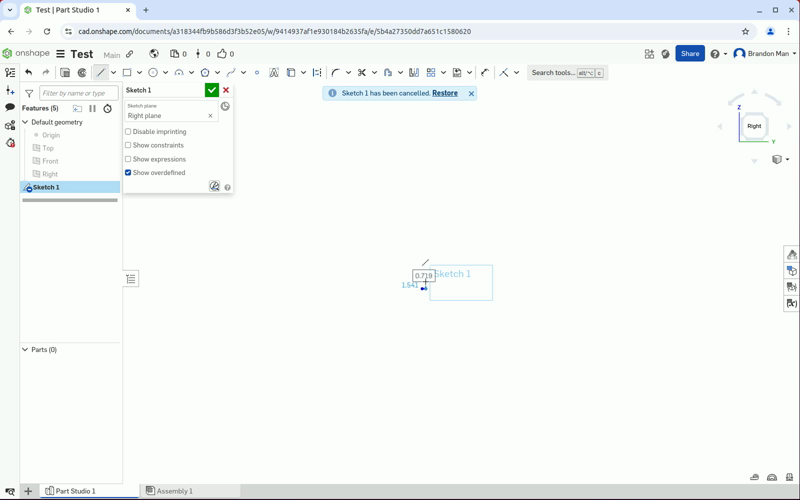
key_up(shift)
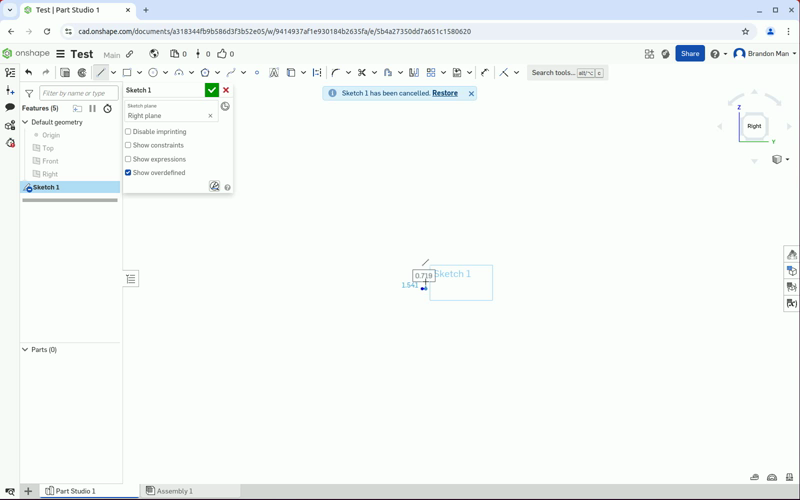
key_down(shift)
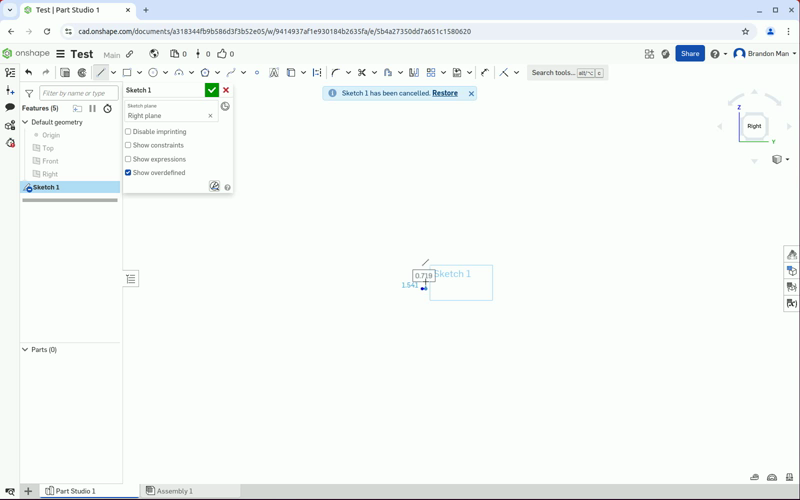
mouse_move(455, 281)
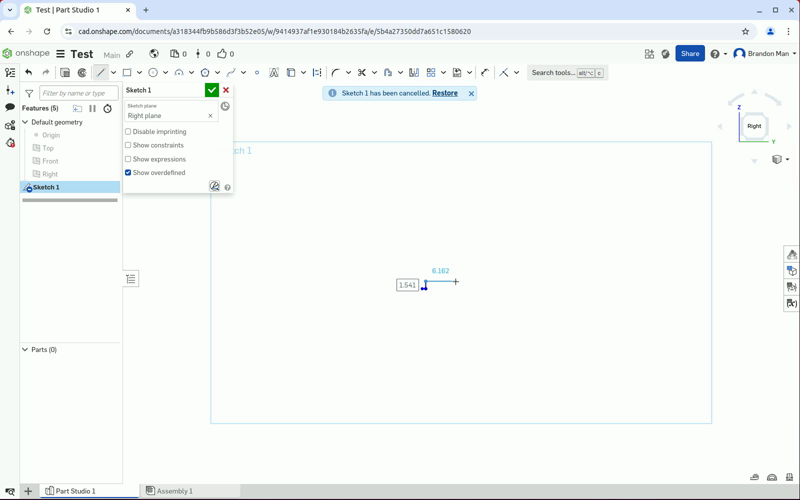
mouse_move(429, 281)
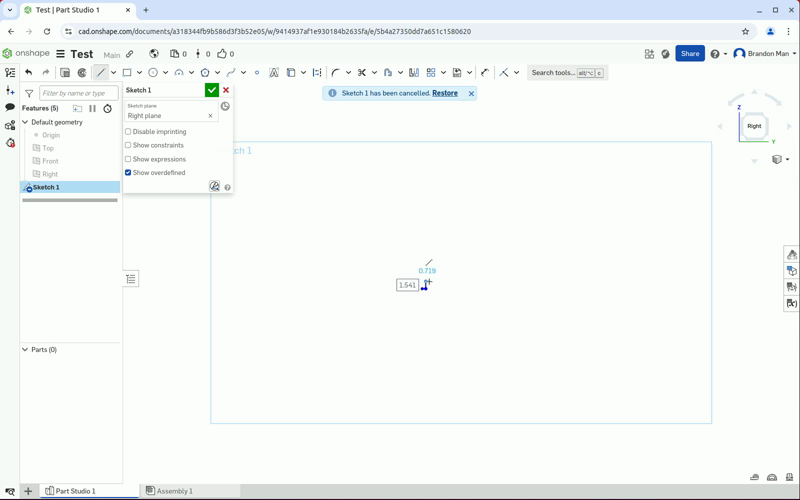
scroll(6)
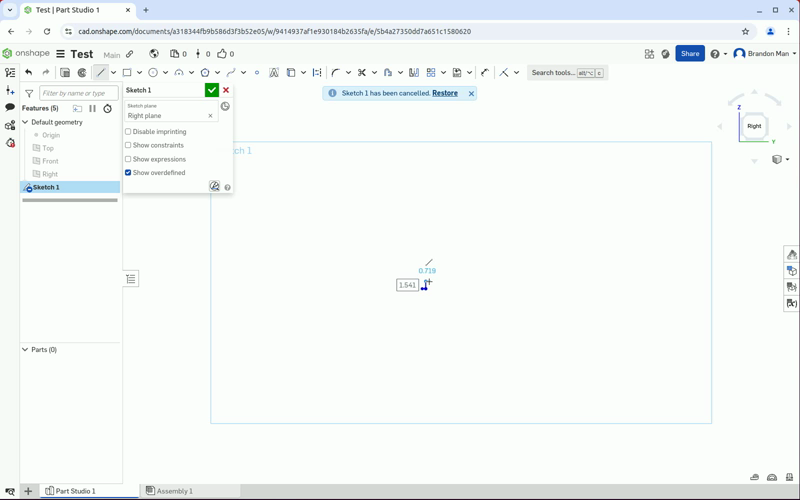
scroll(6)
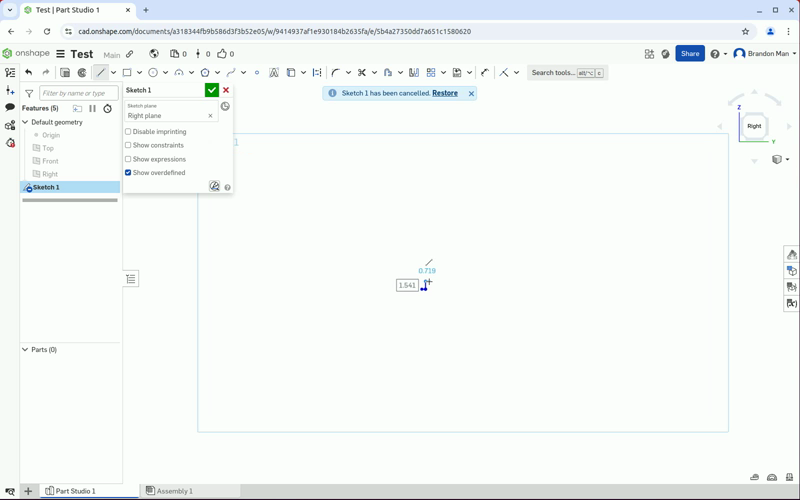
scroll(6)
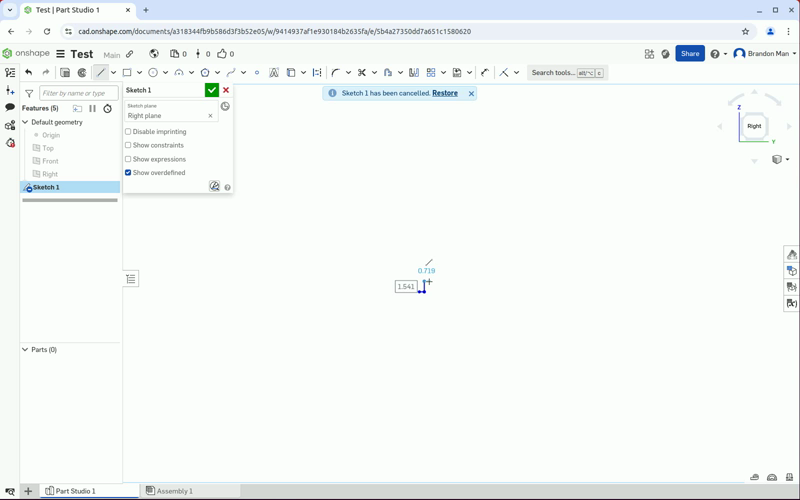
scroll(6)
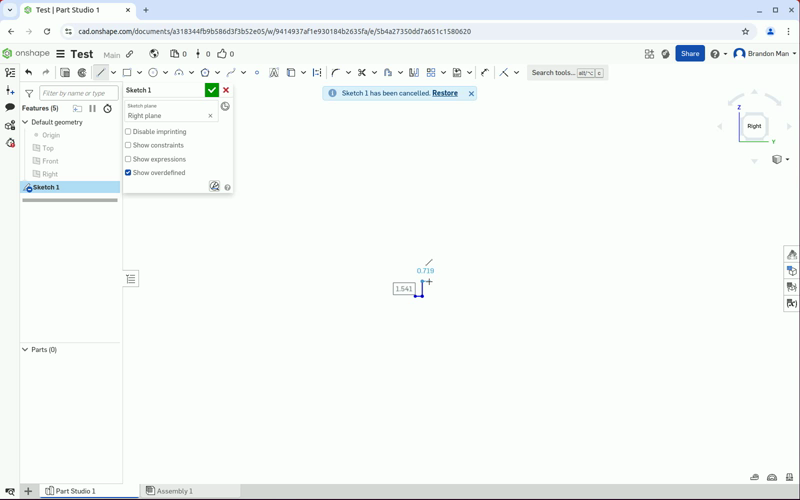
scroll(6)
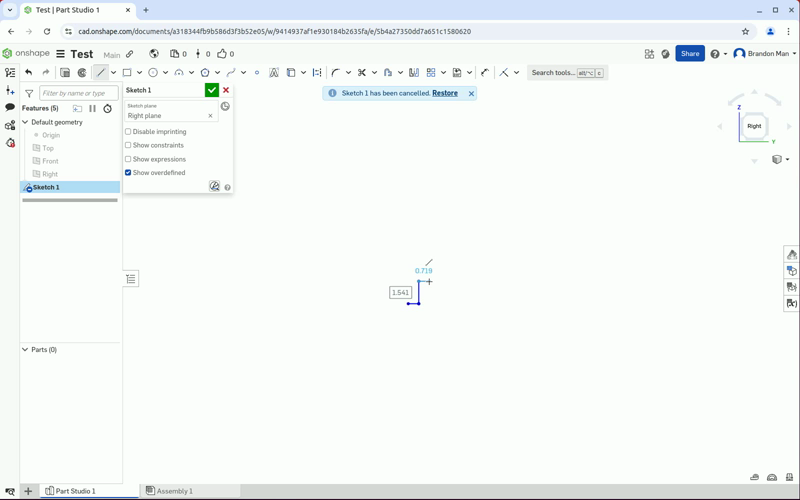
scroll(6)
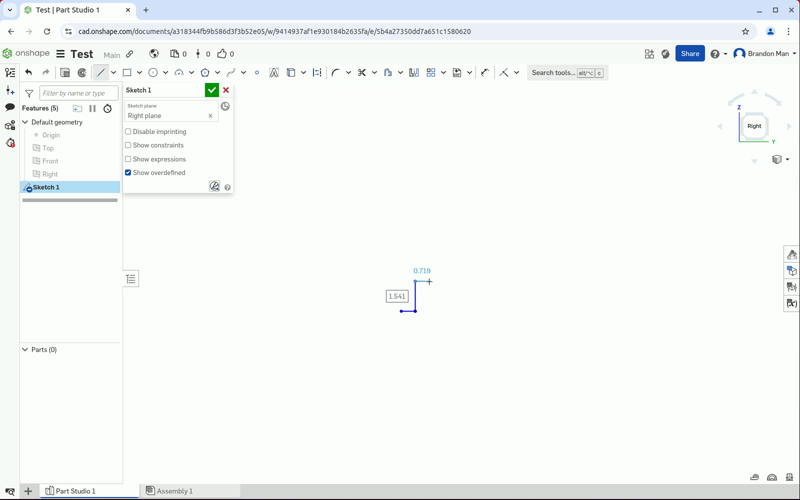
scroll(6)
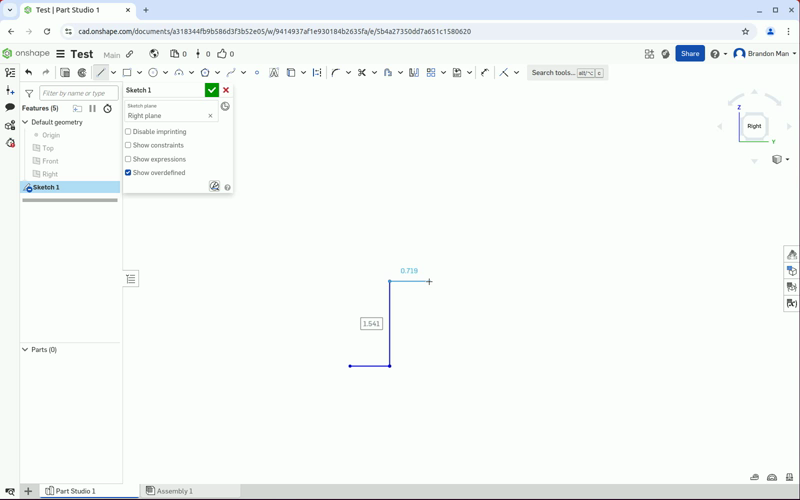
click(429, 281)
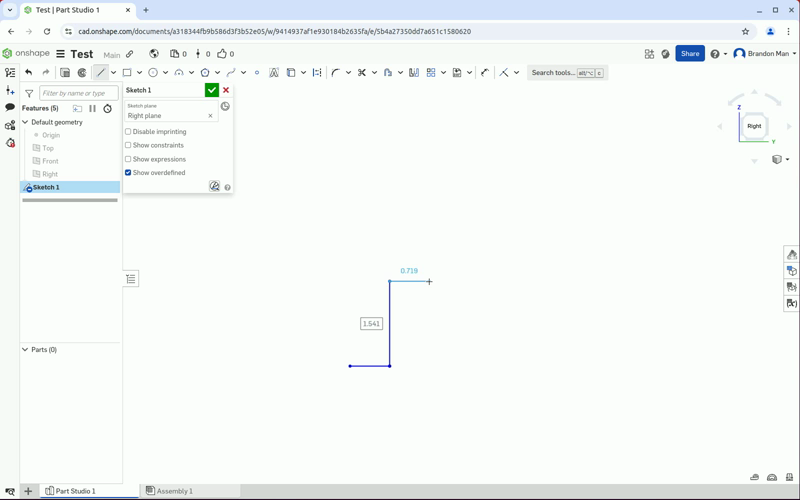
scroll(-6)
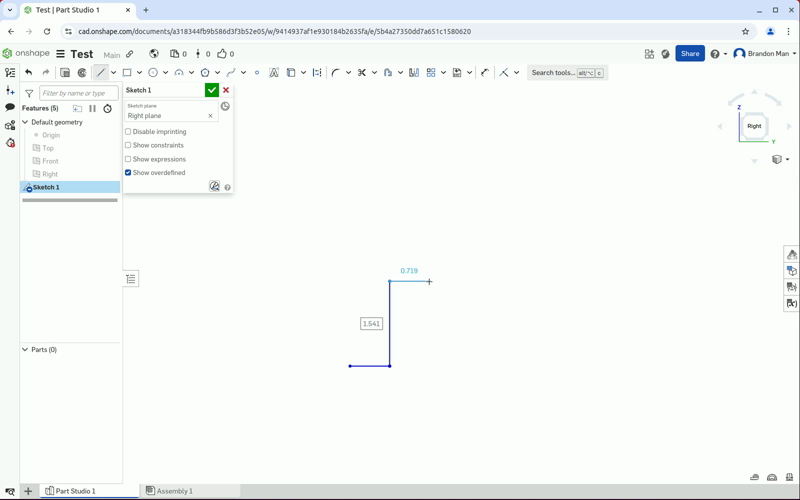
scroll(-6)
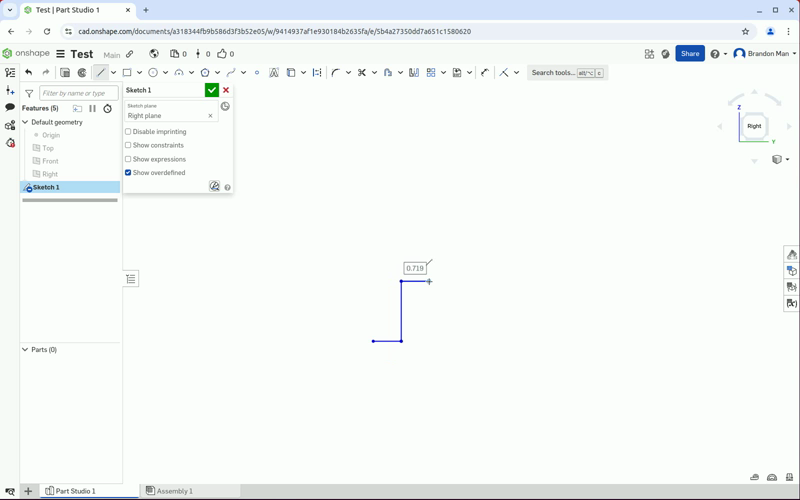
scroll(-6)
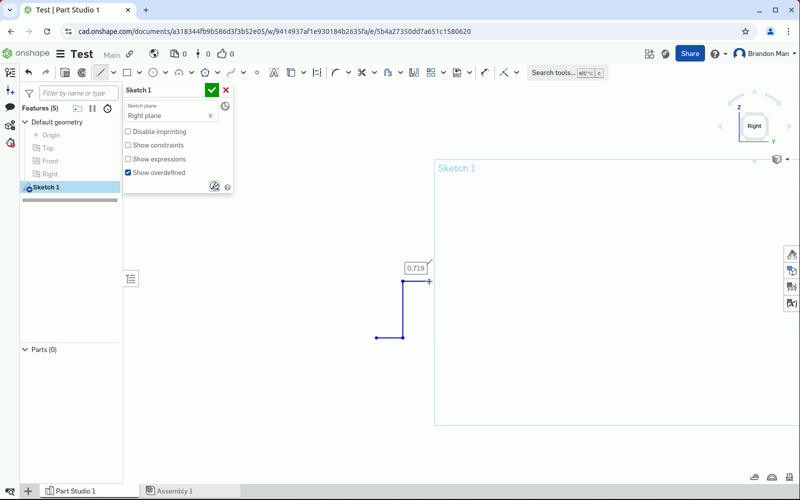
scroll(-6)
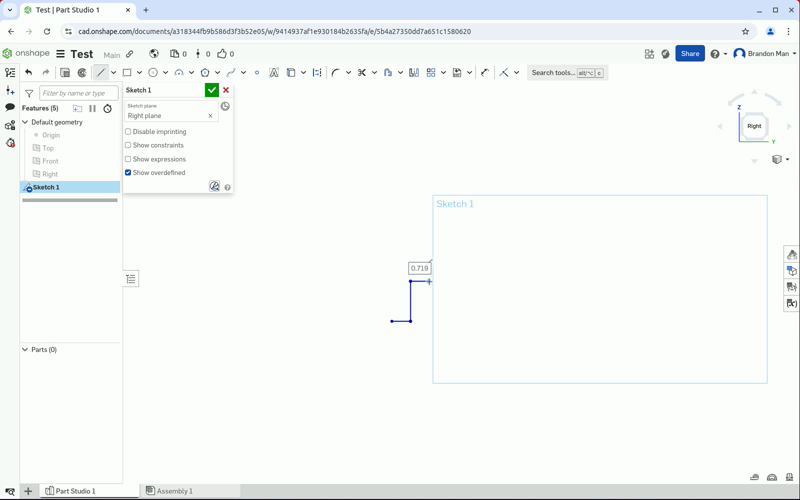
scroll(-6)
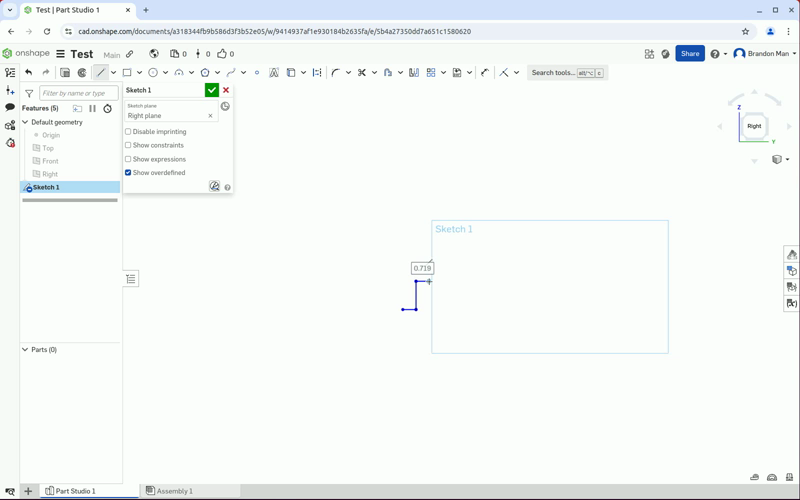
scroll(-6)
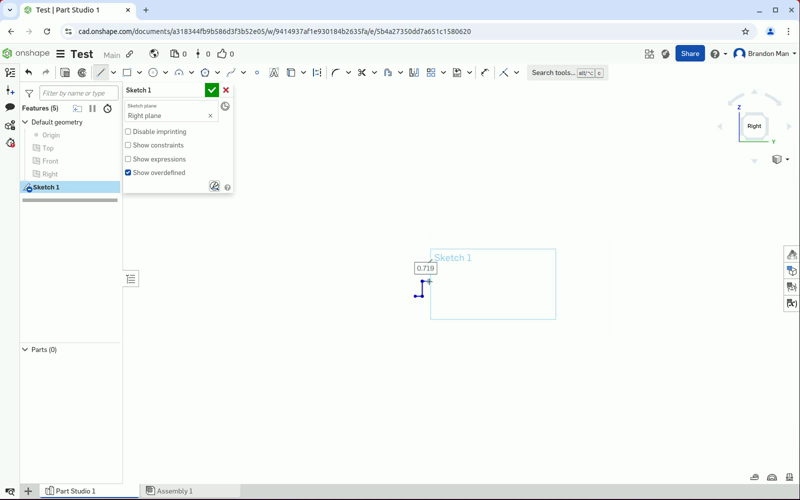
scroll(-6)
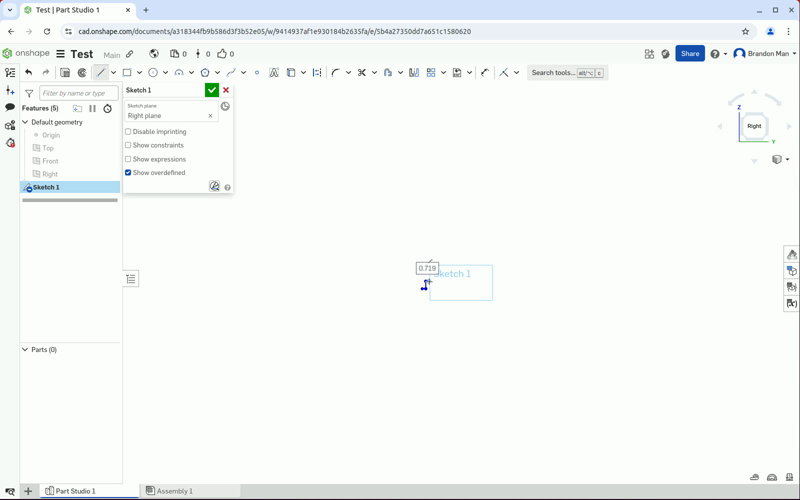
key_up(shift)
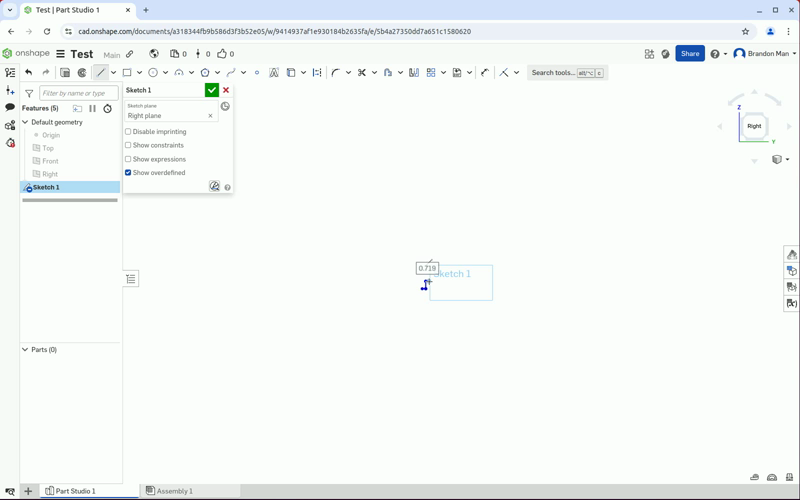
key_down(shift)
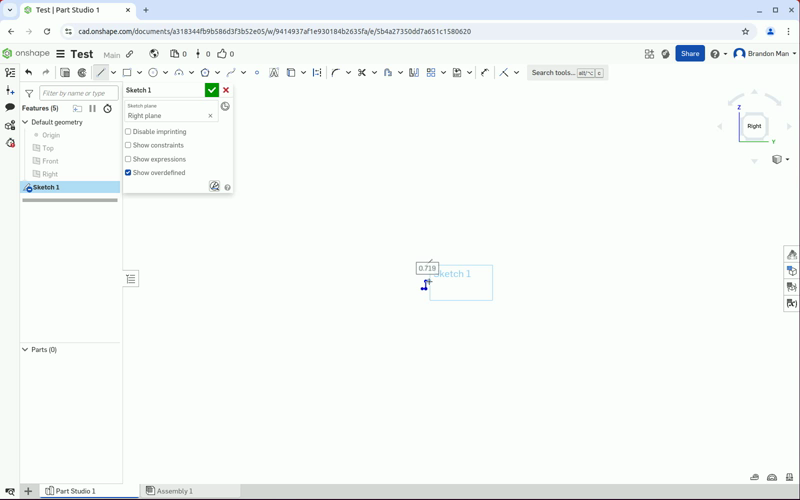
mouse_move(459, 281)
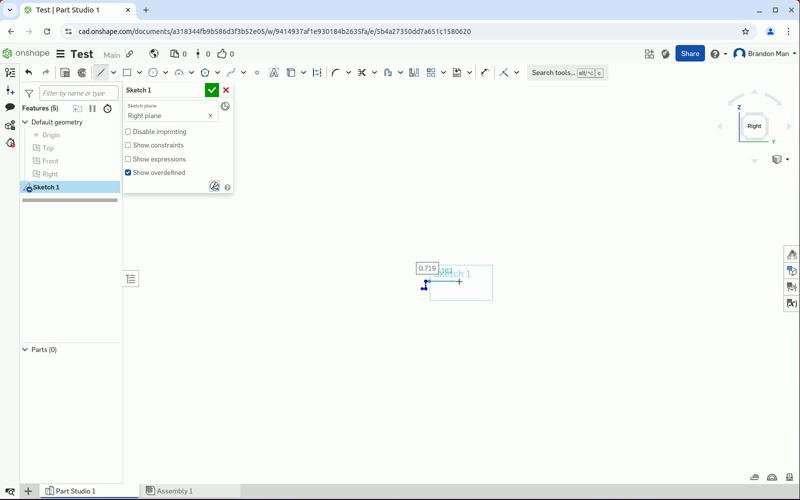
mouse_move(429, 288)
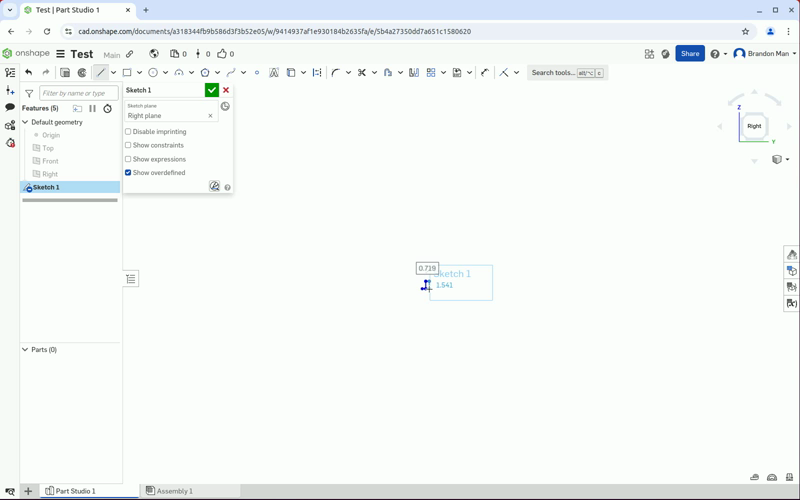
scroll(6)
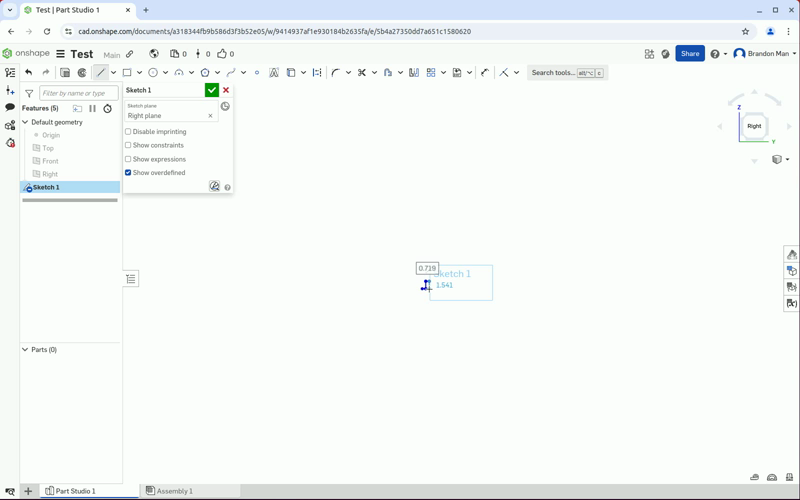
scroll(6)
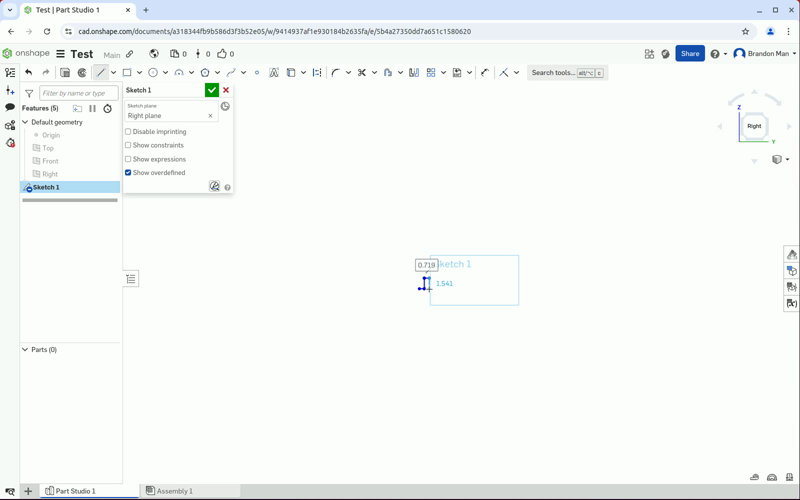
scroll(6)
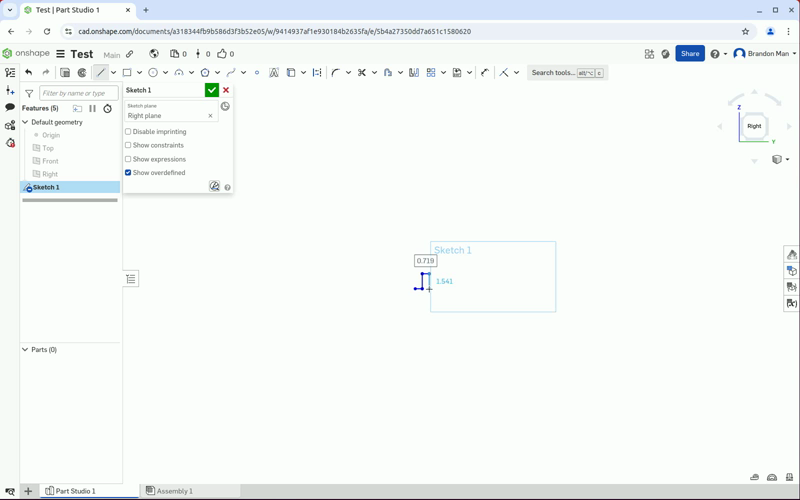
scroll(6)
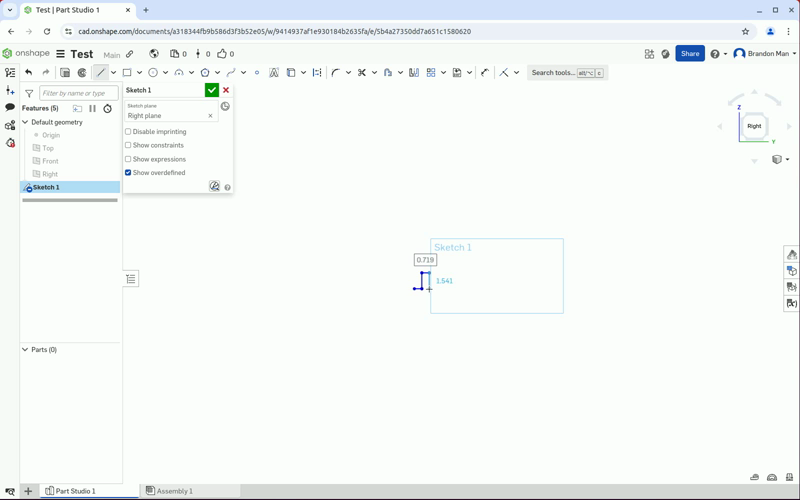
scroll(6)
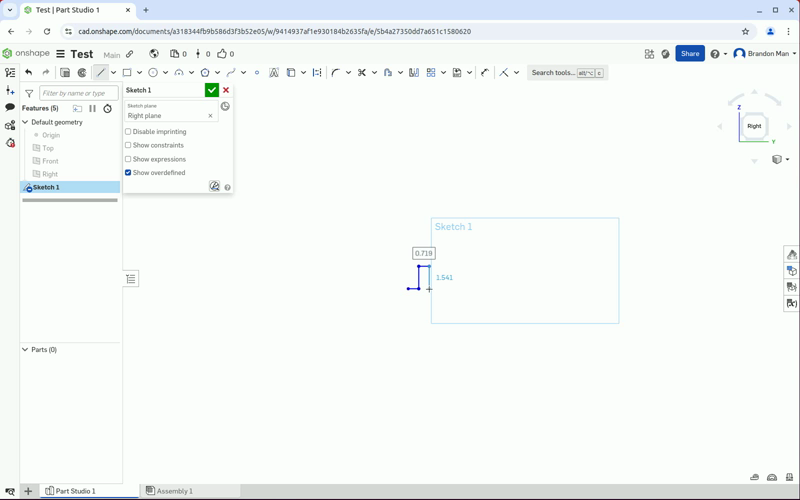
scroll(6)
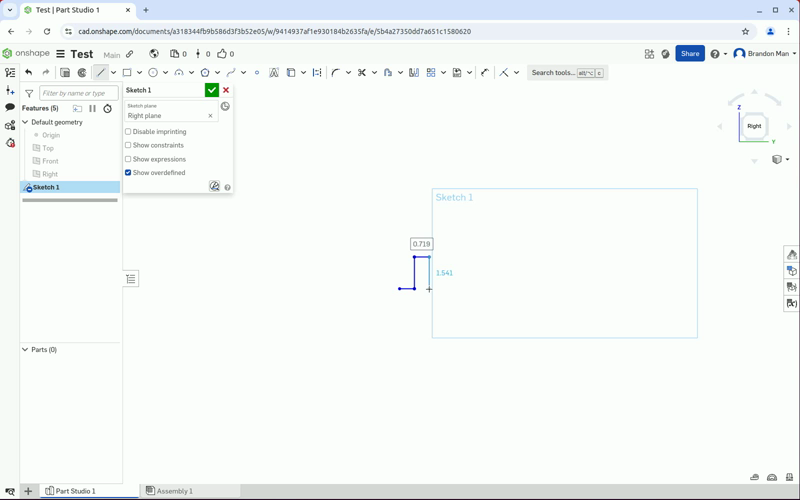
scroll(6)
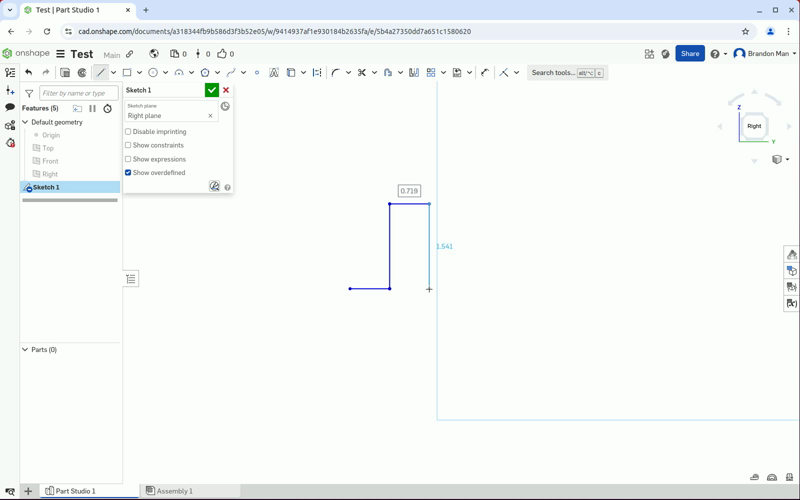
click(429, 288)
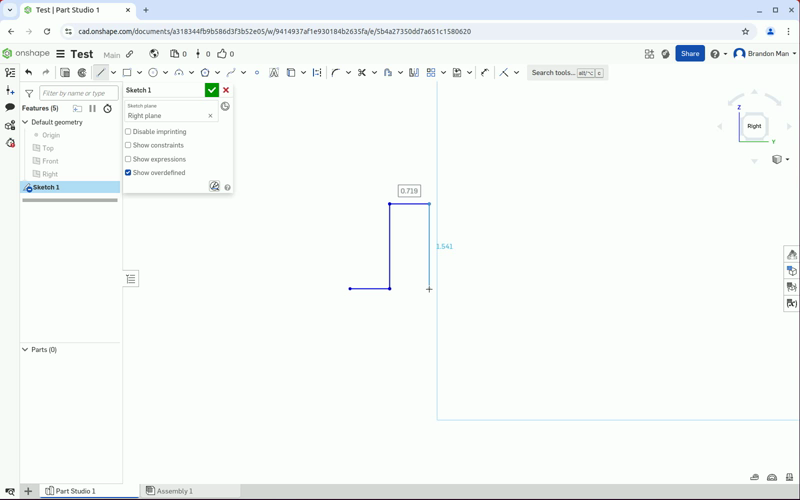
scroll(-6)
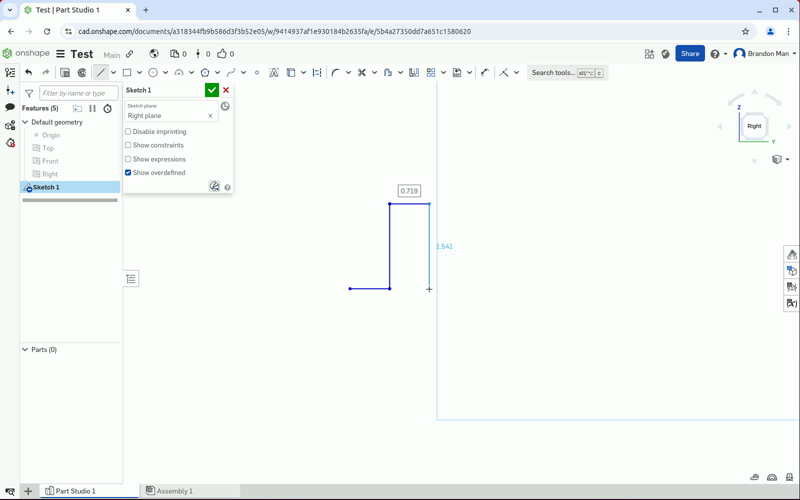
scroll(-6)
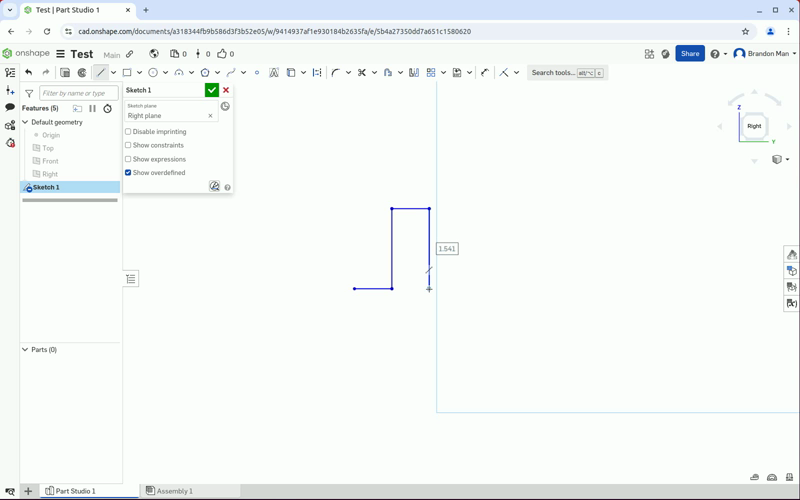
scroll(-6)
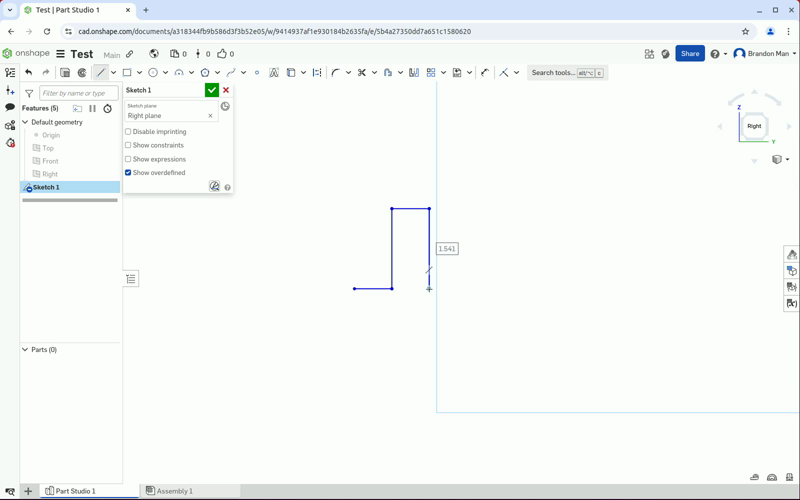
scroll(-6)
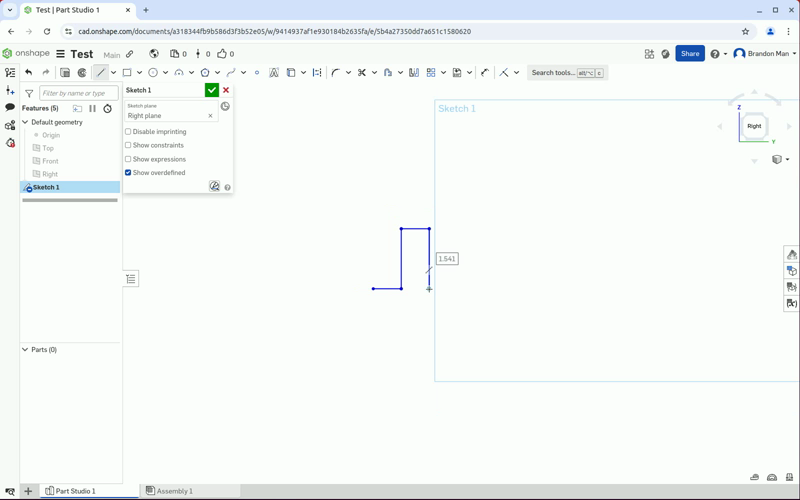
scroll(-6)
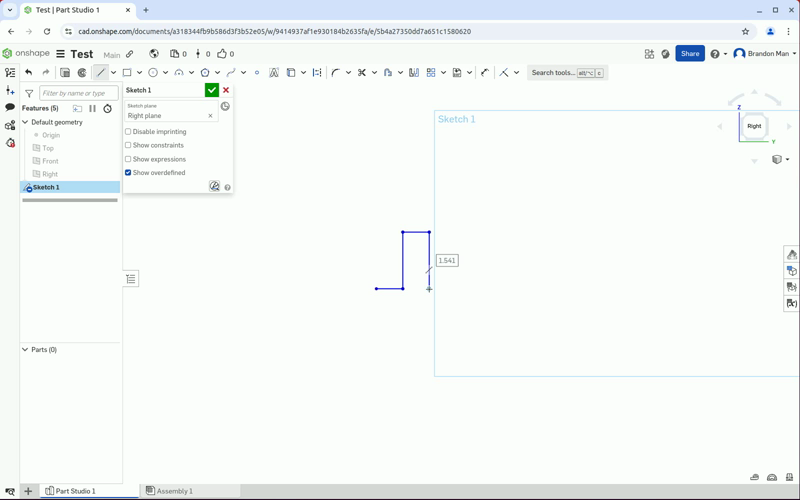
scroll(-6)
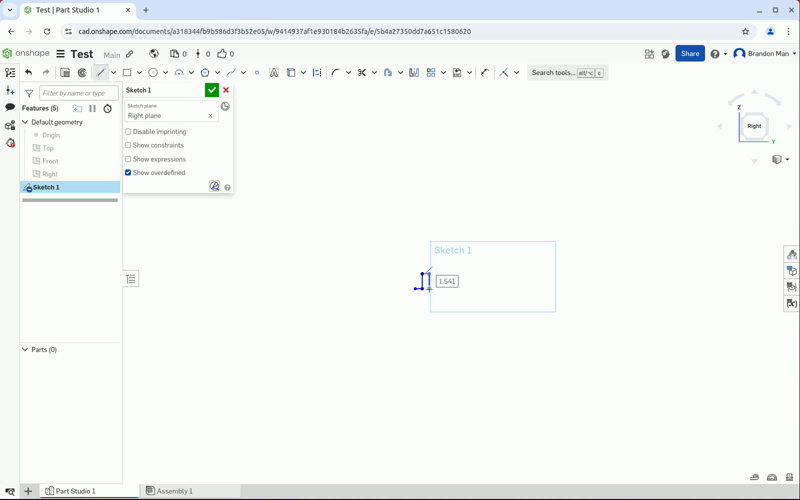
scroll(-6)
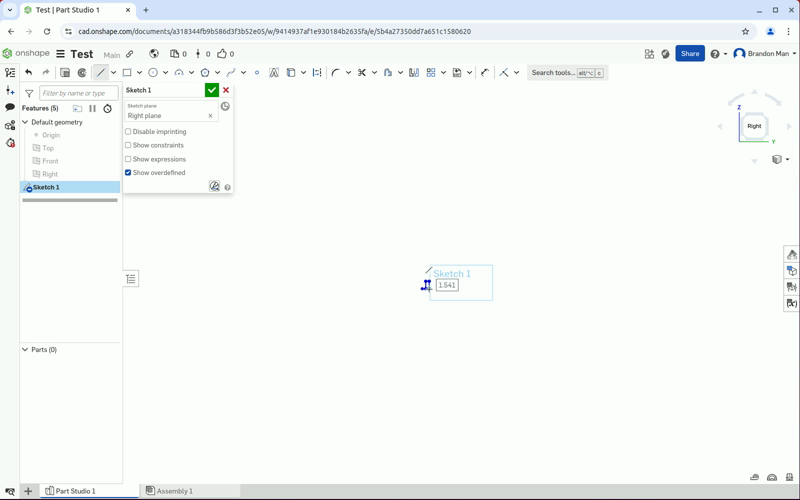
key_up(shift)
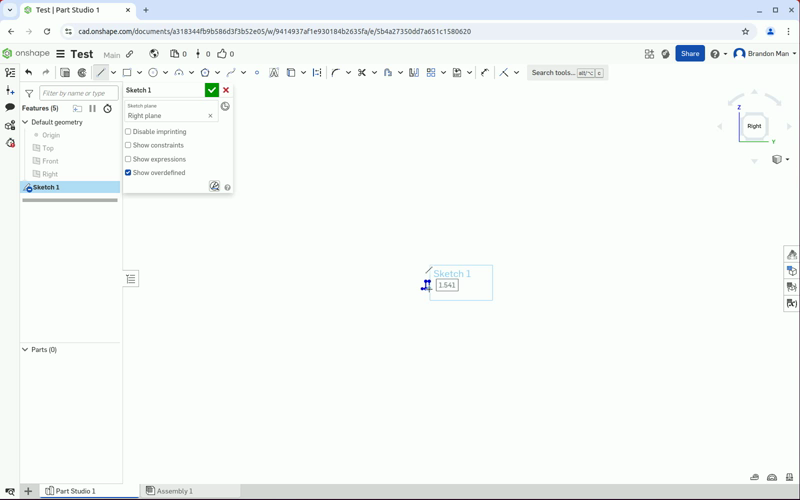
key_down(shift)
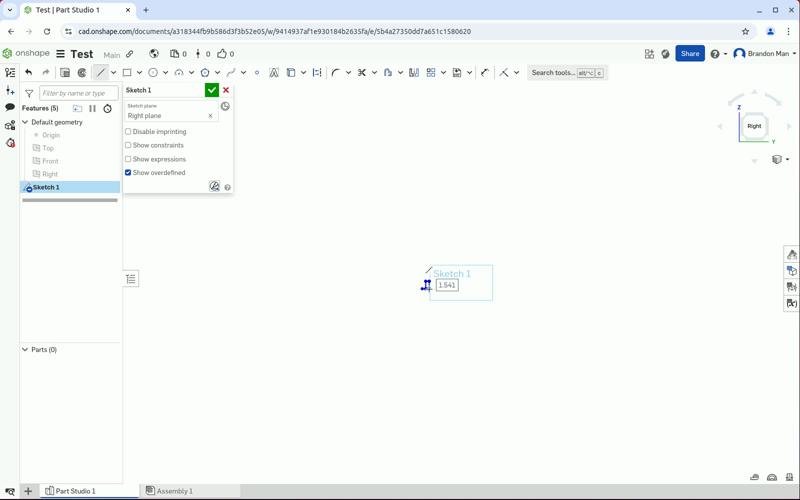
mouse_move(459, 288)
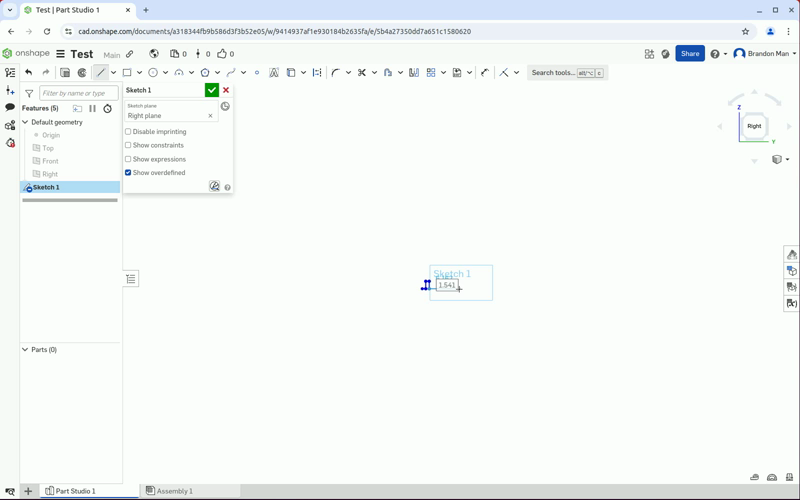
mouse_move(432, 288)
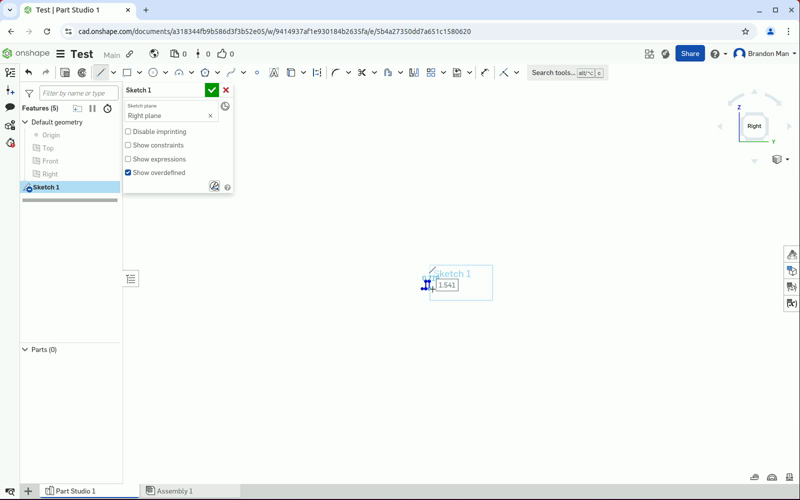
scroll(6)
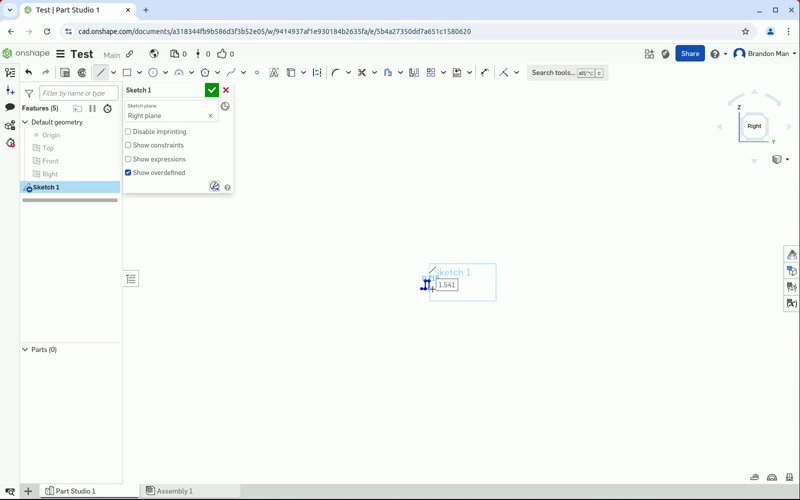
scroll(6)
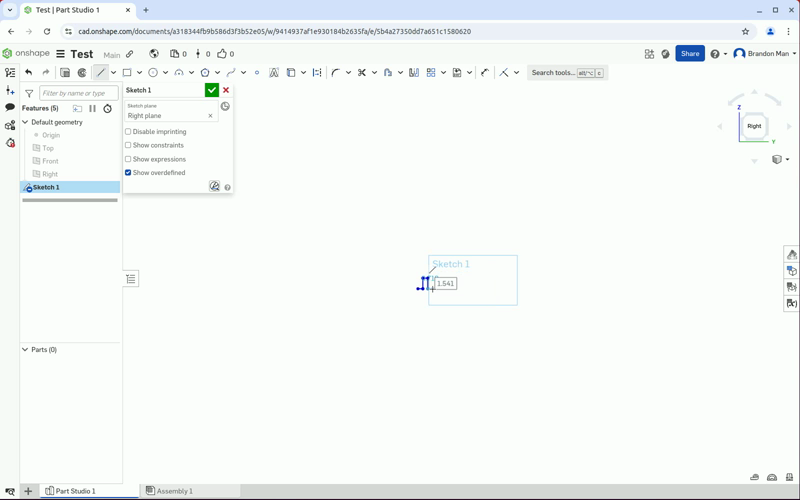
scroll(6)
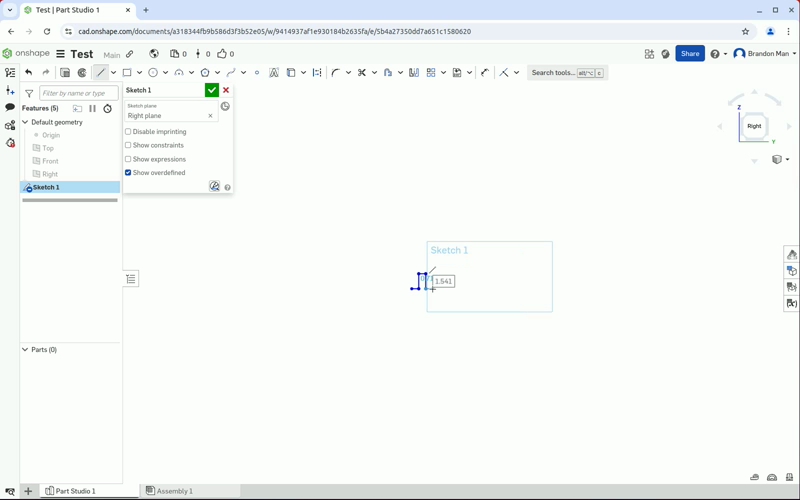
scroll(6)
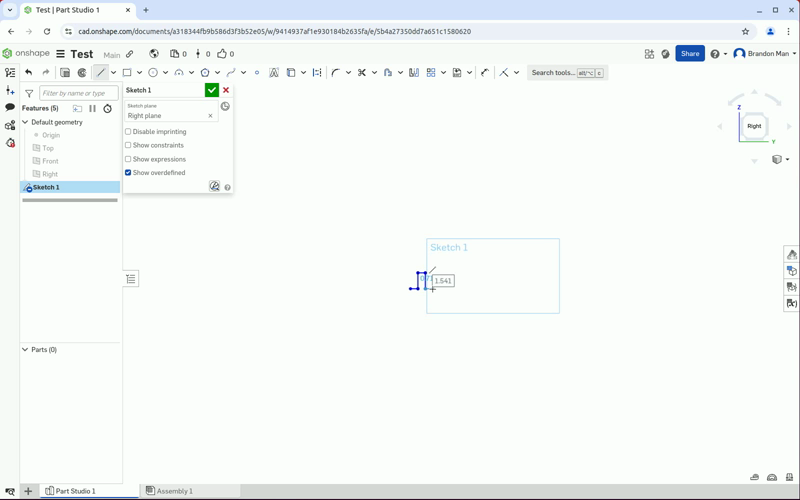
scroll(6)
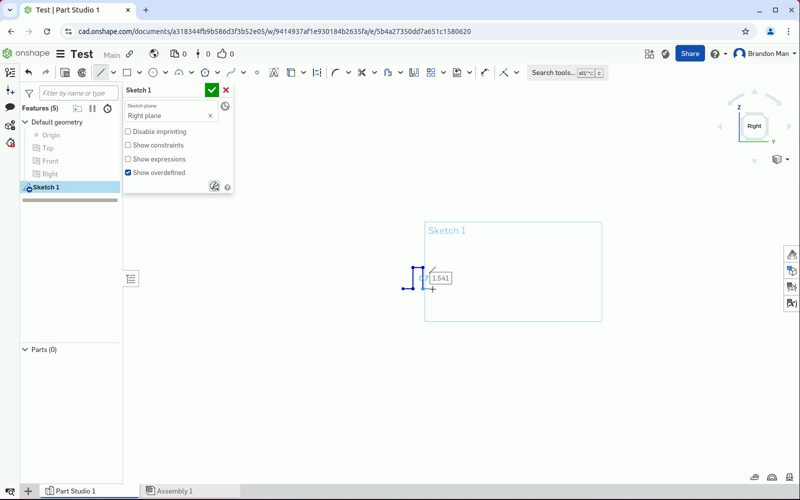
scroll(6)
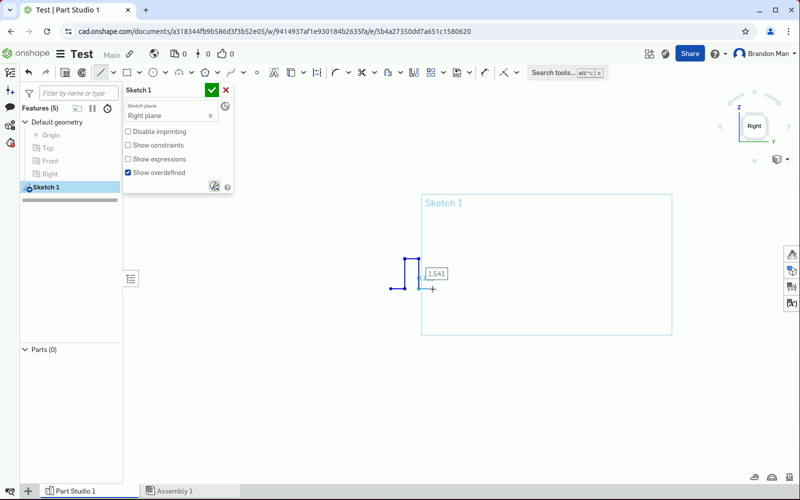
scroll(6)
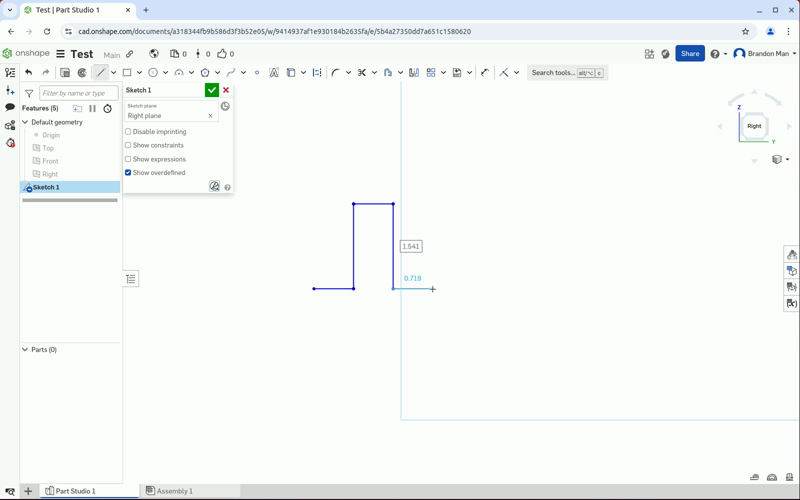
click(432, 288)
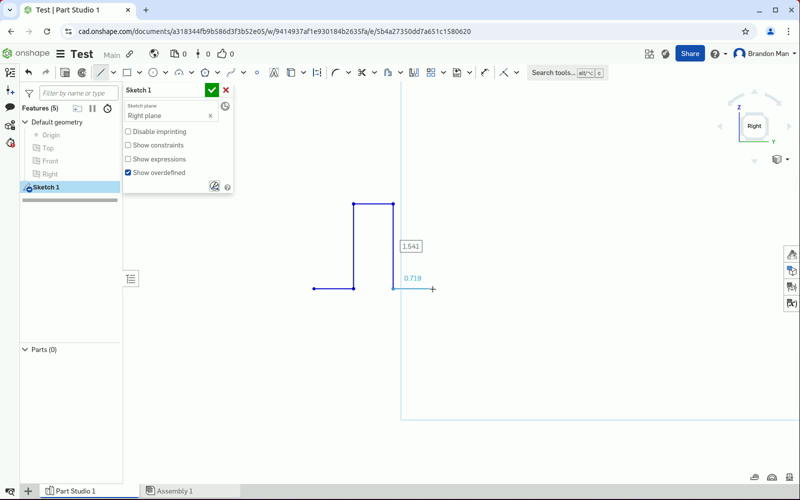
scroll(-6)
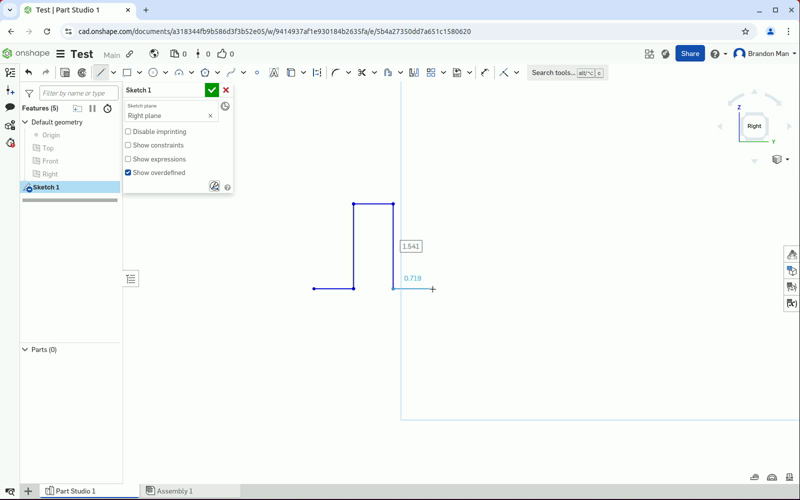
scroll(-6)
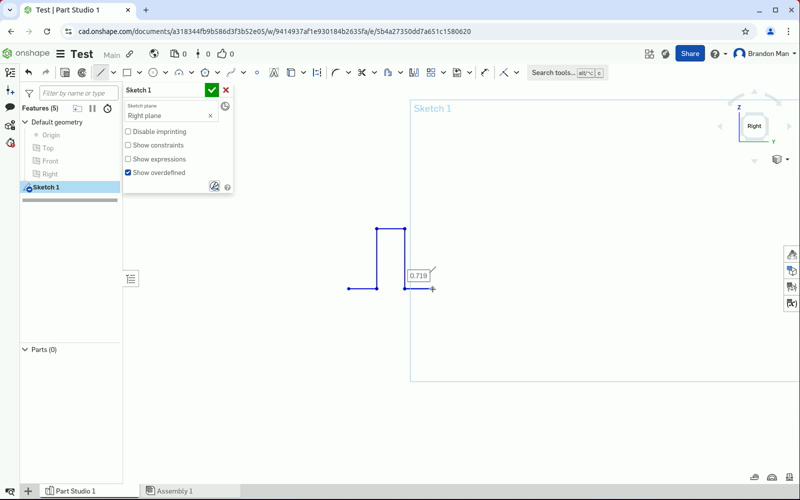
scroll(-6)
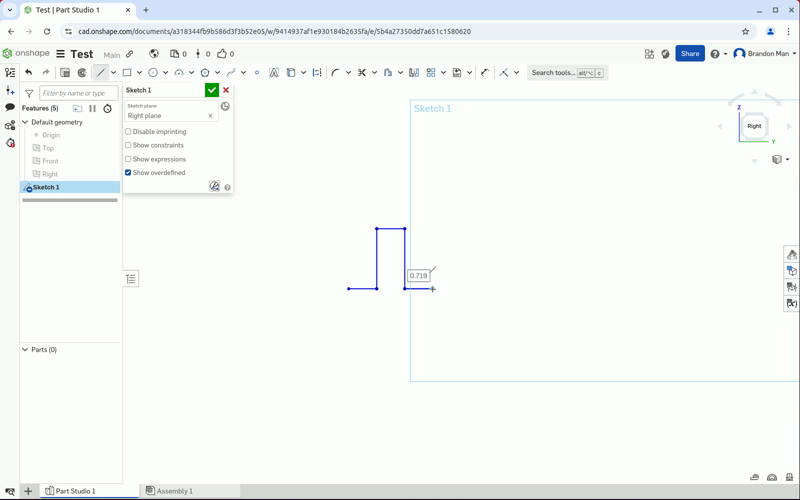
scroll(-6)
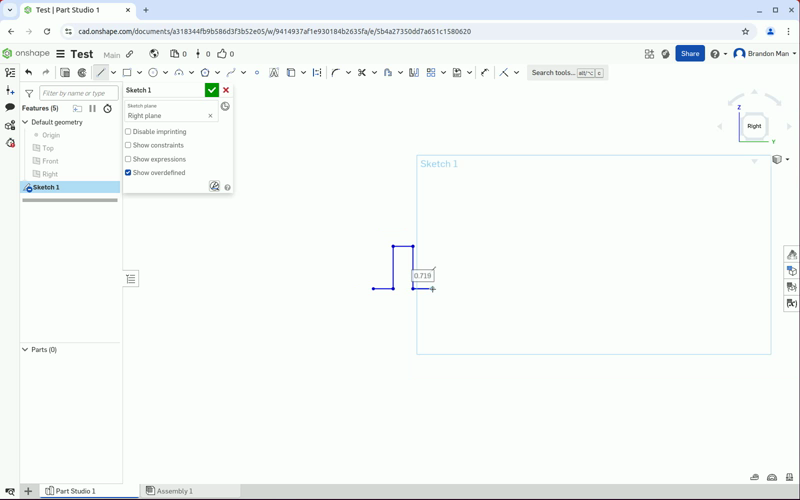
scroll(-6)
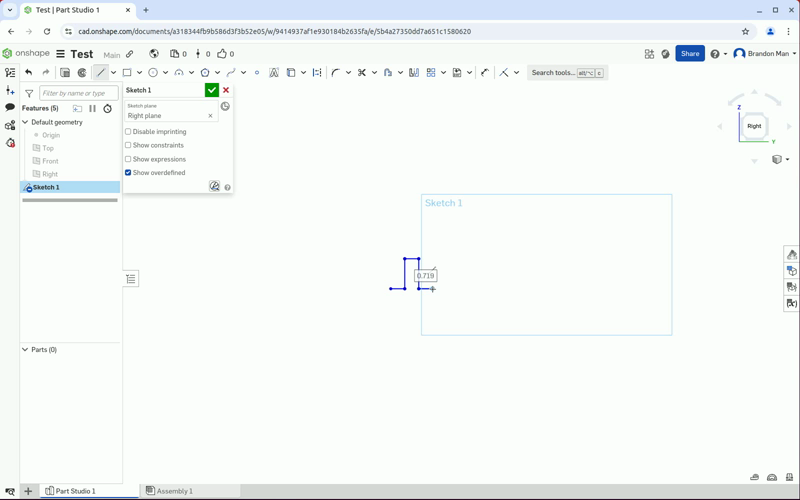
scroll(-6)
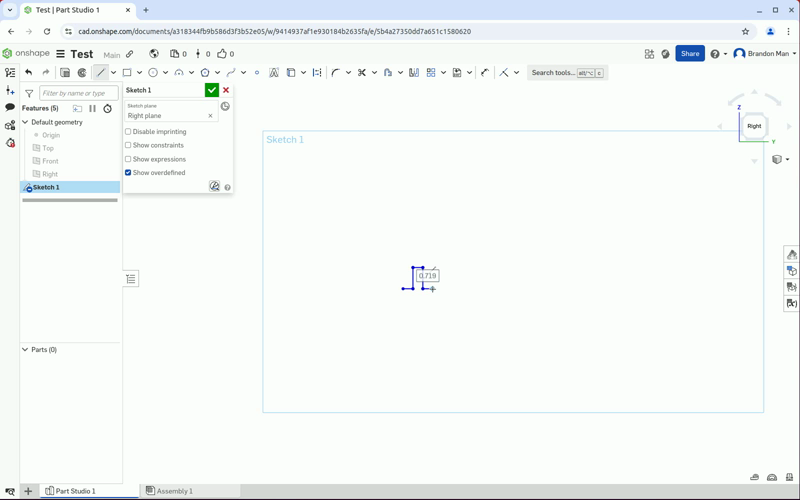
scroll(-6)
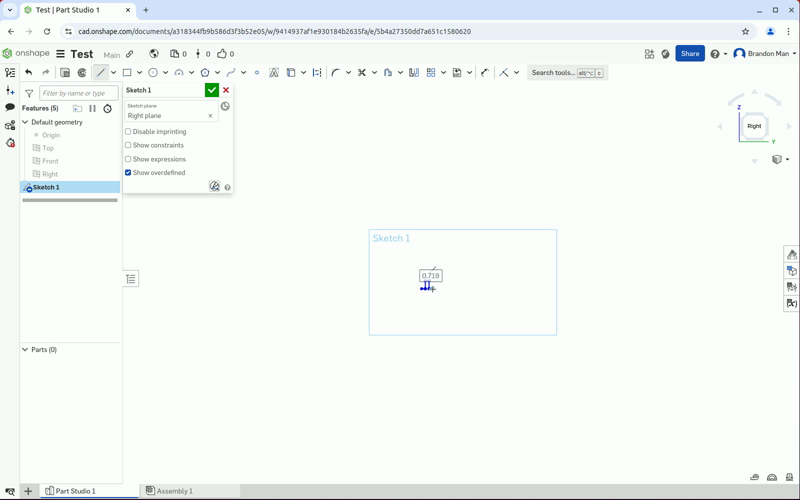
key_up(shift)
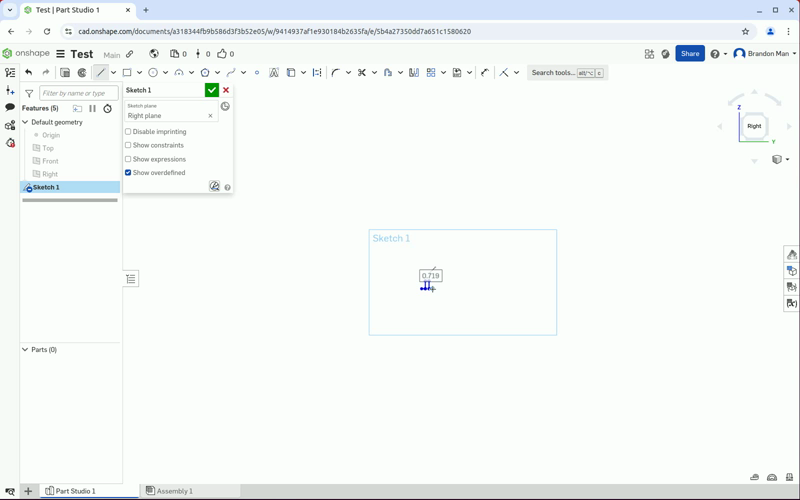
key_down(shift)
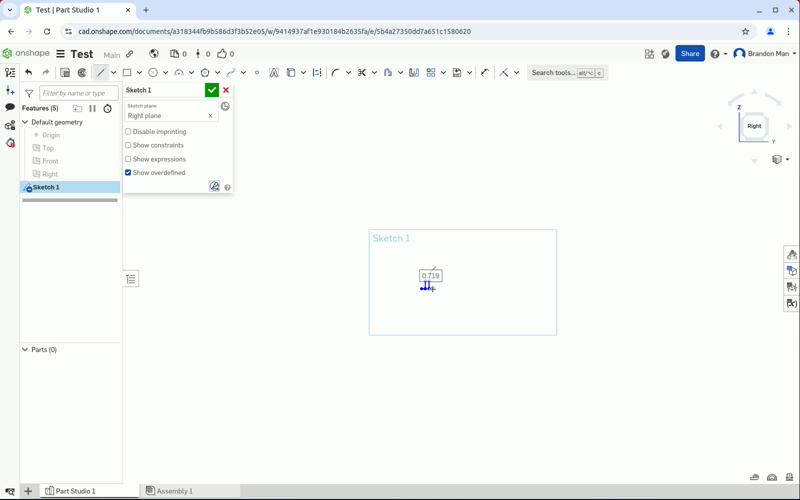
mouse_move(462, 288)
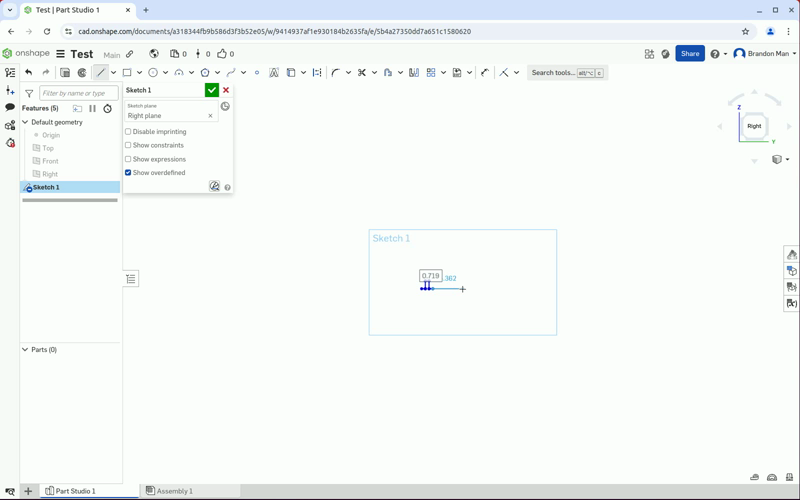
mouse_move(432, 267)
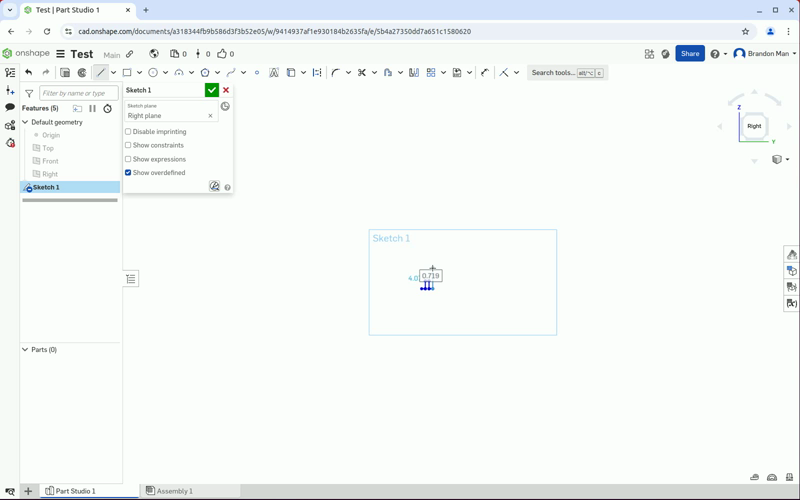
click(432, 267)
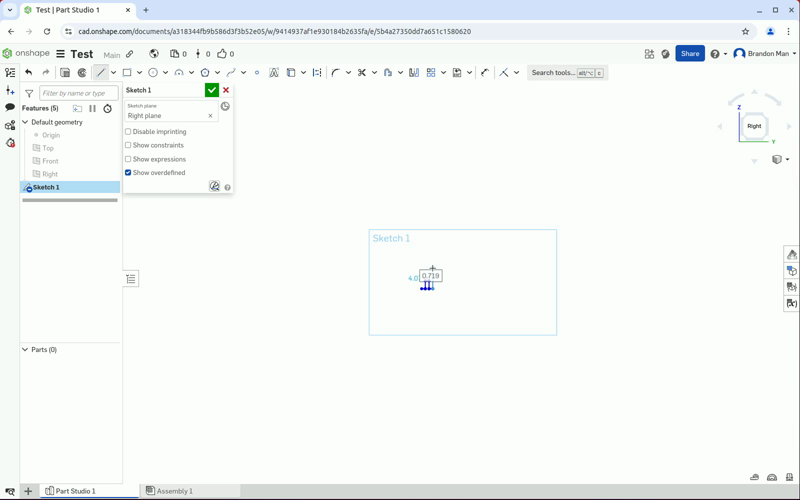
key_up(shift)
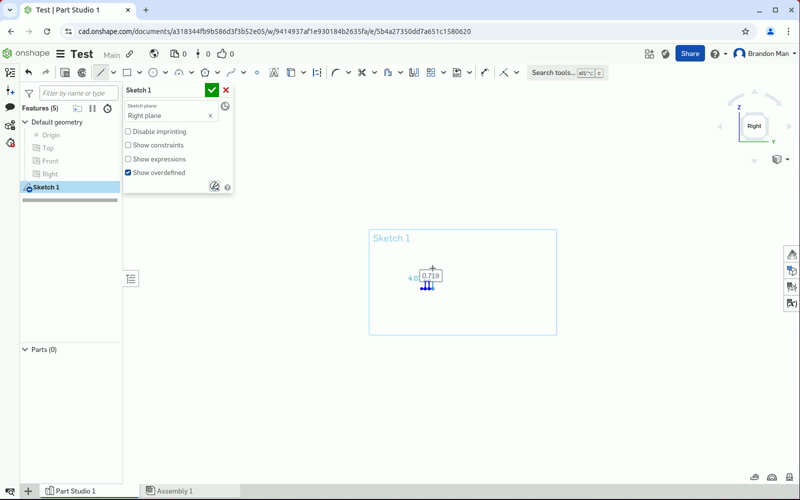
key_down(shift)
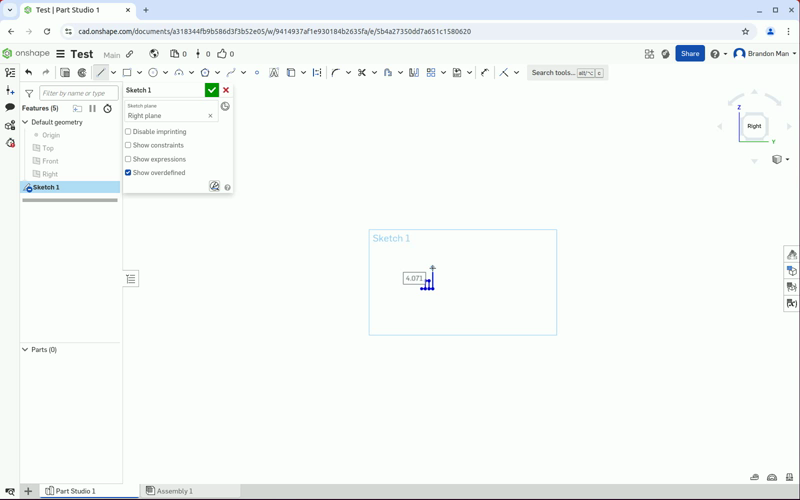
mouse_move(462, 267)
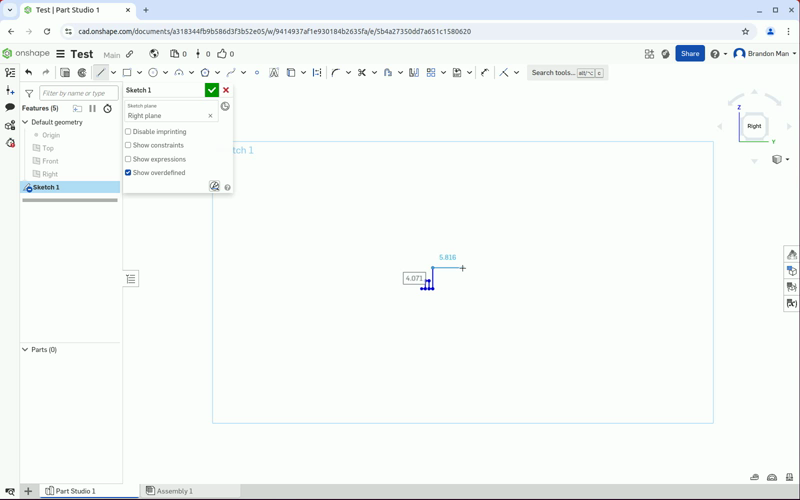
mouse_move(429, 267)
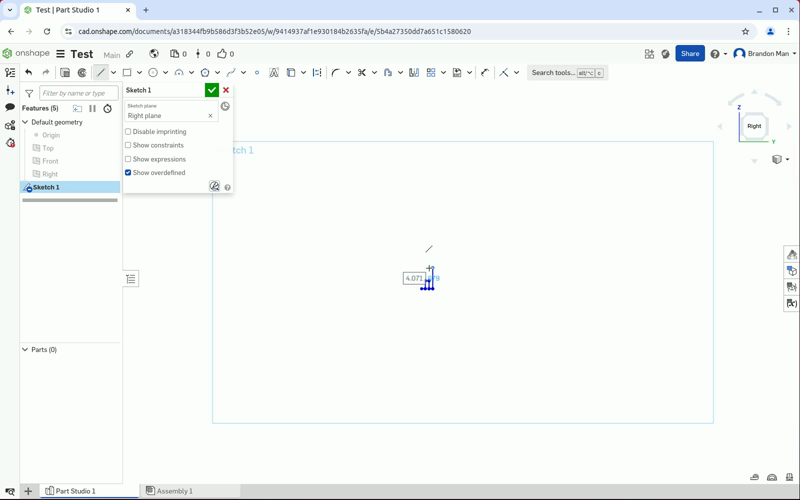
scroll(6)
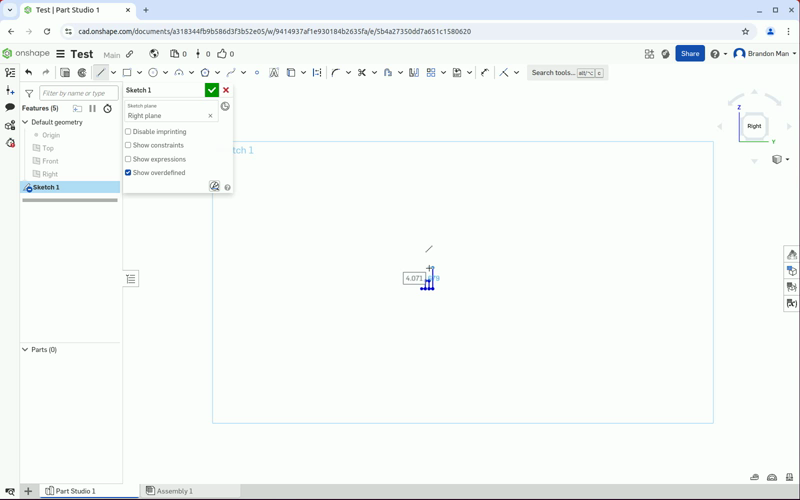
scroll(6)
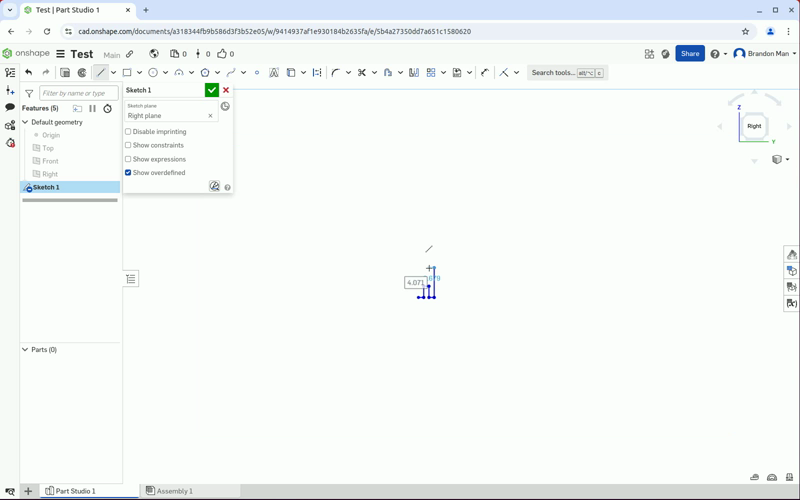
scroll(6)
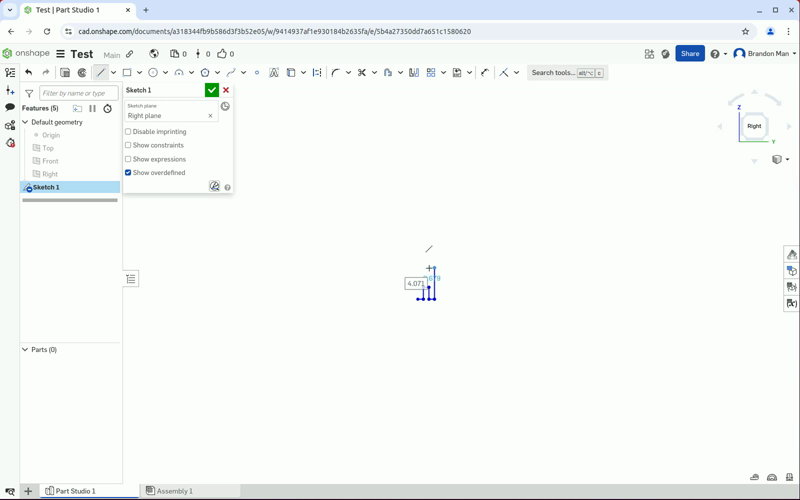
scroll(6)
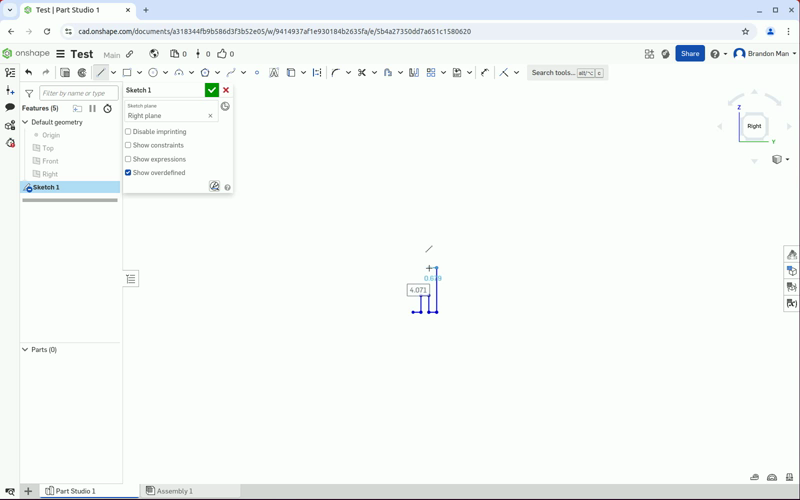
scroll(6)
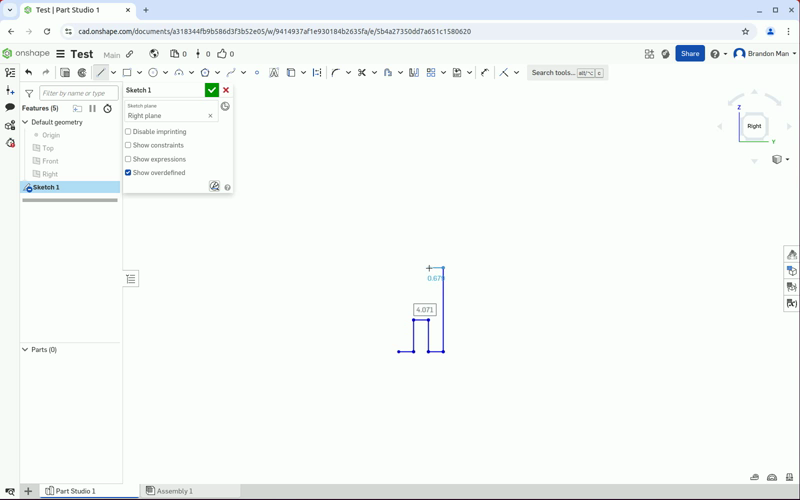
scroll(6)
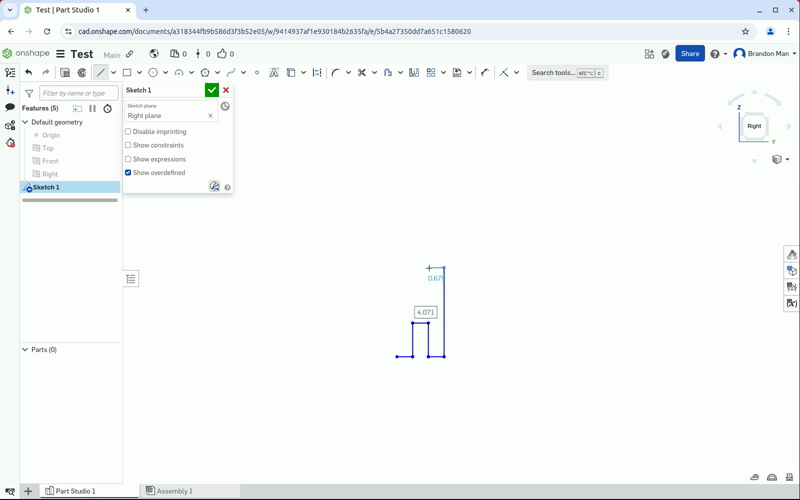
scroll(6)
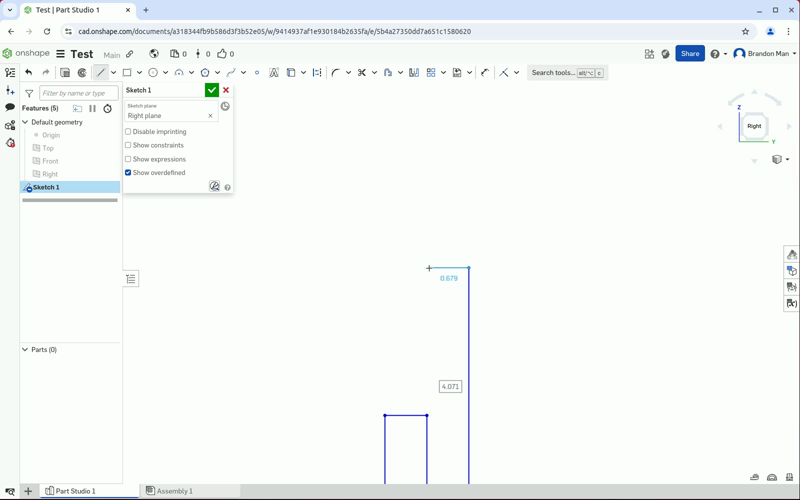
click(429, 267)
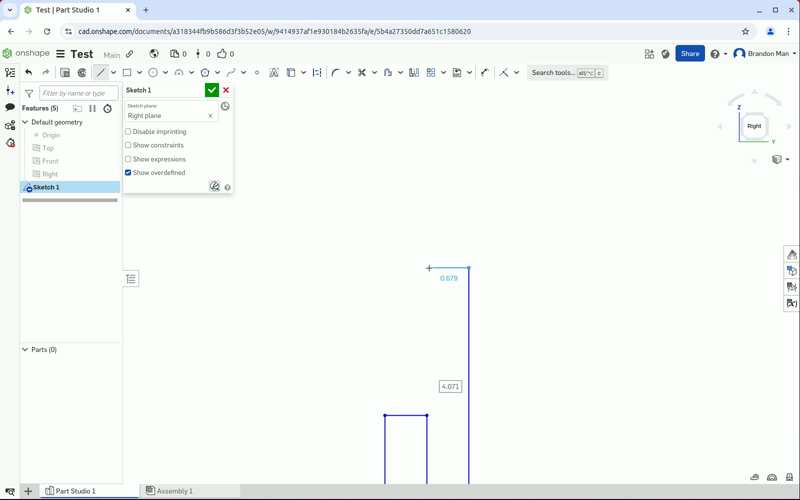
scroll(-6)
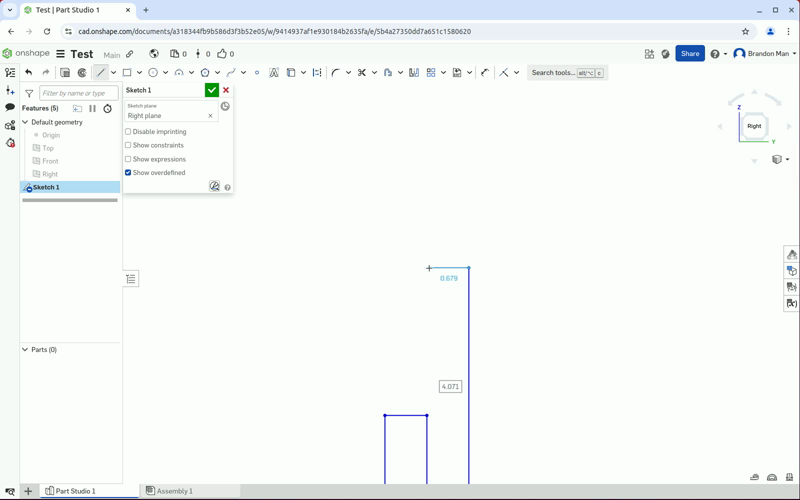
scroll(-6)
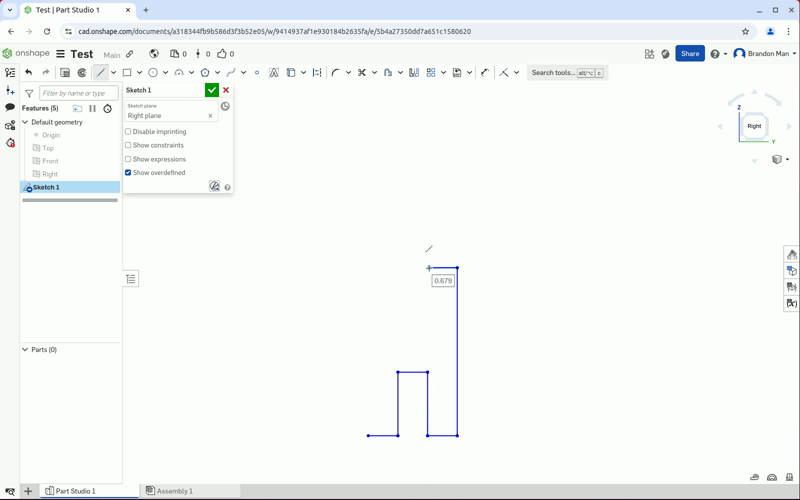
scroll(-6)
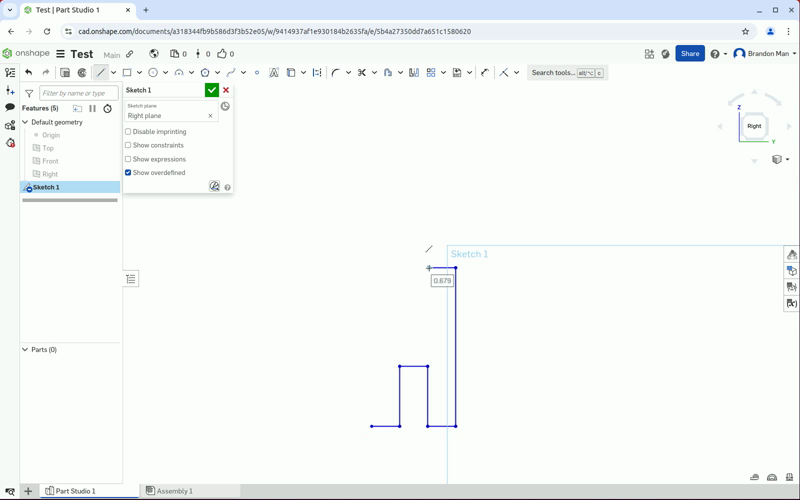
scroll(-6)
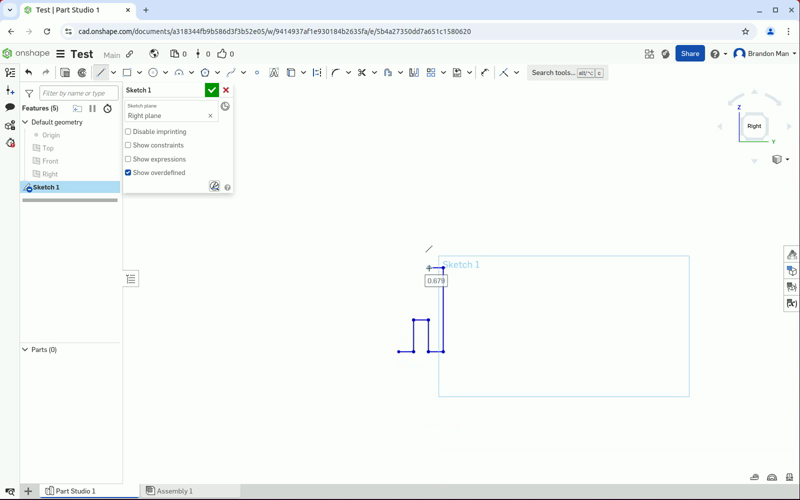
scroll(-6)
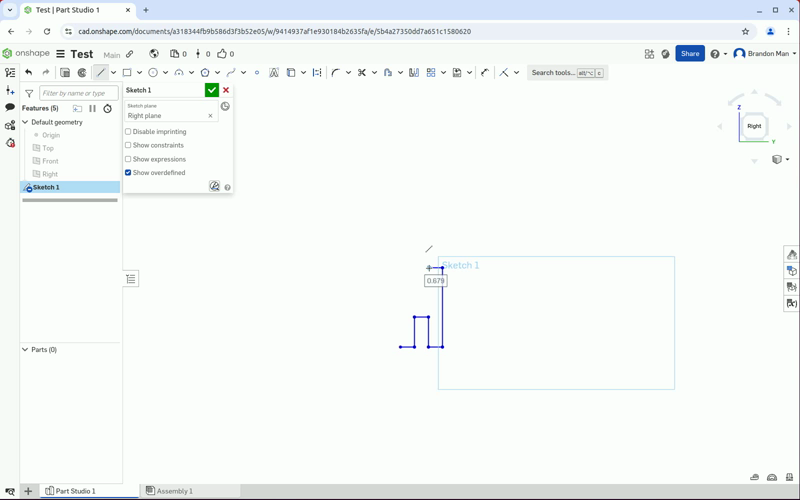
scroll(-6)
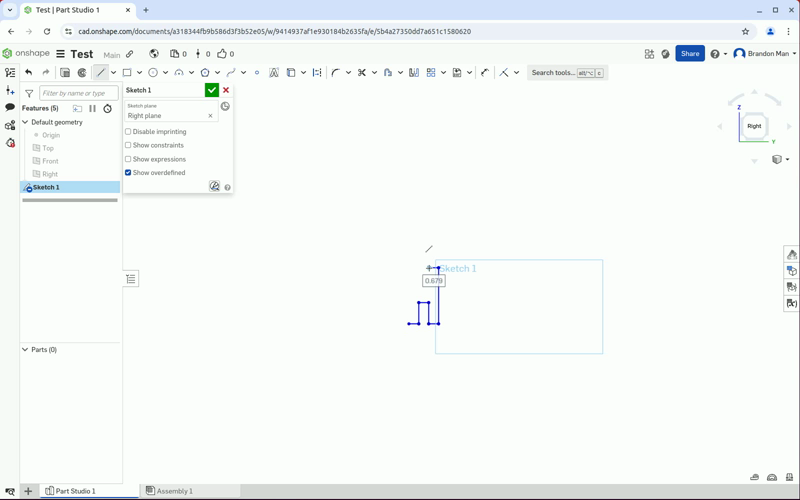
scroll(-6)
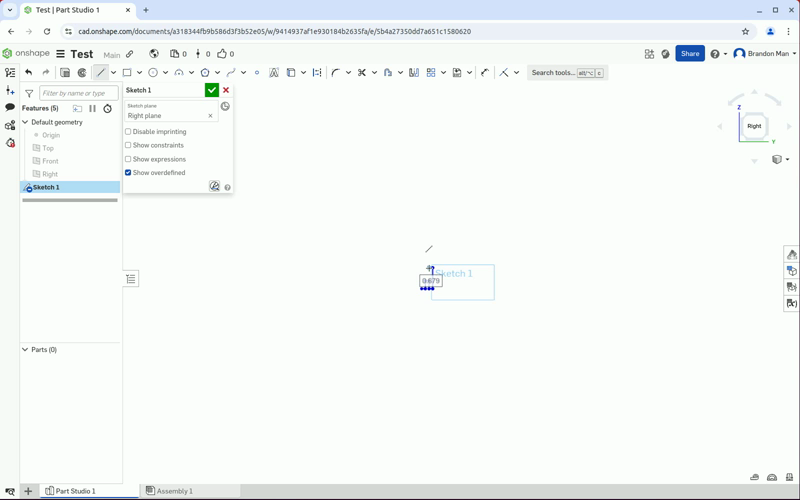
key_up(shift)
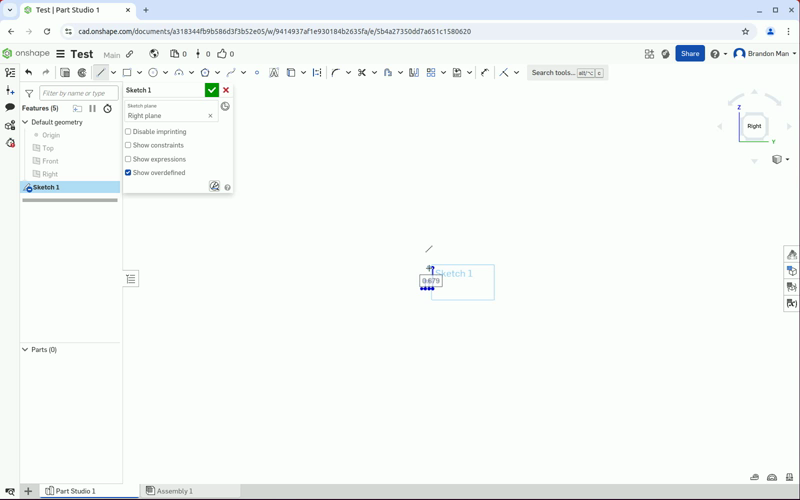
key_down(shift)
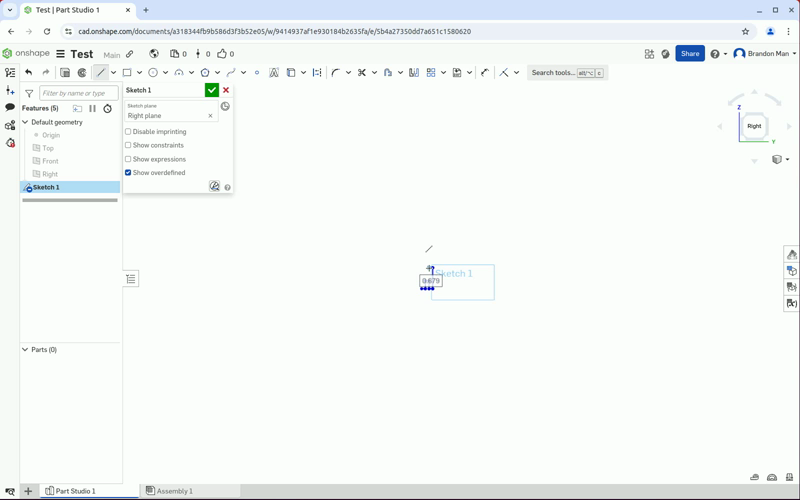
mouse_move(459, 267)
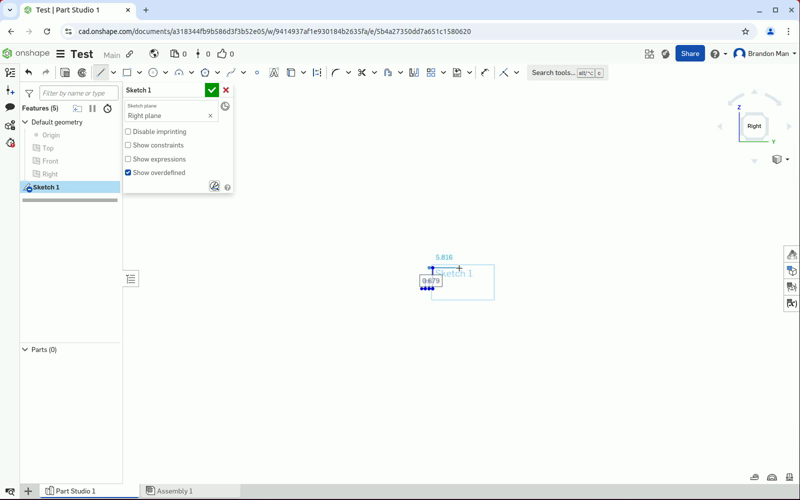
mouse_move(429, 275)
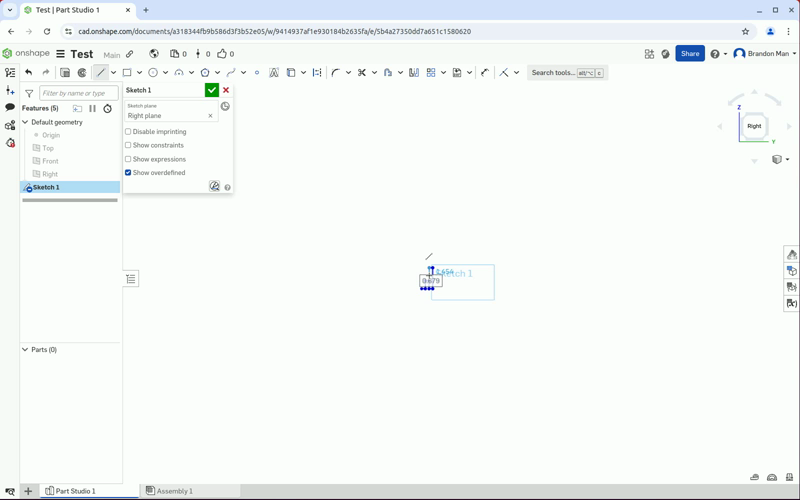
scroll(6)
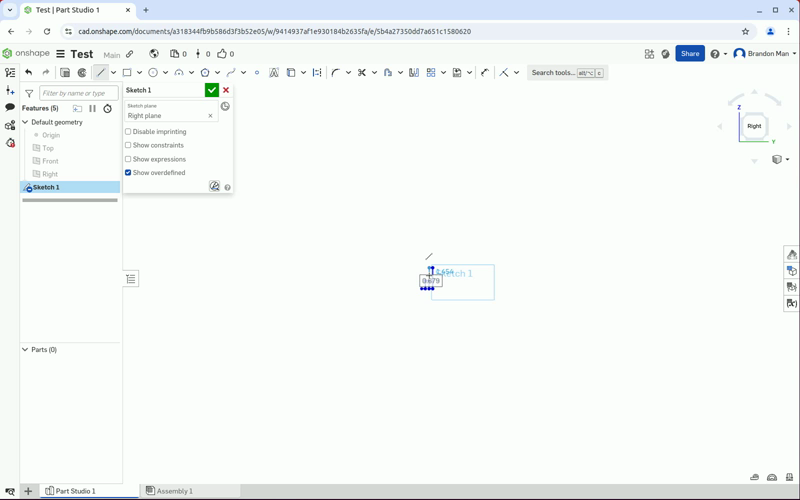
scroll(6)
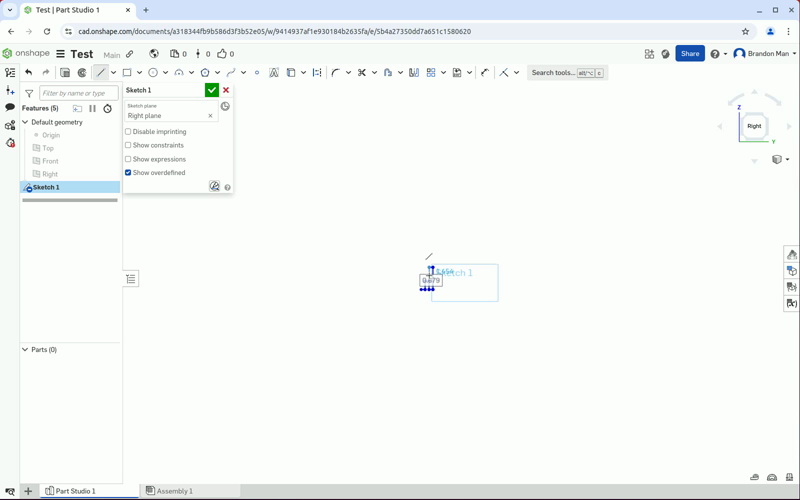
scroll(6)
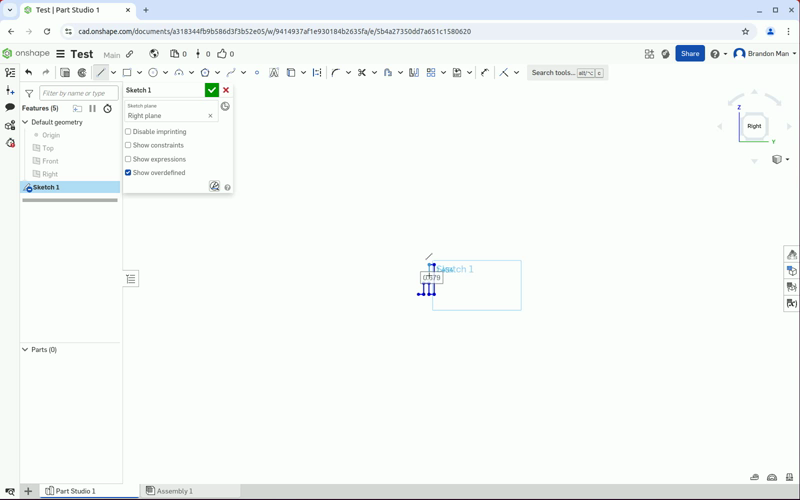
scroll(6)
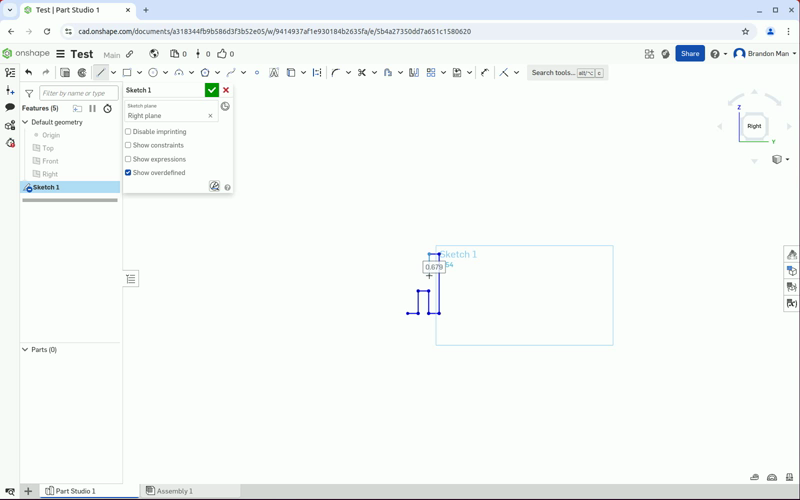
scroll(6)
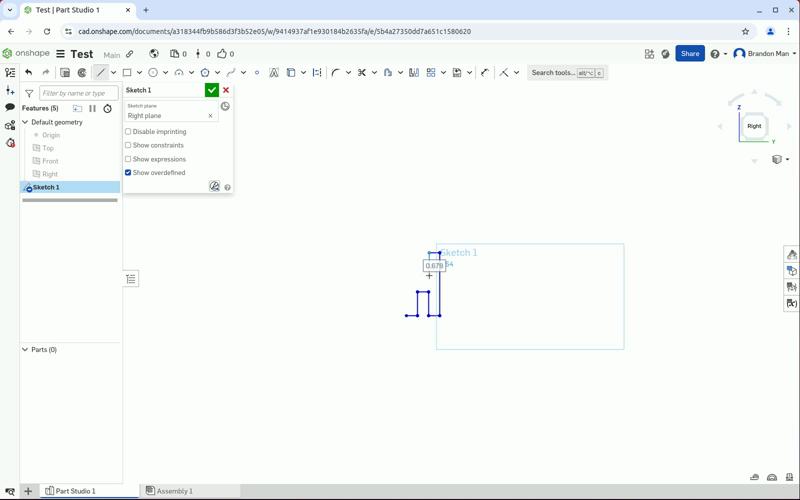
scroll(6)
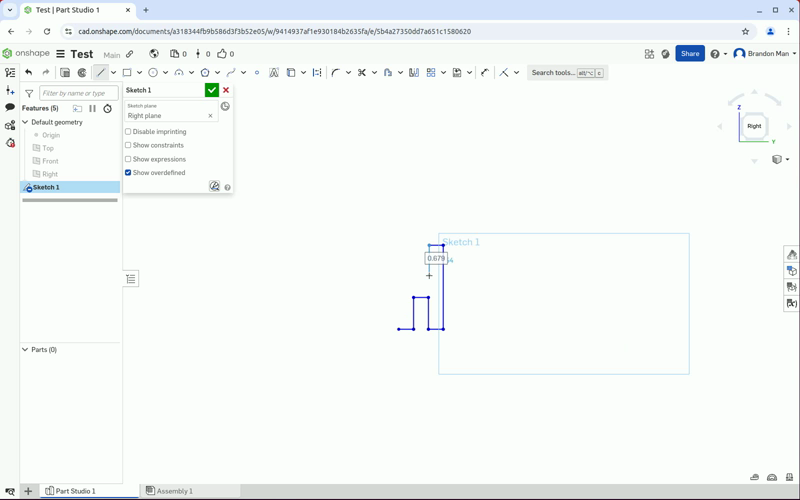
scroll(6)
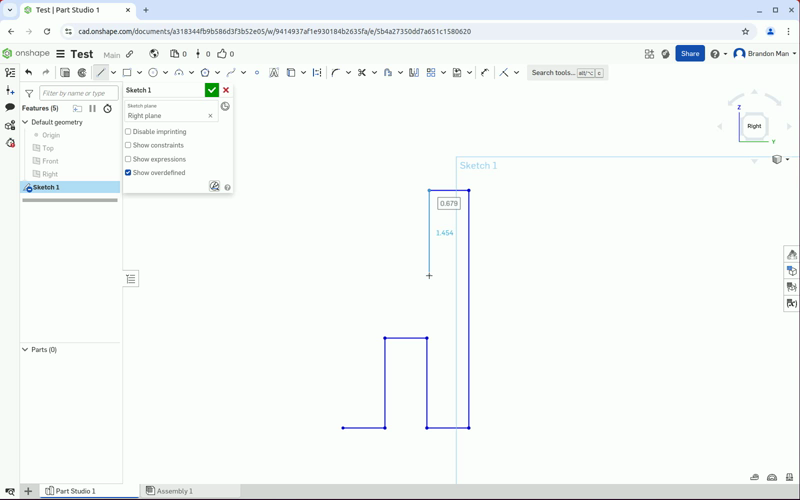
click(429, 275)
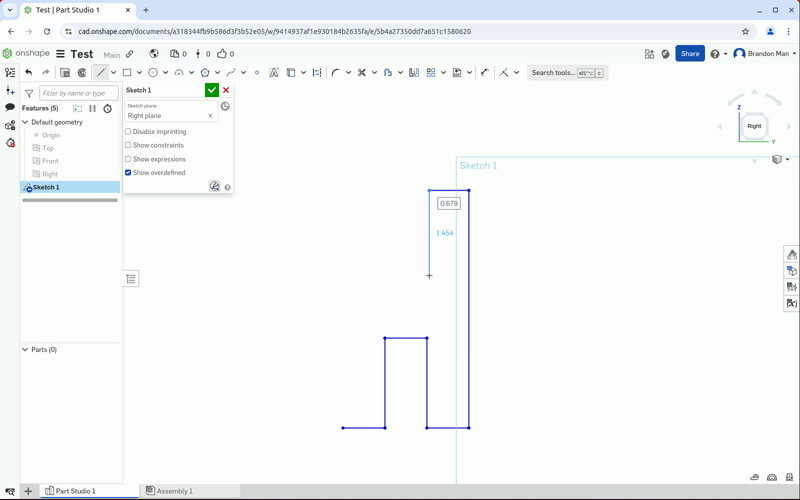
scroll(-6)
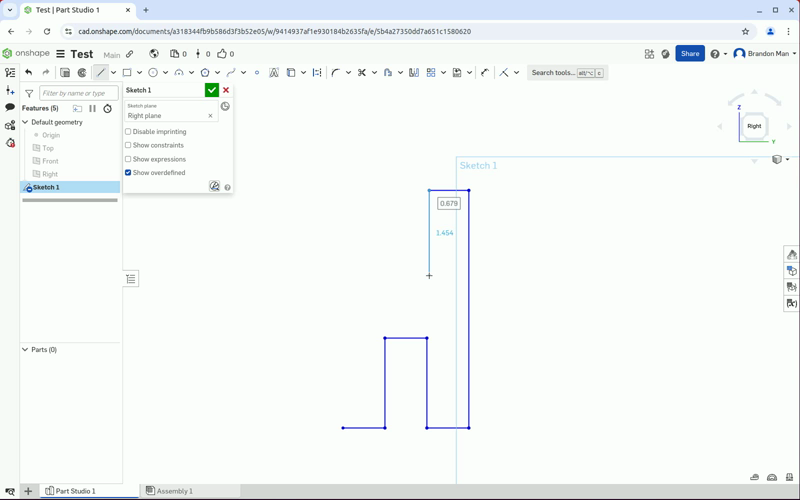
scroll(-6)
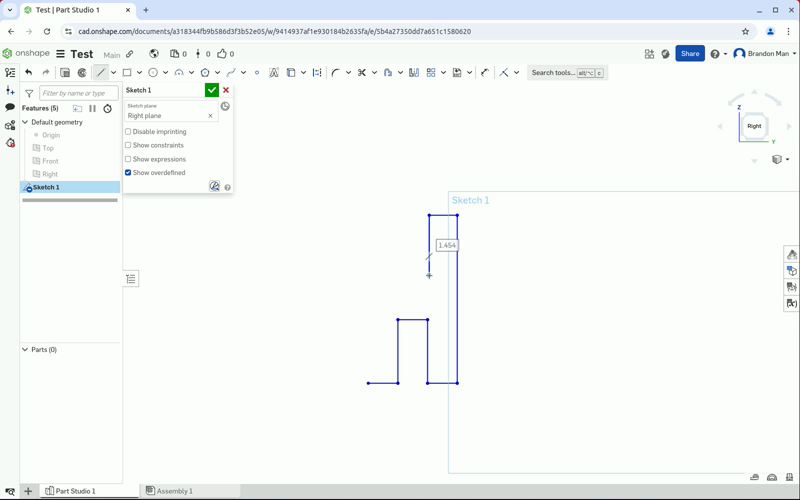
scroll(-6)
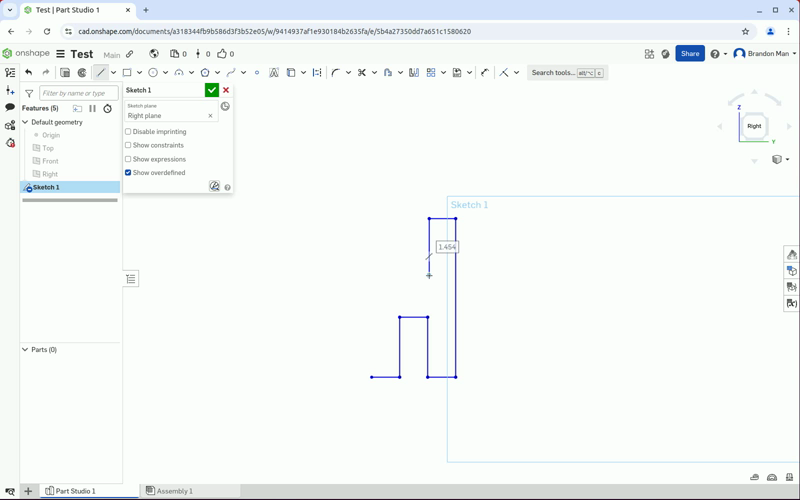
scroll(-6)
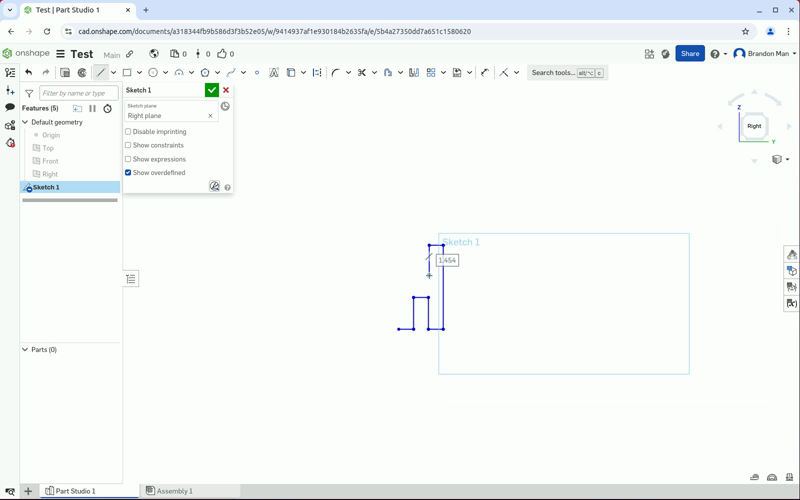
scroll(-6)
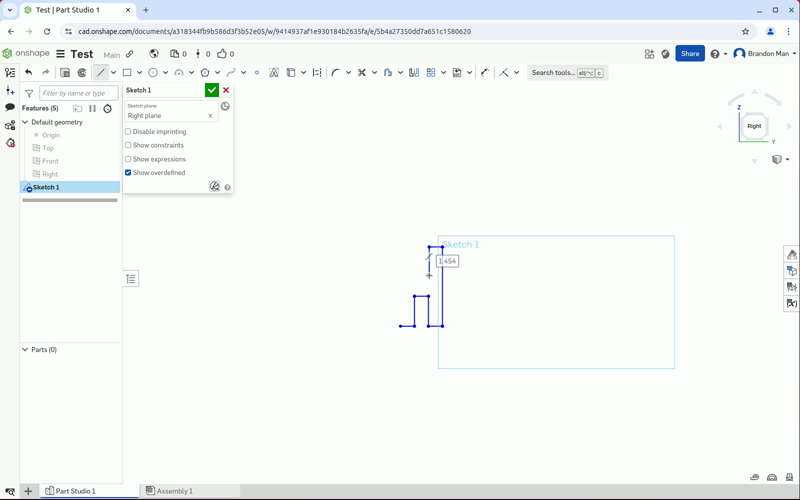
scroll(-6)
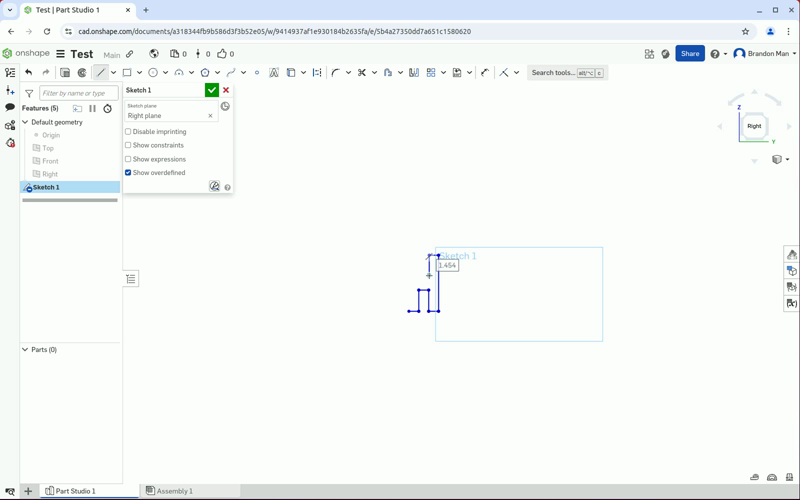
scroll(-6)
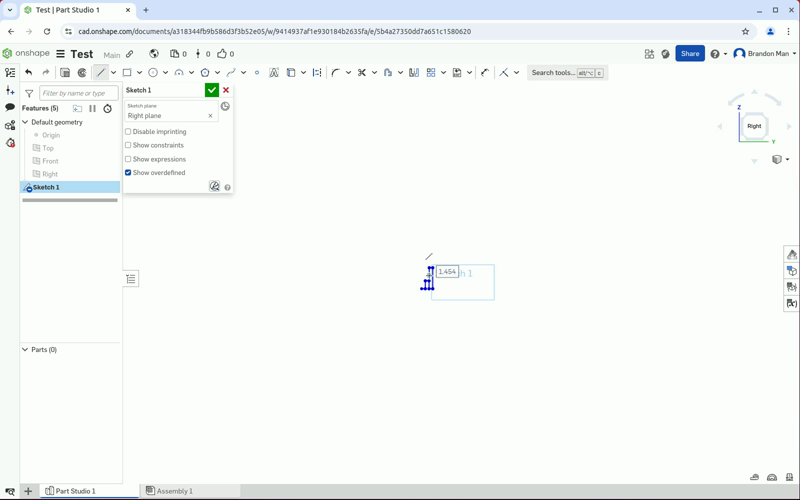
key_up(shift)
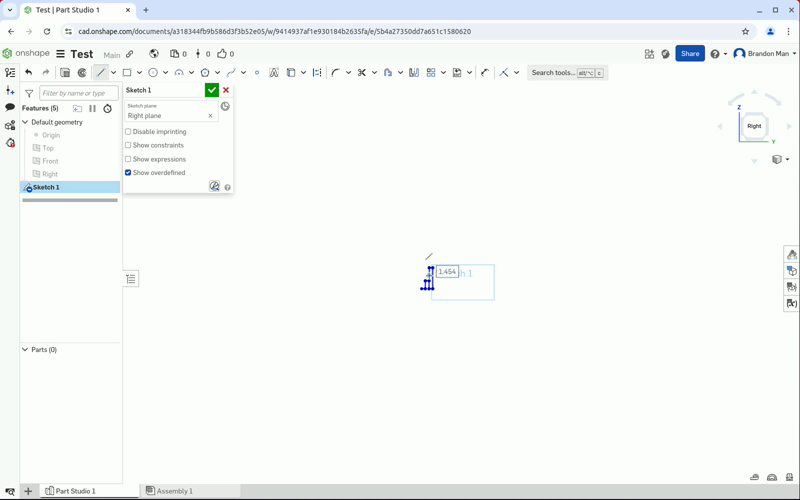
key_down(shift)
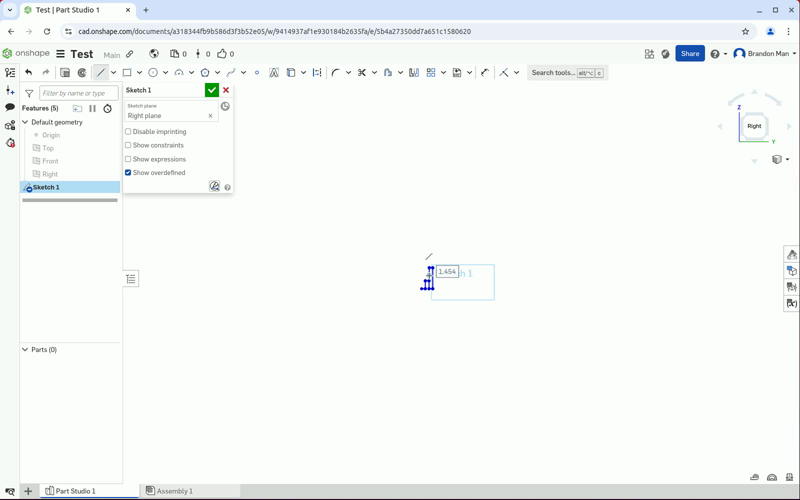
mouse_move(459, 275)
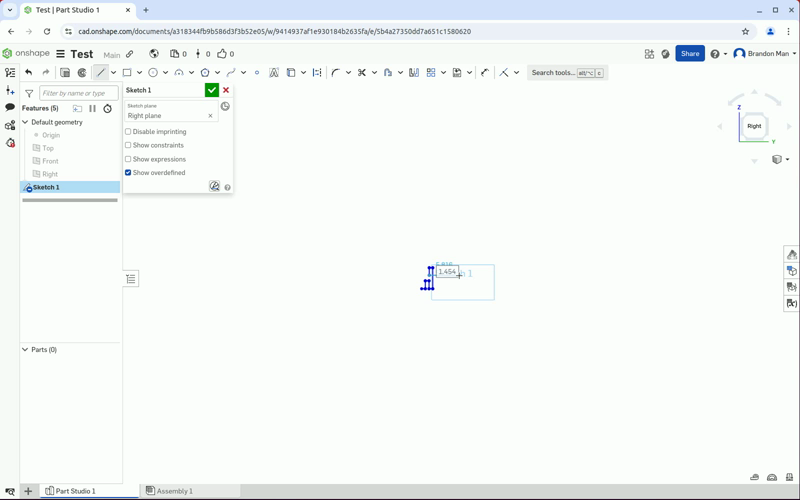
mouse_move(425, 275)
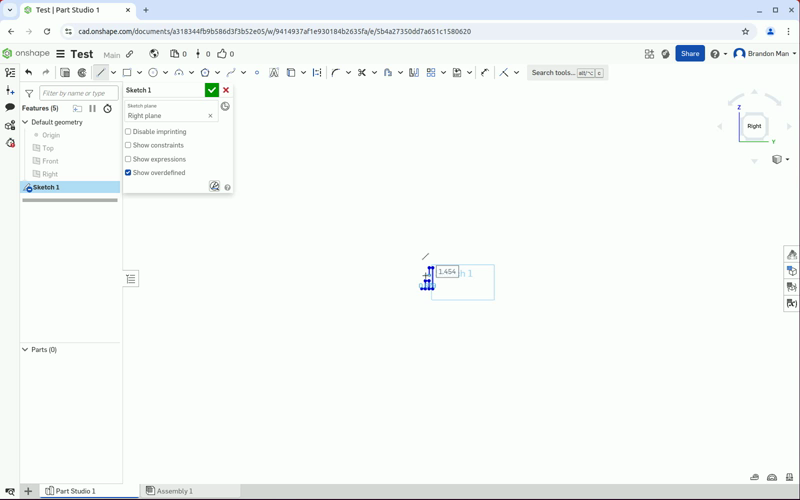
scroll(6)
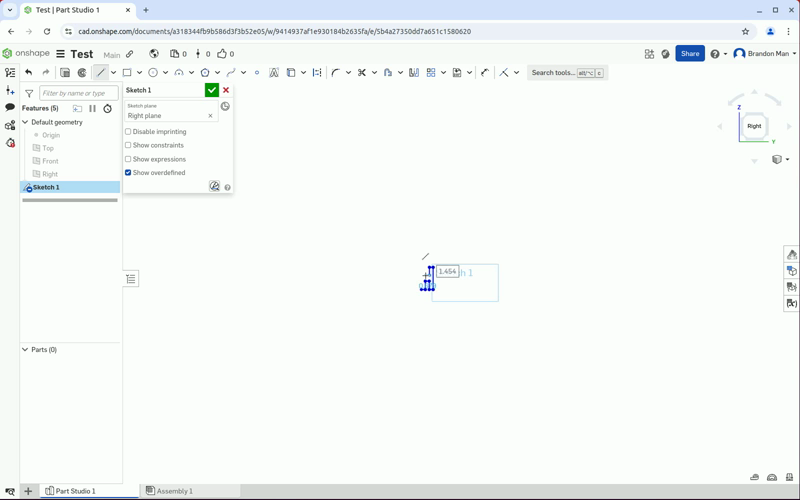
scroll(6)
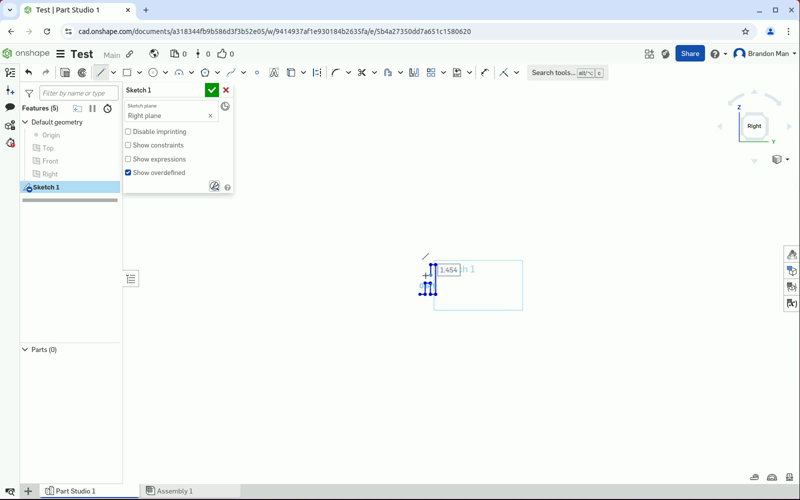
scroll(6)
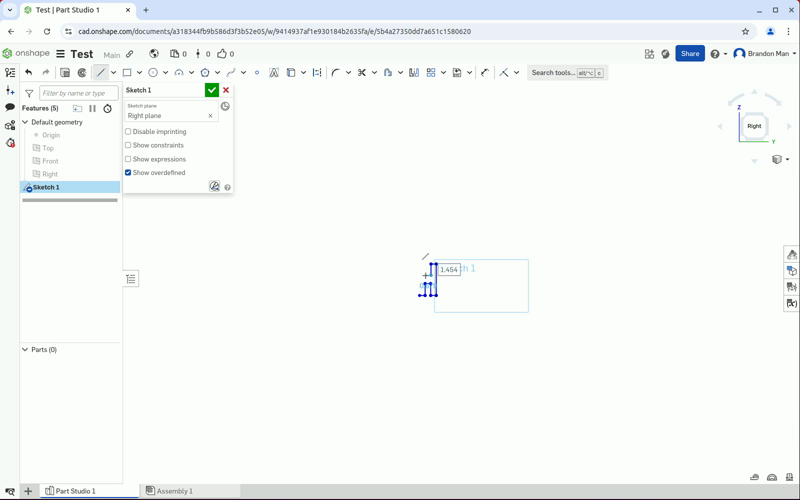
scroll(6)
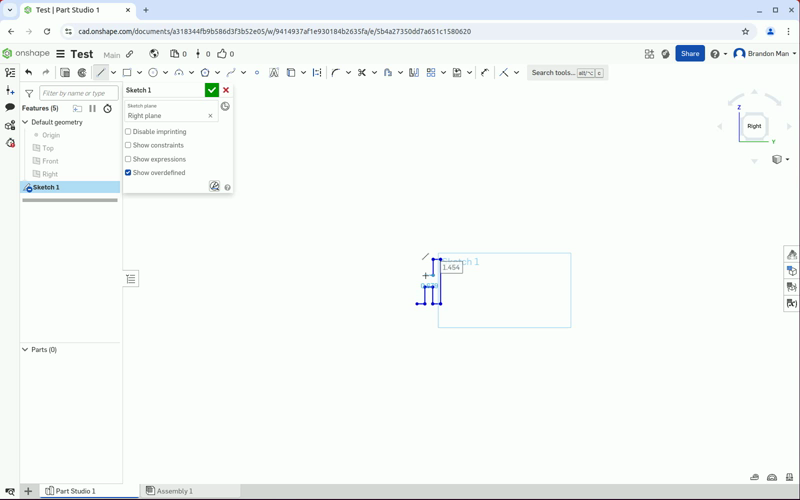
scroll(6)
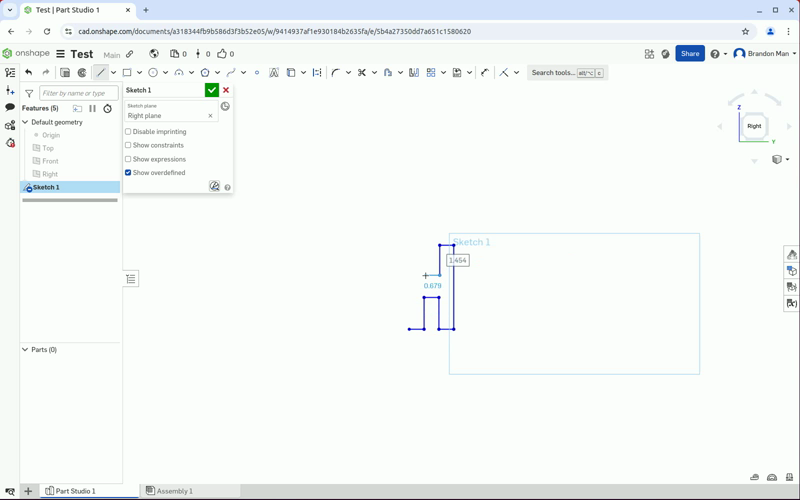
scroll(6)
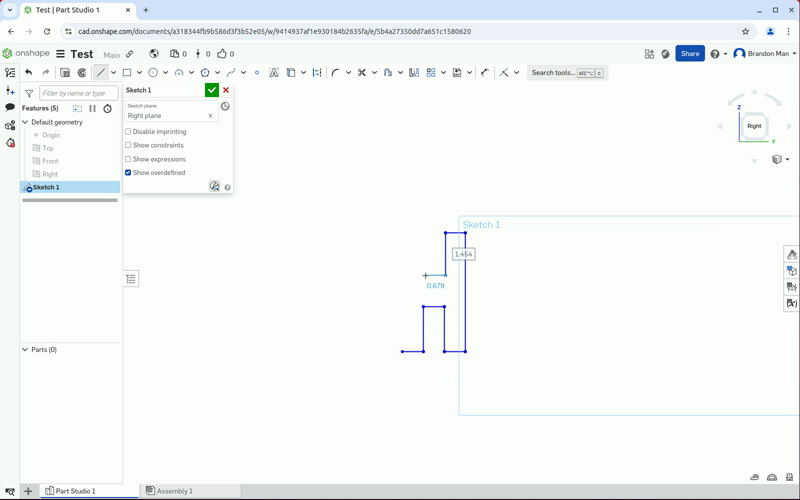
scroll(6)
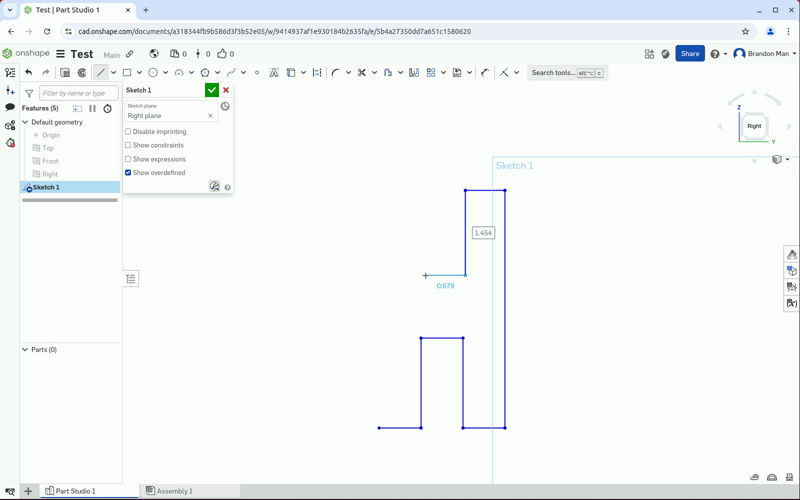
click(425, 275)
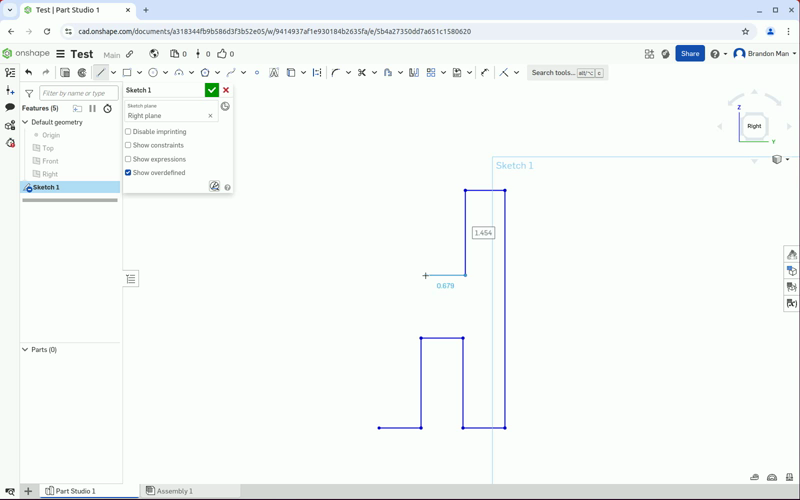
scroll(-6)
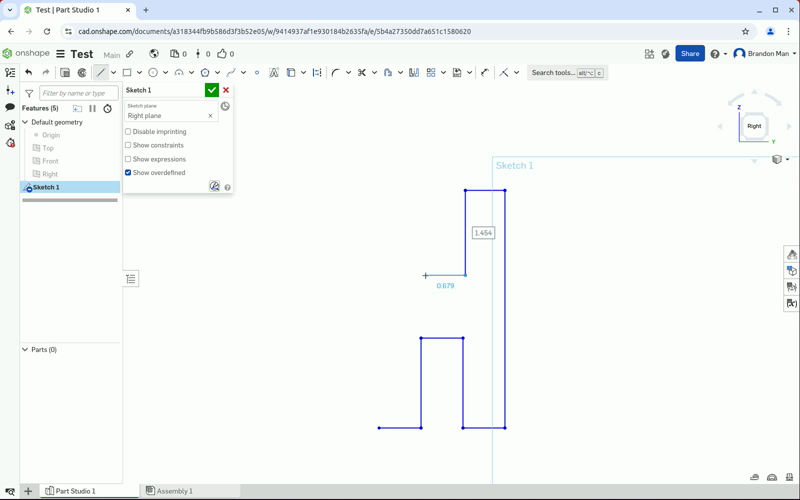
scroll(-6)
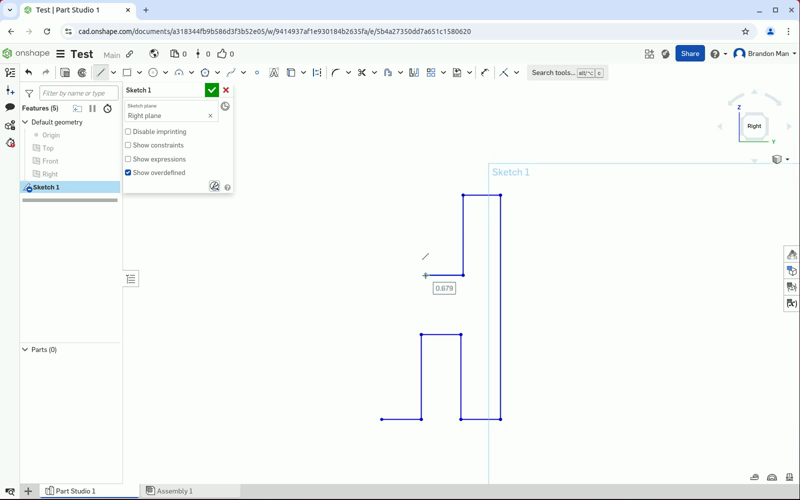
scroll(-6)
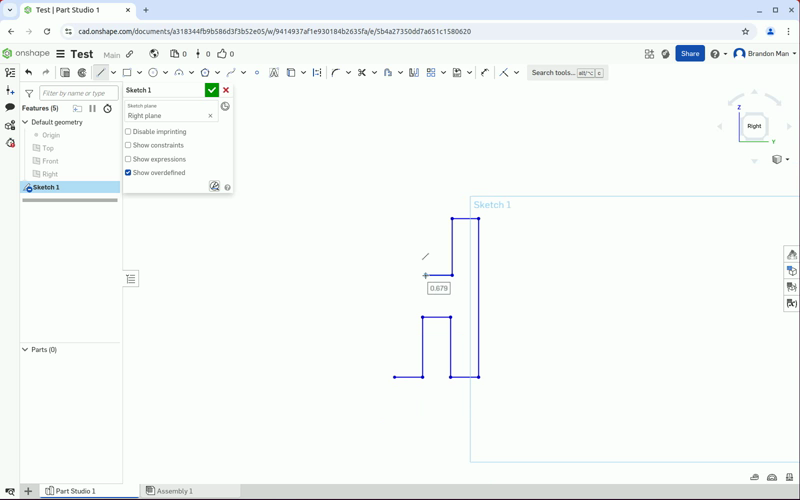
scroll(-6)
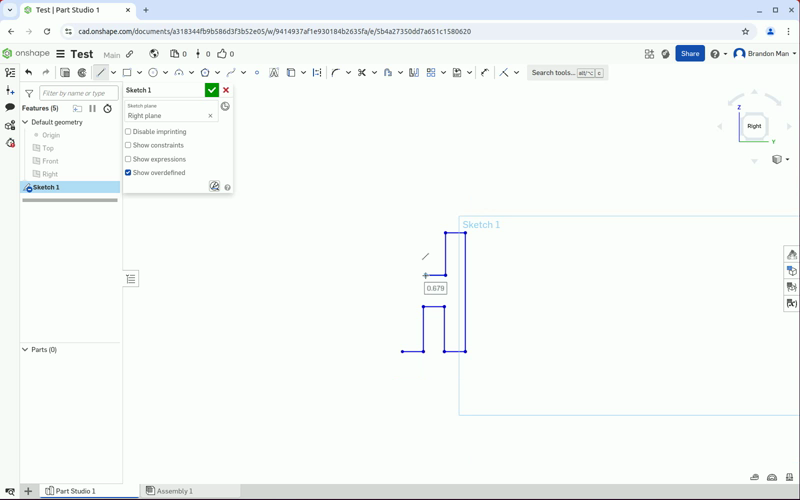
scroll(-6)
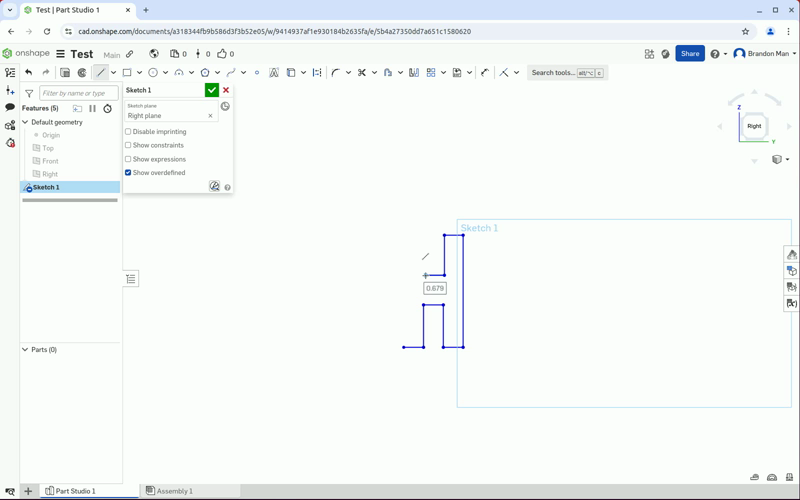
scroll(-6)
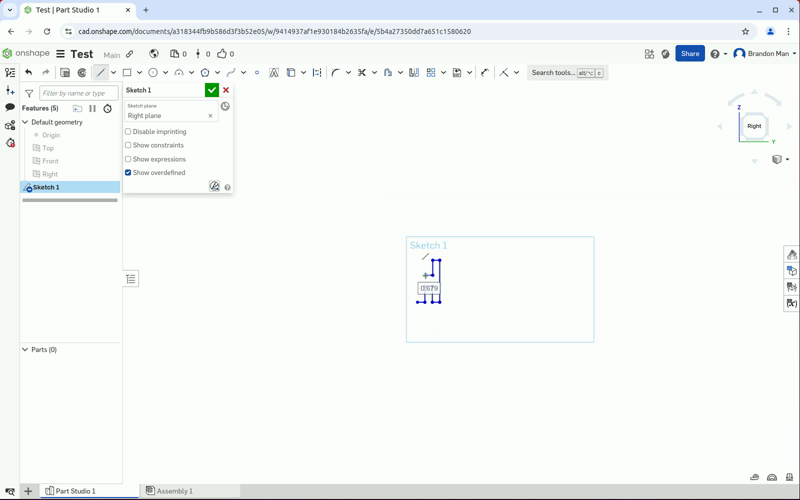
scroll(-6)
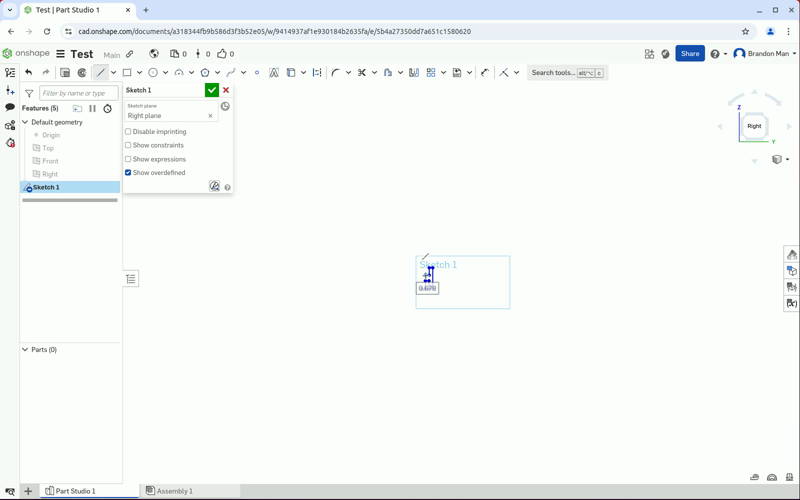
key_up(shift)
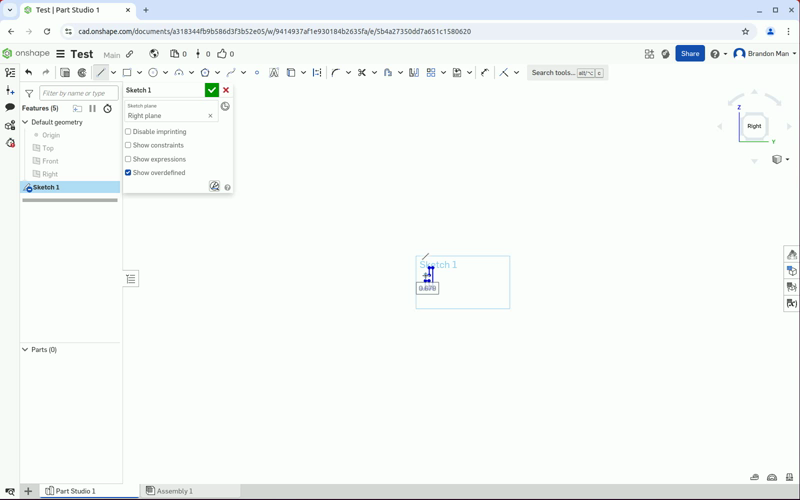
key_down(shift)
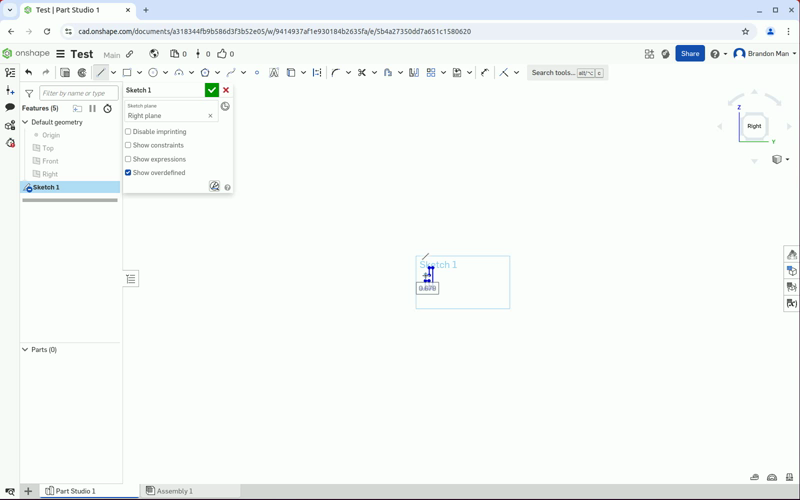
mouse_move(455, 275)
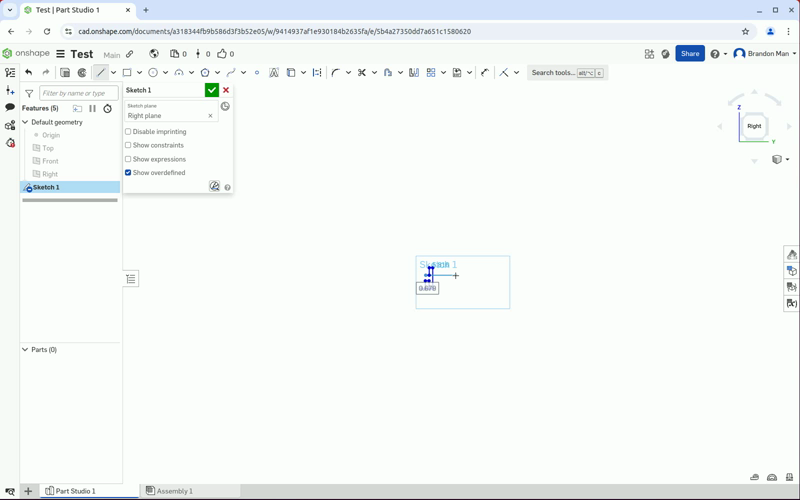
mouse_move(425, 268)
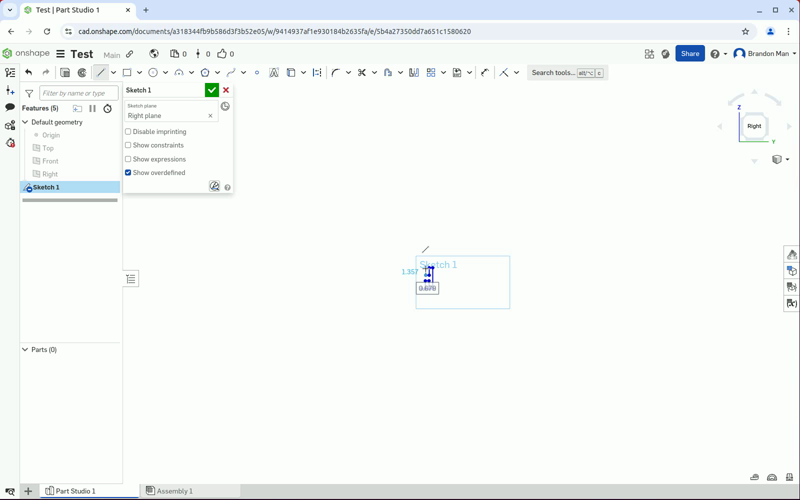
scroll(6)
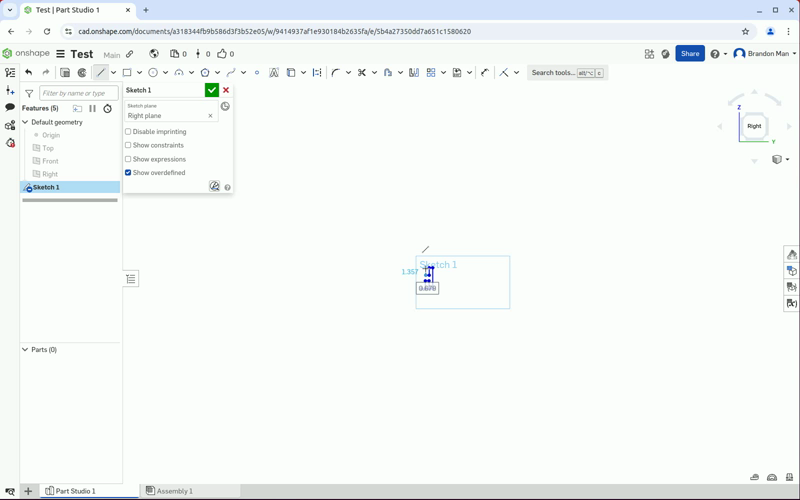
scroll(6)
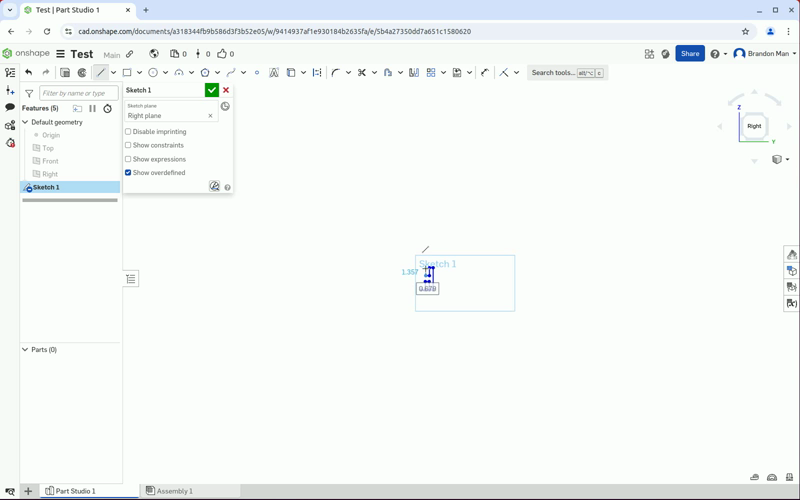
scroll(6)
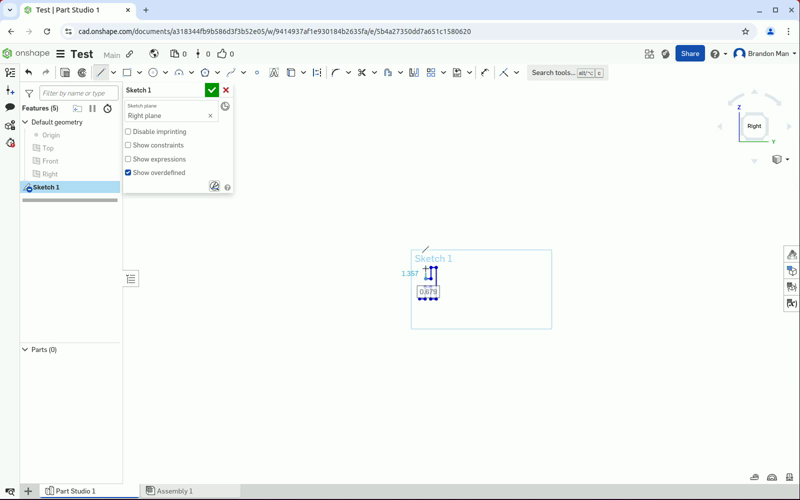
scroll(6)
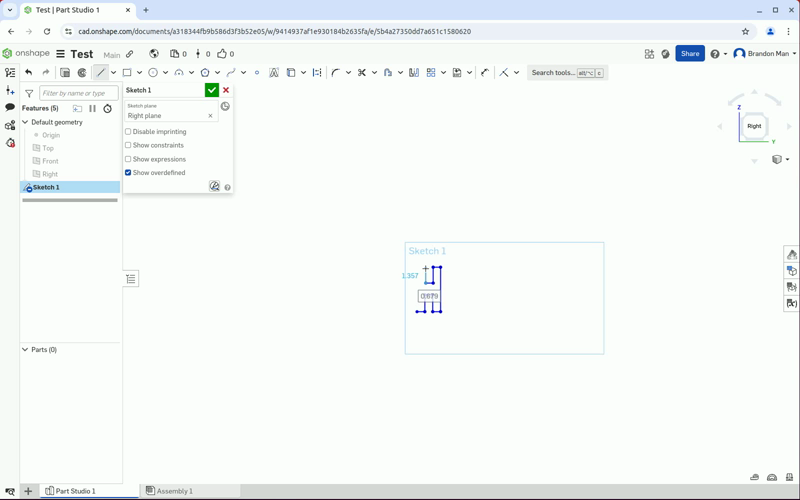
scroll(6)
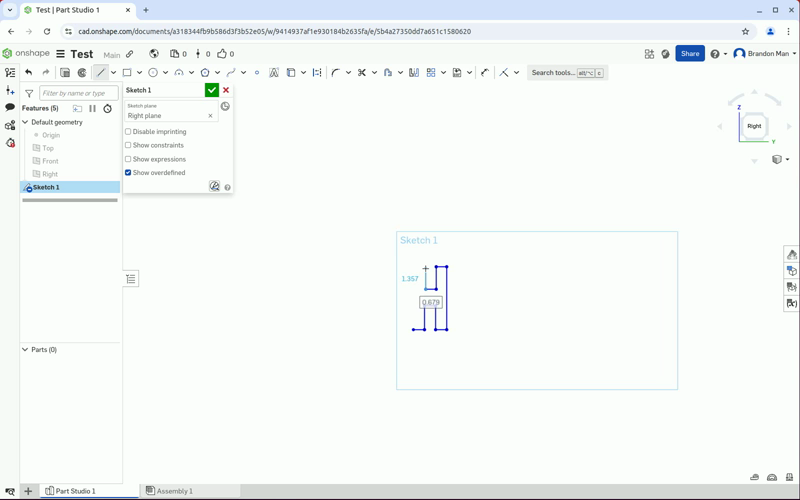
scroll(6)
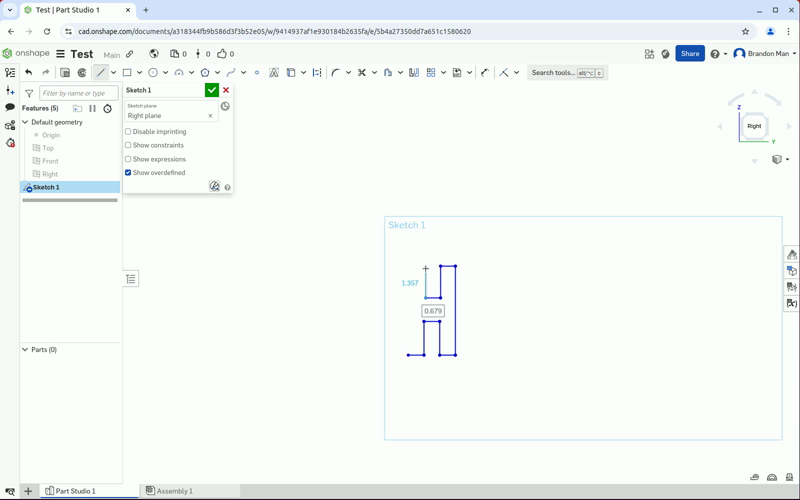
scroll(6)
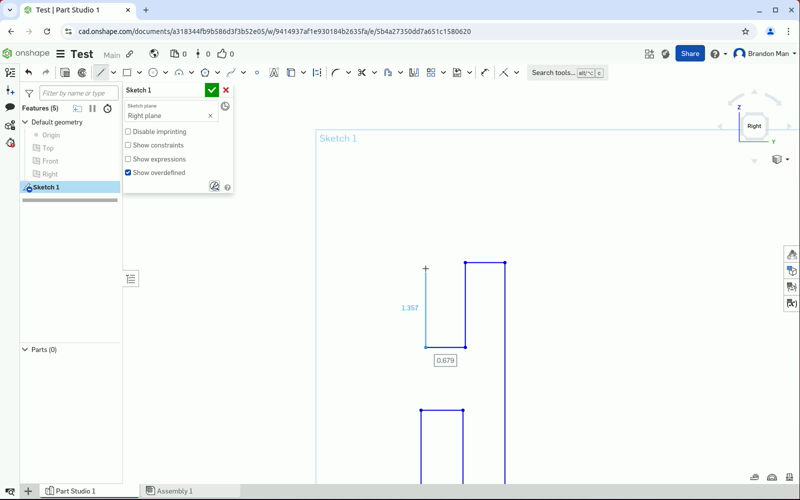
click(425, 268)
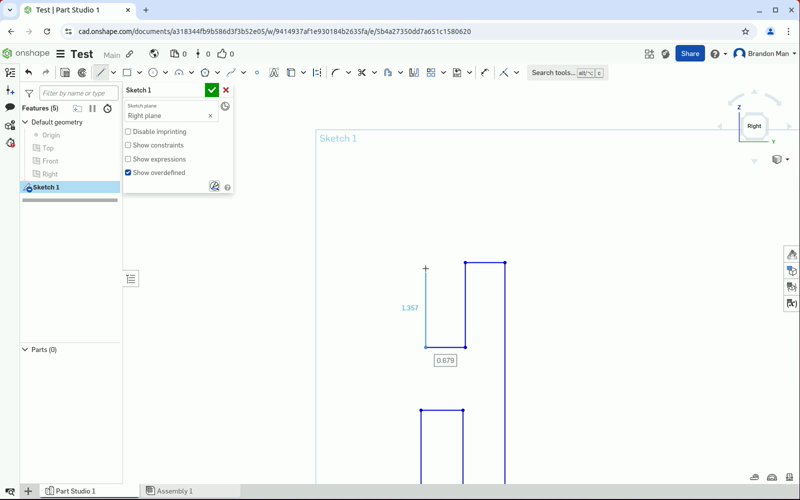
scroll(-6)
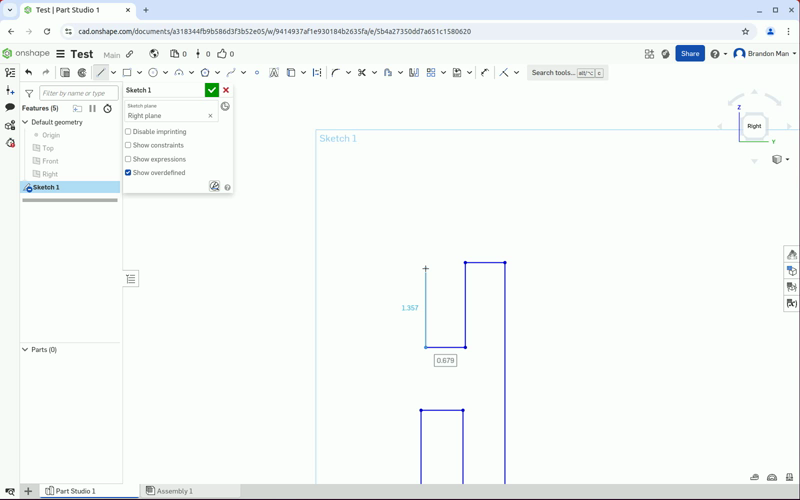
scroll(-6)
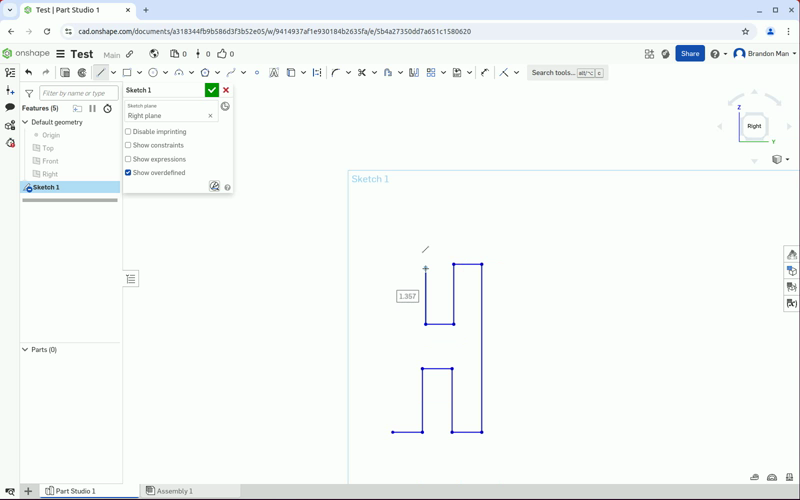
scroll(-6)
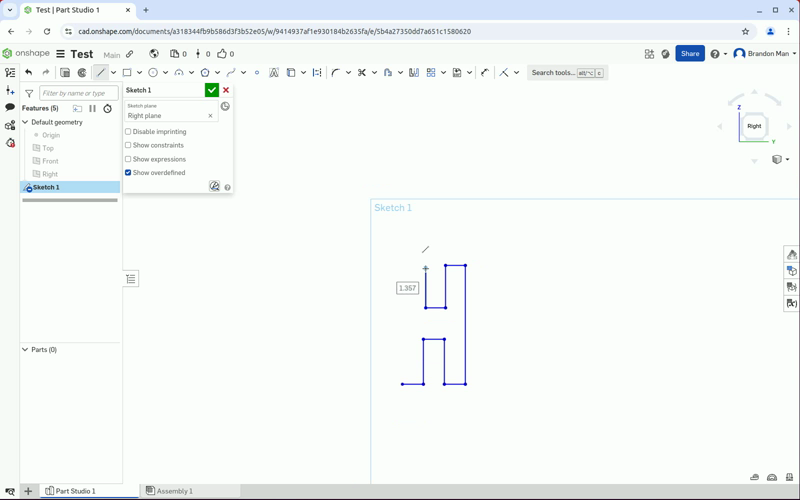
scroll(-6)
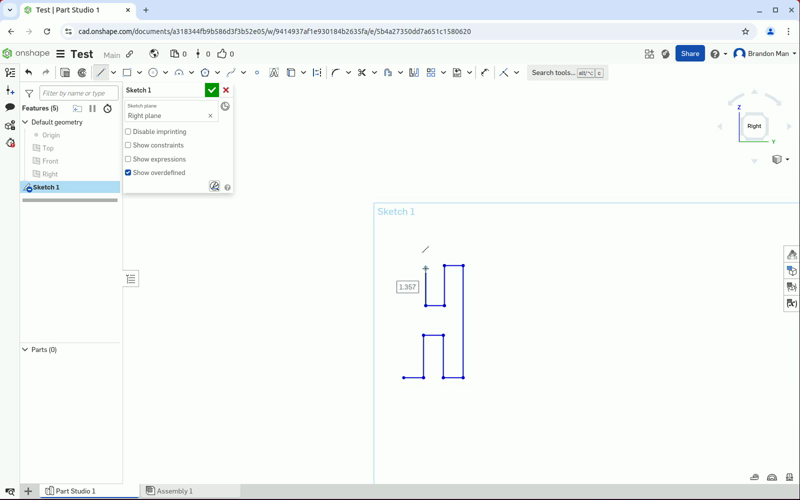
scroll(-6)
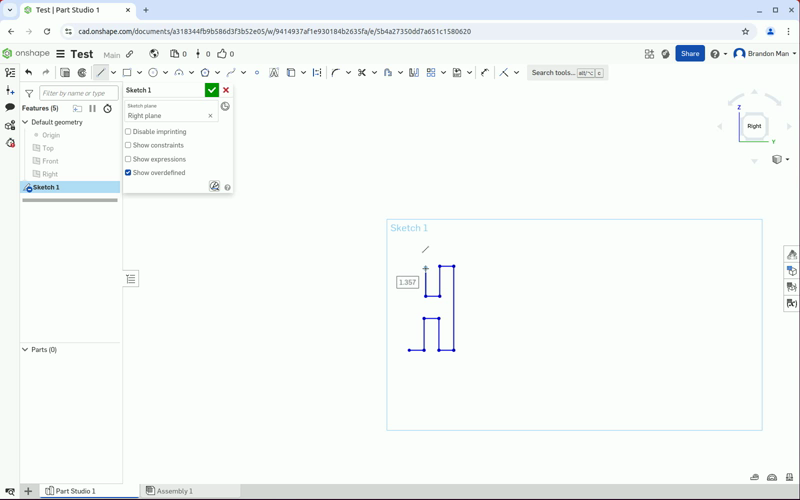
scroll(-6)
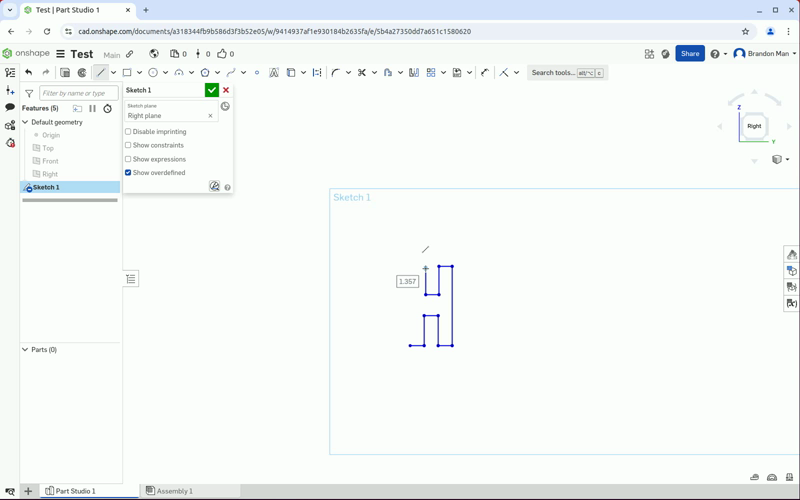
scroll(-6)
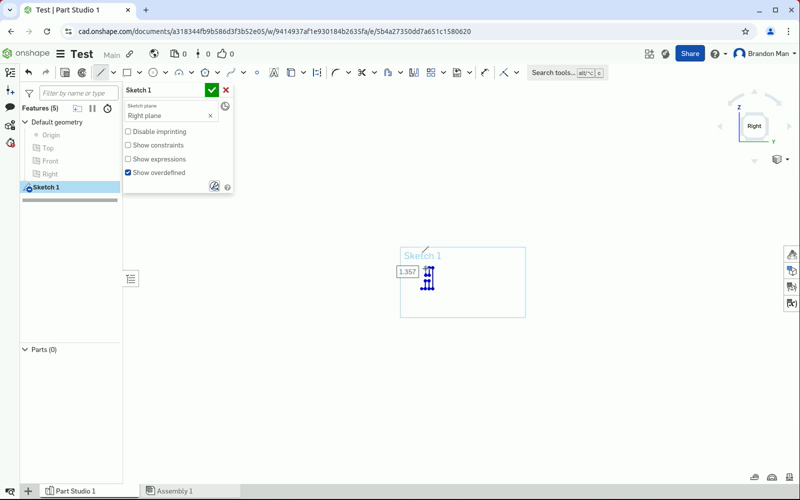
key_up(shift)
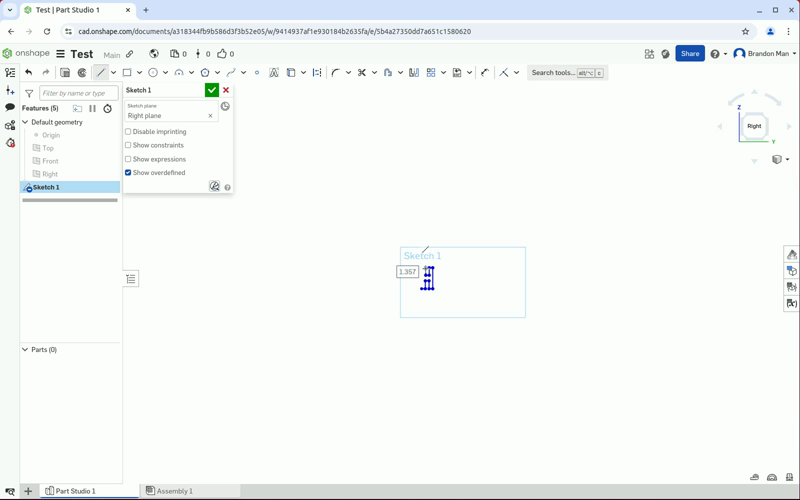
key_down(shift)
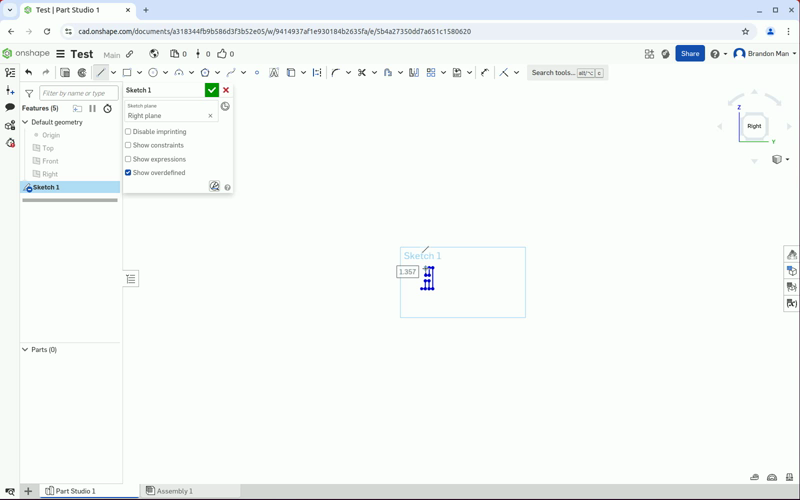
mouse_move(455, 268)
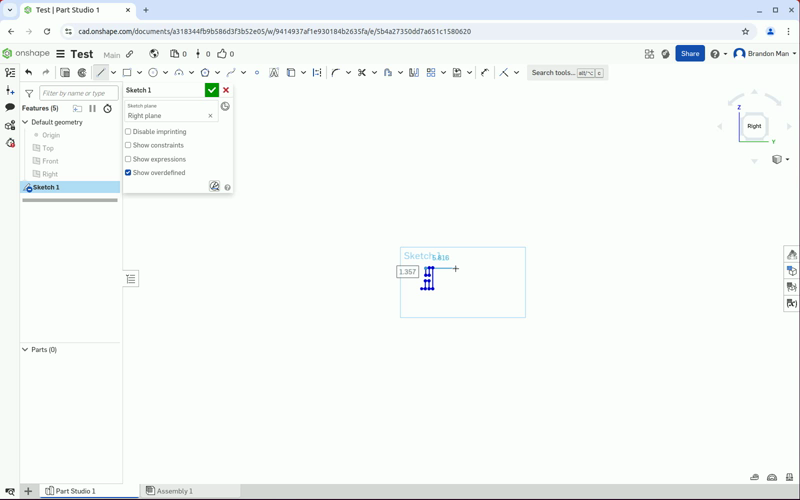
mouse_move(422, 268)
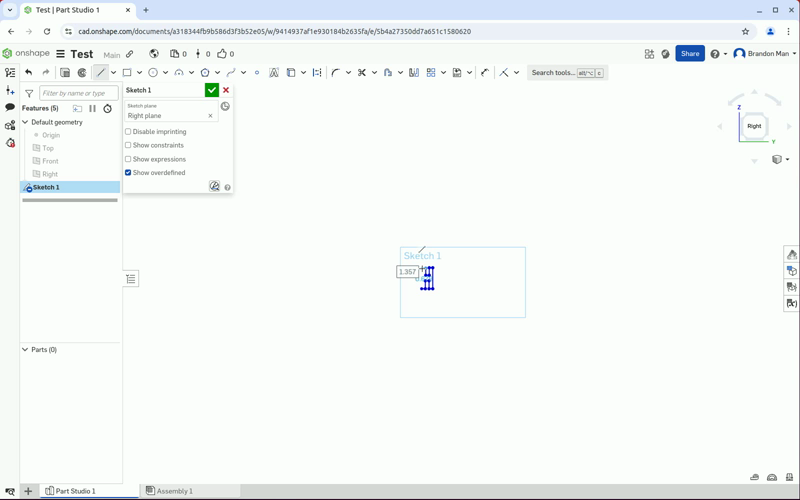
scroll(6)
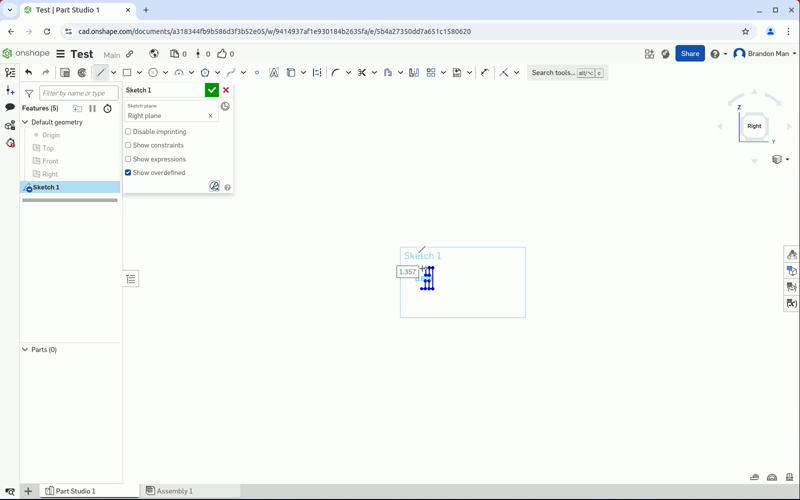
scroll(6)
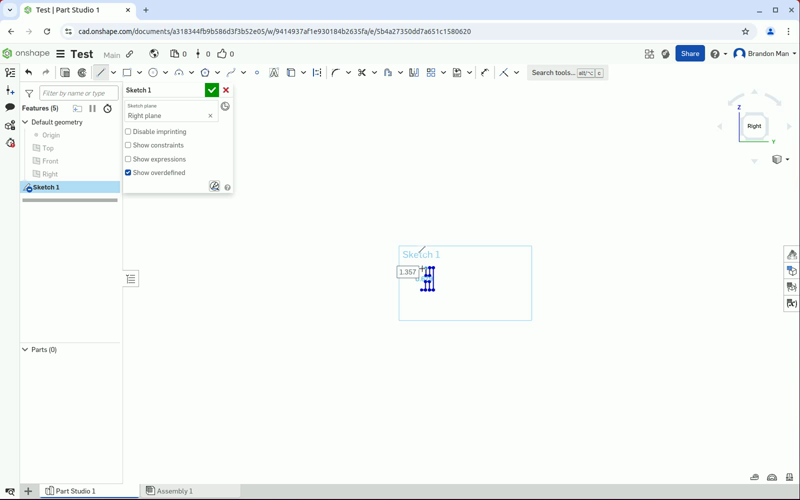
scroll(6)
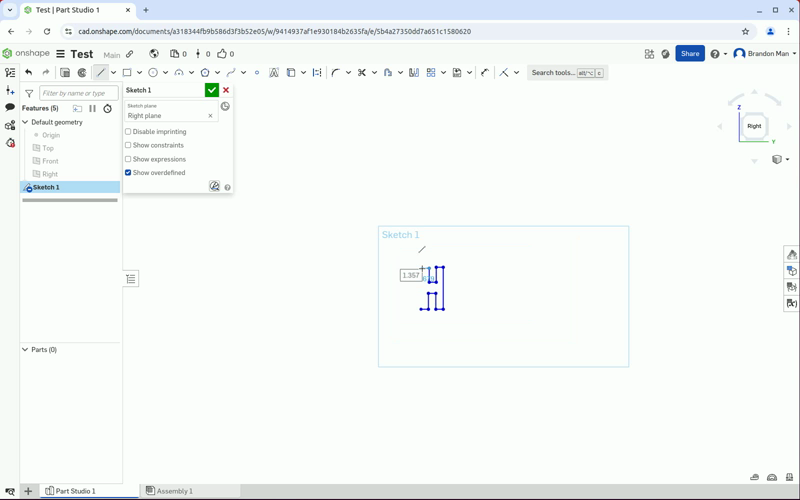
scroll(6)
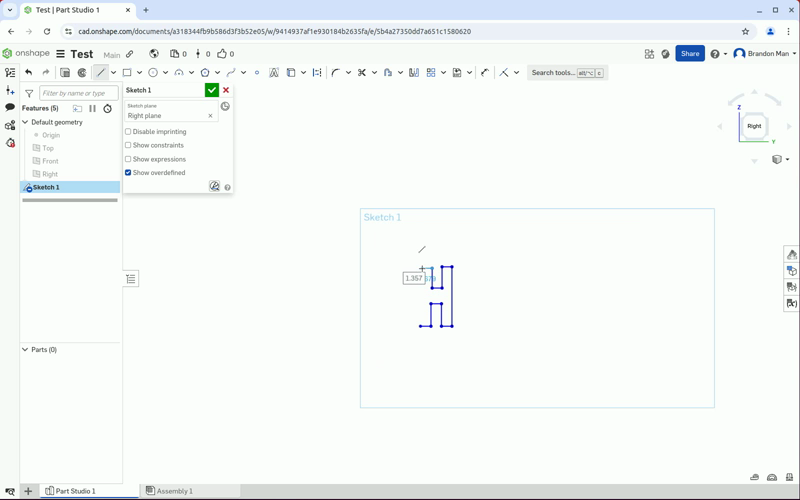
scroll(6)
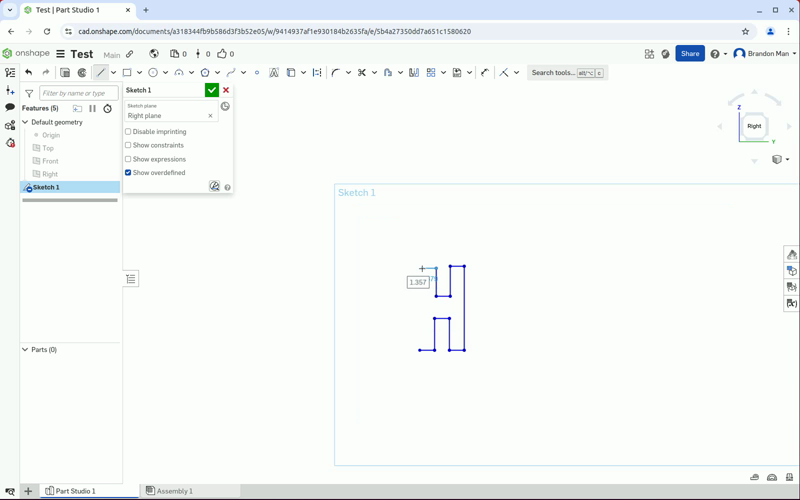
scroll(6)
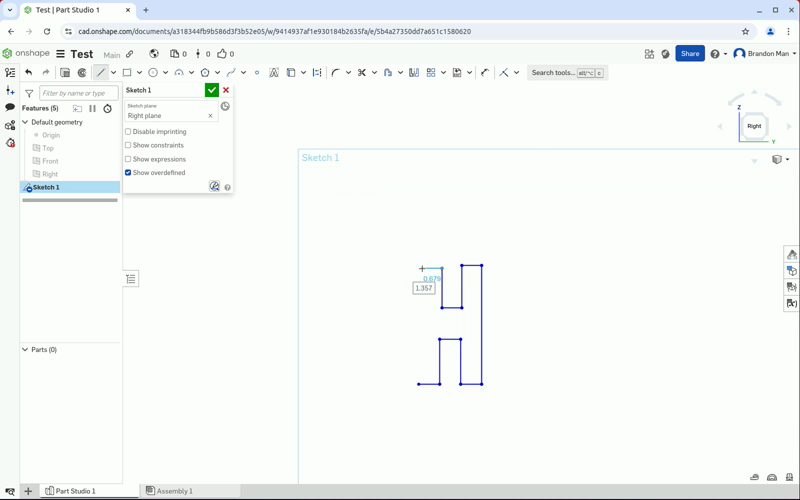
scroll(6)
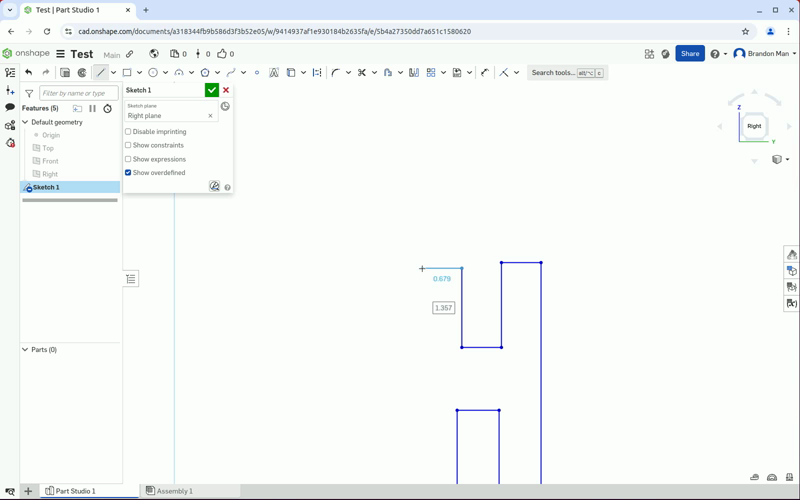
click(422, 268)
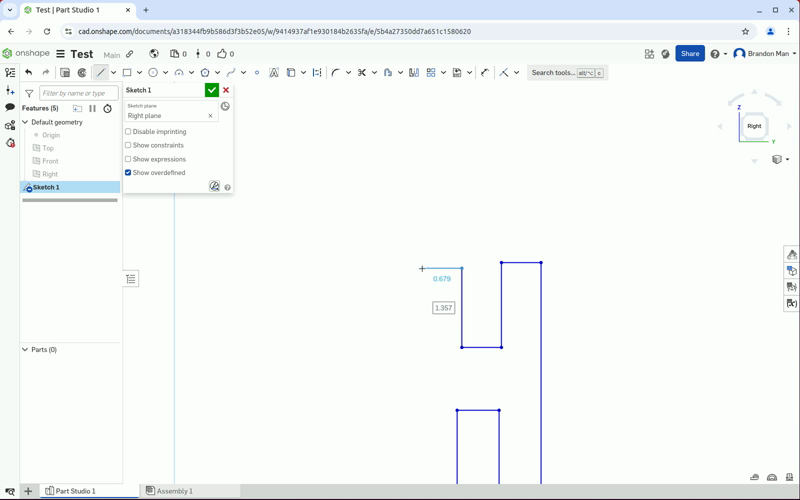
scroll(-6)
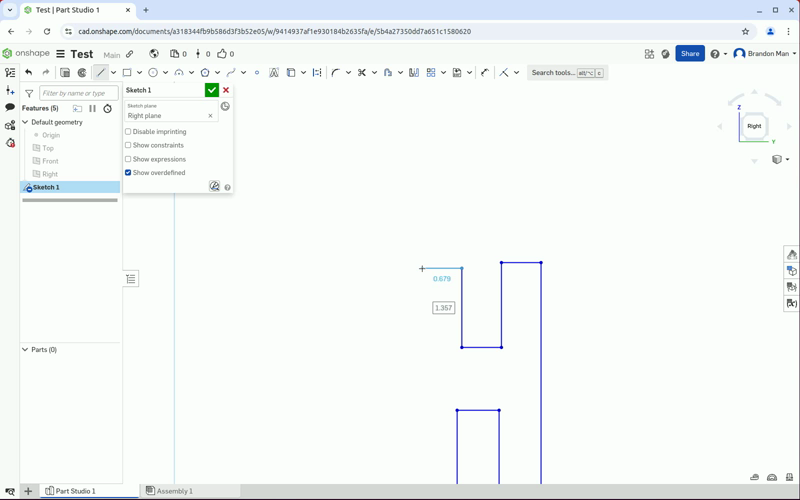
scroll(-6)
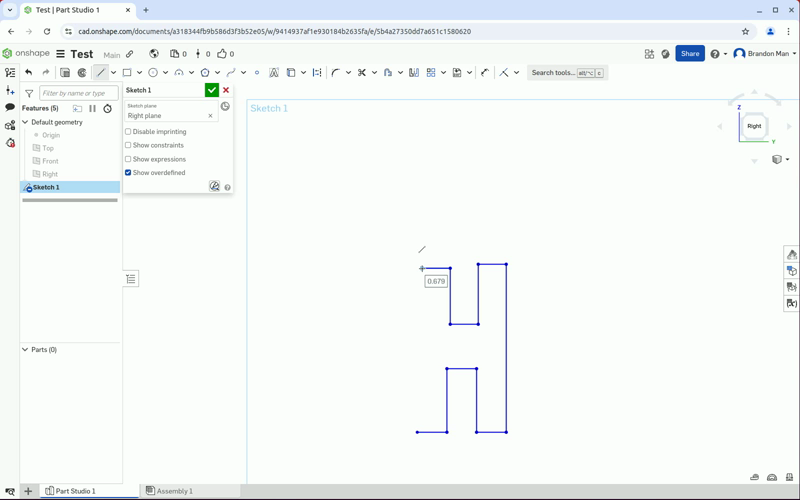
scroll(-6)
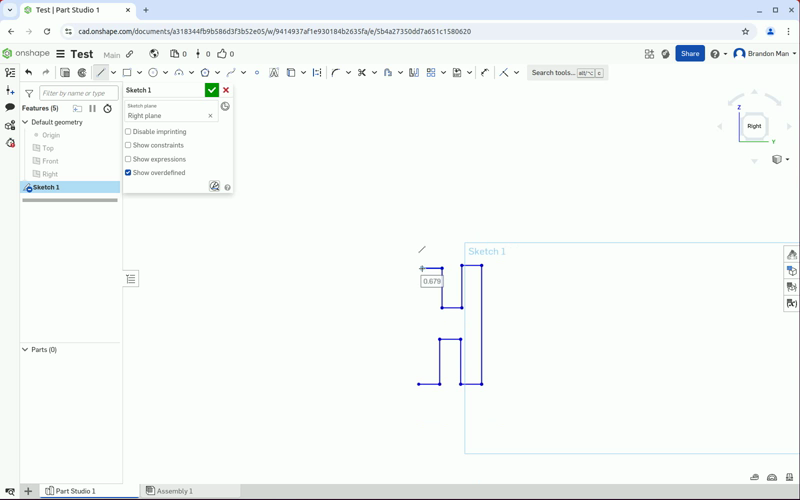
scroll(-6)
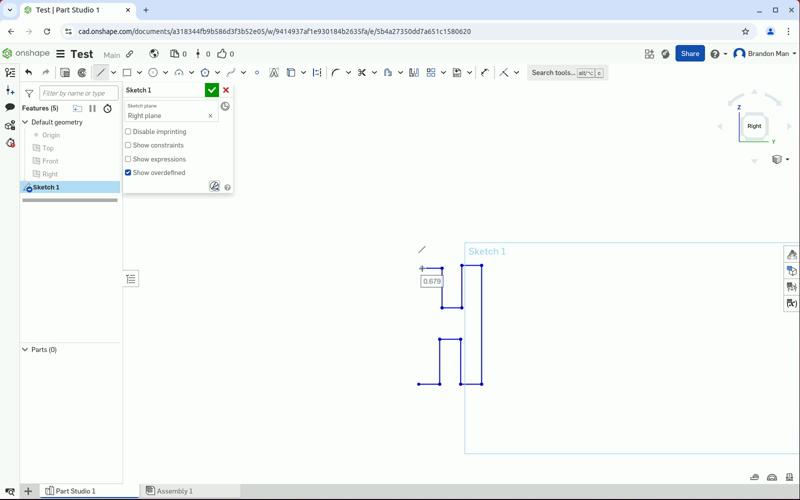
scroll(-6)
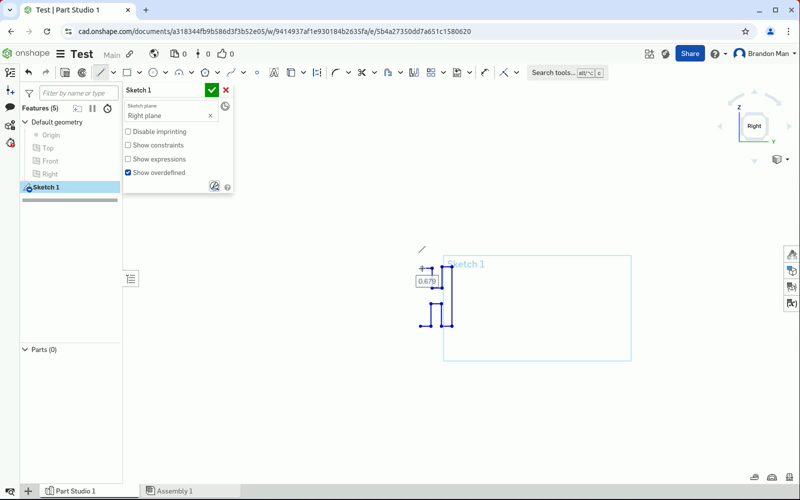
scroll(-6)
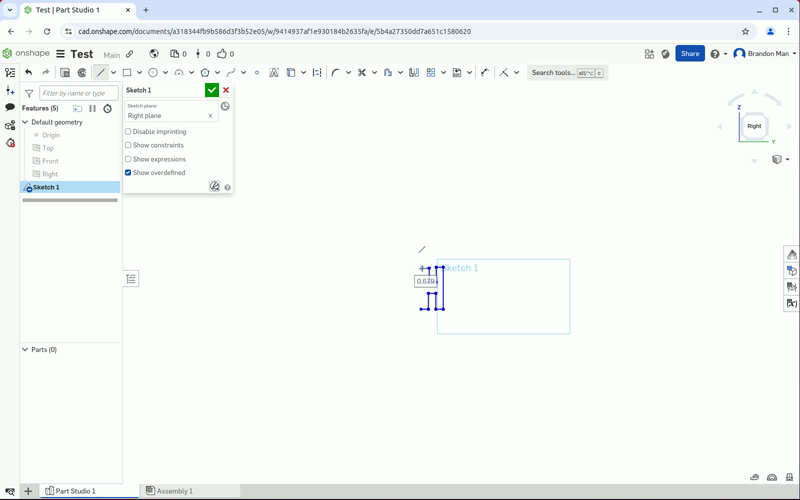
scroll(-6)
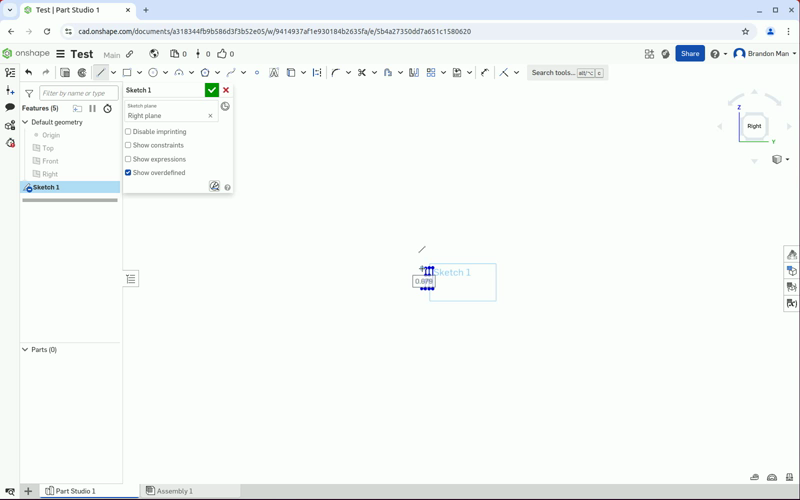
key_up(shift)
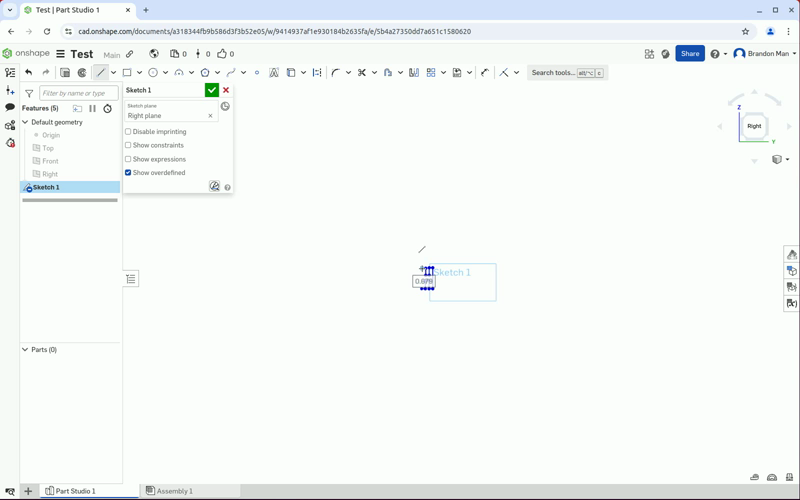
mouse_move(452, 268)
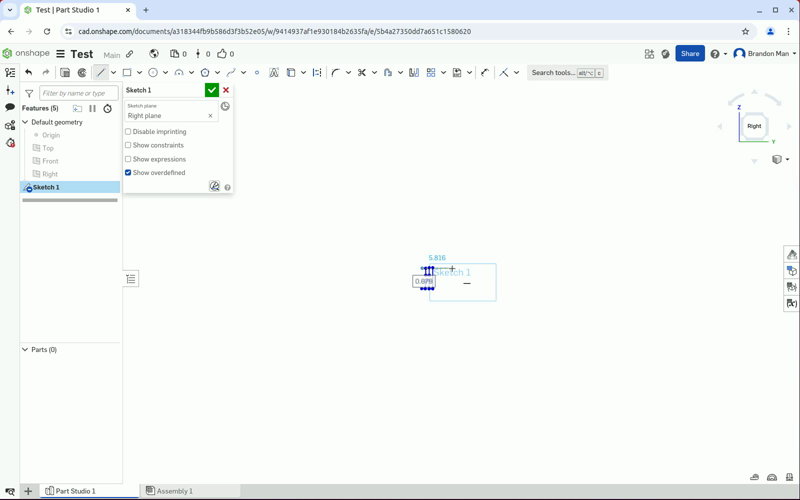
key_down(shift)
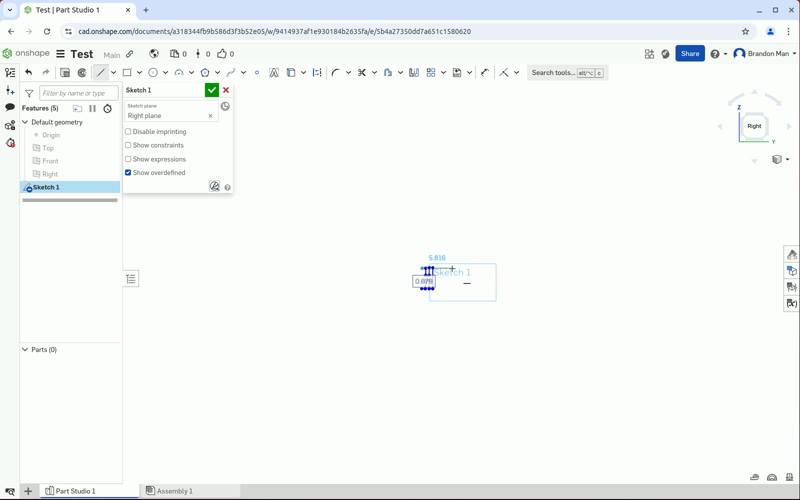
mouse_move(422, 288)
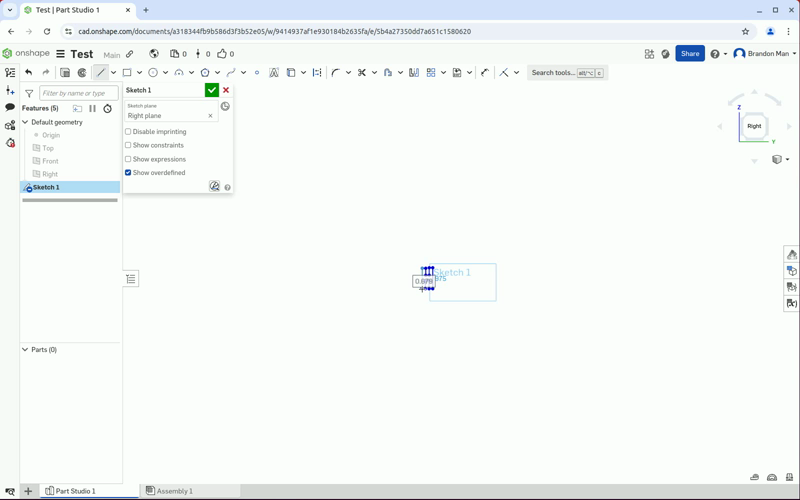
scroll(6)
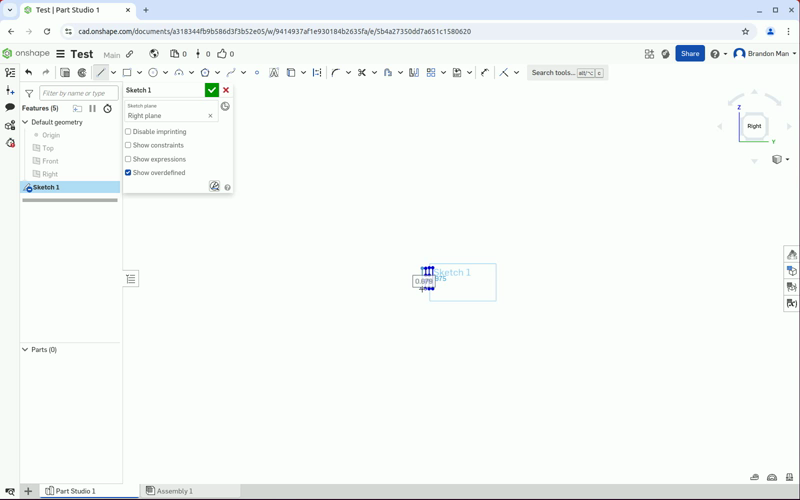
scroll(6)
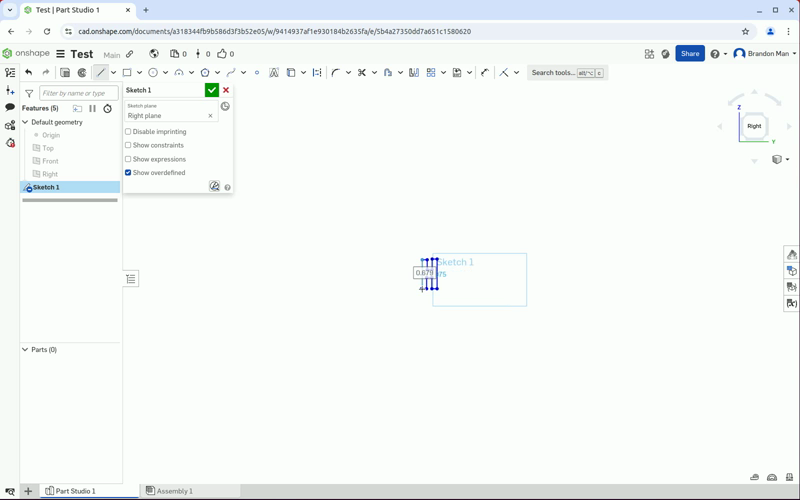
scroll(6)
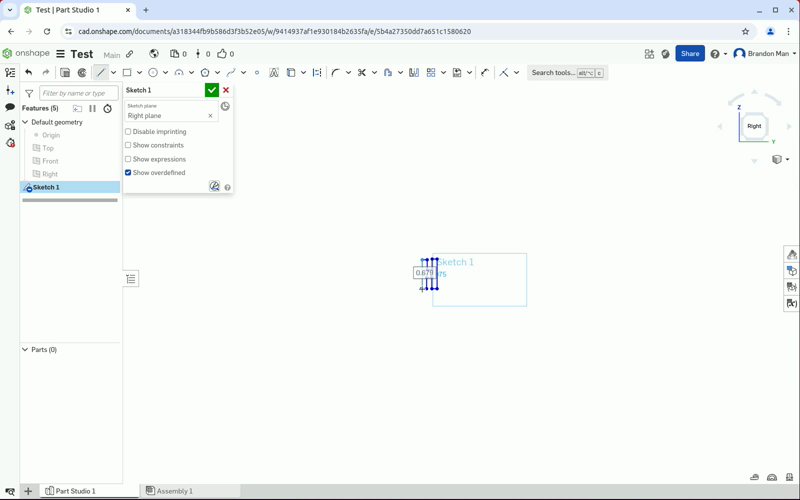
scroll(6)
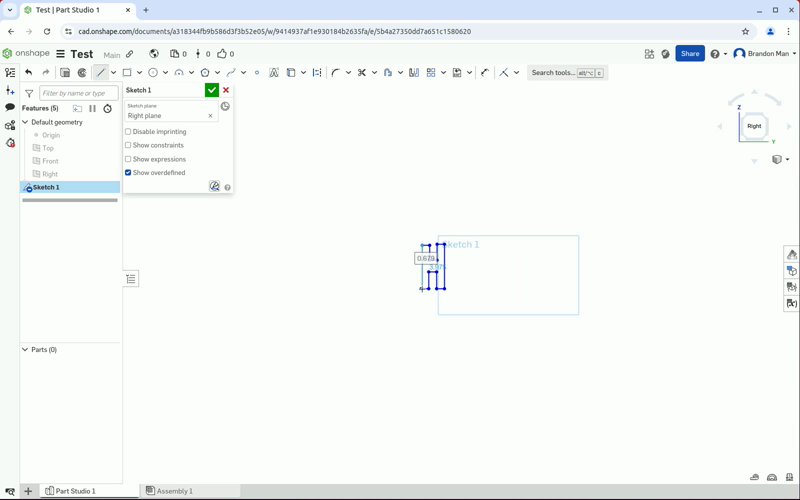
scroll(6)
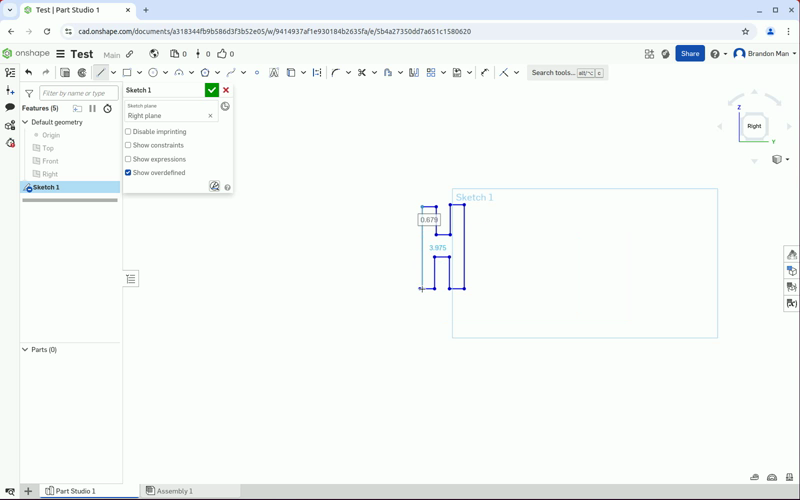
scroll(6)
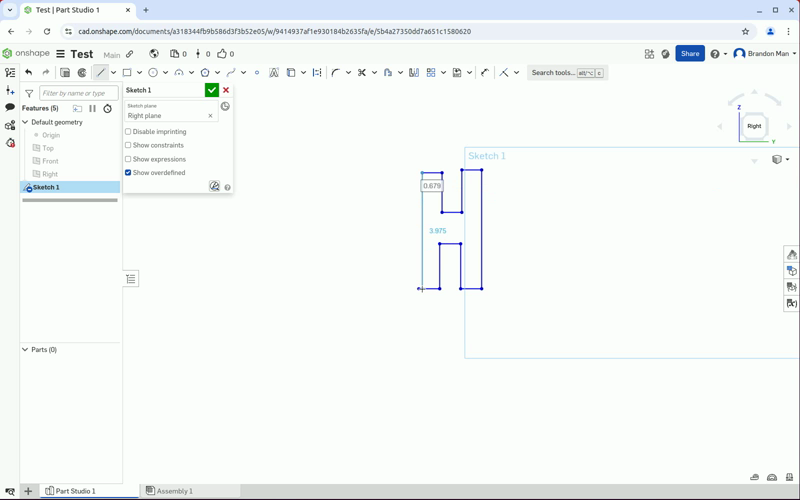
scroll(6)
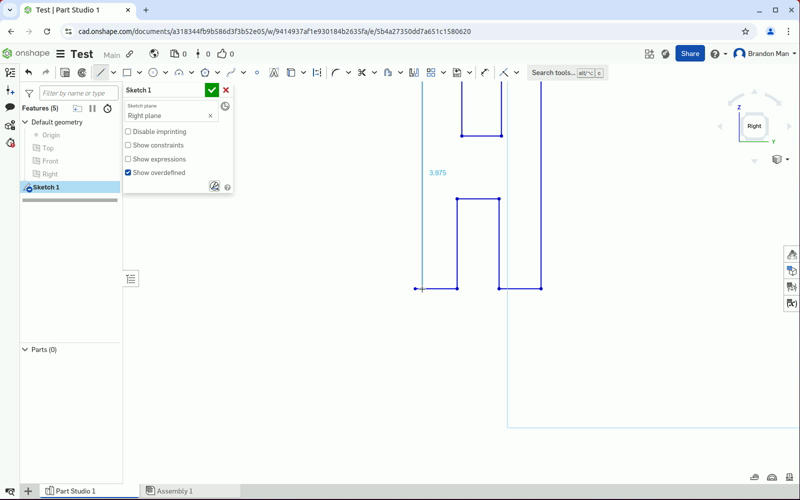
key_up(shift)
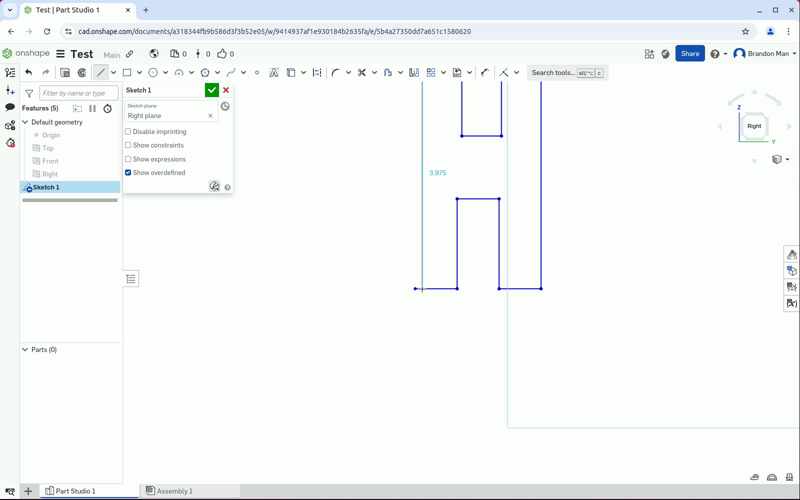
click(422, 288)
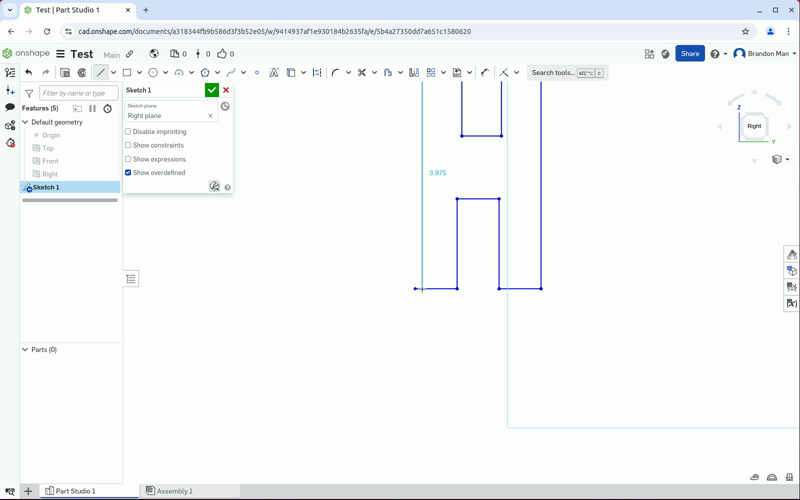
scroll(-6)
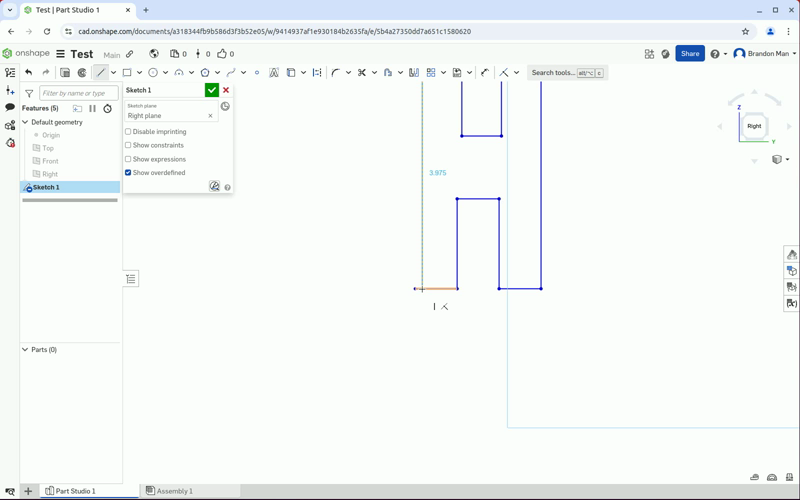
scroll(-6)
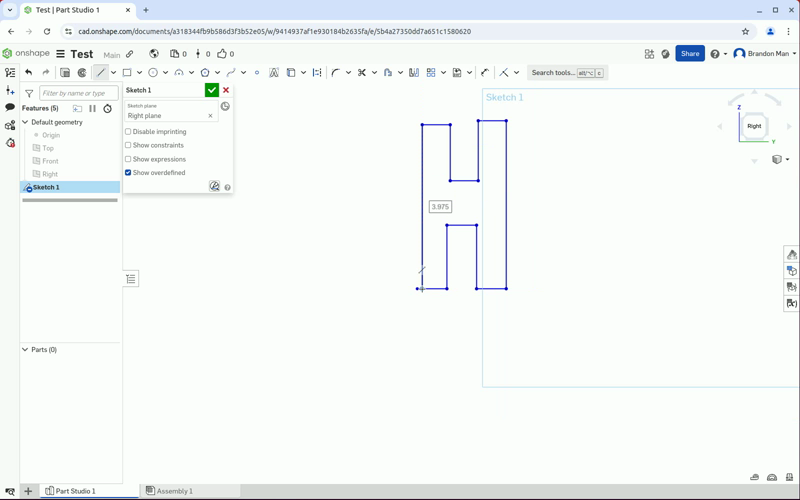
scroll(-6)
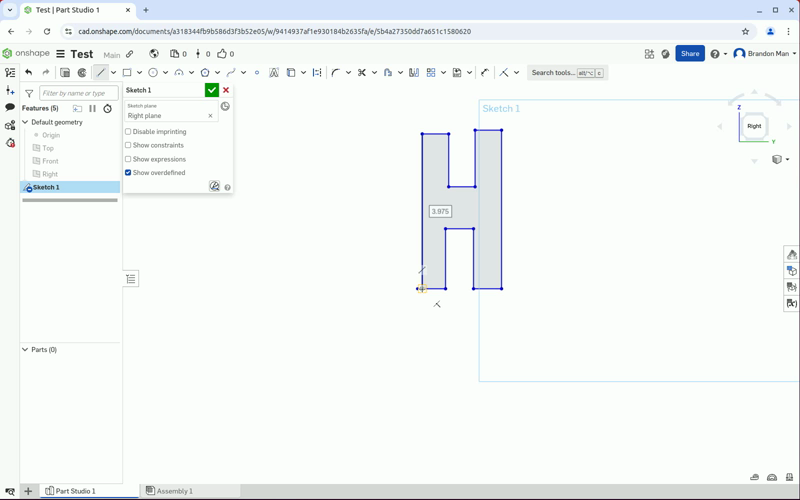
scroll(-6)
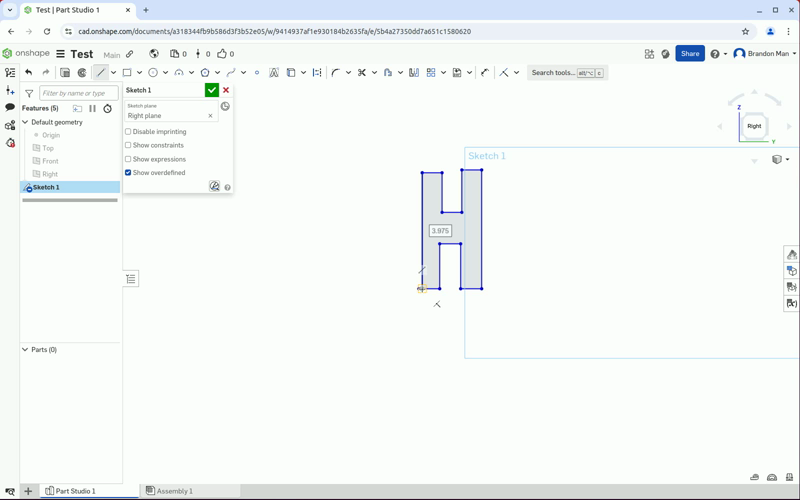
scroll(-6)
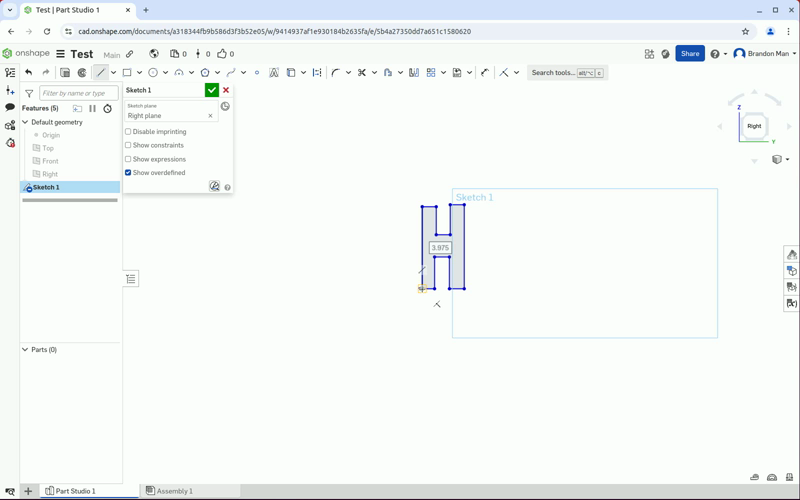
scroll(-6)
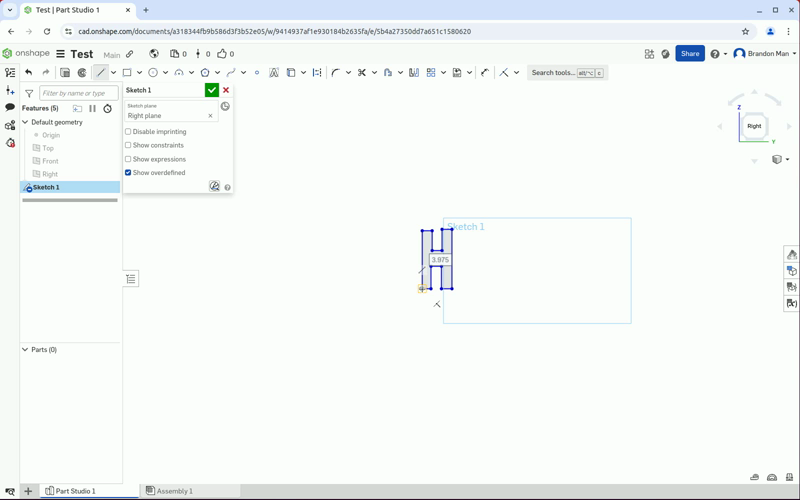
scroll(-6)
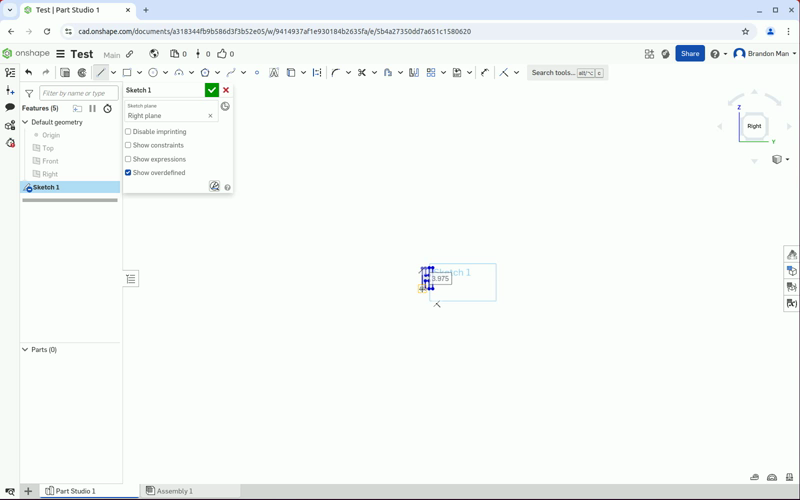
key(esc)
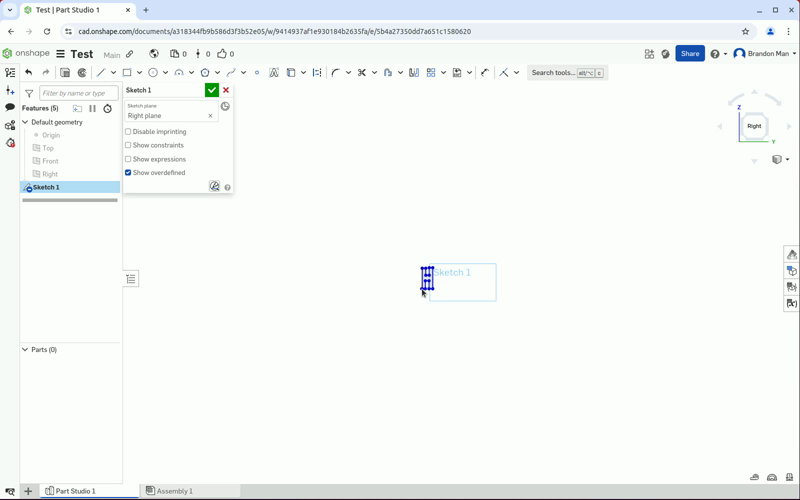
mouse_move(429, 278)
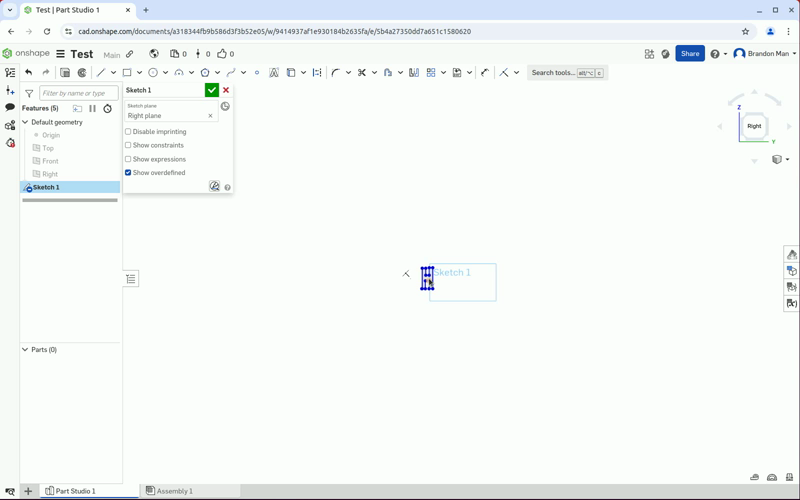
scroll(6)
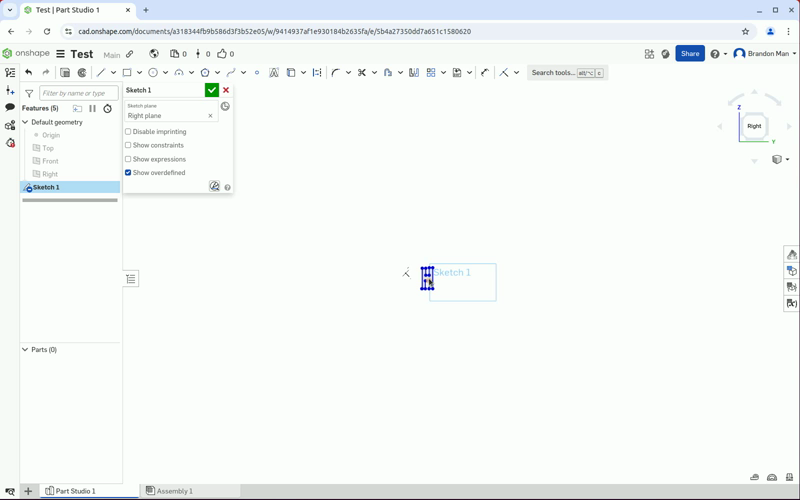
scroll(6)
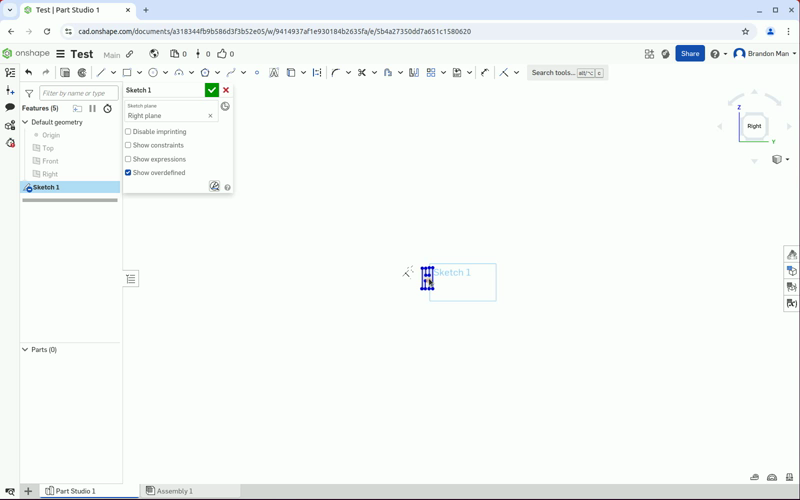
scroll(6)
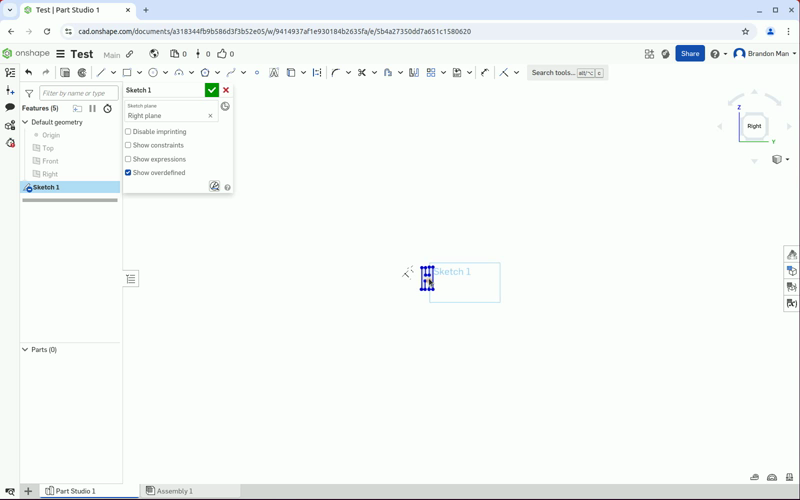
scroll(6)
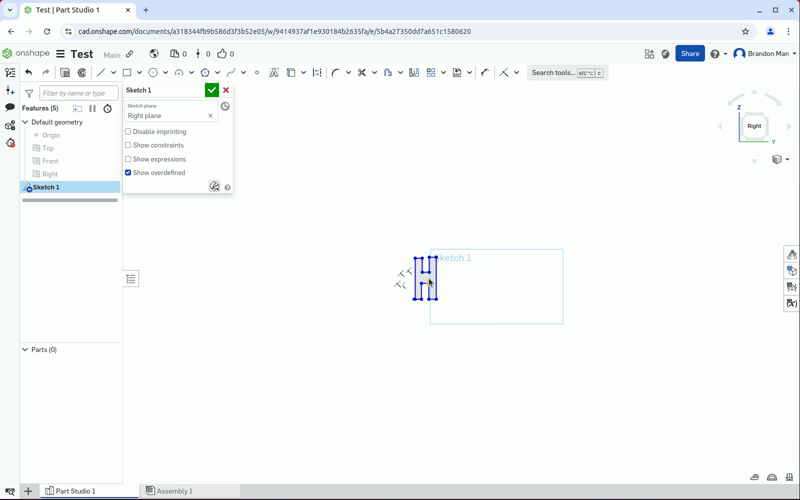
scroll(6)
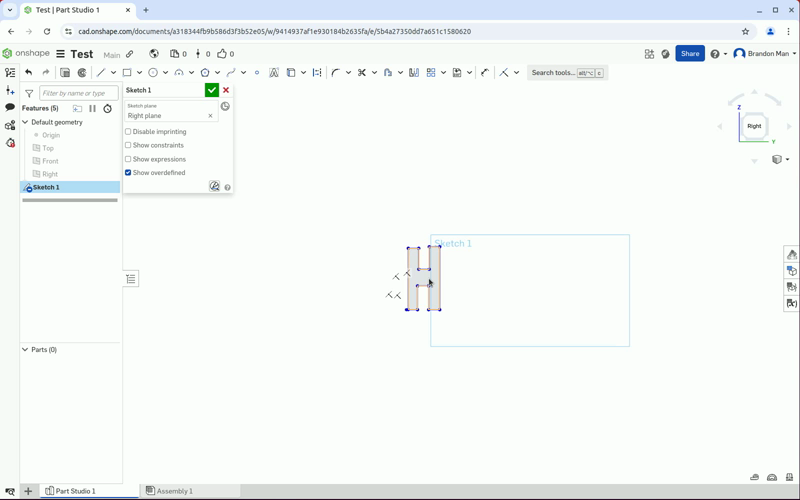
scroll(6)
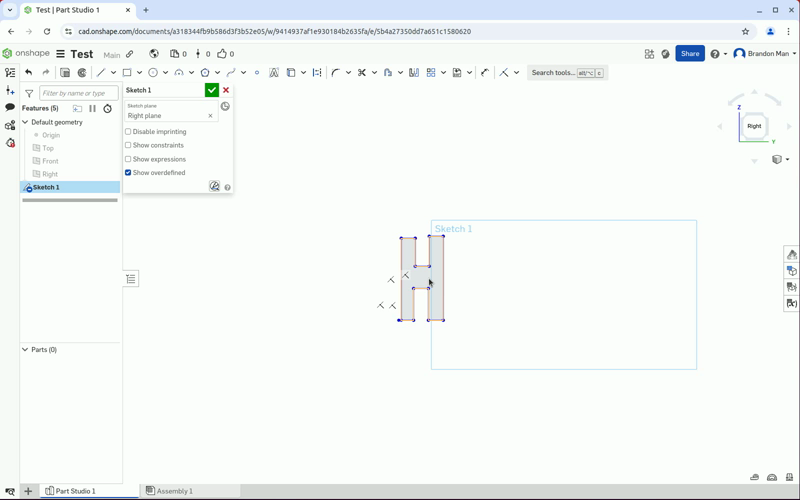
scroll(6)
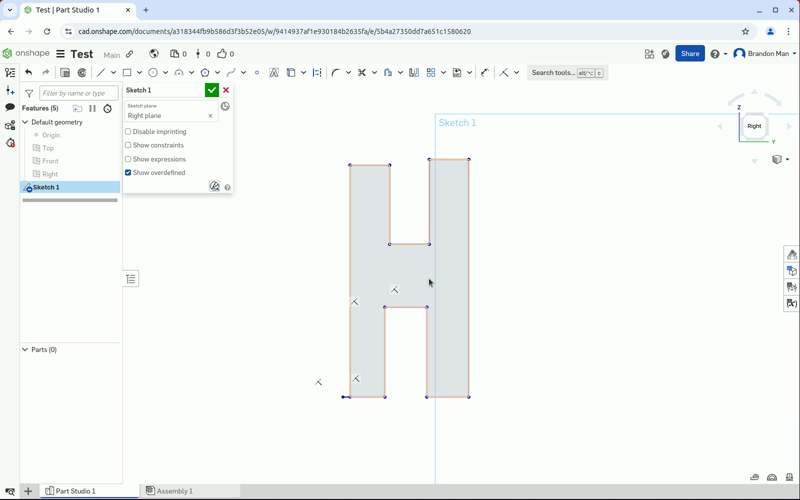
click(429, 278)
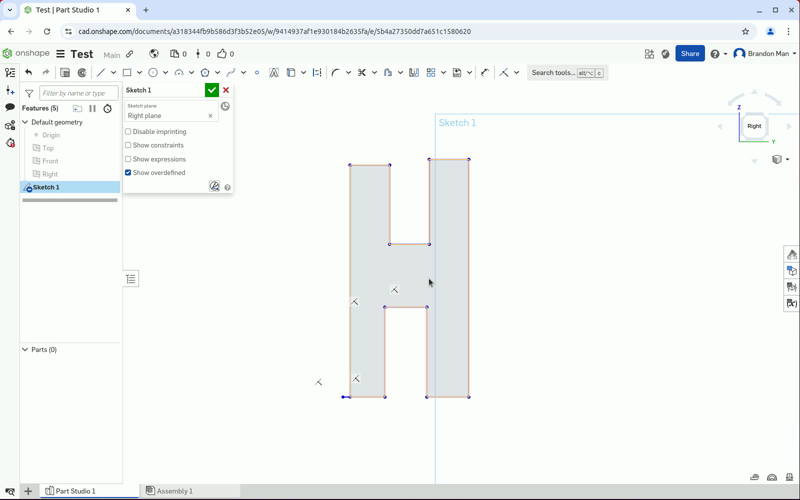
scroll(-6)
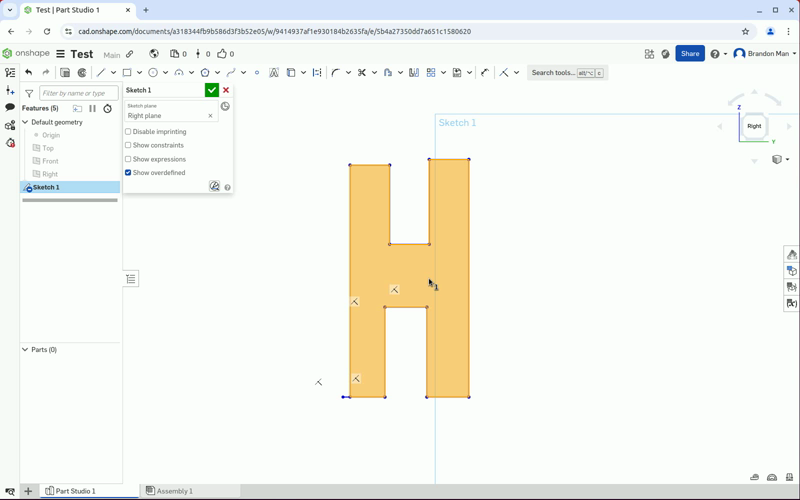
scroll(-6)
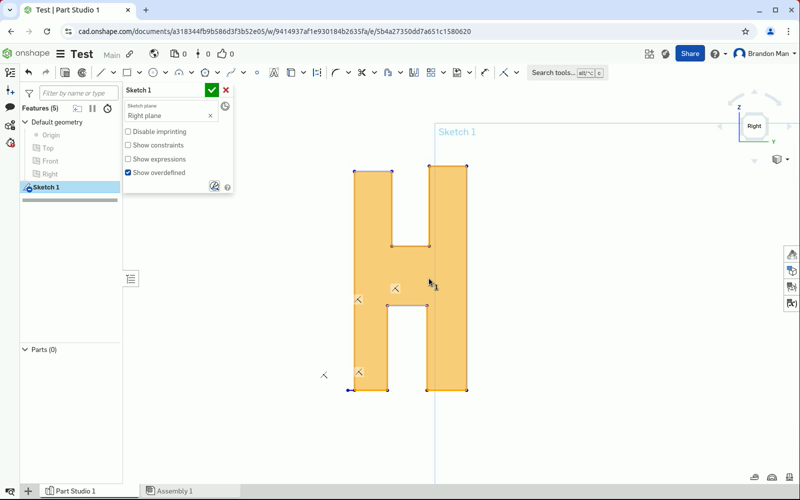
scroll(-6)
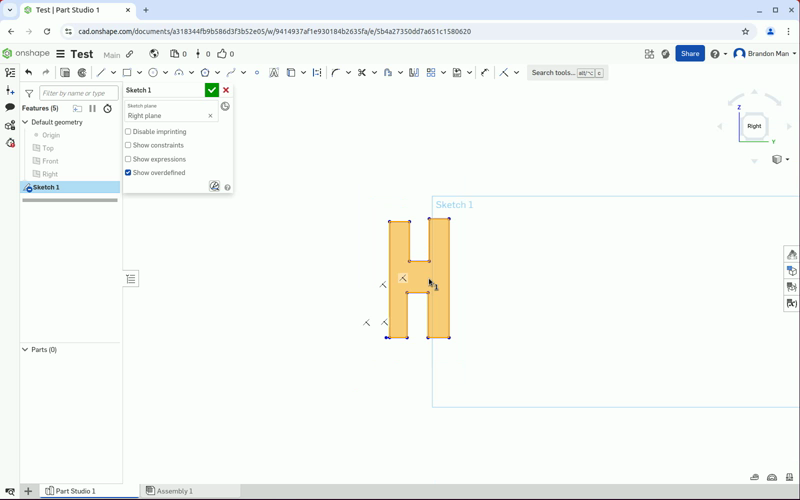
scroll(-6)
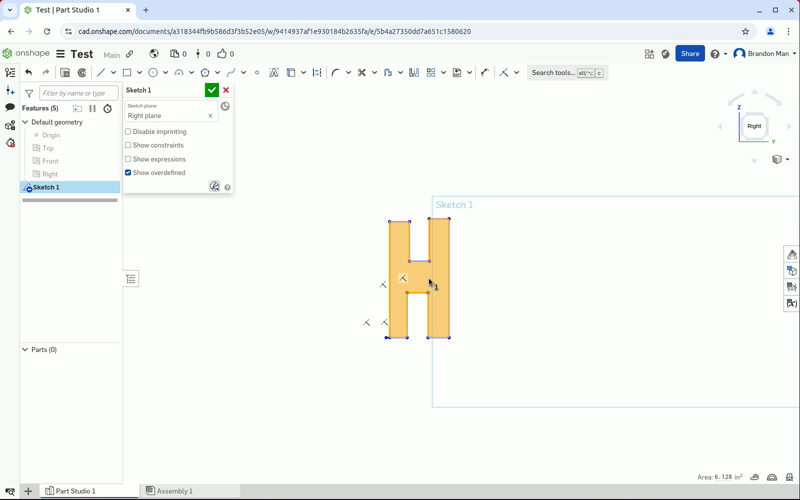
scroll(-6)
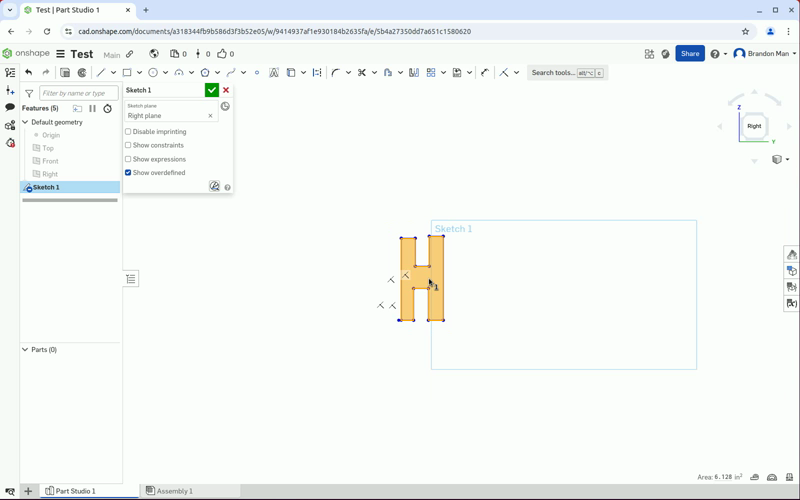
scroll(-6)
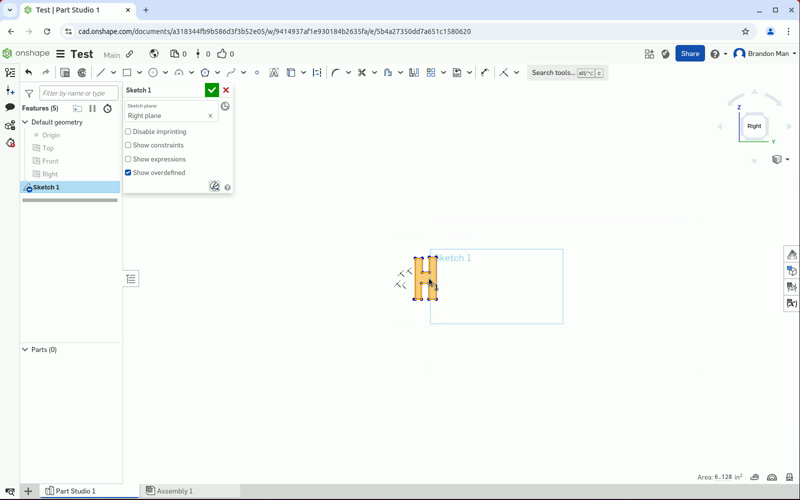
scroll(-6)
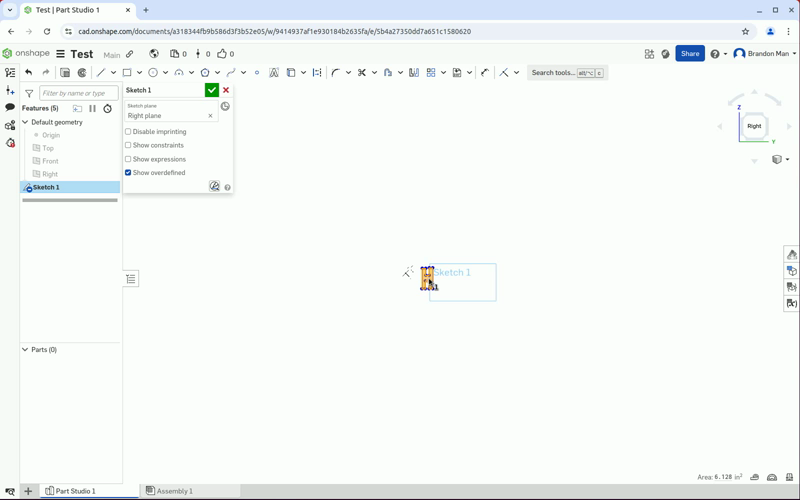
mouse_move(73, 352)
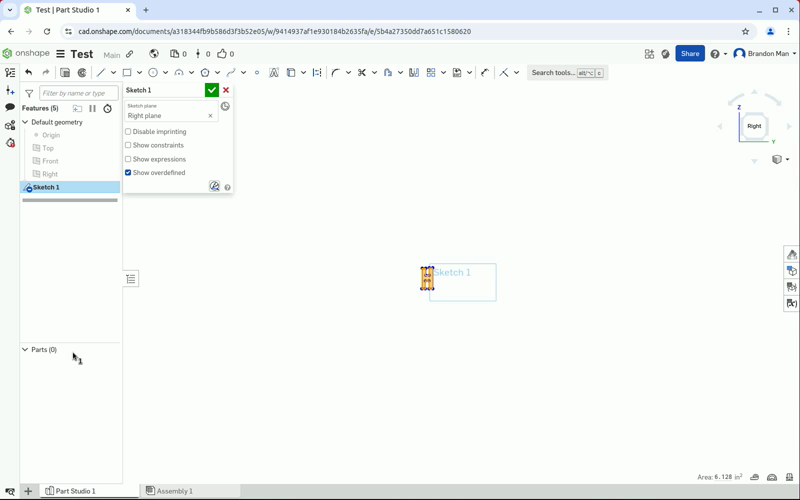
key(shift+y)
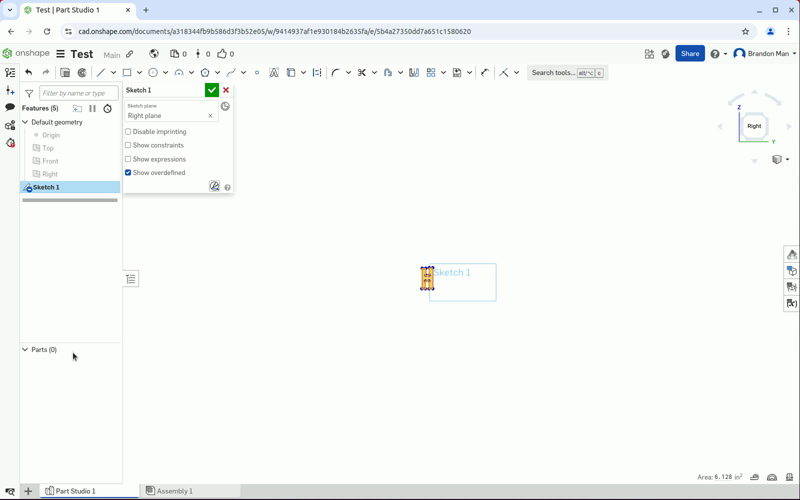
key(shift+e)
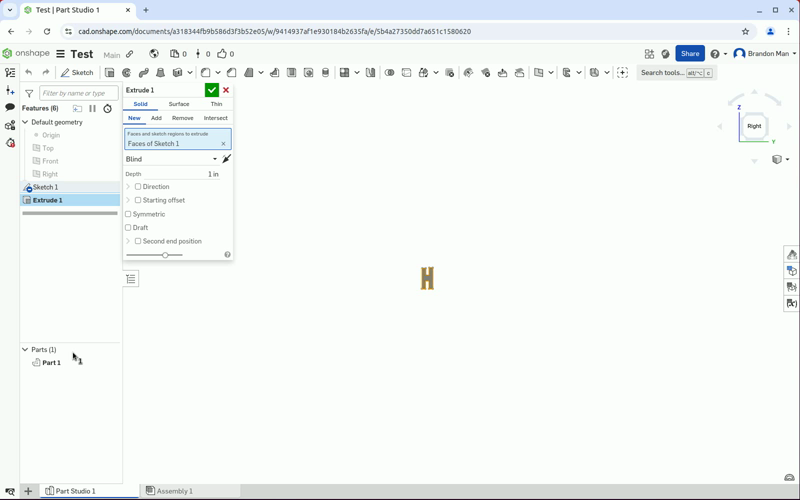
mouse_move(143, 106)
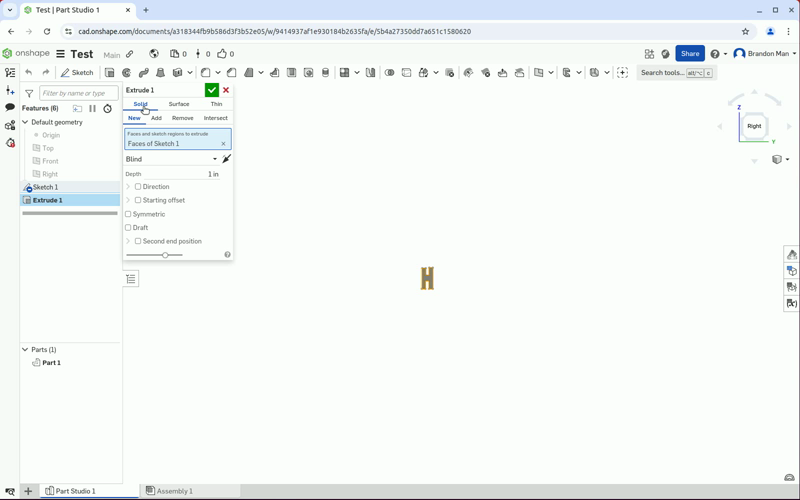
click(143, 106)
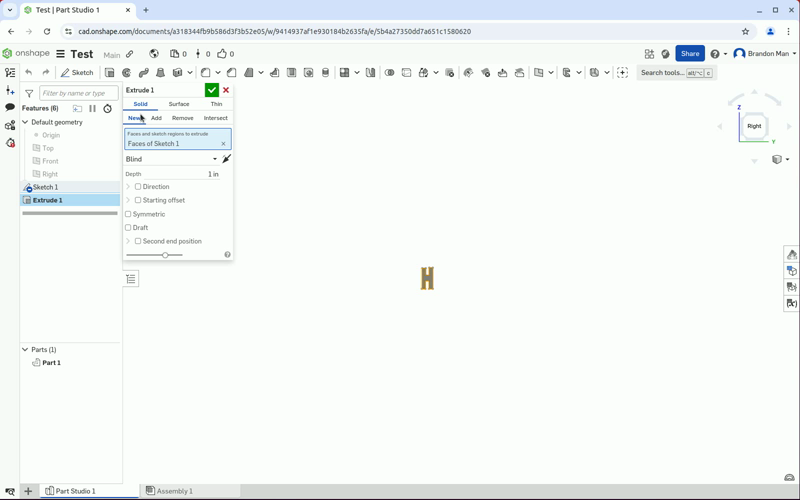
mouse_move(137, 120)
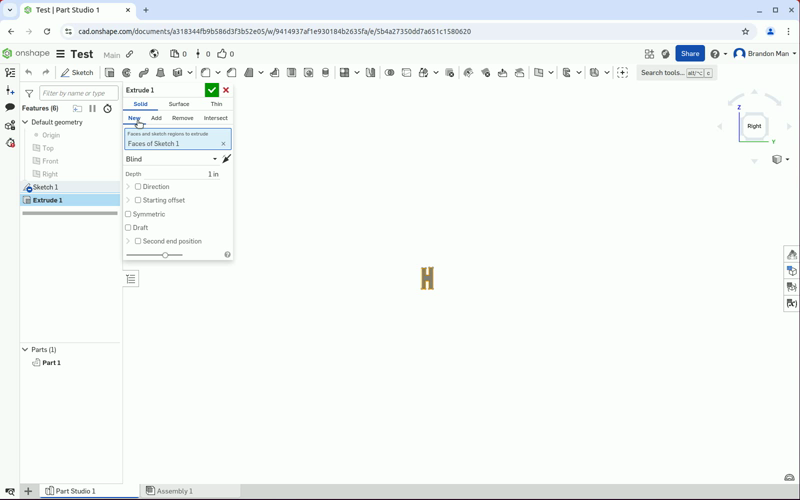
click(137, 120)
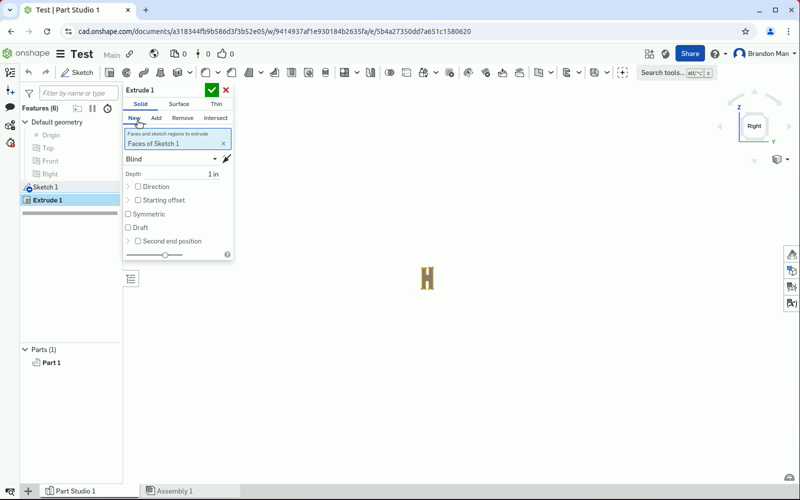
key(tab, 4)
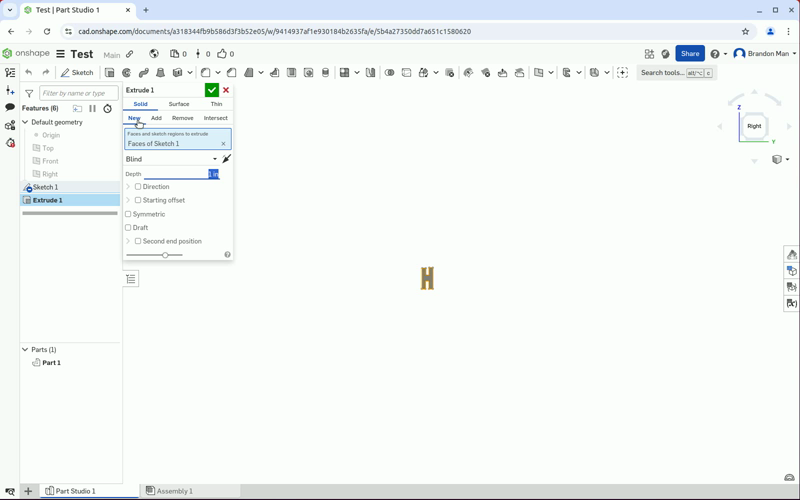
text(23.108)
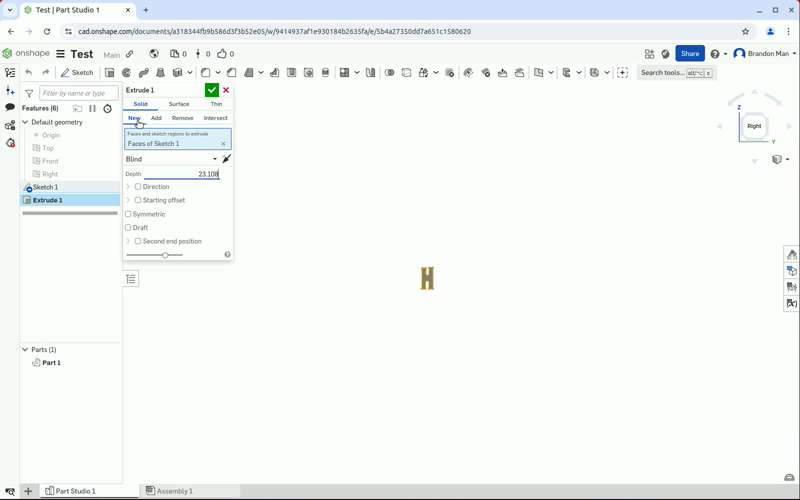
key(enter)
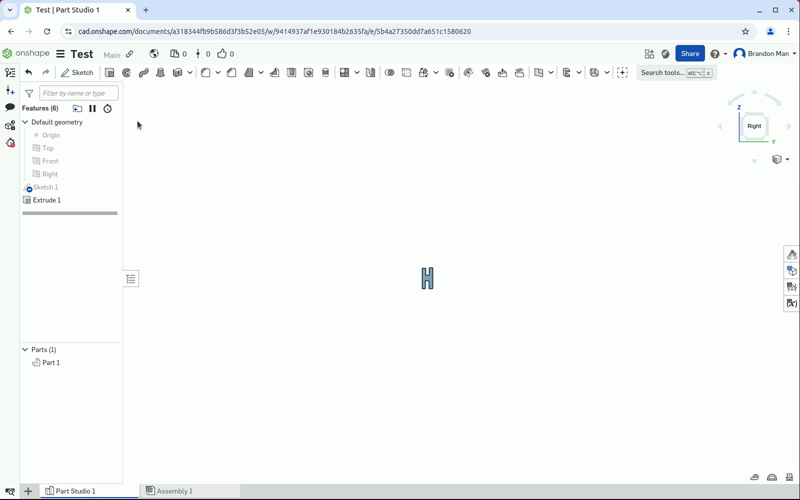
key(shift+h)
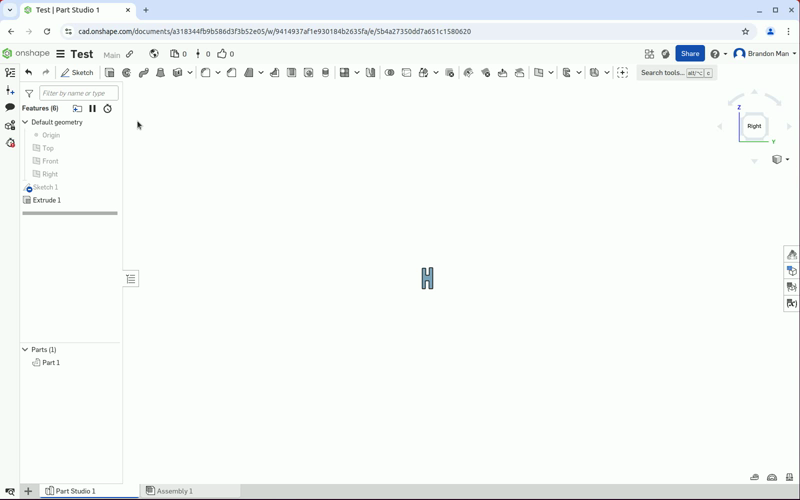
key(shift+h)
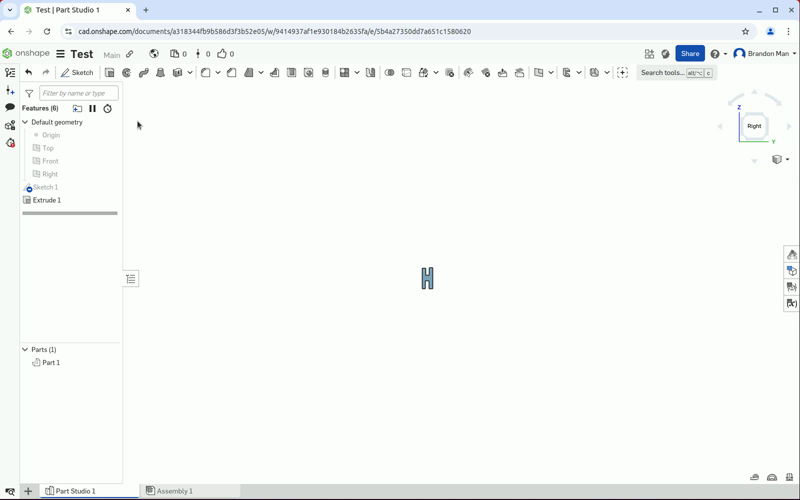
mouse_move(73, 189)
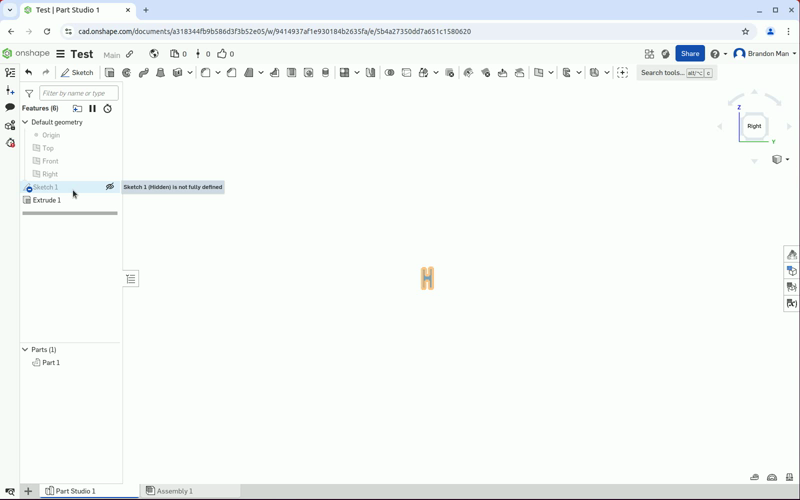
click(73, 189)
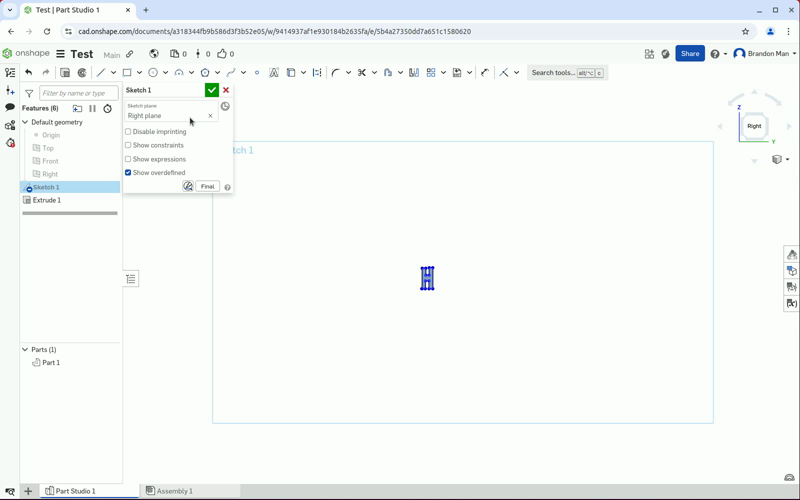
mouse_move(229, 92)
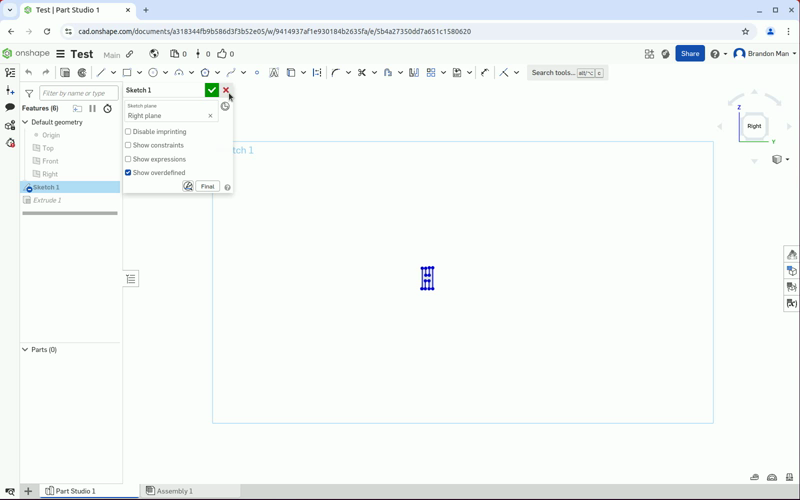
click(229, 92)
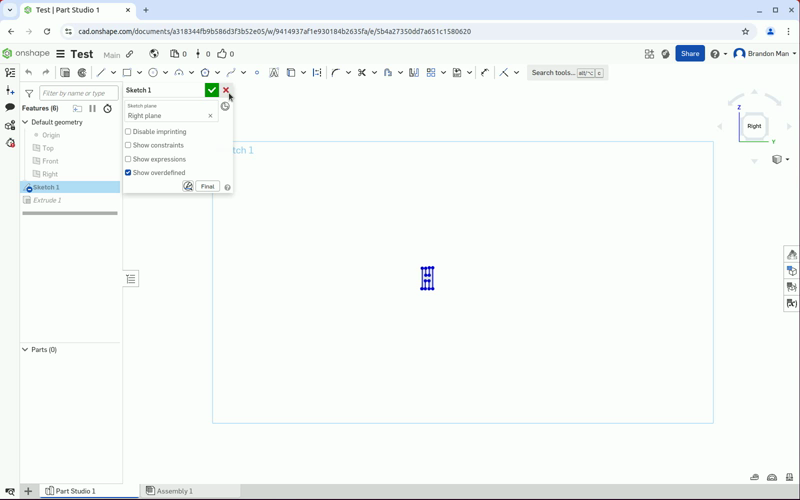
key(shift+s)
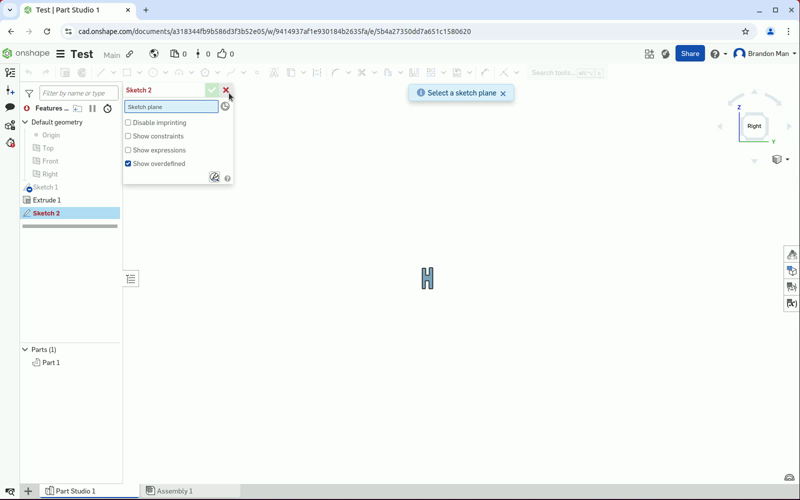
mouse_move(73, 176)
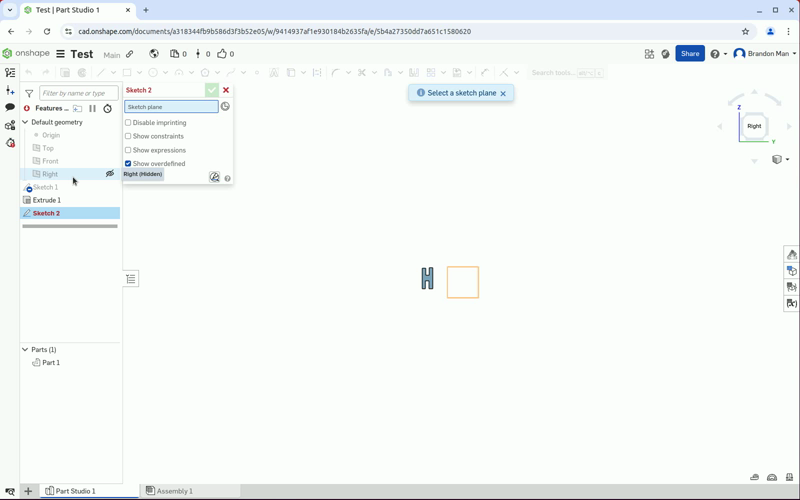
click(73, 176)
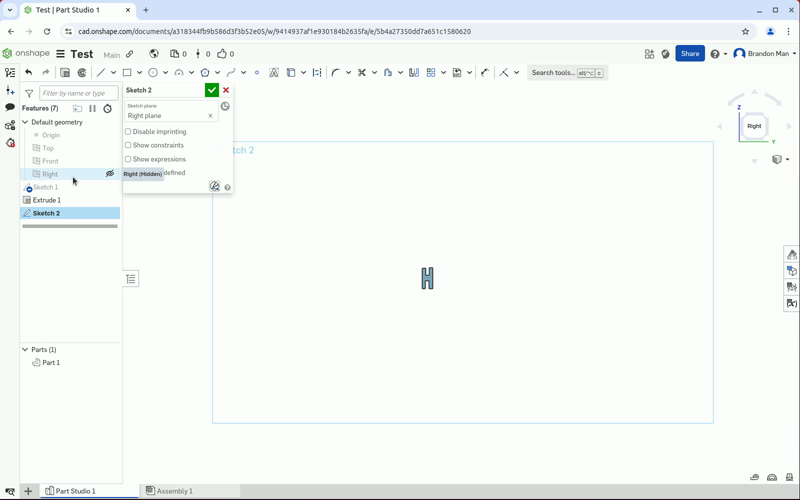
mouse_move(73, 352)
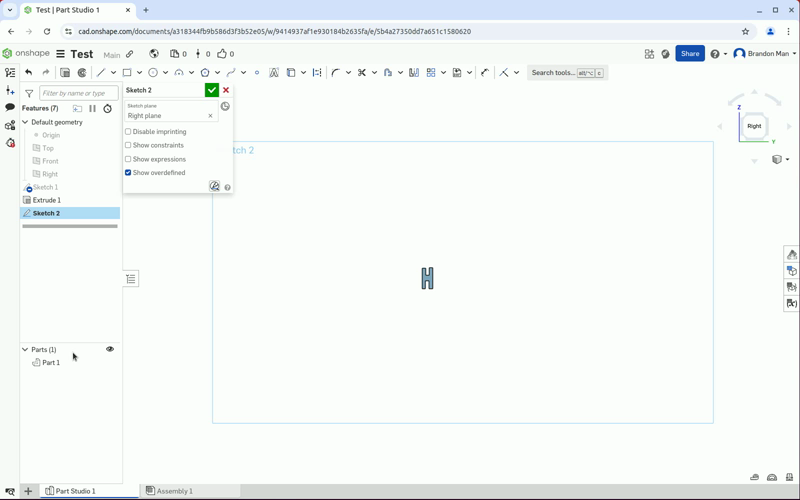
key(y)
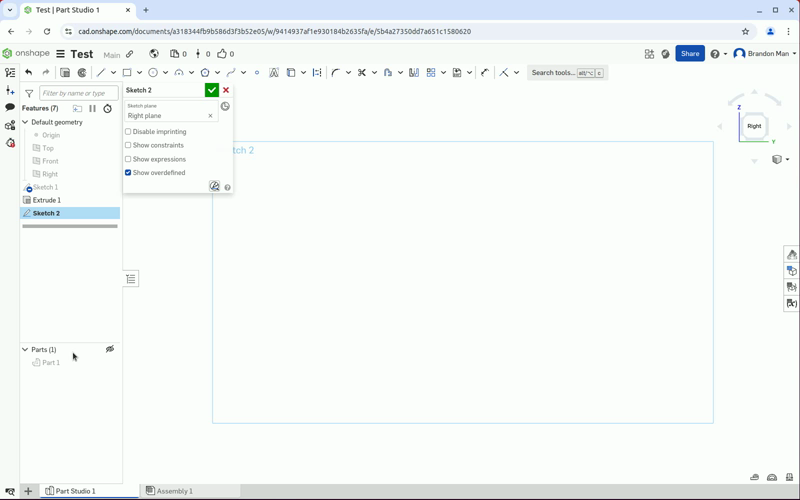
key(l)
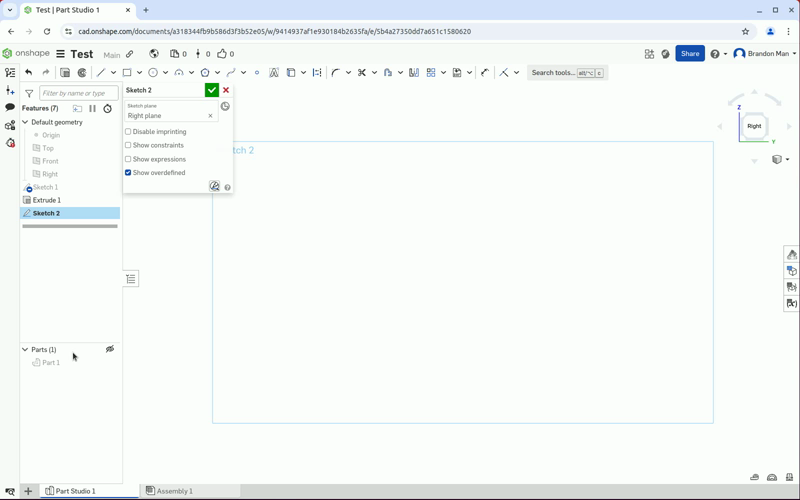
key_down(shift)
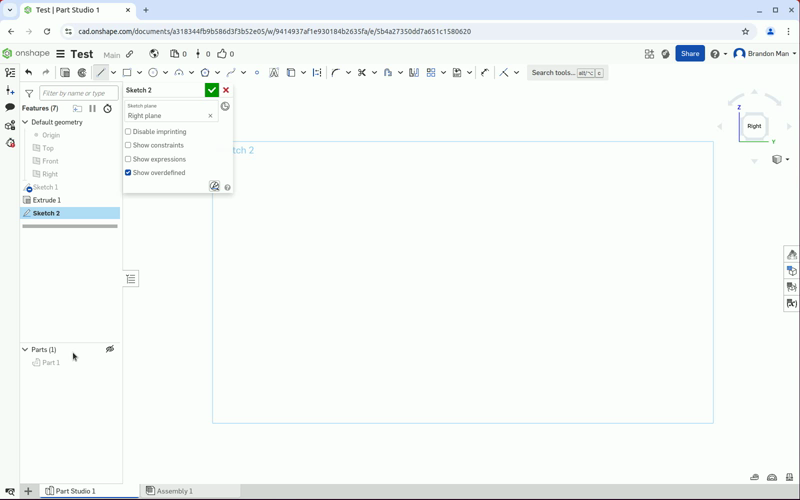
mouse_move(437, 288)
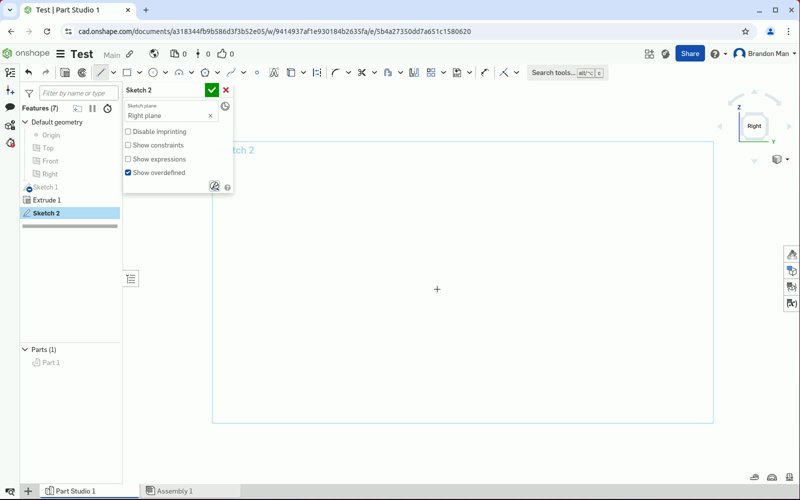
click(437, 288)
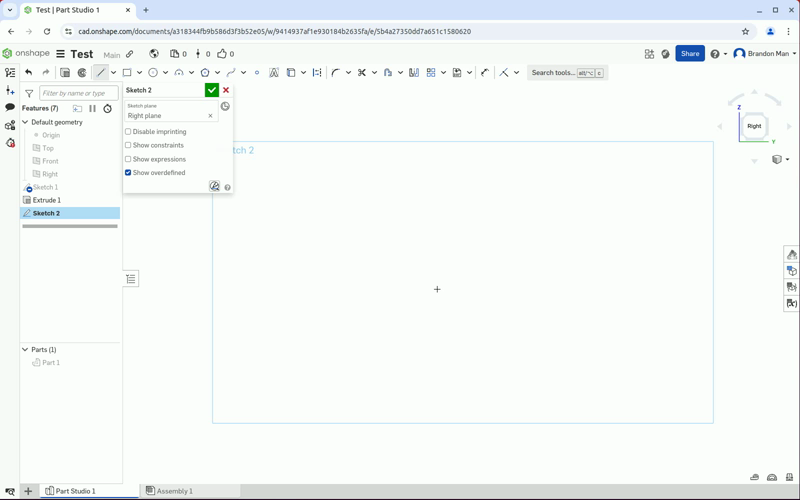
key_up(shift)
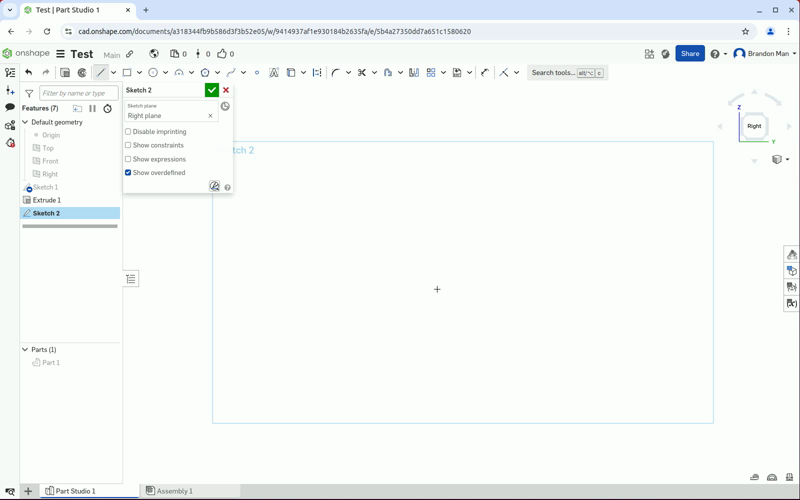
key_down(shift)
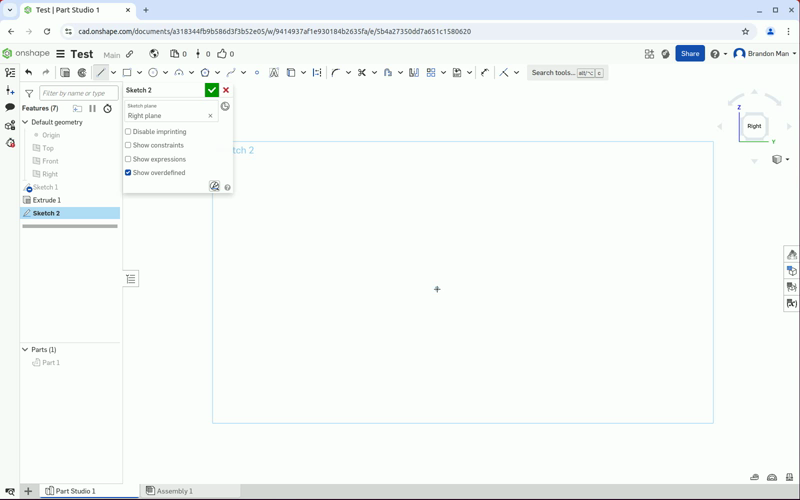
mouse_move(467, 288)
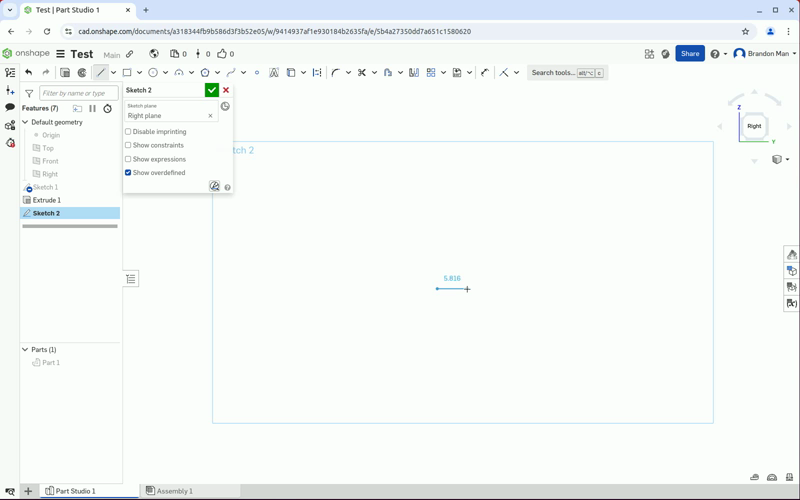
mouse_move(440, 288)
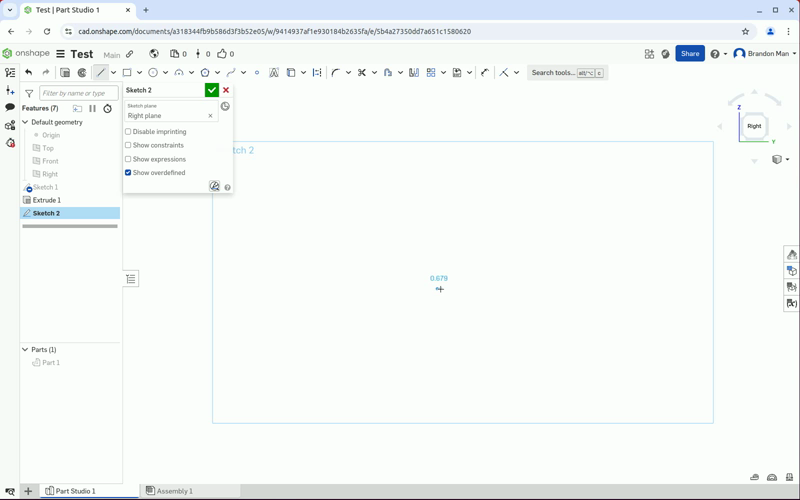
scroll(6)
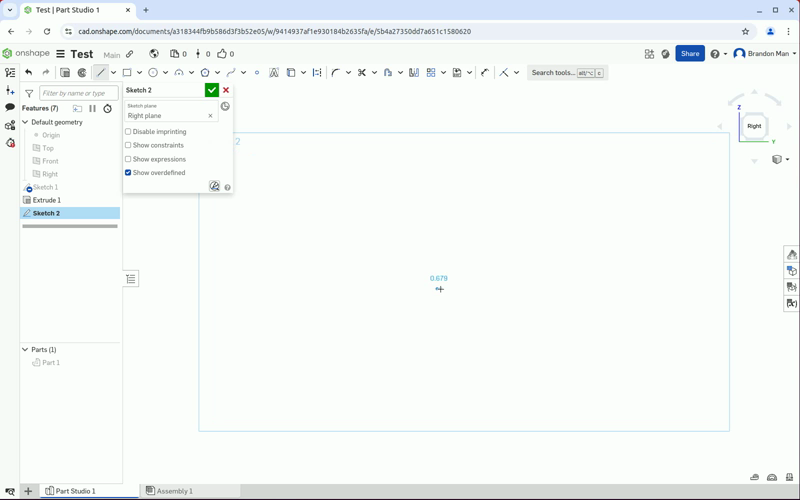
scroll(6)
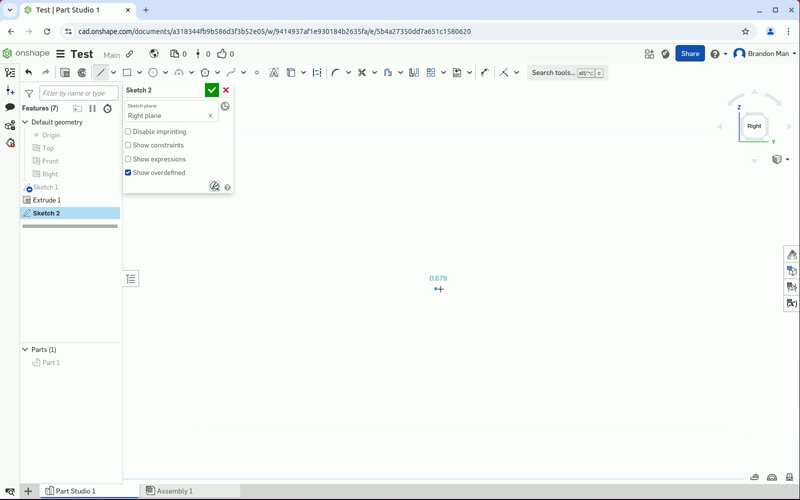
scroll(6)
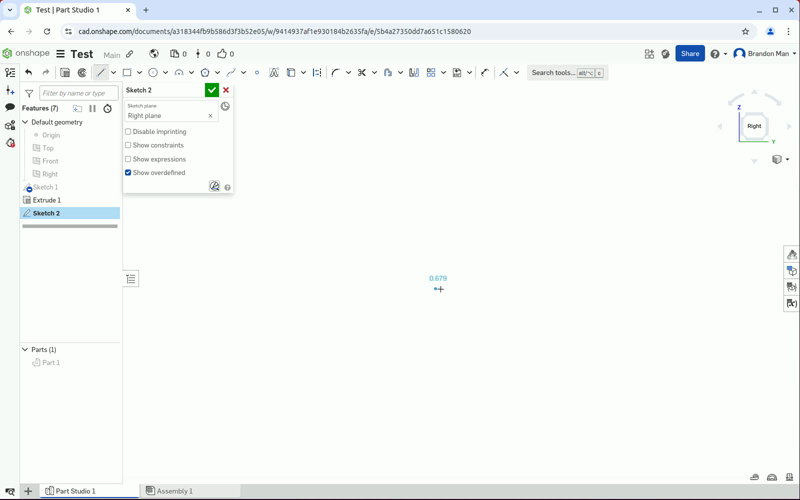
scroll(6)
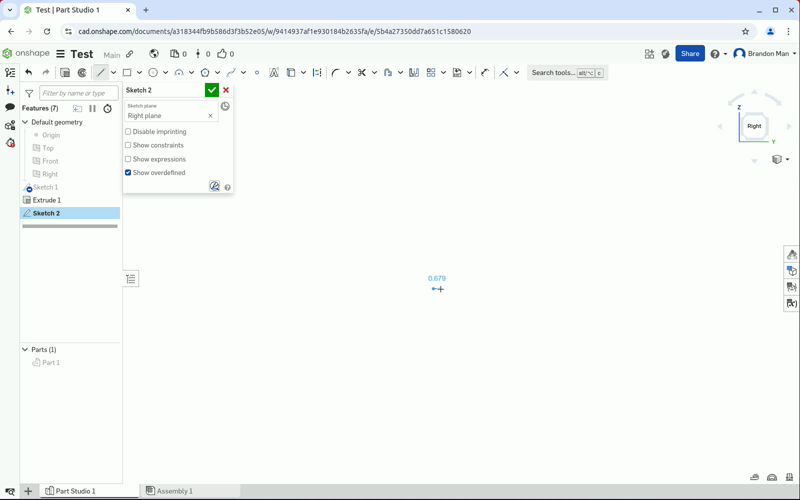
scroll(6)
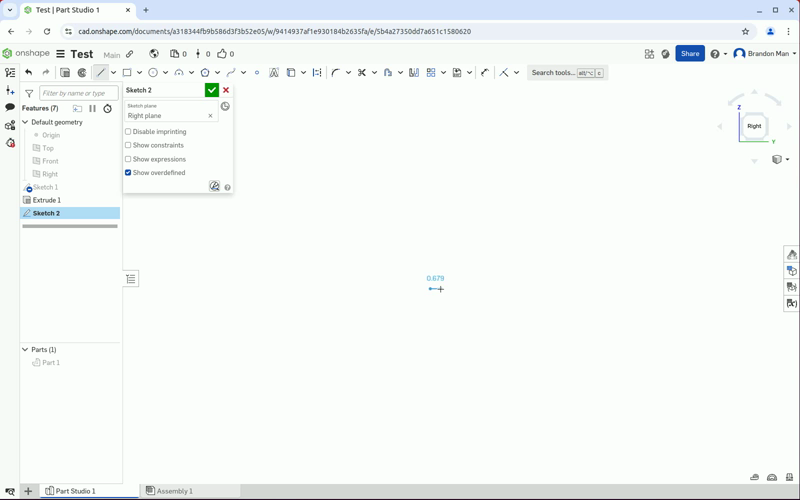
scroll(6)
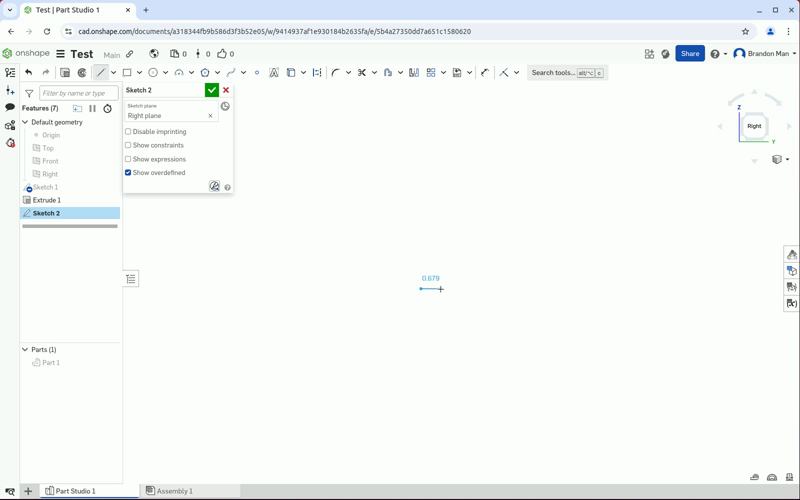
scroll(6)
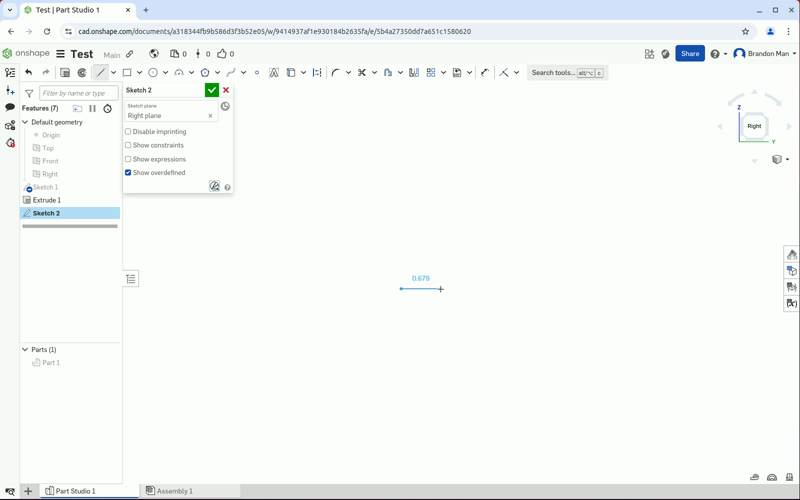
click(440, 288)
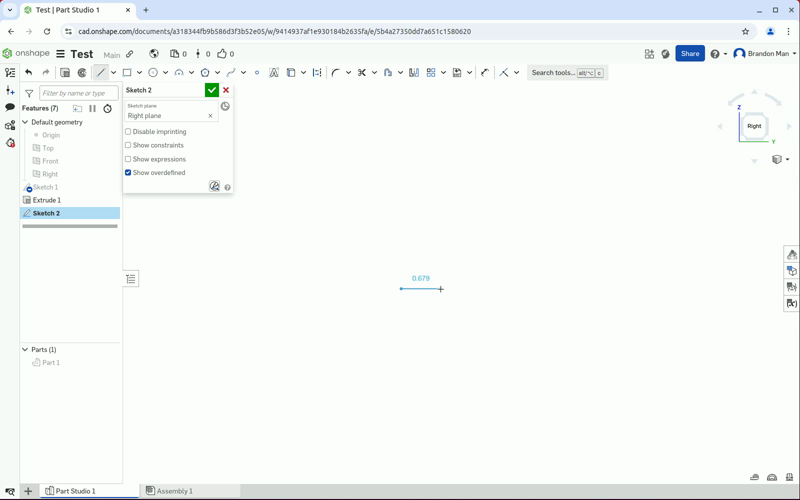
scroll(-6)
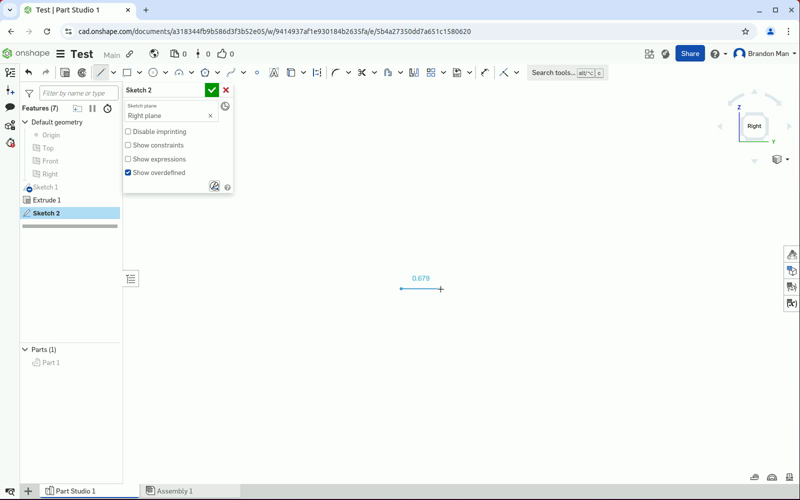
scroll(-6)
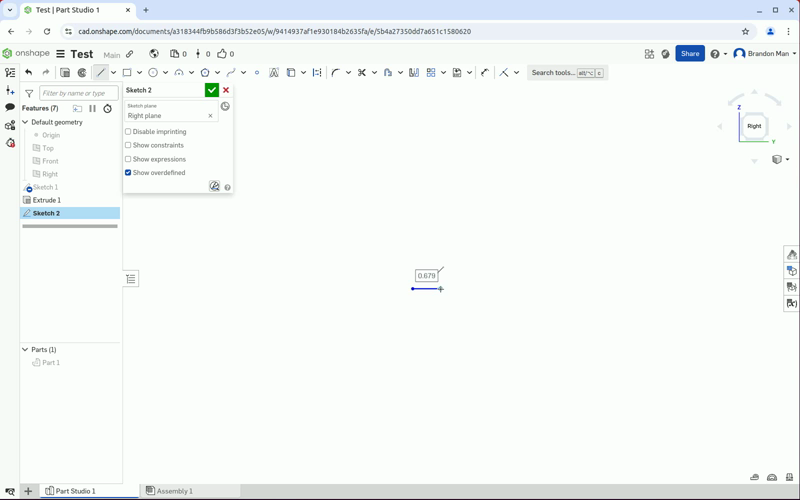
scroll(-6)
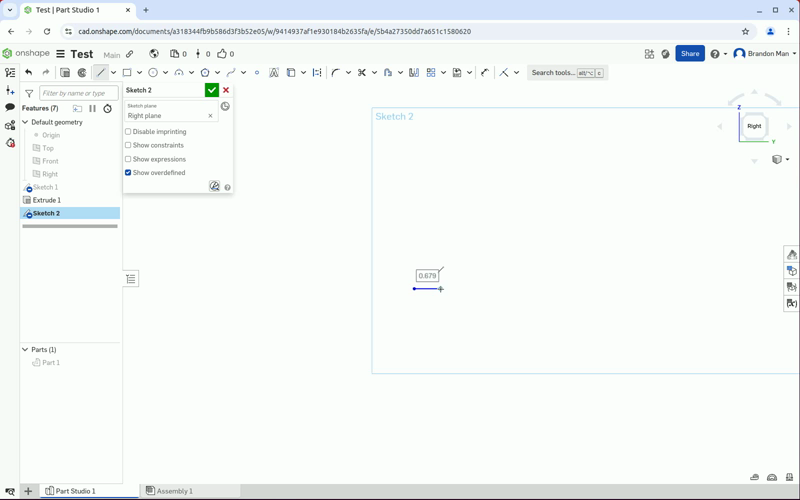
scroll(-6)
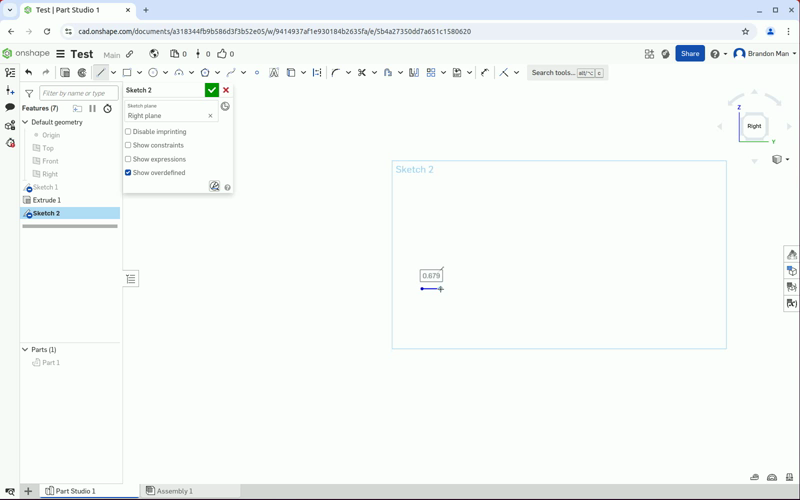
scroll(-6)
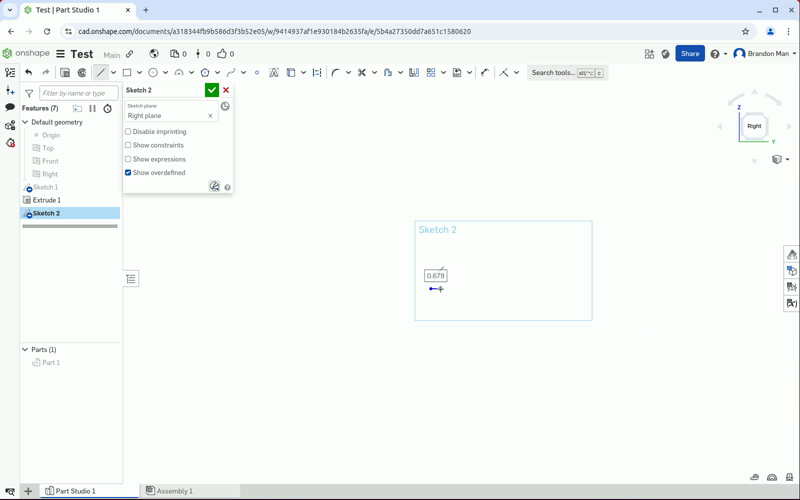
scroll(-6)
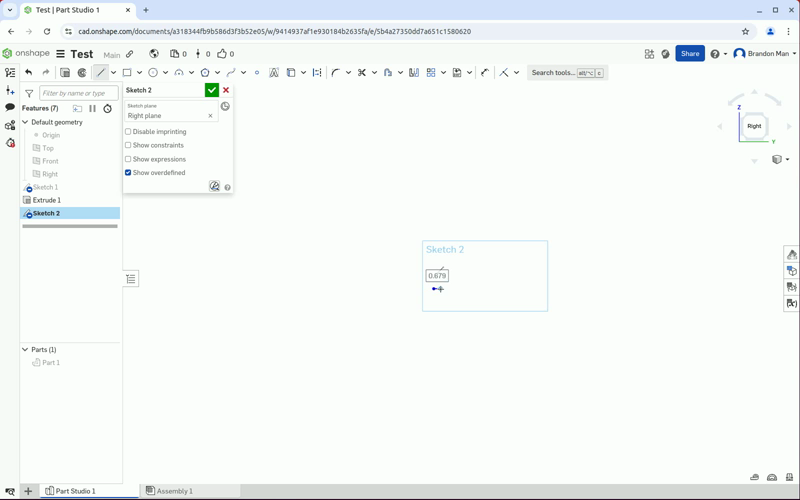
scroll(-6)
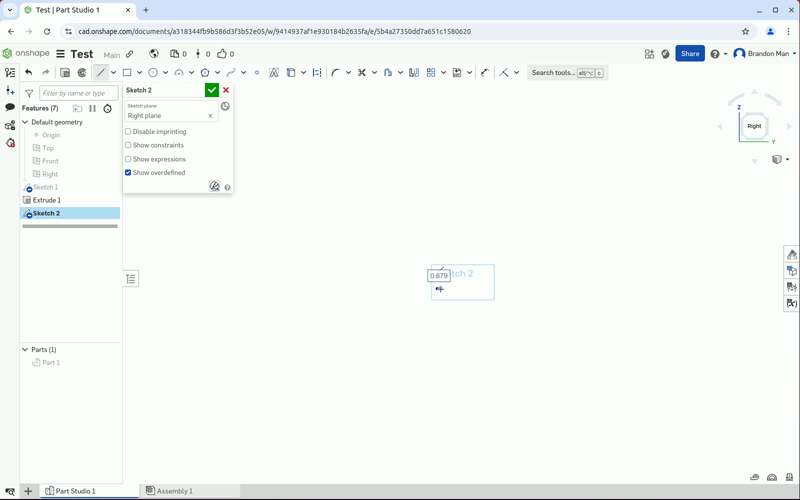
key_up(shift)
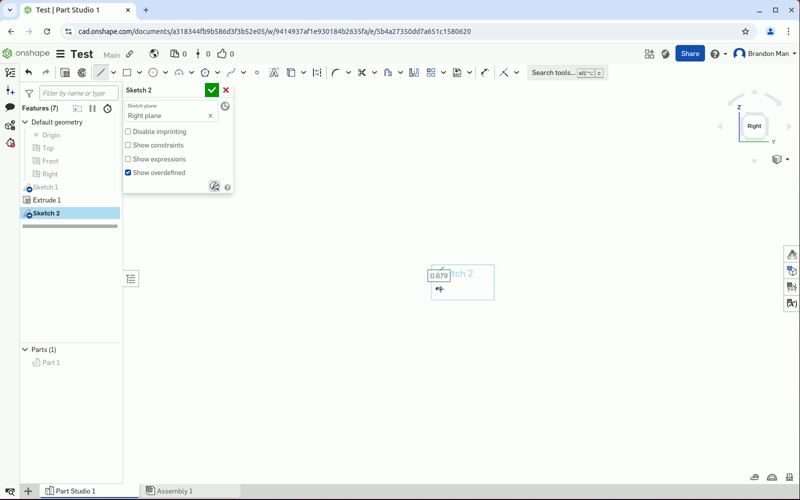
key_down(shift)
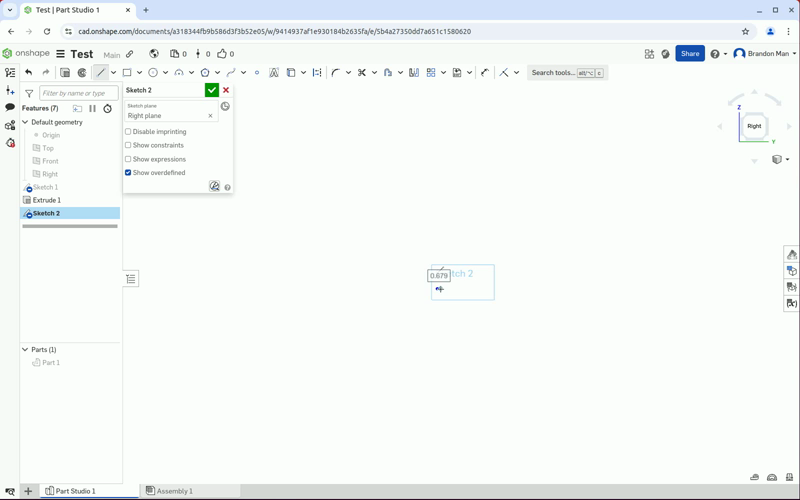
mouse_move(470, 288)
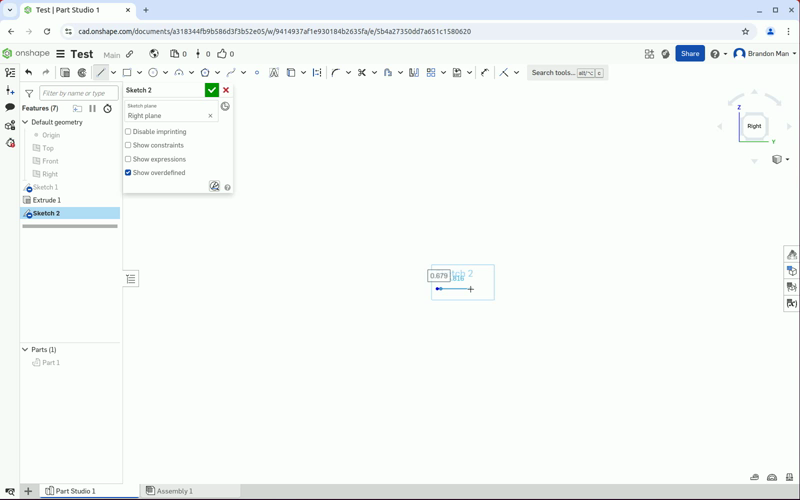
mouse_move(449, 288)
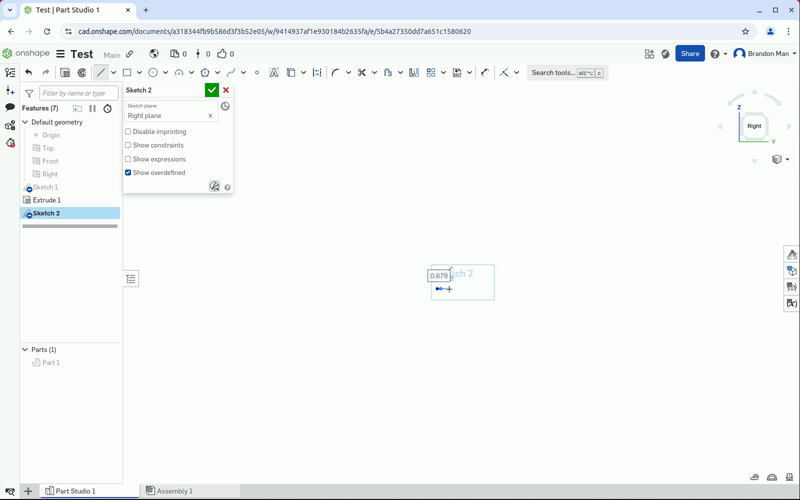
click(449, 288)
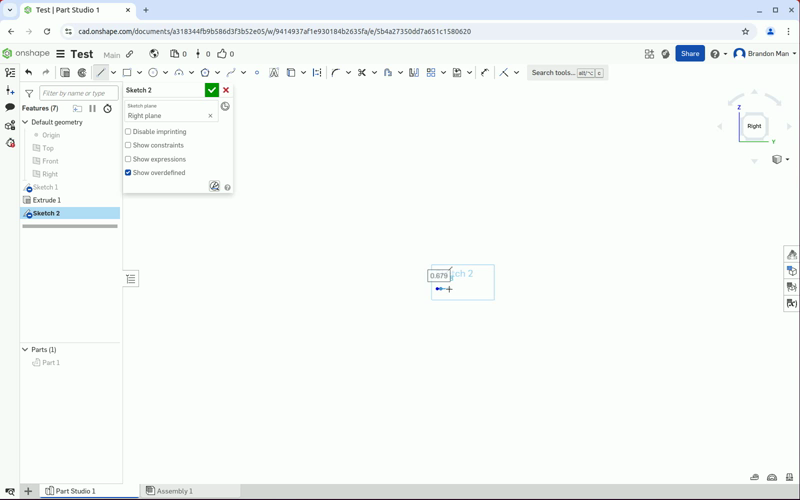
key_up(shift)
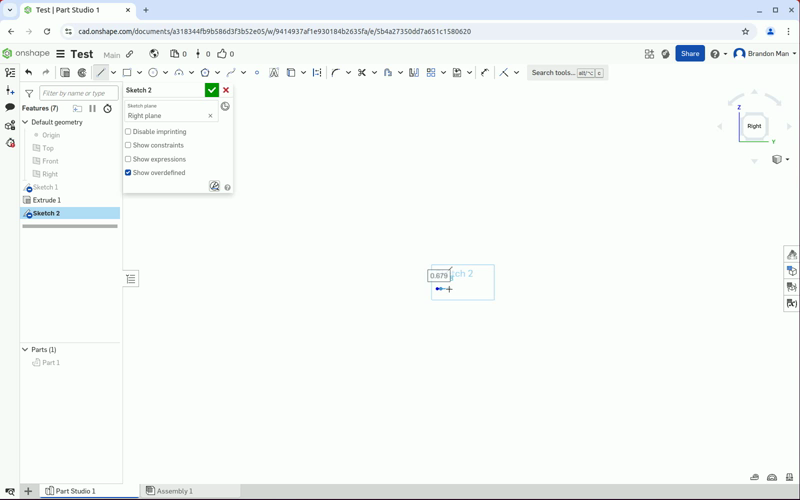
key_down(shift)
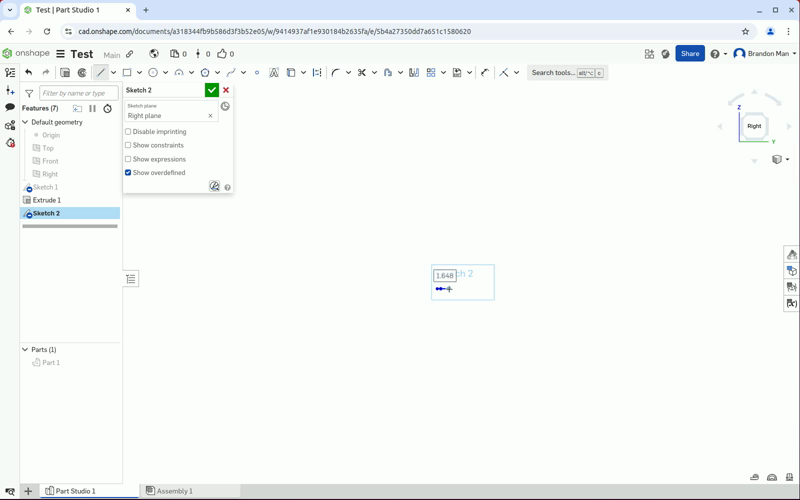
mouse_move(479, 288)
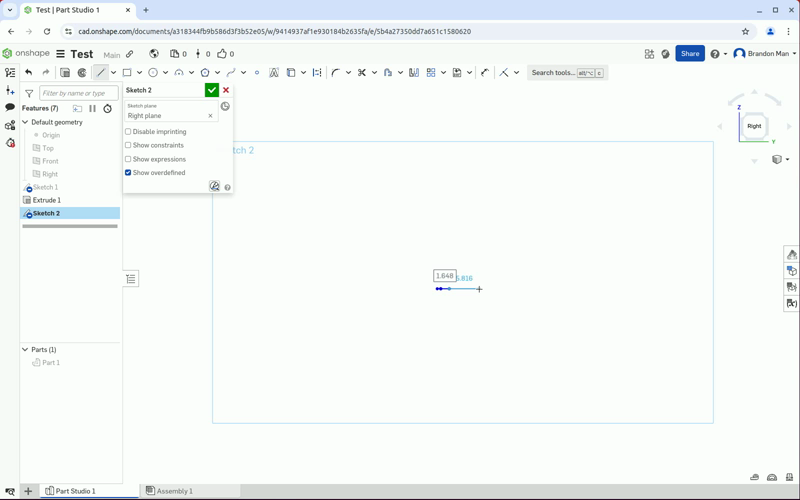
mouse_move(449, 285)
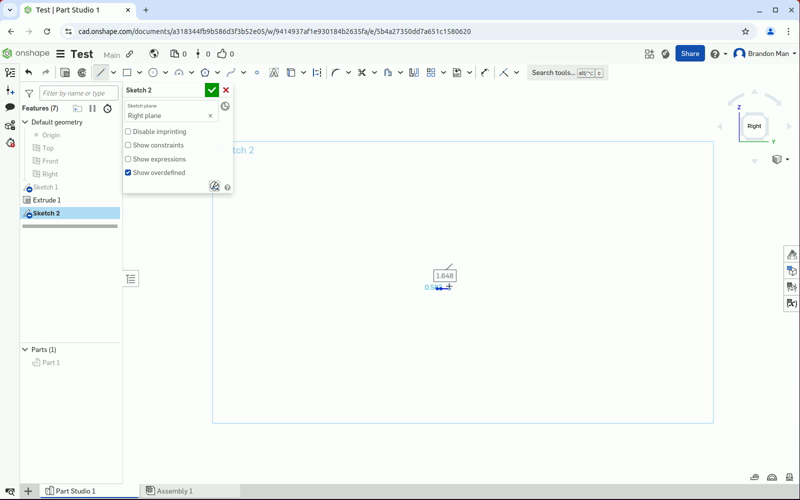
scroll(6)
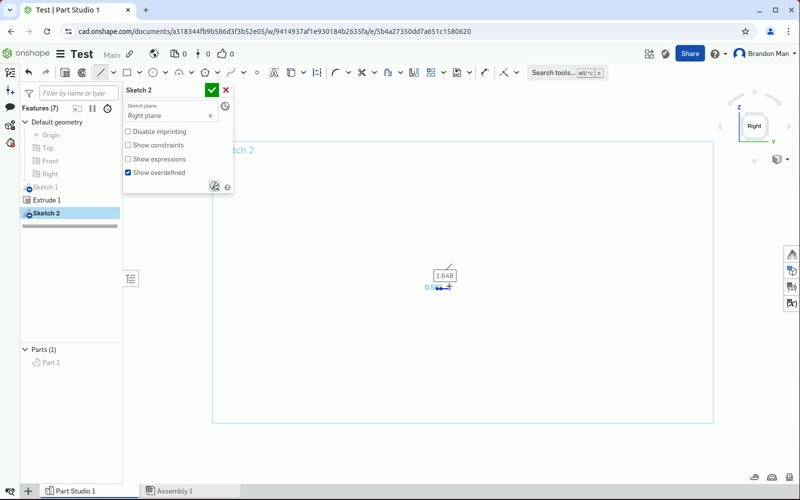
scroll(6)
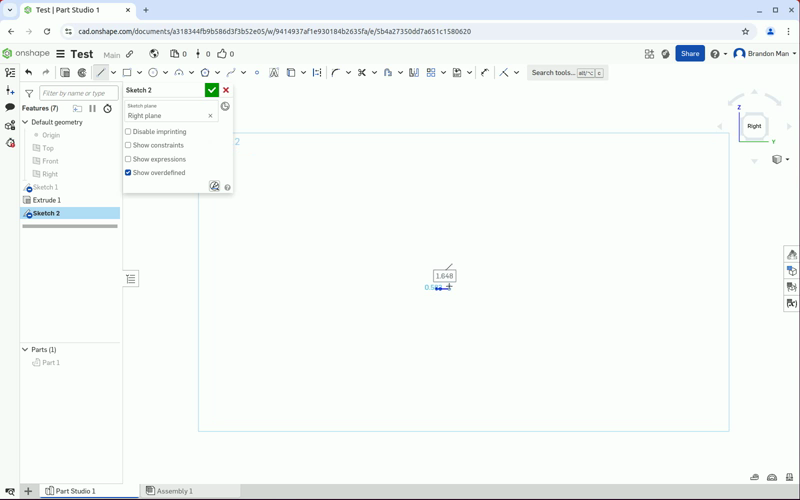
scroll(6)
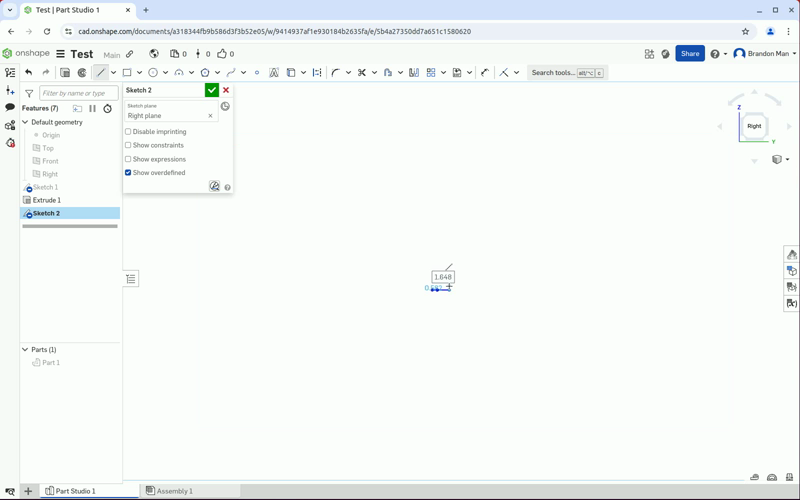
scroll(6)
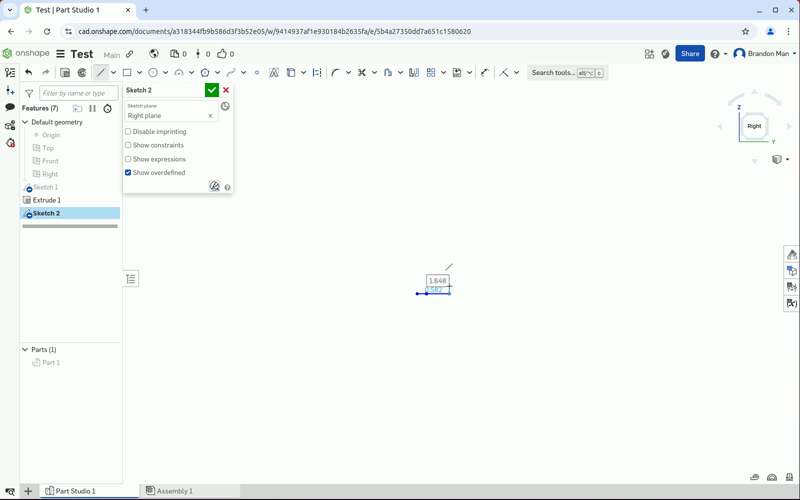
scroll(6)
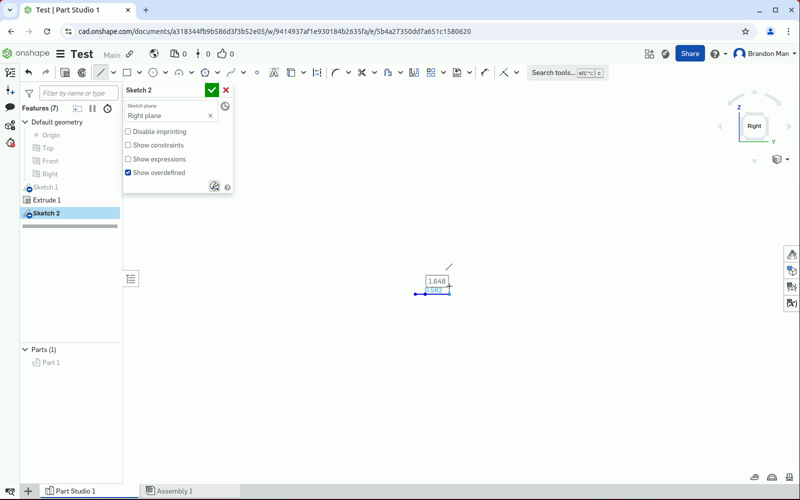
scroll(6)
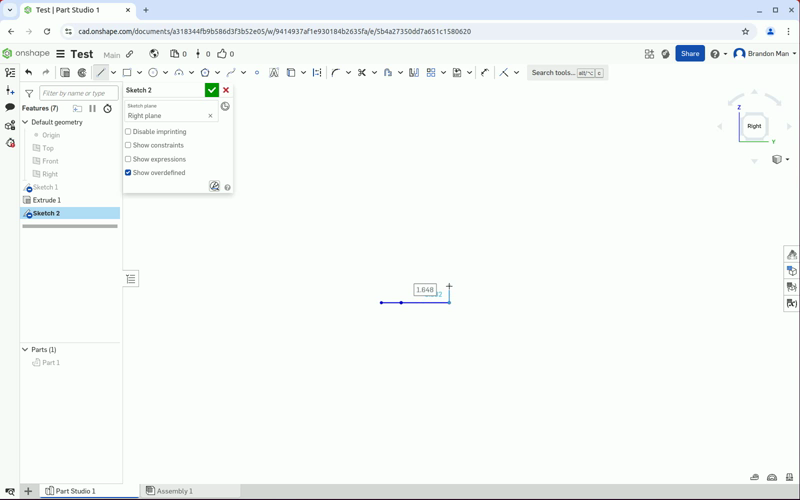
scroll(6)
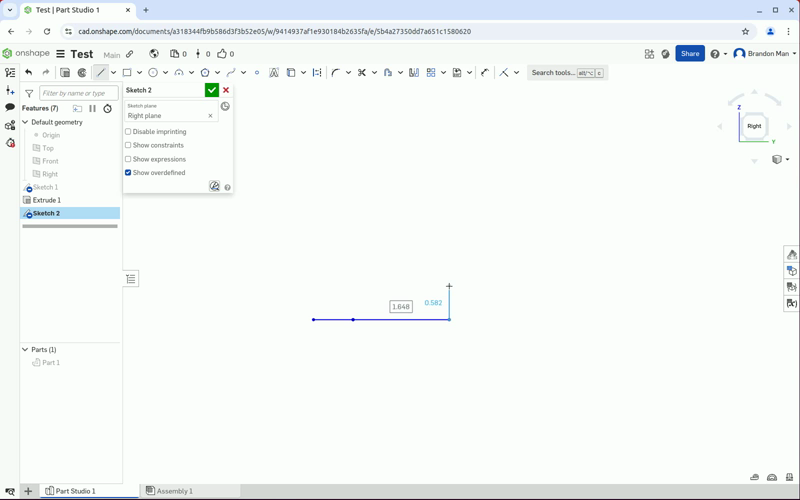
click(449, 285)
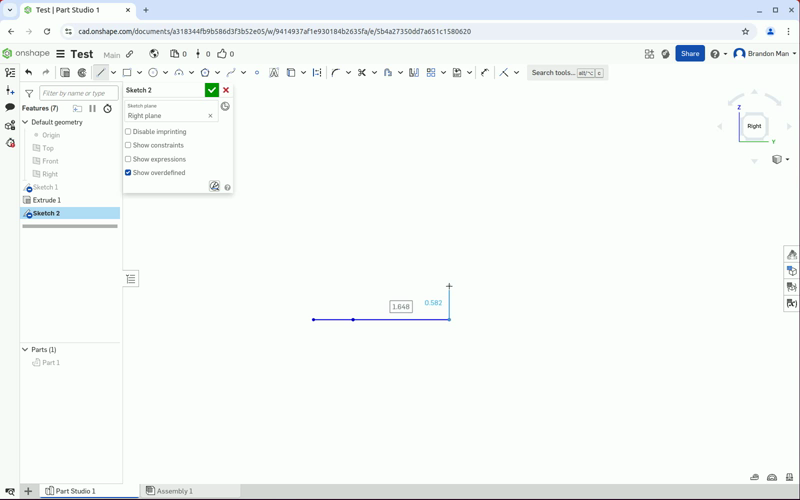
scroll(-6)
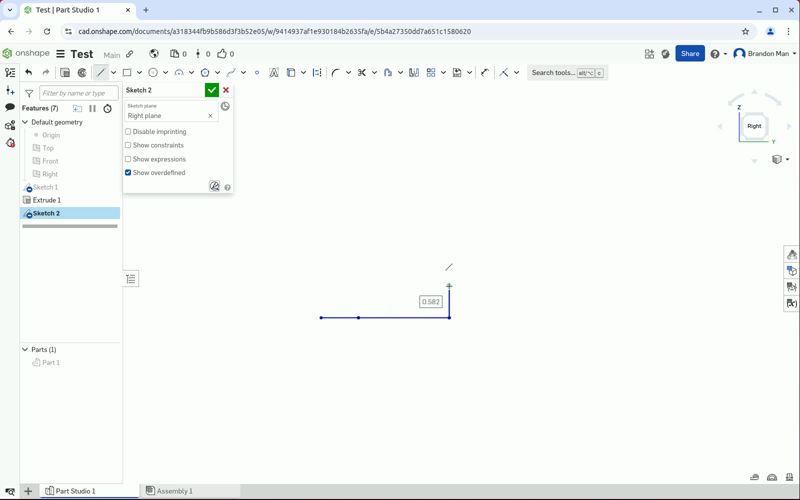
scroll(-6)
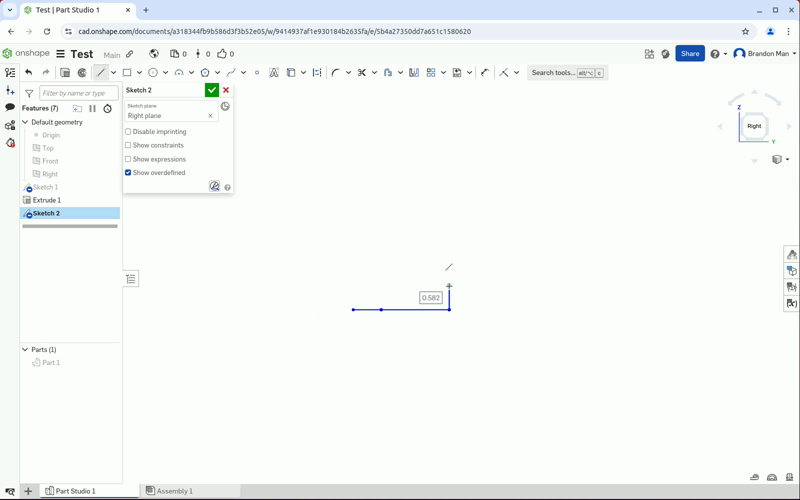
scroll(-6)
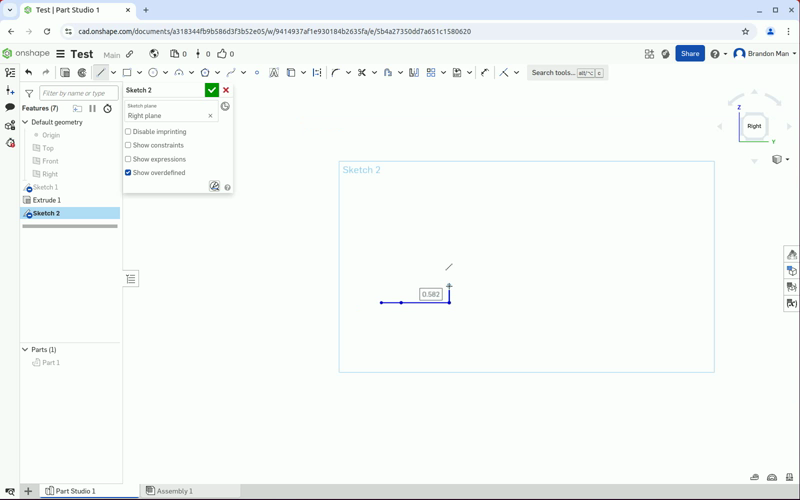
scroll(-6)
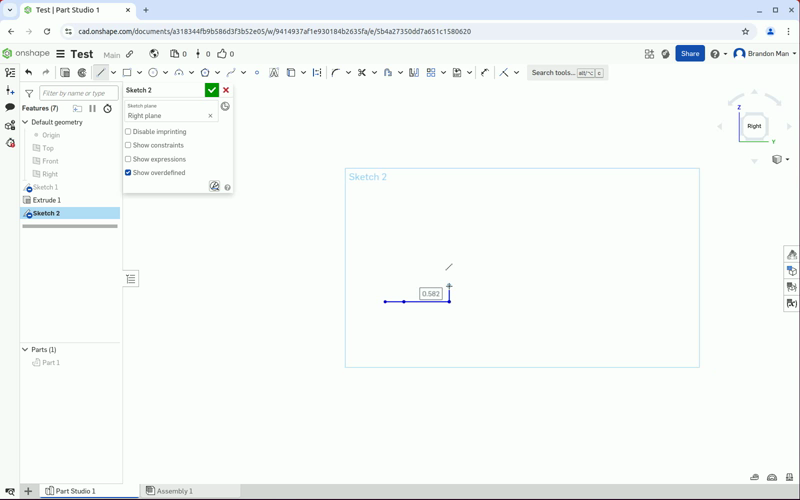
scroll(-6)
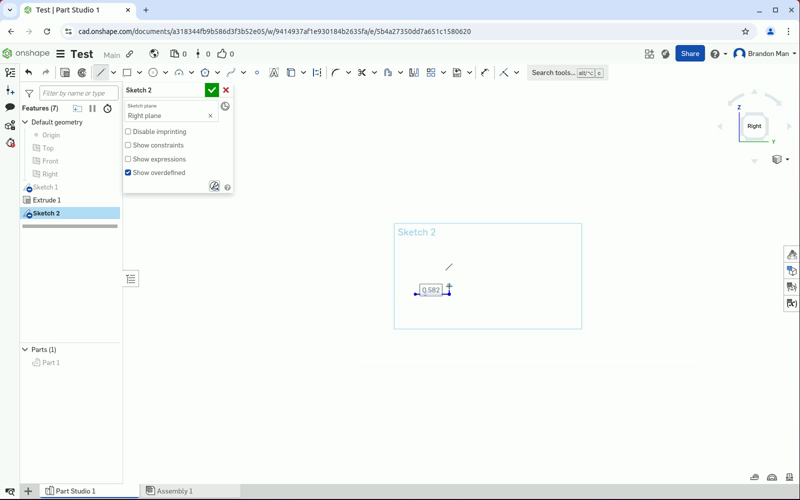
scroll(-6)
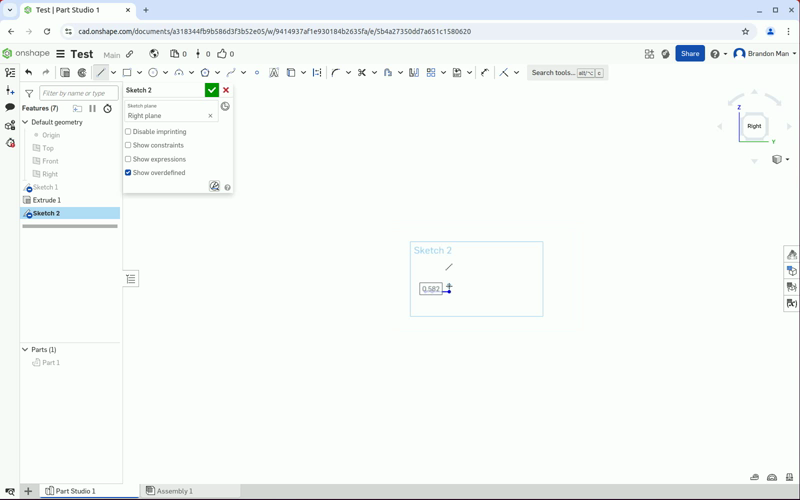
scroll(-6)
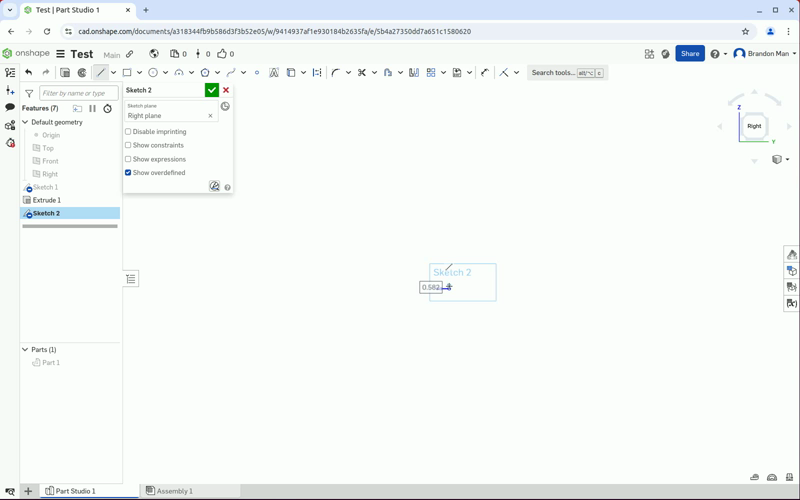
key_up(shift)
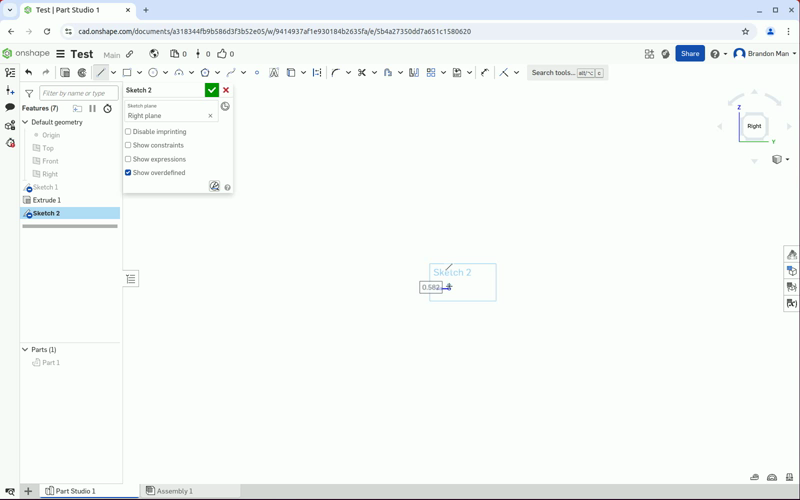
key_down(shift)
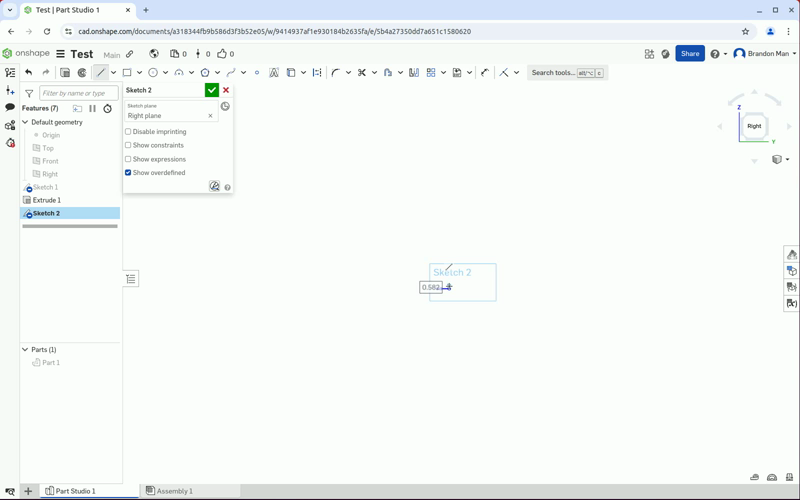
mouse_move(479, 285)
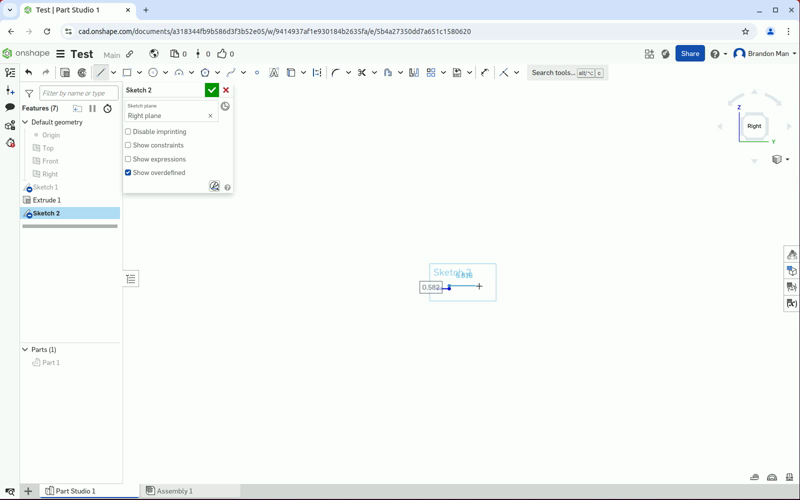
mouse_move(440, 285)
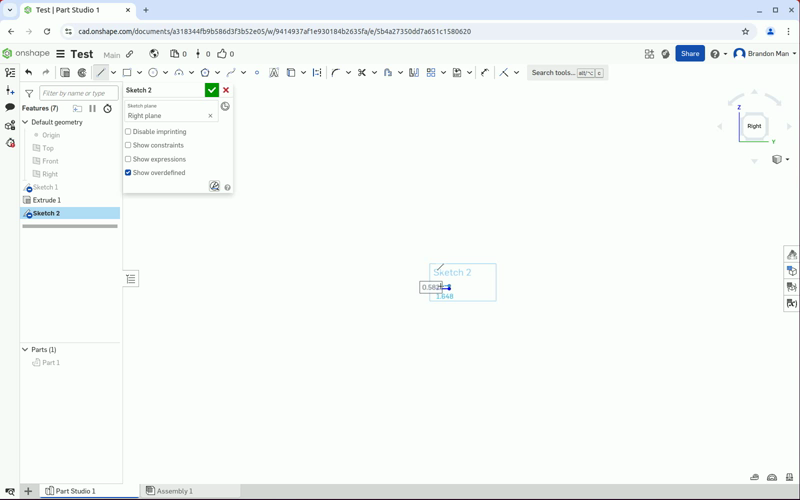
scroll(6)
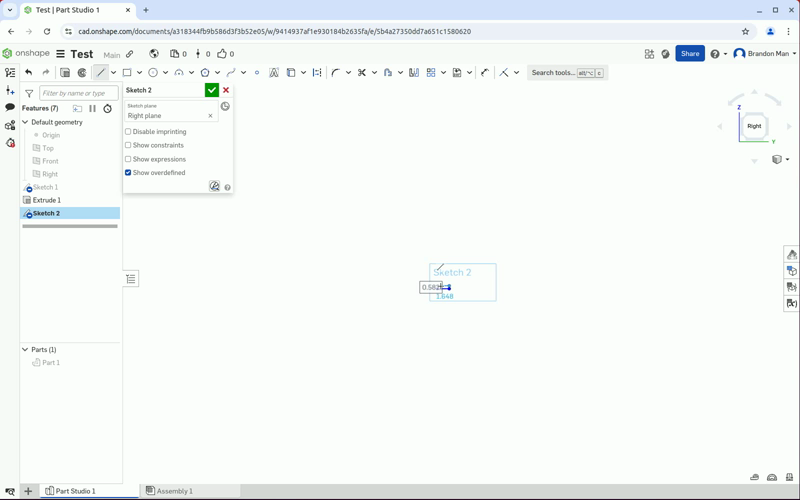
scroll(6)
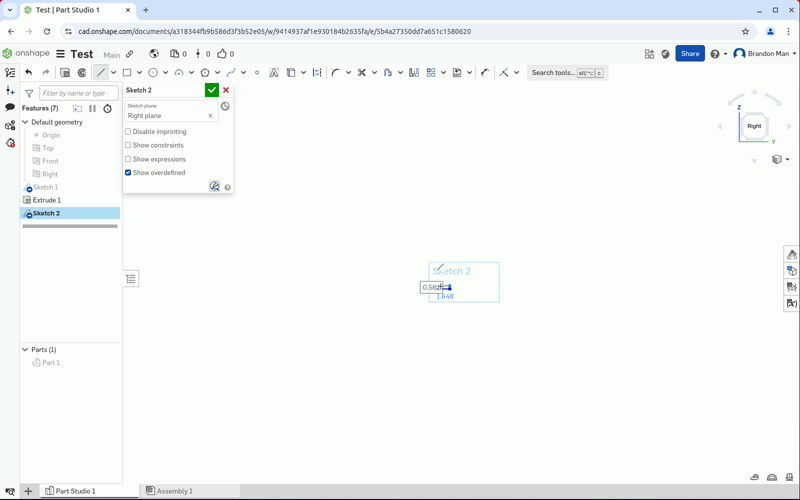
scroll(6)
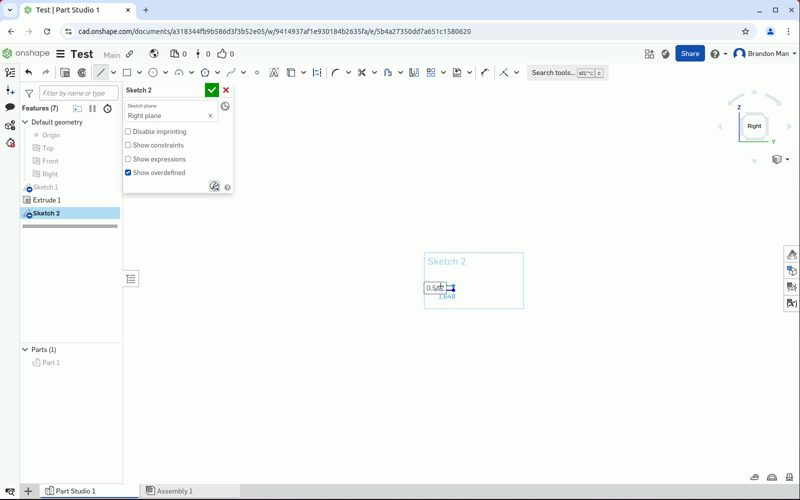
scroll(6)
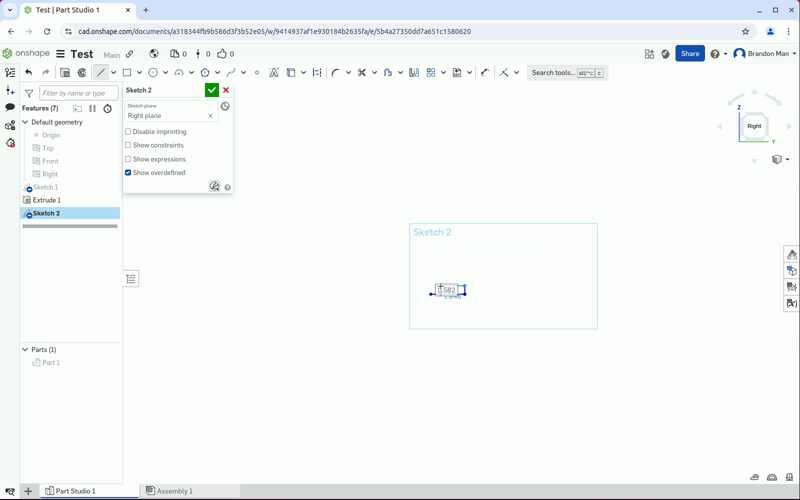
scroll(6)
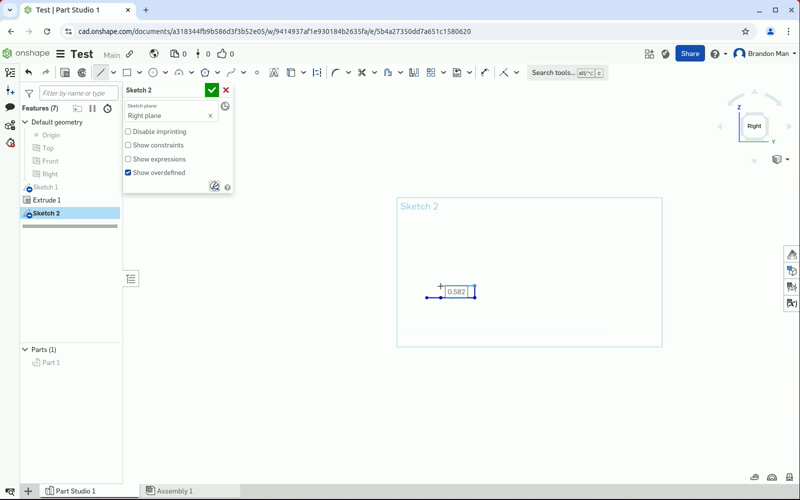
scroll(6)
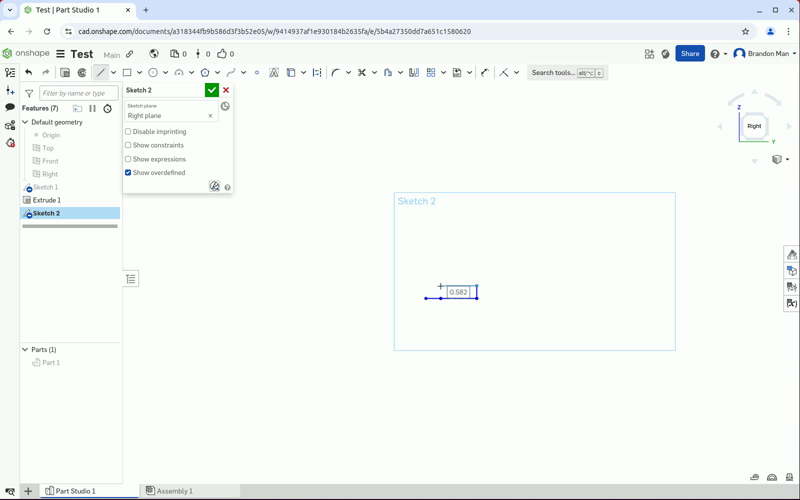
scroll(6)
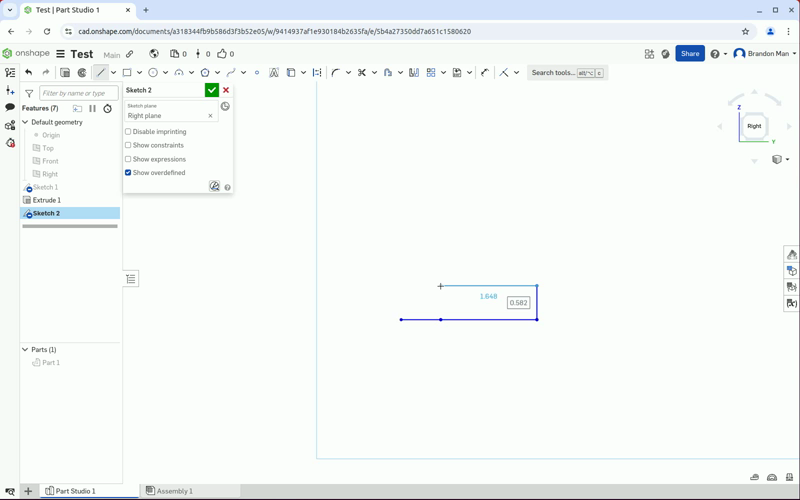
click(440, 285)
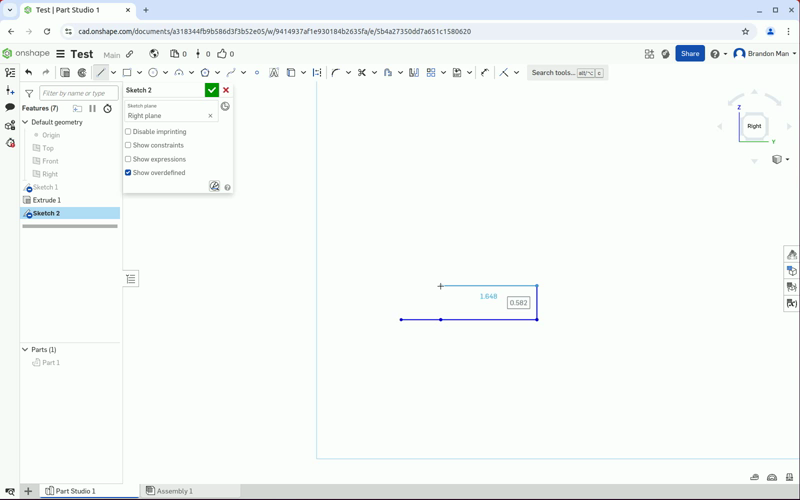
scroll(-6)
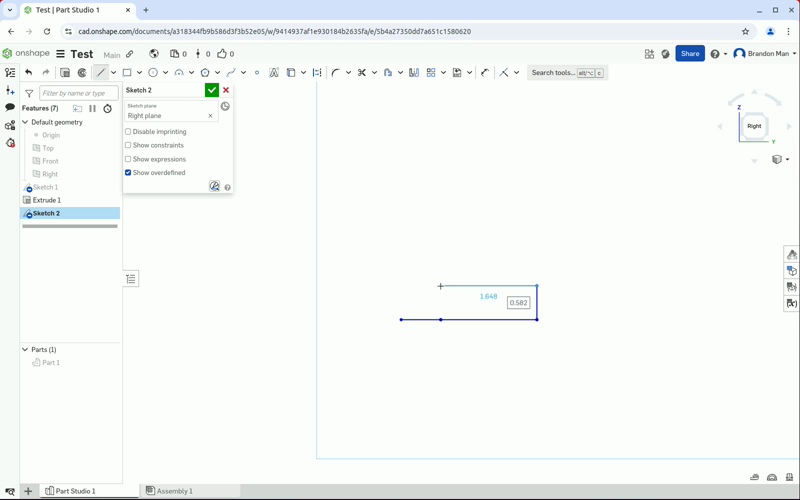
scroll(-6)
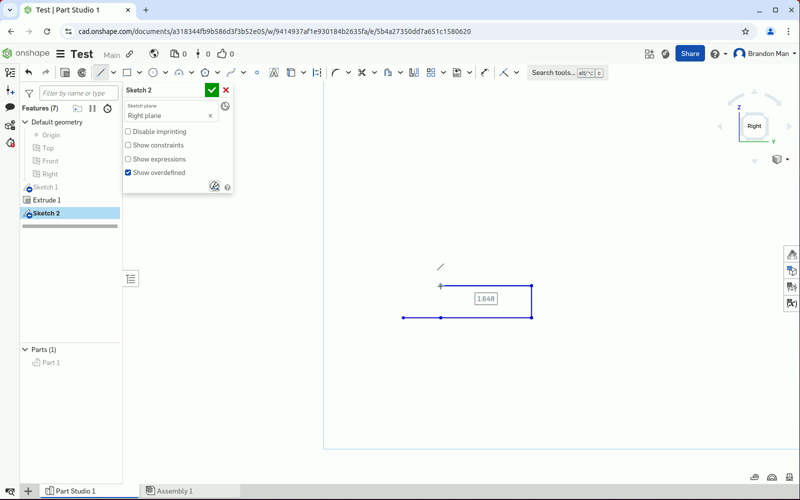
scroll(-6)
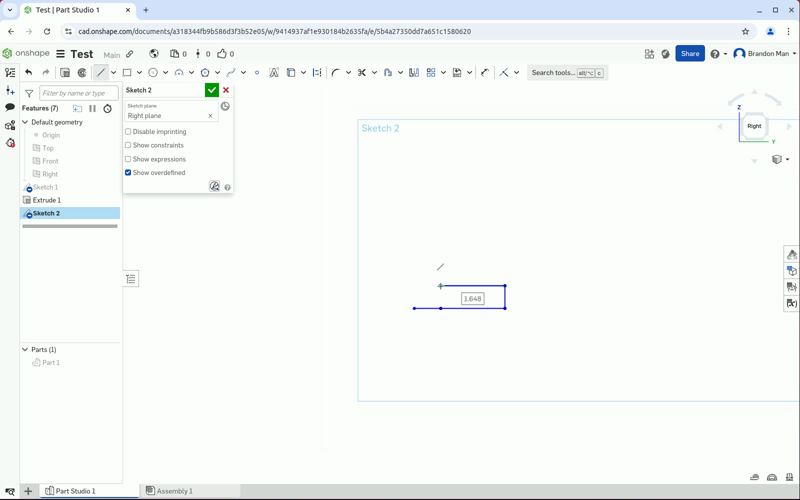
scroll(-6)
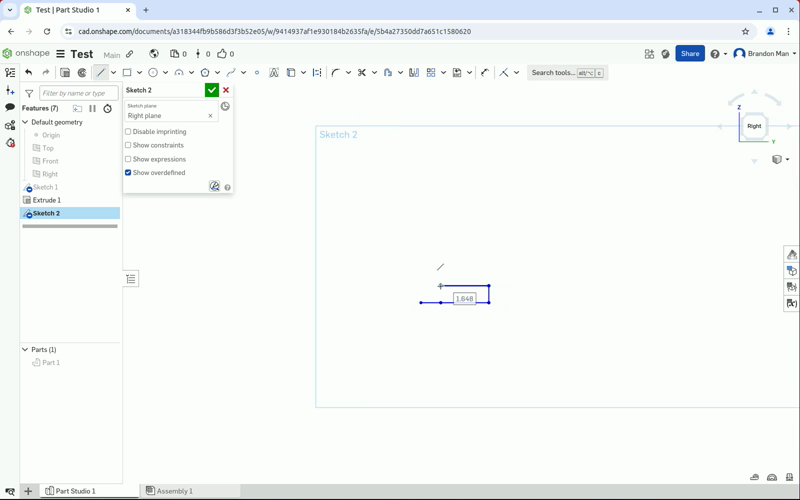
scroll(-6)
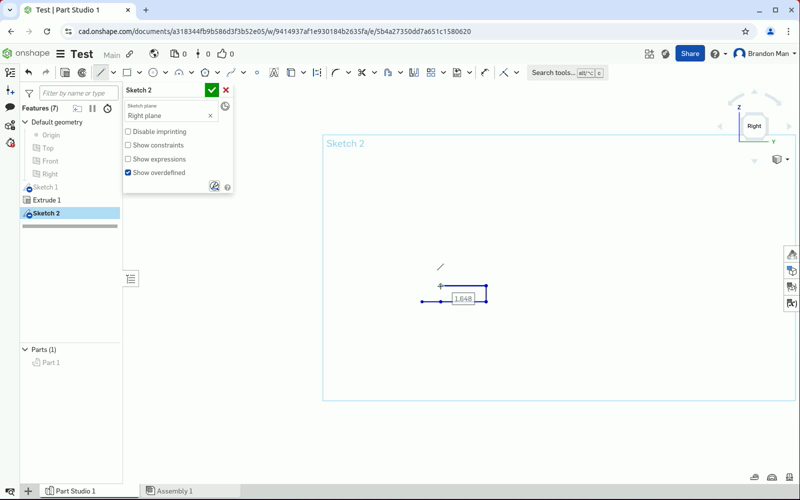
scroll(-6)
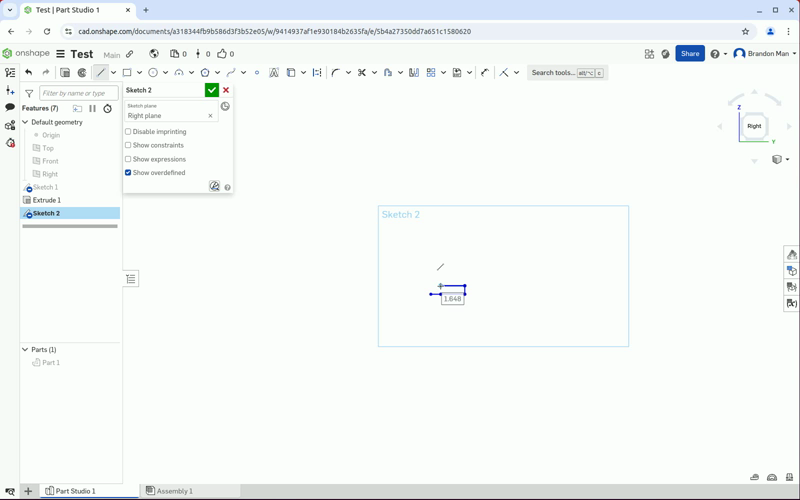
scroll(-6)
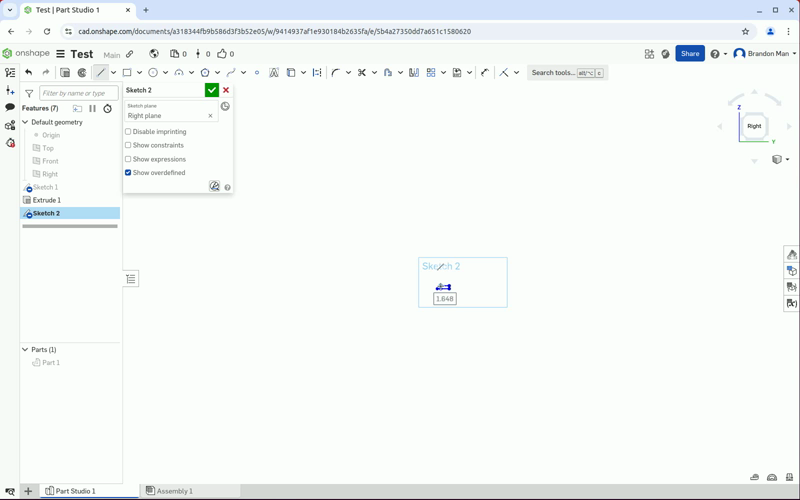
key_up(shift)
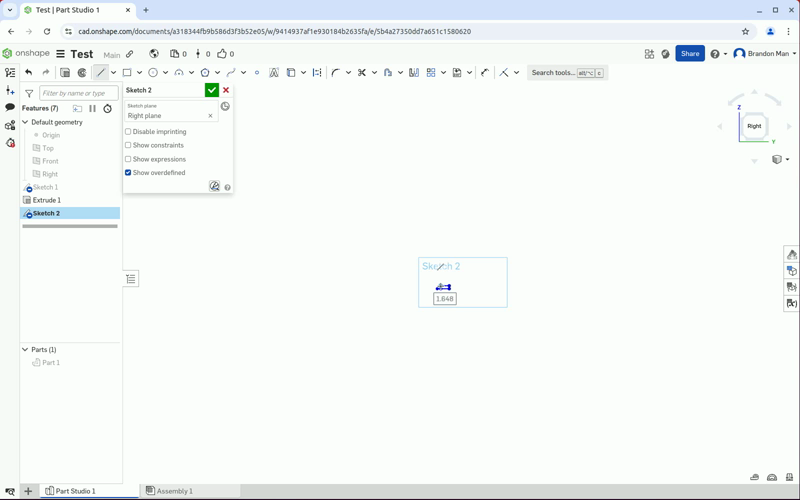
key_down(shift)
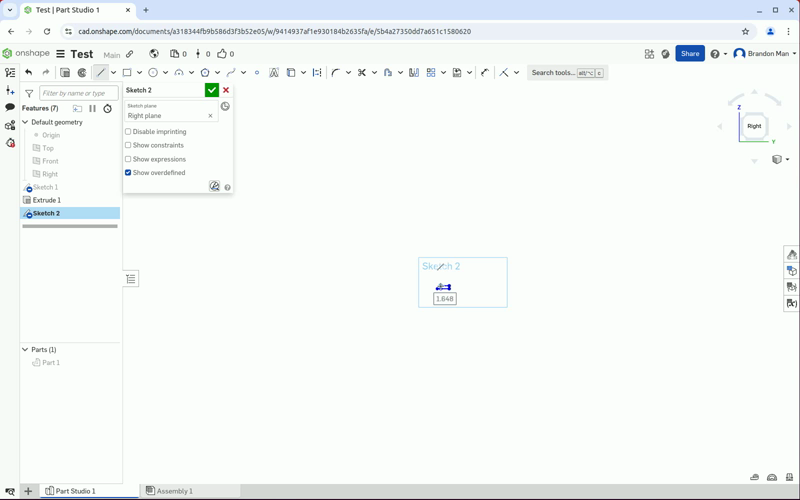
mouse_move(470, 285)
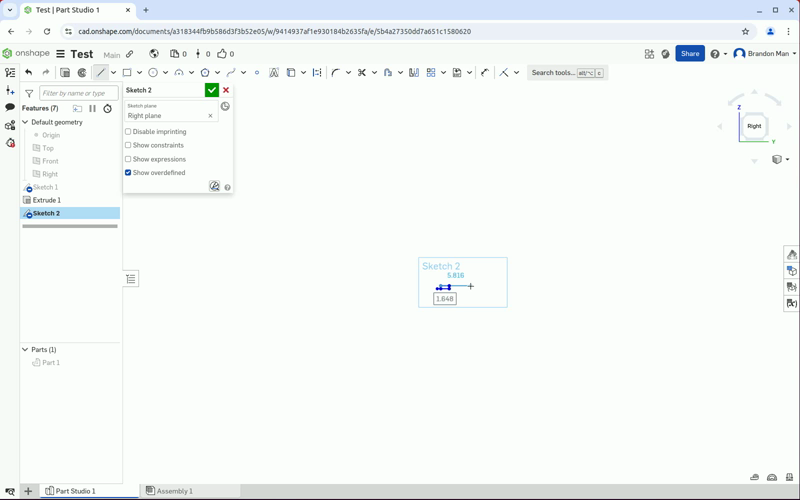
mouse_move(440, 280)
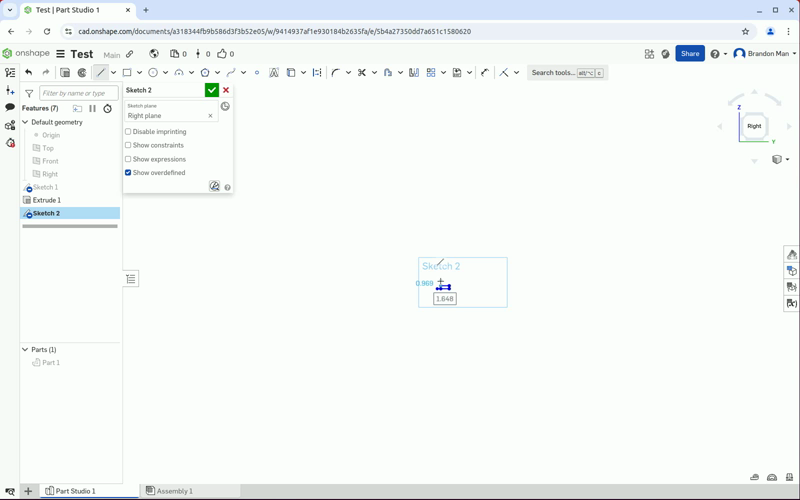
scroll(6)
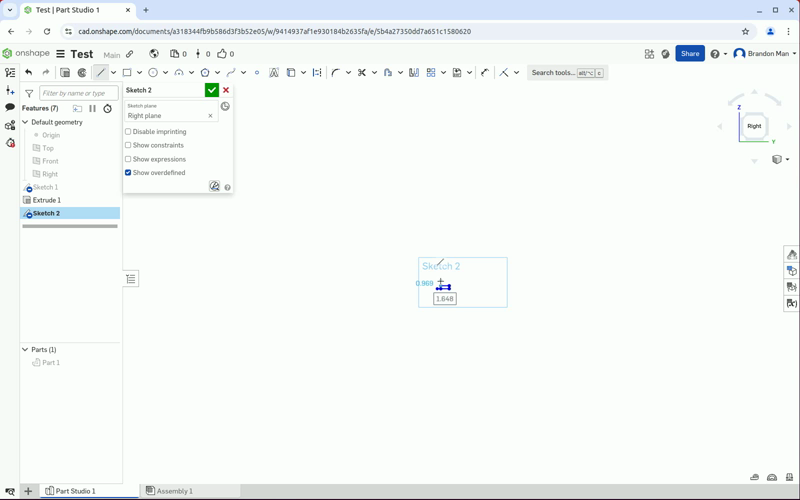
scroll(6)
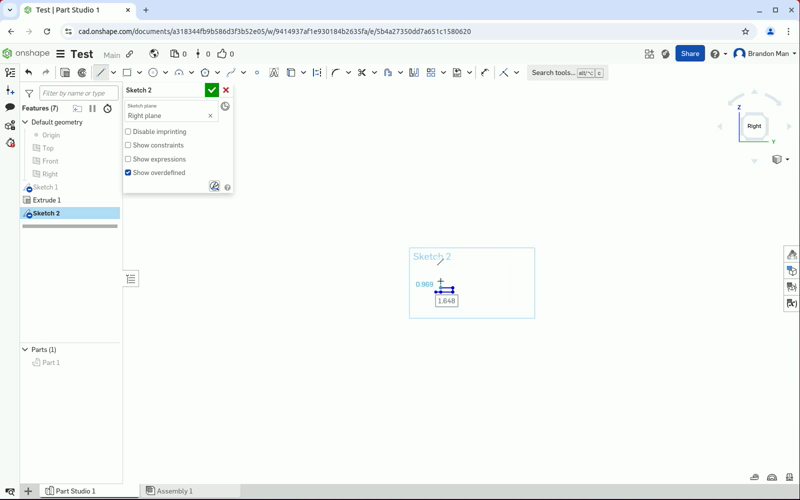
scroll(6)
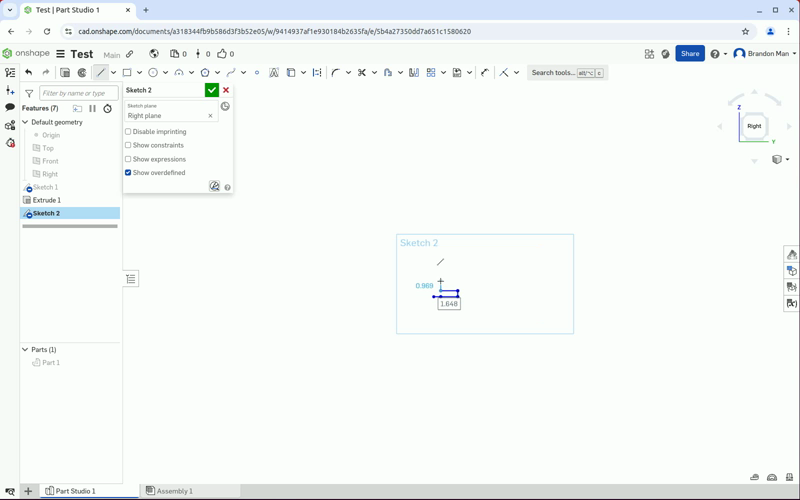
scroll(6)
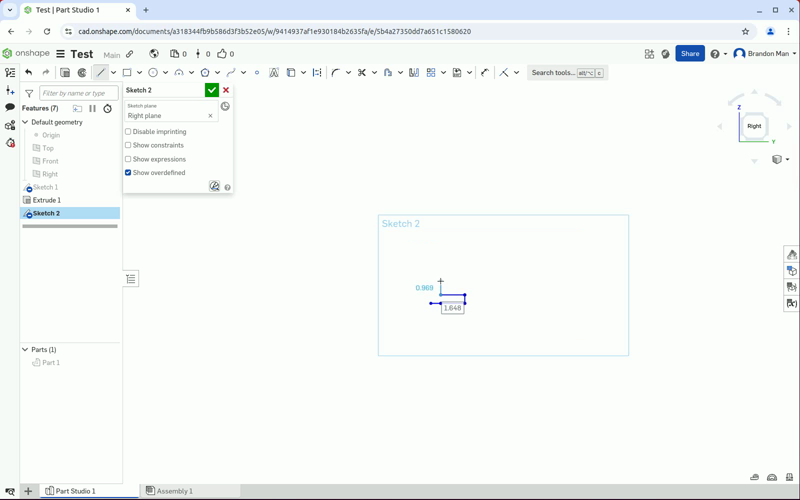
scroll(6)
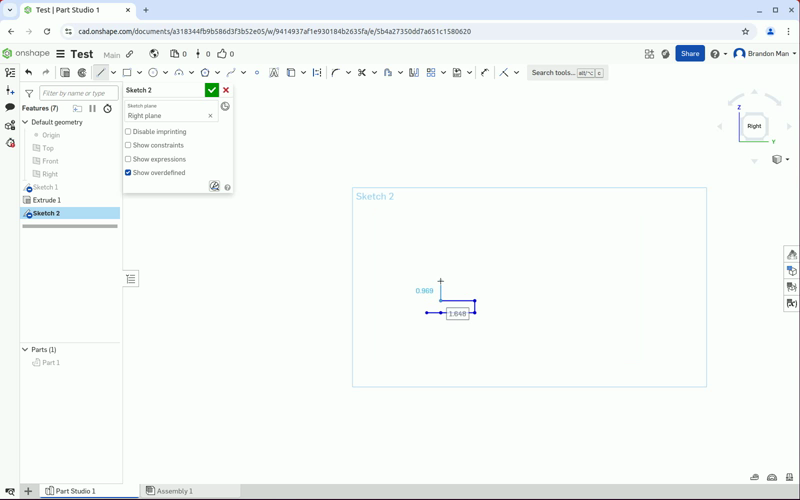
scroll(6)
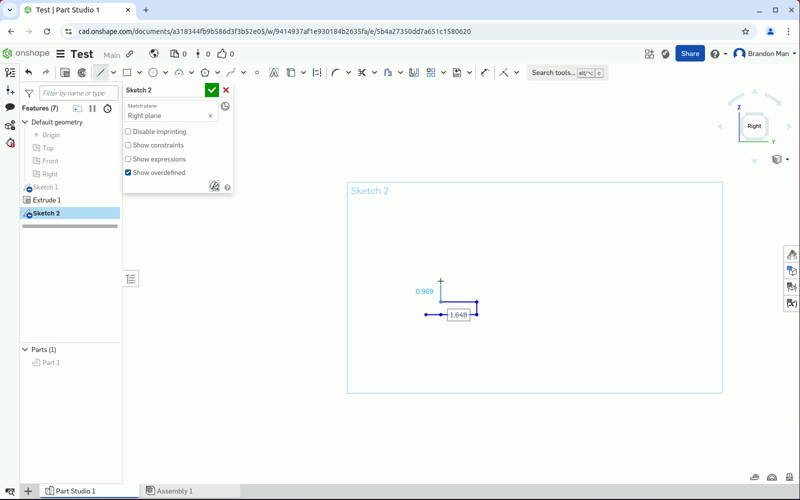
scroll(6)
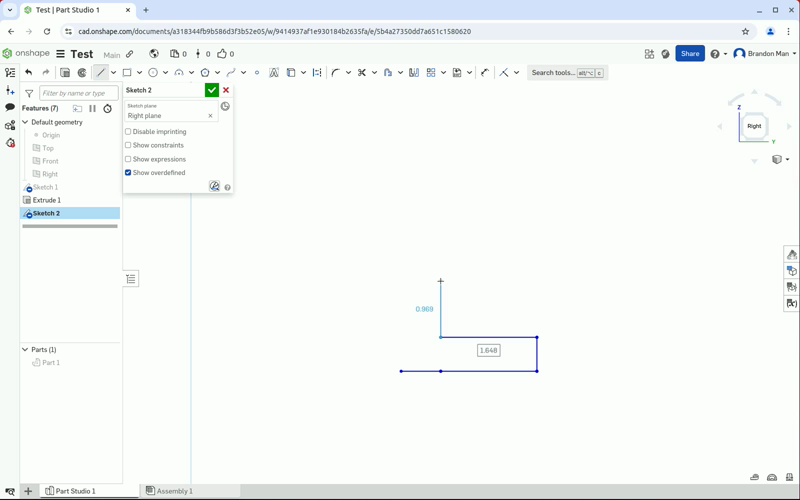
click(440, 280)
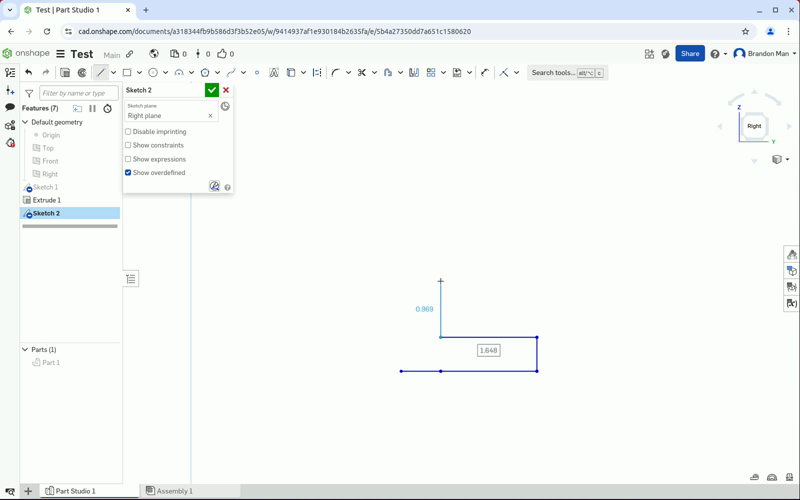
scroll(-6)
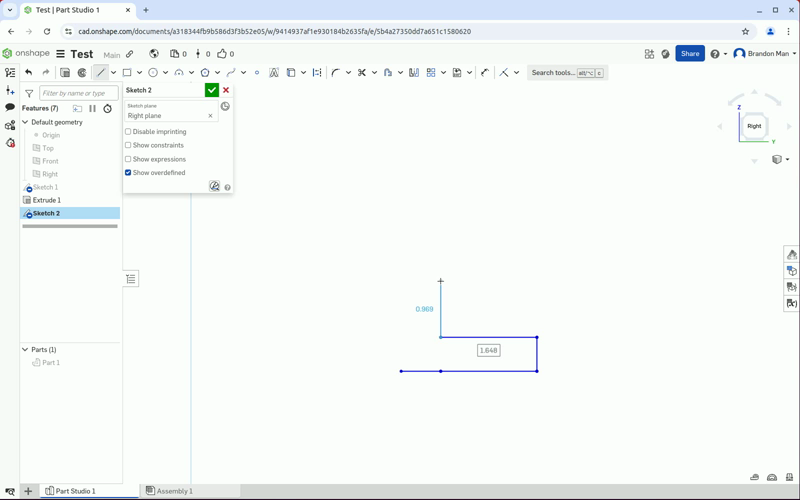
scroll(-6)
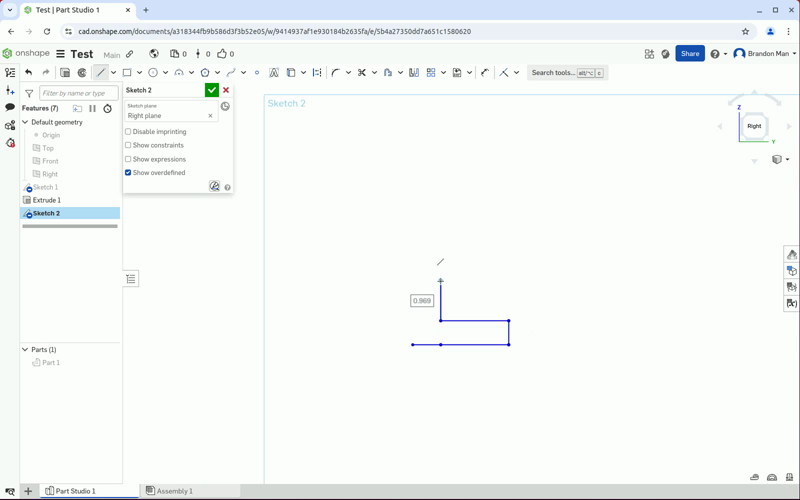
scroll(-6)
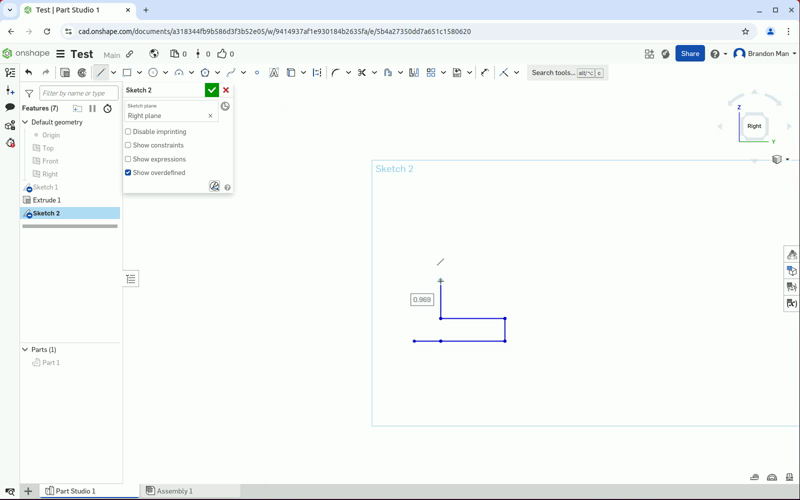
scroll(-6)
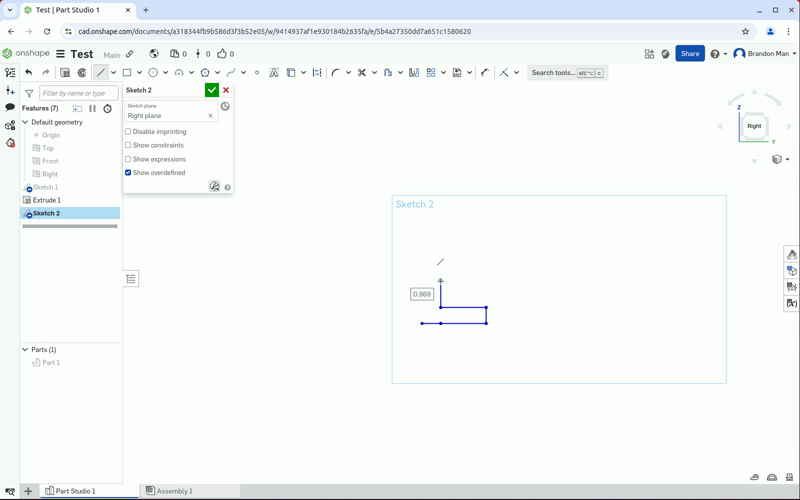
scroll(-6)
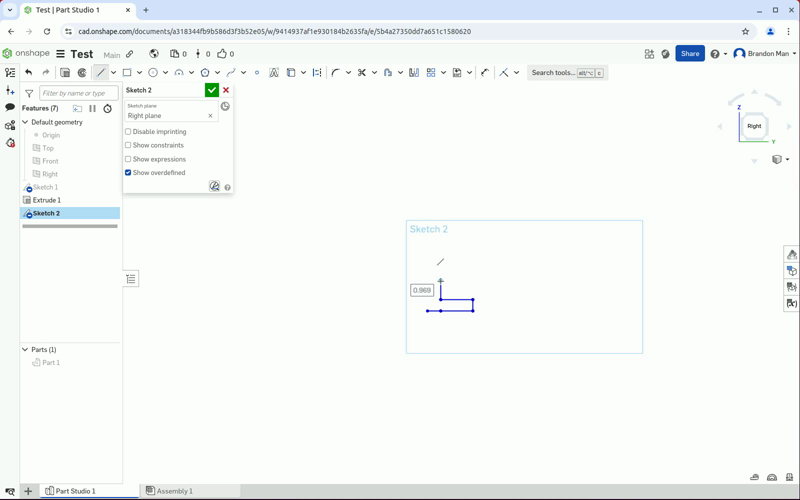
scroll(-6)
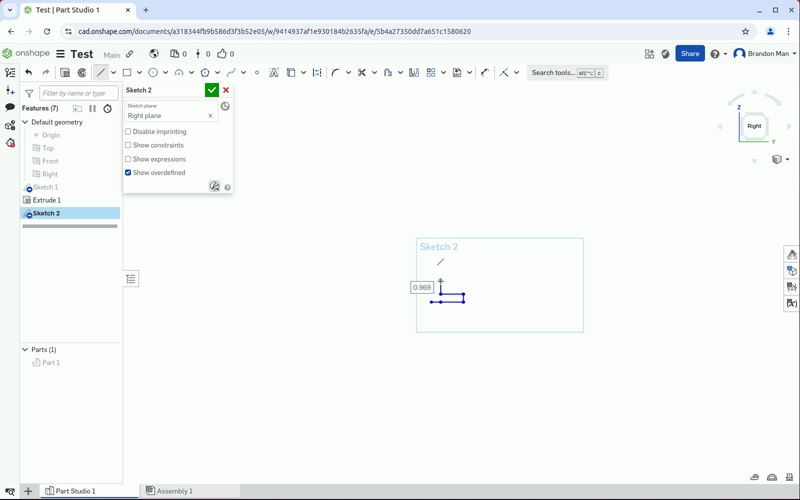
scroll(-6)
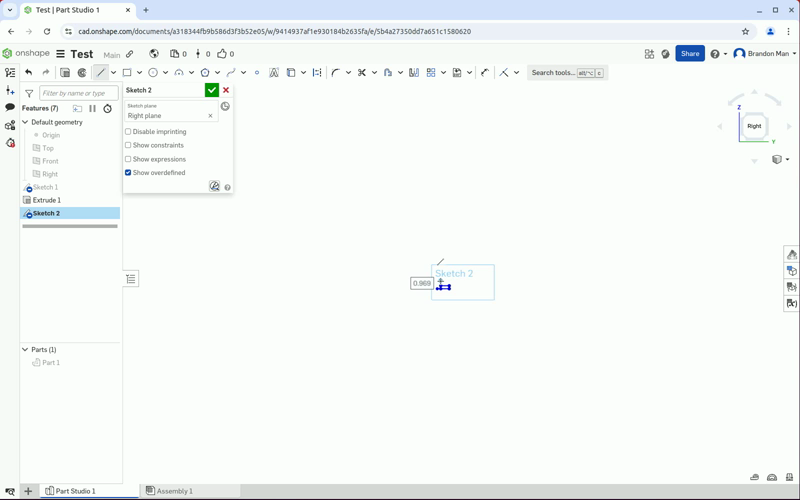
key_up(shift)
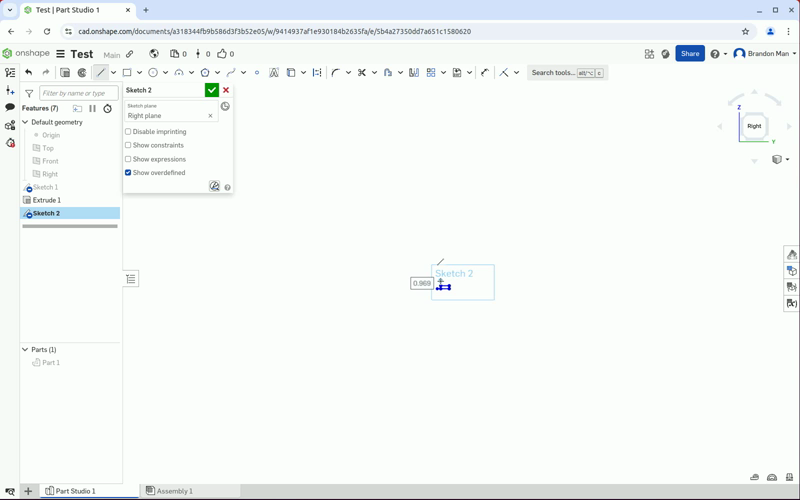
key_down(shift)
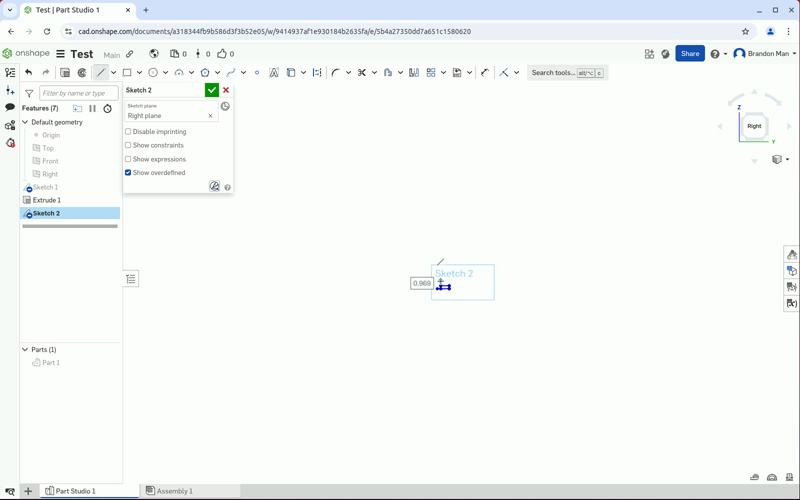
mouse_move(470, 280)
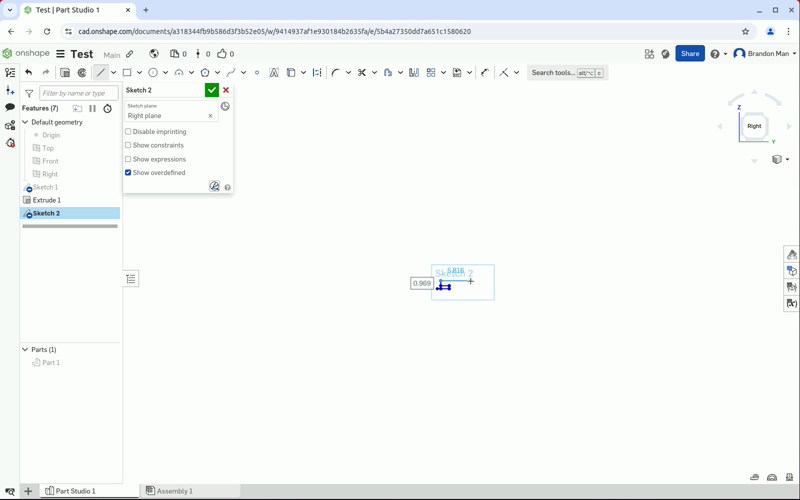
mouse_move(445, 280)
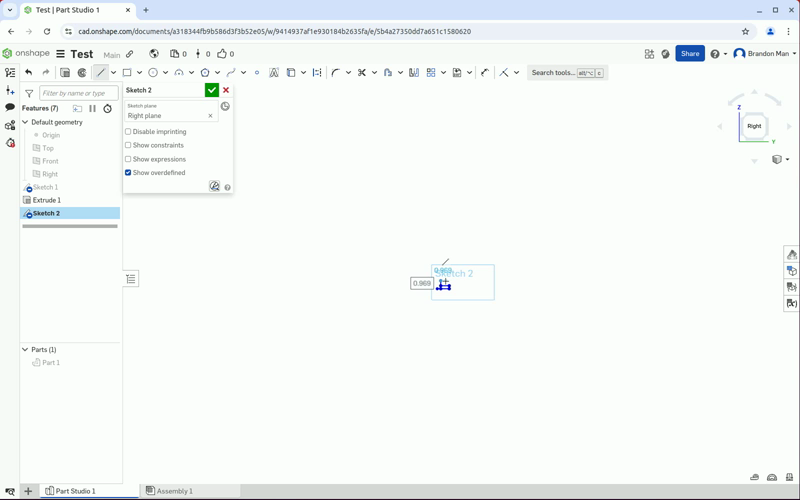
scroll(6)
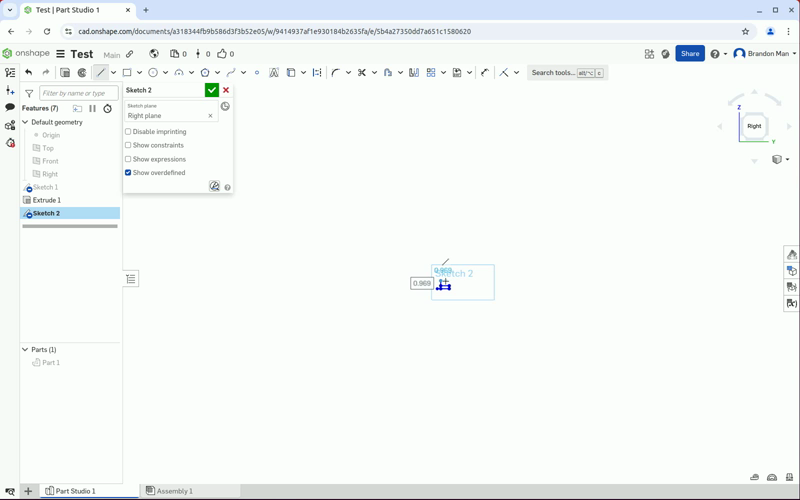
scroll(6)
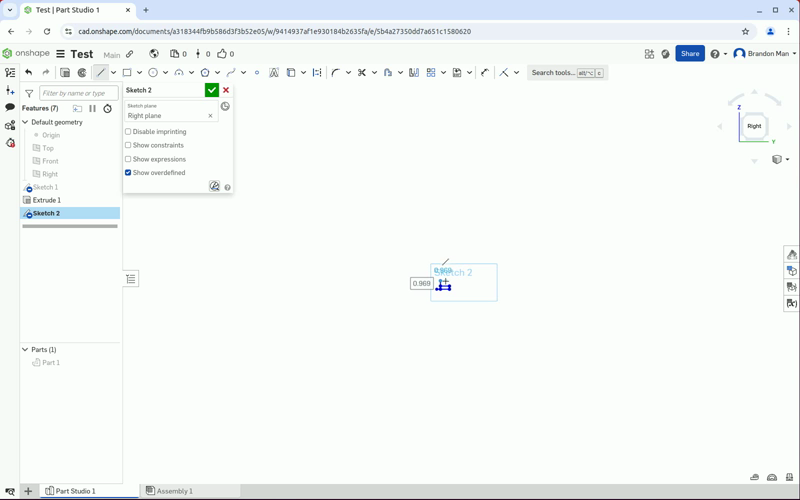
scroll(6)
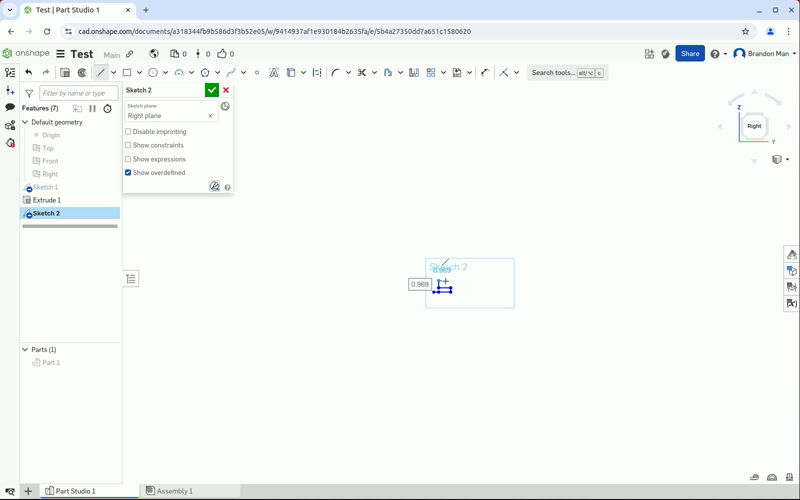
scroll(6)
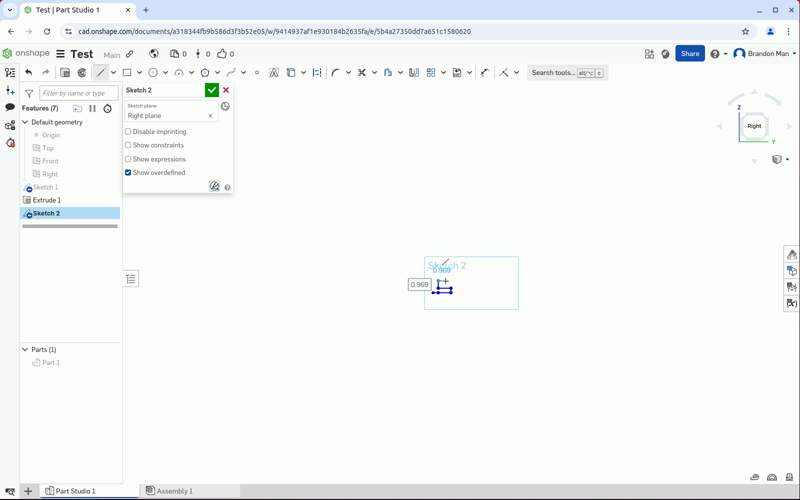
scroll(6)
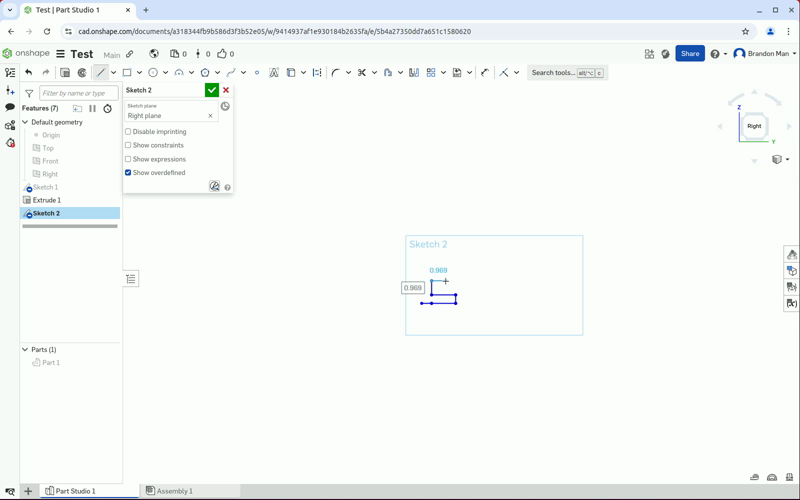
scroll(6)
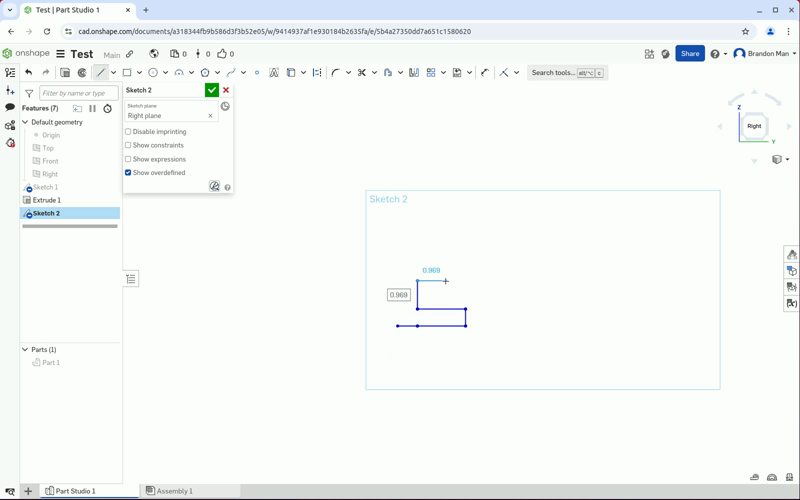
scroll(6)
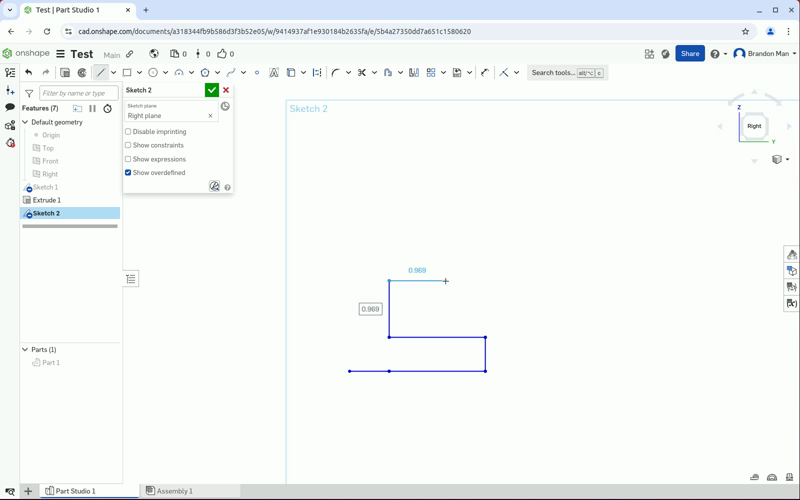
click(445, 280)
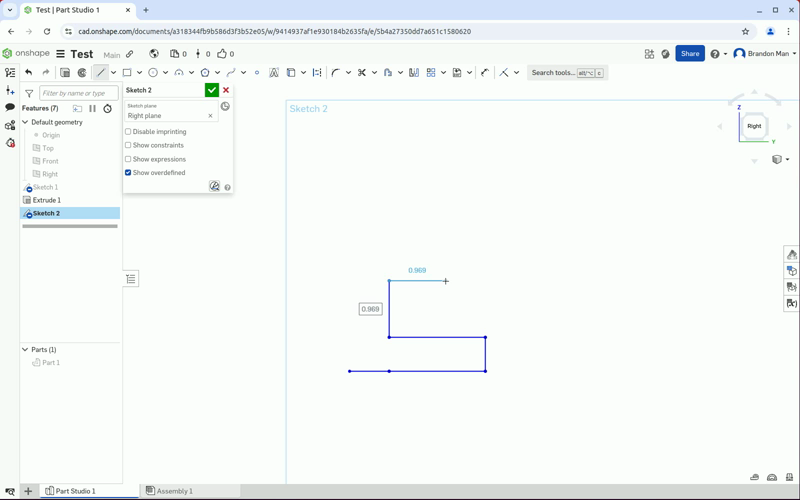
scroll(-6)
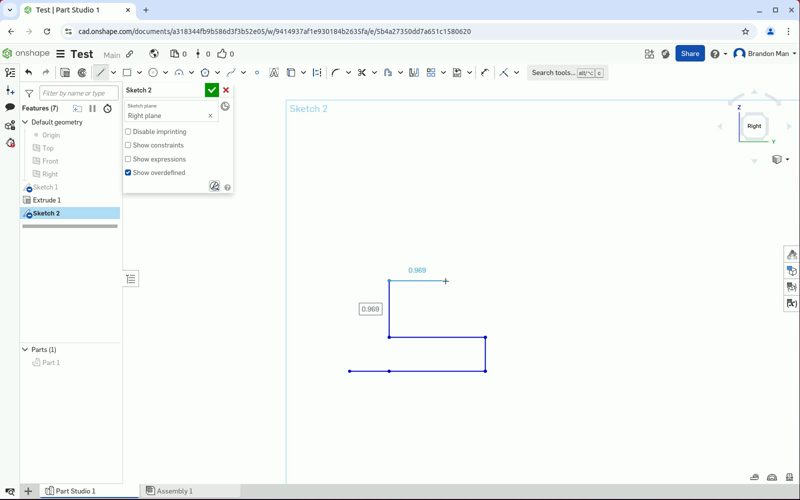
scroll(-6)
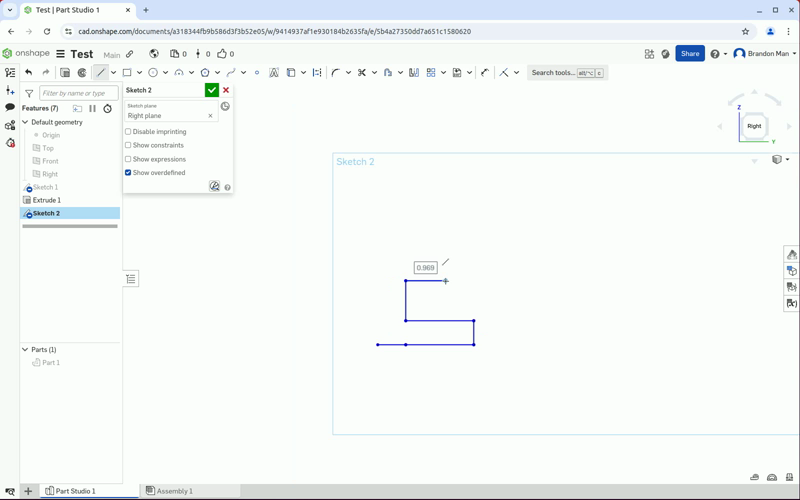
scroll(-6)
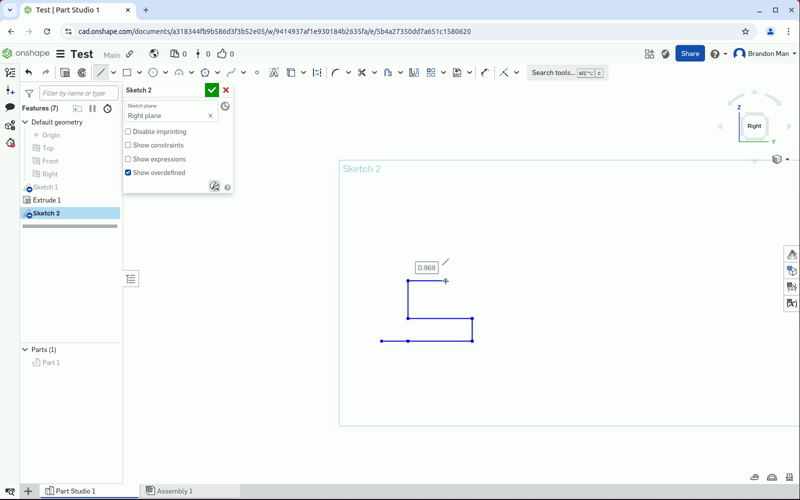
scroll(-6)
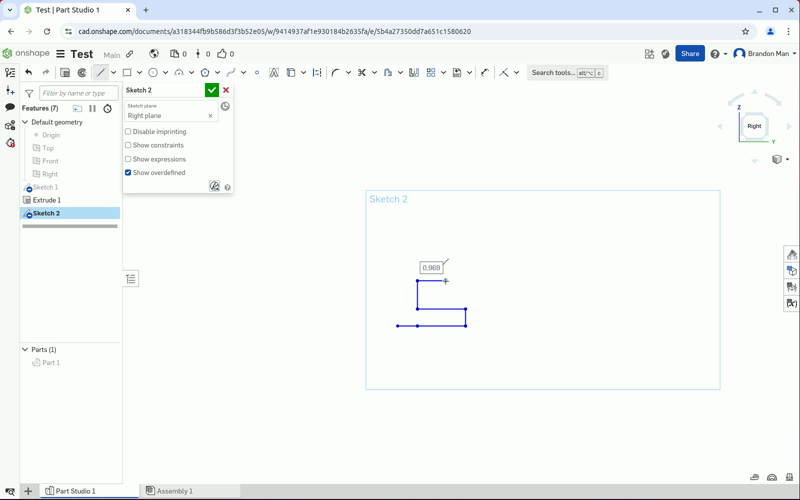
scroll(-6)
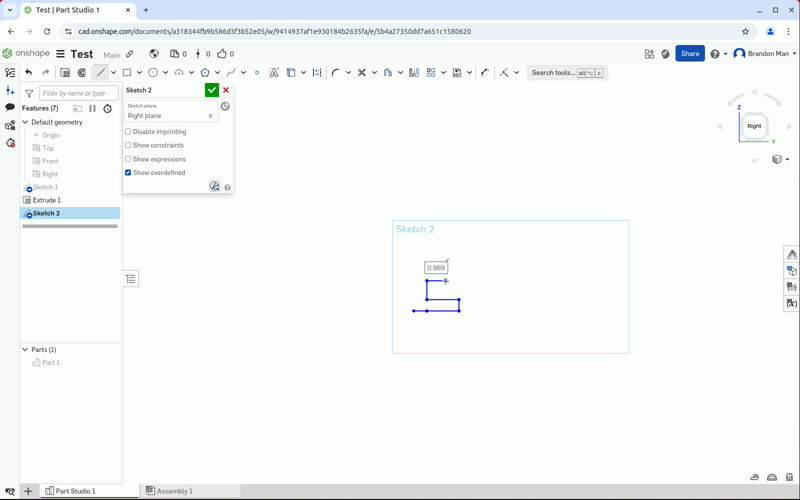
scroll(-6)
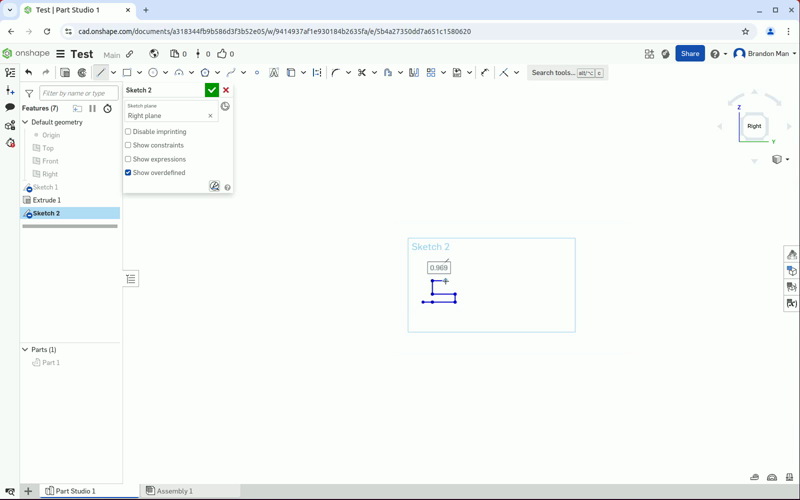
scroll(-6)
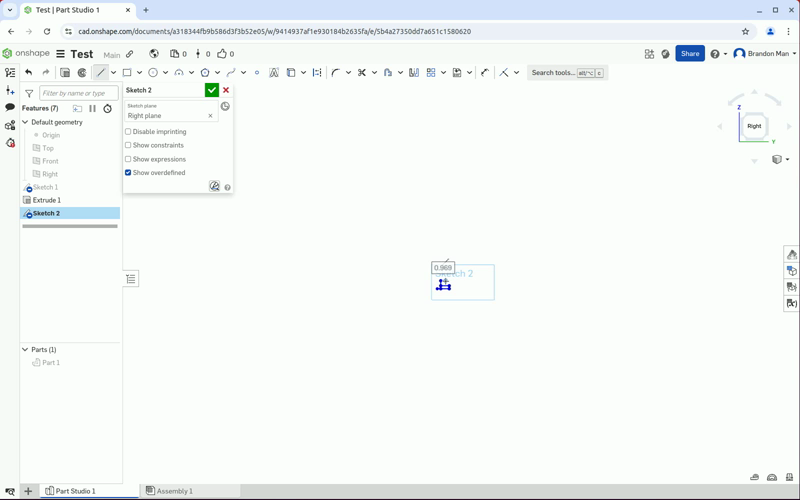
key_up(shift)
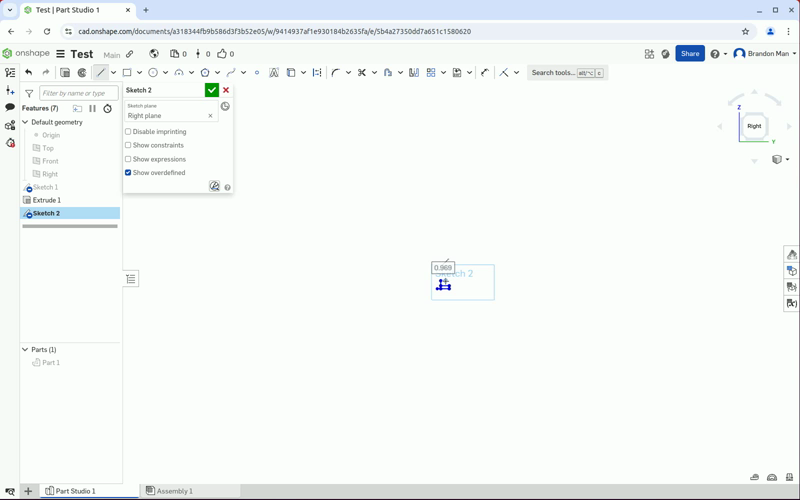
key_down(shift)
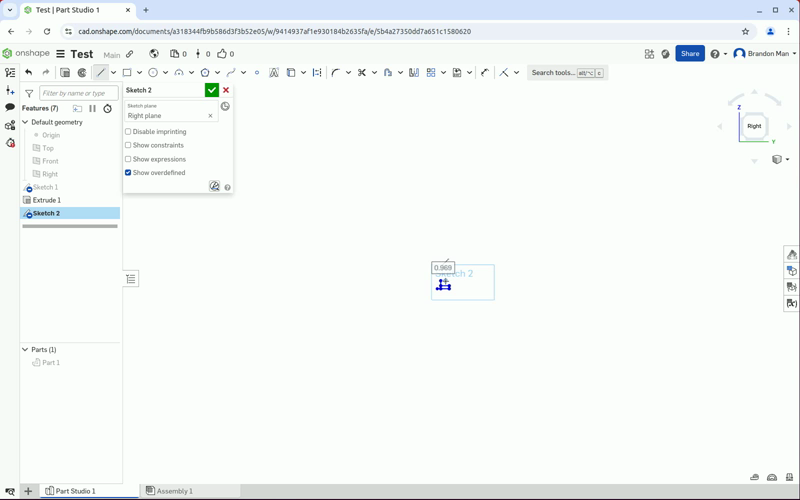
mouse_move(475, 280)
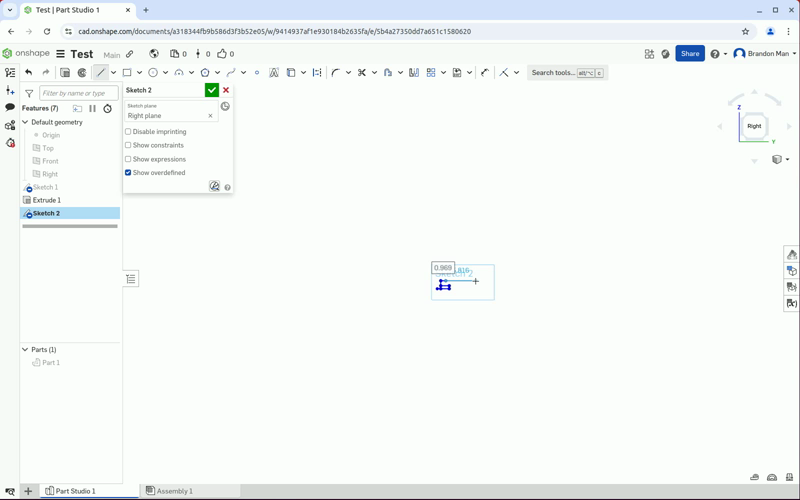
mouse_move(445, 277)
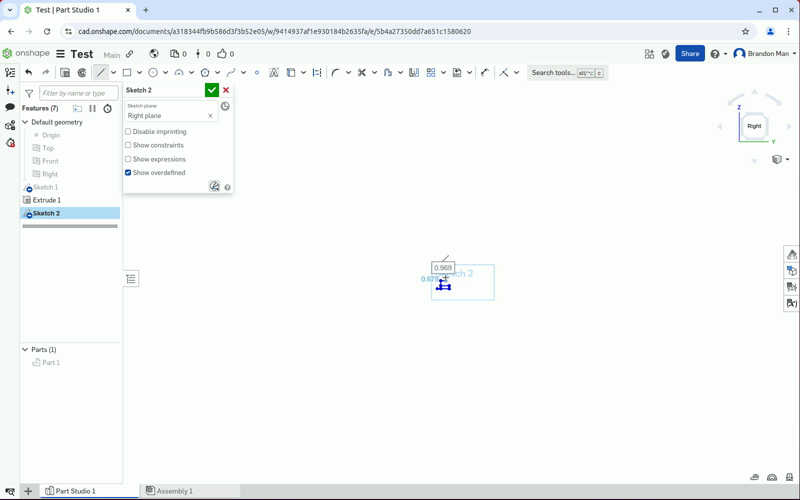
scroll(6)
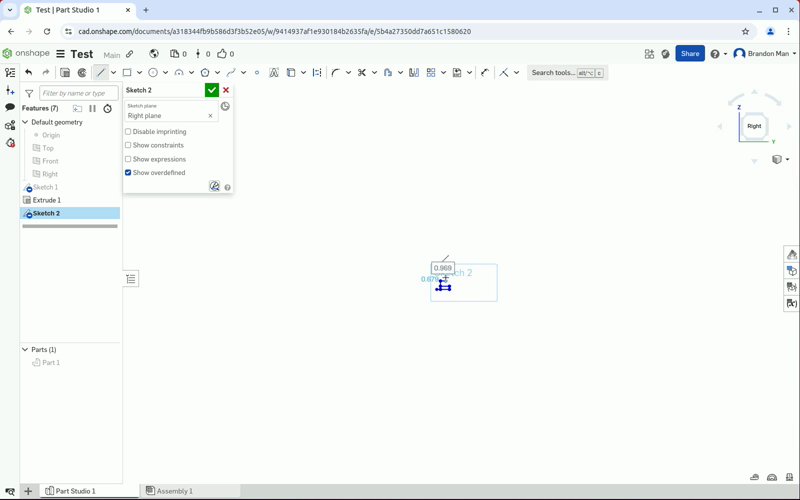
scroll(6)
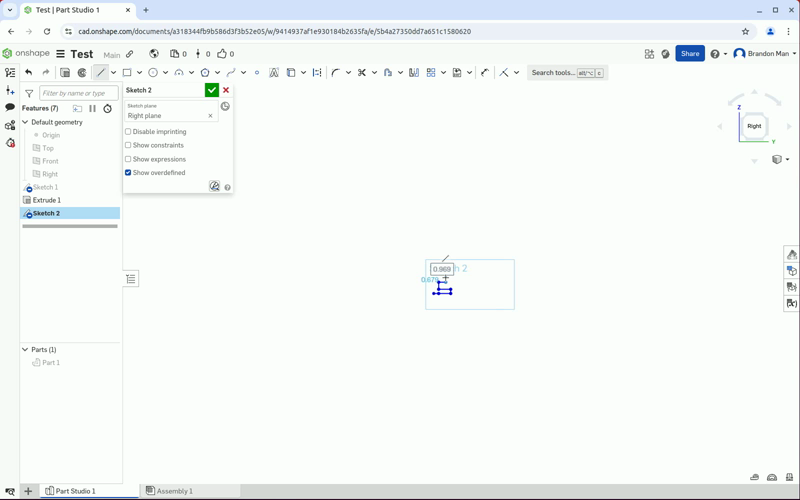
scroll(6)
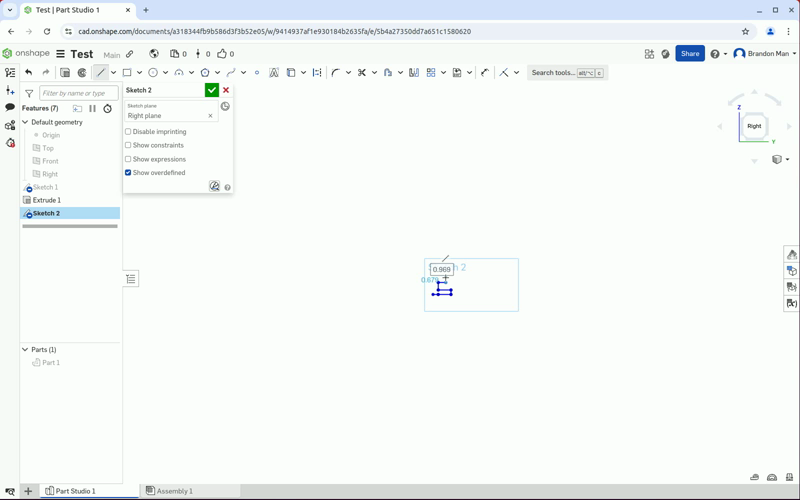
scroll(6)
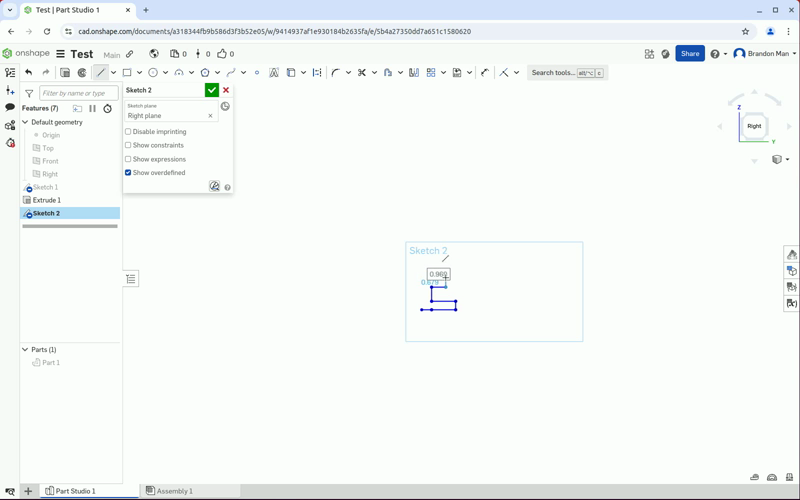
scroll(6)
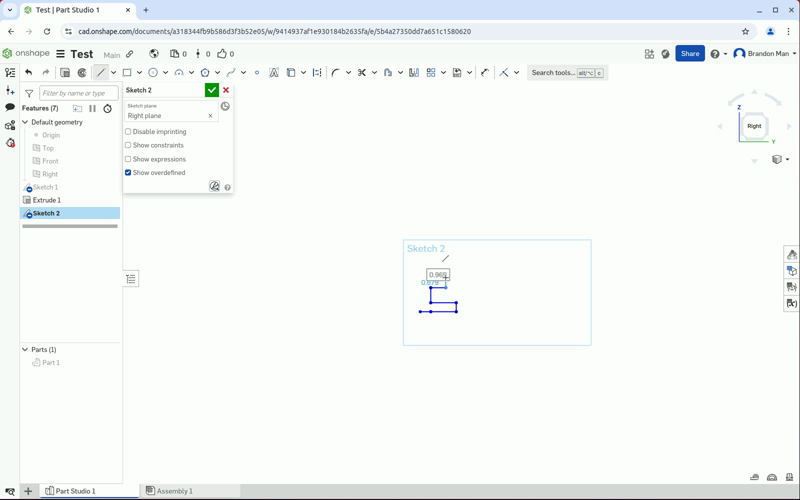
scroll(6)
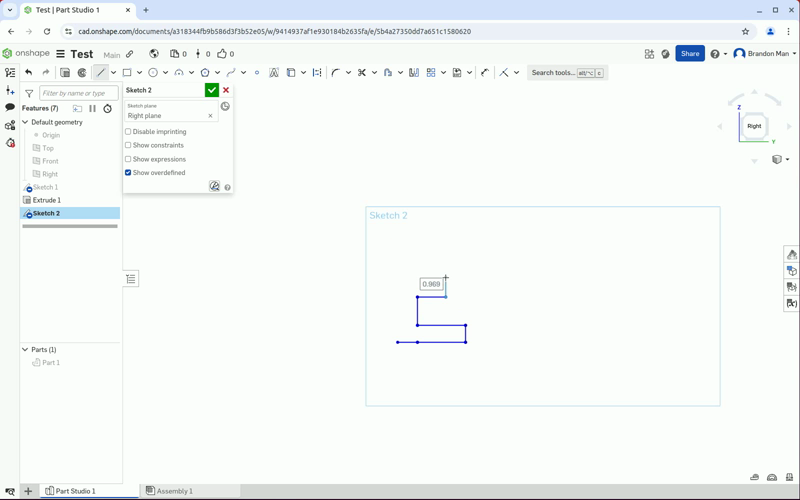
scroll(6)
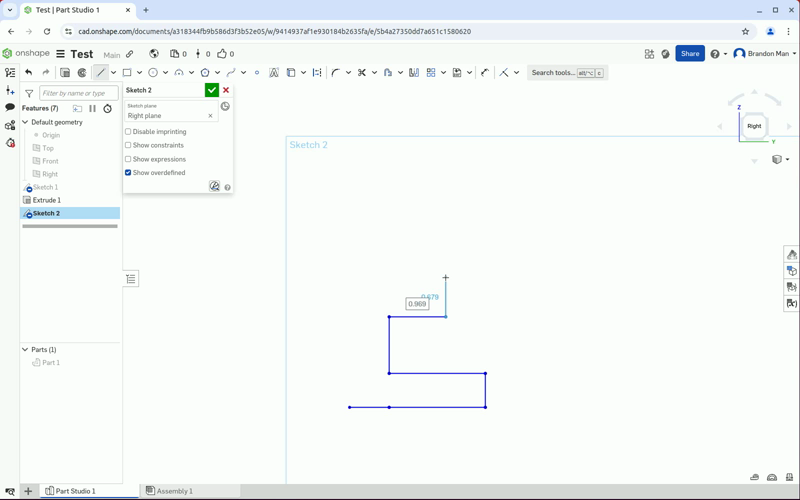
click(445, 277)
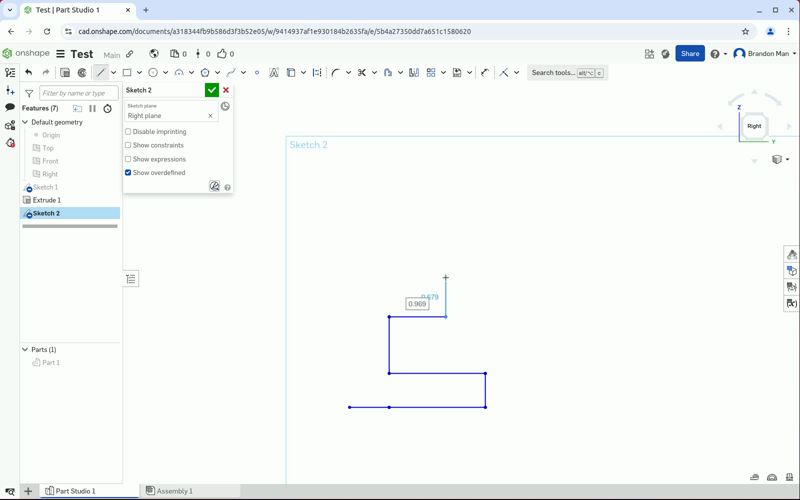
scroll(-6)
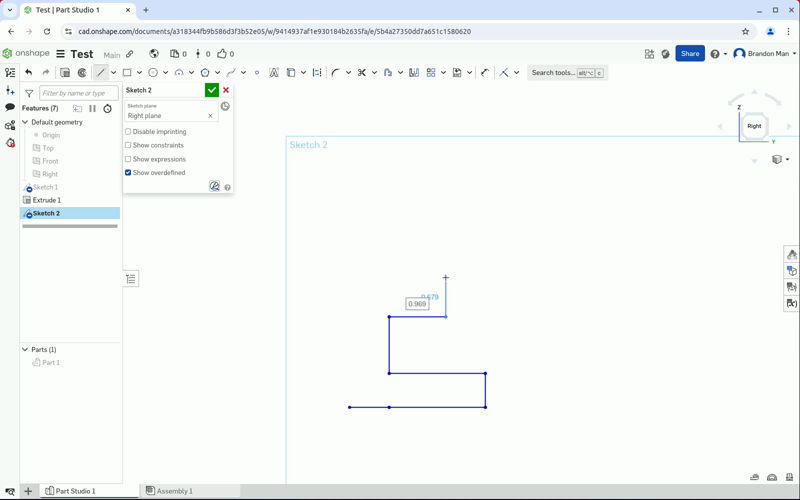
scroll(-6)
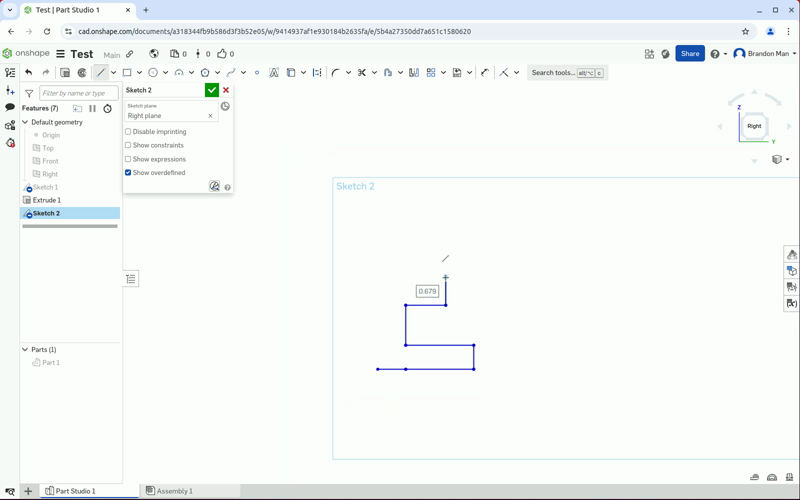
scroll(-6)
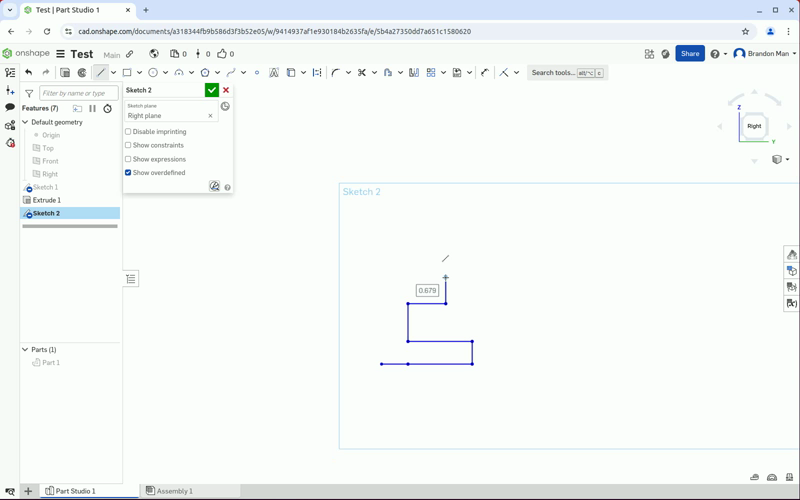
scroll(-6)
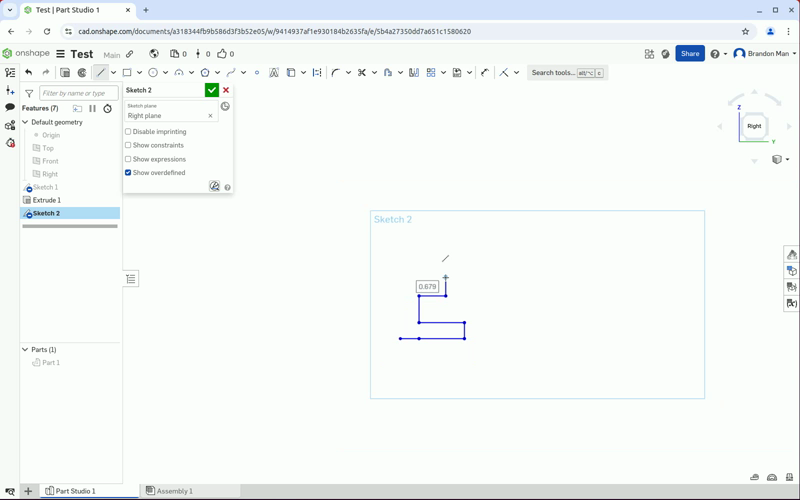
scroll(-6)
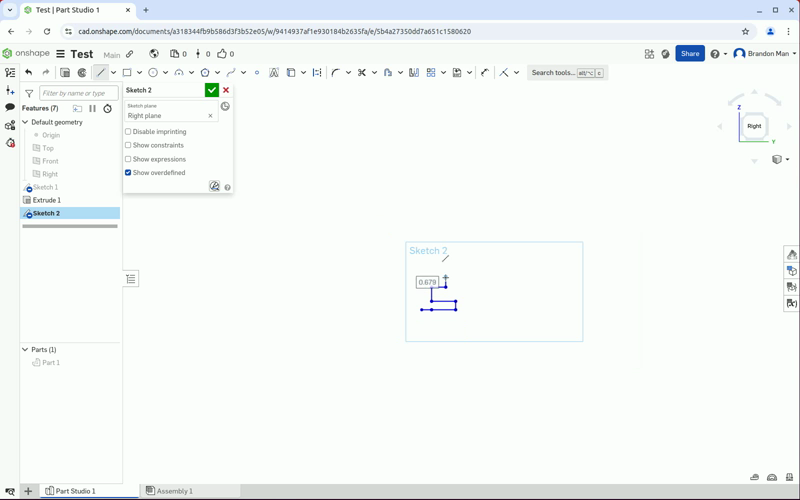
scroll(-6)
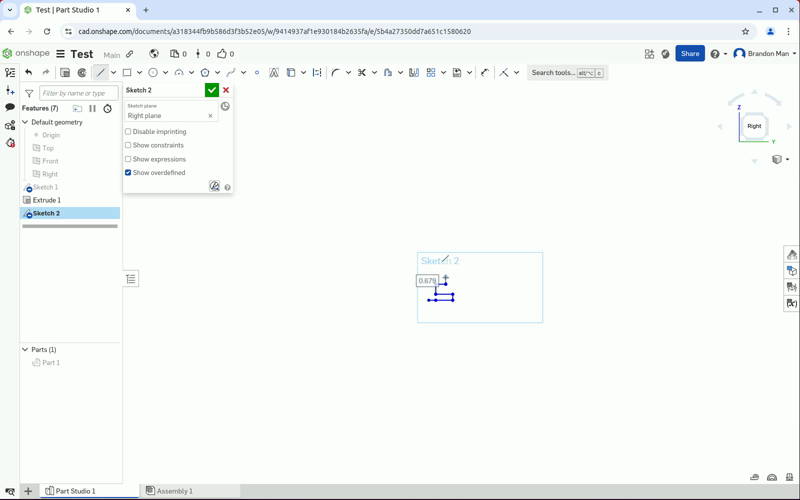
scroll(-6)
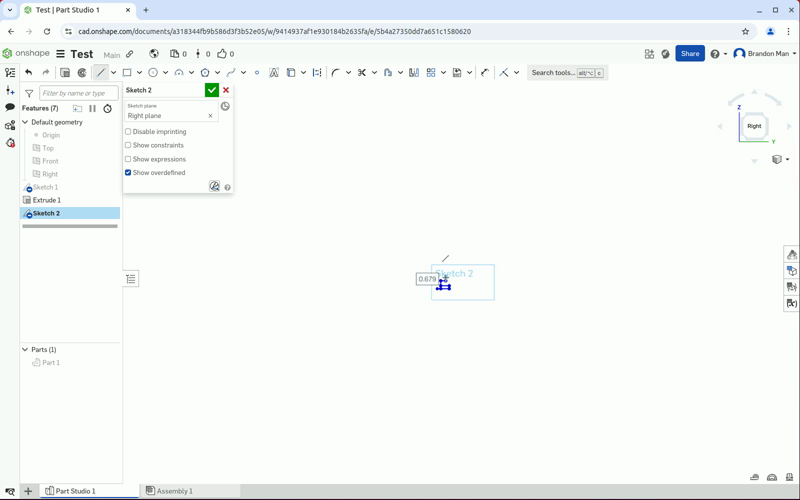
key_up(shift)
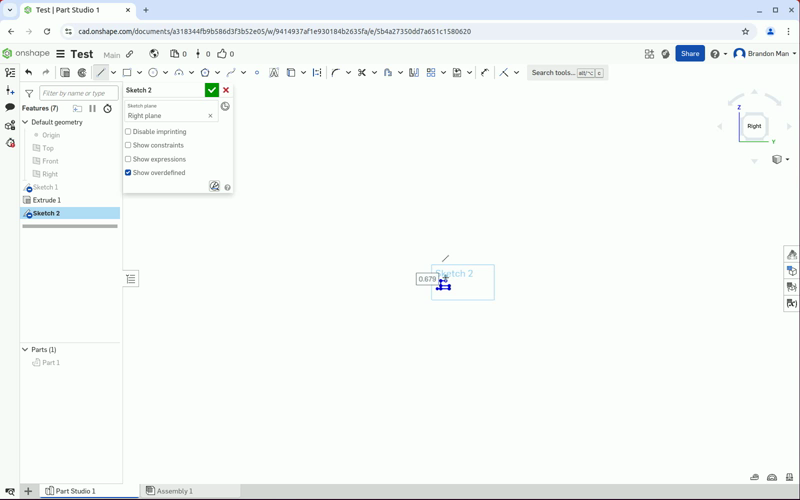
key_down(shift)
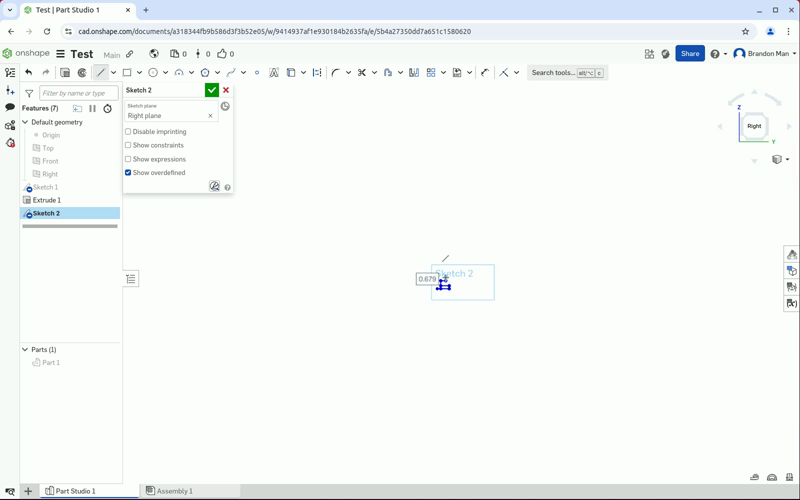
mouse_move(475, 277)
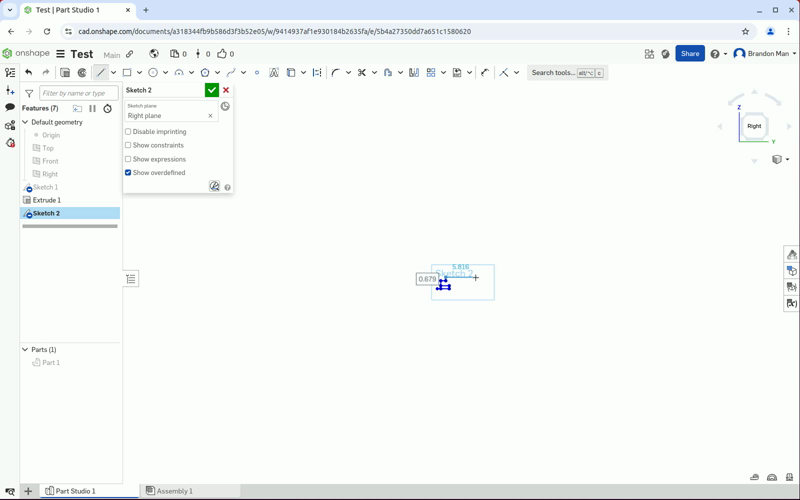
mouse_move(440, 277)
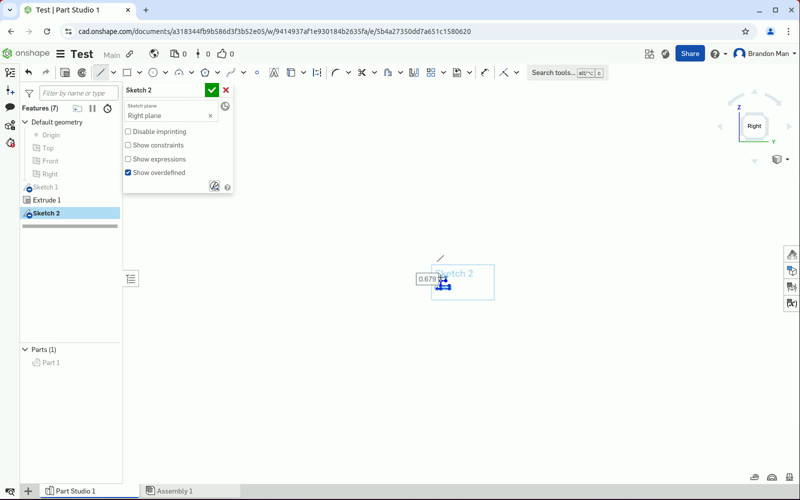
scroll(6)
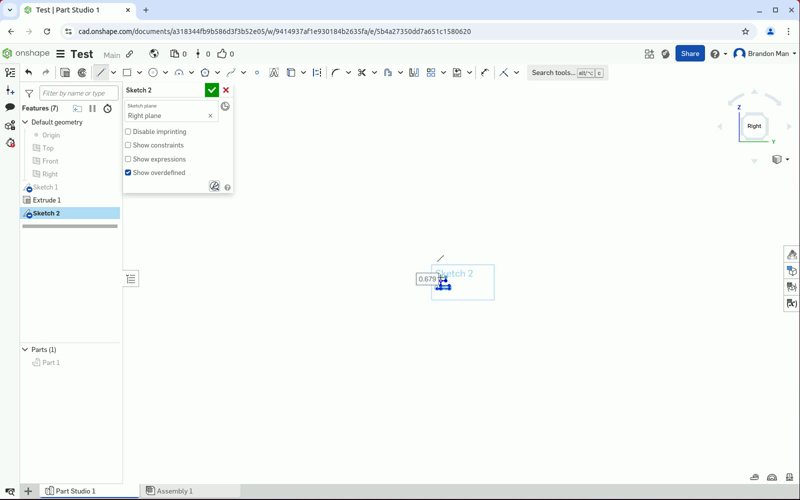
scroll(6)
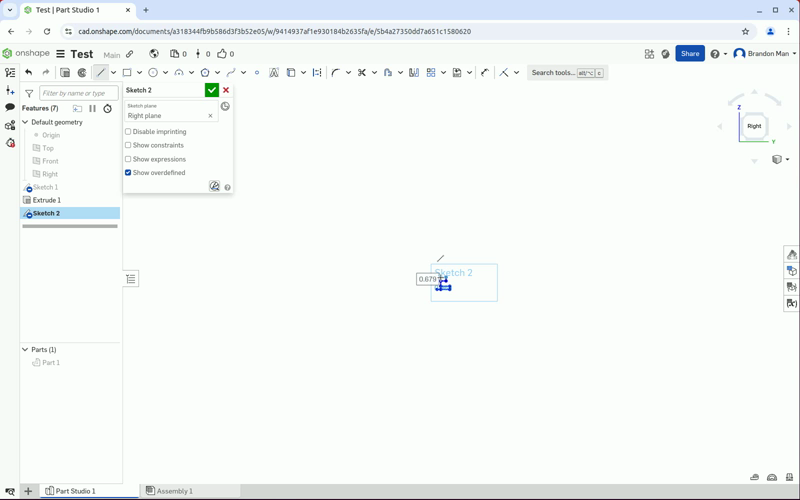
scroll(6)
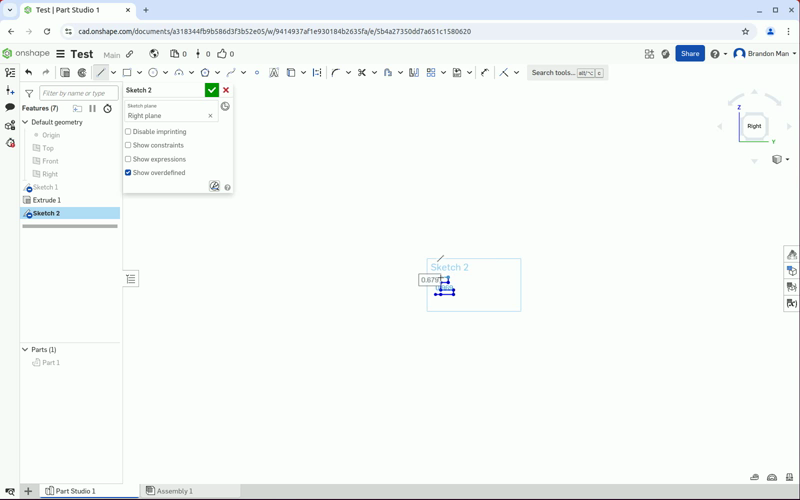
scroll(6)
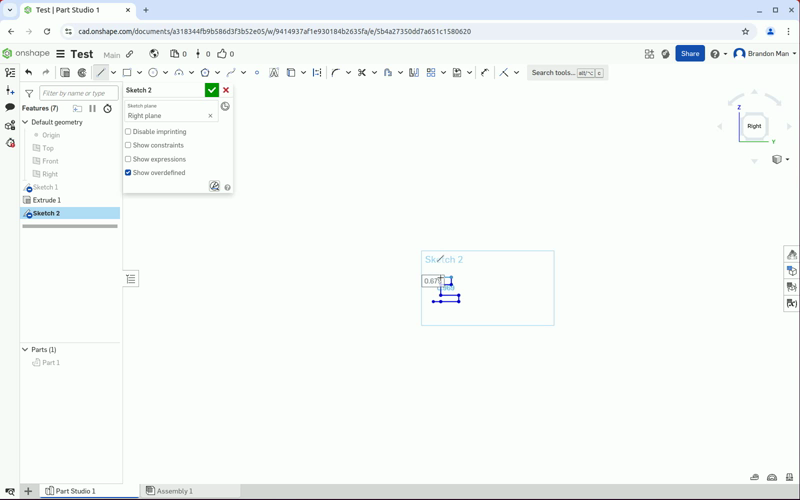
scroll(6)
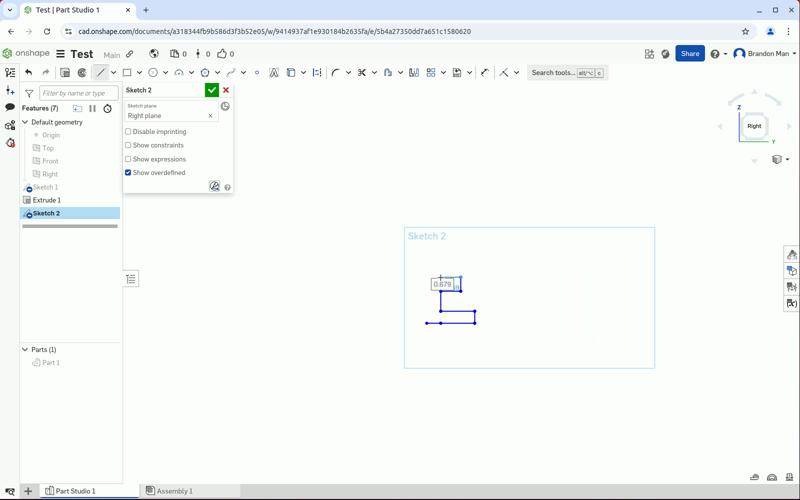
scroll(6)
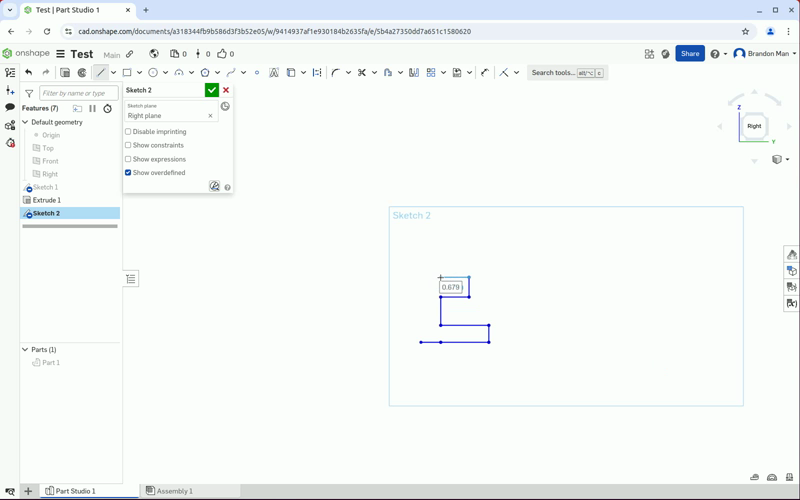
scroll(6)
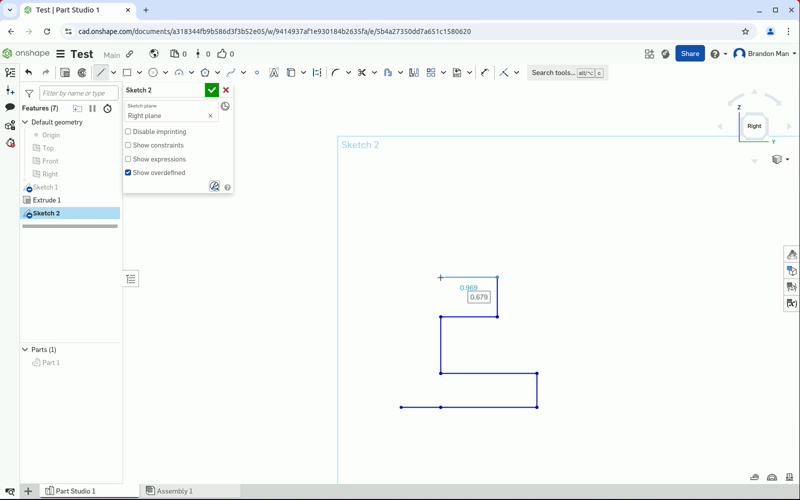
click(440, 277)
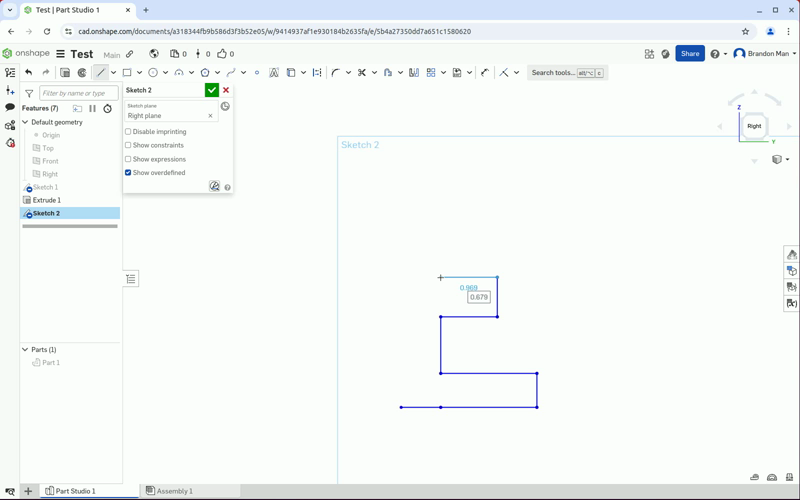
scroll(-6)
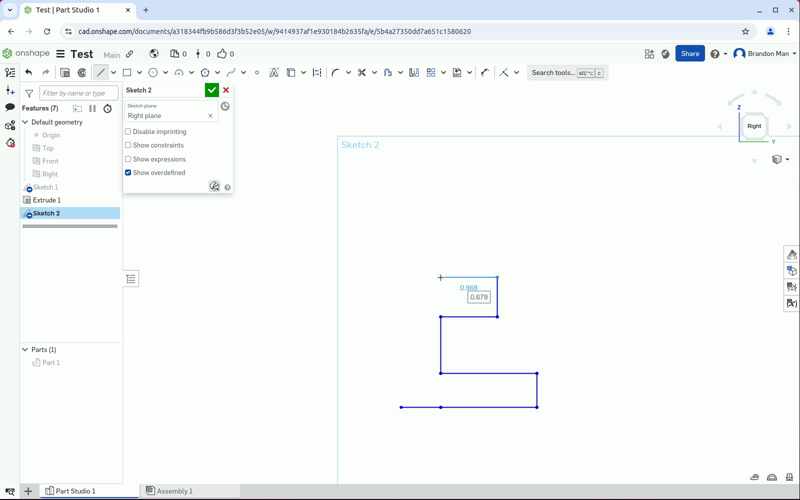
scroll(-6)
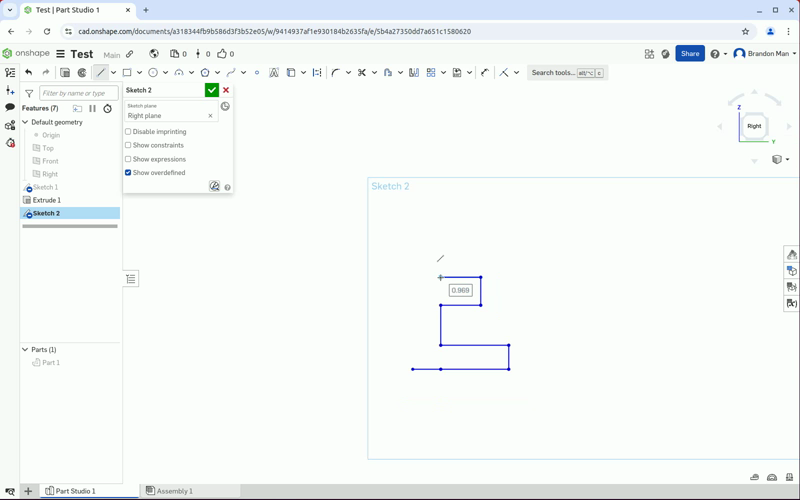
scroll(-6)
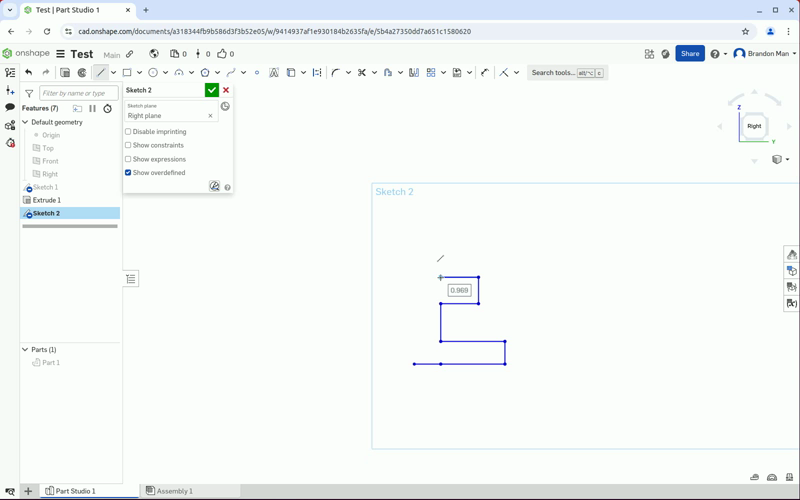
scroll(-6)
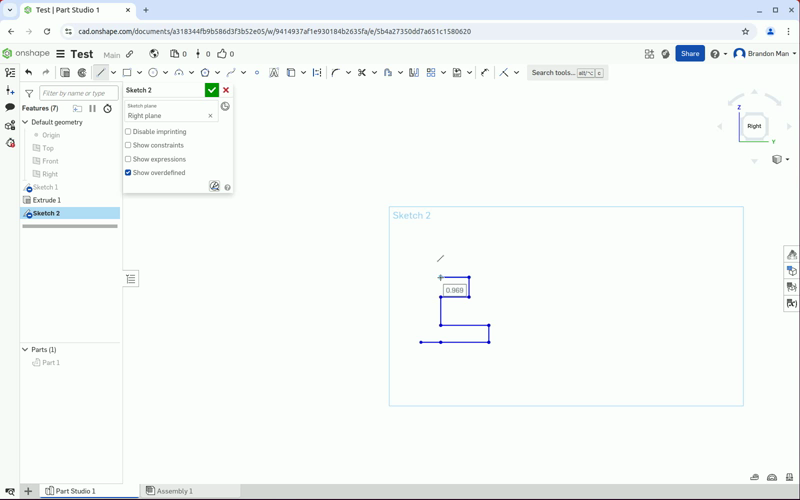
scroll(-6)
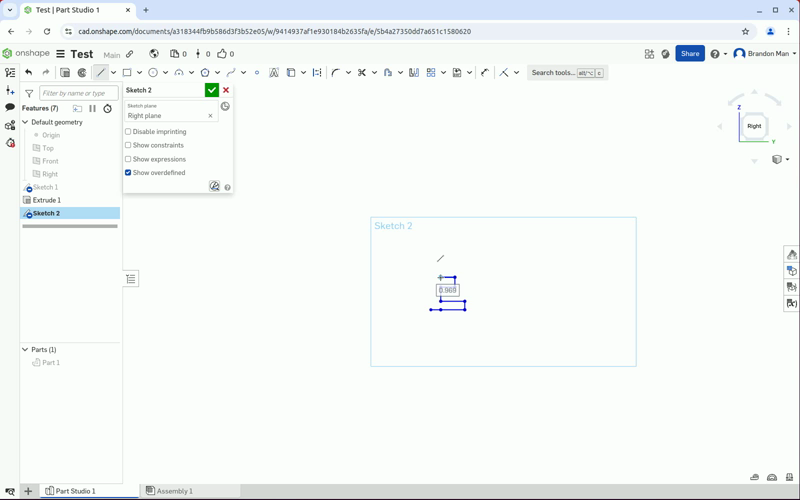
scroll(-6)
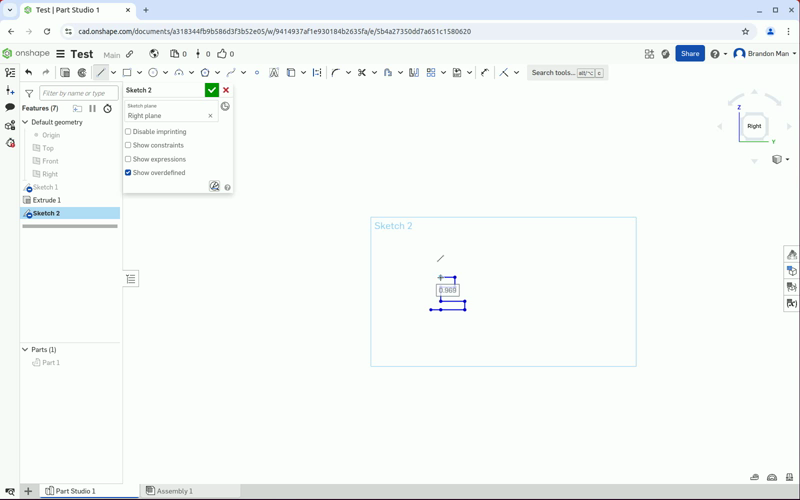
scroll(-6)
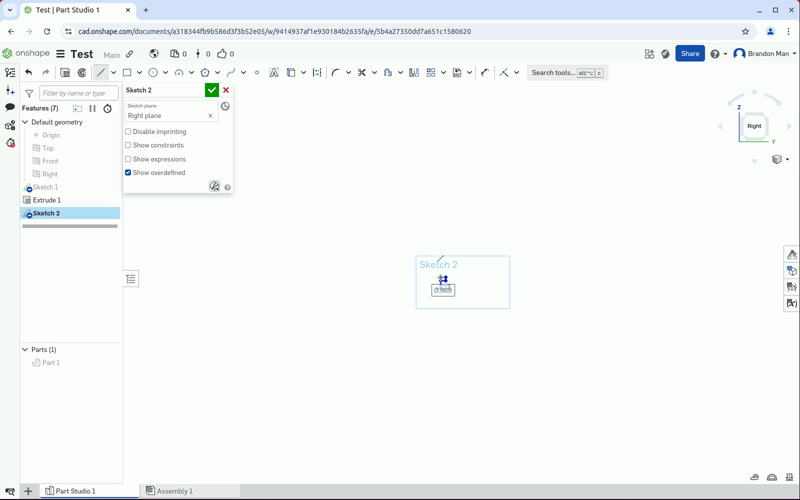
key_up(shift)
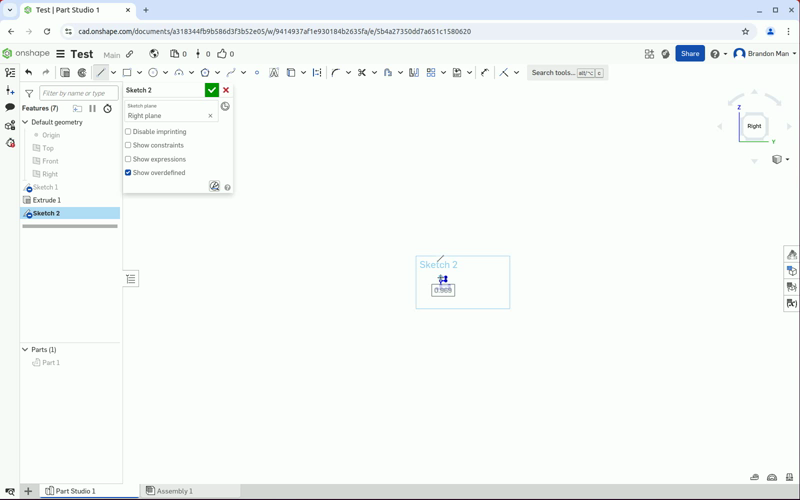
key_down(shift)
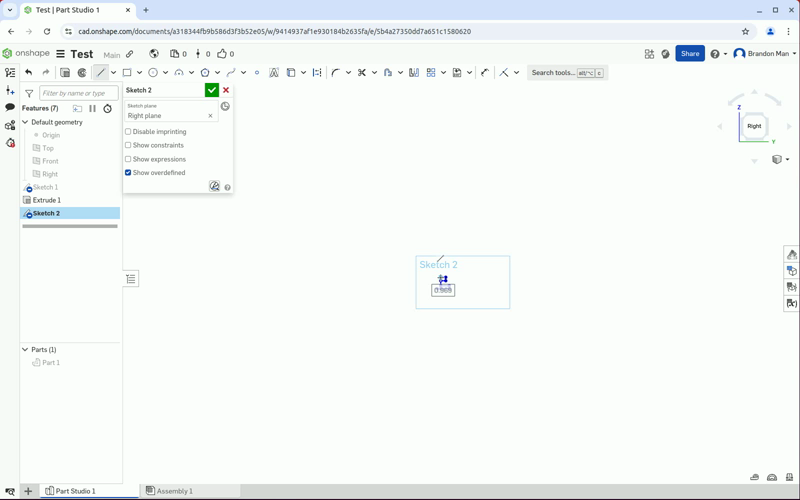
mouse_move(470, 277)
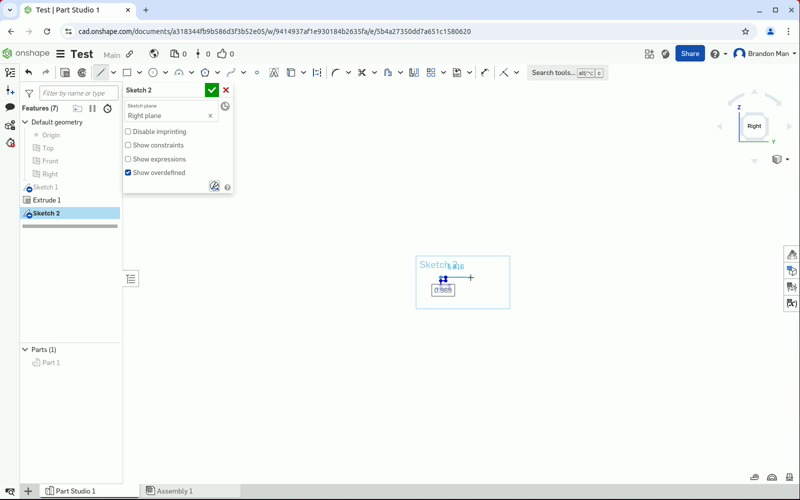
mouse_move(440, 271)
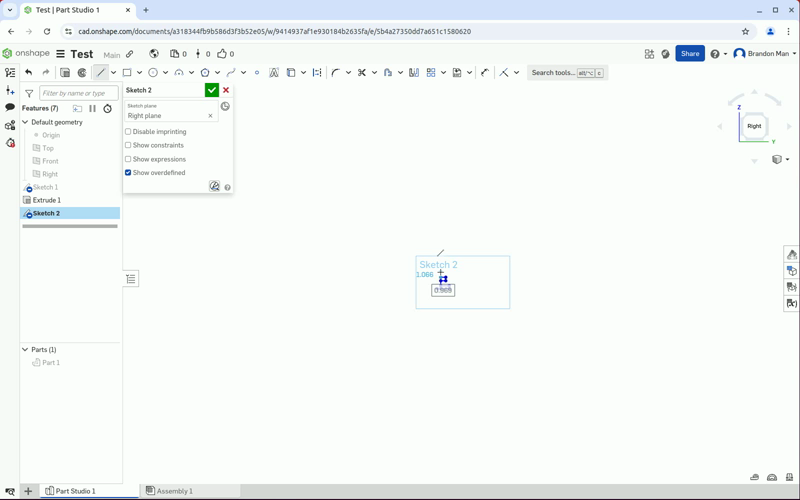
scroll(6)
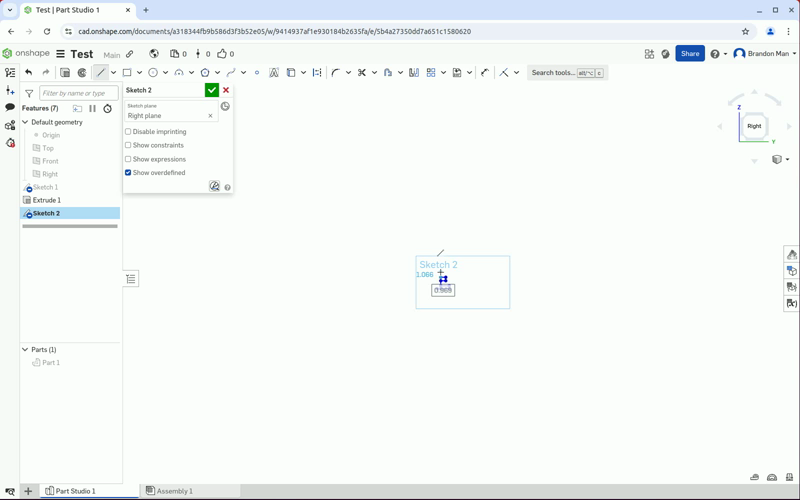
scroll(6)
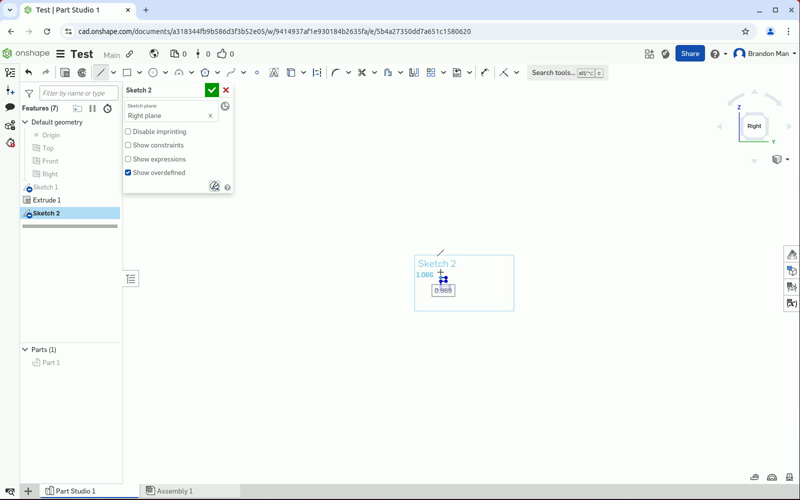
scroll(6)
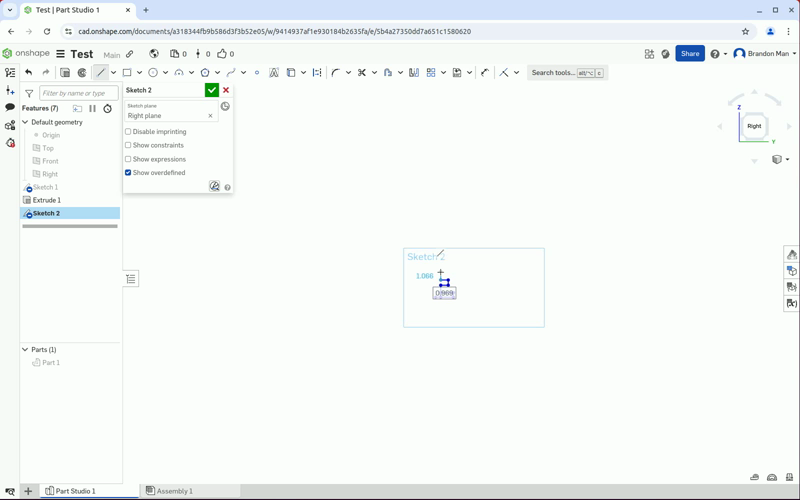
scroll(6)
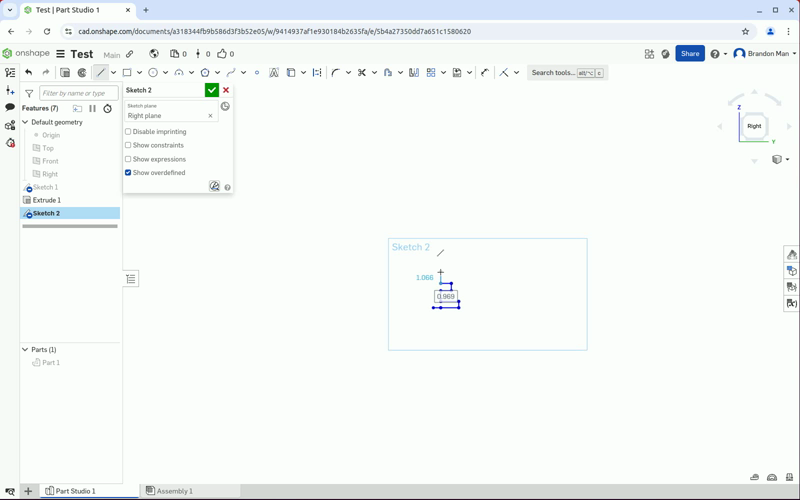
scroll(6)
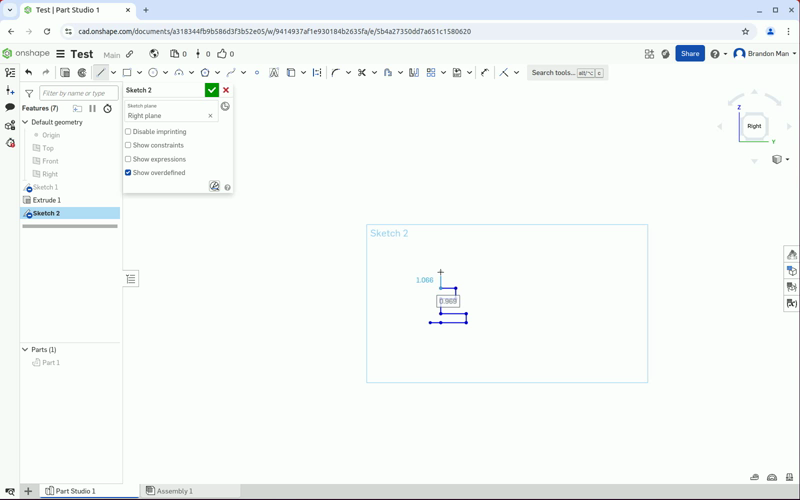
scroll(6)
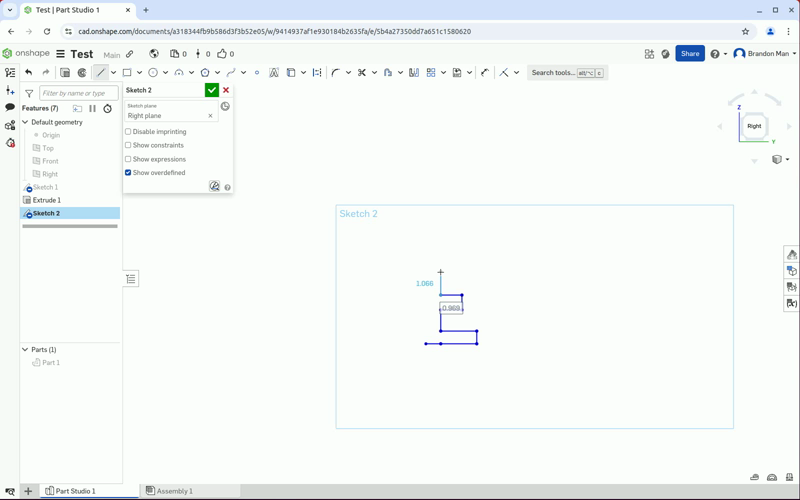
scroll(6)
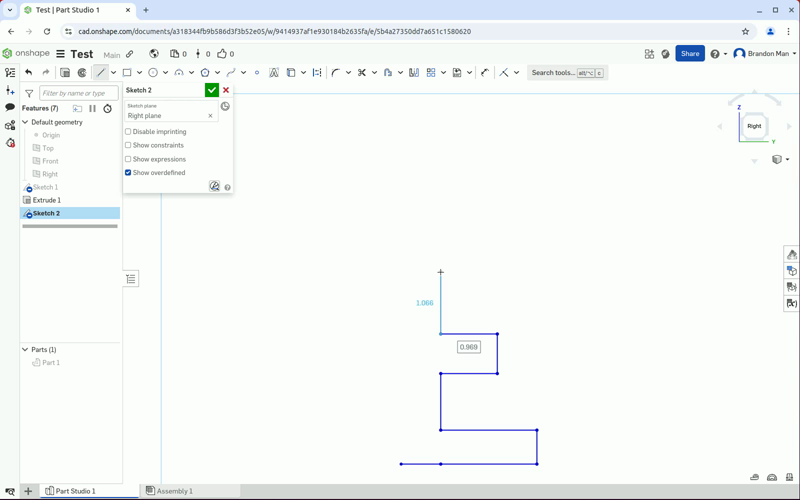
click(440, 271)
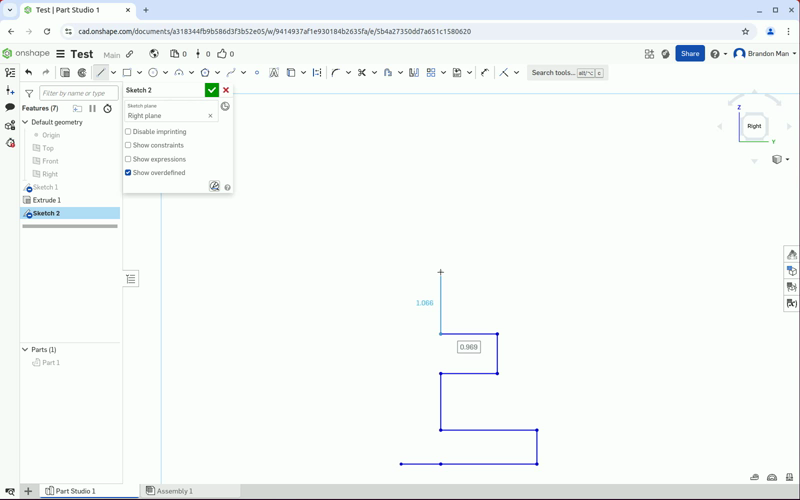
scroll(-6)
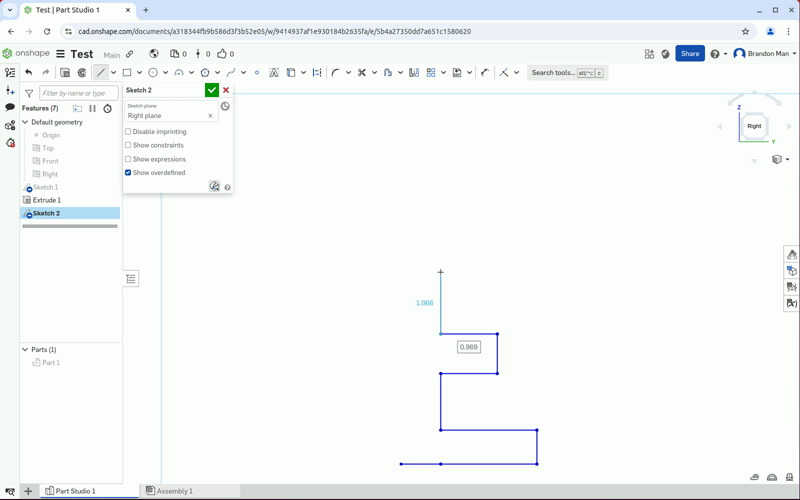
scroll(-6)
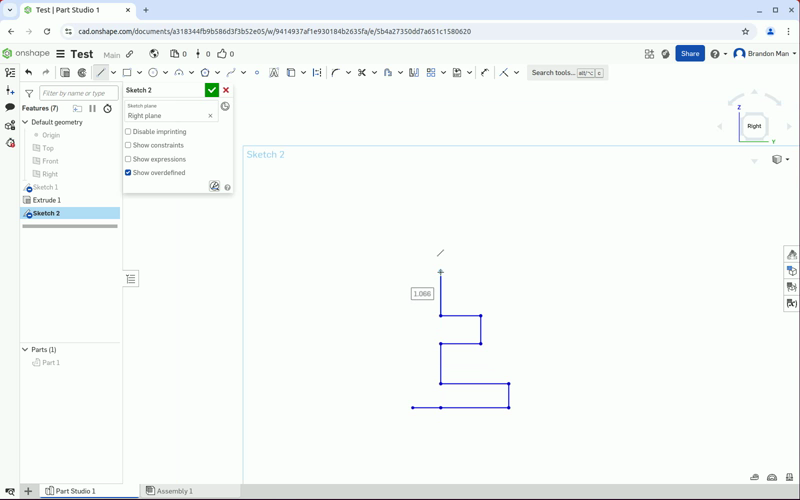
scroll(-6)
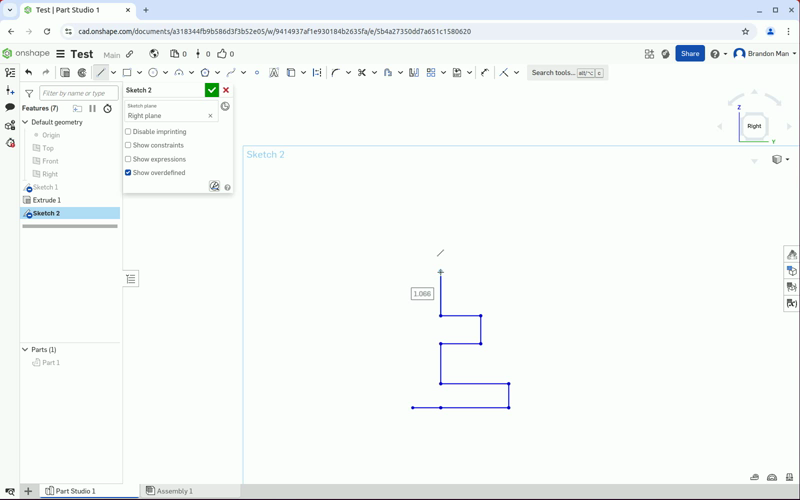
scroll(-6)
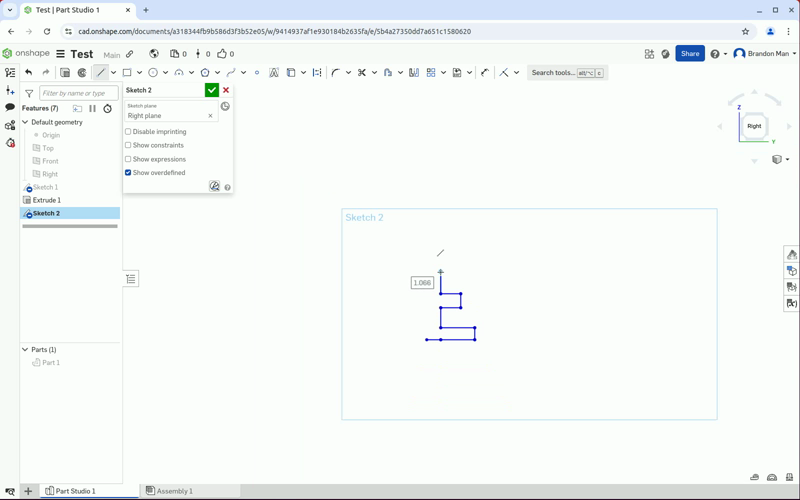
scroll(-6)
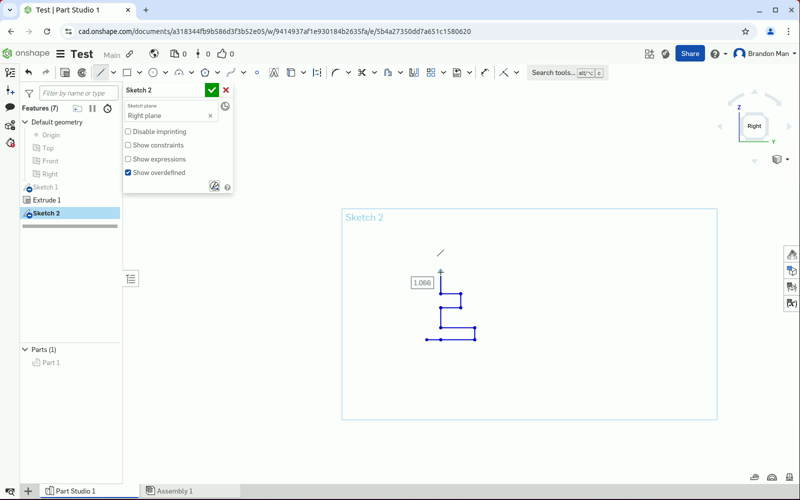
scroll(-6)
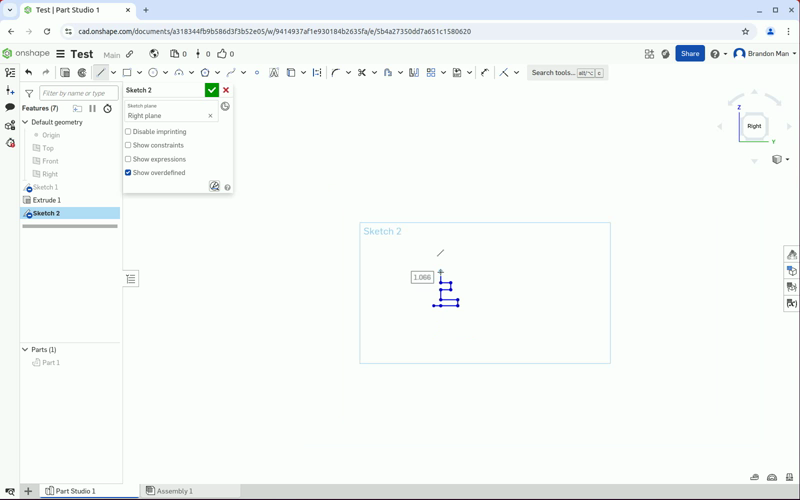
scroll(-6)
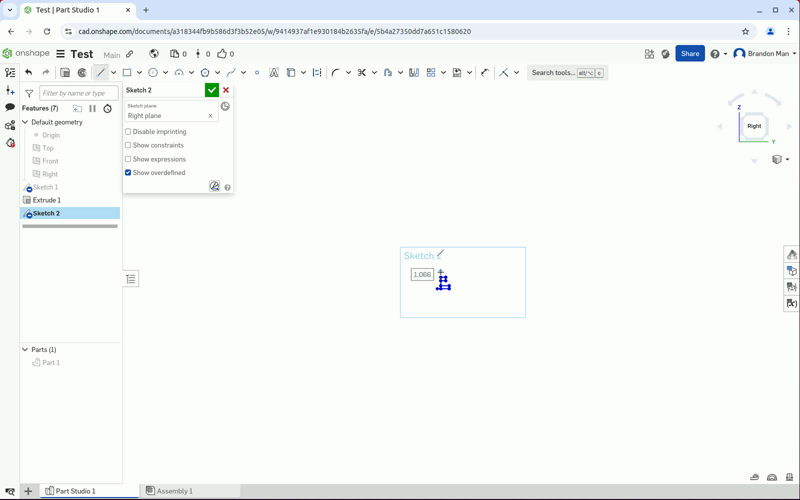
key_up(shift)
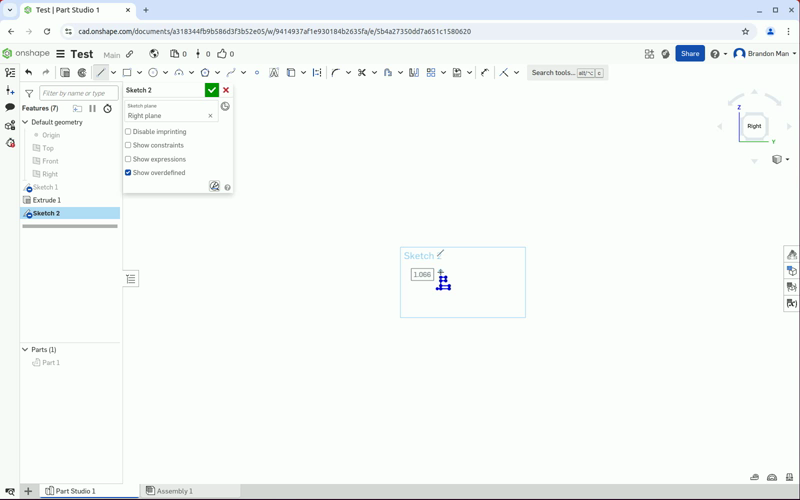
key_down(shift)
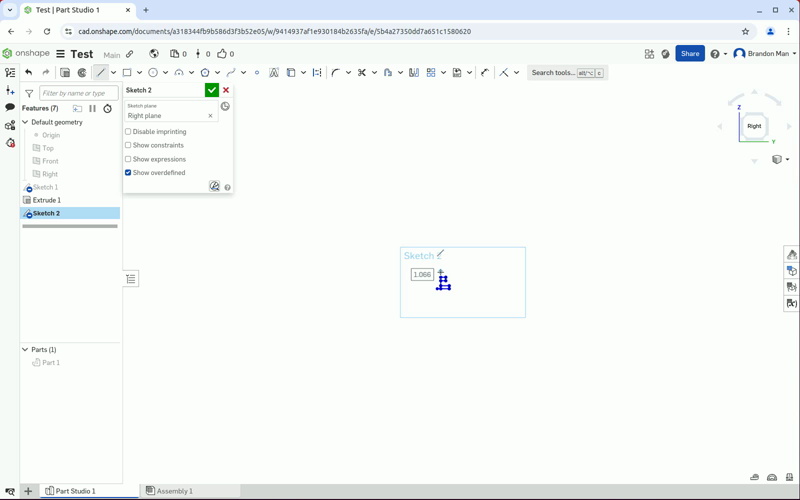
mouse_move(470, 271)
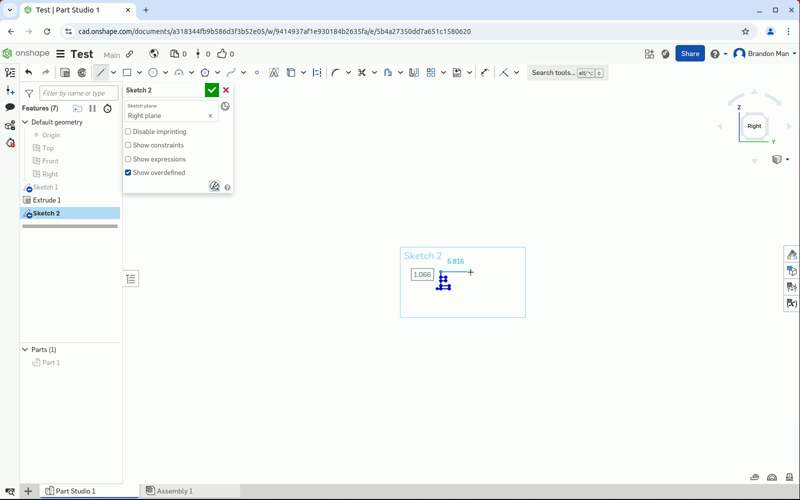
mouse_move(449, 271)
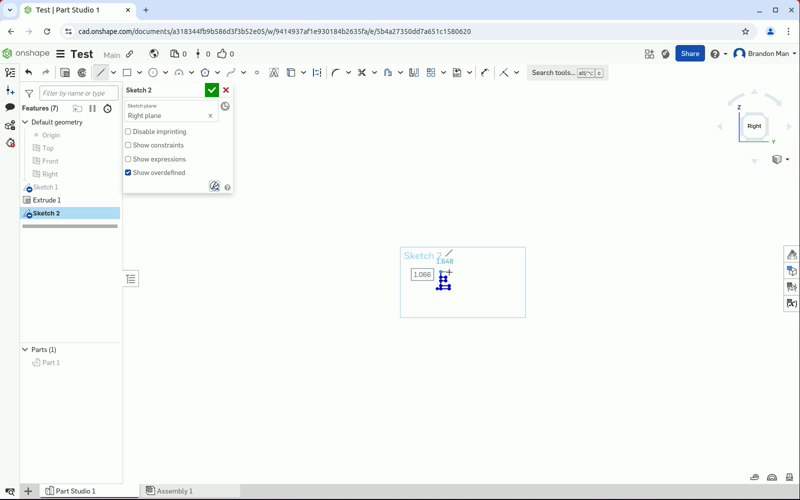
click(449, 271)
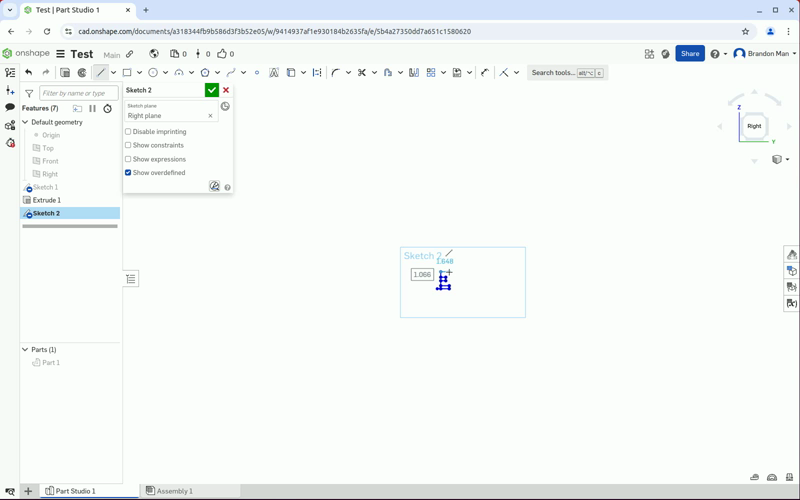
key_up(shift)
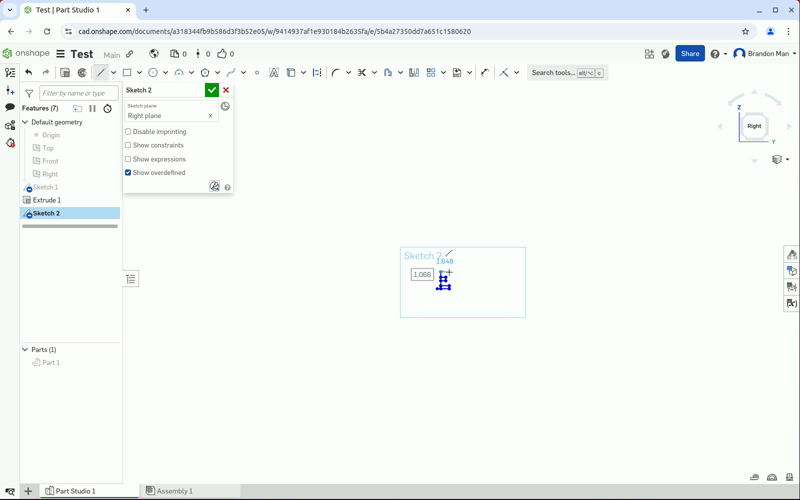
key_down(shift)
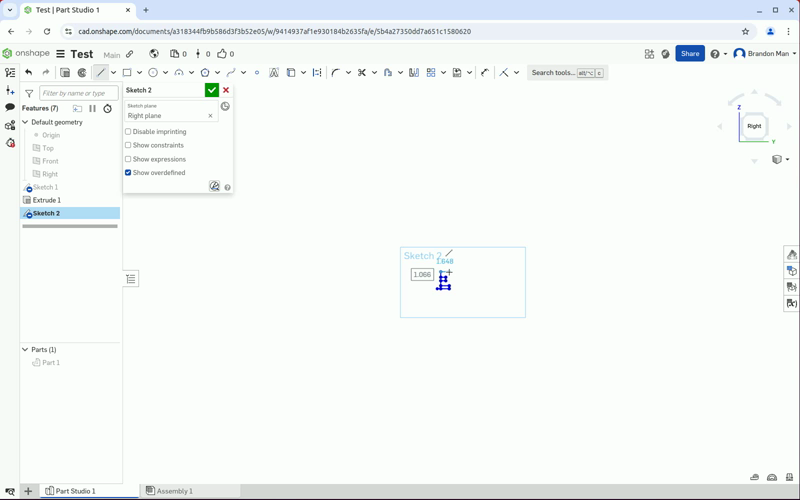
mouse_move(479, 271)
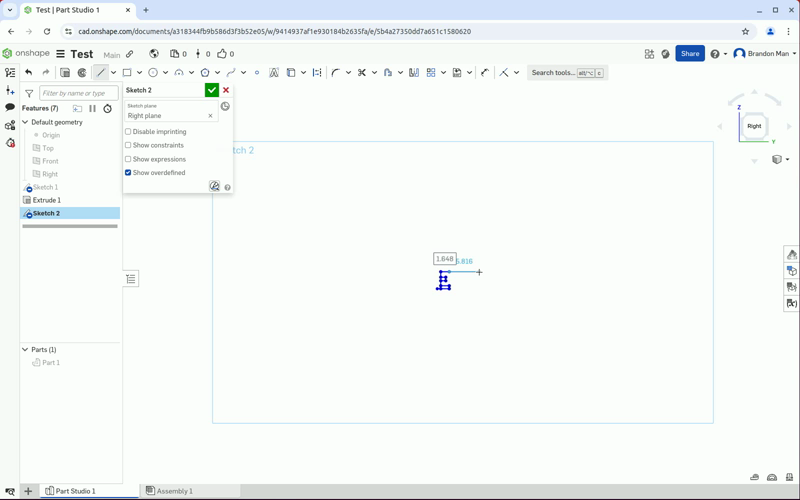
mouse_move(449, 267)
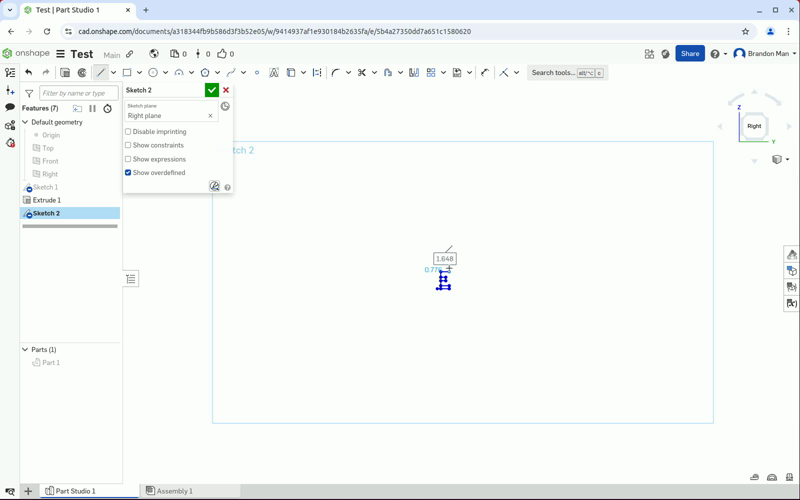
scroll(6)
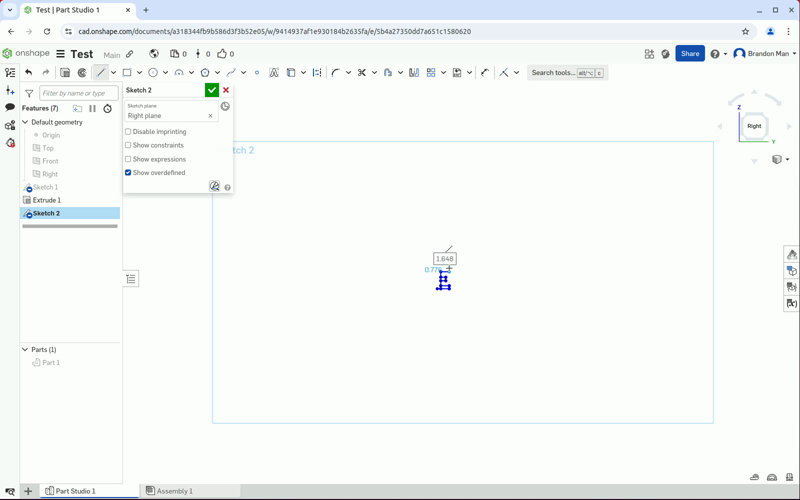
scroll(6)
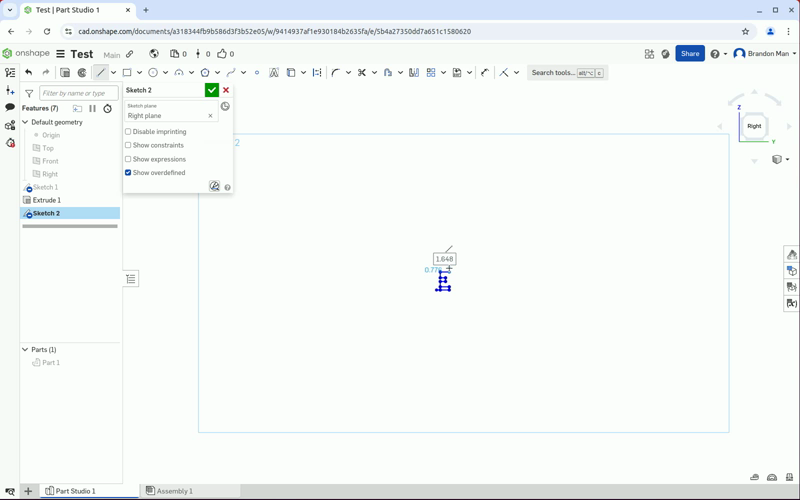
scroll(6)
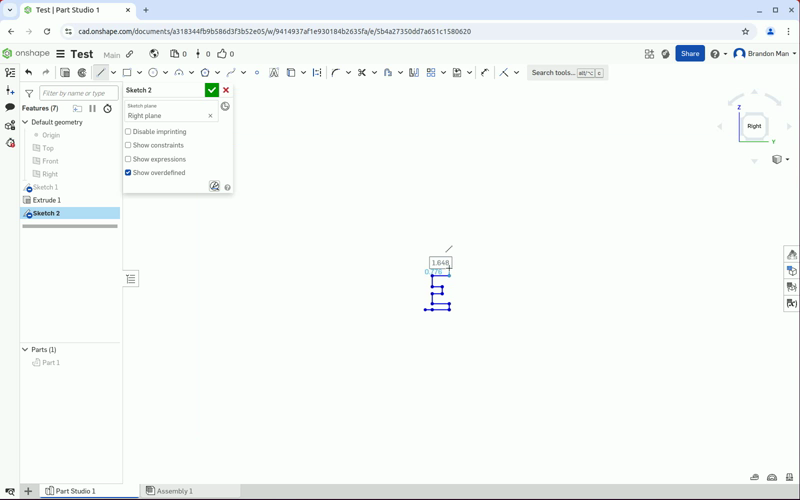
scroll(6)
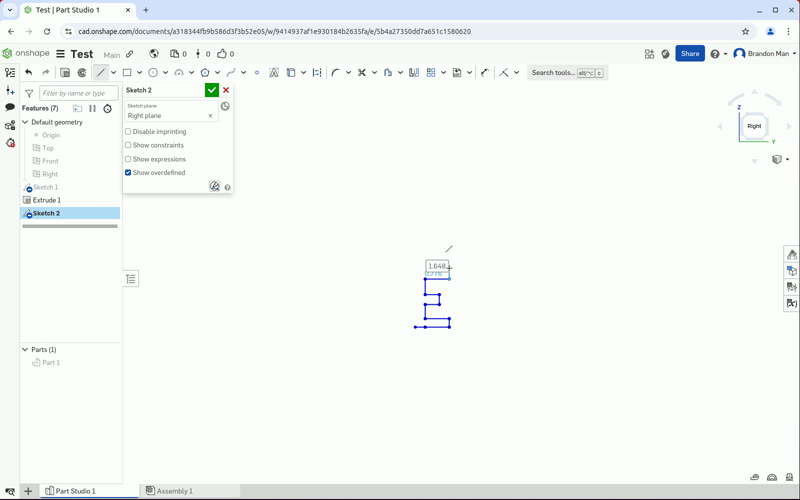
scroll(6)
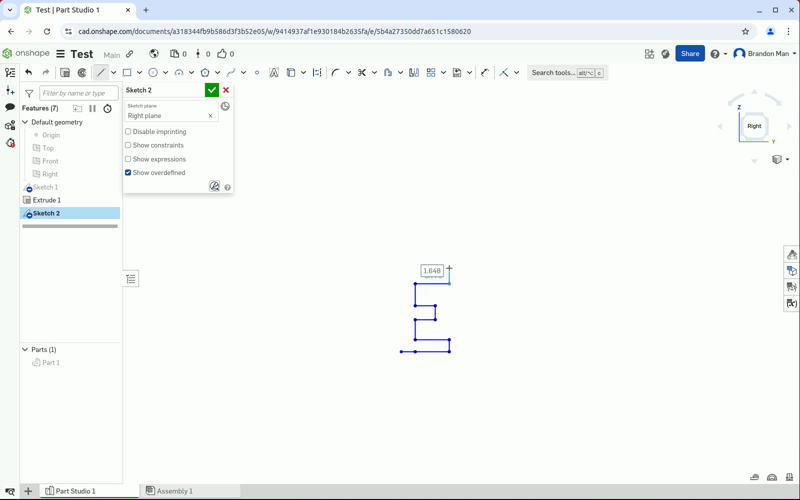
scroll(6)
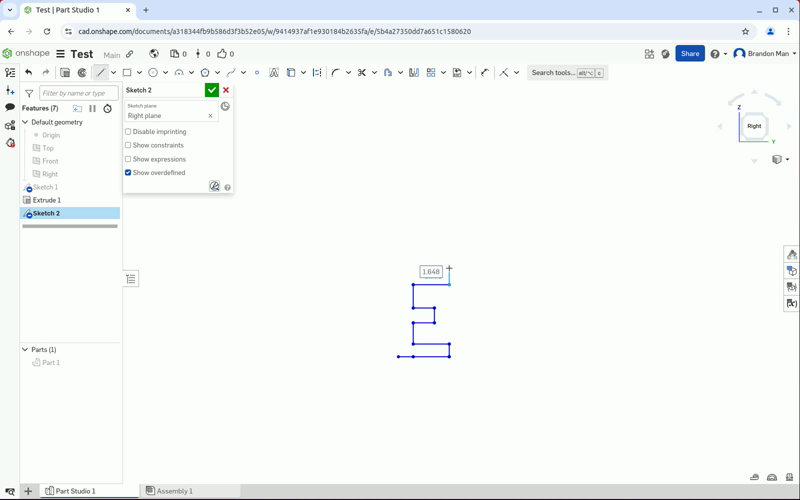
scroll(6)
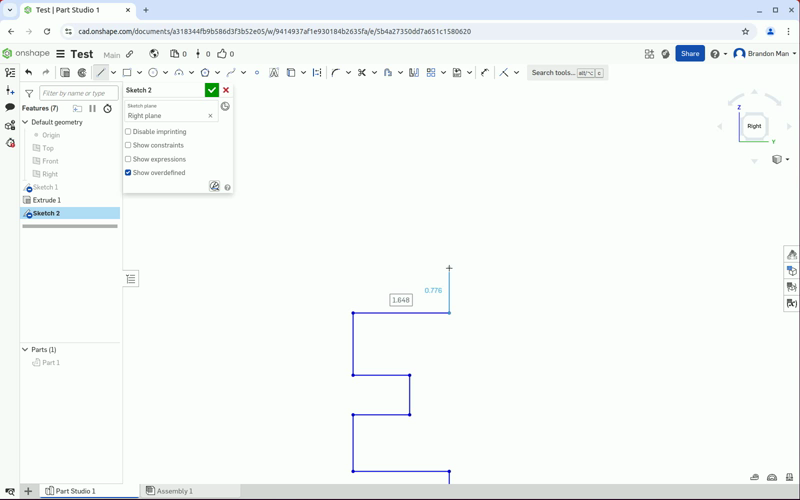
click(449, 267)
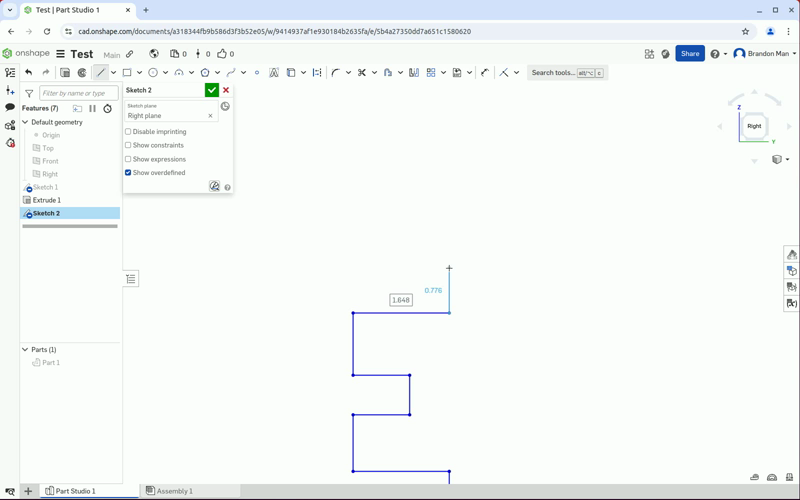
scroll(-6)
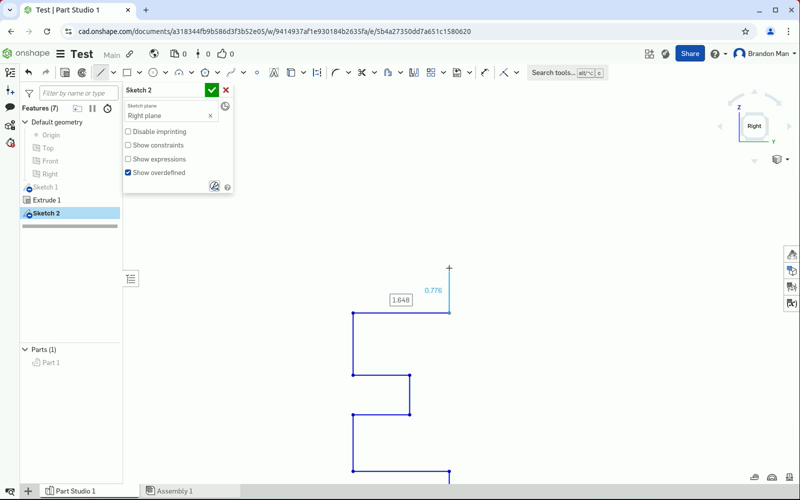
scroll(-6)
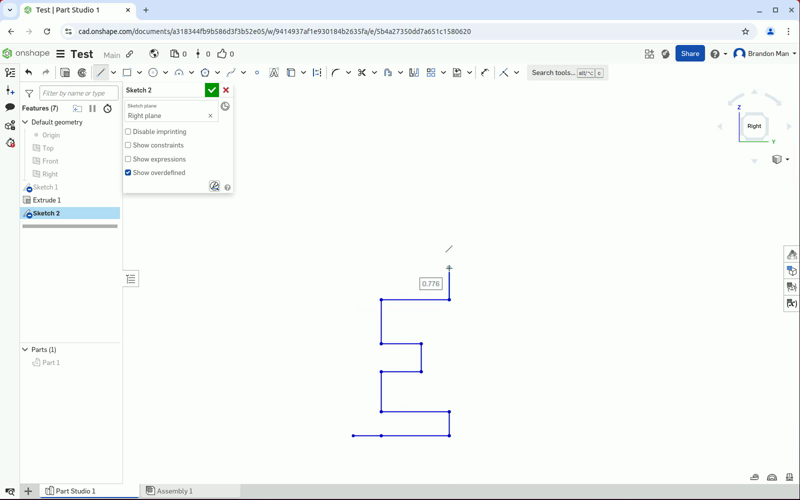
scroll(-6)
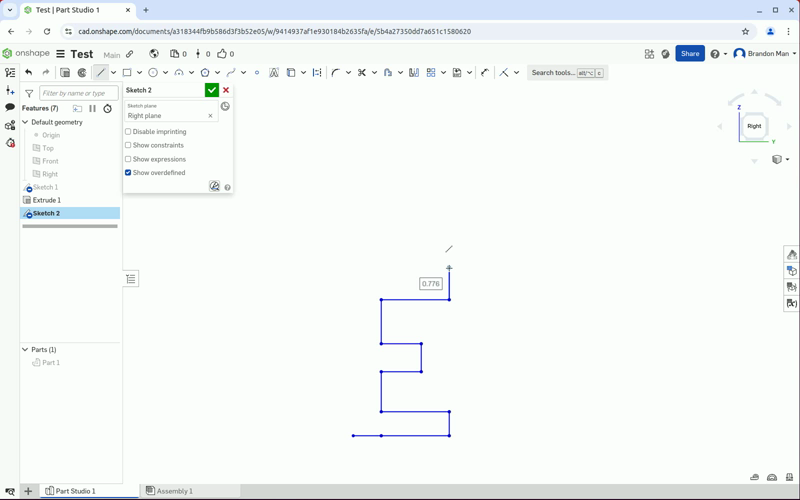
scroll(-6)
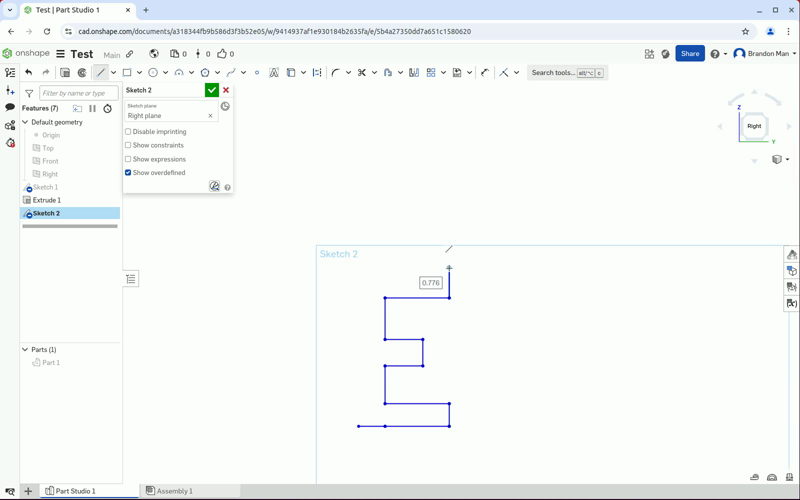
scroll(-6)
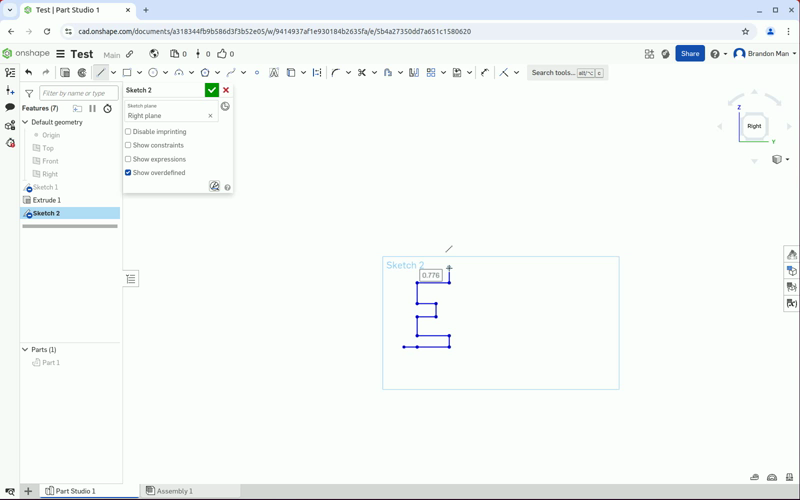
scroll(-6)
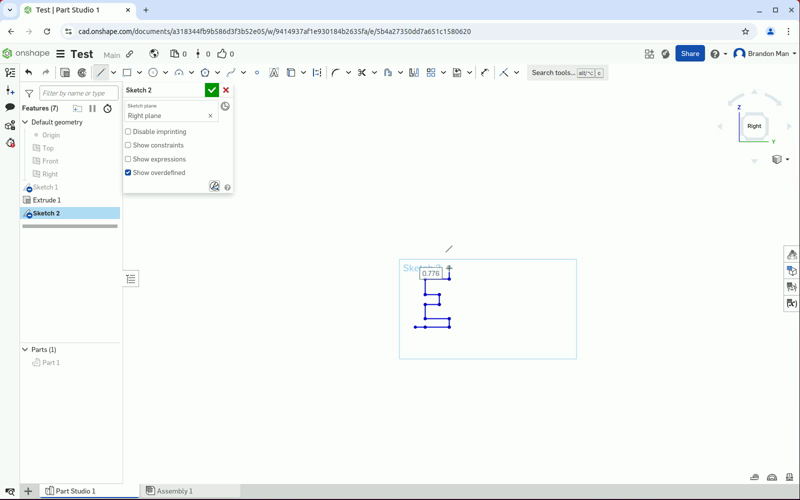
scroll(-6)
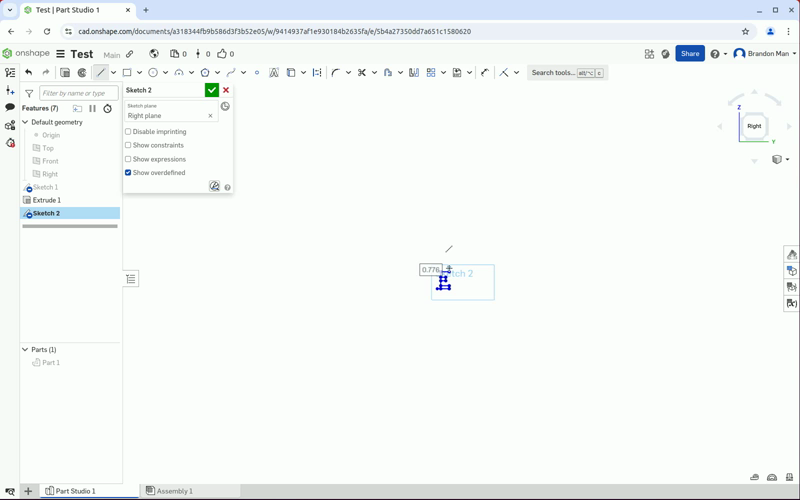
key_up(shift)
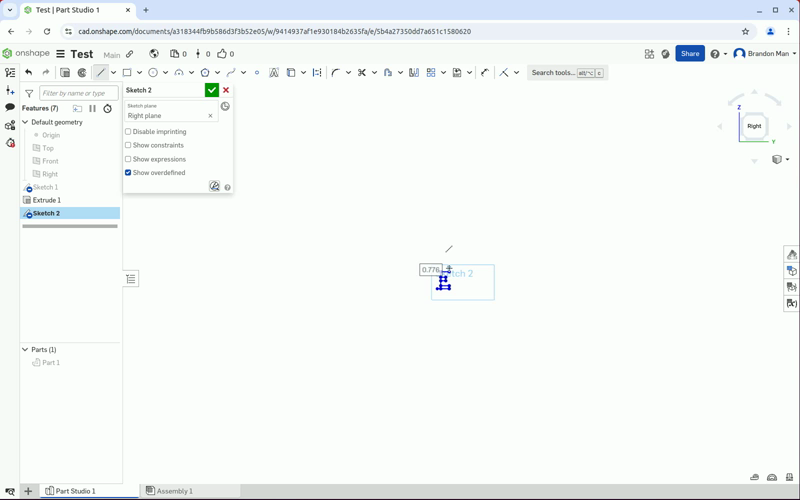
key_down(shift)
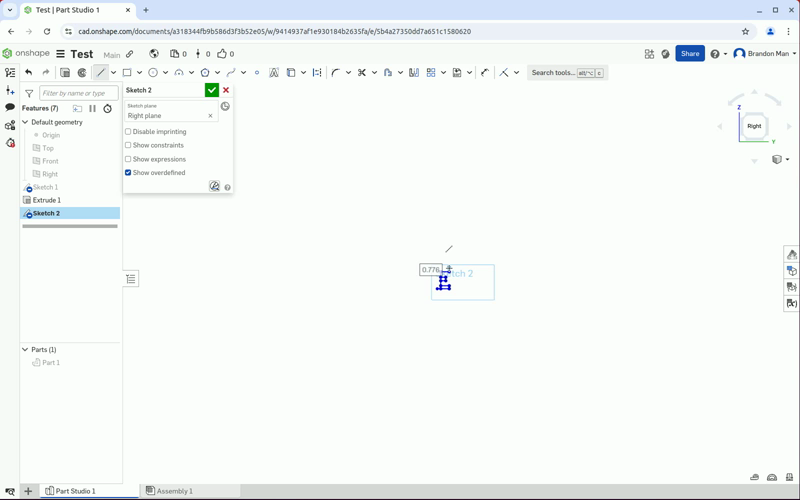
mouse_move(479, 267)
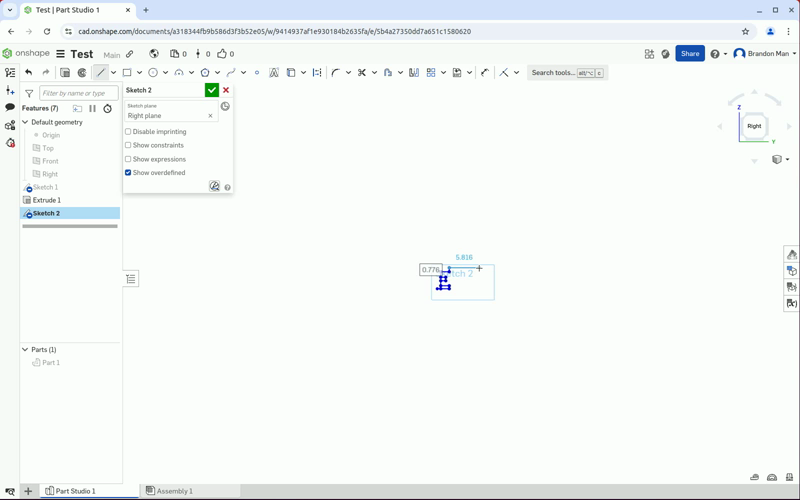
mouse_move(440, 267)
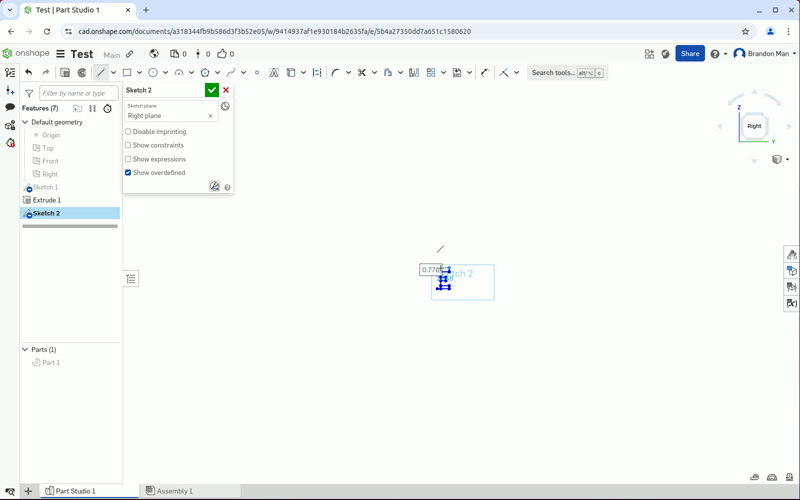
scroll(6)
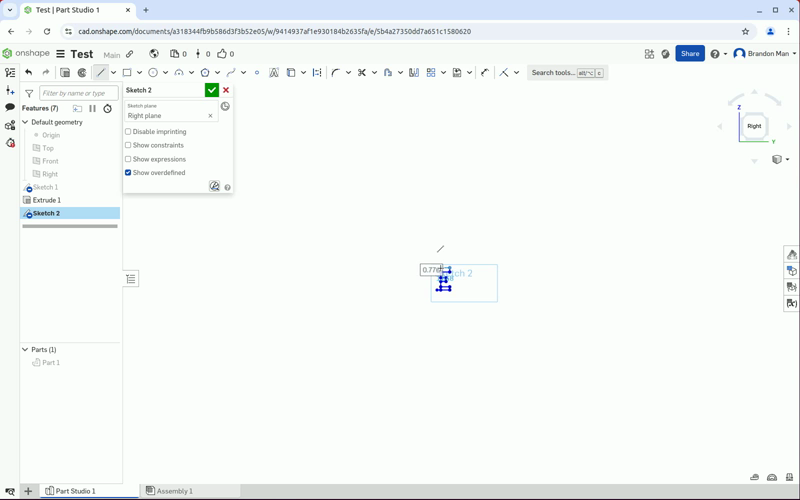
scroll(6)
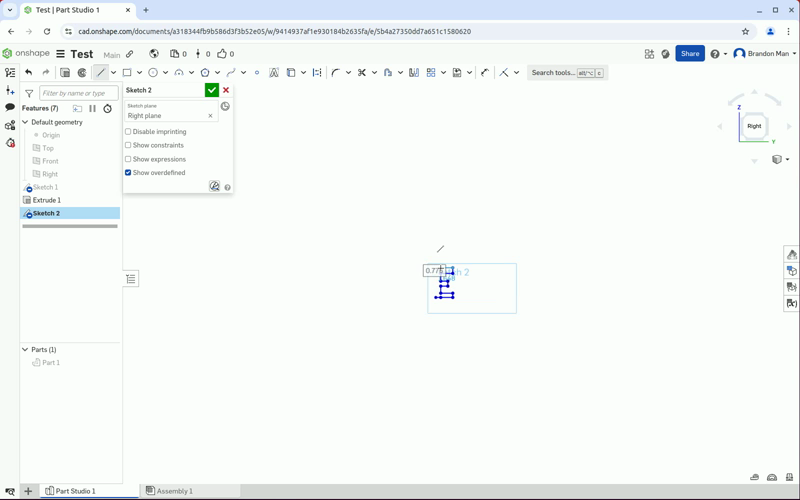
scroll(6)
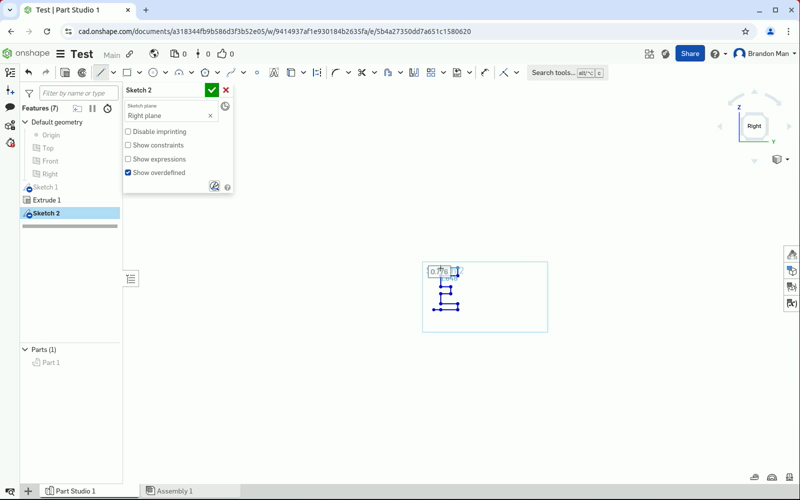
scroll(6)
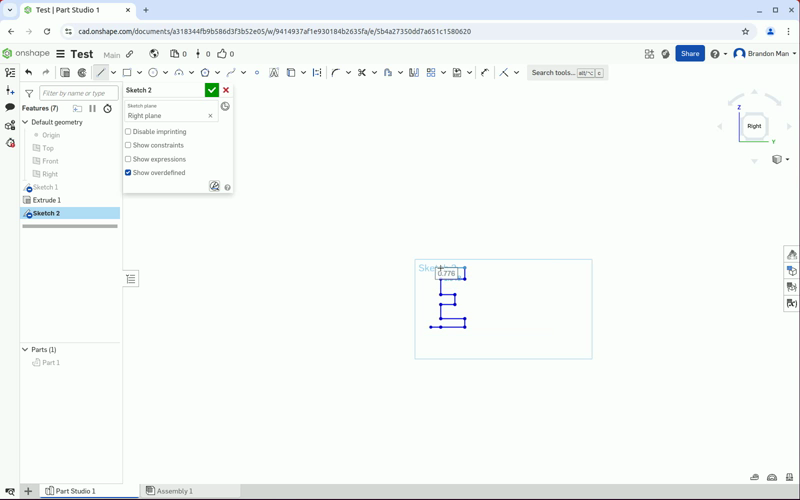
scroll(6)
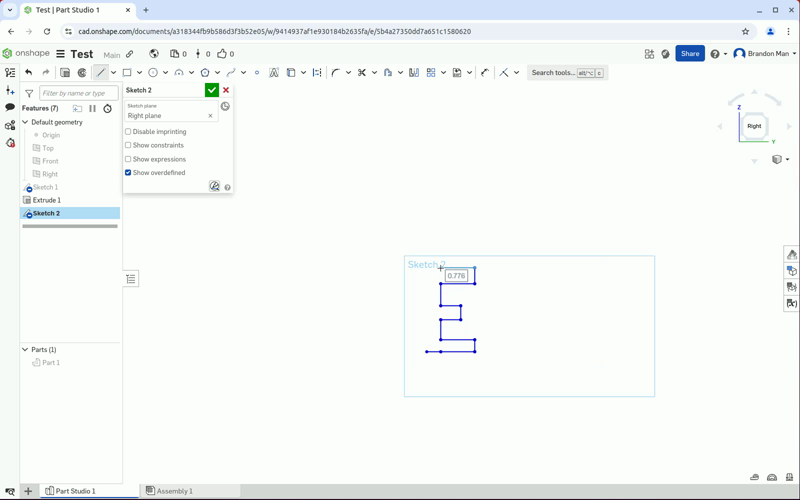
scroll(6)
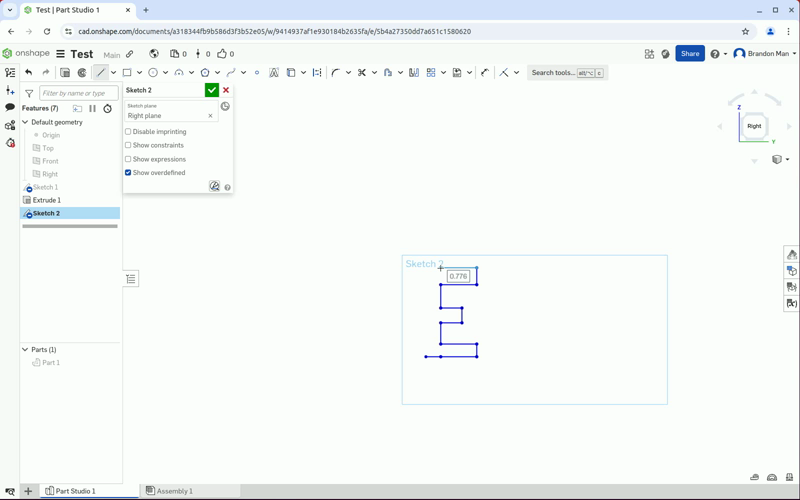
scroll(6)
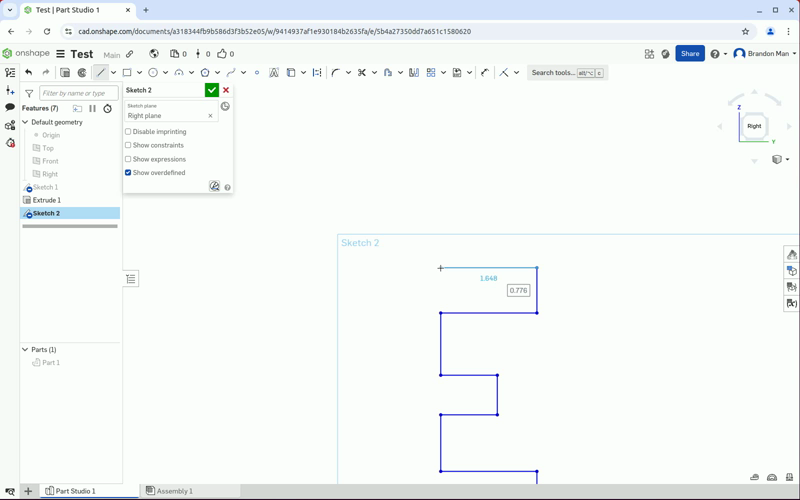
click(440, 267)
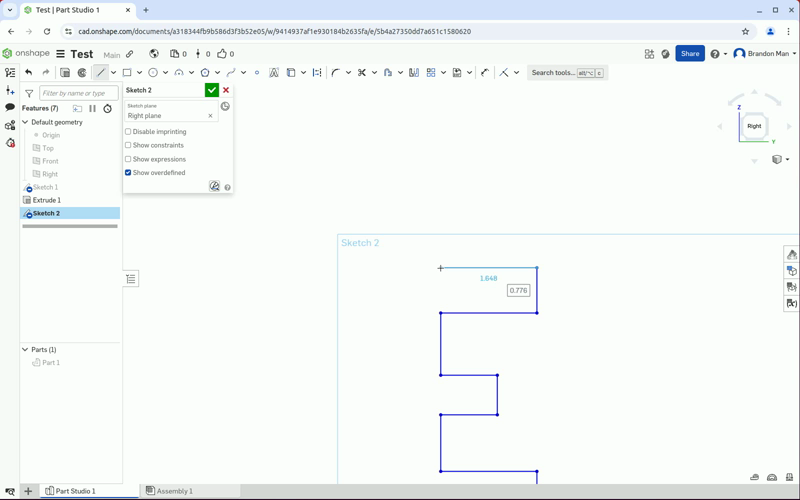
scroll(-6)
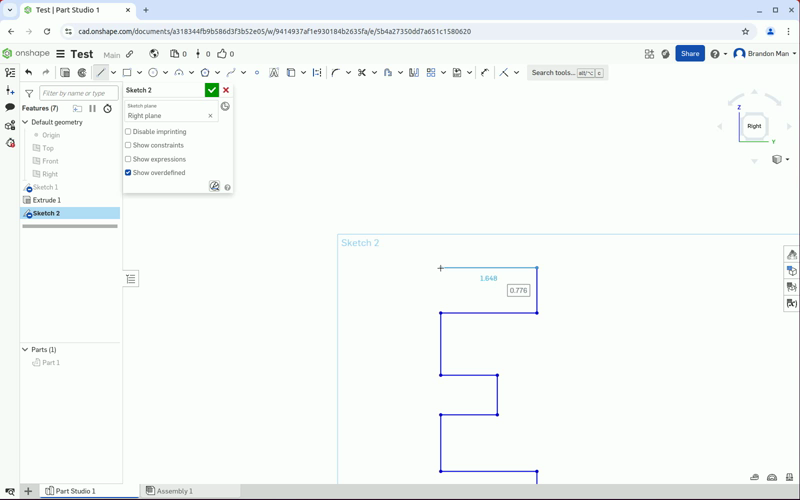
scroll(-6)
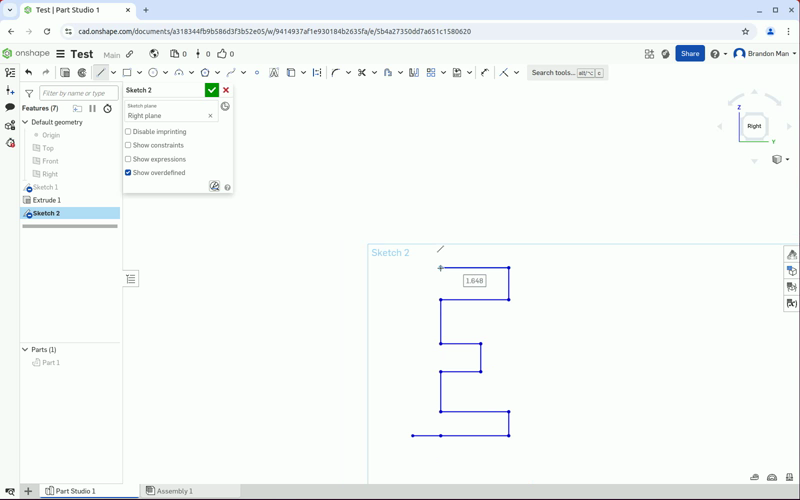
scroll(-6)
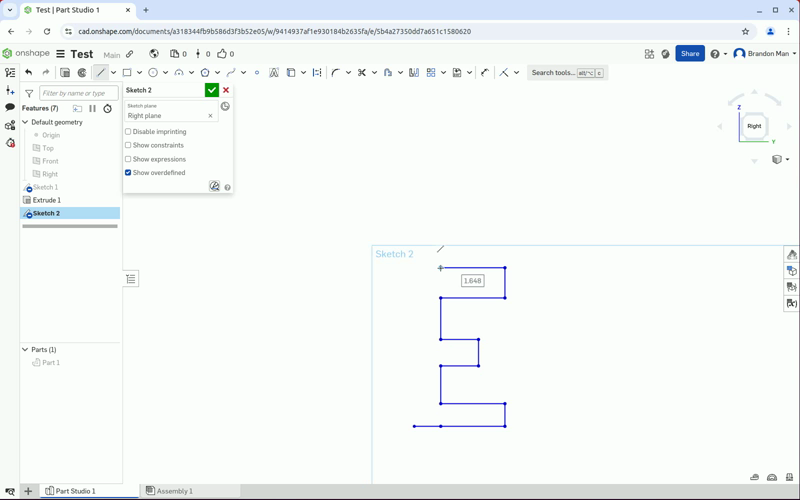
scroll(-6)
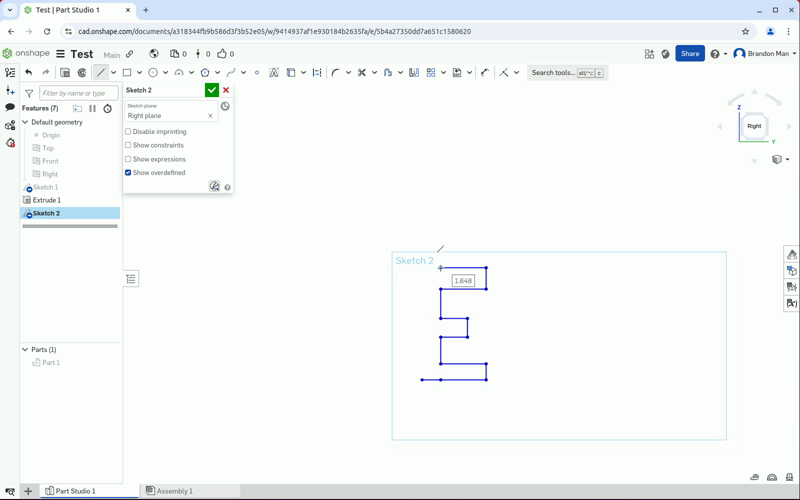
scroll(-6)
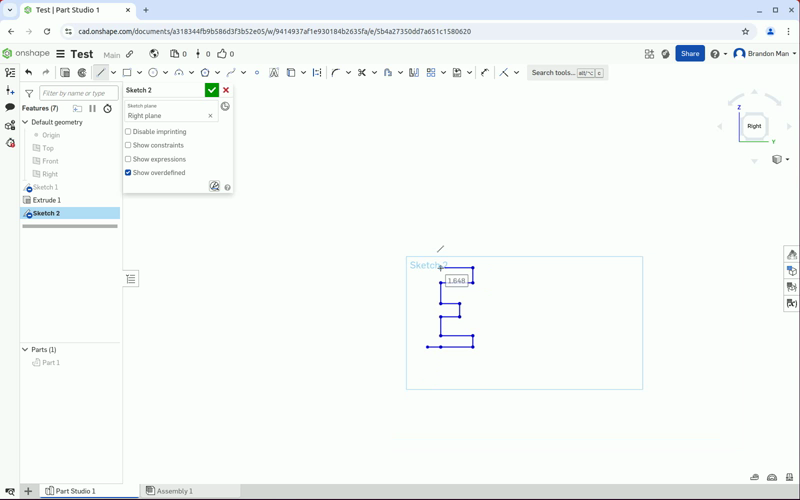
scroll(-6)
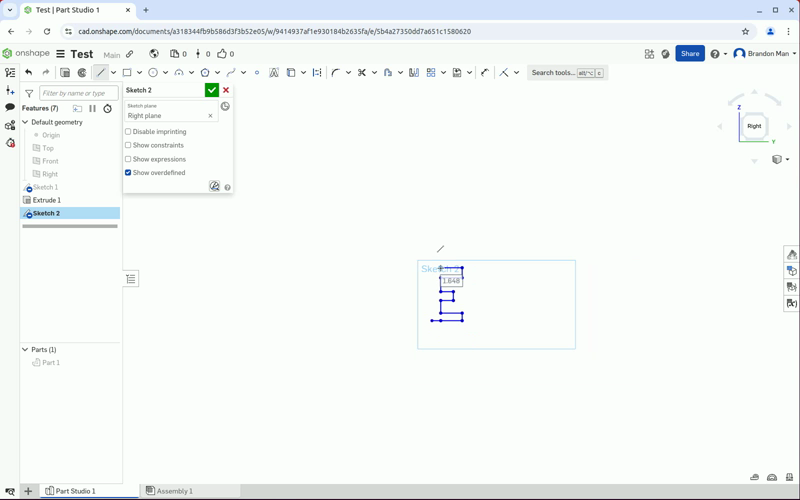
scroll(-6)
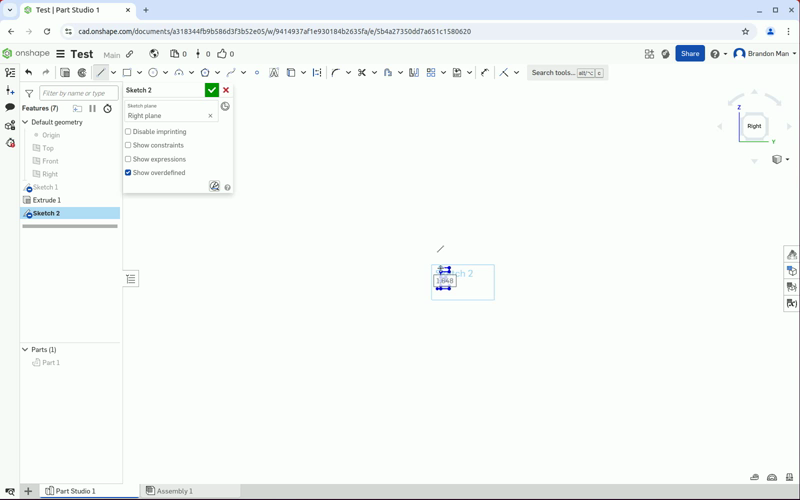
key_up(shift)
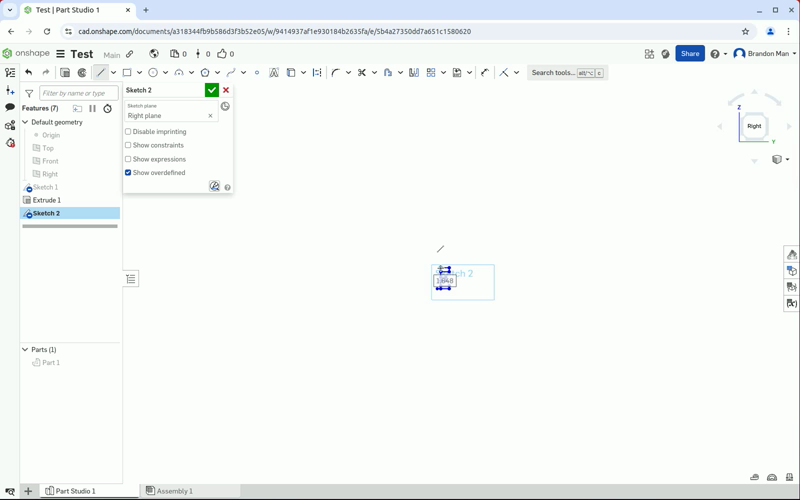
key_down(shift)
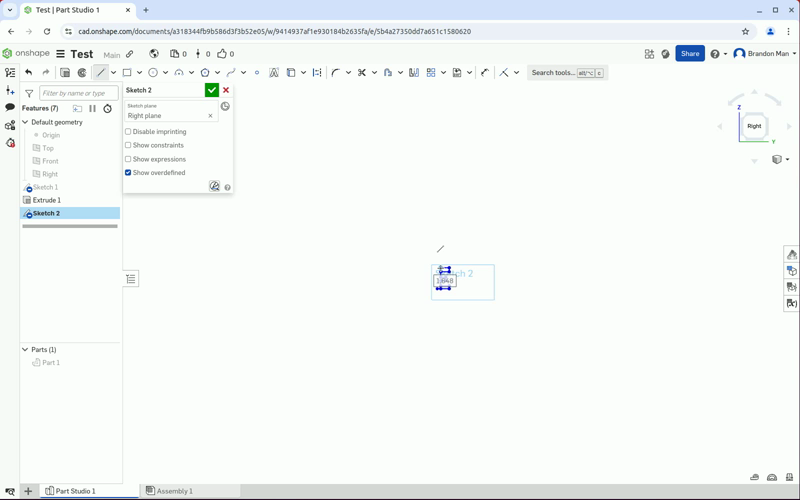
mouse_move(470, 267)
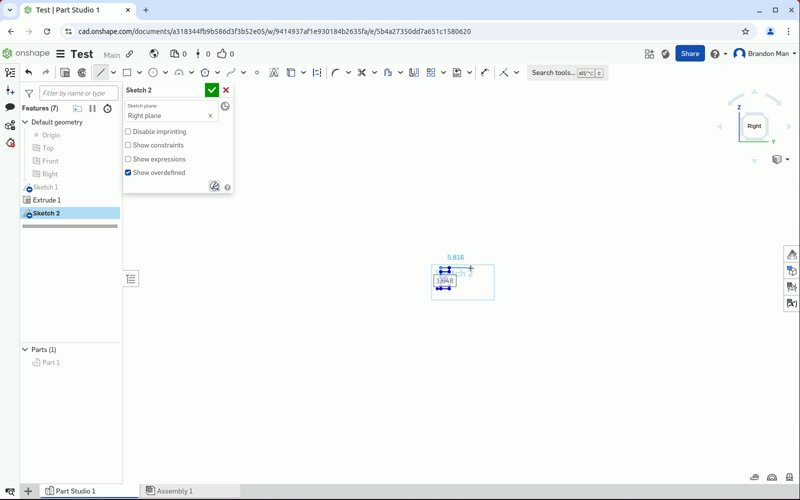
mouse_move(437, 267)
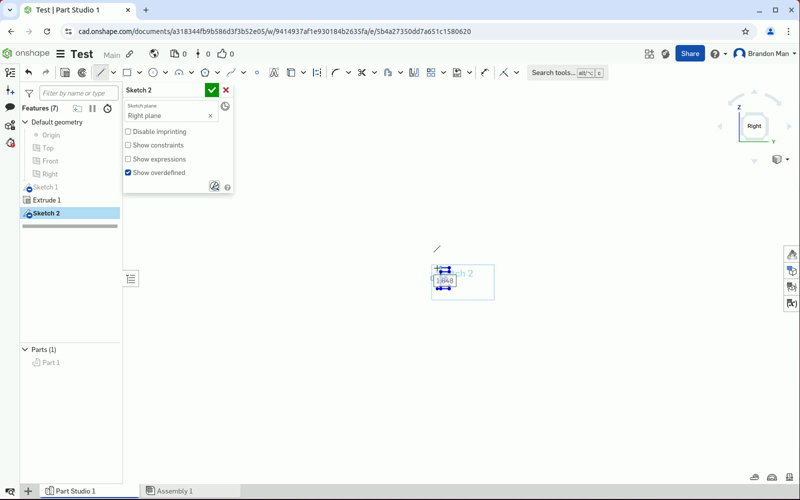
scroll(6)
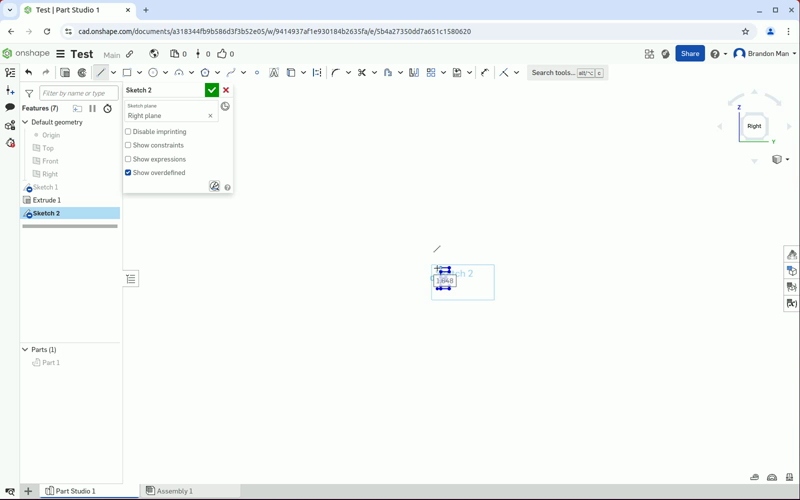
scroll(6)
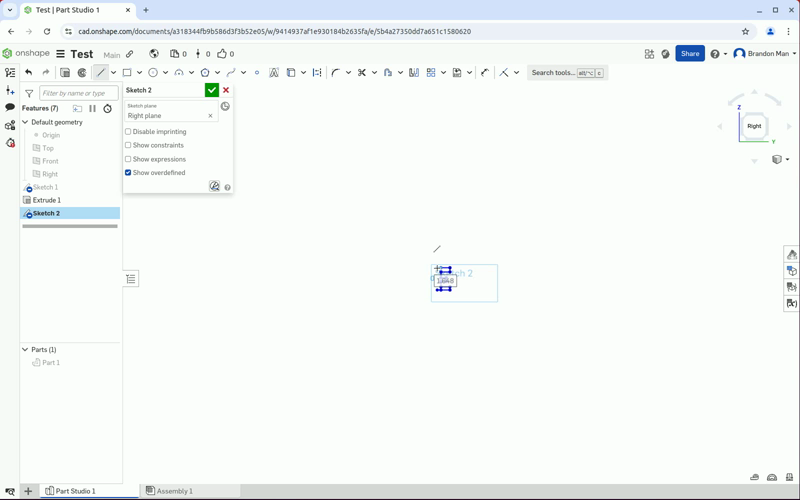
scroll(6)
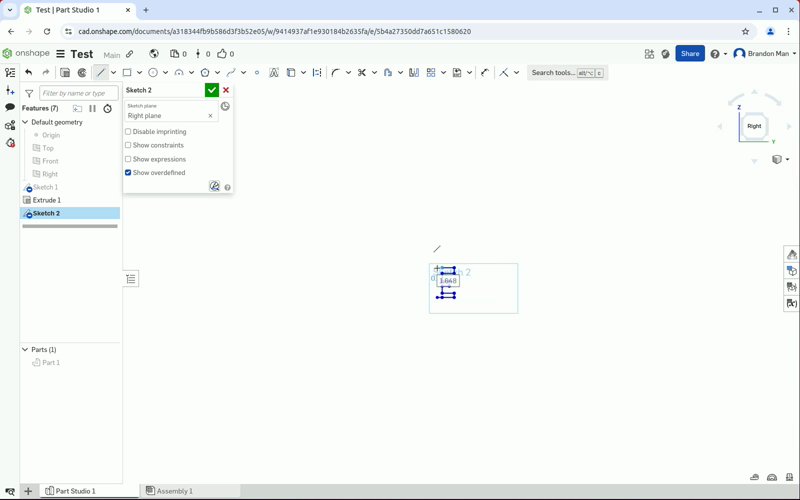
scroll(6)
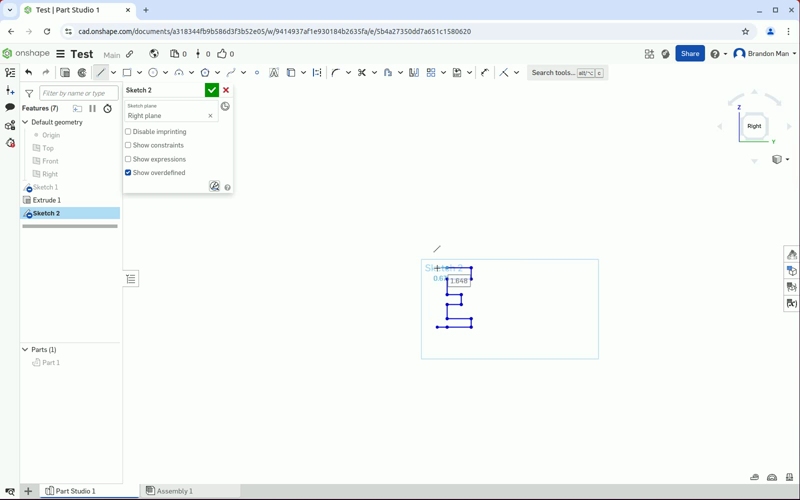
scroll(6)
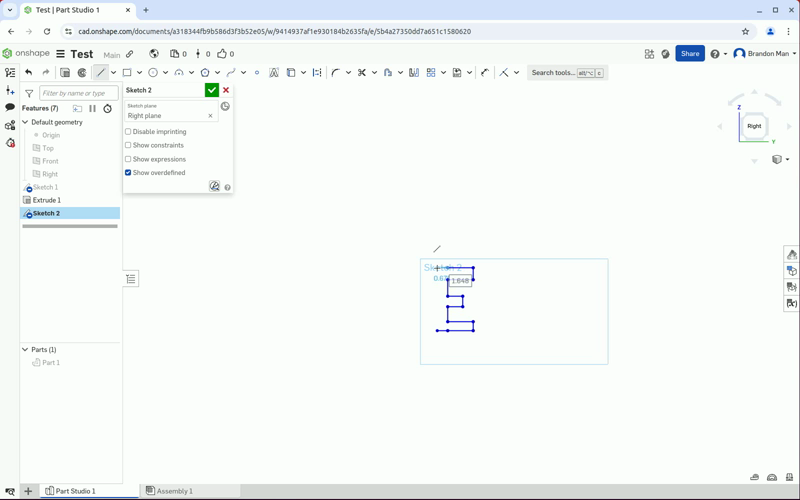
scroll(6)
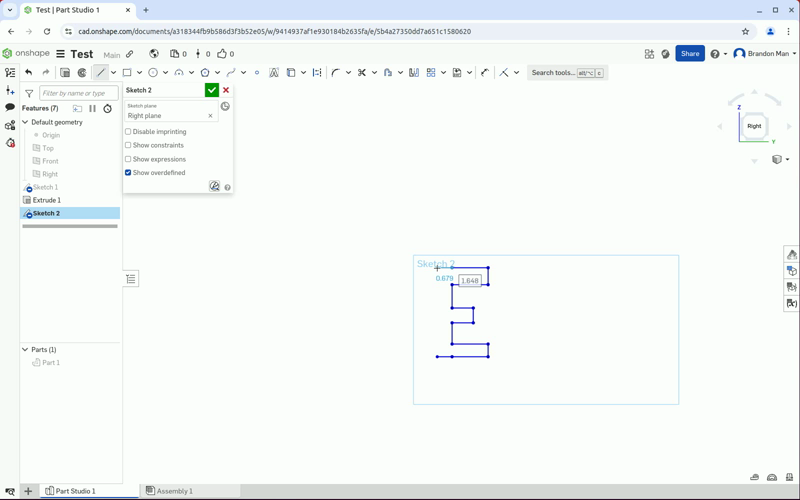
scroll(6)
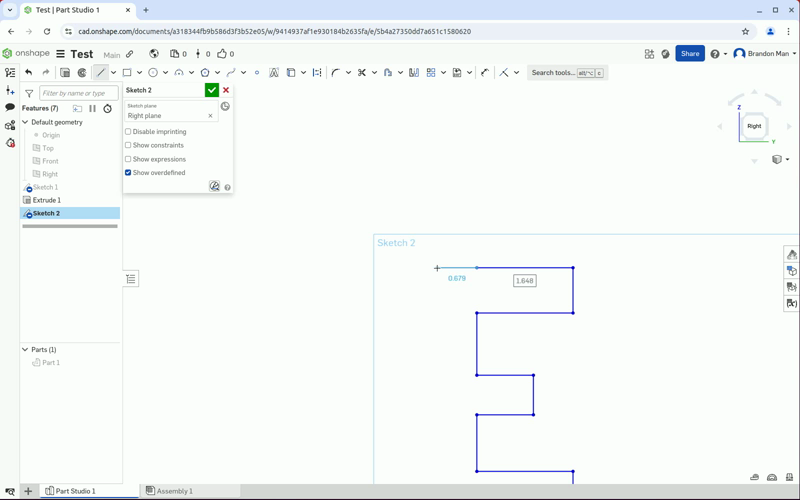
click(437, 267)
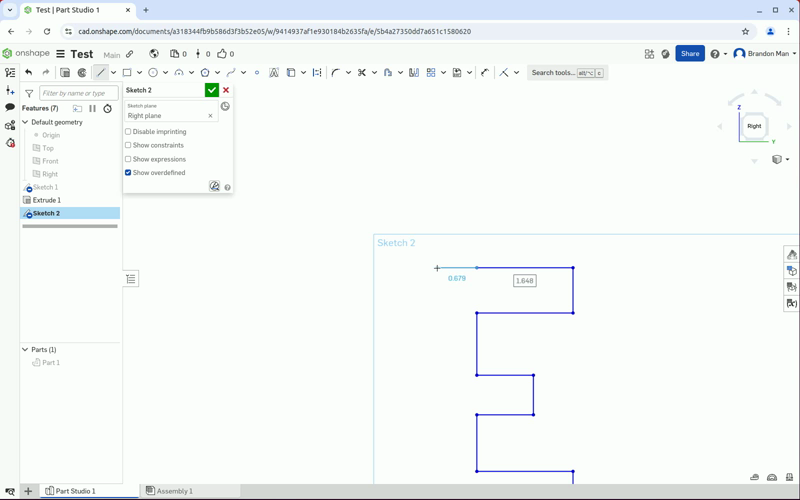
scroll(-6)
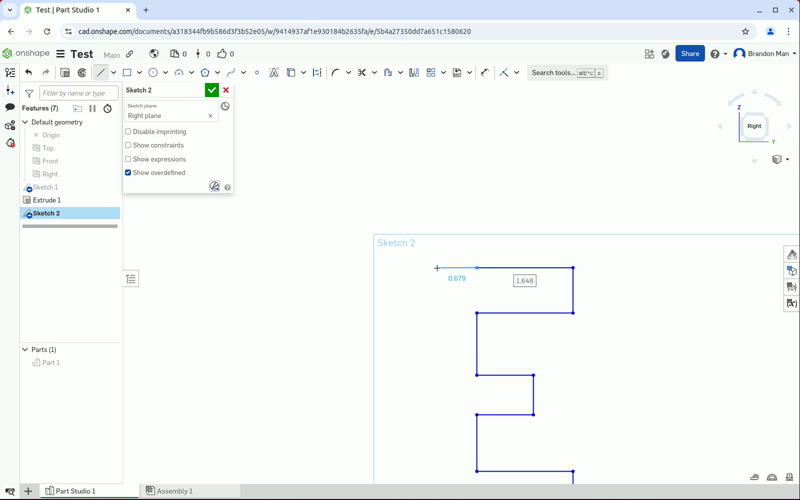
scroll(-6)
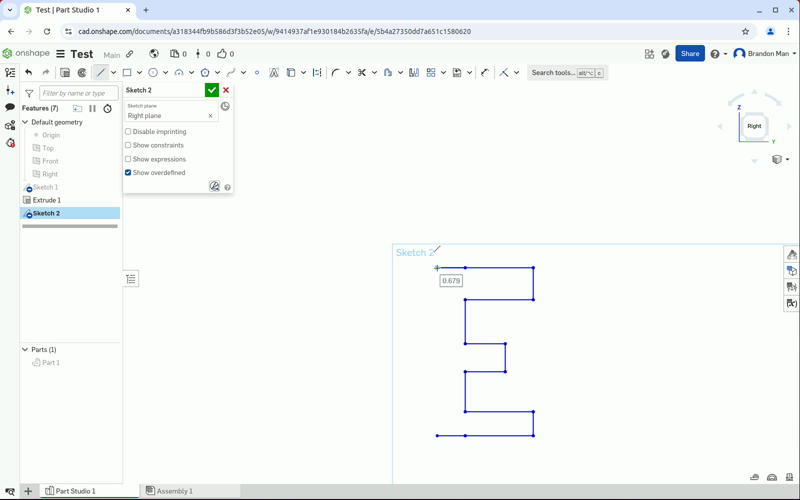
scroll(-6)
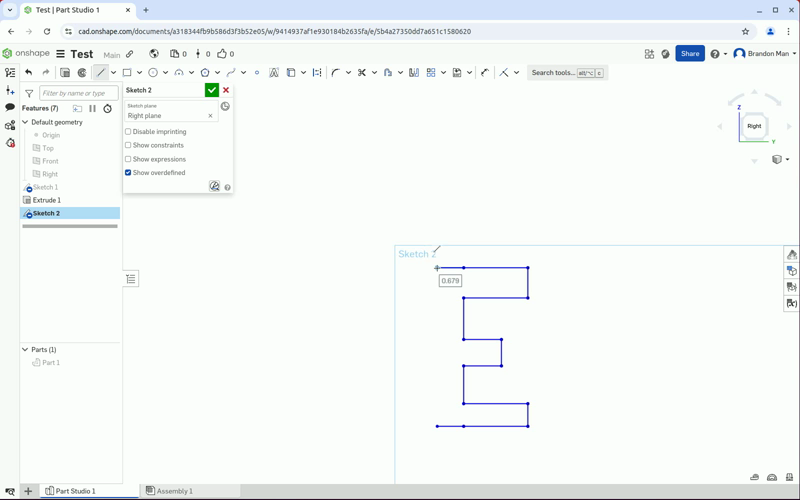
scroll(-6)
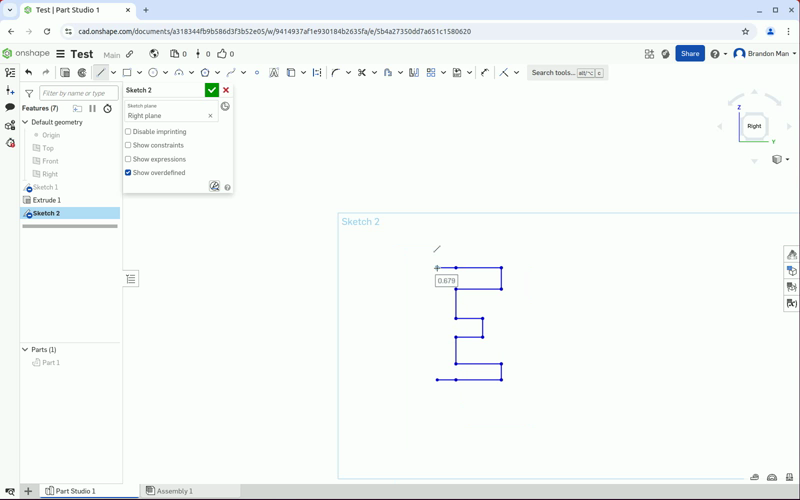
scroll(-6)
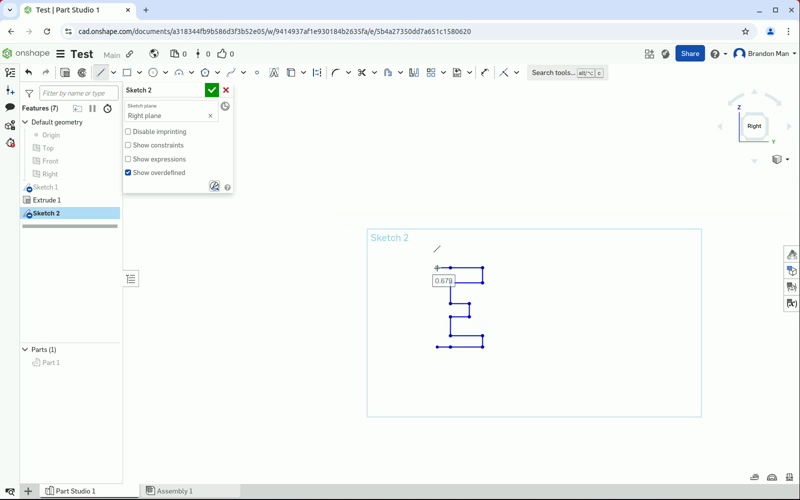
scroll(-6)
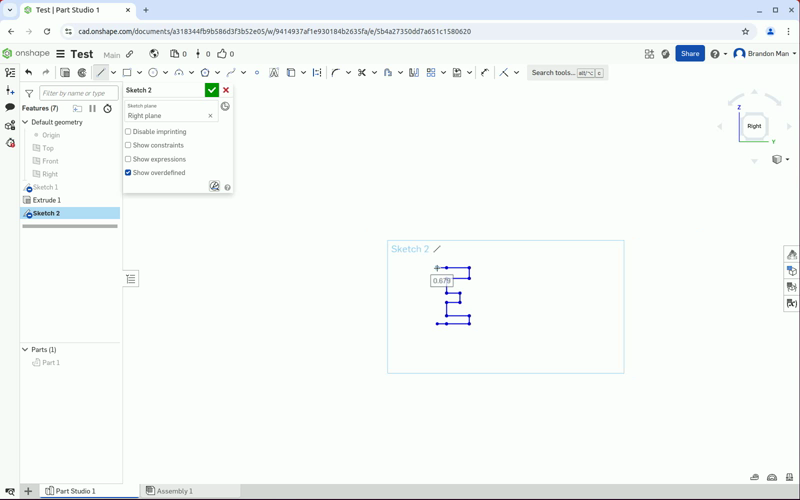
scroll(-6)
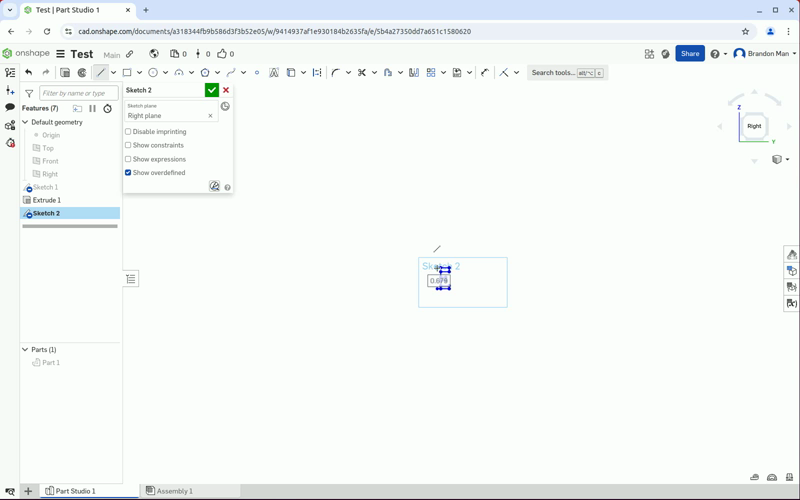
key_up(shift)
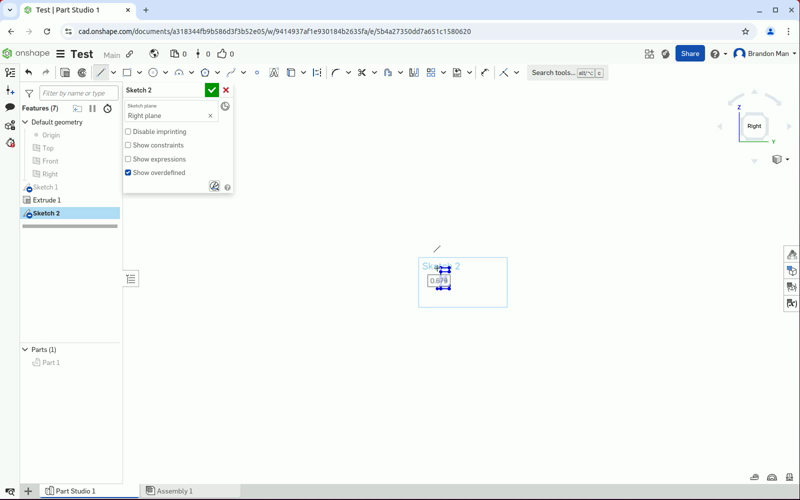
mouse_move(467, 267)
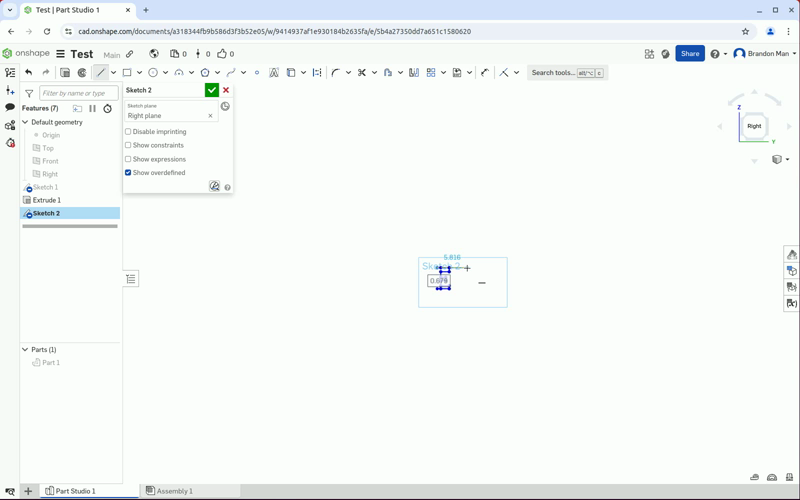
key_down(shift)
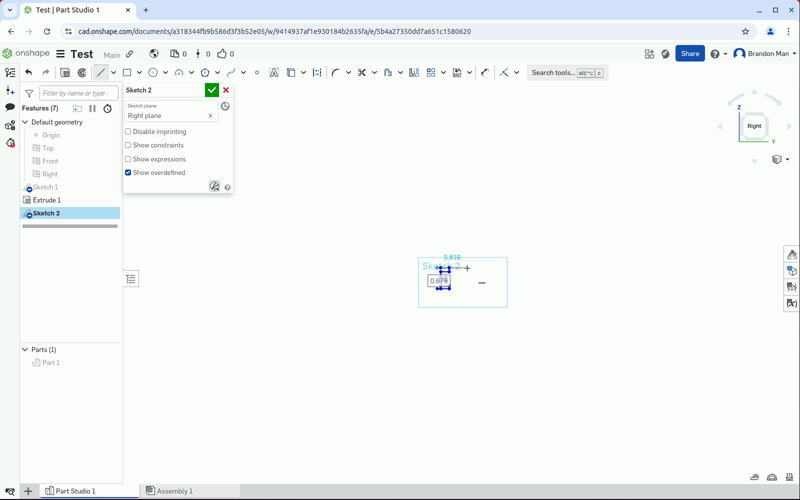
mouse_move(437, 288)
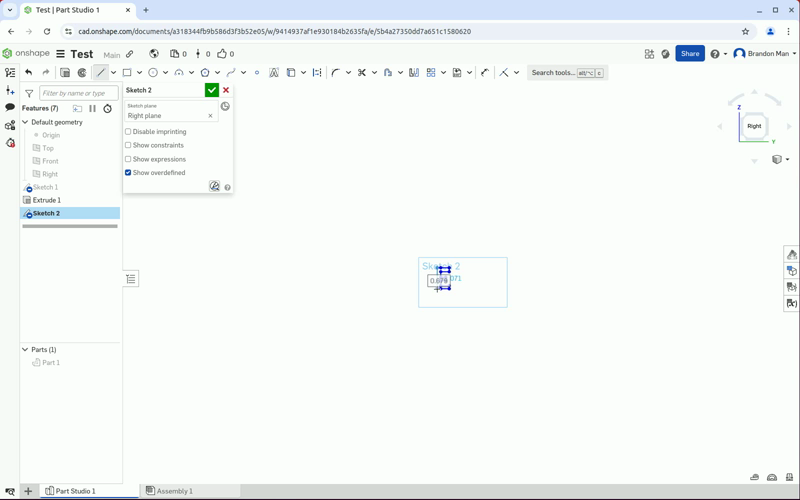
scroll(6)
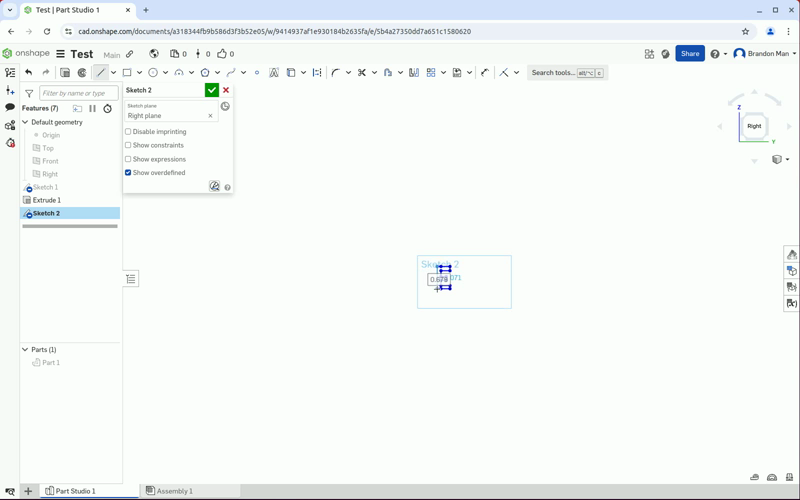
scroll(6)
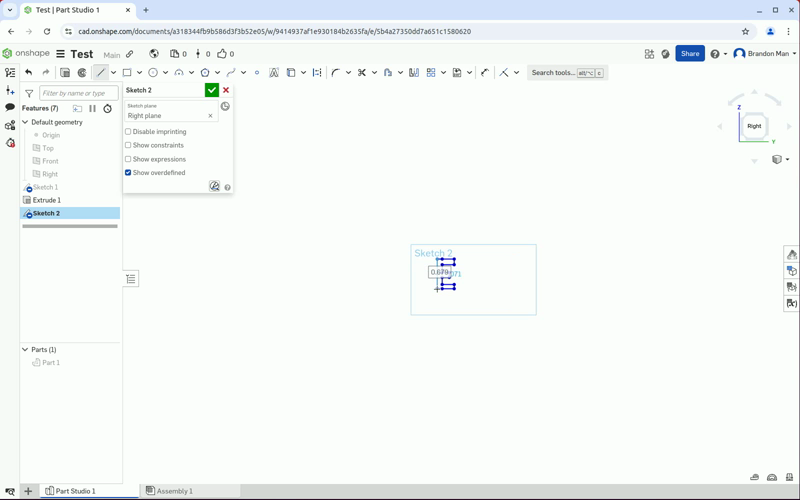
scroll(6)
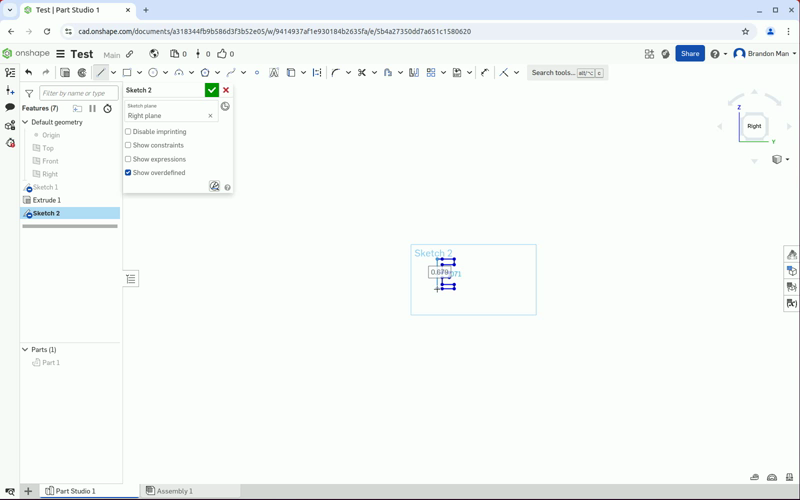
scroll(6)
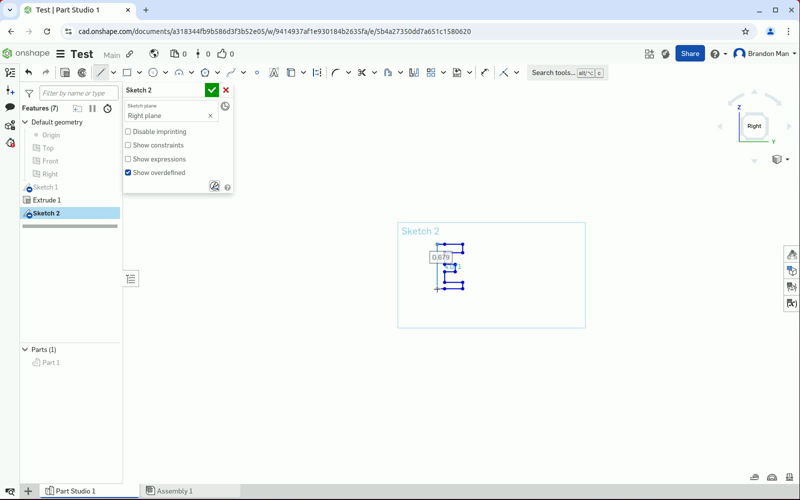
scroll(6)
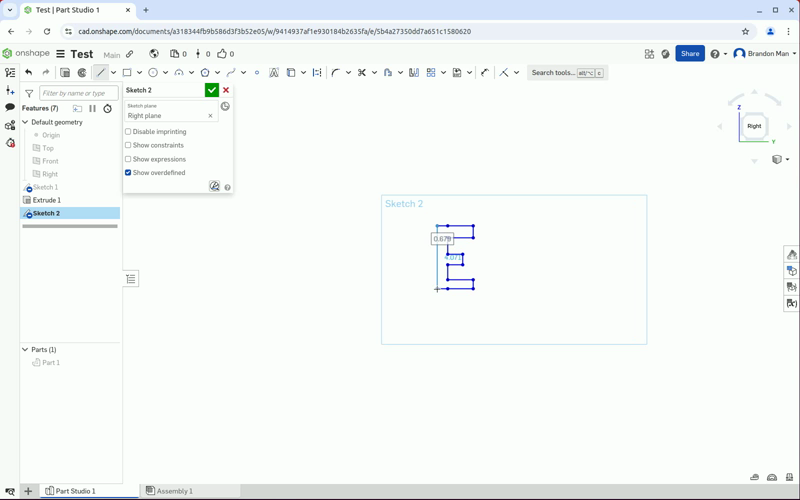
scroll(6)
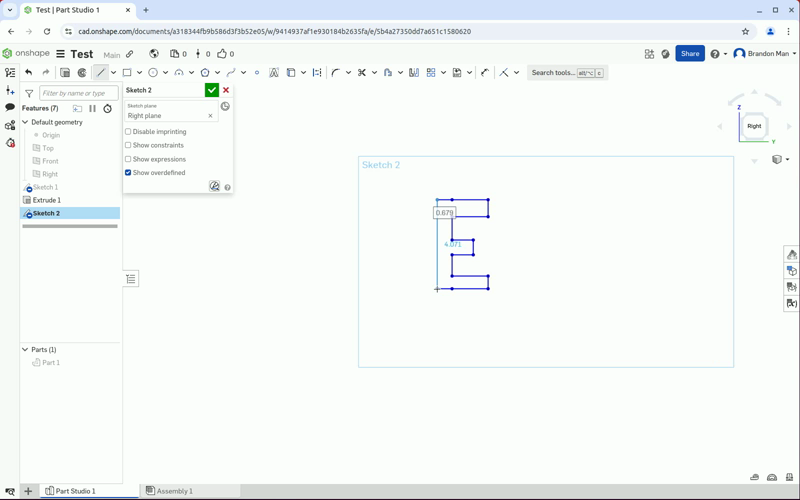
scroll(6)
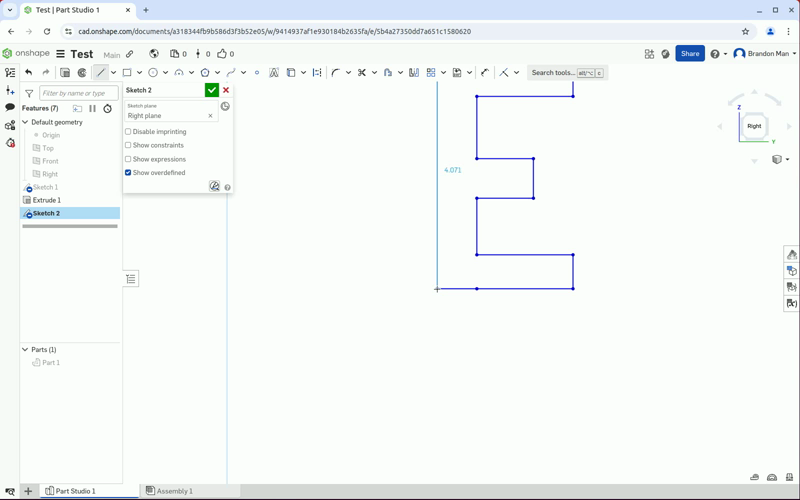
key_up(shift)
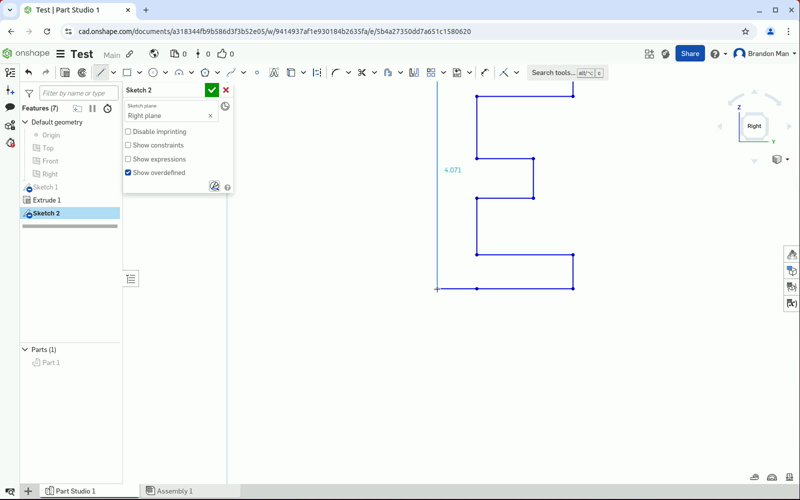
click(437, 288)
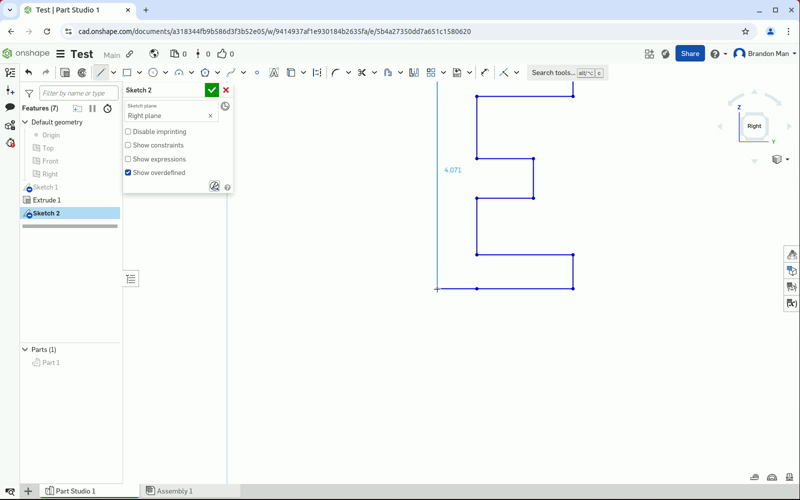
scroll(-6)
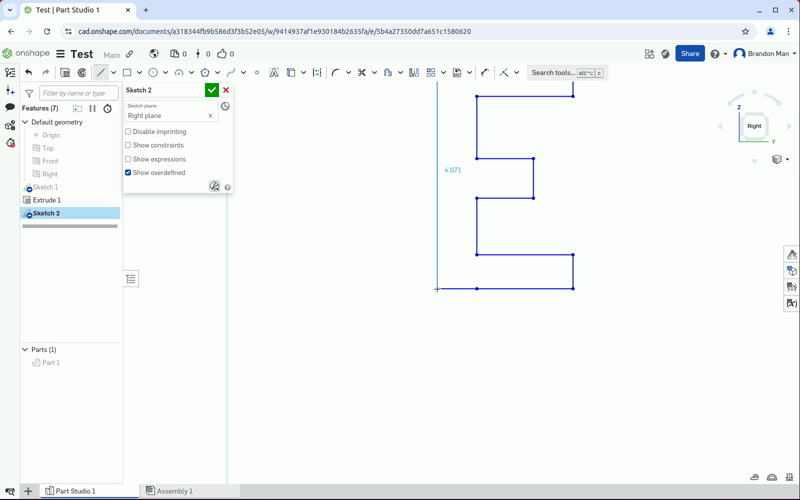
scroll(-6)
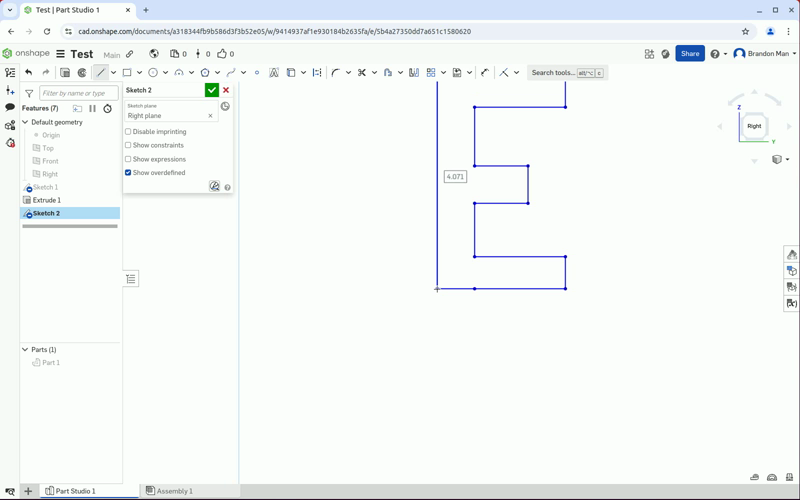
scroll(-6)
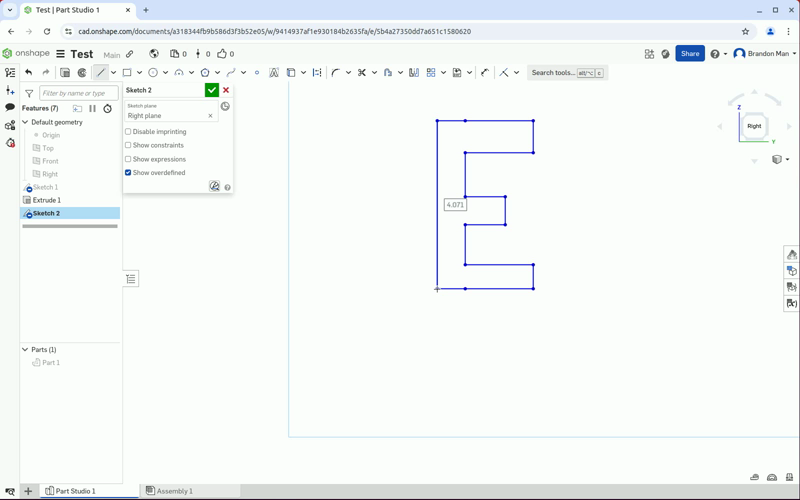
scroll(-6)
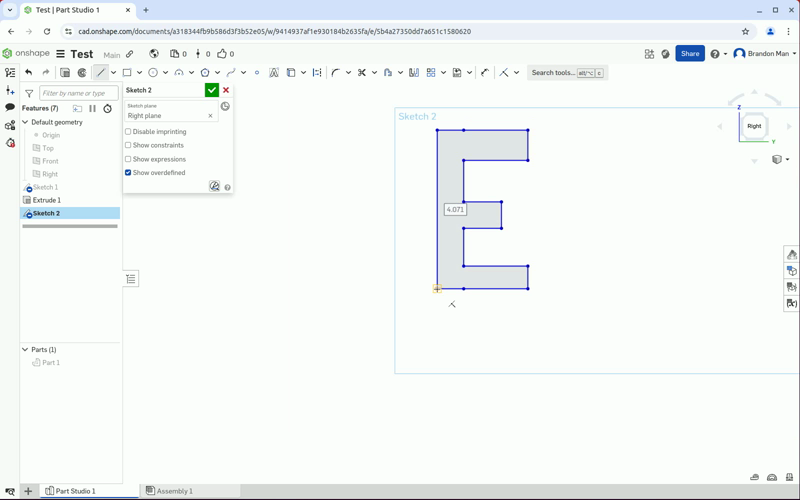
scroll(-6)
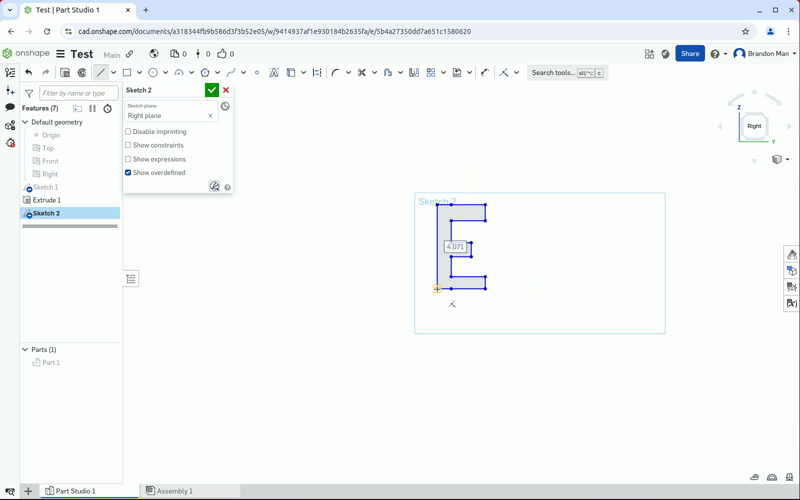
scroll(-6)
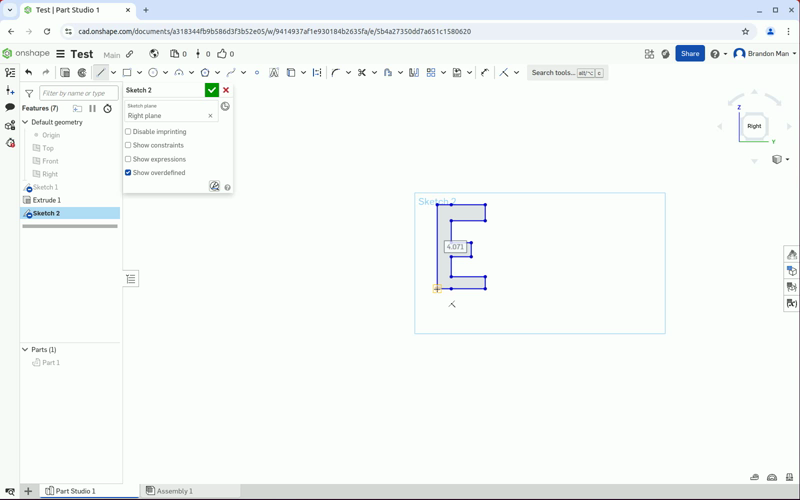
scroll(-6)
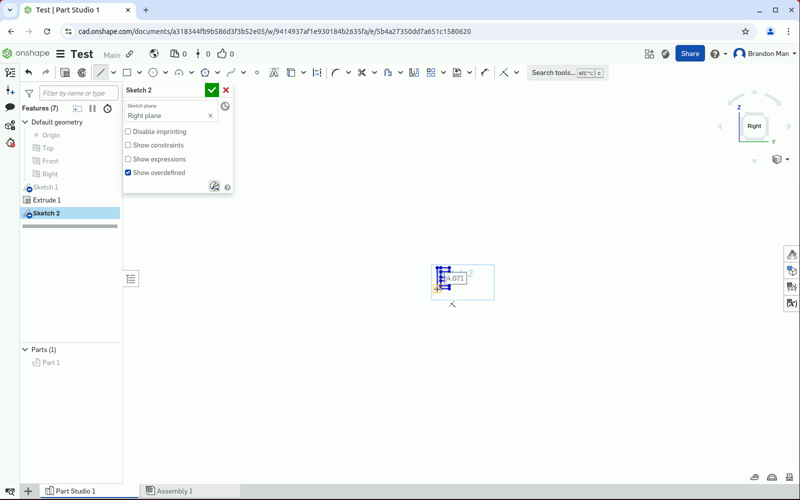
key(esc)
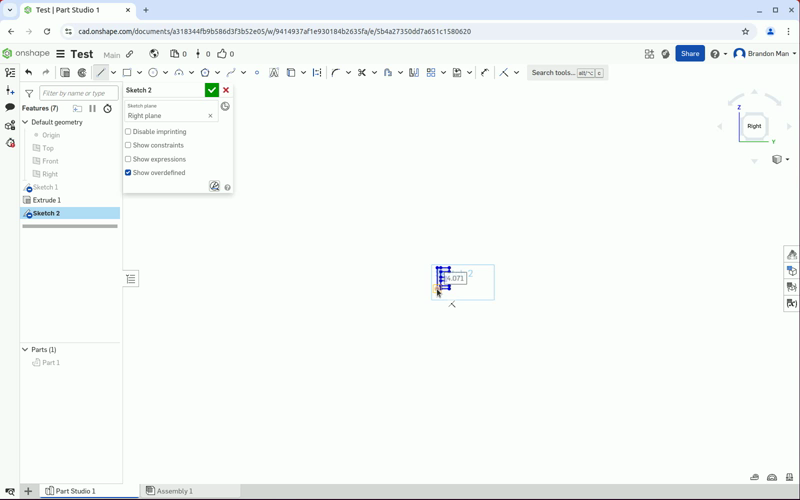
mouse_move(446, 288)
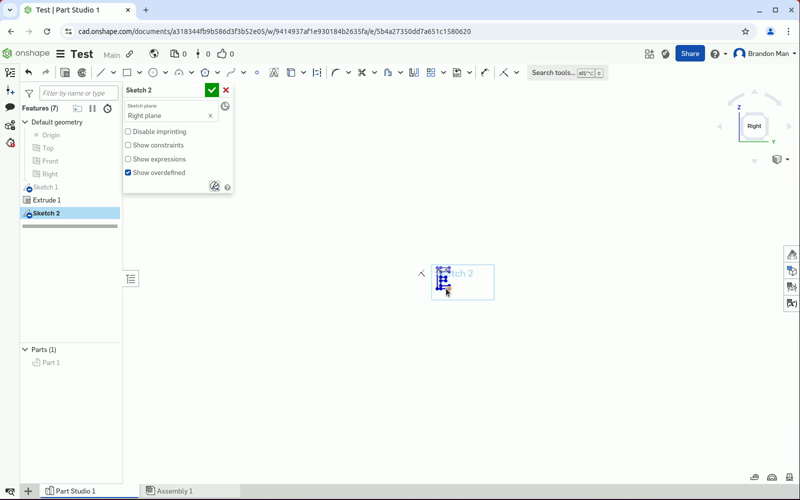
scroll(6)
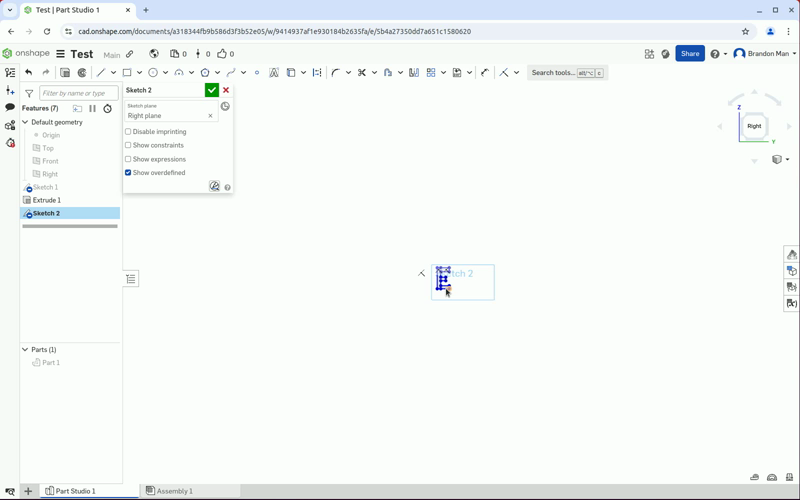
scroll(6)
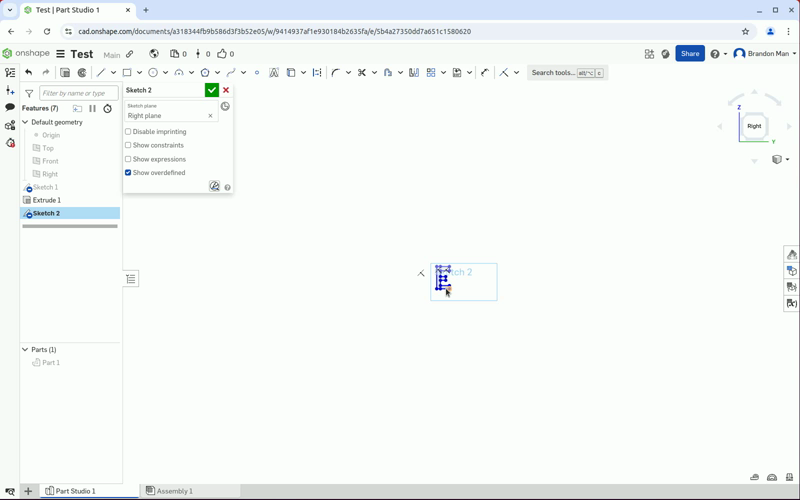
scroll(6)
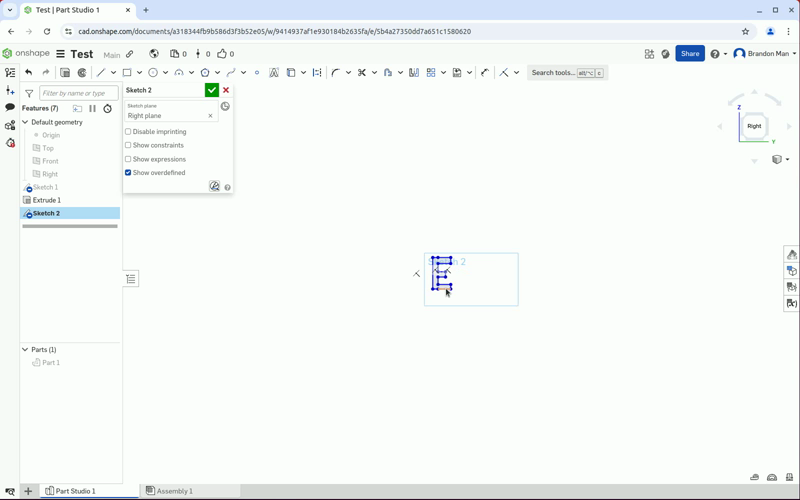
scroll(6)
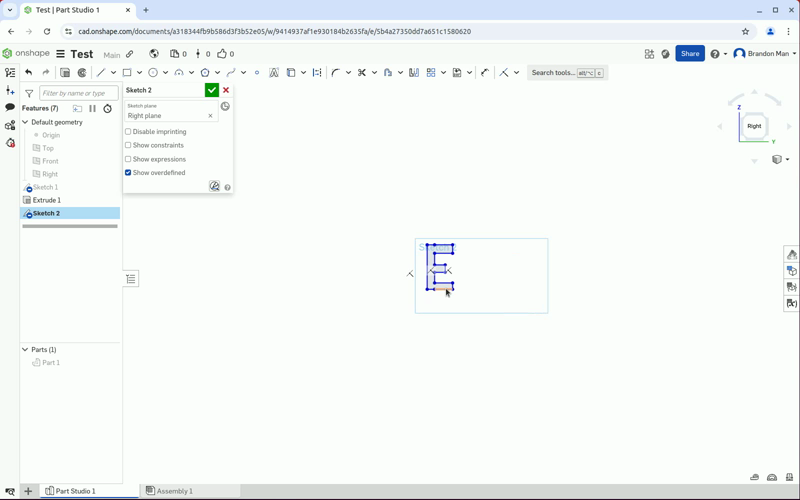
scroll(6)
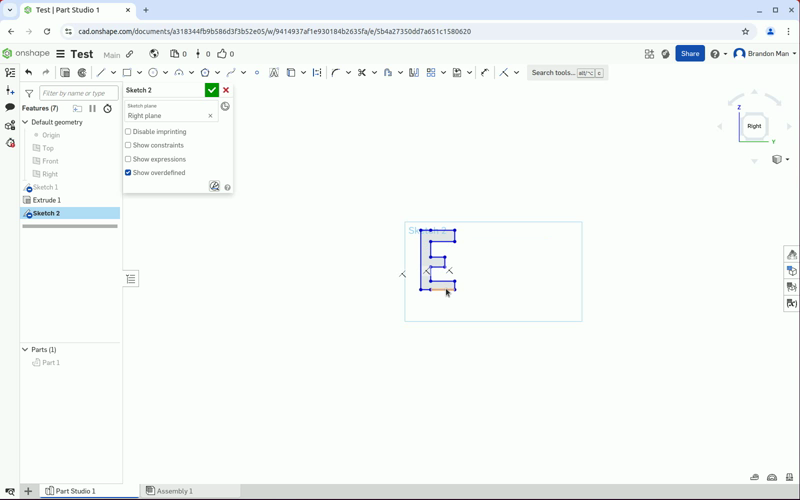
scroll(6)
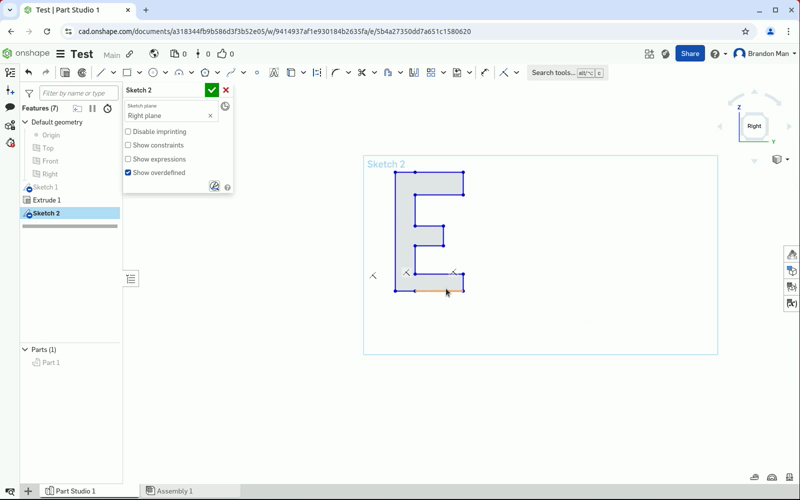
scroll(6)
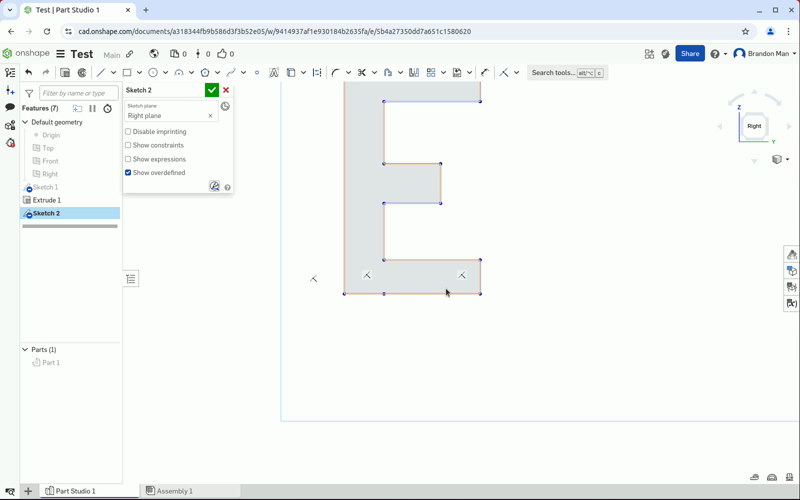
click(446, 288)
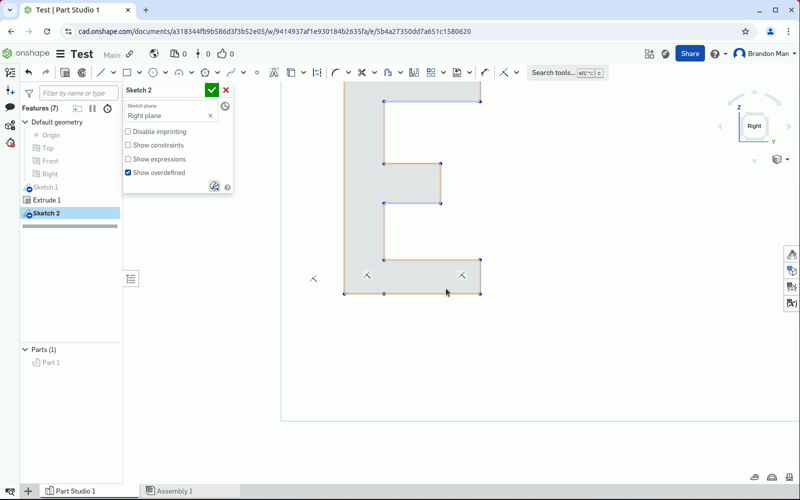
scroll(-6)
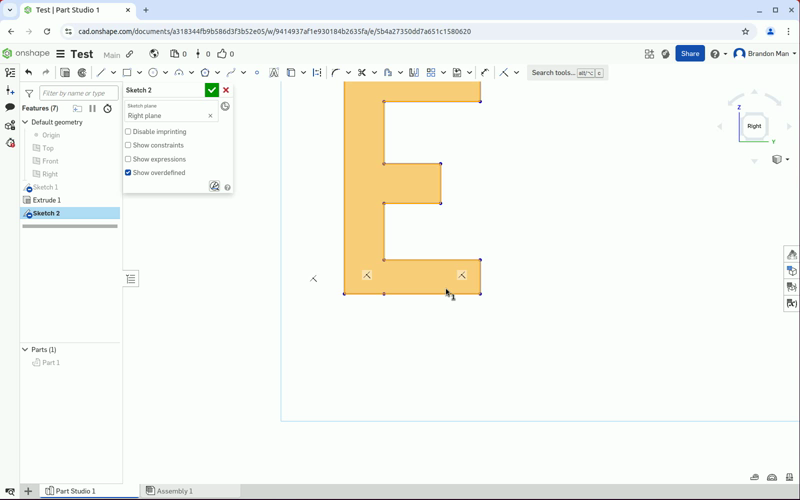
scroll(-6)
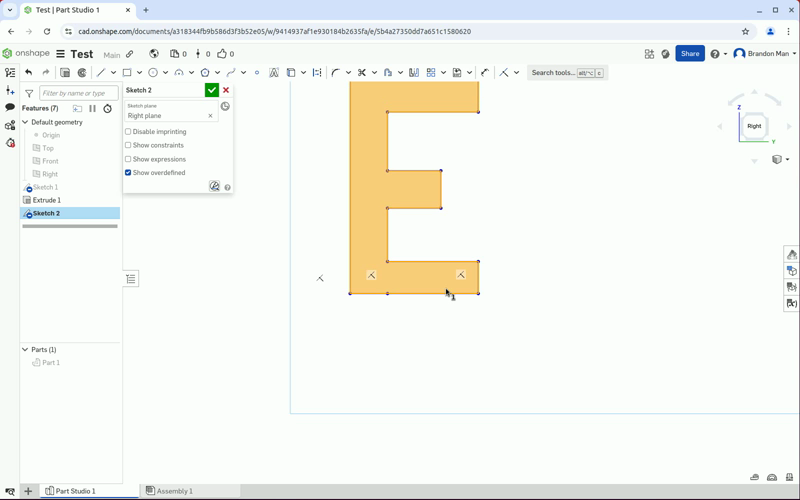
scroll(-6)
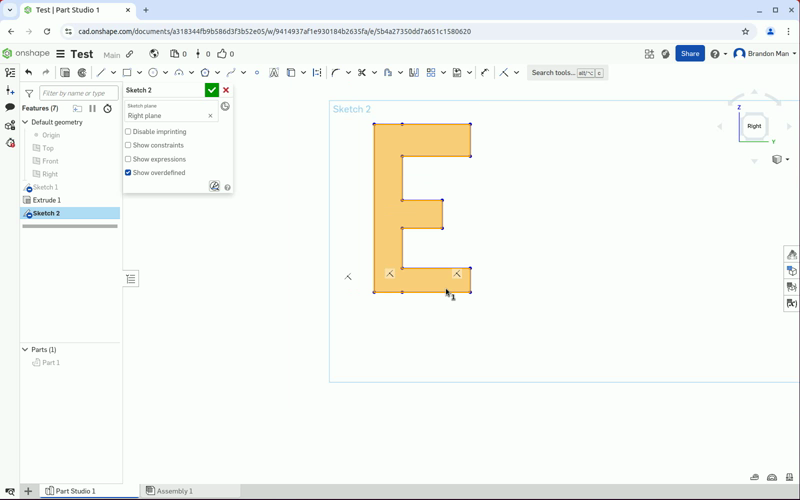
scroll(-6)
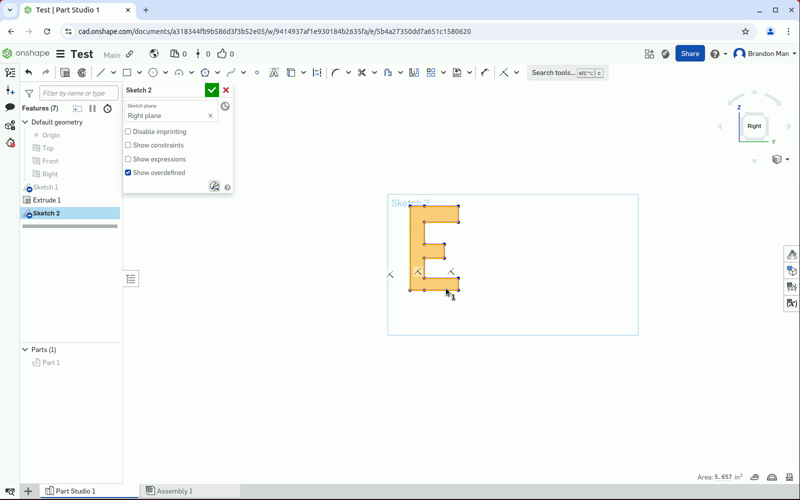
scroll(-6)
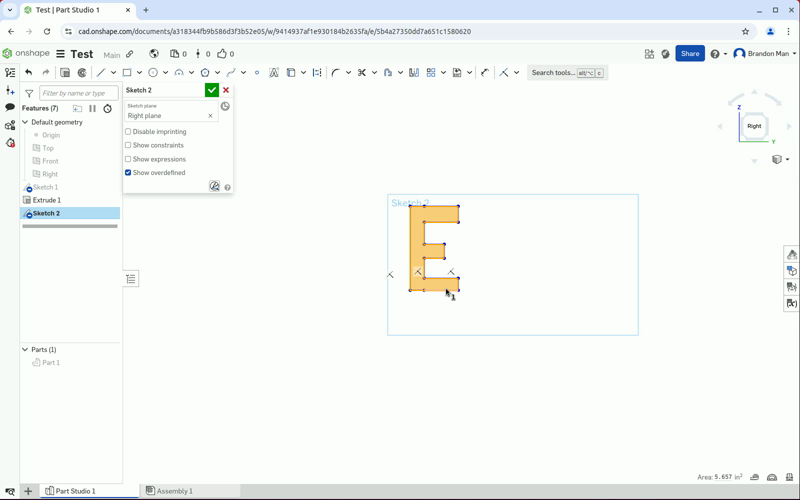
scroll(-6)
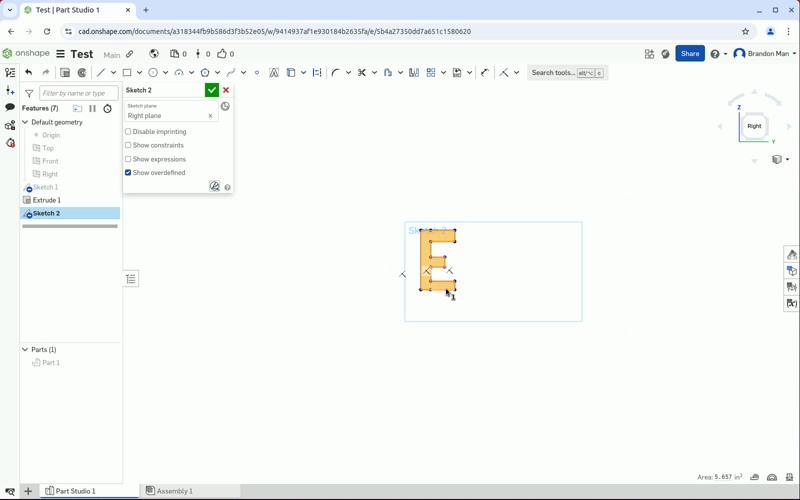
scroll(-6)
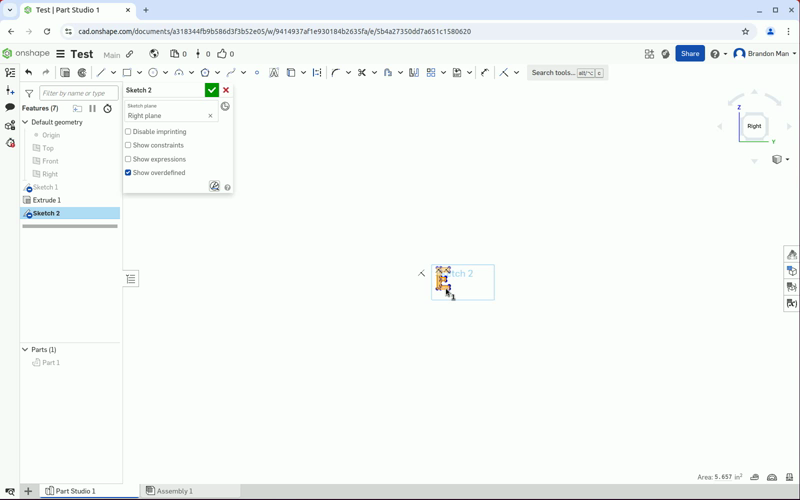
mouse_move(73, 352)
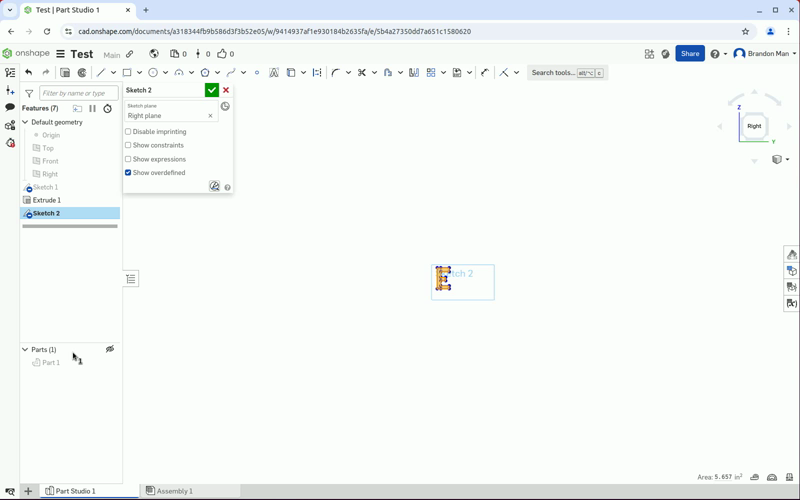
key(shift+y)
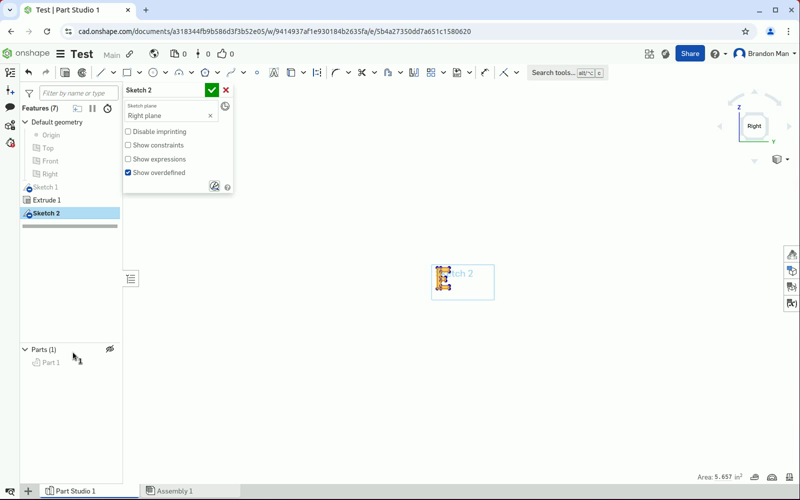
key(shift+e)
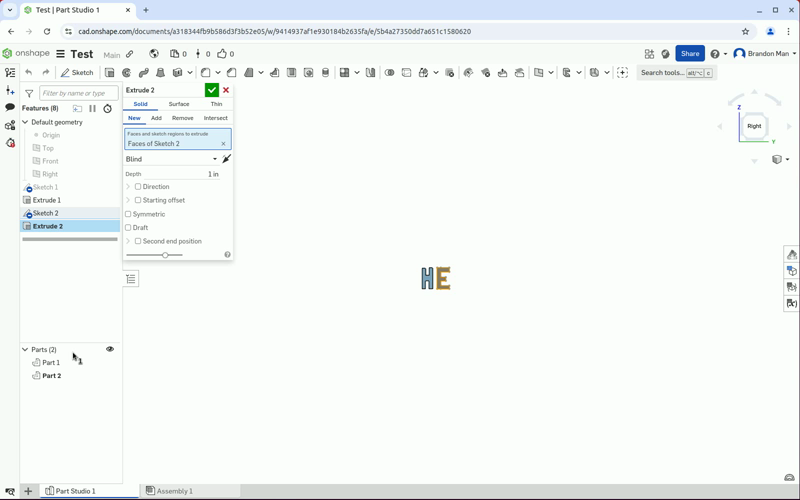
mouse_move(143, 106)
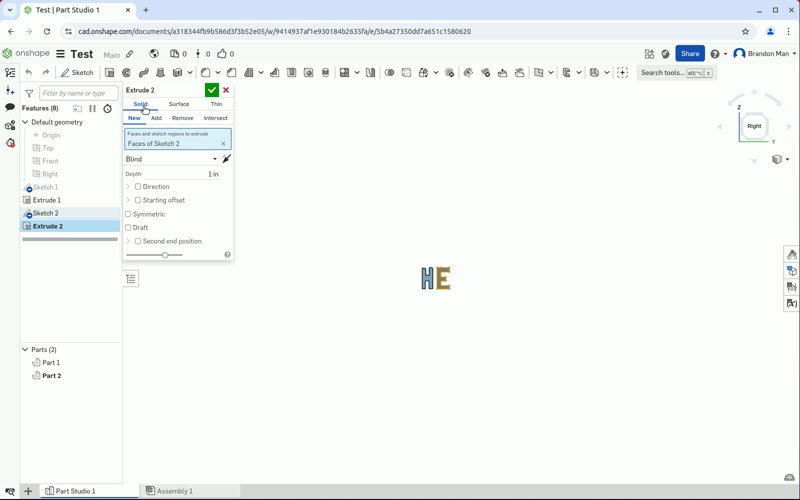
click(143, 106)
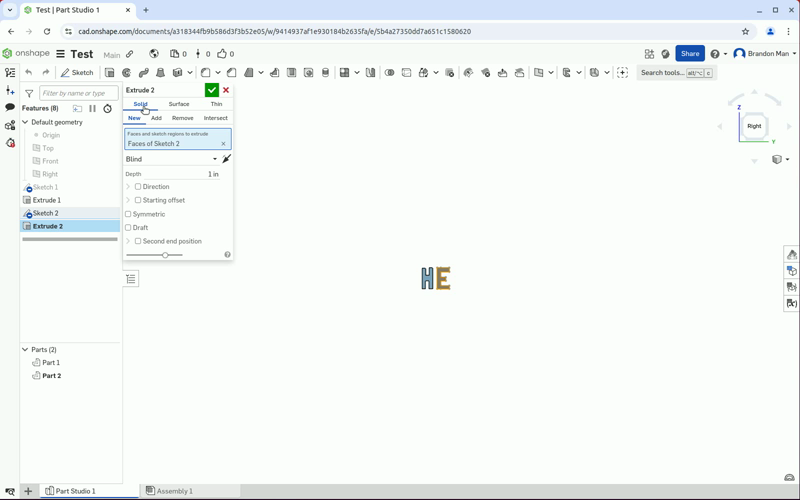
mouse_move(137, 120)
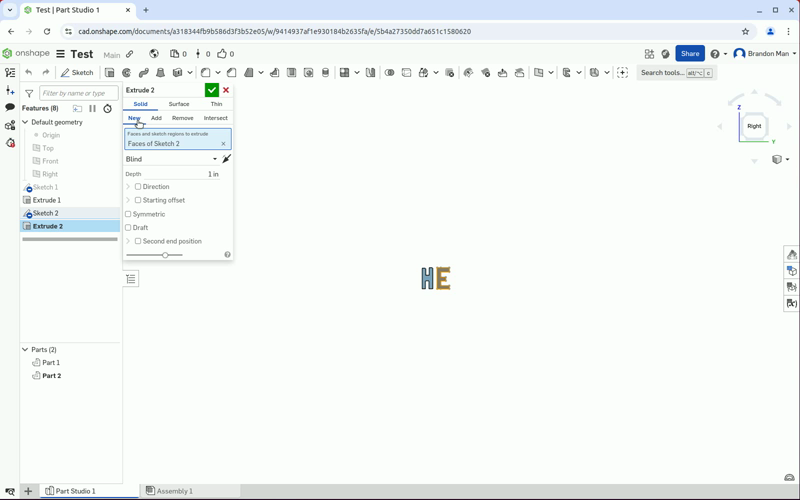
click(137, 120)
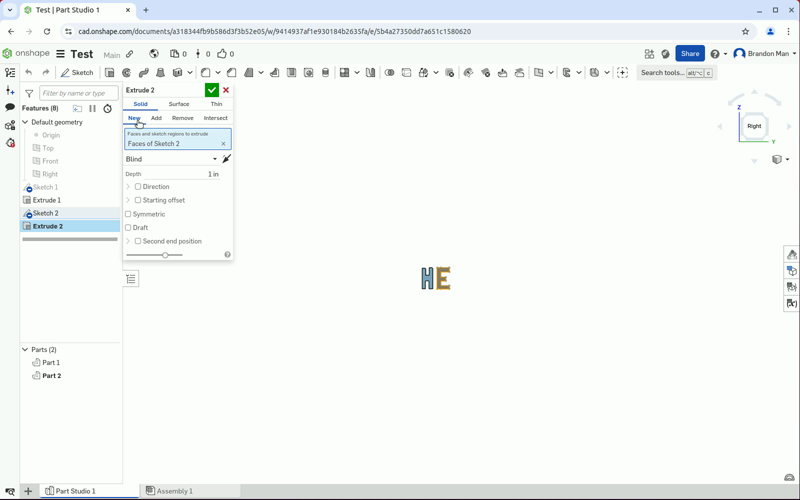
key(tab, 4)
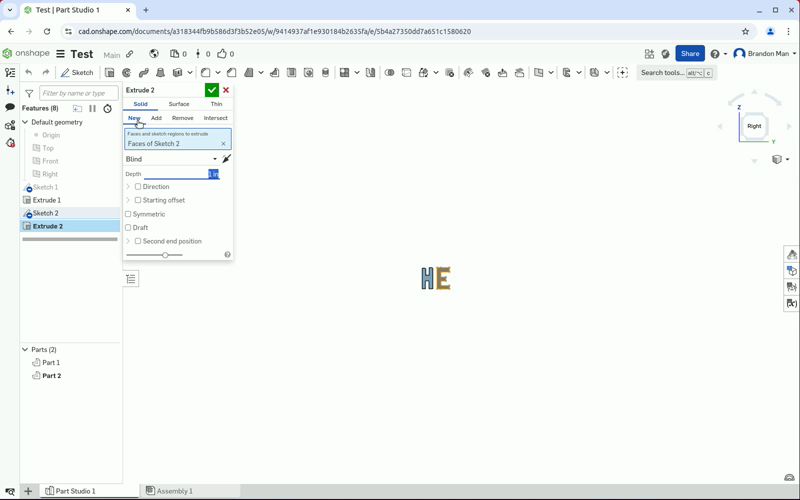
text(23.108)
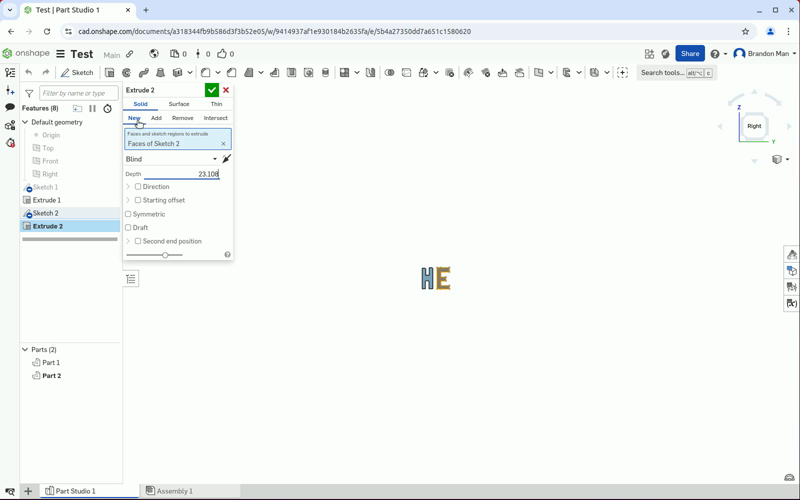
key(enter)
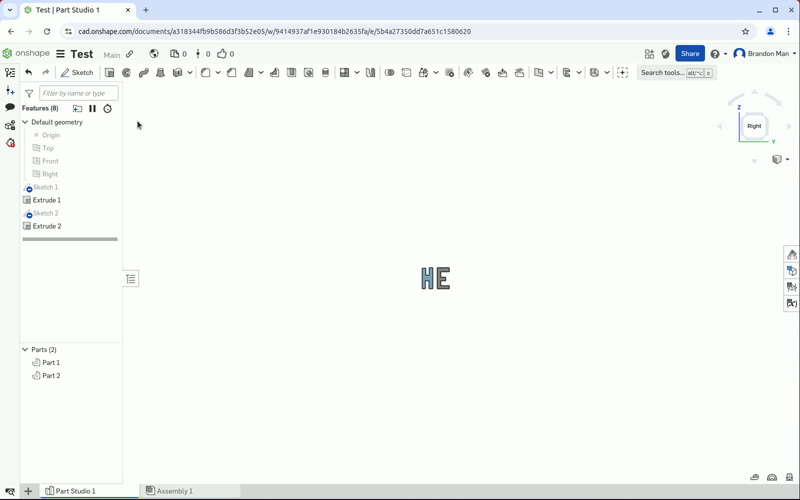
key(shift+h)
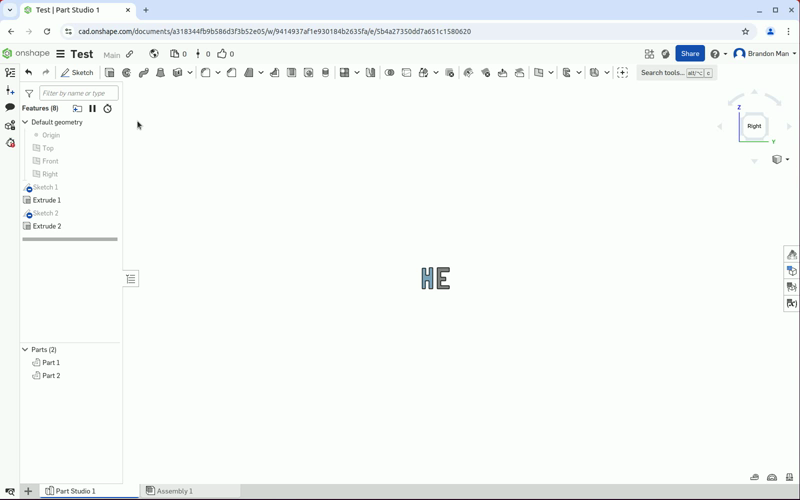
key(shift+h)
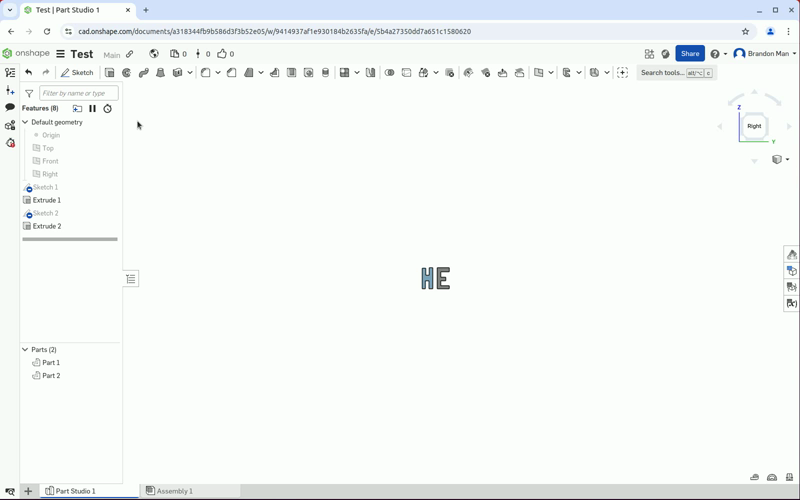
mouse_move(73, 189)
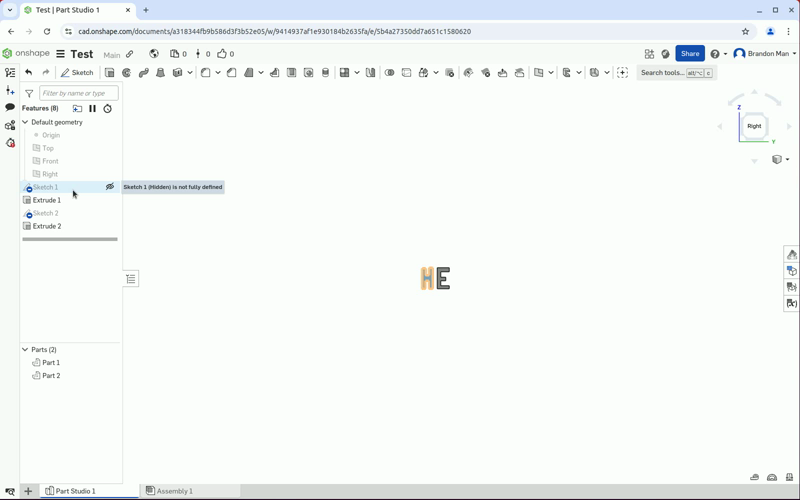
click(73, 189)
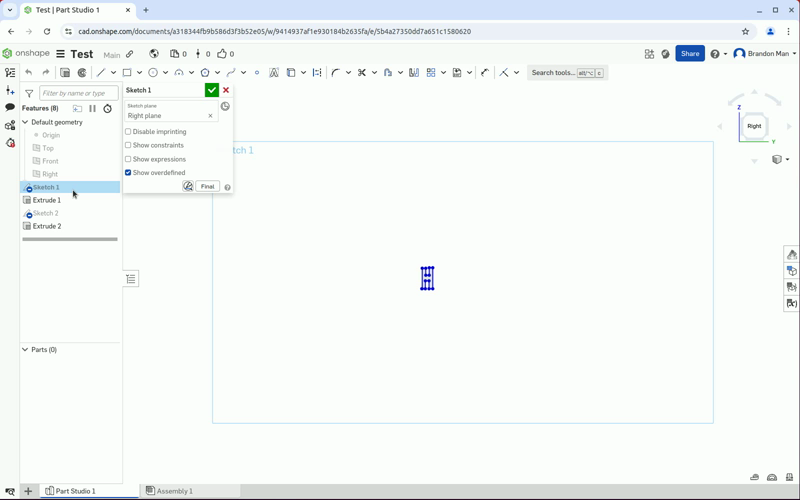
mouse_move(229, 92)
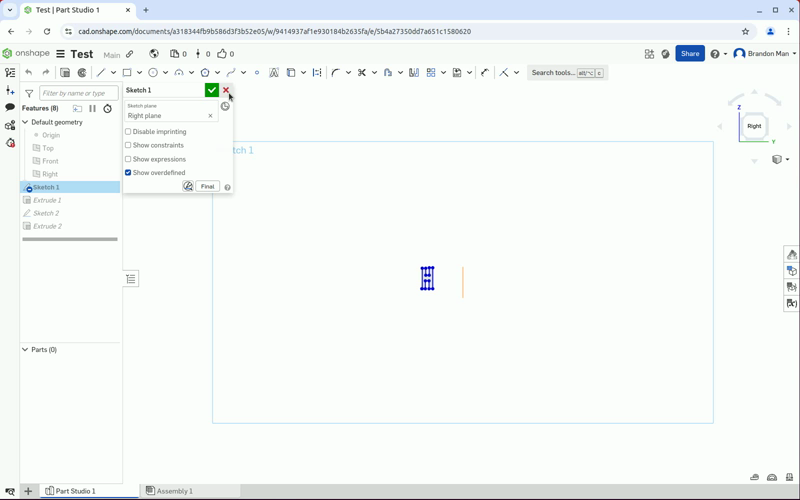
click(229, 92)
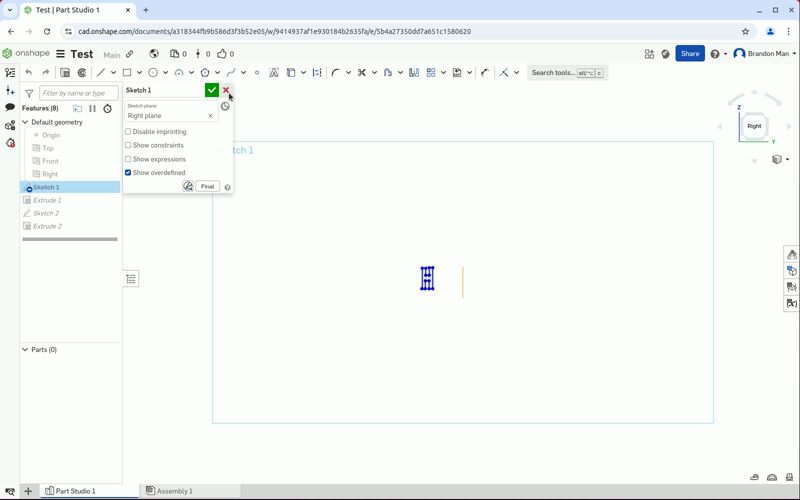
key(shift+s)
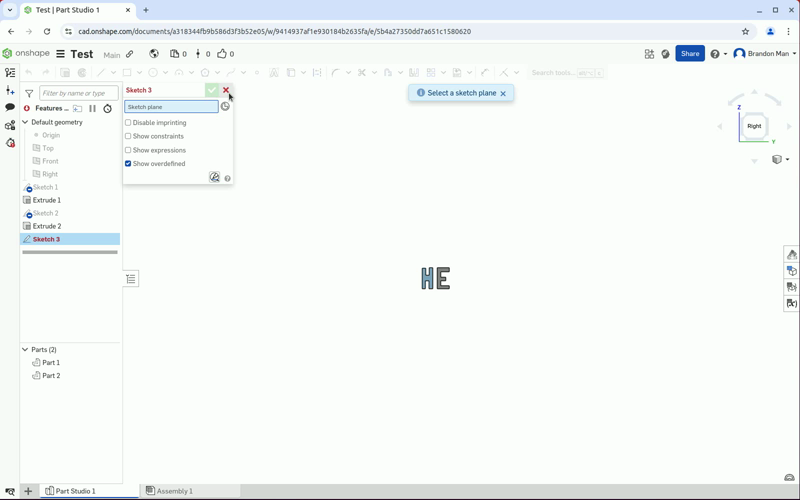
mouse_move(73, 176)
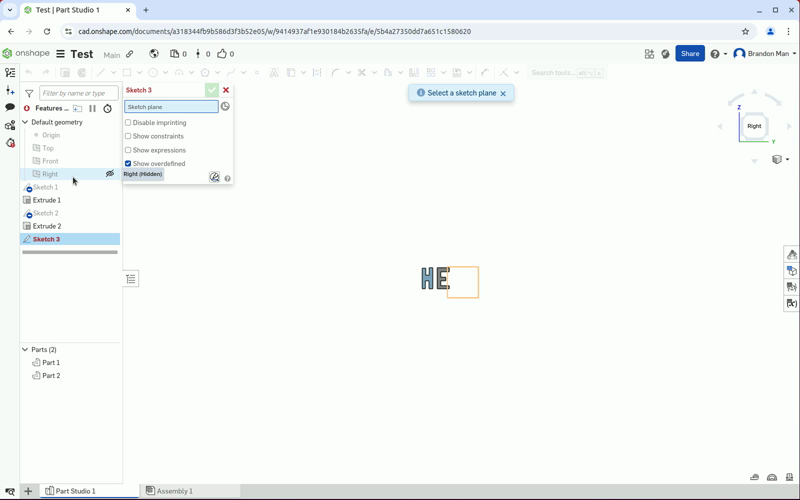
click(73, 176)
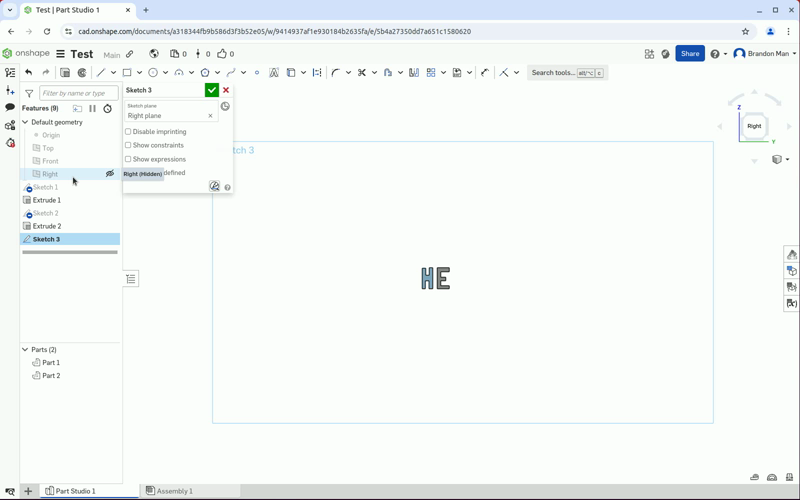
mouse_move(73, 352)
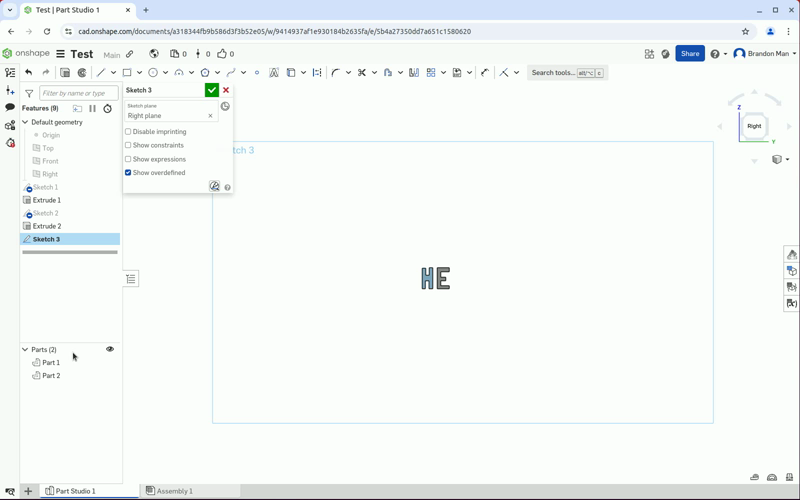
key(y)
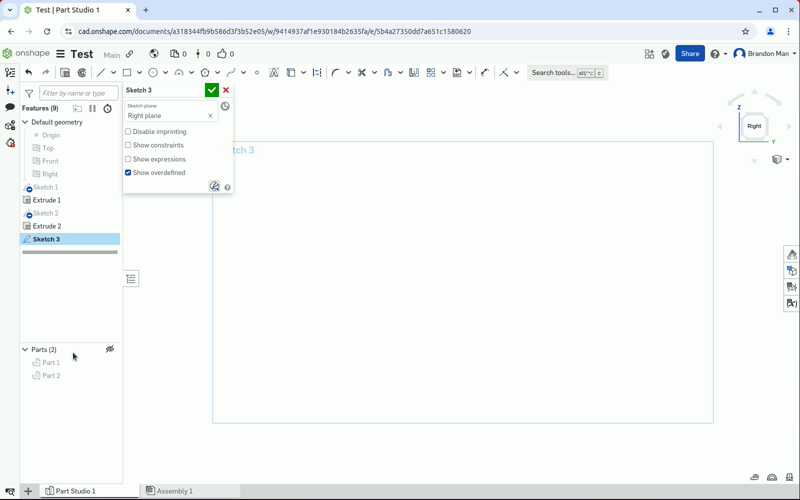
key(l)
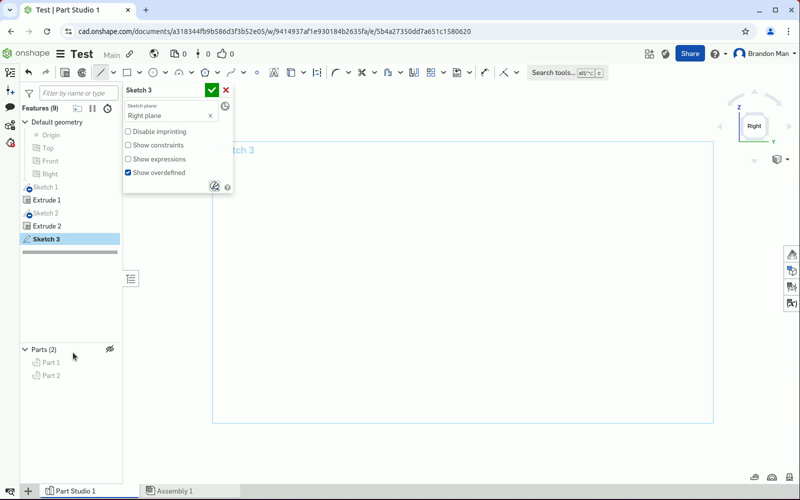
key_down(shift)
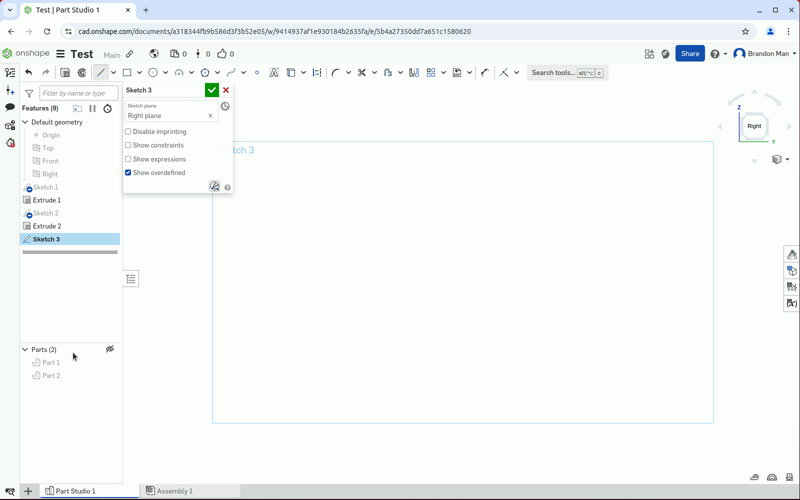
mouse_move(452, 288)
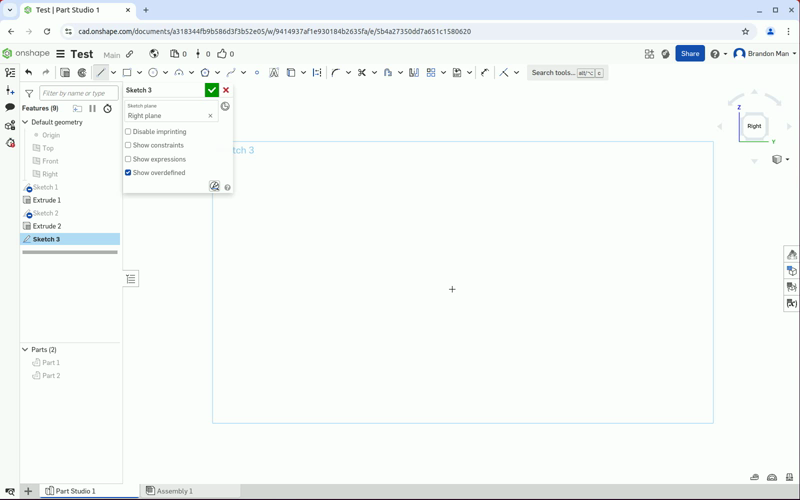
click(452, 288)
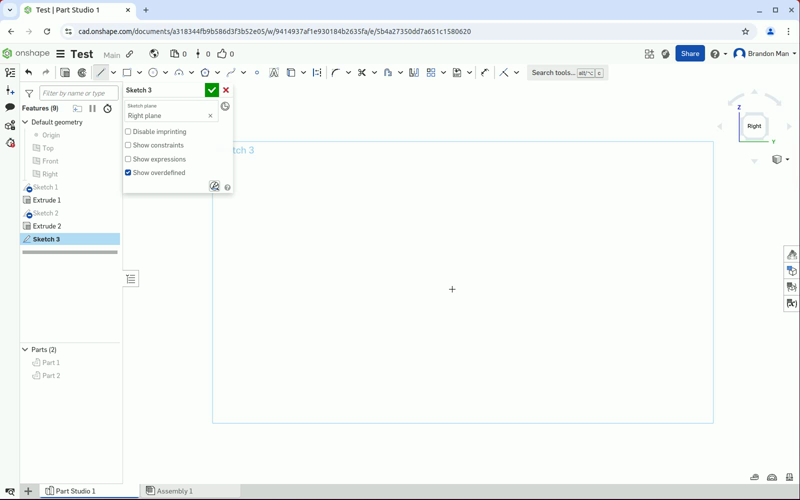
key_up(shift)
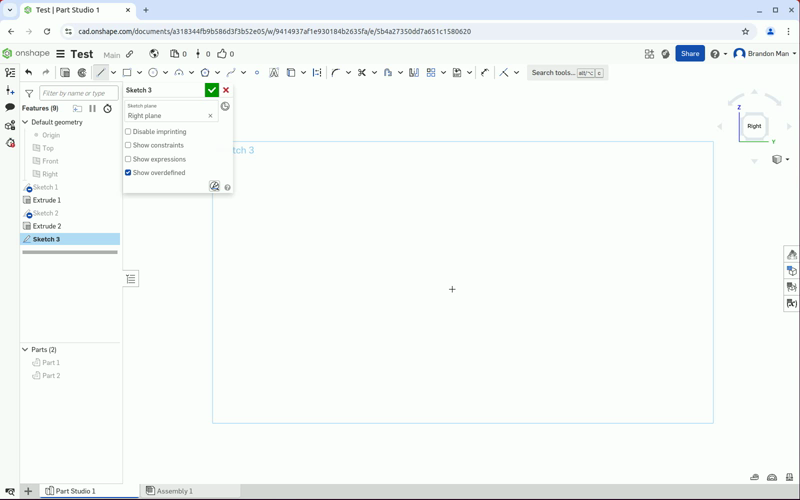
key_down(shift)
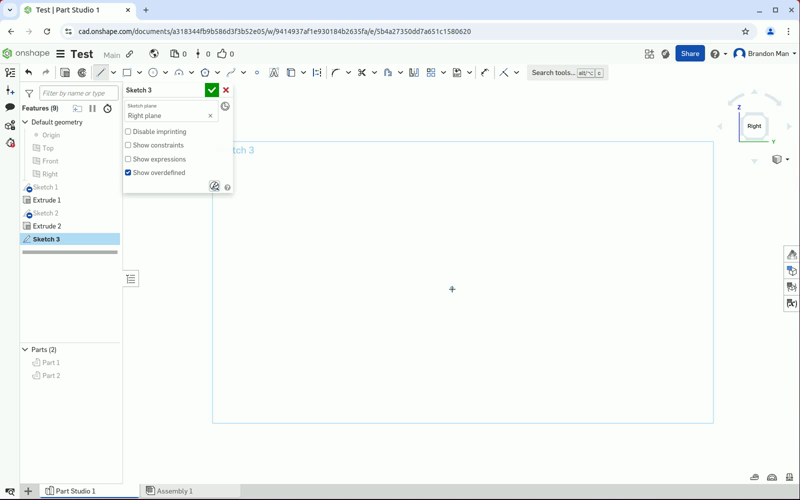
mouse_move(482, 288)
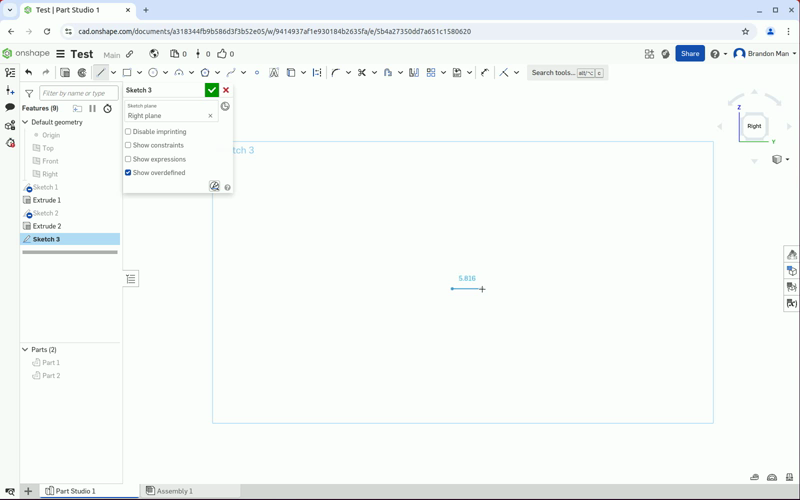
mouse_move(455, 288)
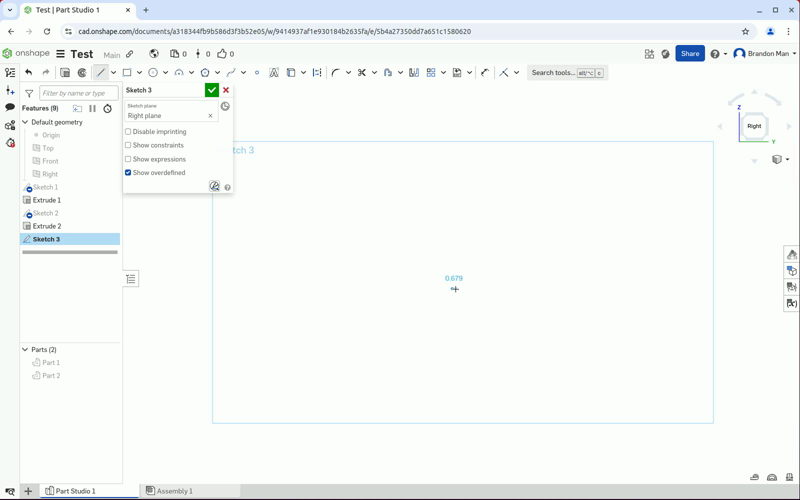
scroll(6)
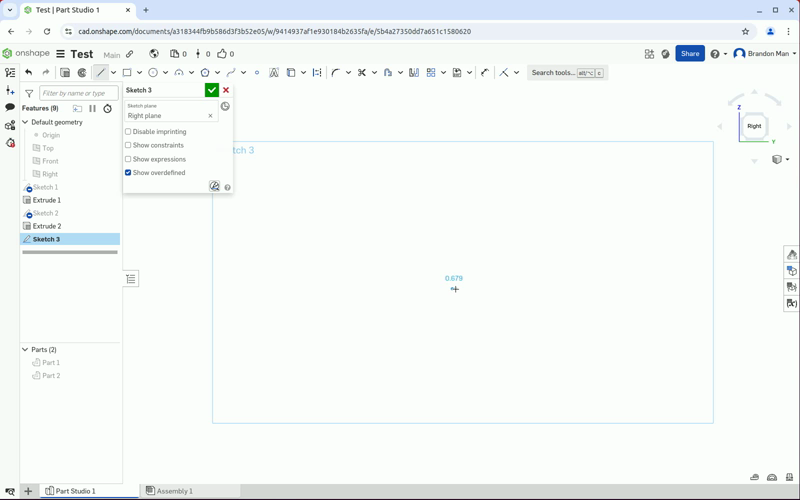
scroll(6)
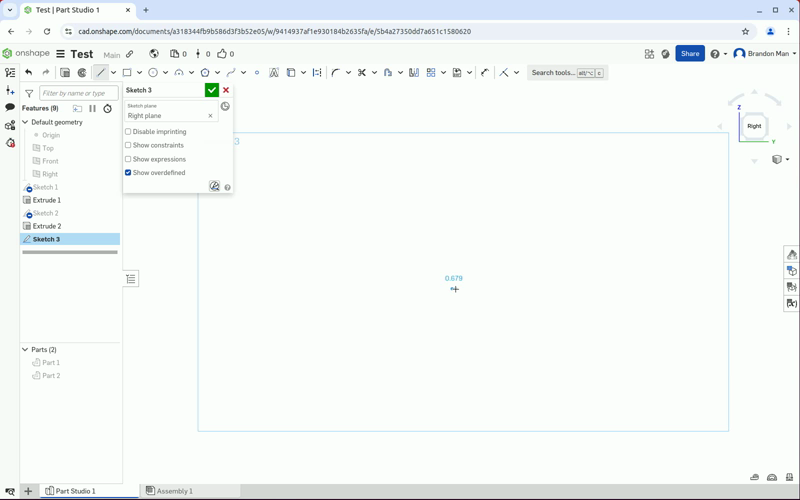
scroll(6)
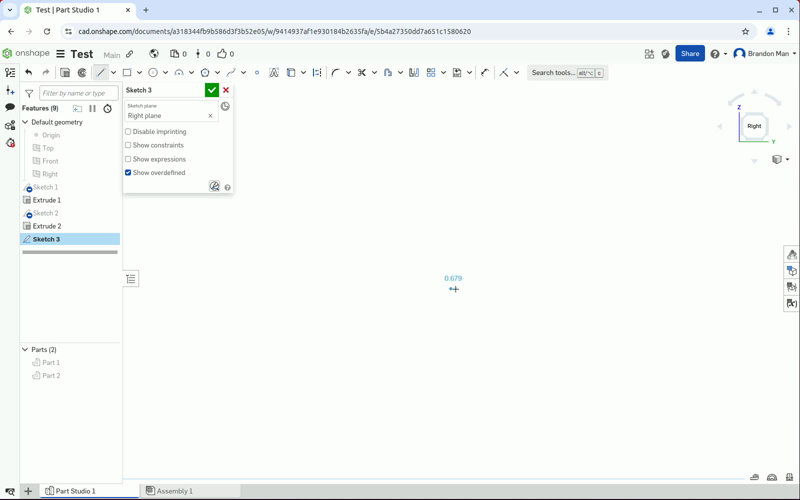
scroll(6)
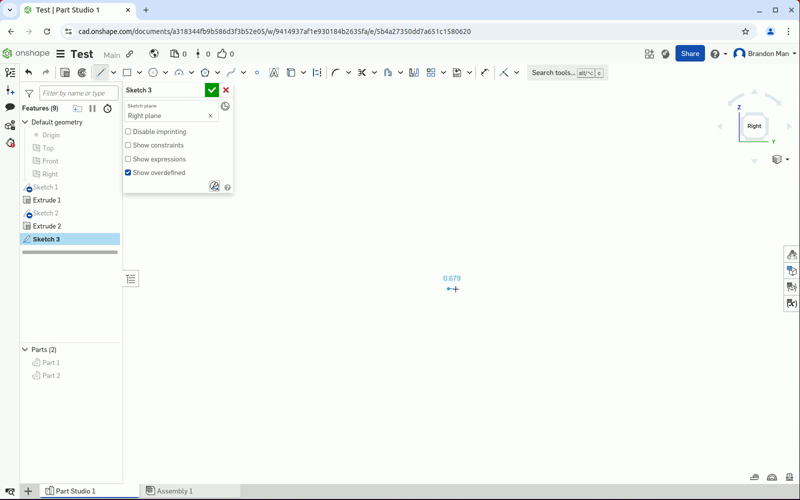
scroll(6)
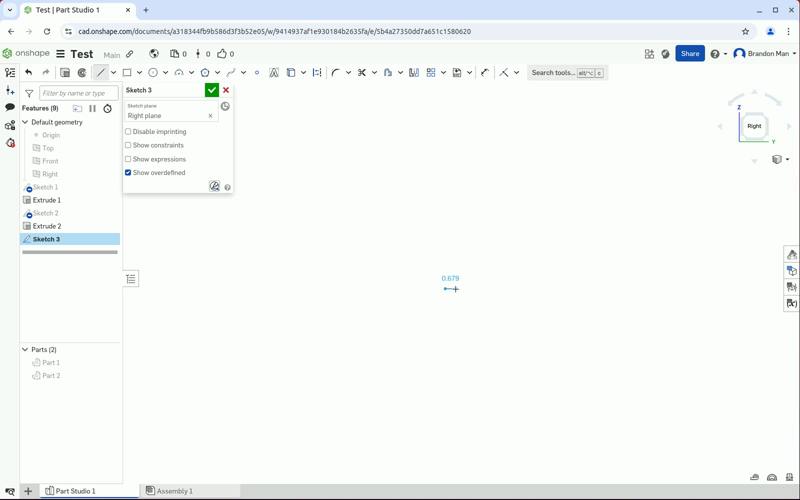
scroll(6)
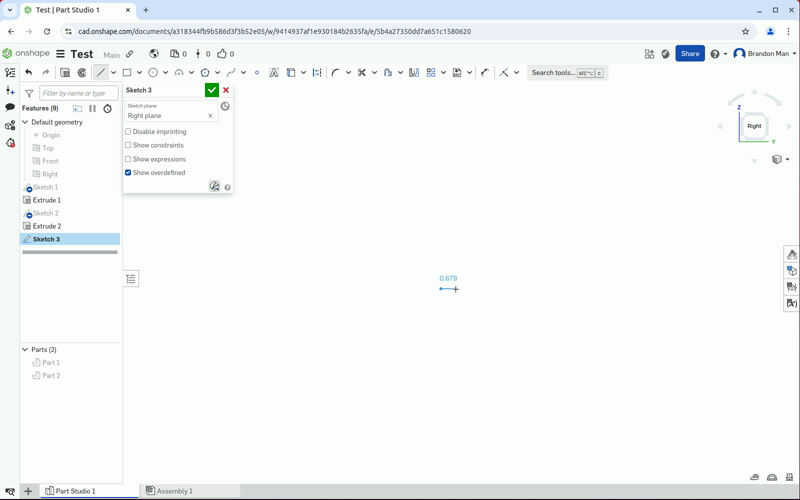
scroll(6)
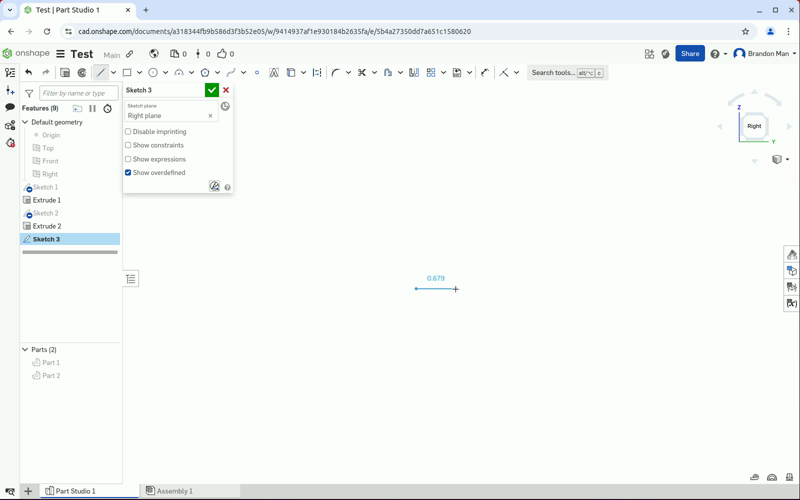
click(455, 288)
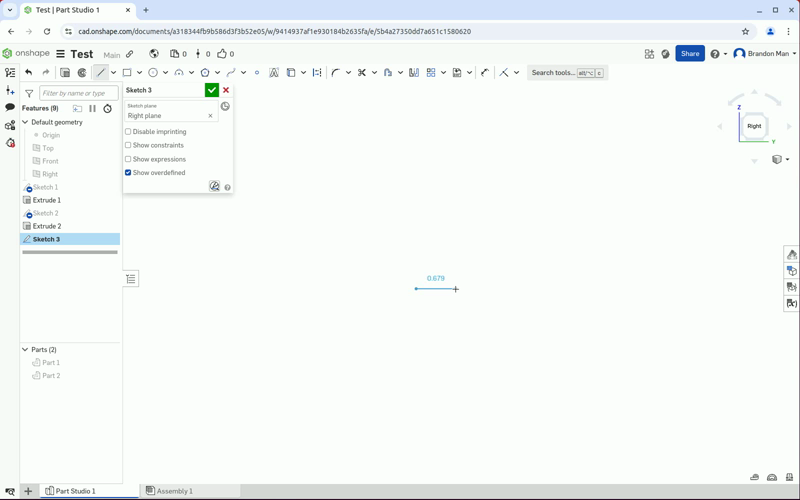
scroll(-6)
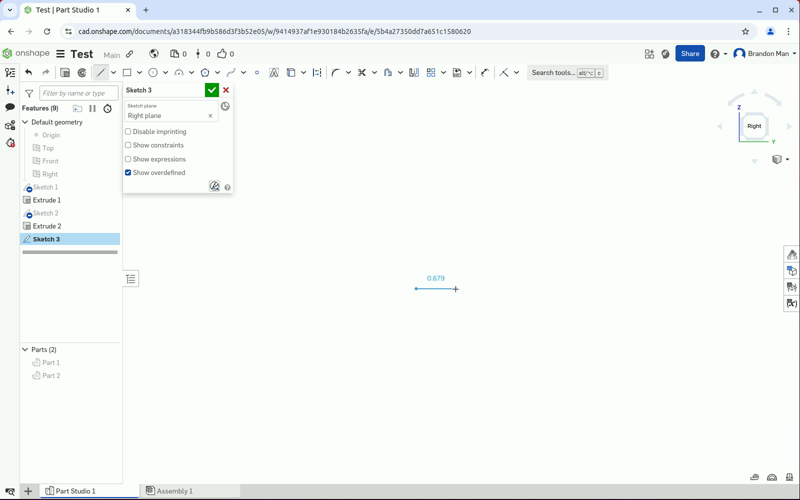
scroll(-6)
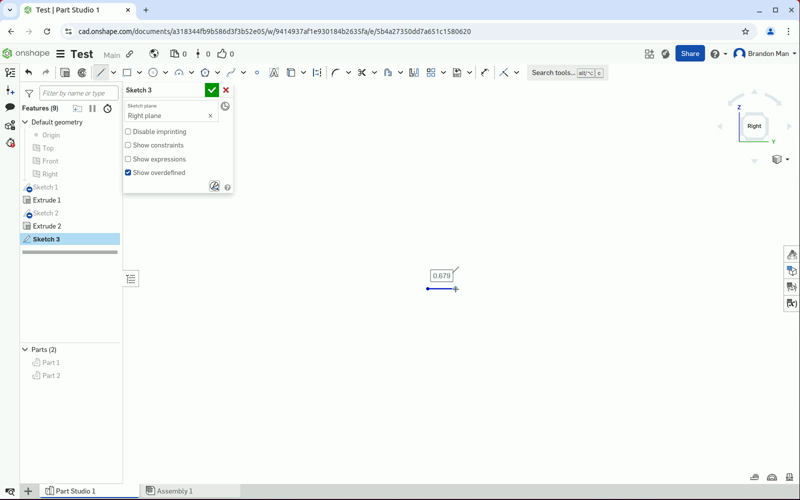
scroll(-6)
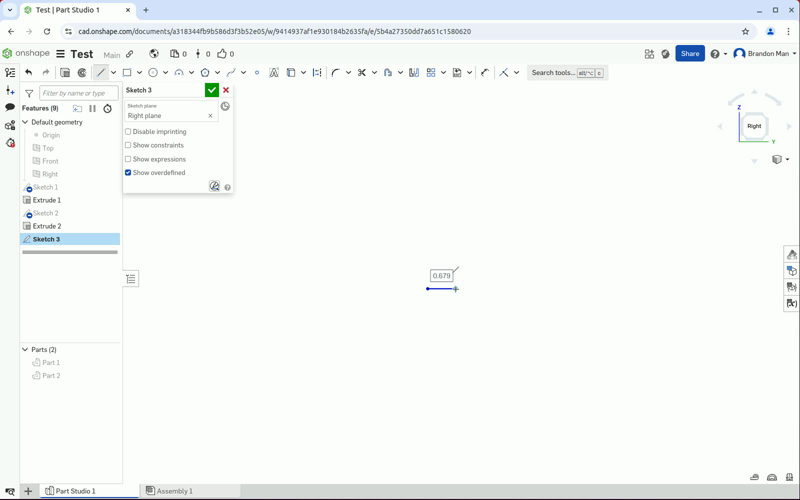
scroll(-6)
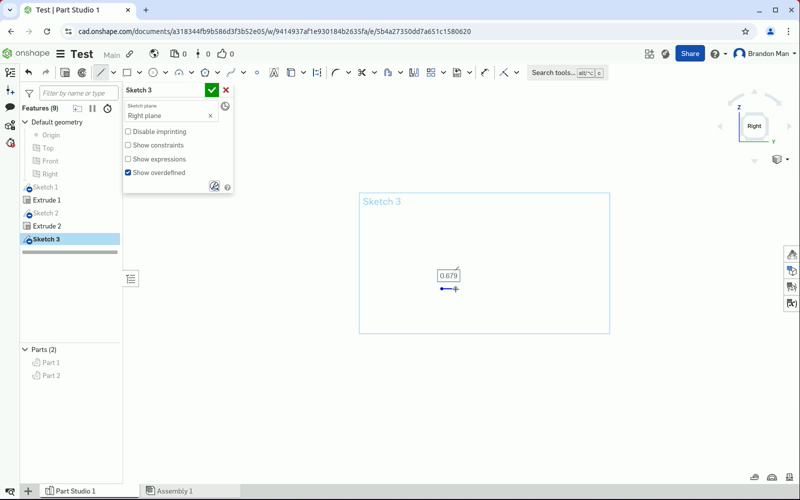
scroll(-6)
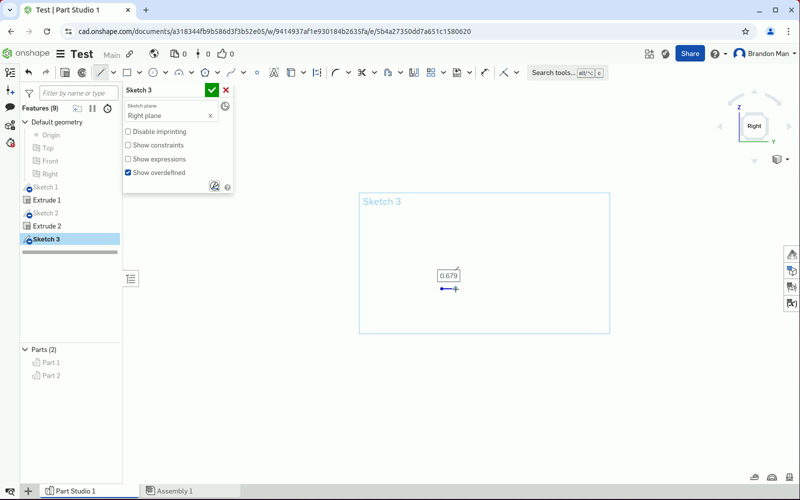
scroll(-6)
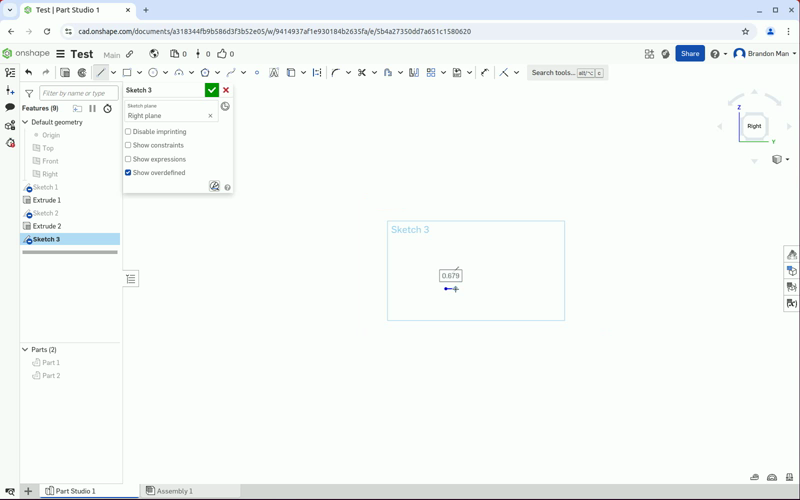
scroll(-6)
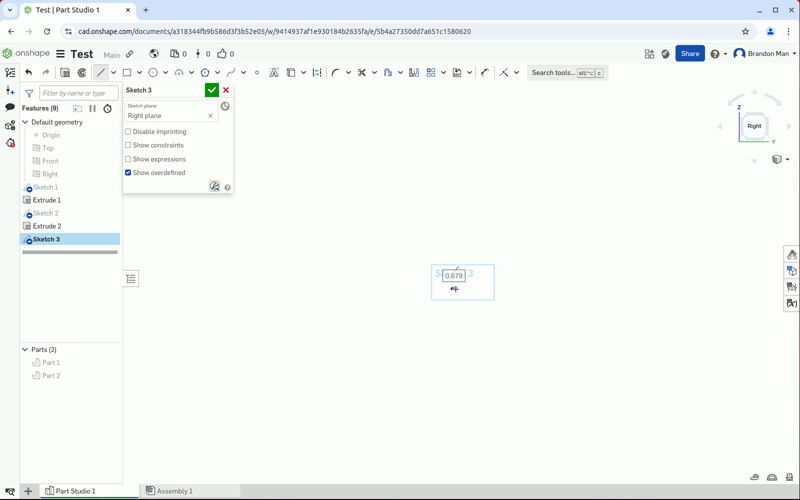
key_up(shift)
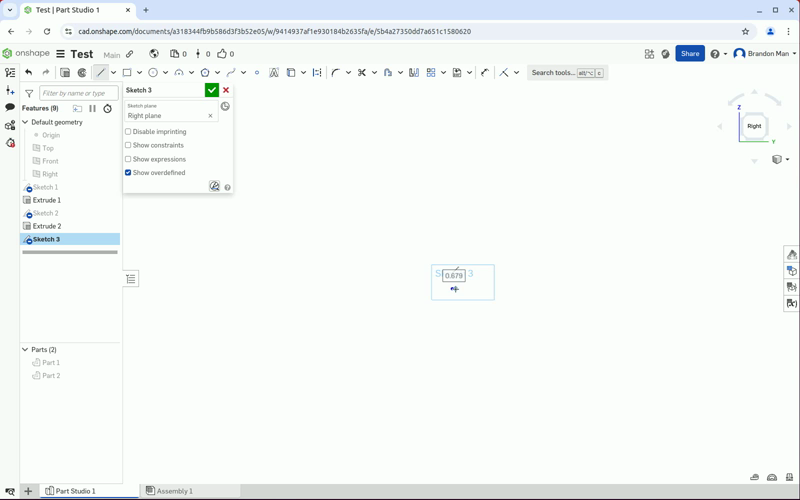
key_down(shift)
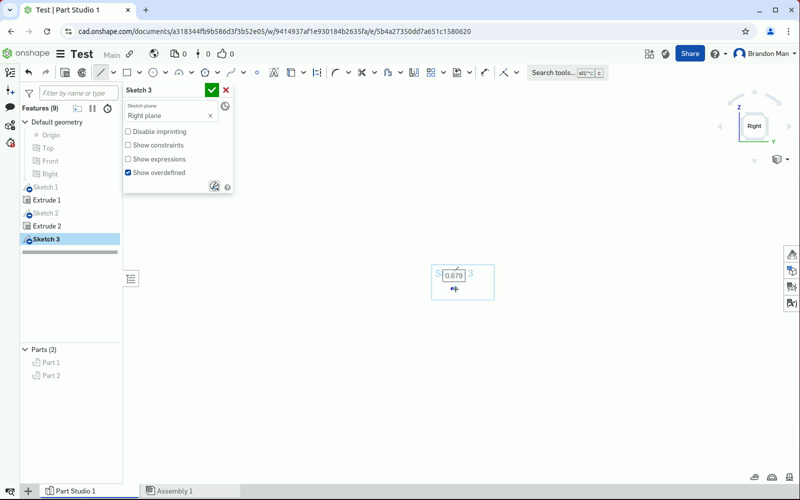
mouse_move(485, 288)
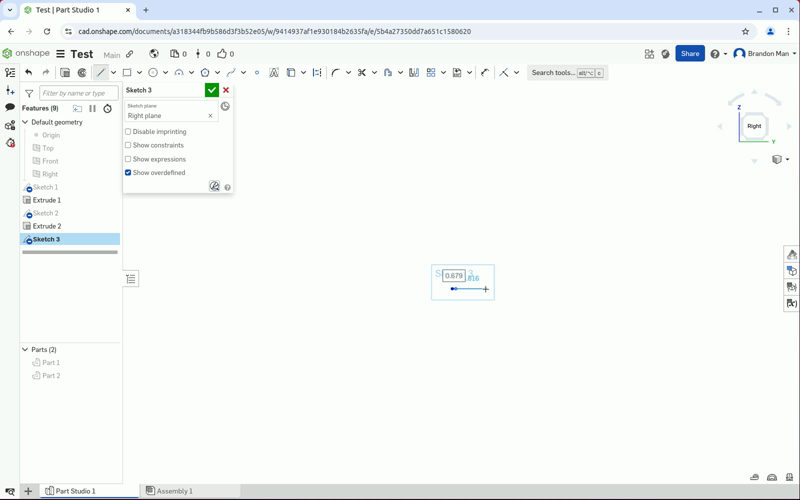
mouse_move(465, 288)
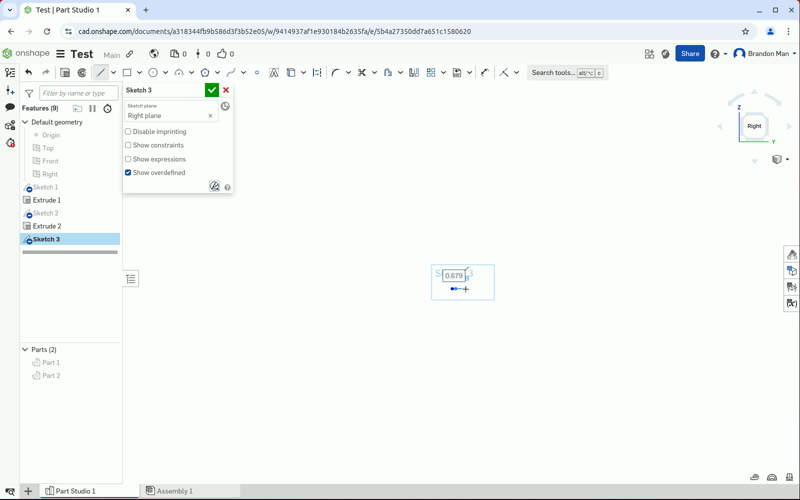
click(465, 288)
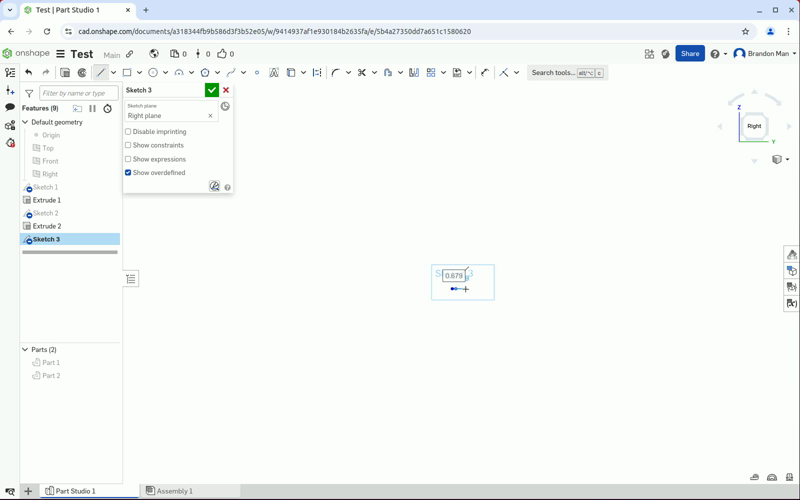
key_up(shift)
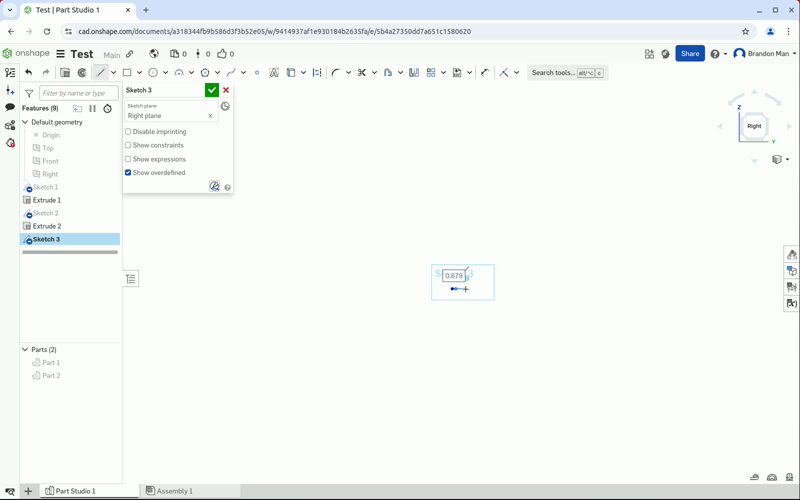
key_down(shift)
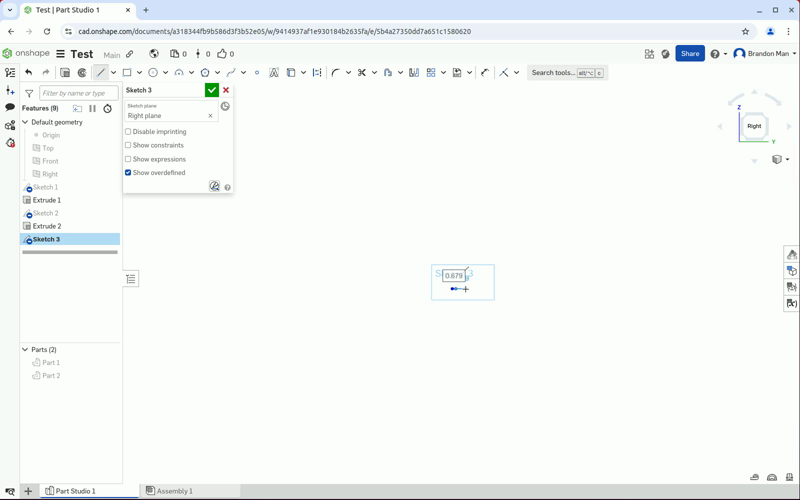
mouse_move(495, 288)
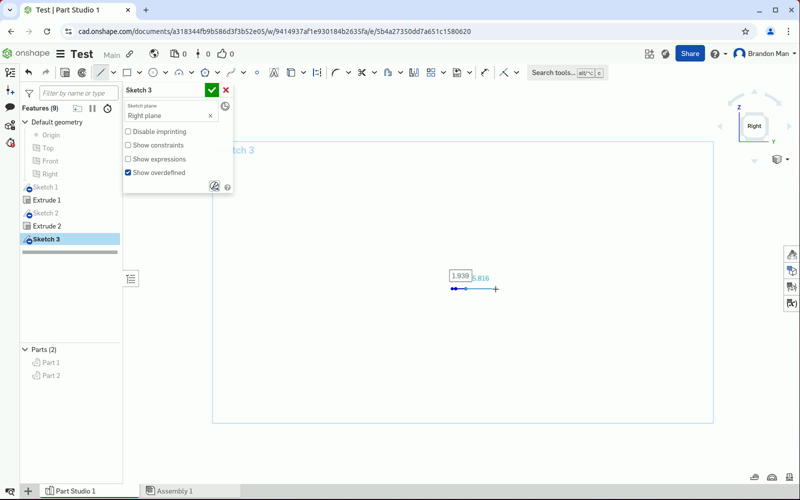
mouse_move(465, 285)
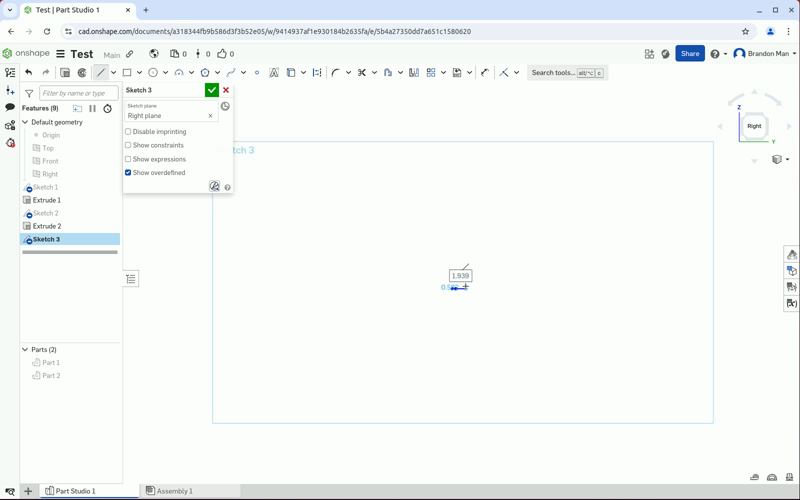
scroll(6)
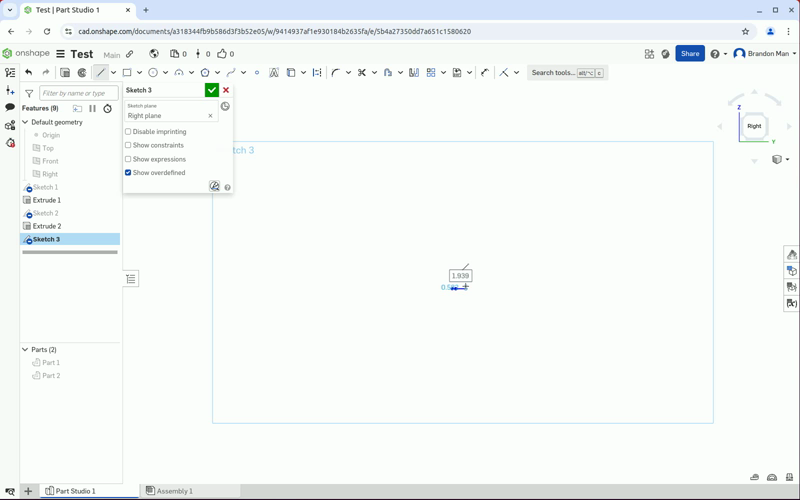
scroll(6)
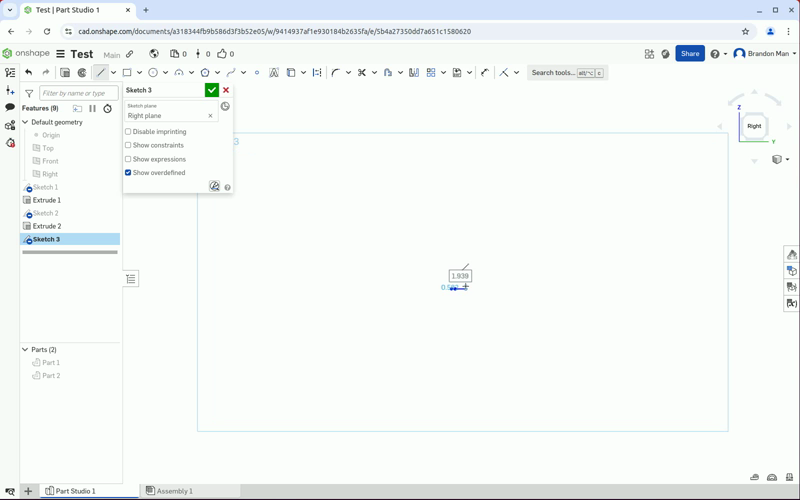
scroll(6)
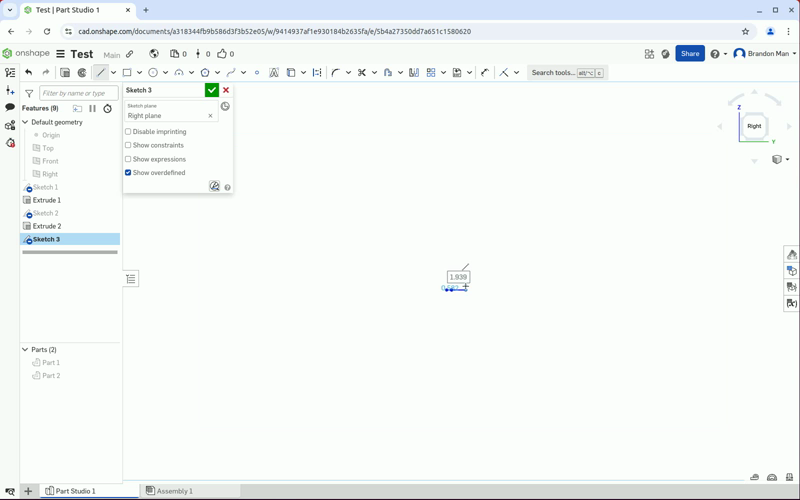
scroll(6)
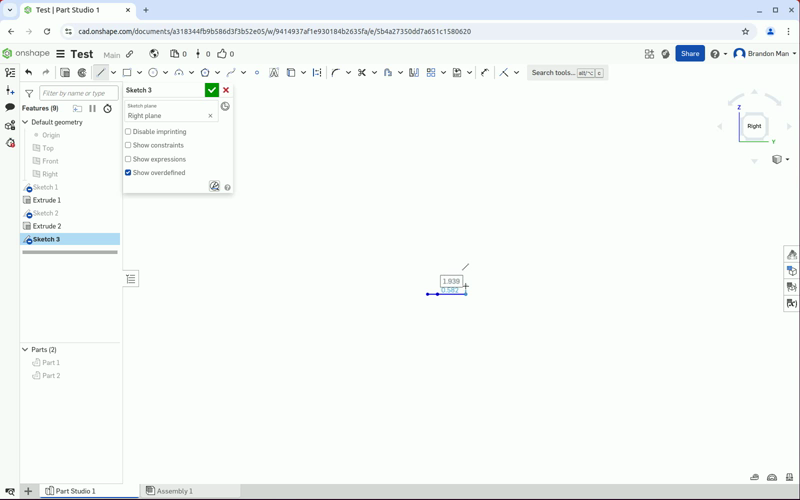
scroll(6)
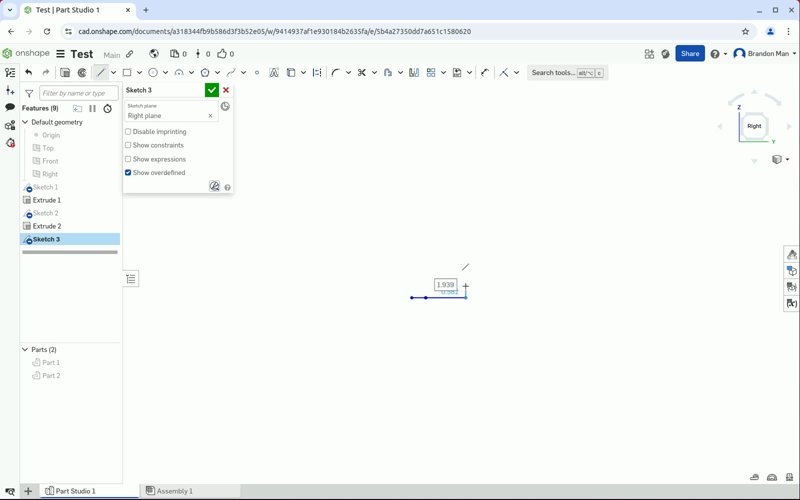
scroll(6)
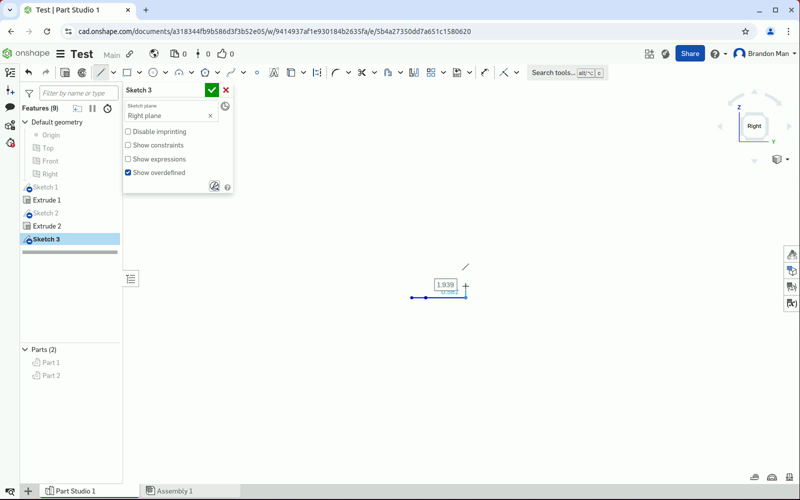
scroll(6)
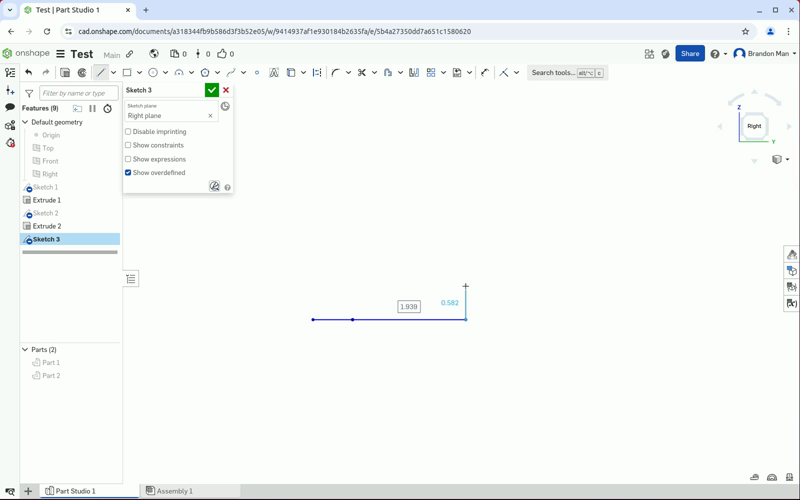
click(465, 285)
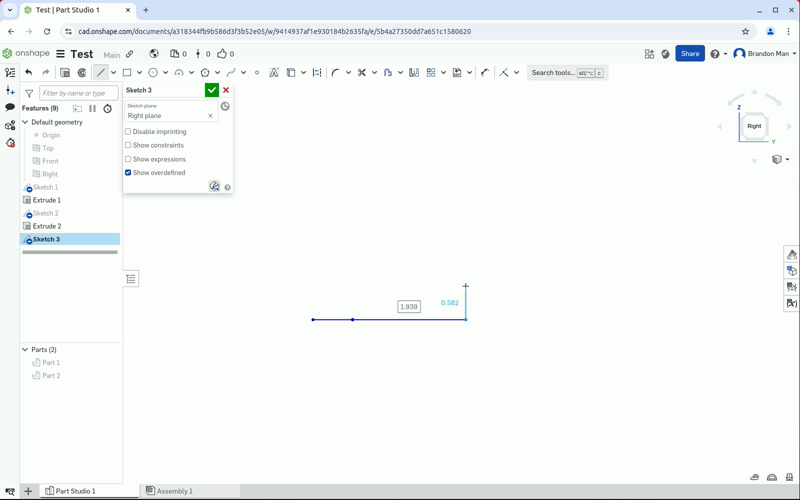
scroll(-6)
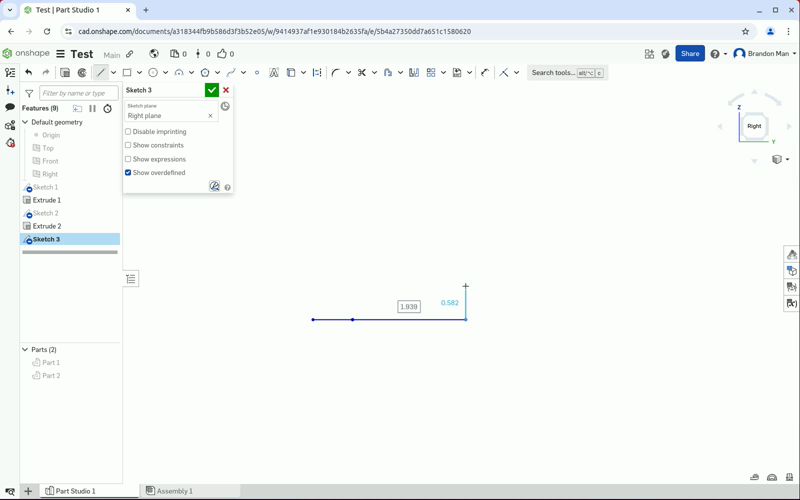
scroll(-6)
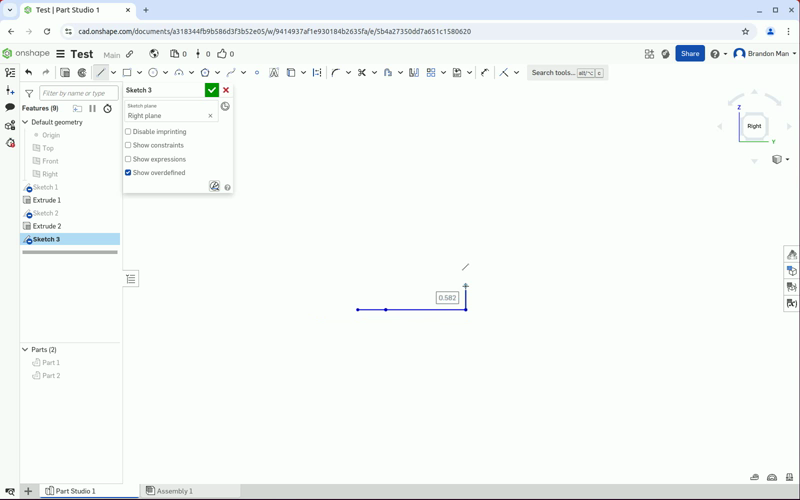
scroll(-6)
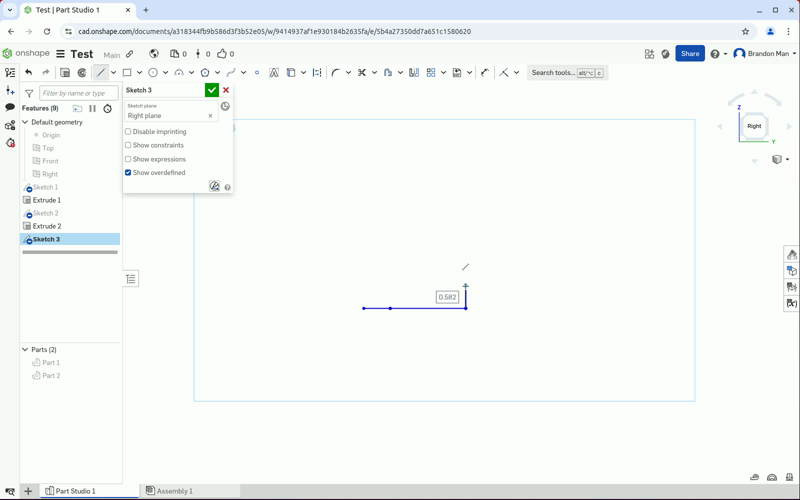
scroll(-6)
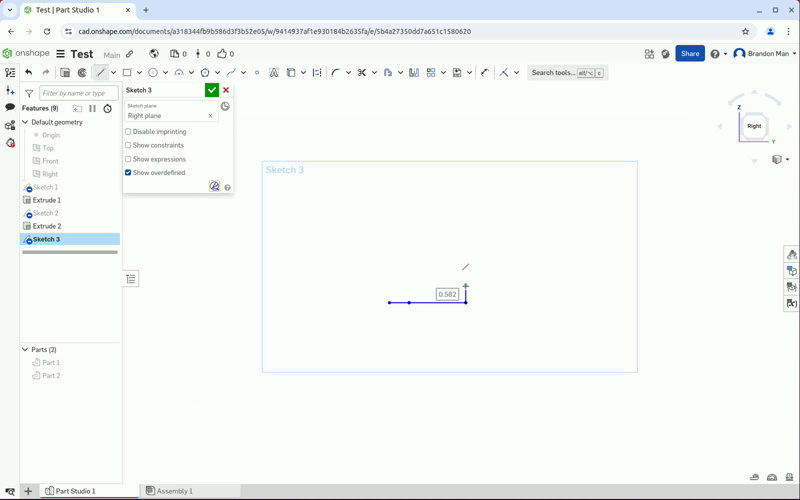
scroll(-6)
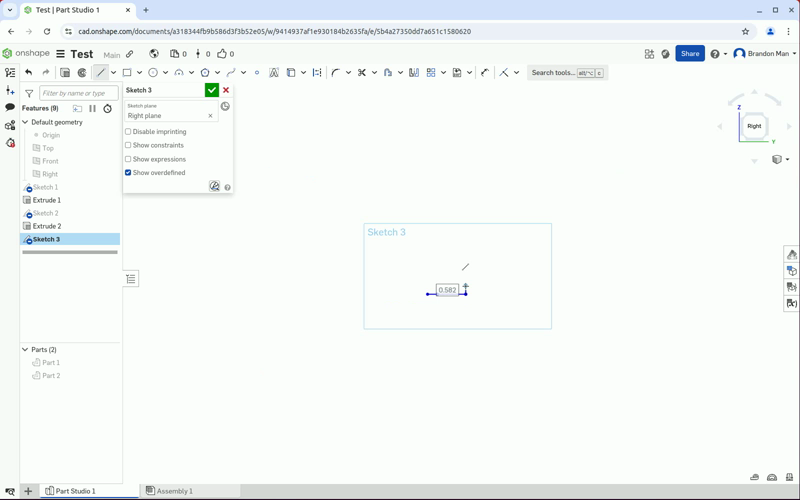
scroll(-6)
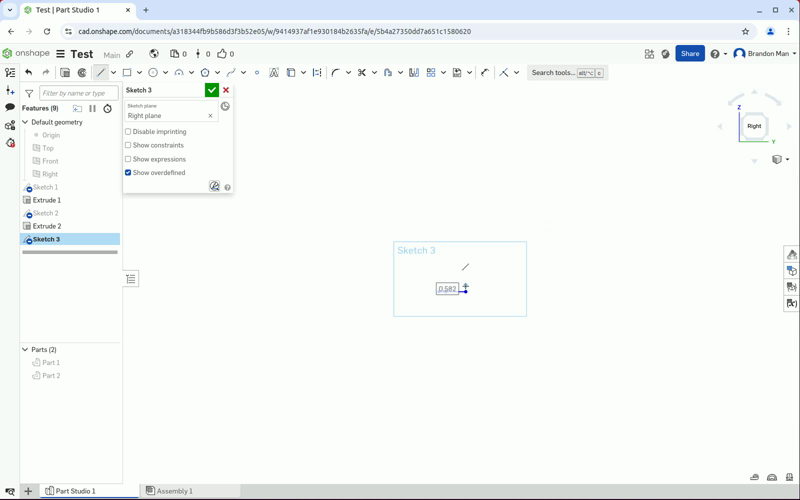
scroll(-6)
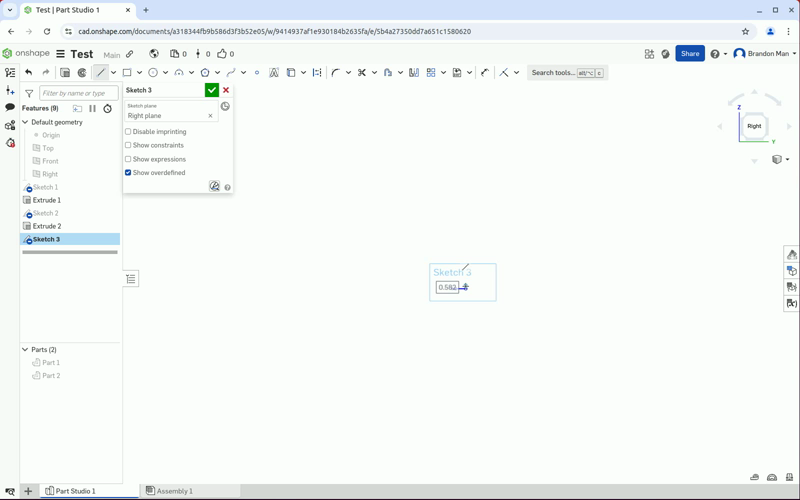
key_up(shift)
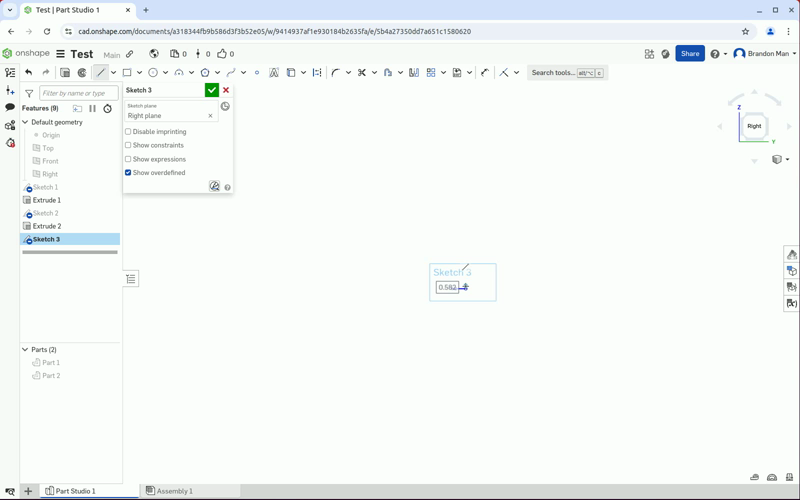
key_down(shift)
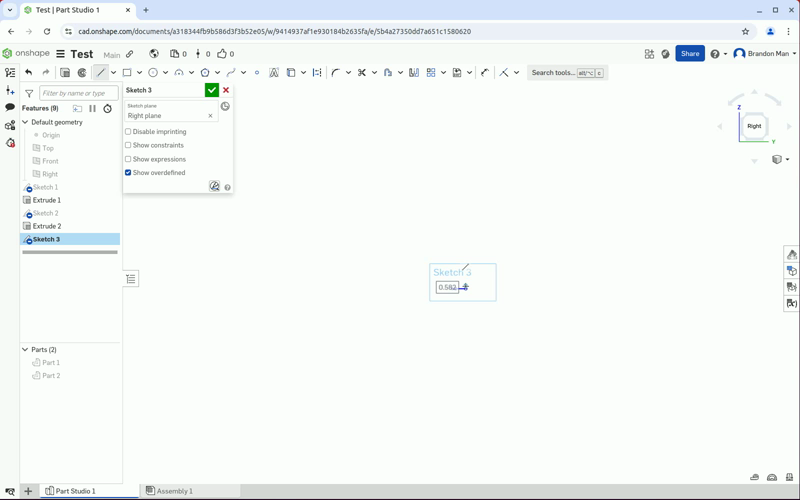
mouse_move(495, 285)
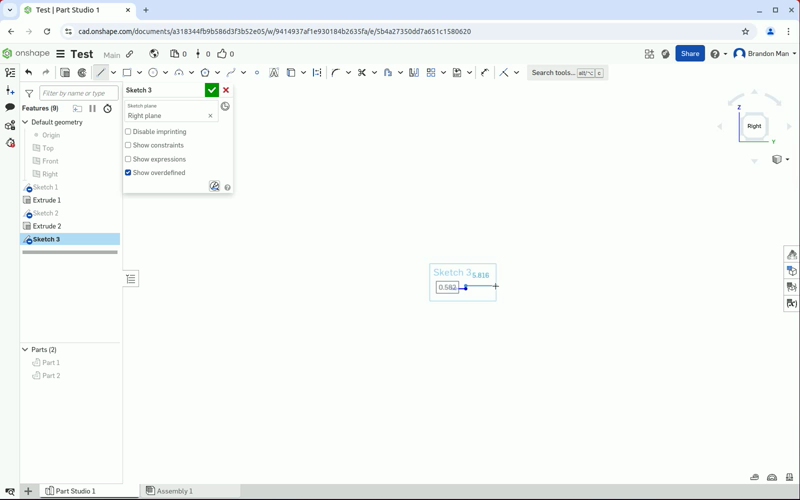
mouse_move(455, 285)
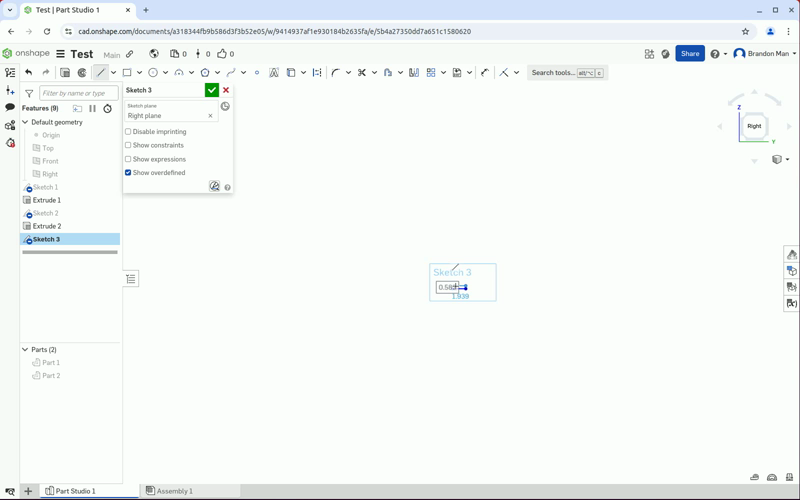
scroll(6)
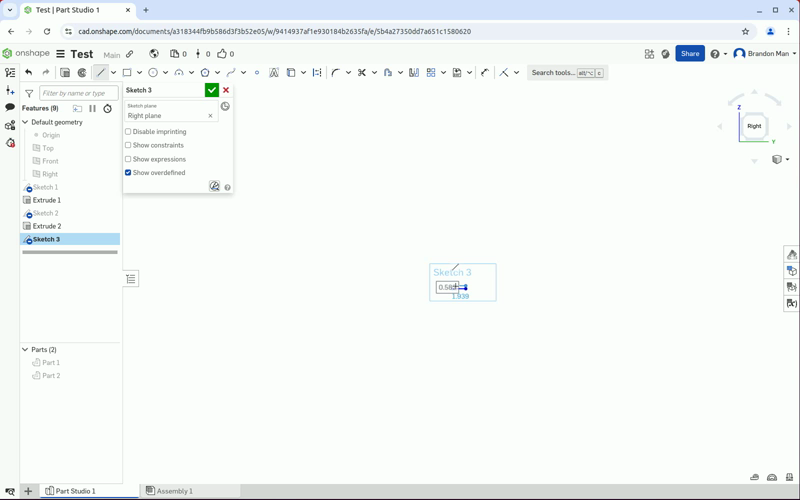
scroll(6)
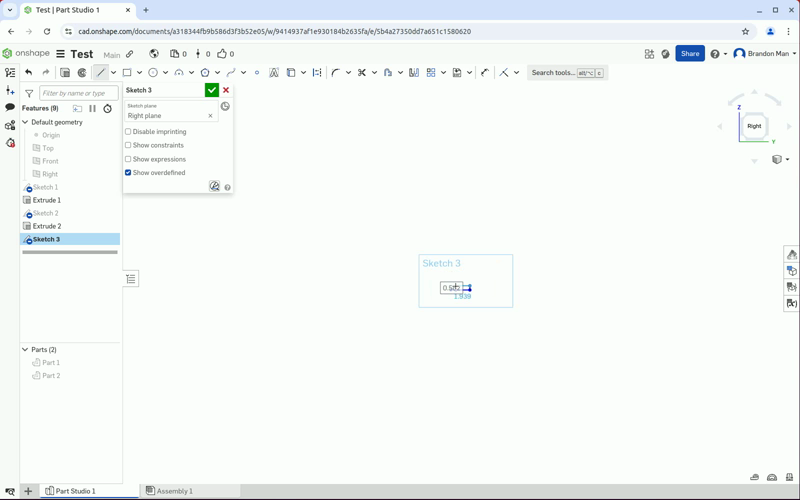
scroll(6)
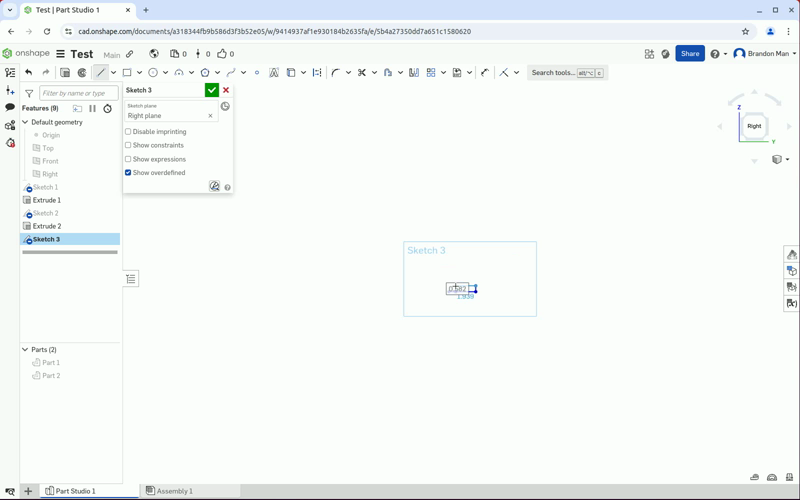
scroll(6)
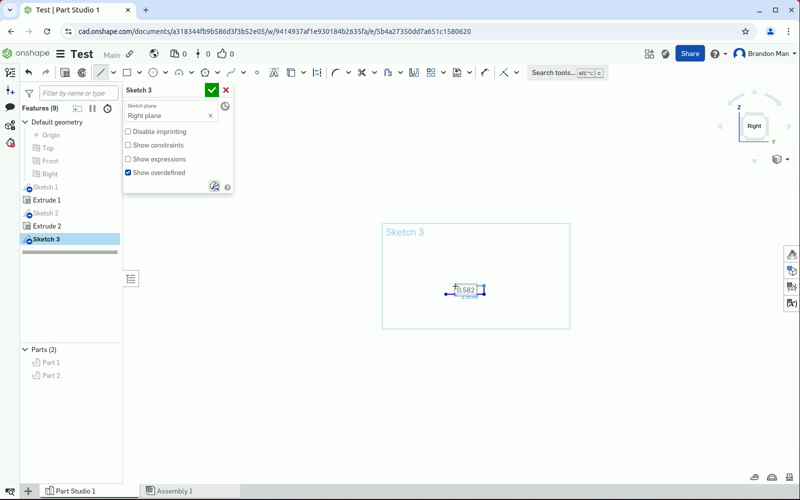
scroll(6)
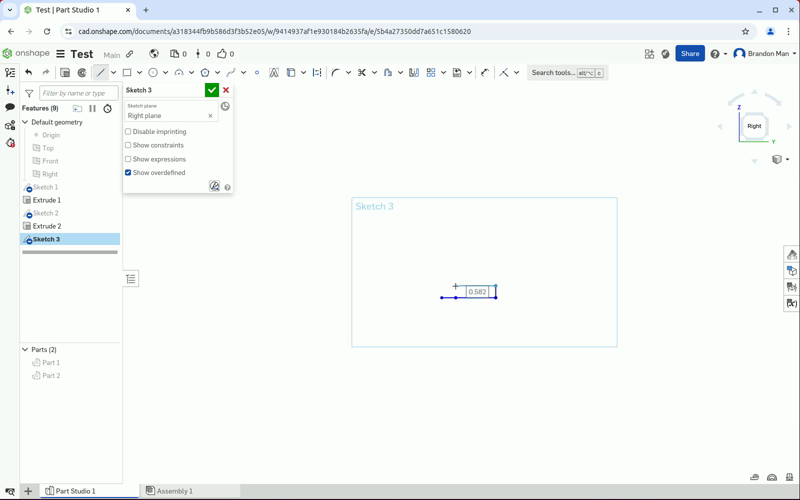
scroll(6)
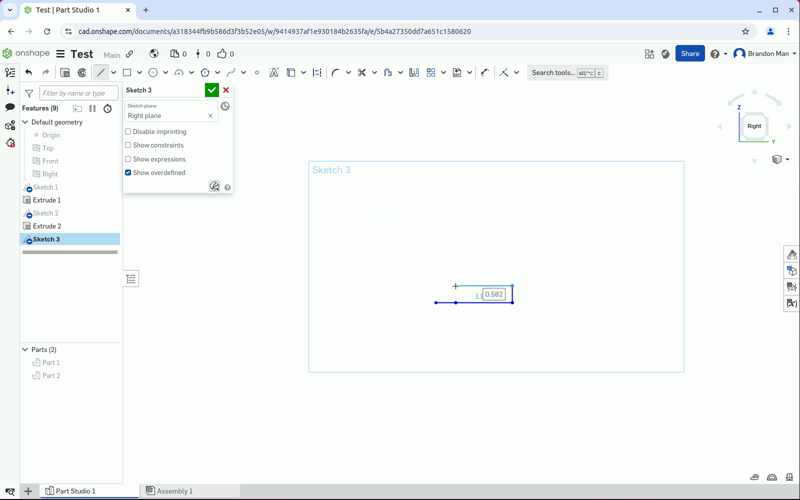
scroll(6)
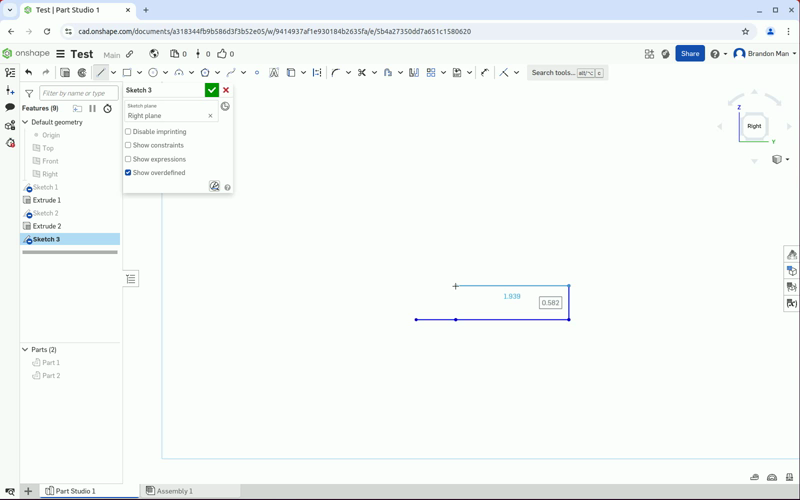
click(455, 285)
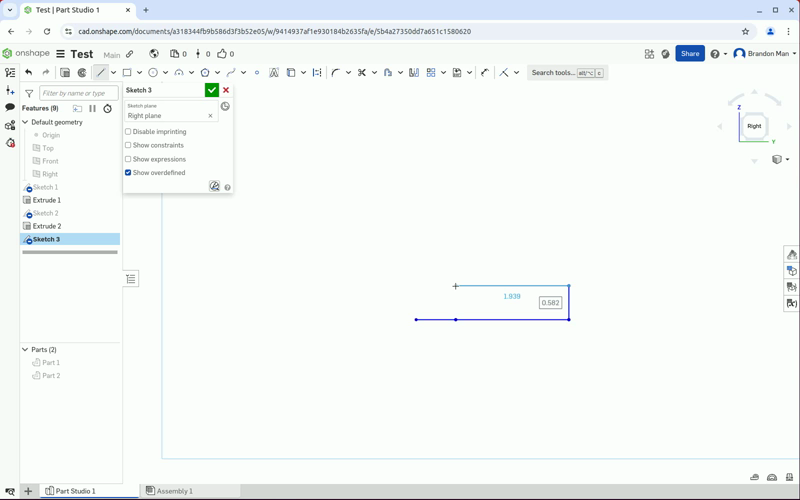
scroll(-6)
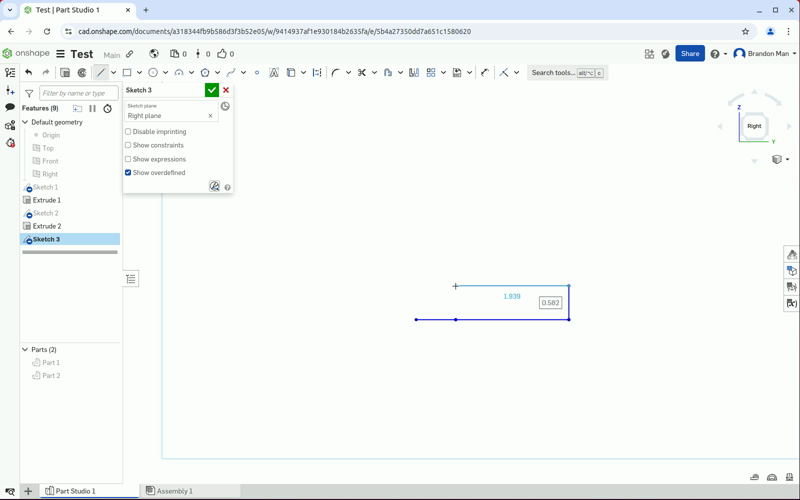
scroll(-6)
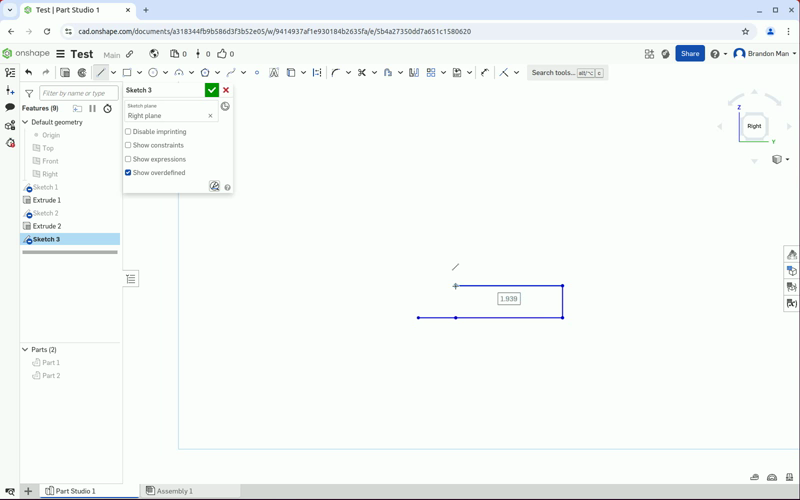
scroll(-6)
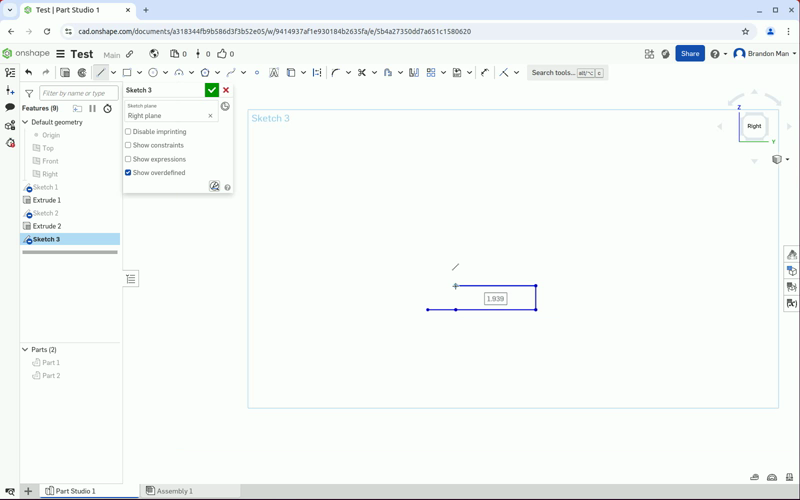
scroll(-6)
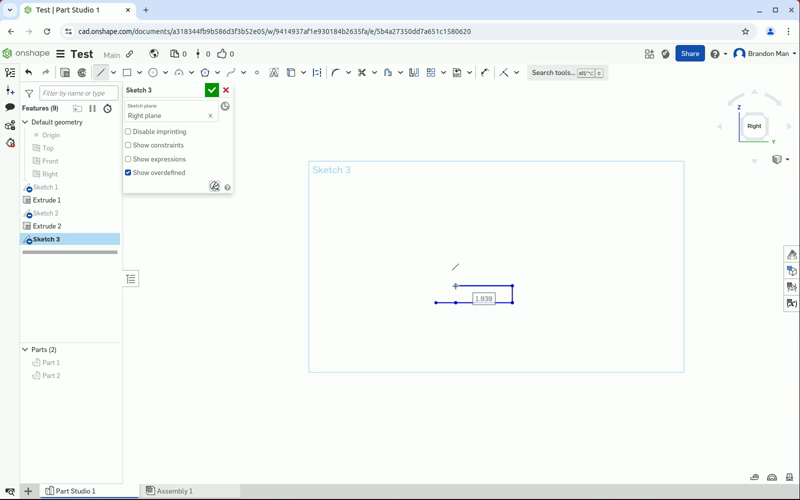
scroll(-6)
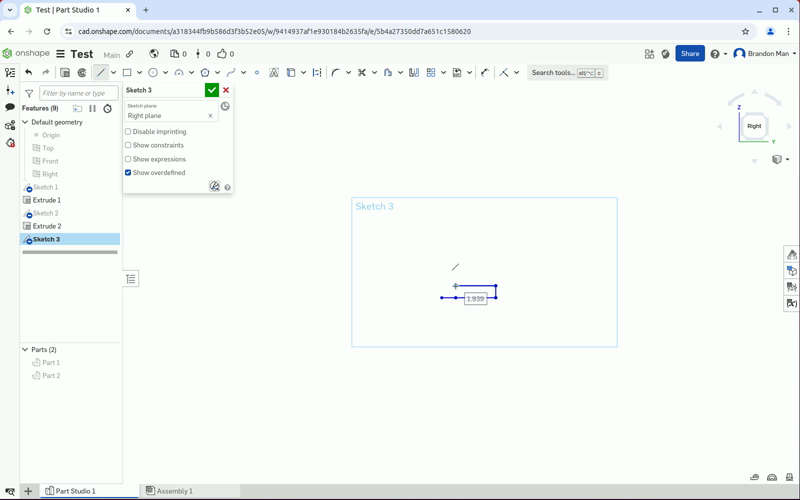
scroll(-6)
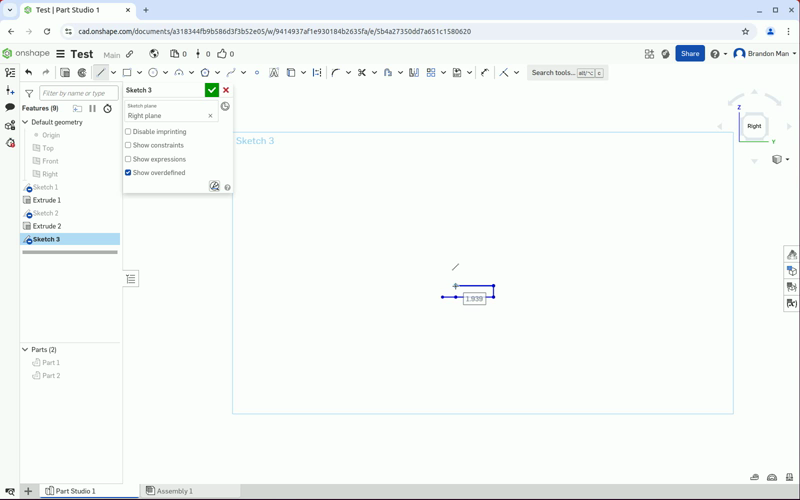
scroll(-6)
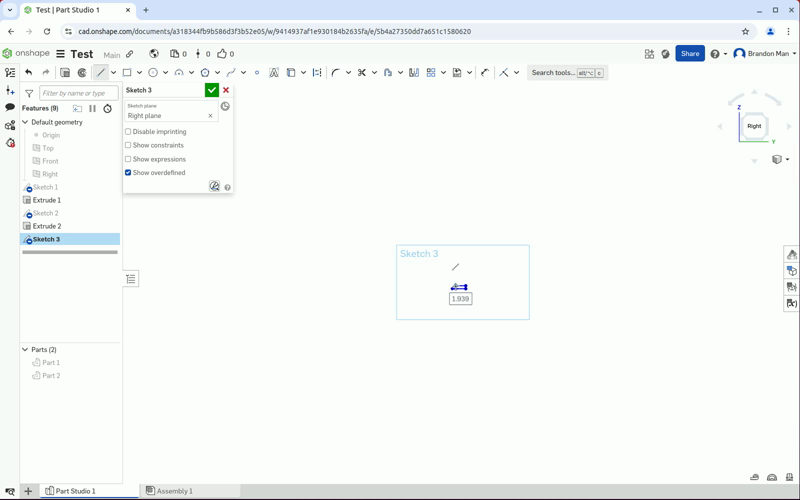
key_up(shift)
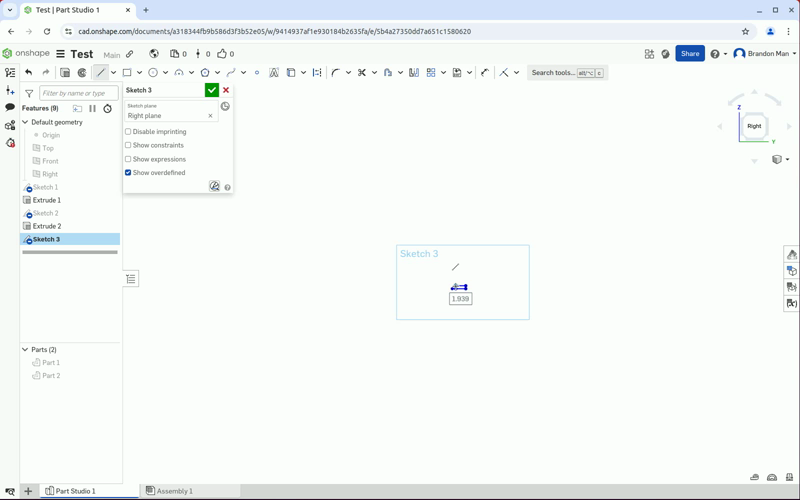
key_down(shift)
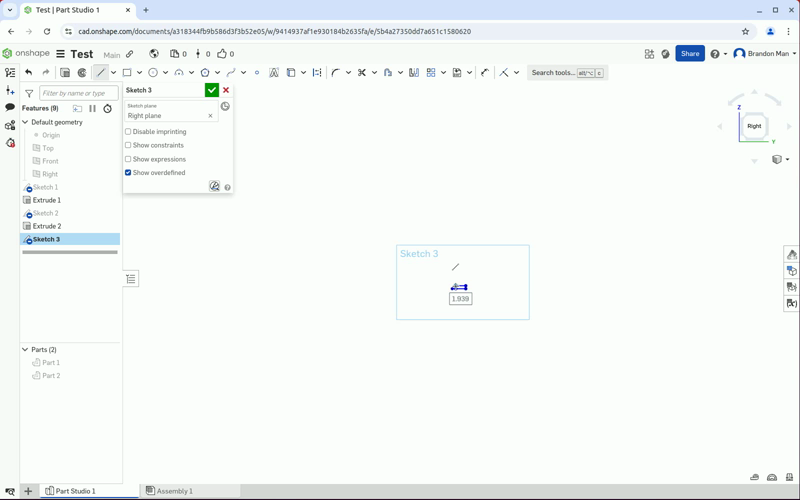
mouse_move(485, 285)
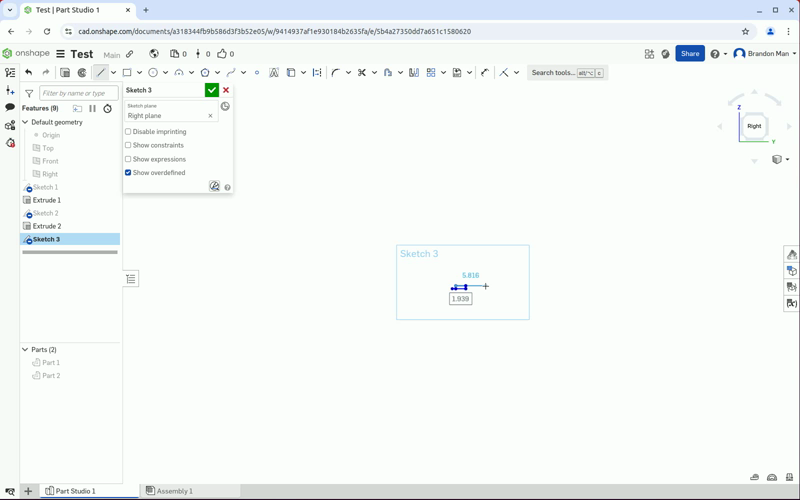
mouse_move(455, 267)
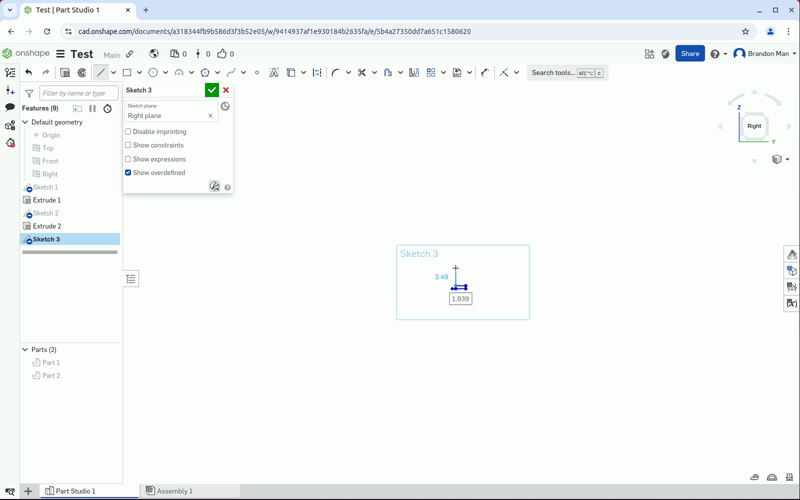
click(455, 267)
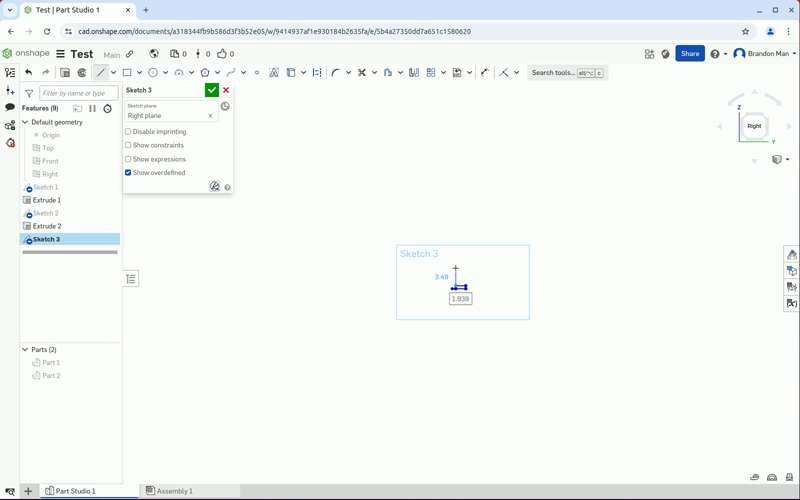
key_up(shift)
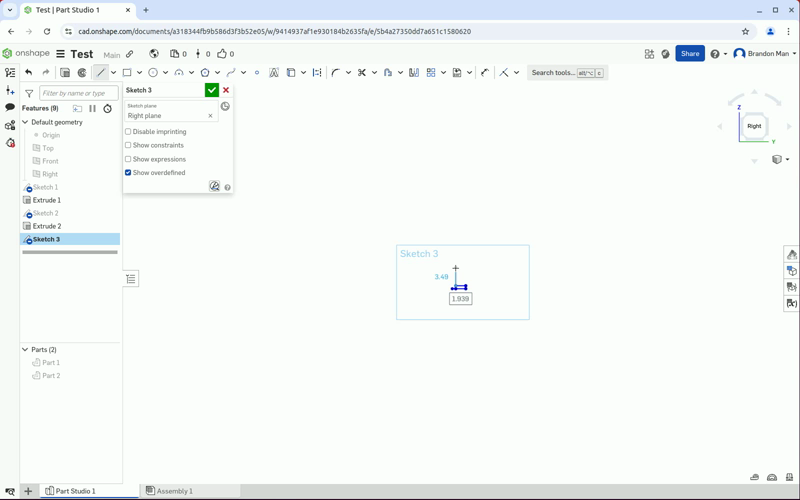
key_down(shift)
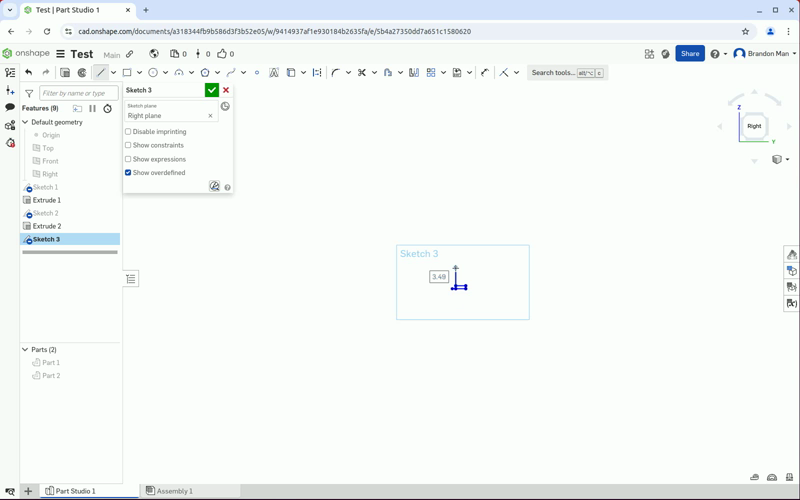
mouse_move(485, 267)
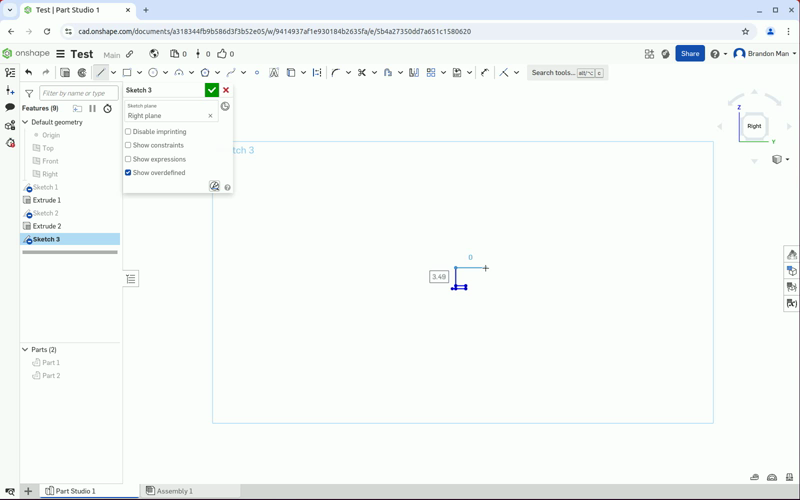
mouse_move(452, 267)
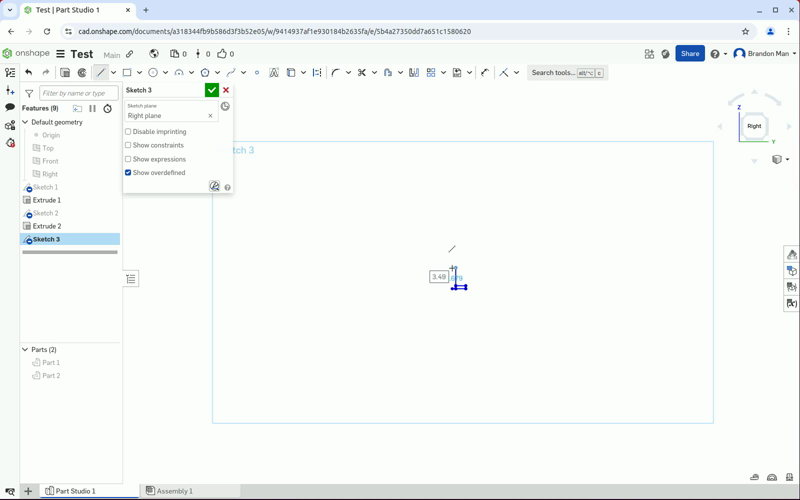
scroll(6)
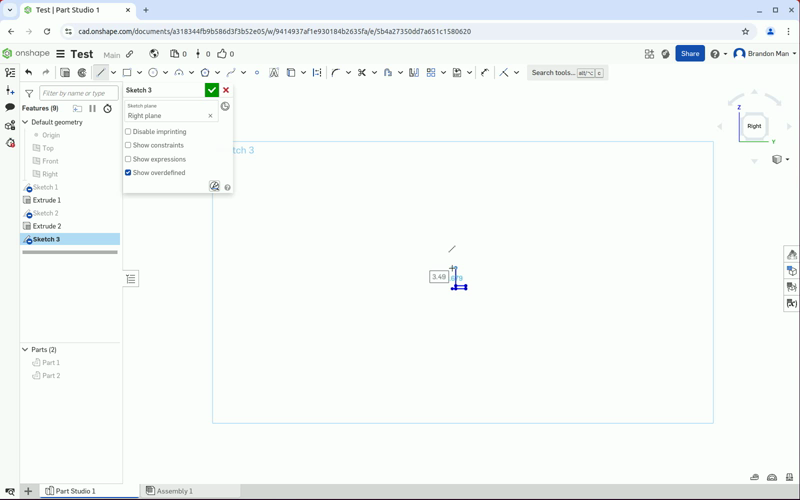
scroll(6)
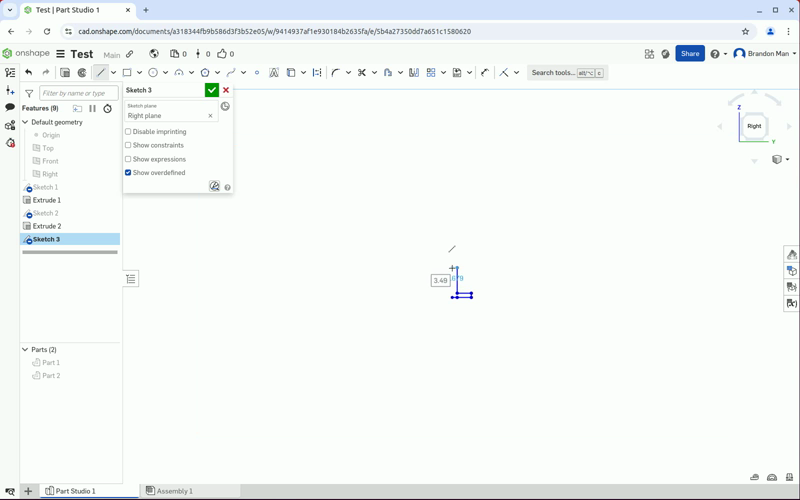
scroll(6)
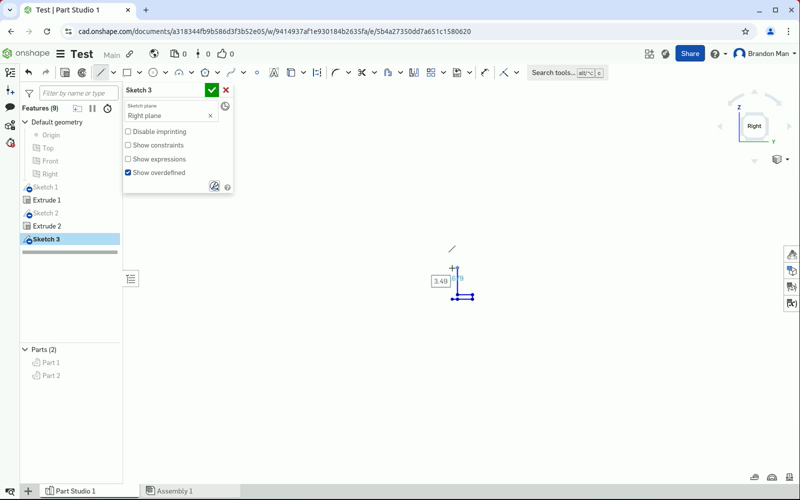
scroll(6)
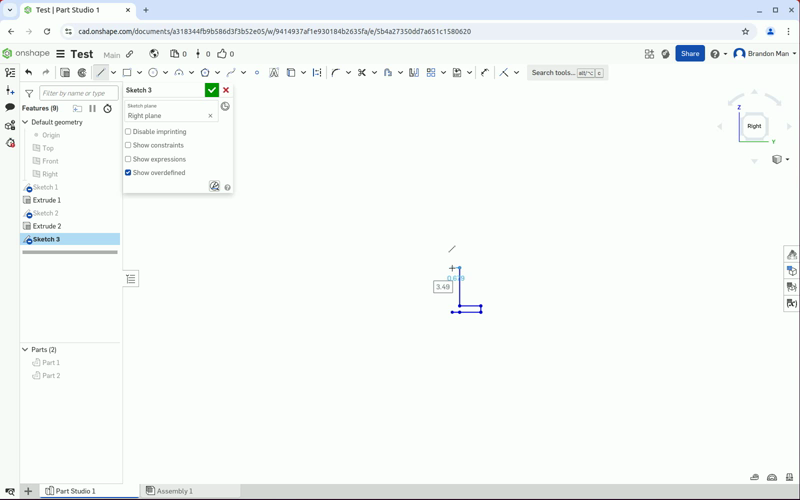
scroll(6)
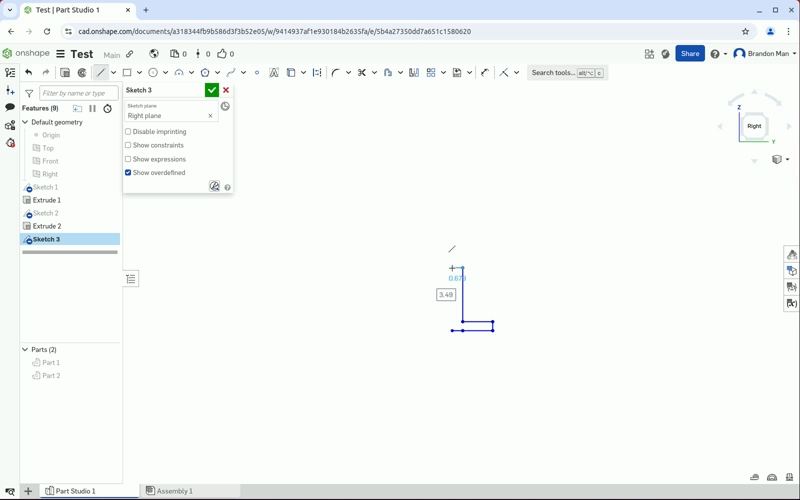
scroll(6)
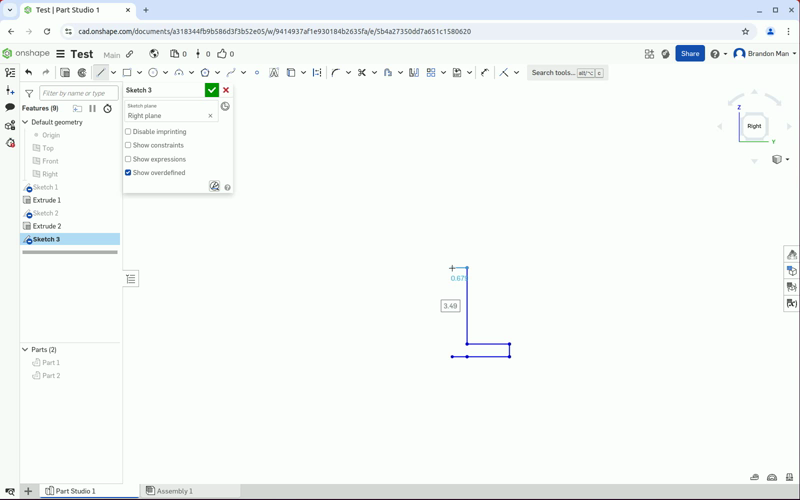
scroll(6)
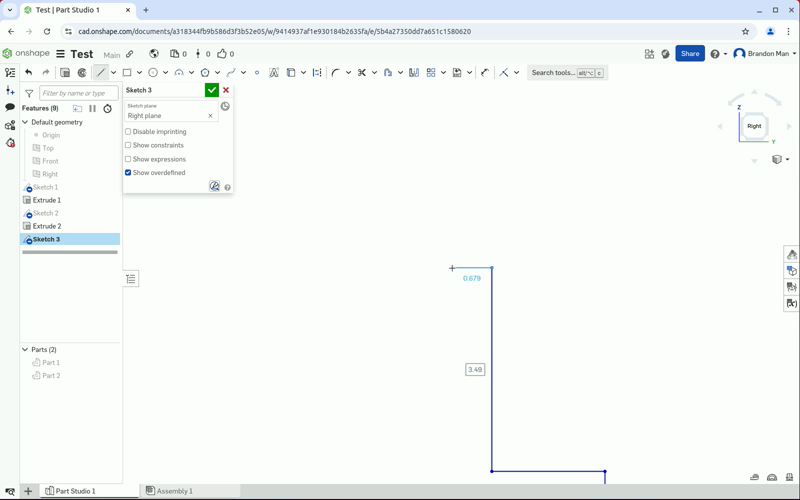
click(452, 267)
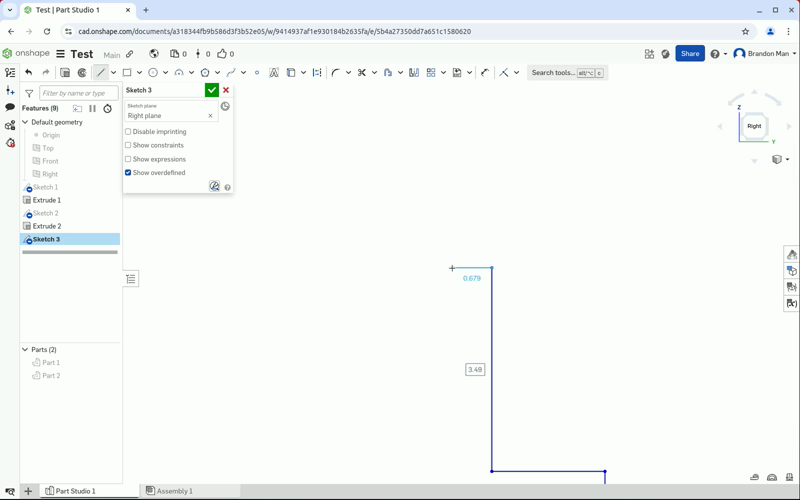
scroll(-6)
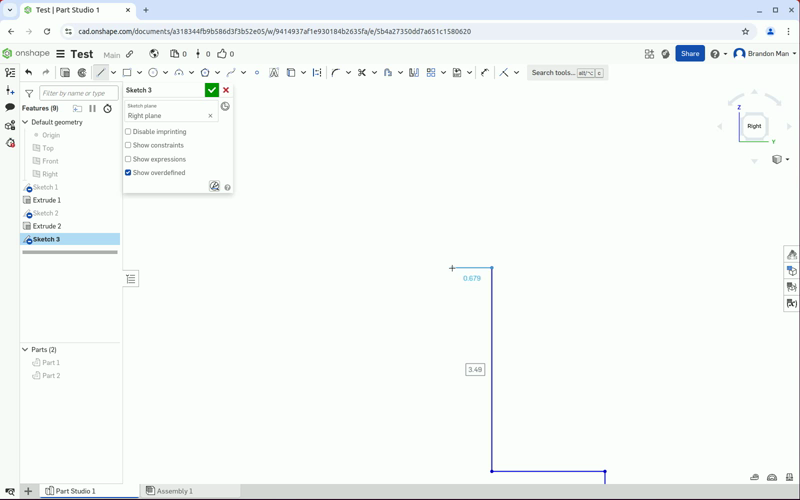
scroll(-6)
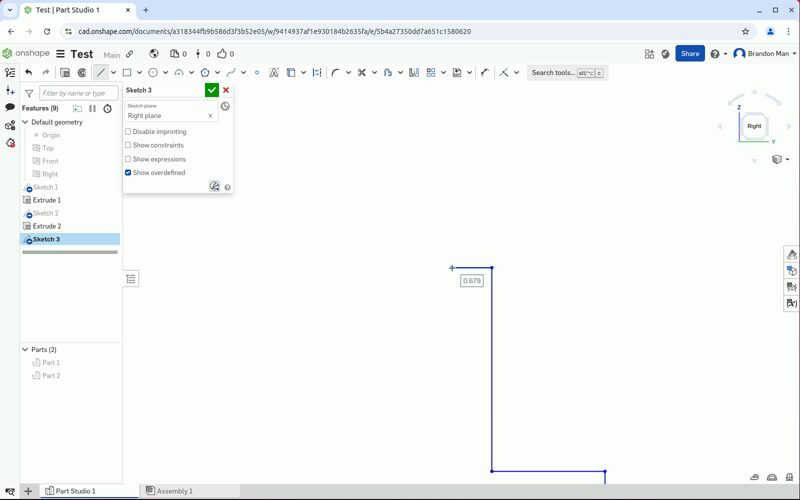
scroll(-6)
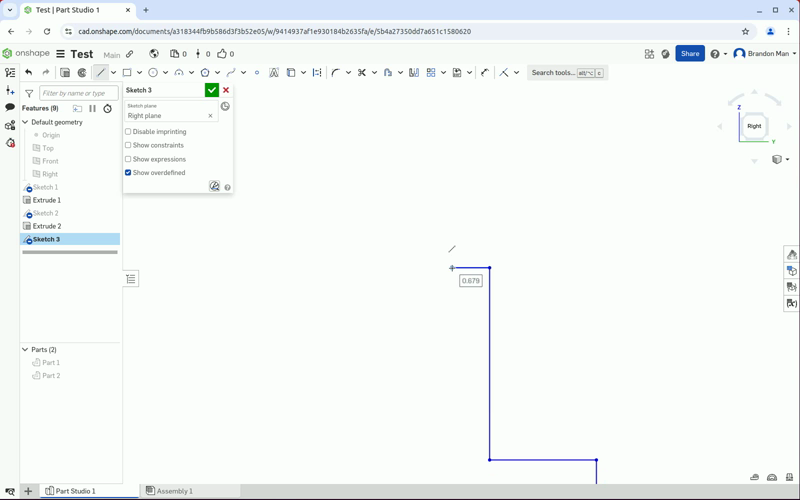
scroll(-6)
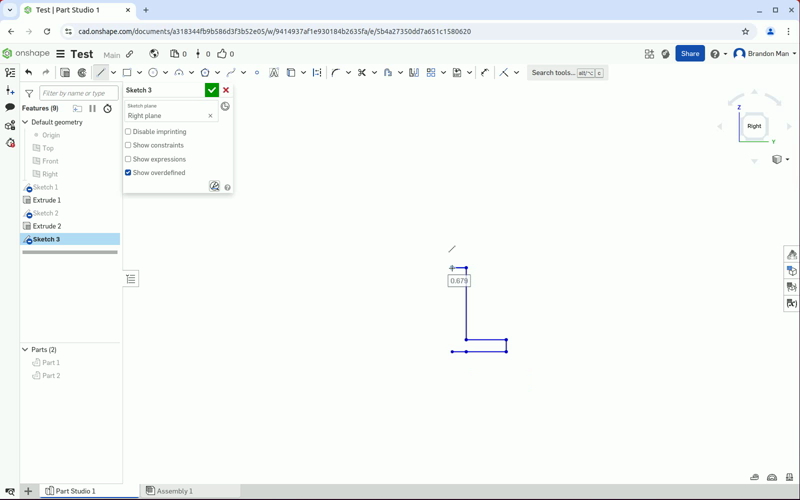
scroll(-6)
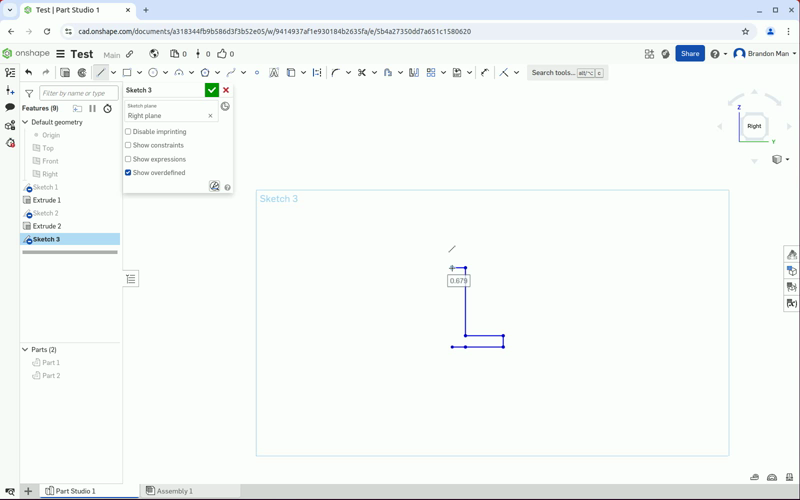
scroll(-6)
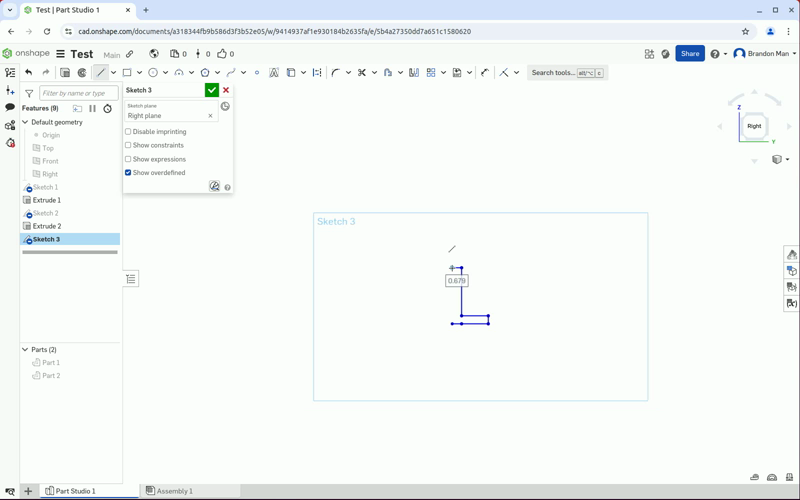
scroll(-6)
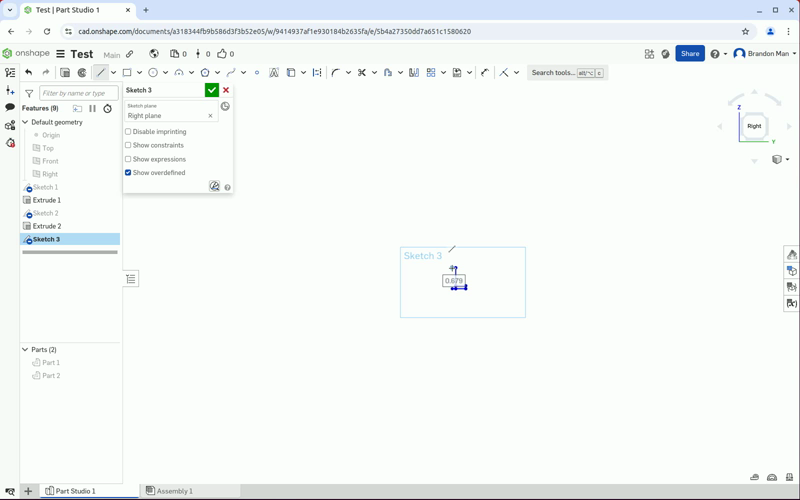
key_up(shift)
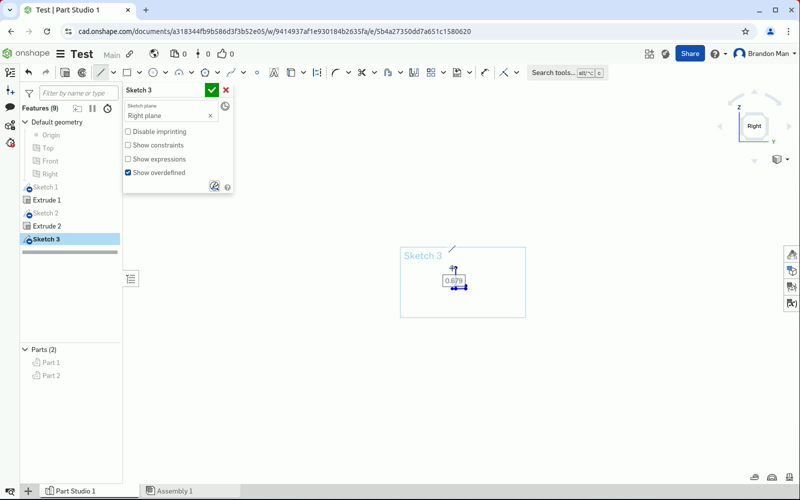
mouse_move(482, 267)
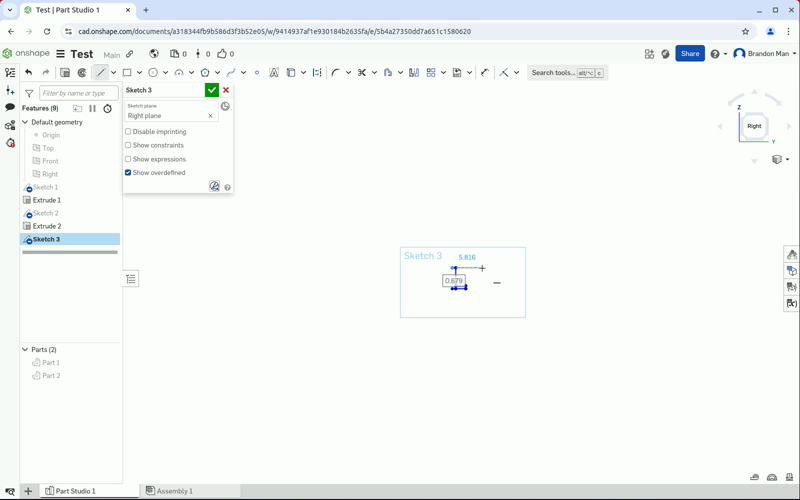
key_down(shift)
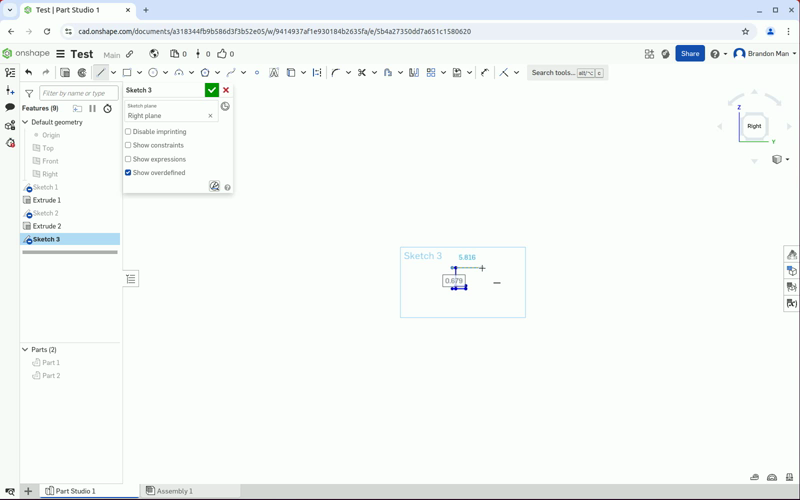
mouse_move(452, 288)
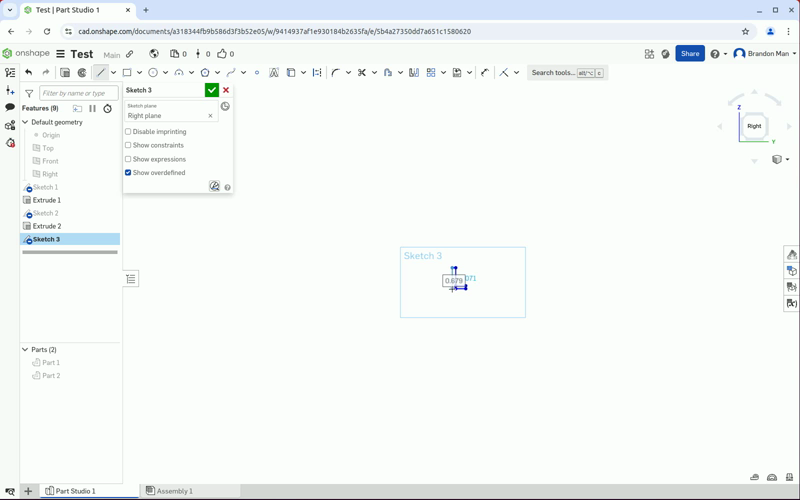
scroll(6)
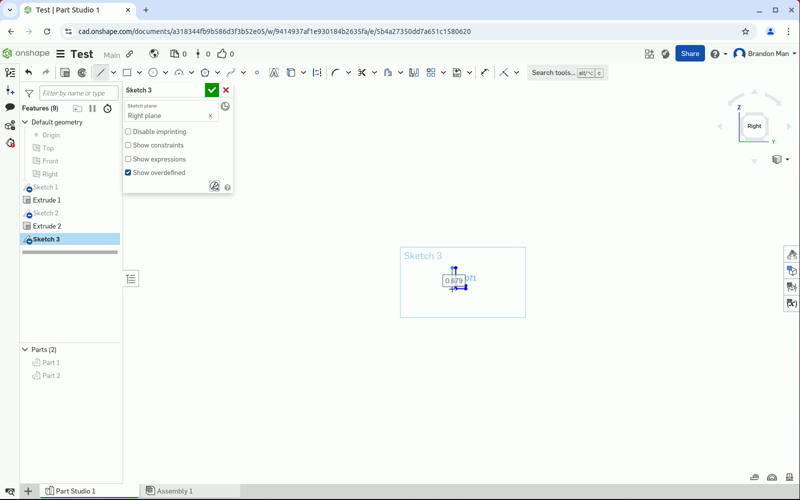
scroll(6)
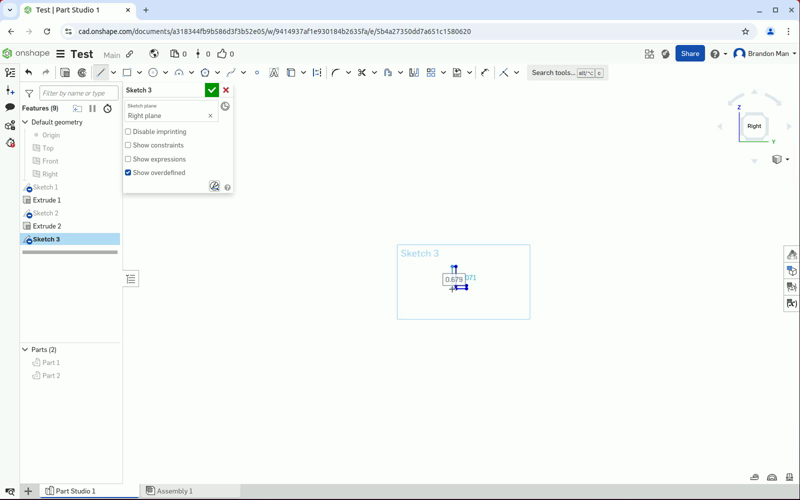
scroll(6)
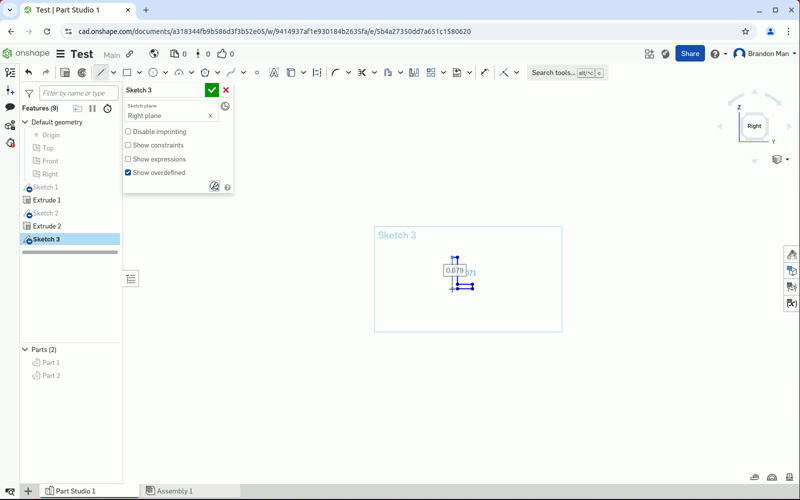
scroll(6)
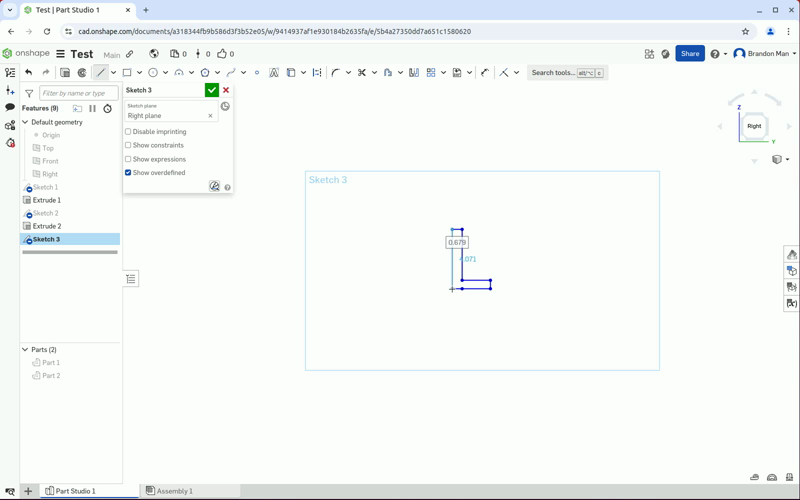
scroll(6)
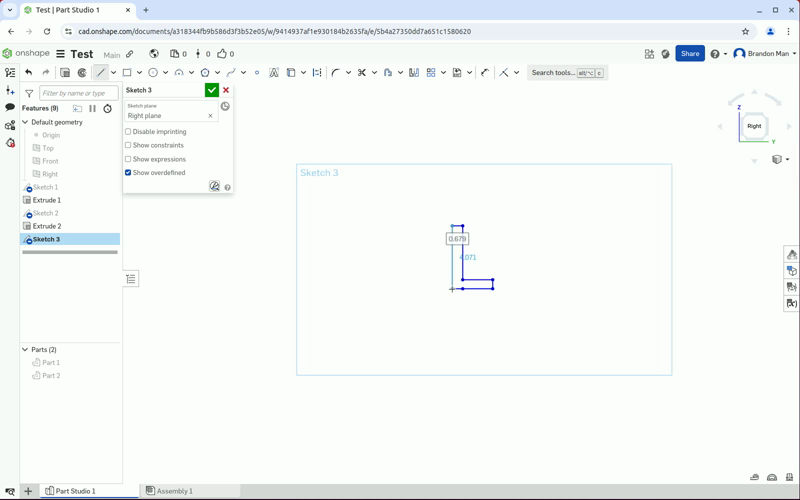
scroll(6)
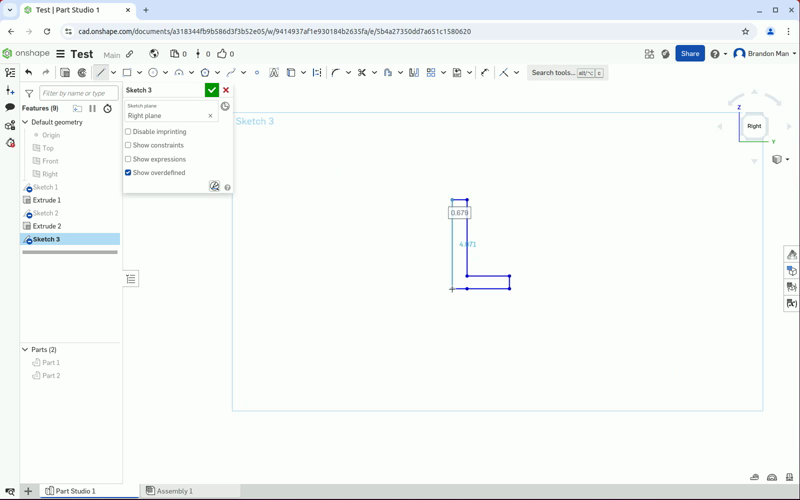
scroll(6)
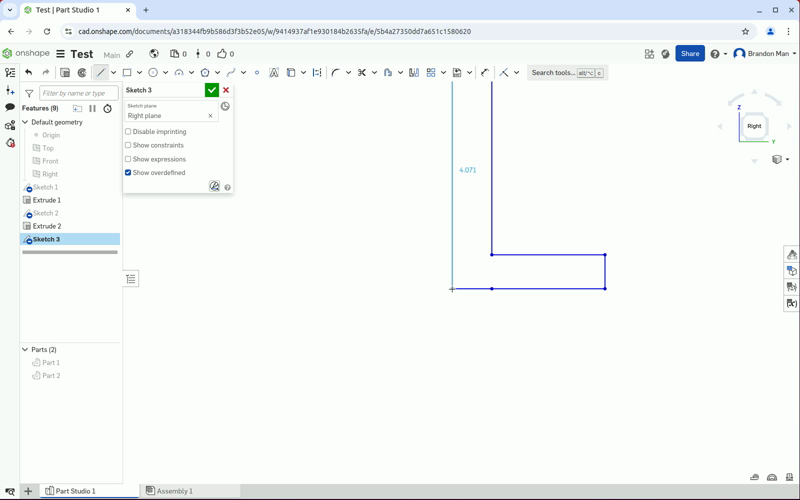
key_up(shift)
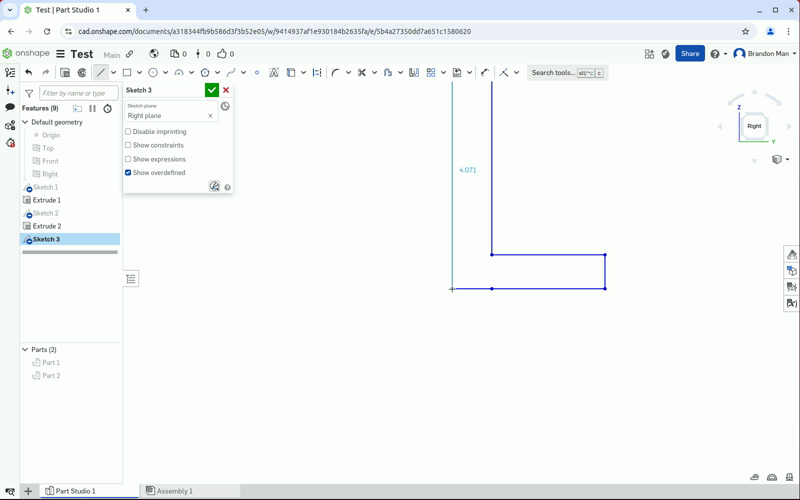
click(452, 288)
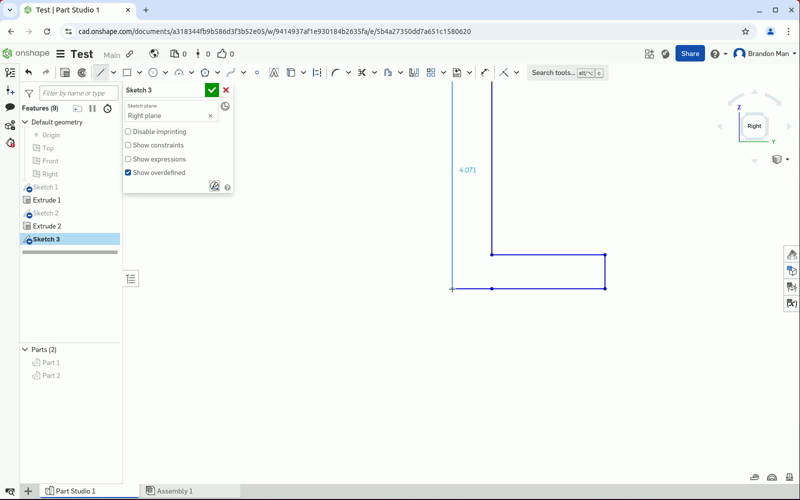
scroll(-6)
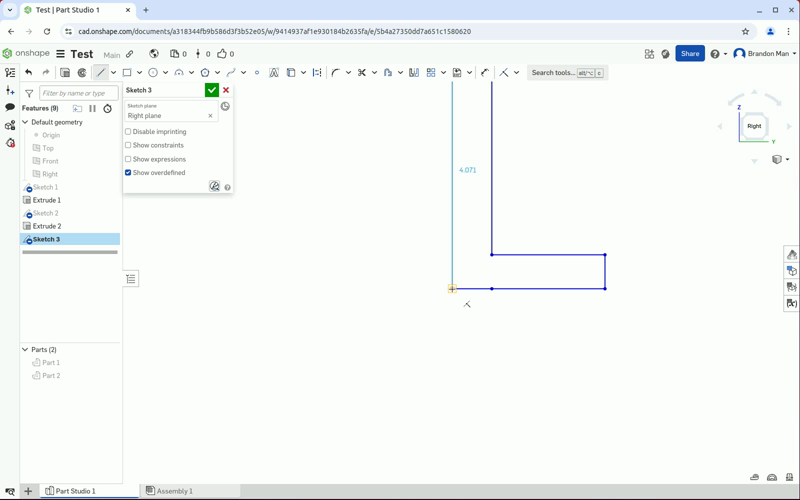
scroll(-6)
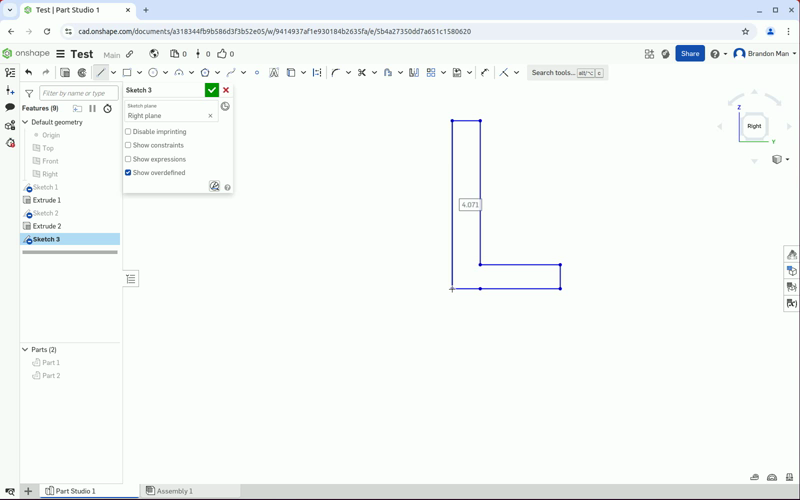
scroll(-6)
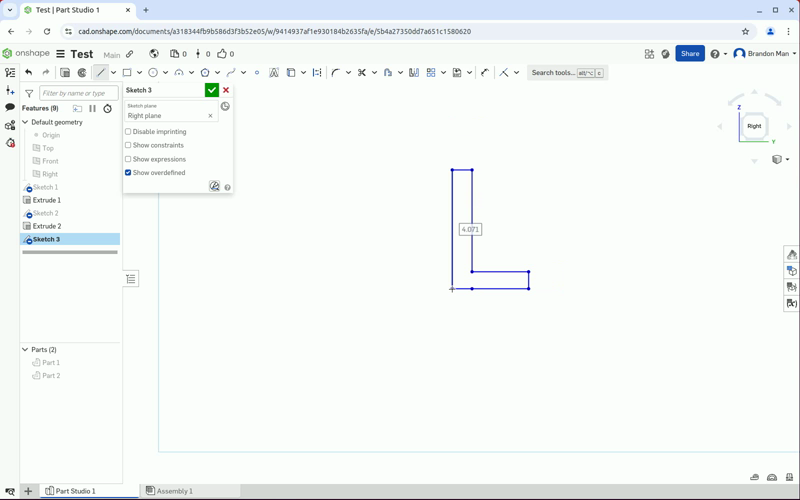
scroll(-6)
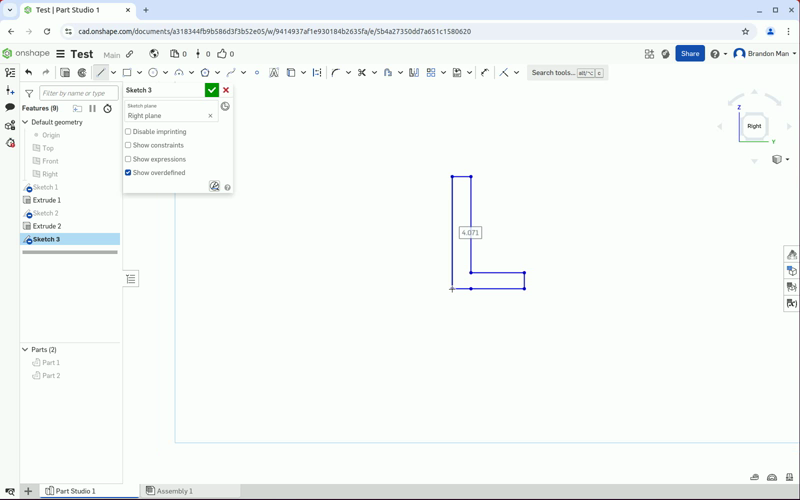
scroll(-6)
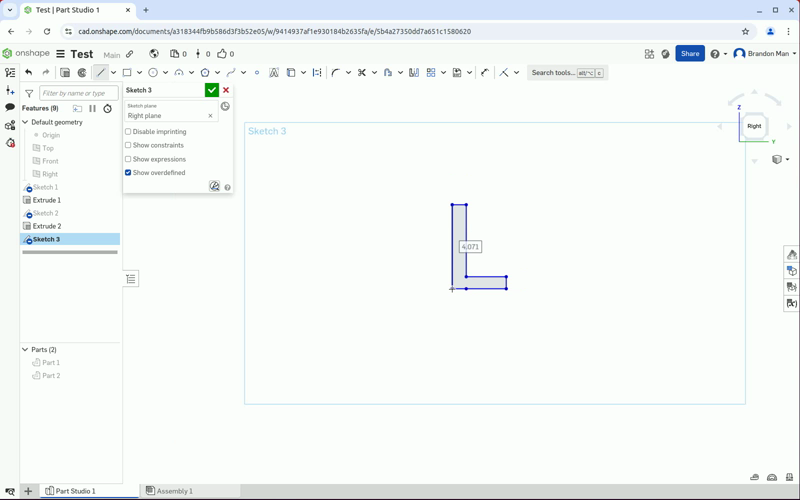
scroll(-6)
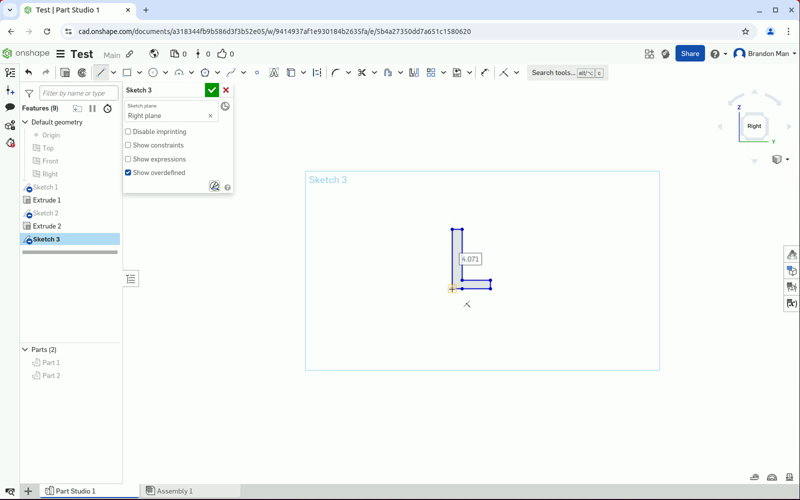
scroll(-6)
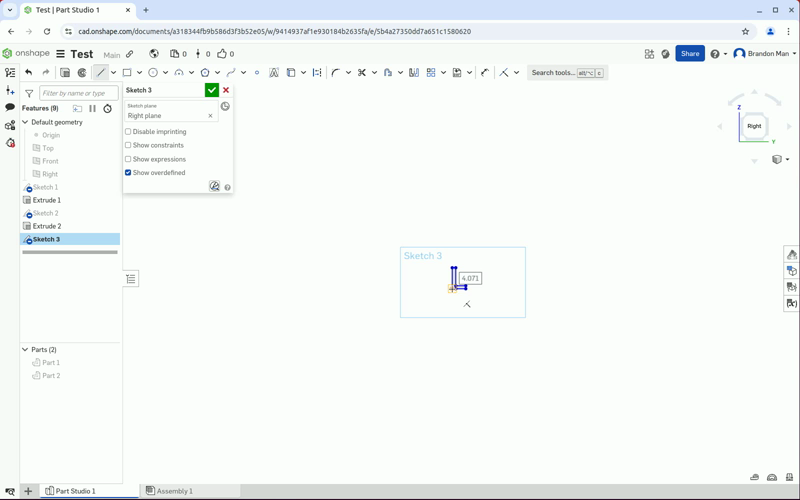
key(esc)
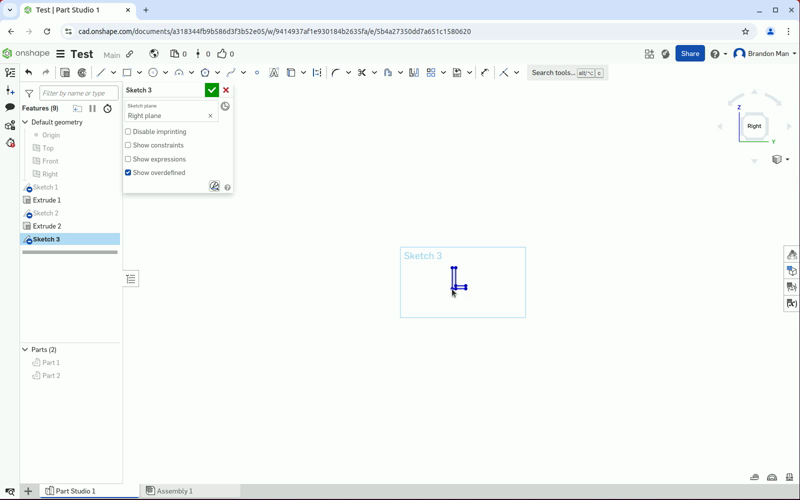
mouse_move(454, 286)
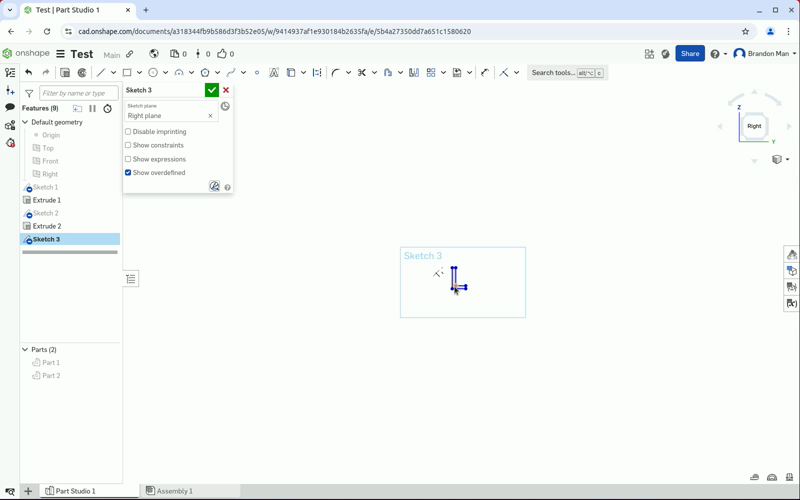
scroll(6)
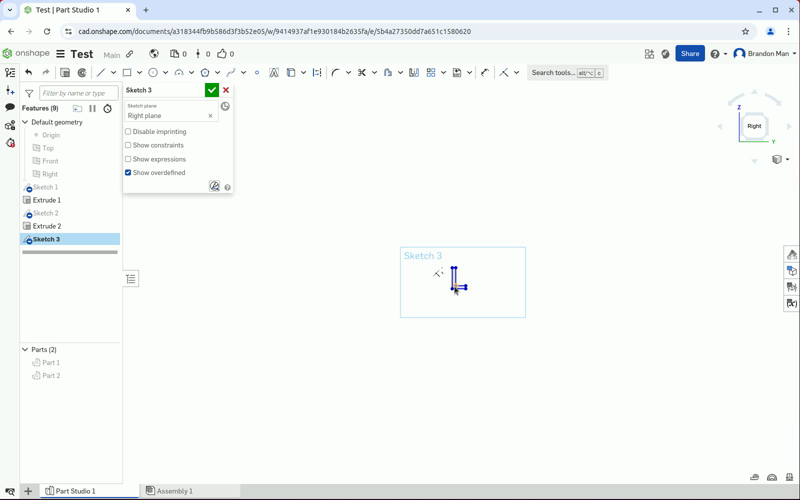
scroll(6)
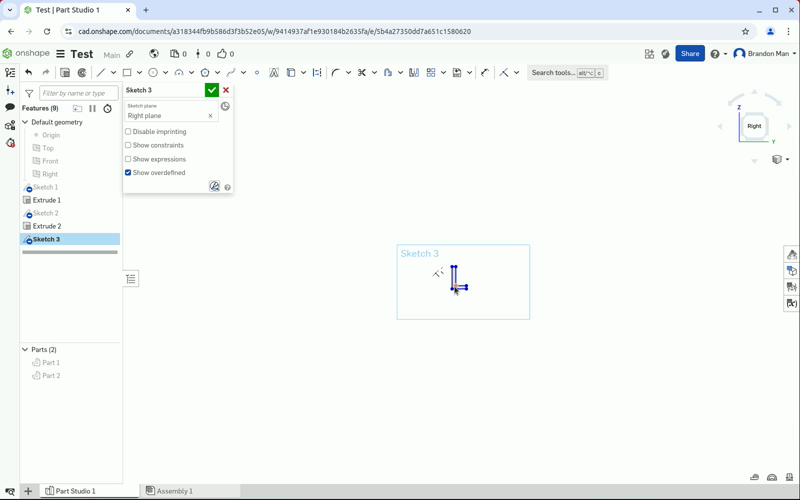
scroll(6)
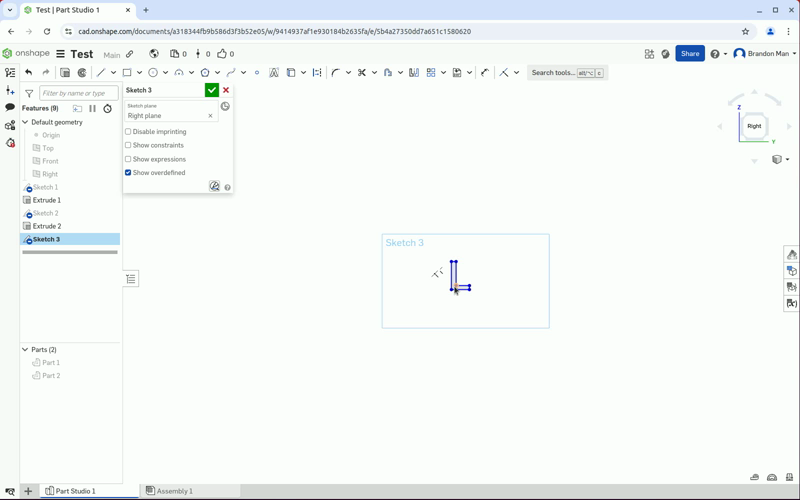
scroll(6)
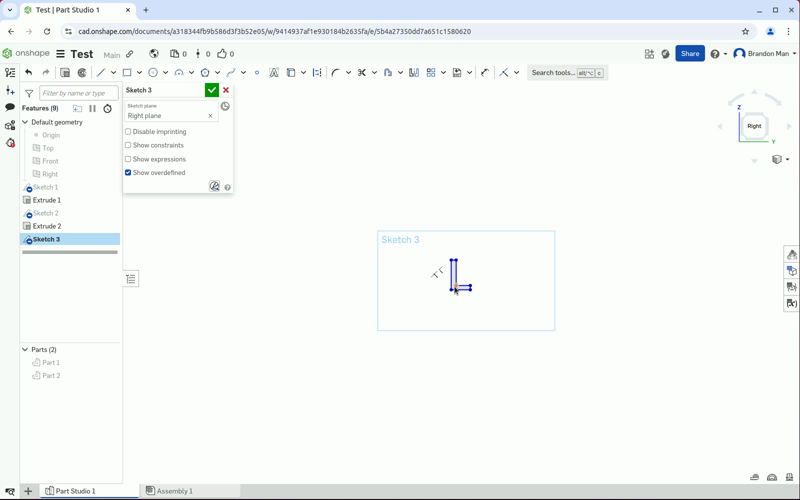
scroll(6)
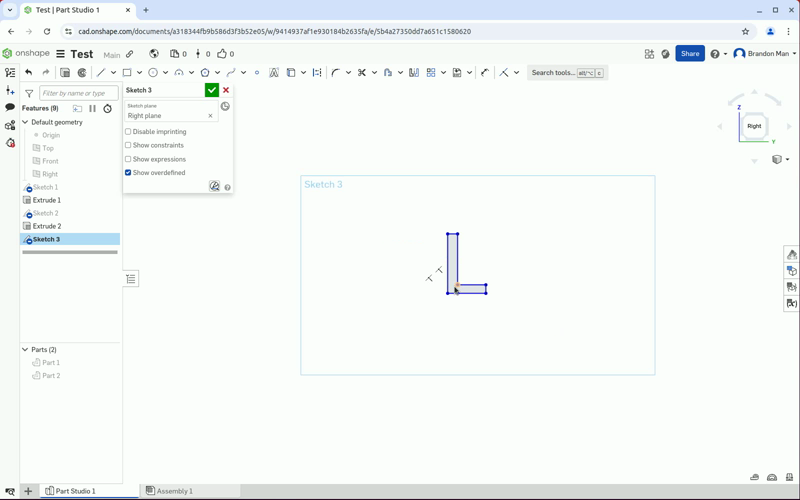
scroll(6)
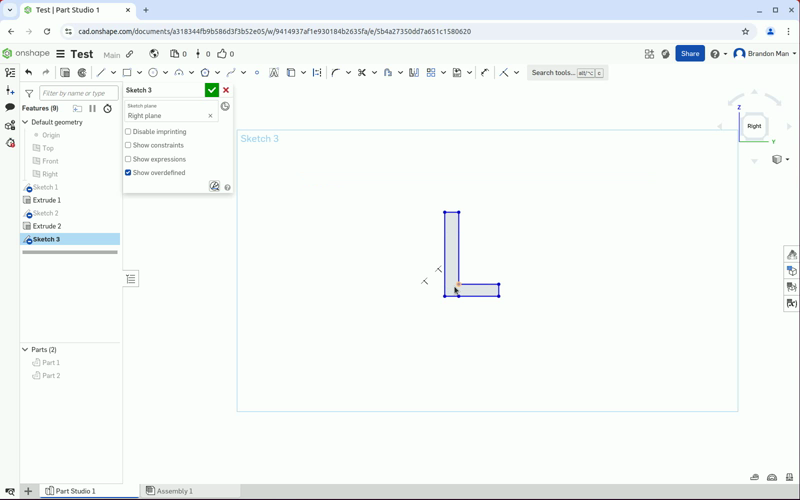
scroll(6)
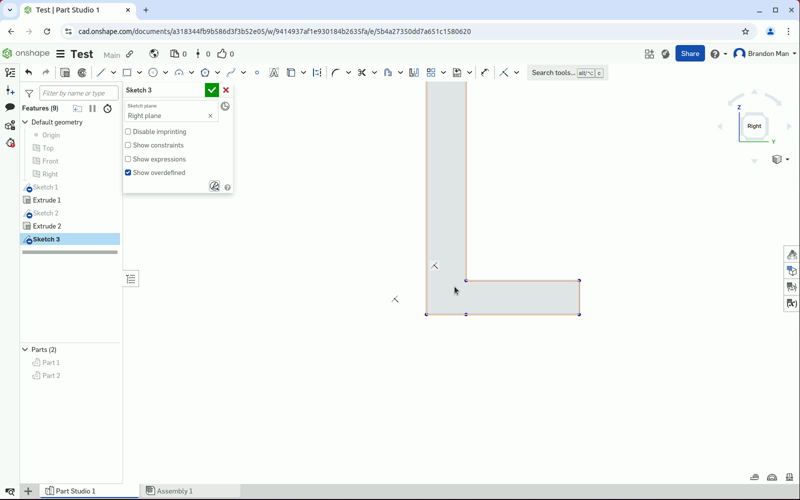
click(454, 286)
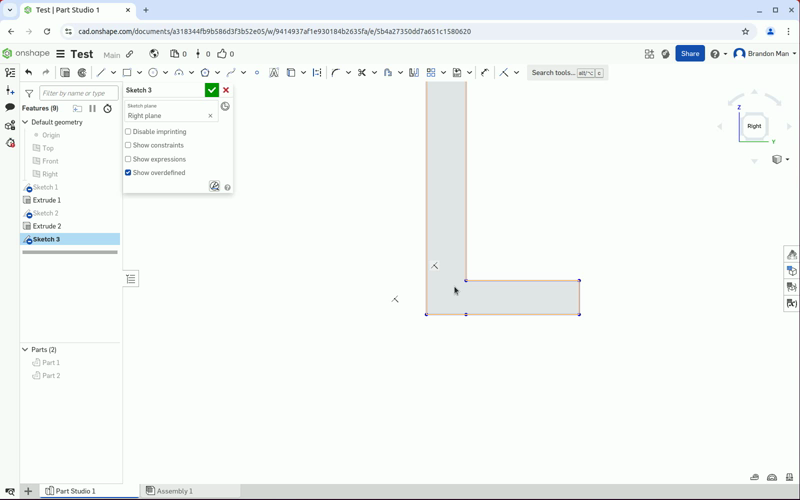
scroll(-6)
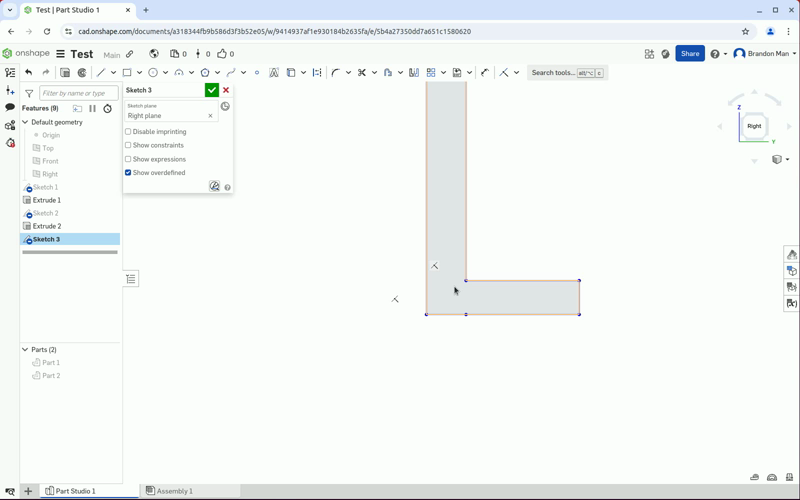
scroll(-6)
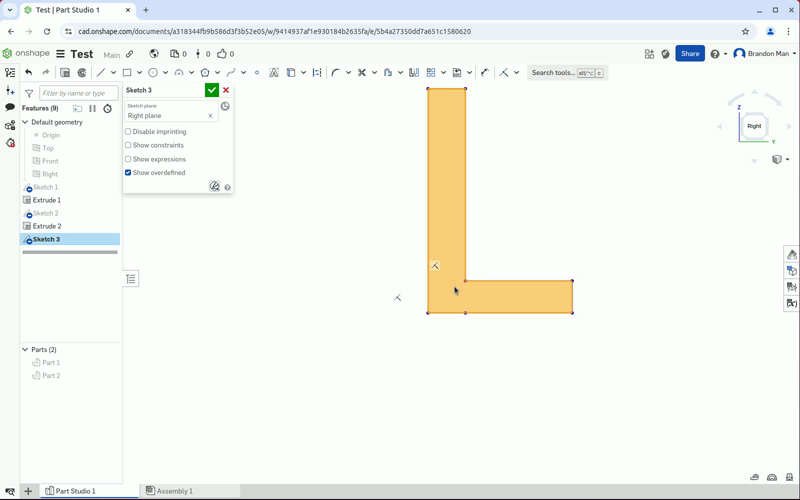
scroll(-6)
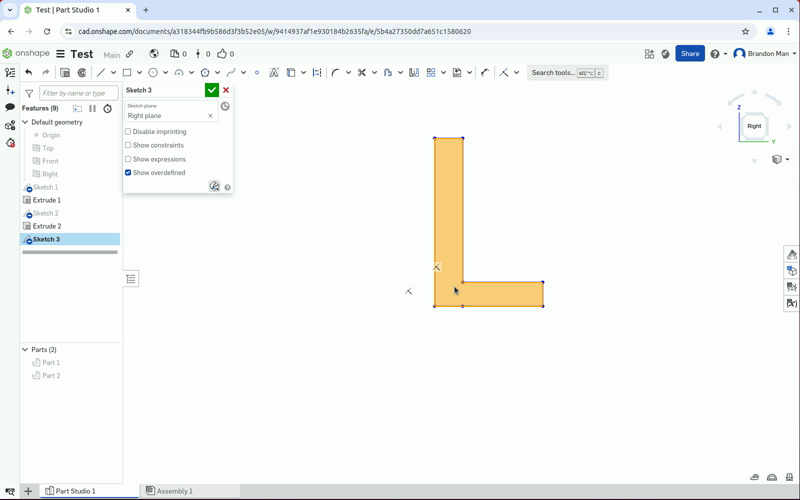
scroll(-6)
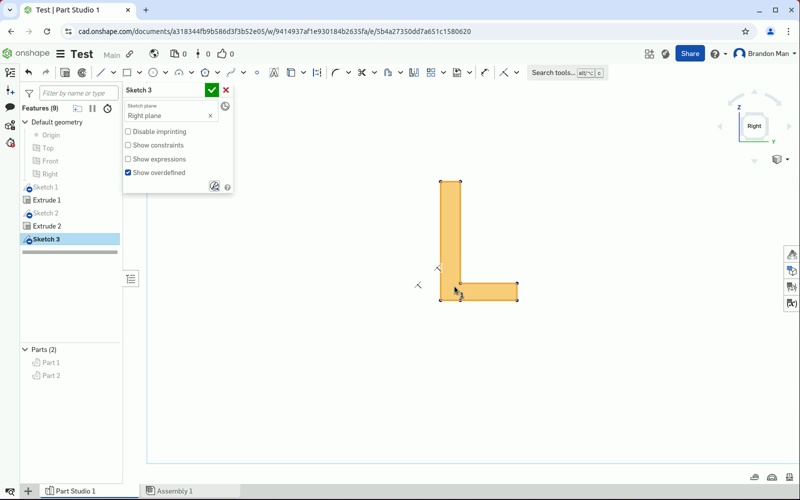
scroll(-6)
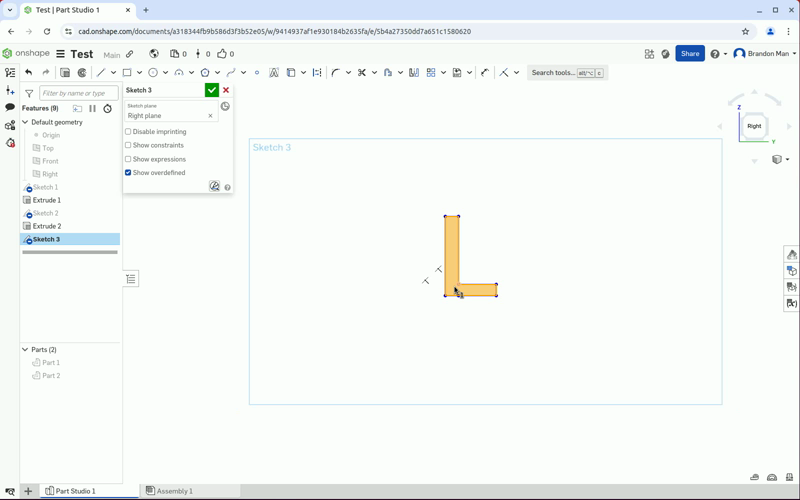
scroll(-6)
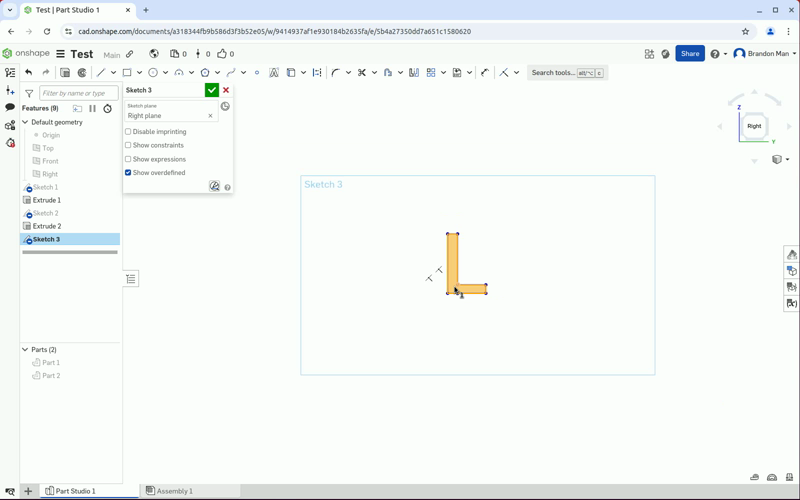
scroll(-6)
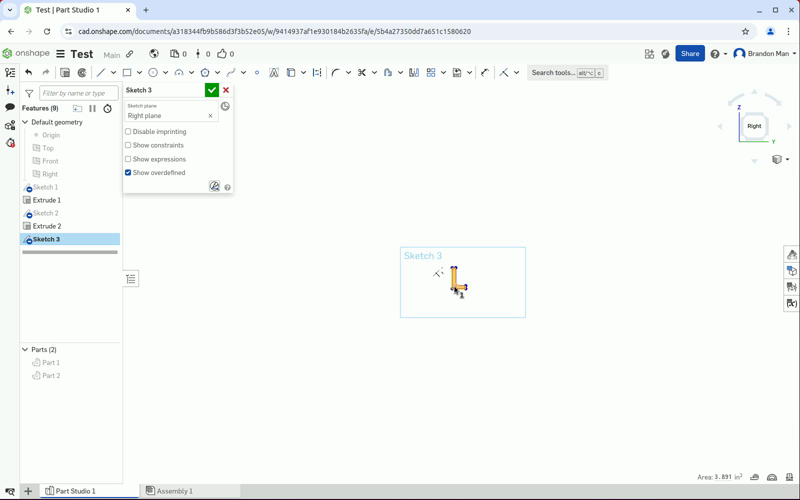
mouse_move(73, 352)
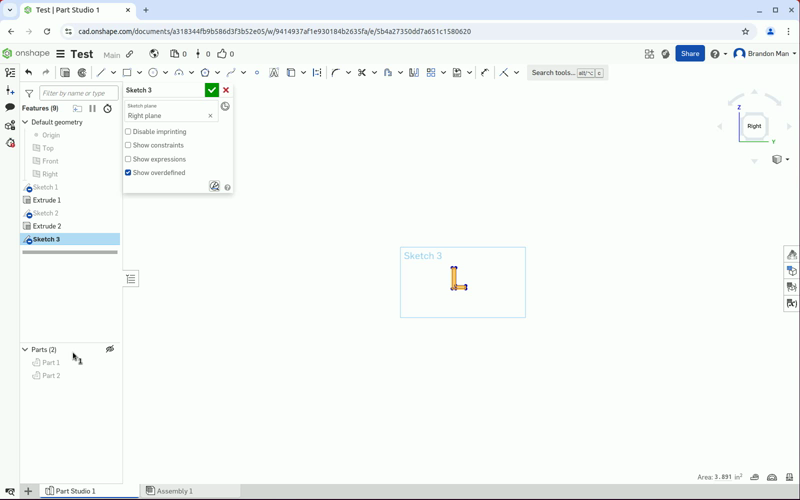
key(shift+y)
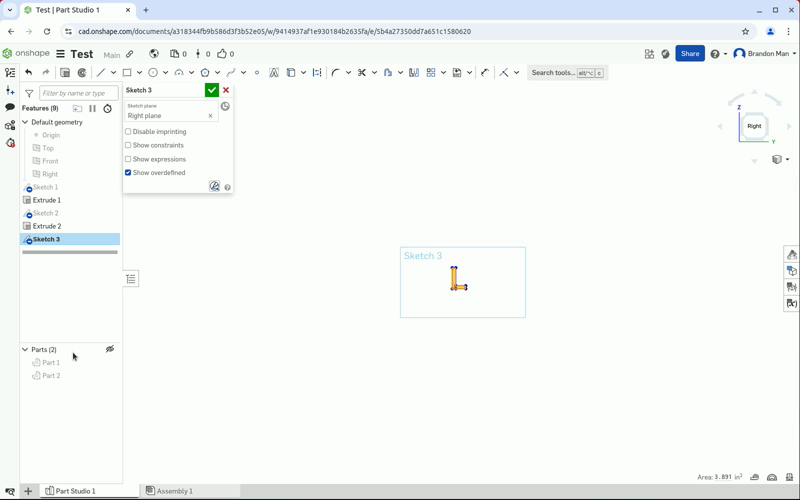
key(shift+e)
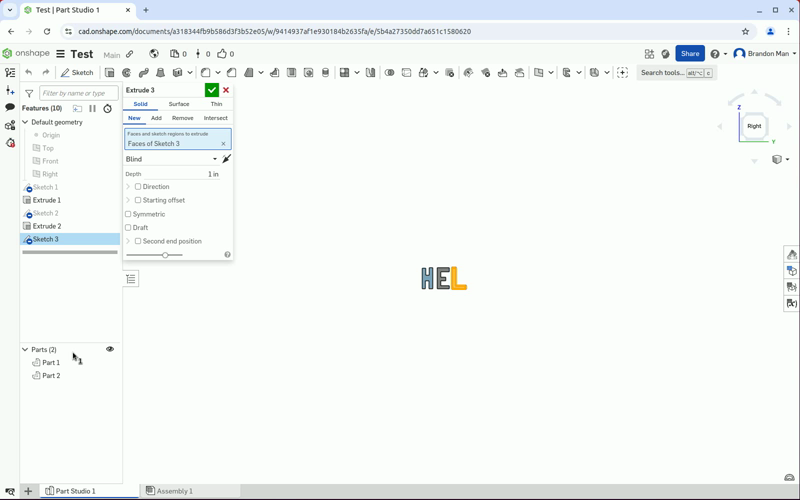
mouse_move(143, 106)
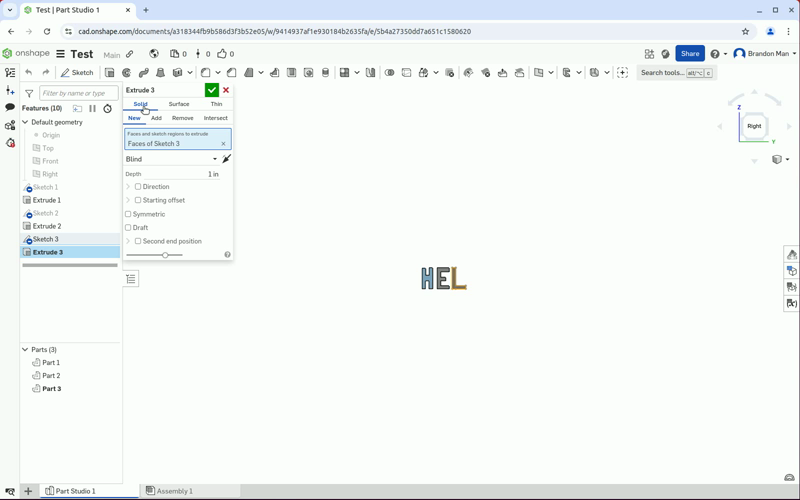
click(143, 106)
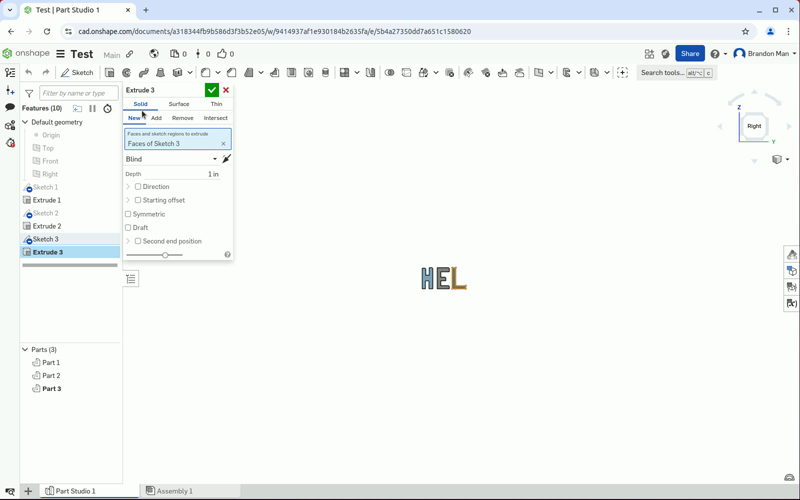
mouse_move(137, 120)
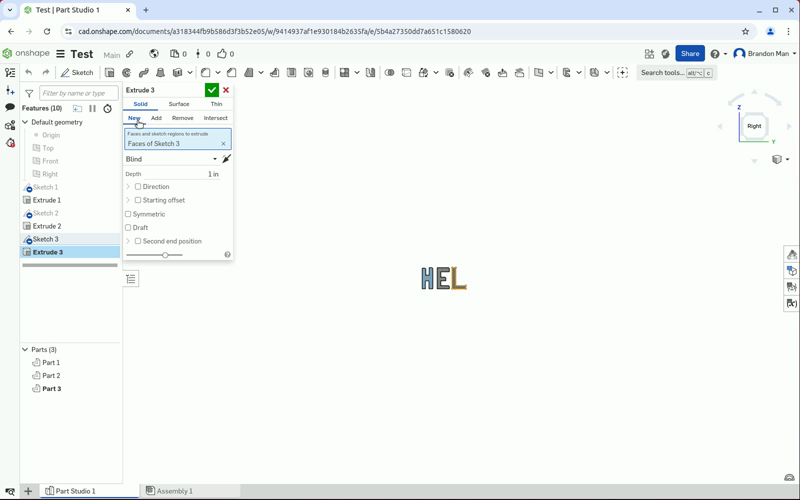
click(137, 120)
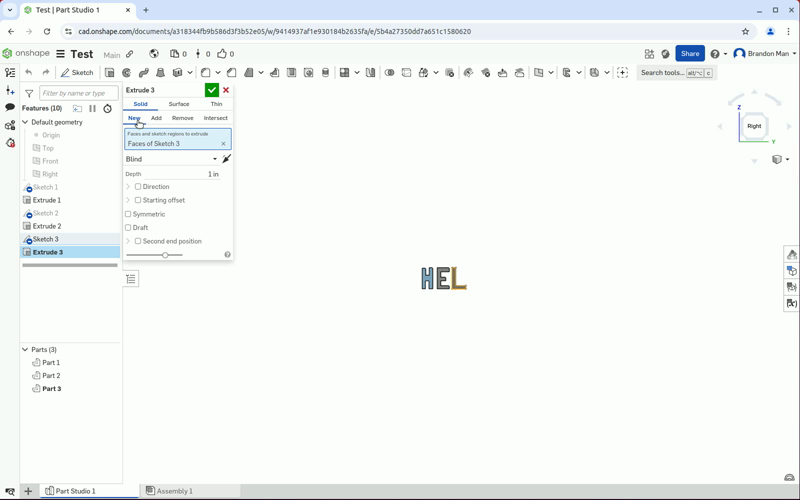
key(tab, 4)
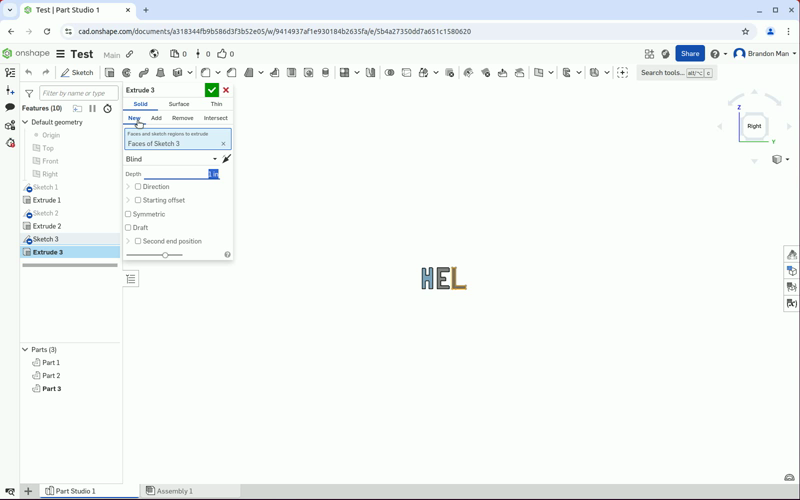
text(23.108)
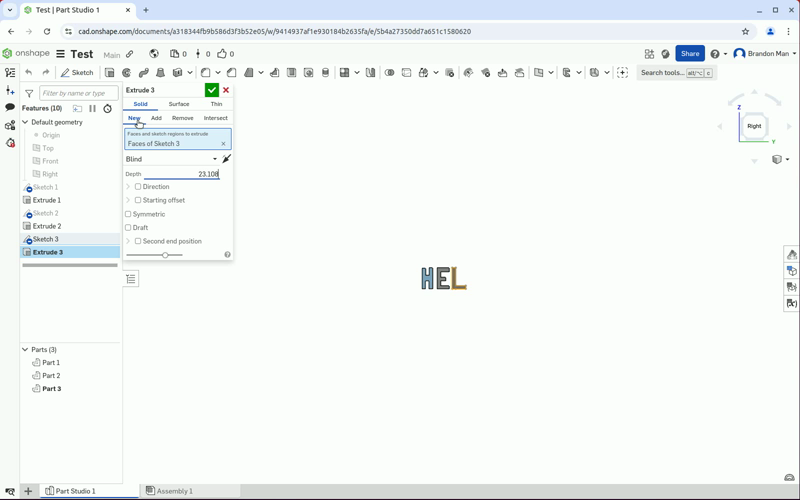
key(enter)
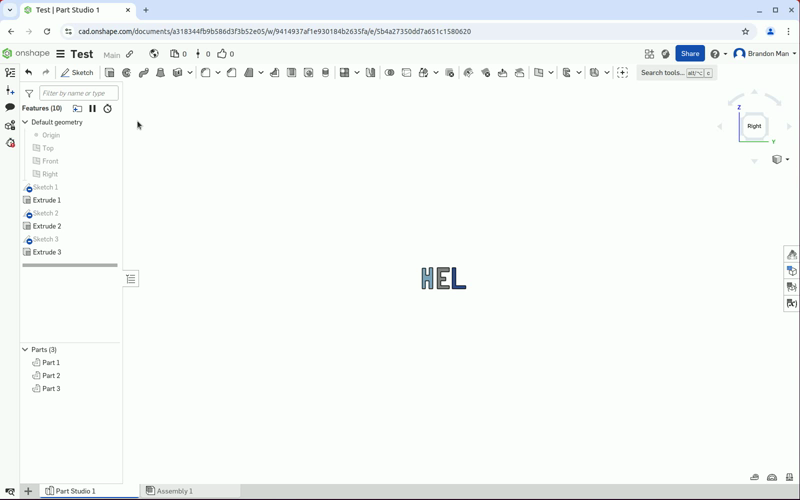
key(shift+h)
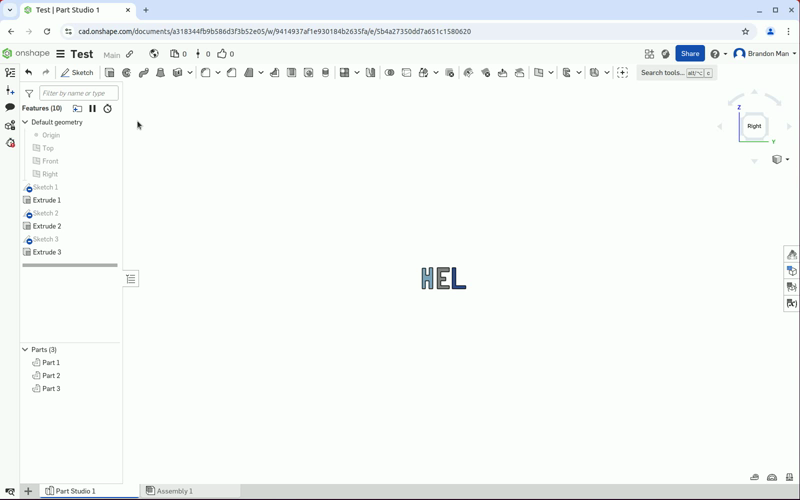
key(shift+h)
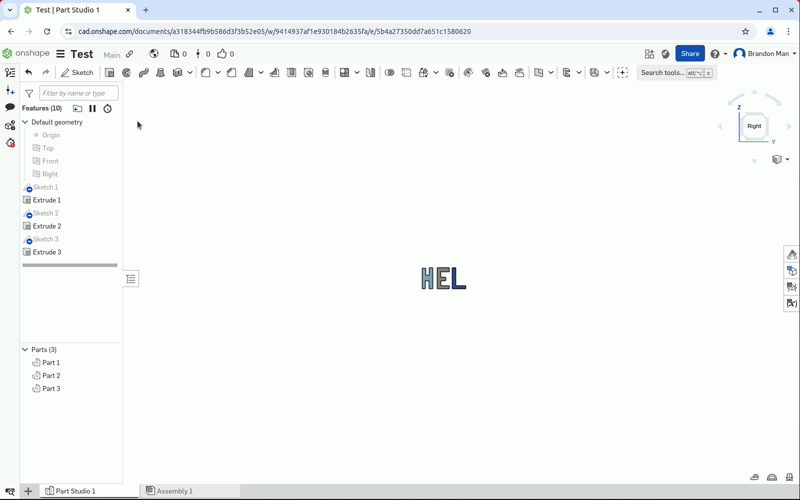
mouse_move(73, 189)
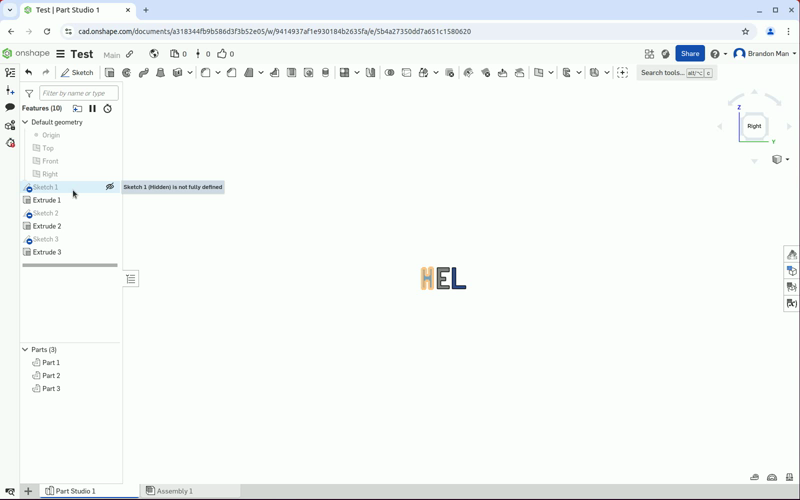
click(73, 189)
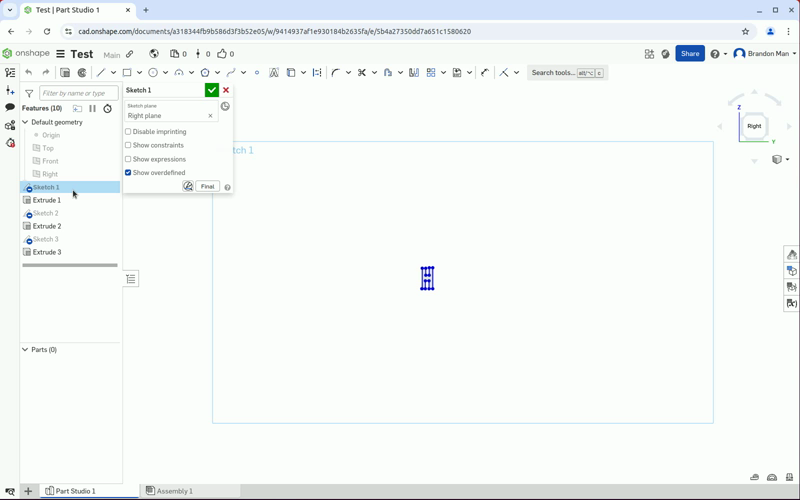
mouse_move(229, 92)
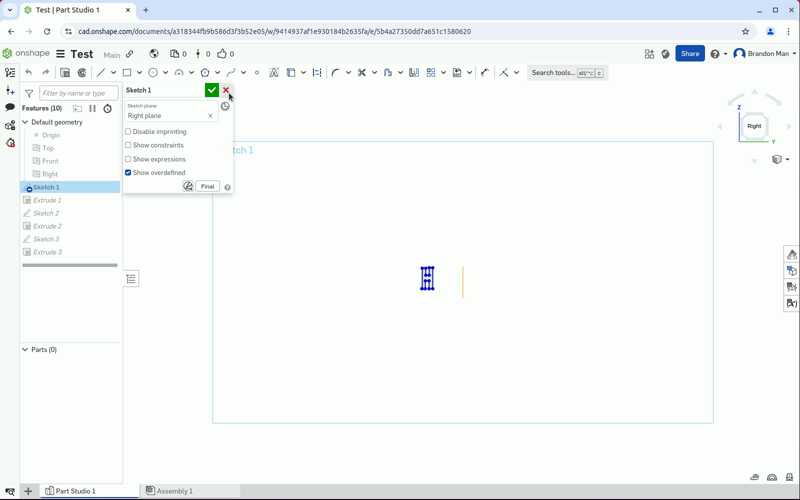
click(229, 92)
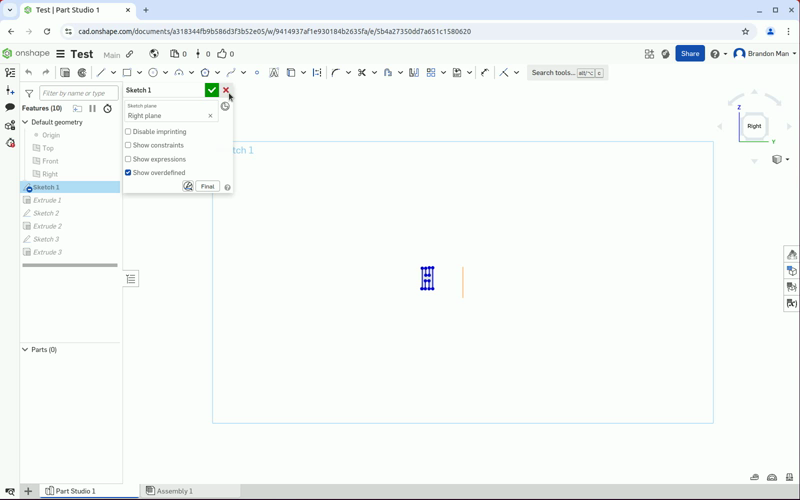
key(shift+s)
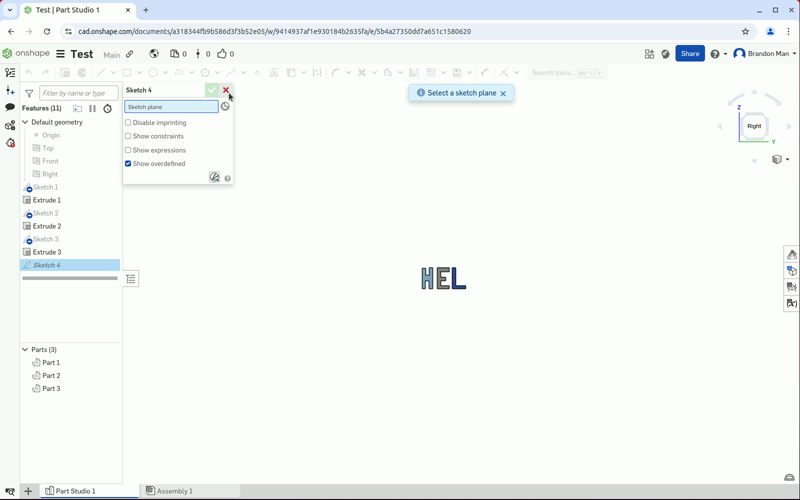
mouse_move(73, 176)
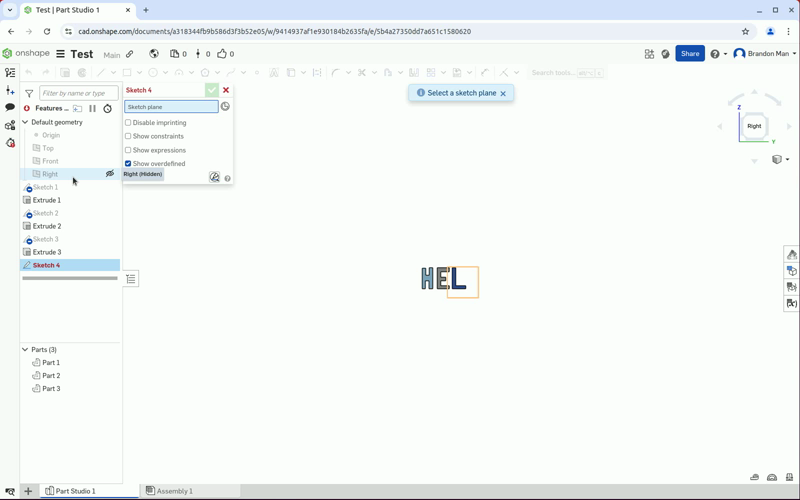
click(73, 176)
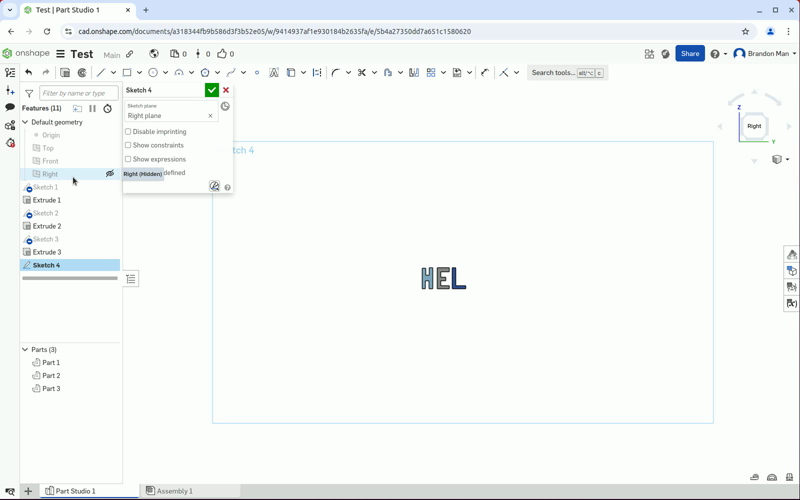
mouse_move(73, 352)
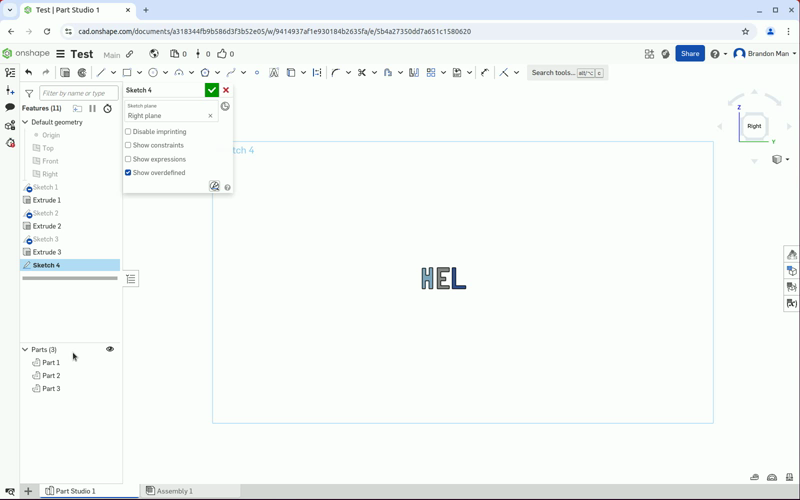
key(y)
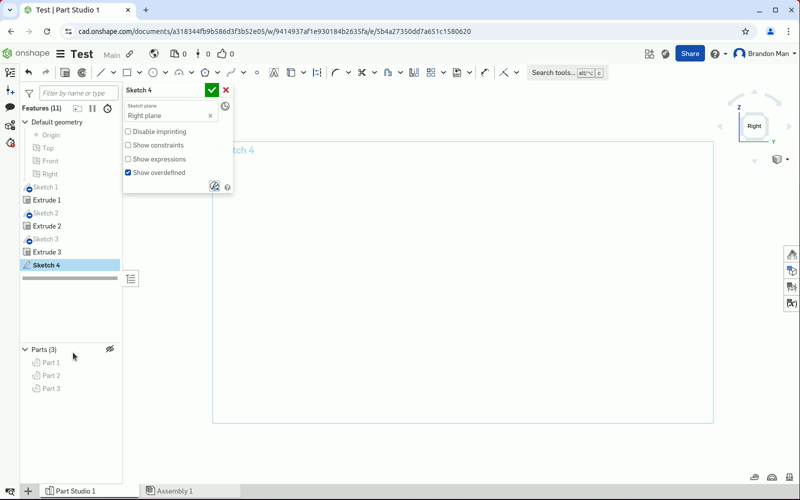
key(l)
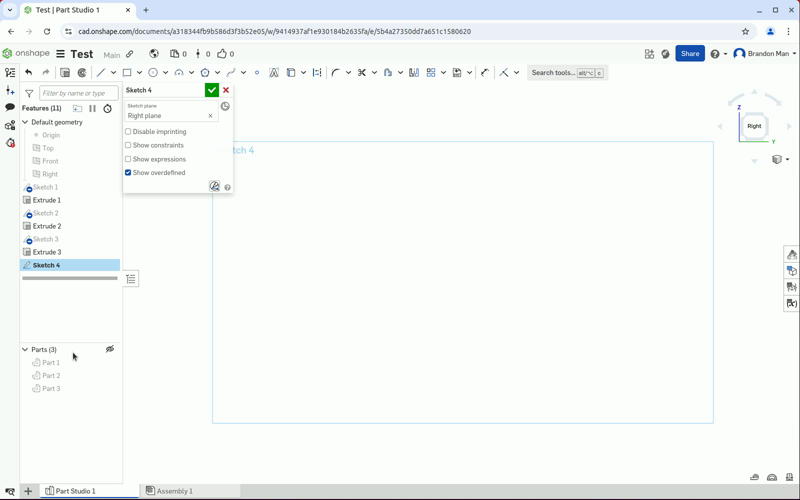
key_down(shift)
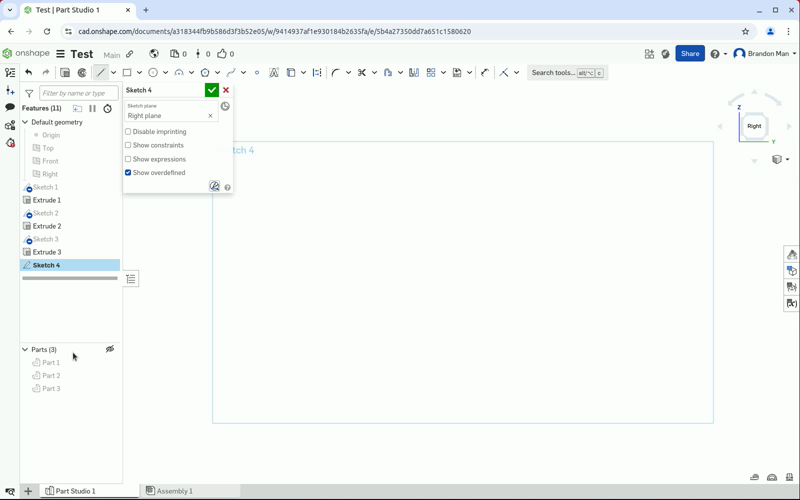
mouse_move(468, 288)
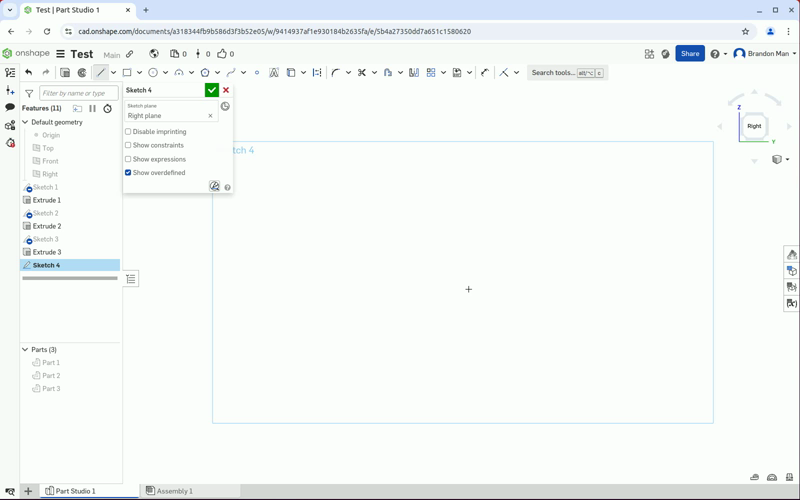
click(468, 288)
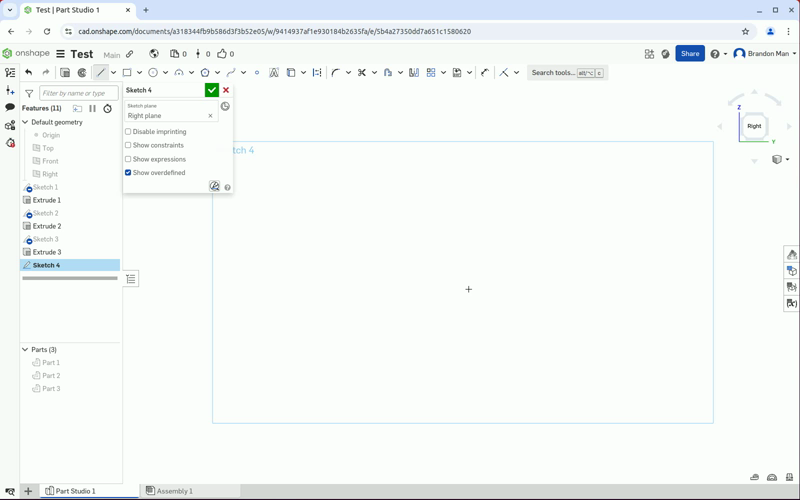
key_up(shift)
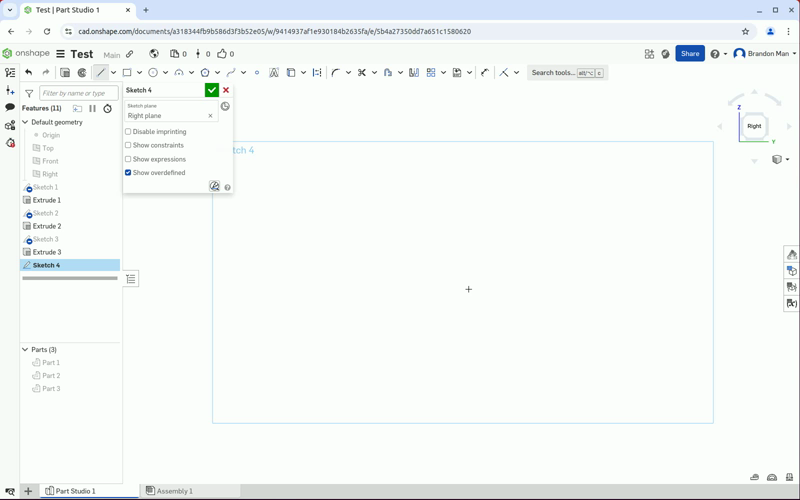
key_down(shift)
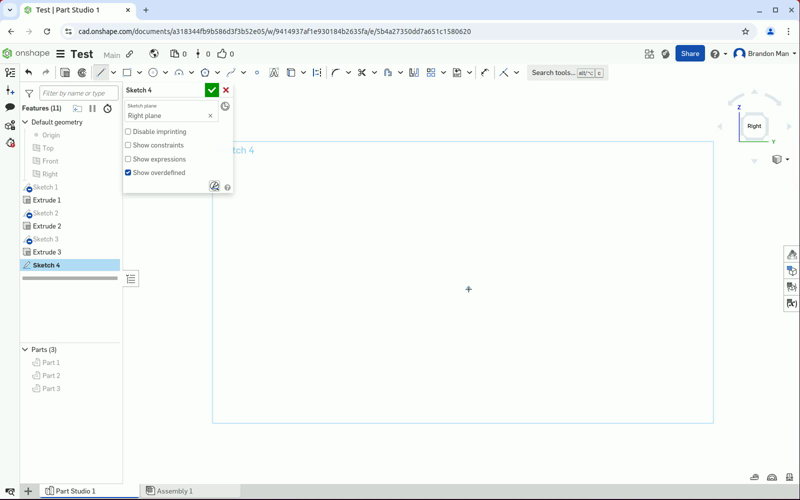
mouse_move(498, 288)
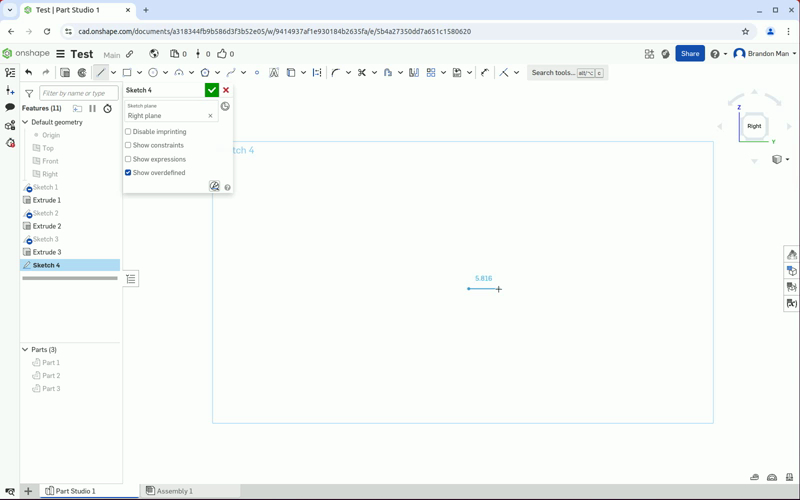
mouse_move(473, 288)
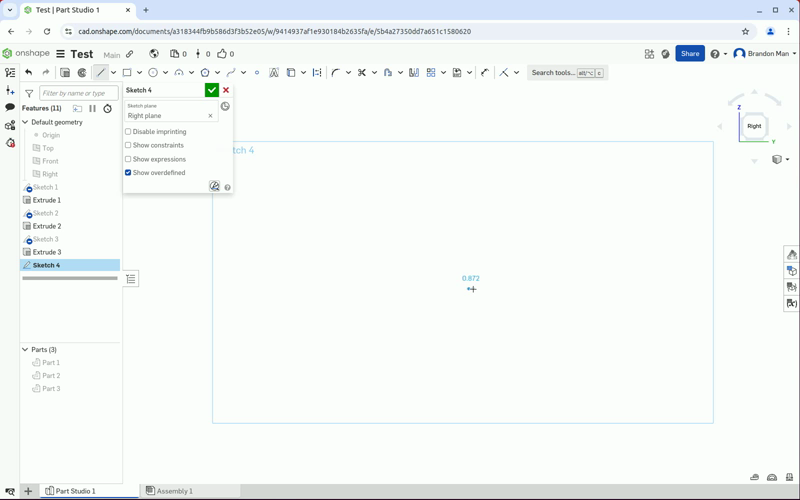
scroll(6)
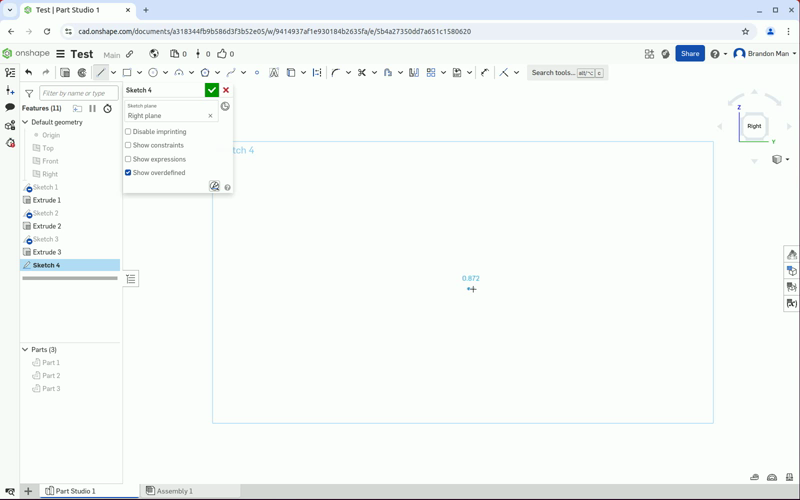
scroll(6)
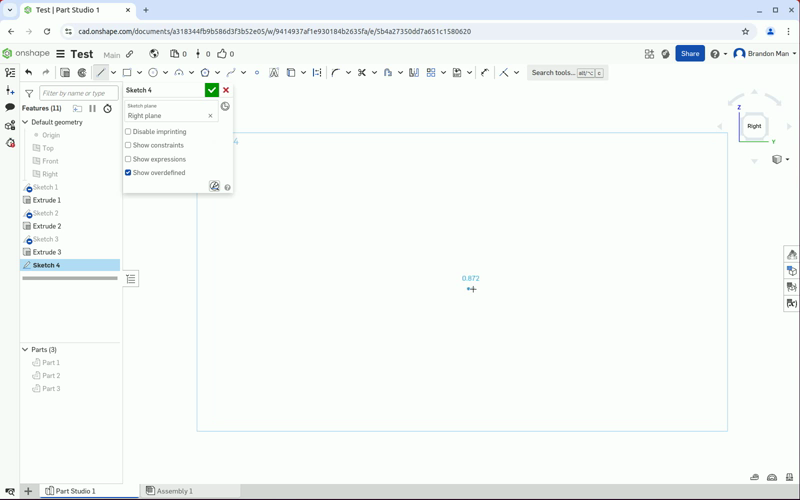
scroll(6)
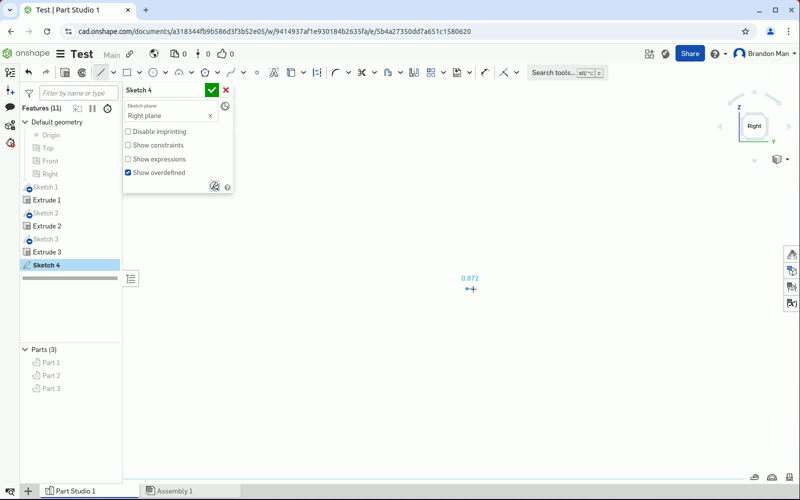
scroll(6)
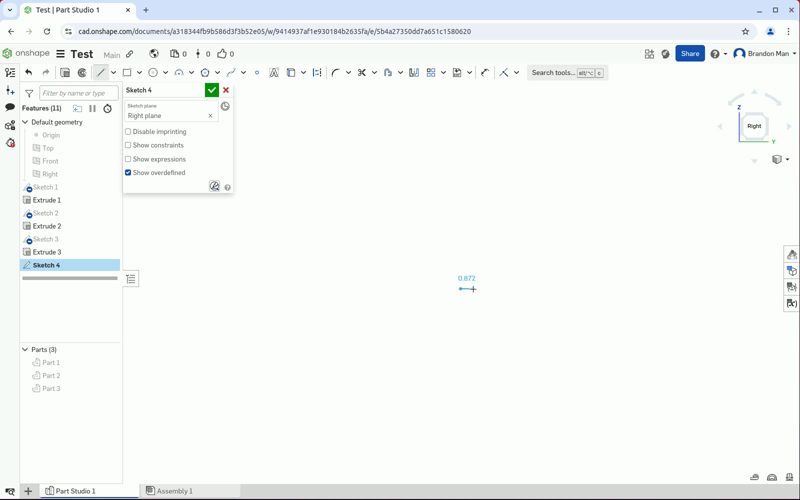
scroll(6)
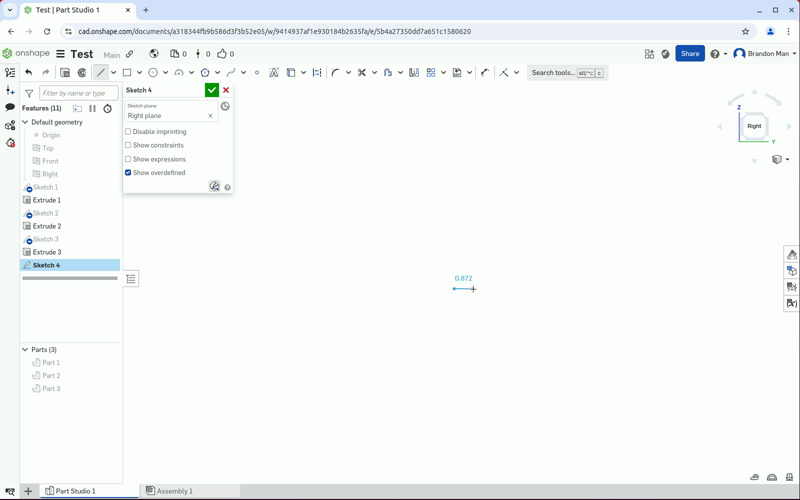
scroll(6)
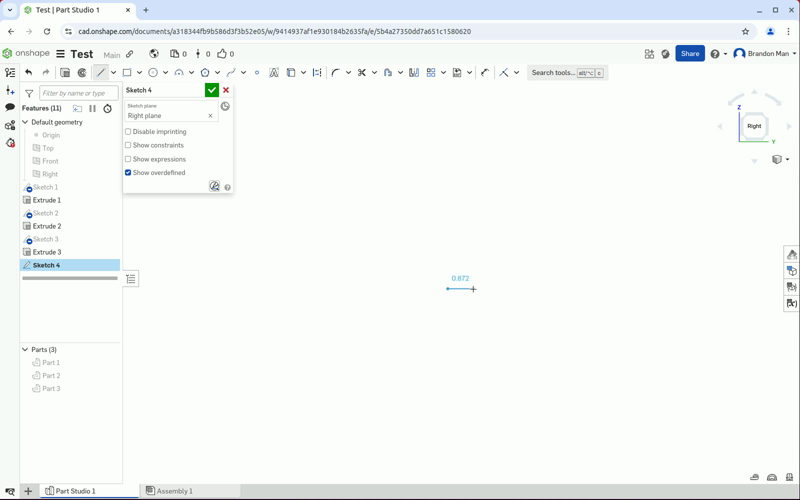
scroll(6)
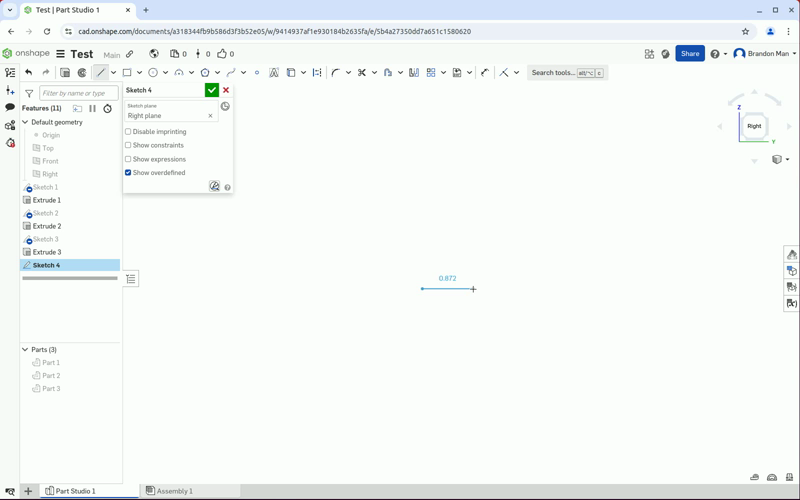
click(473, 288)
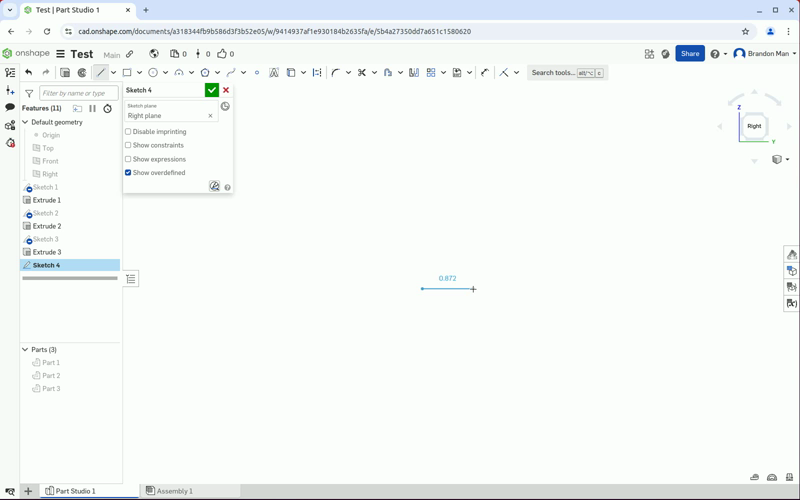
scroll(-6)
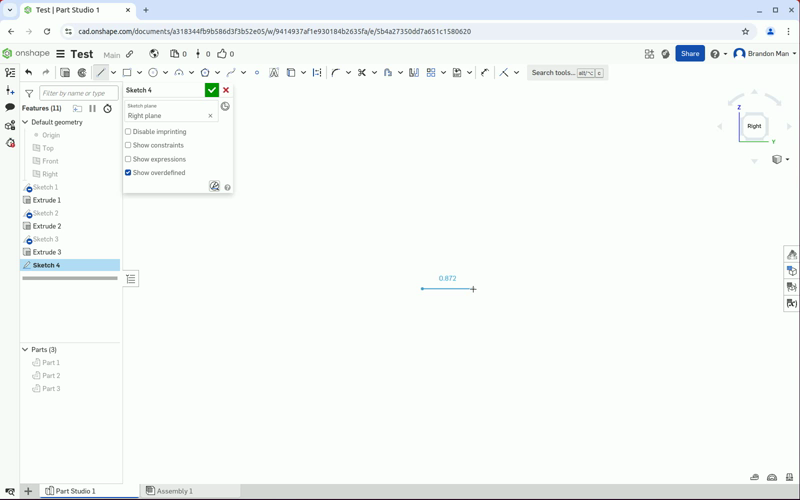
scroll(-6)
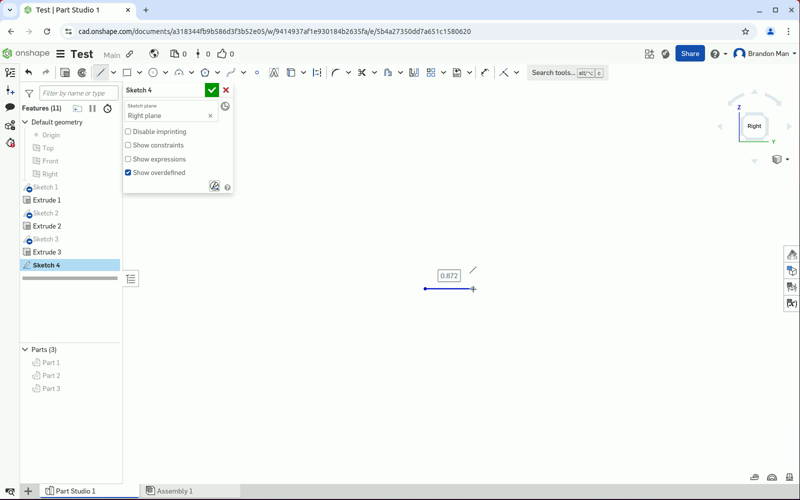
scroll(-6)
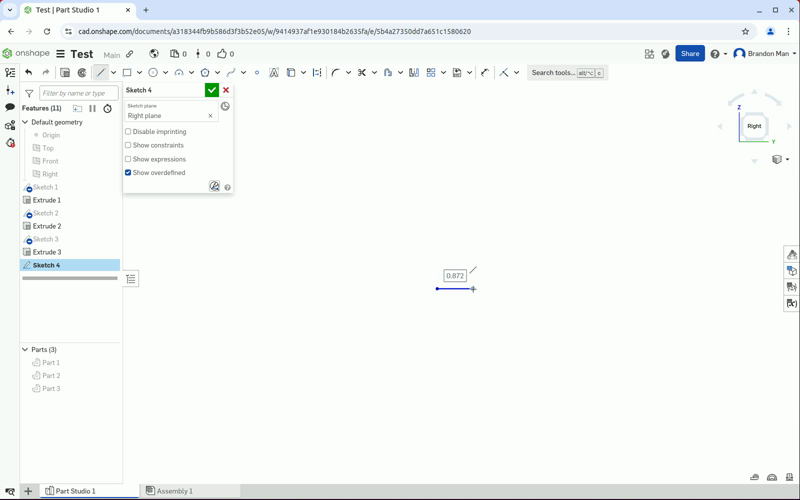
scroll(-6)
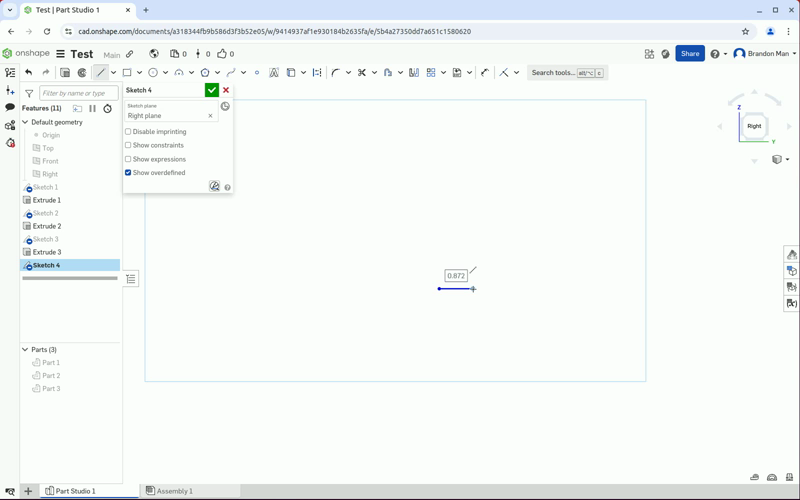
scroll(-6)
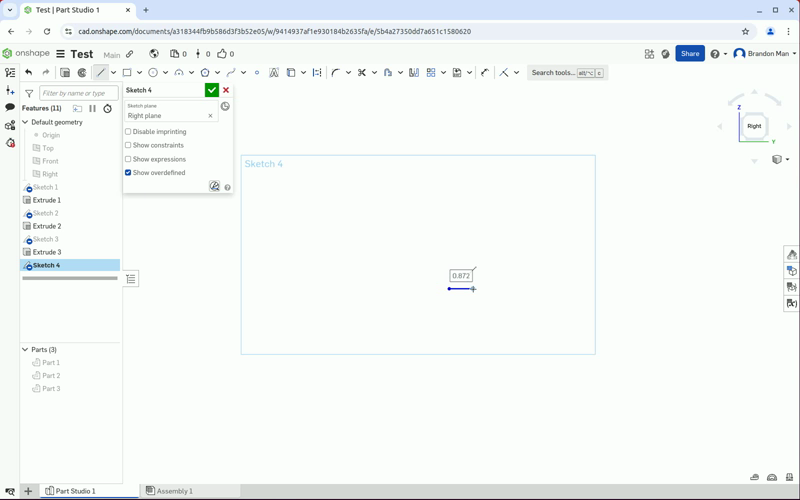
scroll(-6)
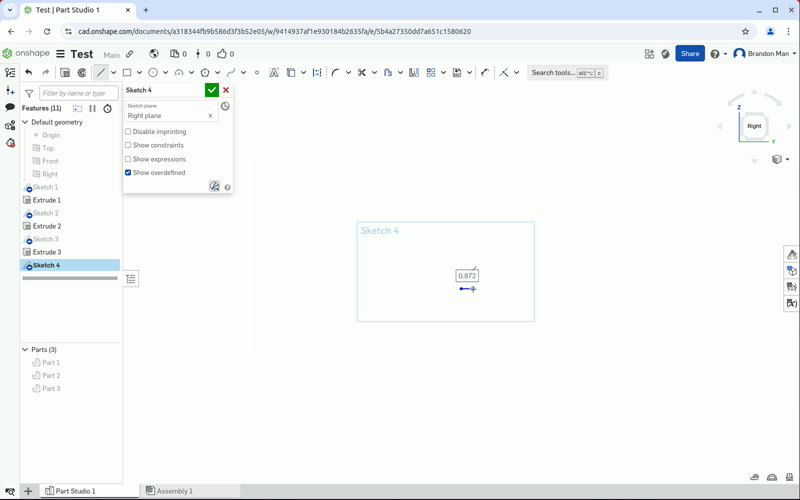
scroll(-6)
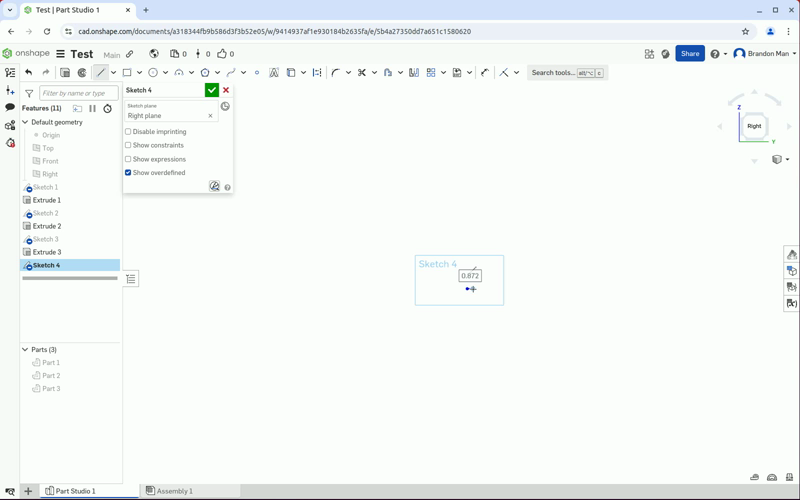
key_up(shift)
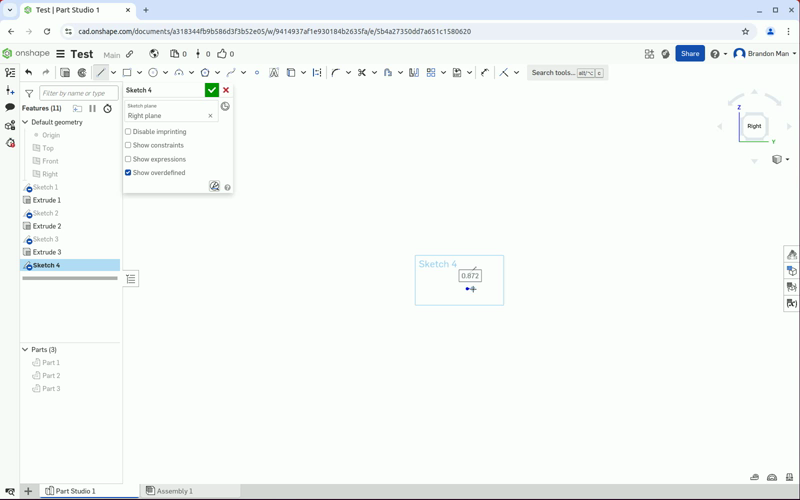
key_down(shift)
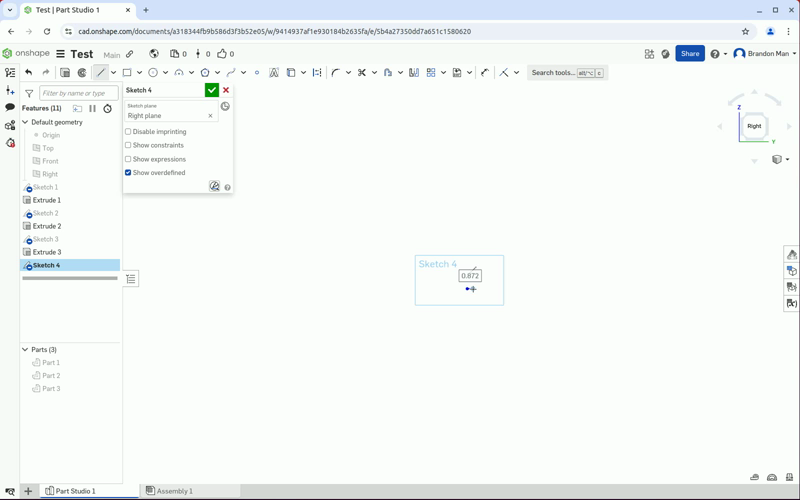
mouse_move(503, 288)
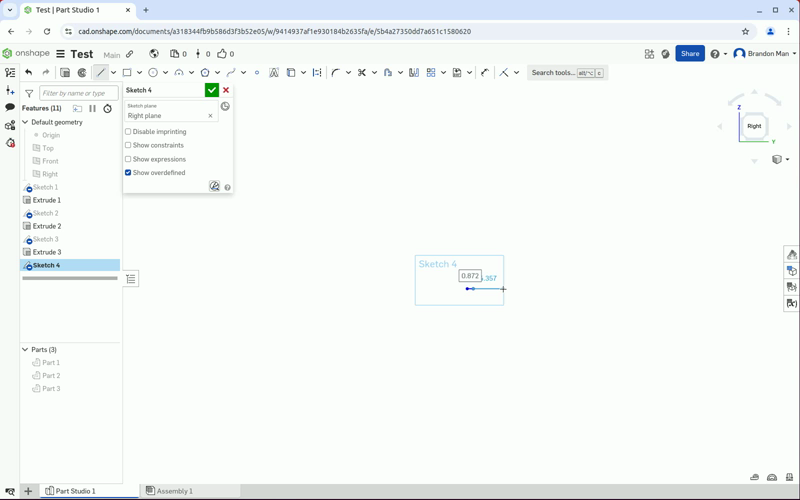
mouse_move(484, 288)
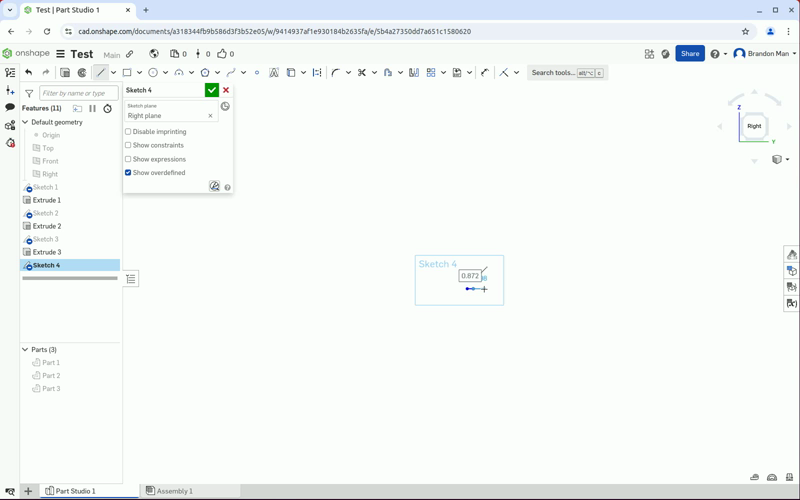
click(484, 288)
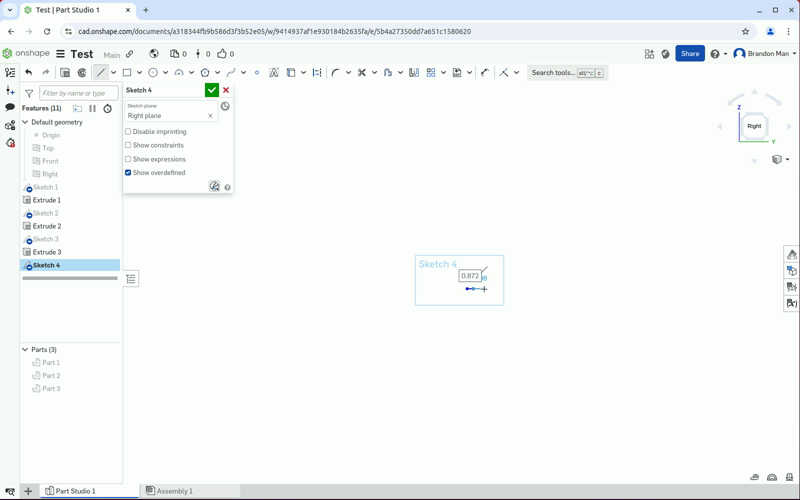
key_up(shift)
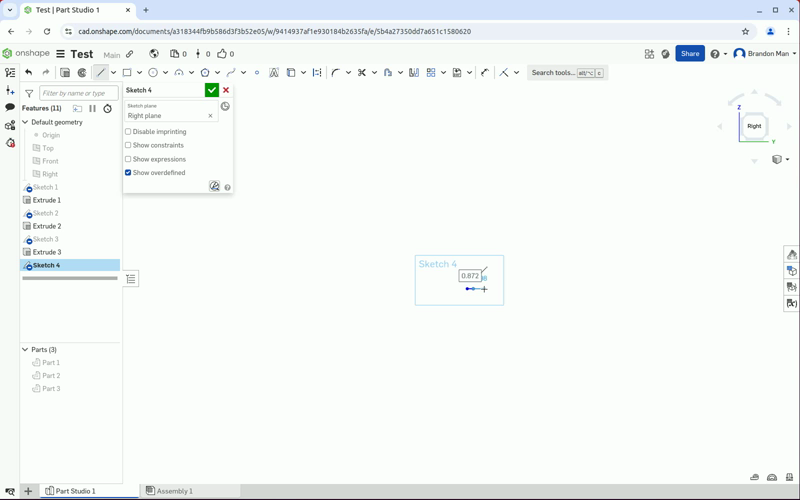
key_down(shift)
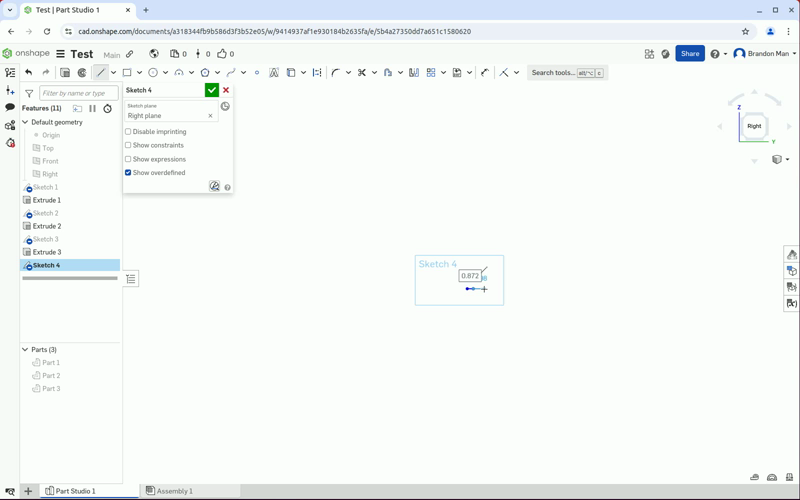
mouse_move(514, 288)
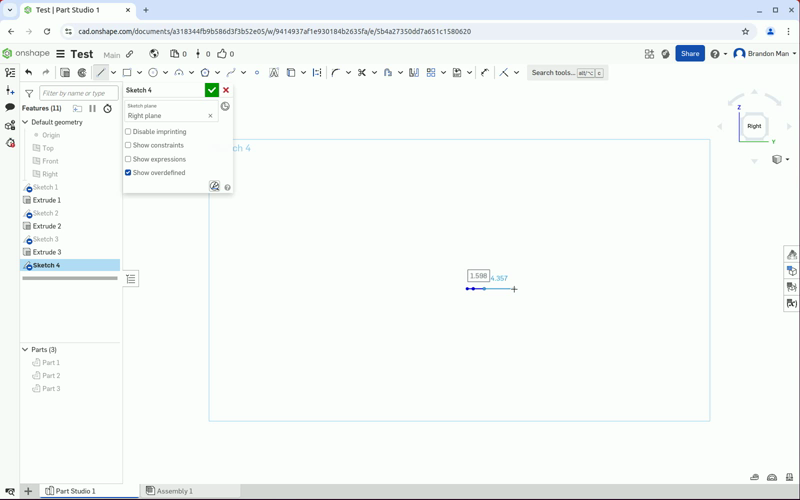
mouse_move(484, 285)
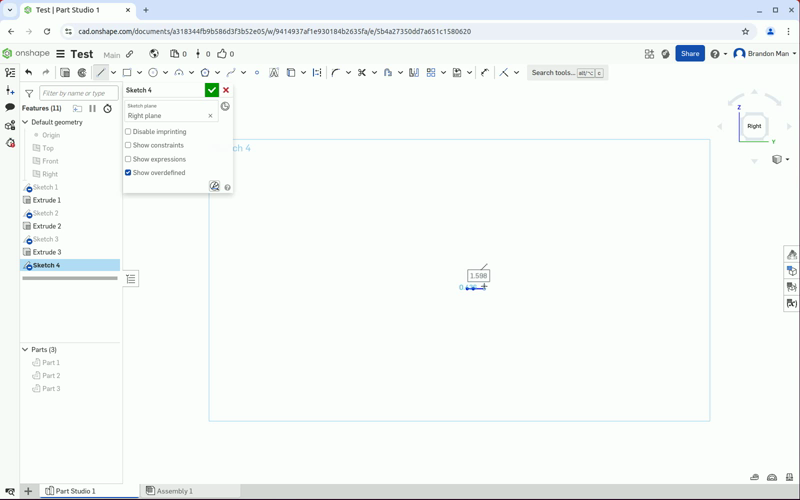
scroll(6)
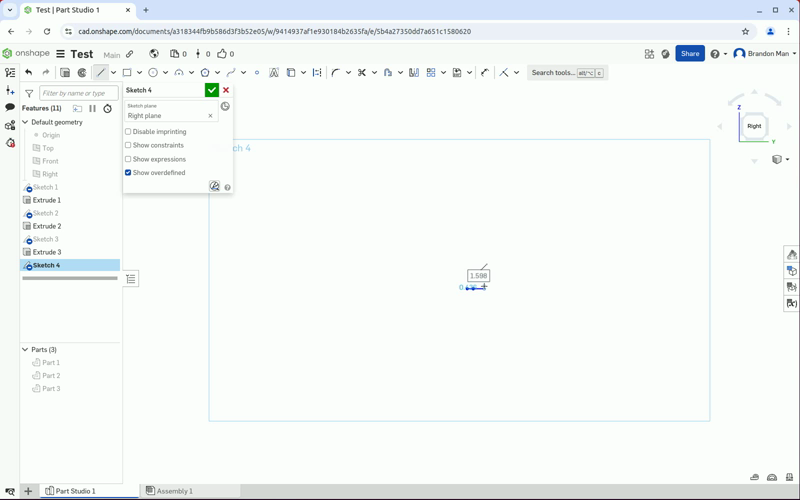
scroll(6)
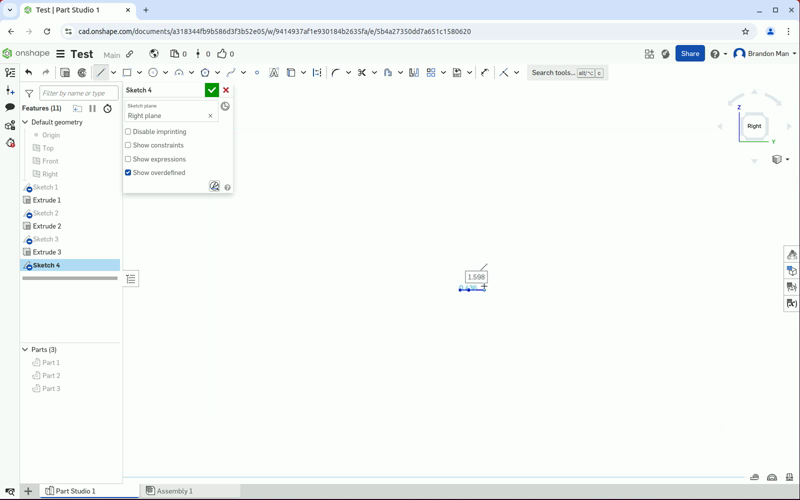
scroll(6)
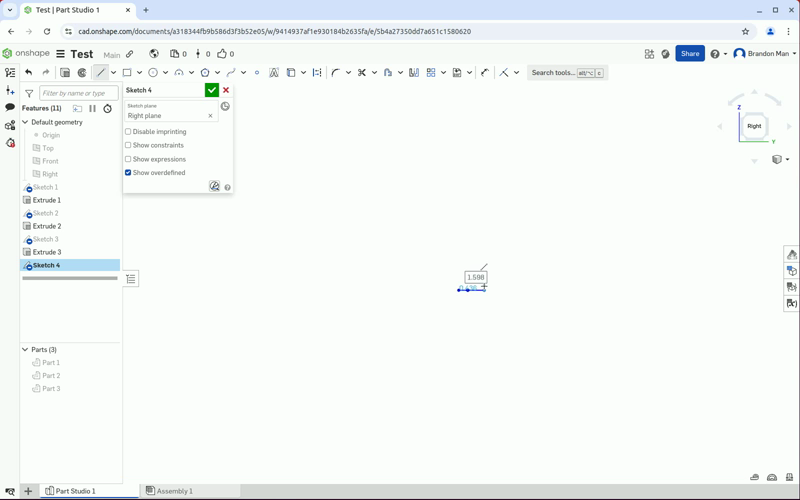
scroll(6)
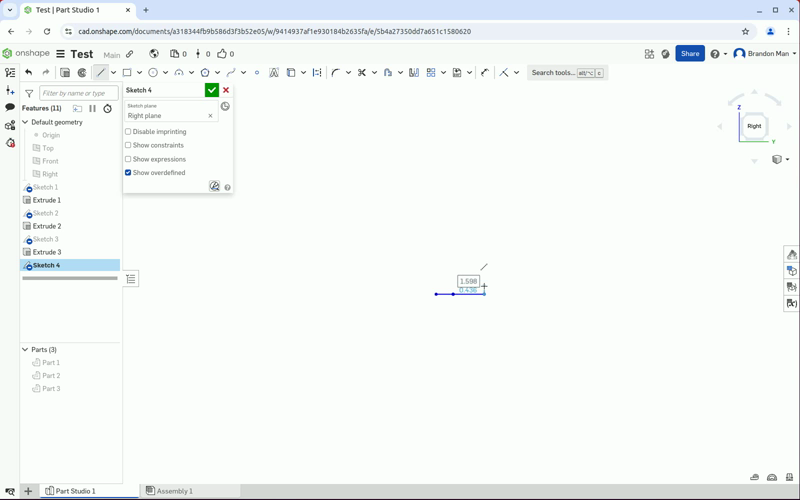
scroll(6)
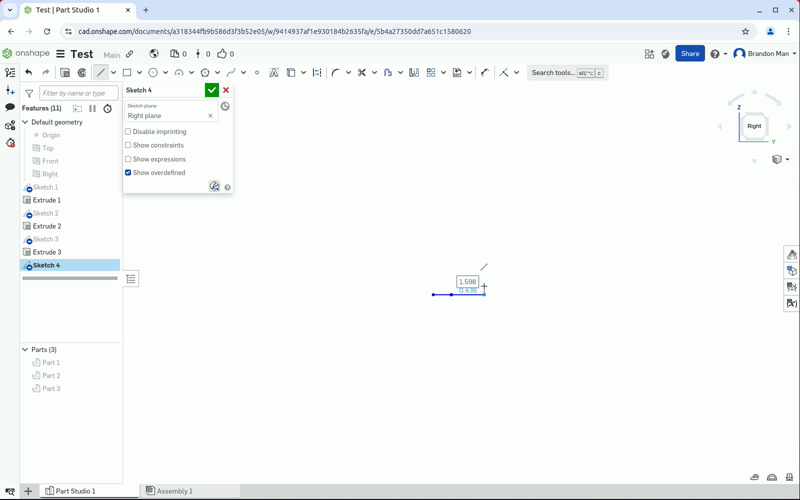
scroll(6)
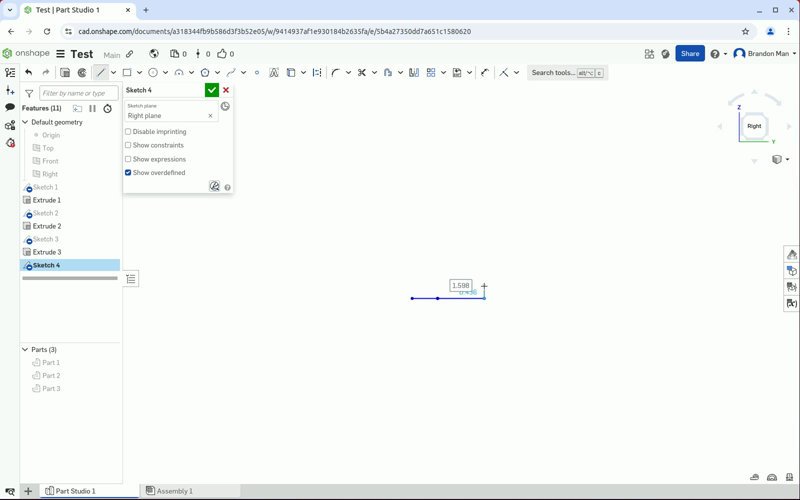
scroll(6)
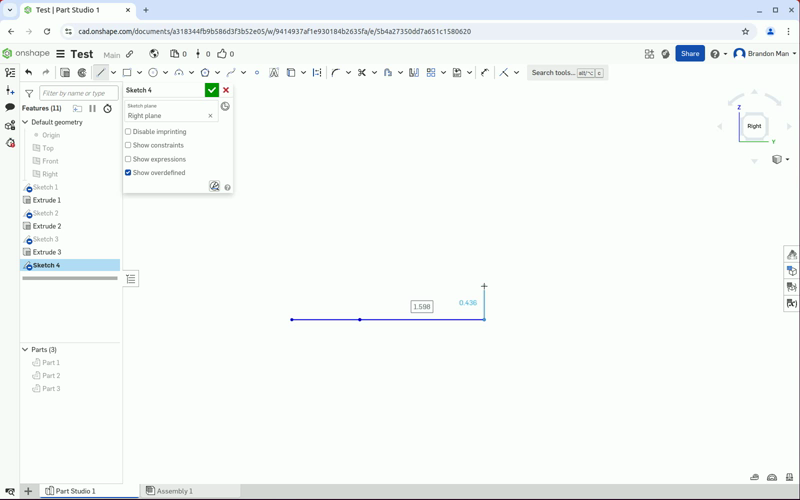
click(484, 285)
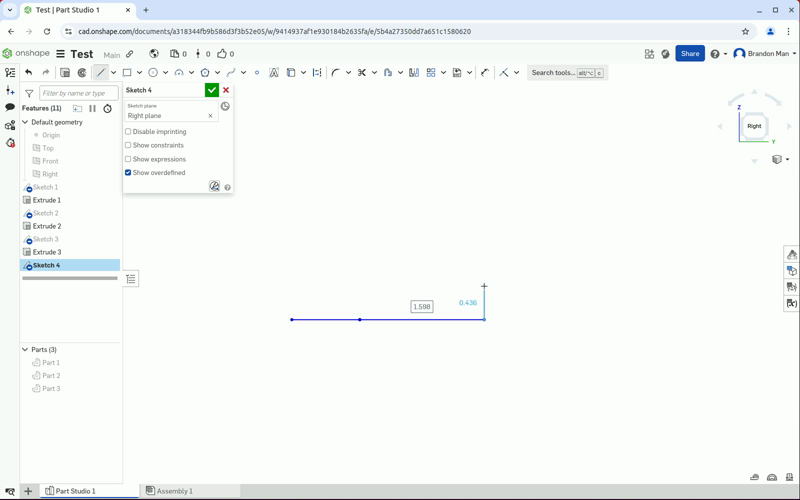
scroll(-6)
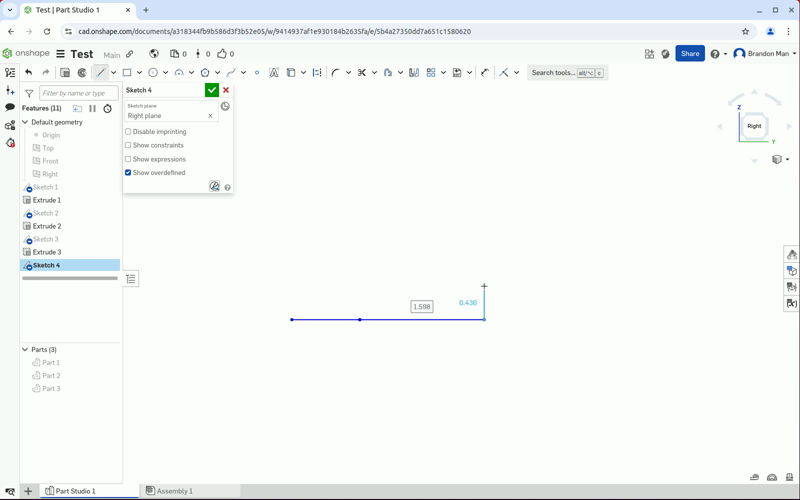
scroll(-6)
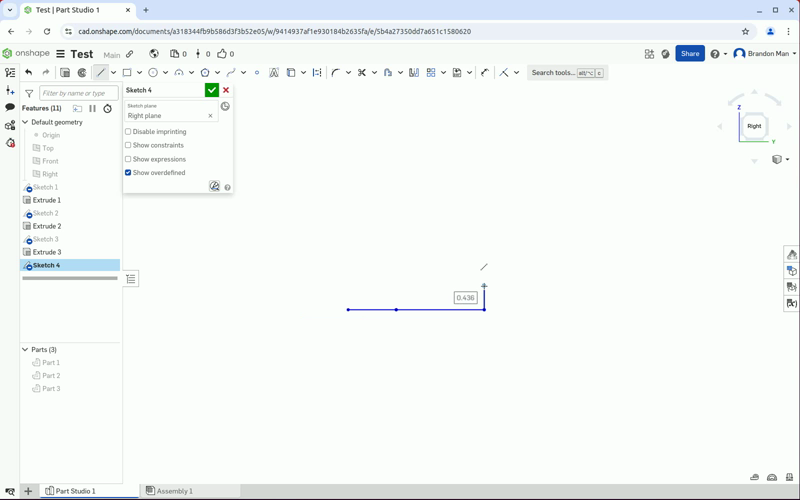
scroll(-6)
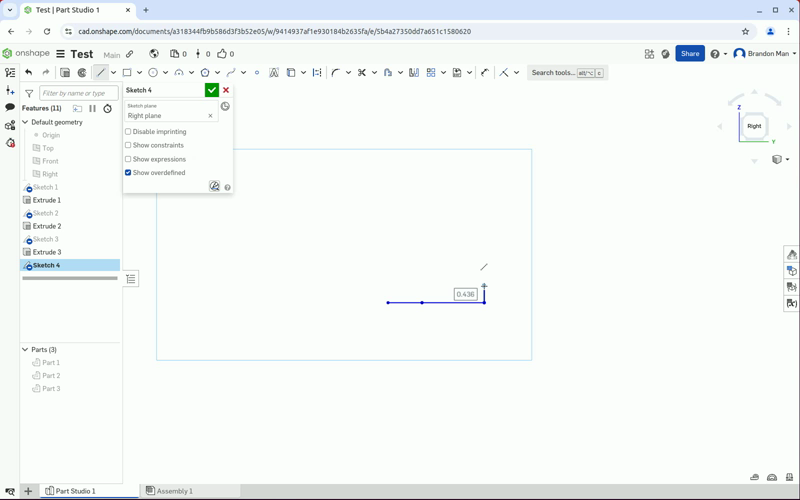
scroll(-6)
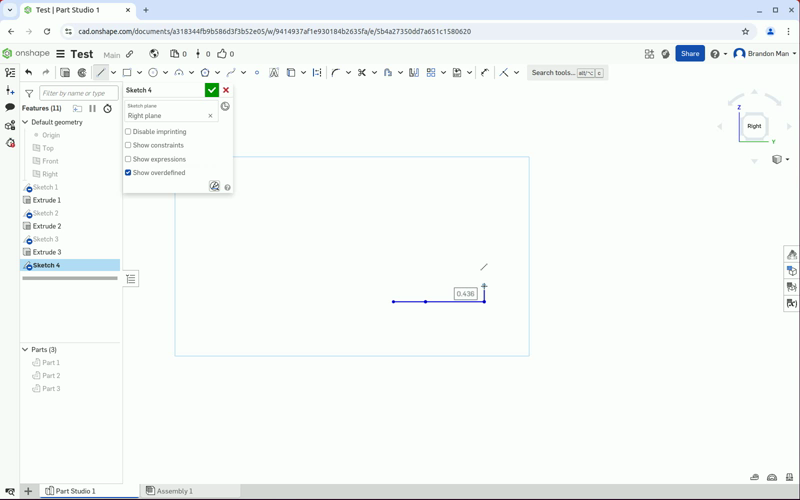
scroll(-6)
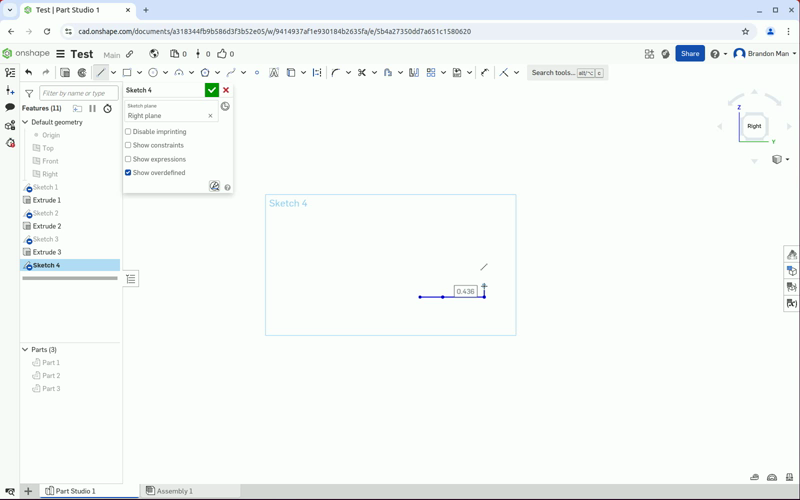
scroll(-6)
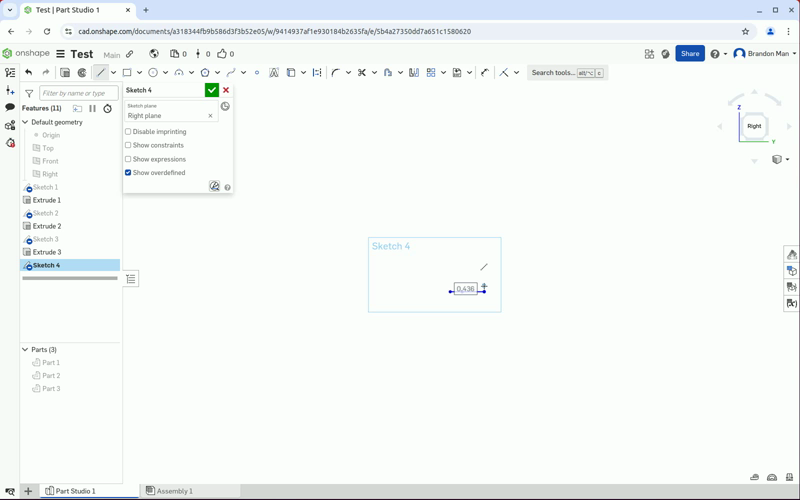
scroll(-6)
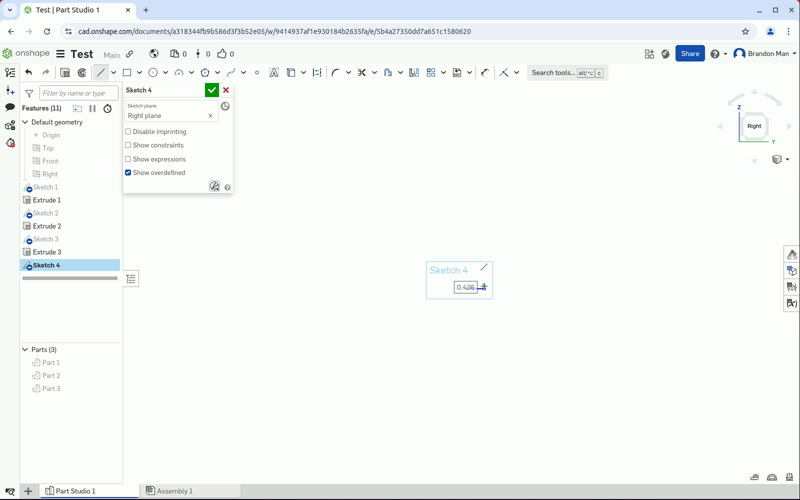
key_up(shift)
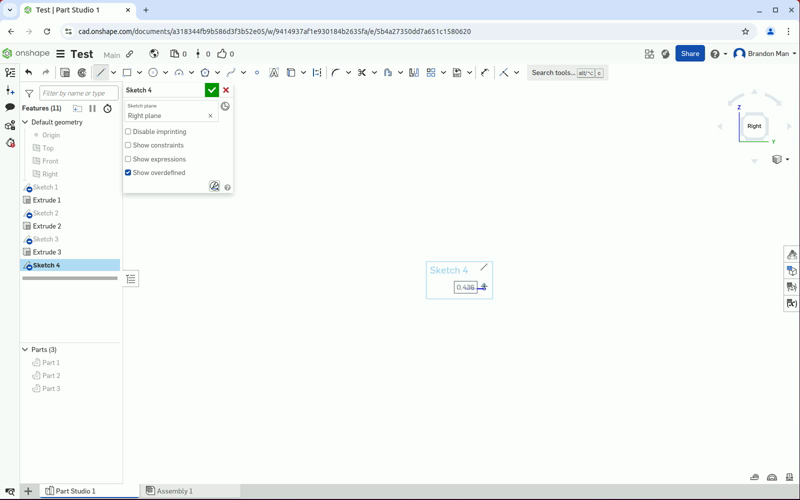
key_down(shift)
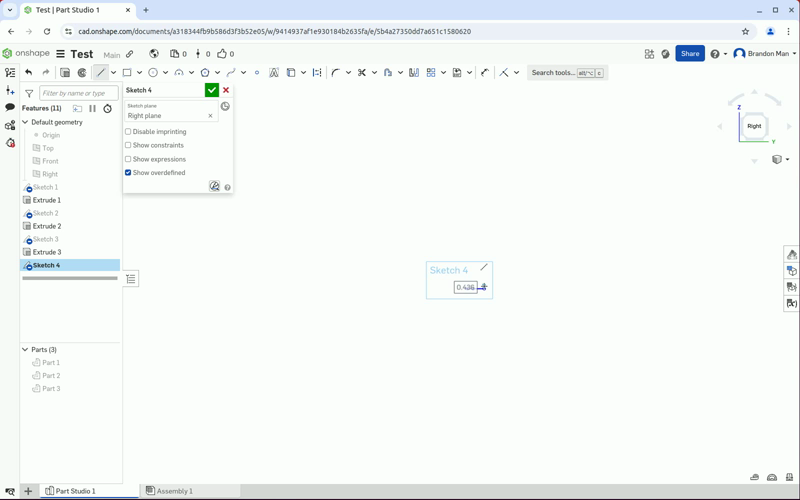
mouse_move(514, 285)
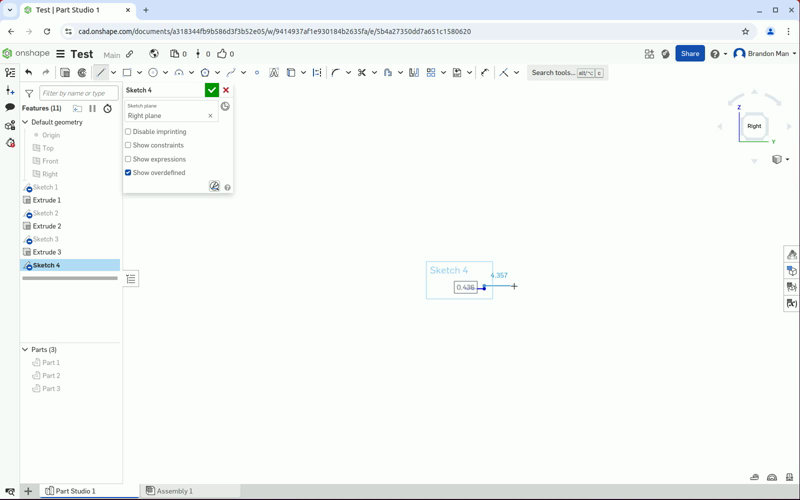
mouse_move(473, 285)
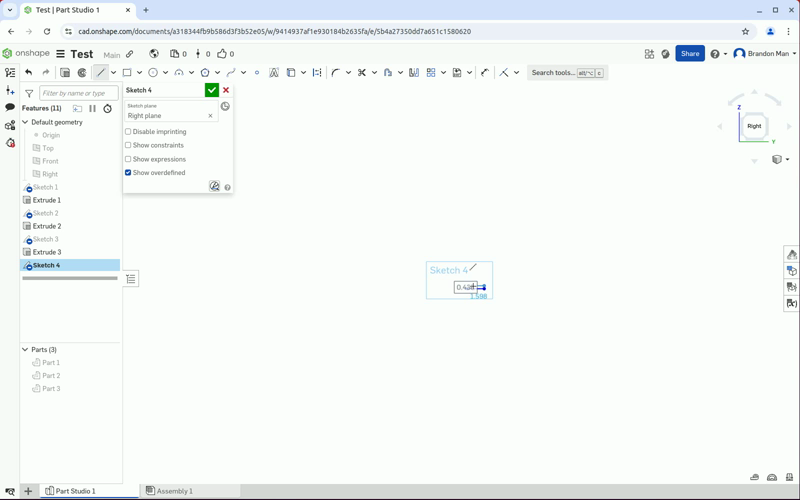
scroll(6)
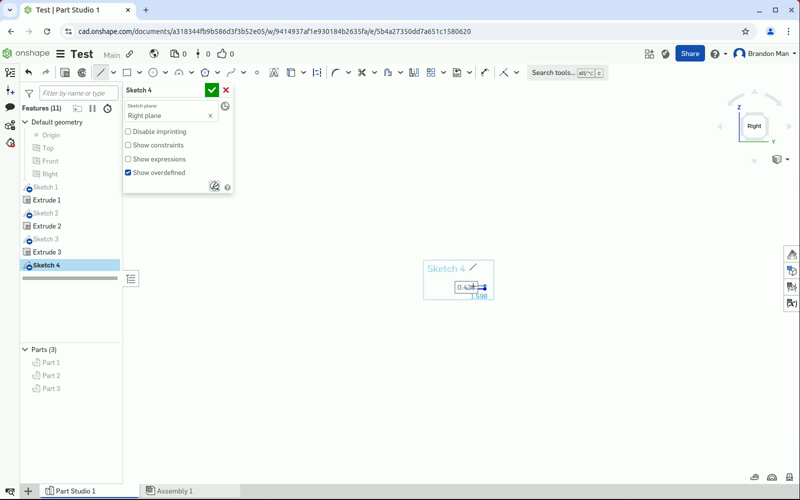
scroll(6)
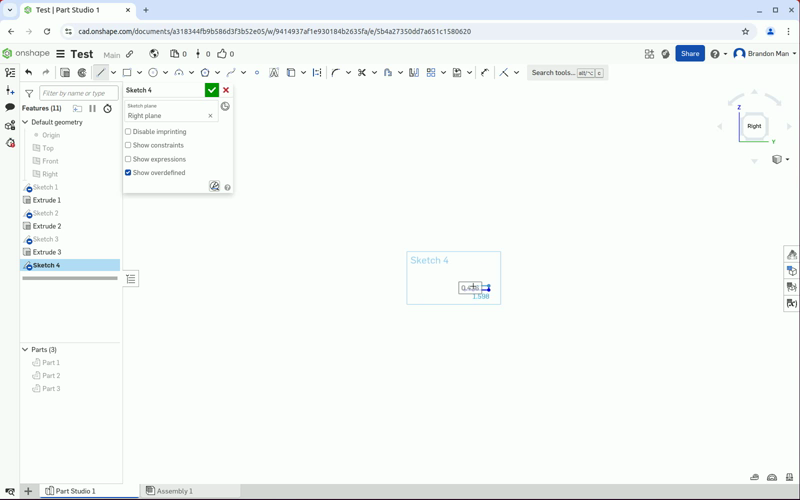
scroll(6)
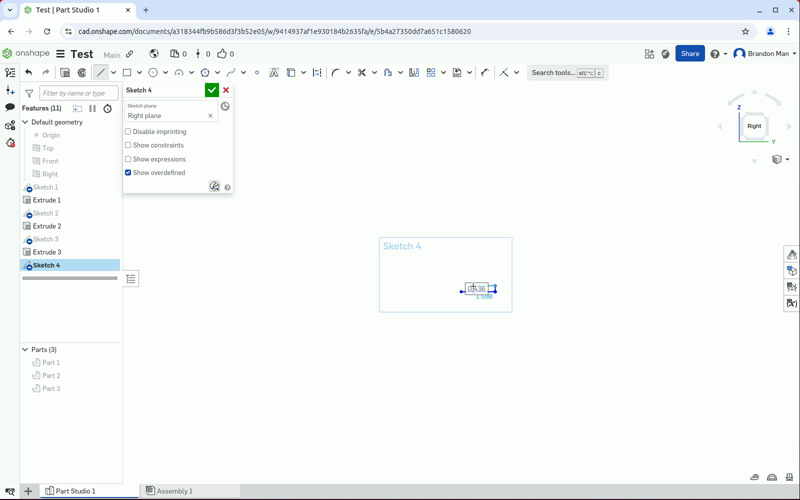
scroll(6)
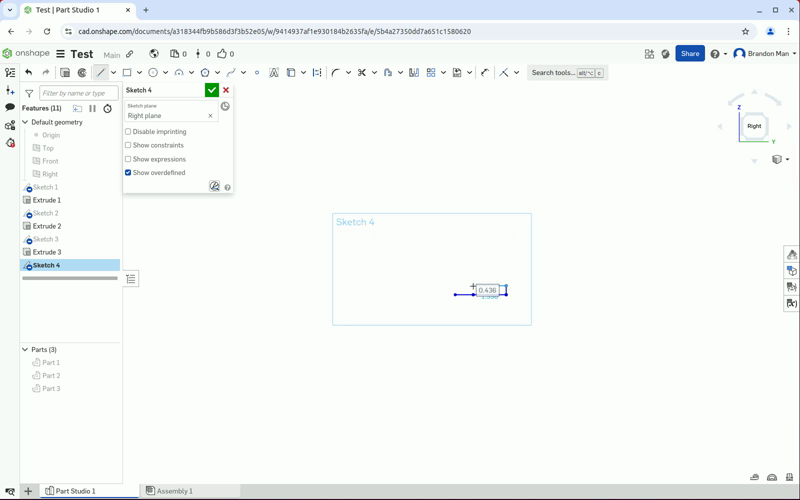
scroll(6)
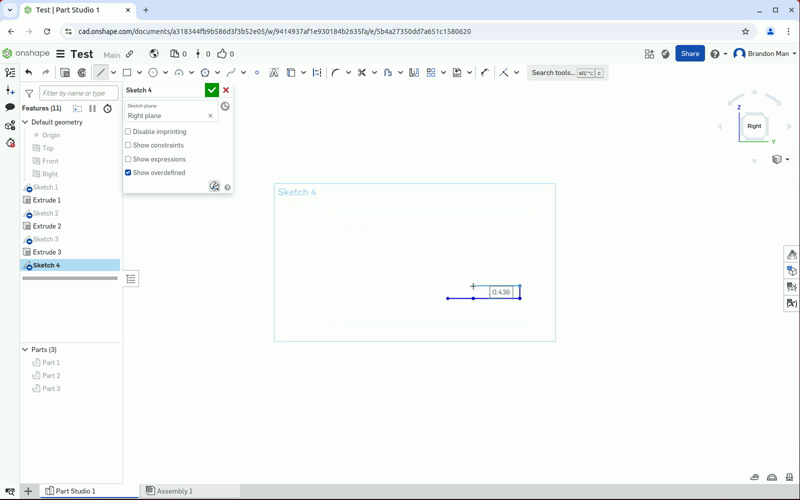
scroll(6)
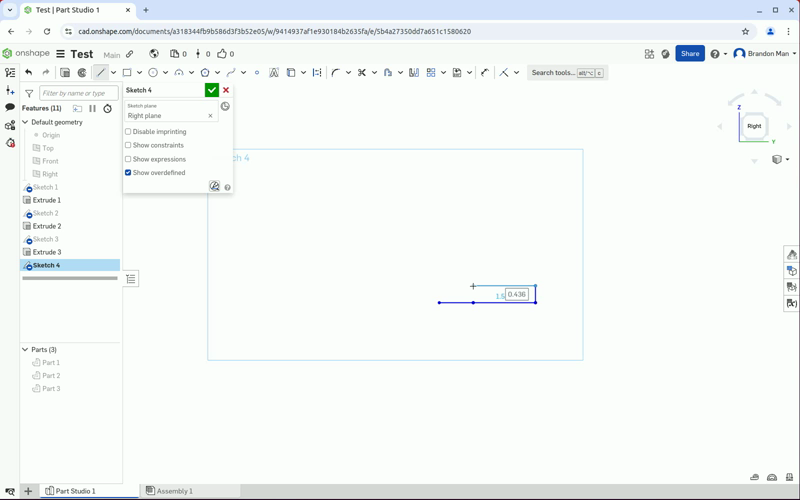
scroll(6)
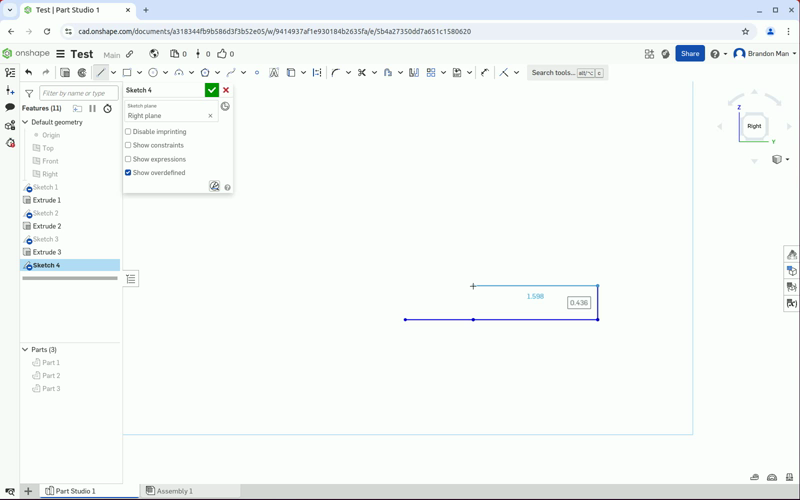
click(473, 285)
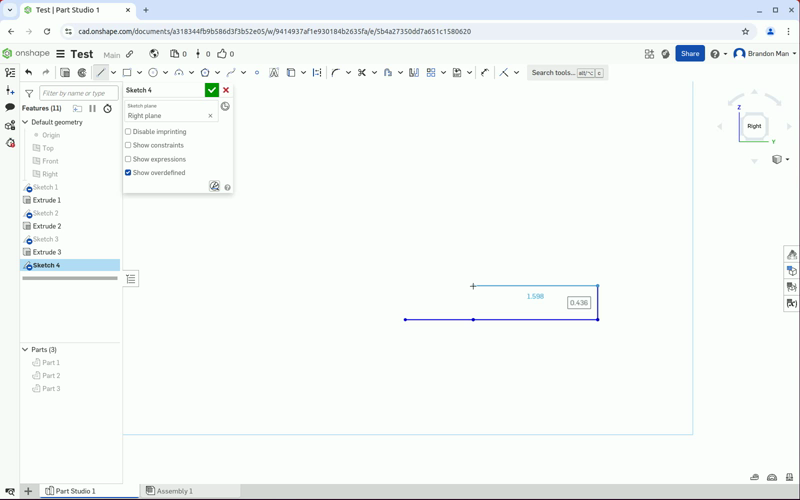
scroll(-6)
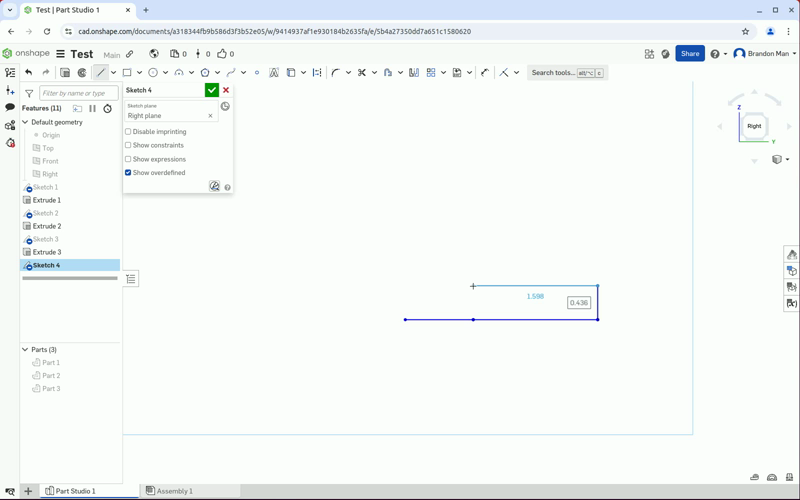
scroll(-6)
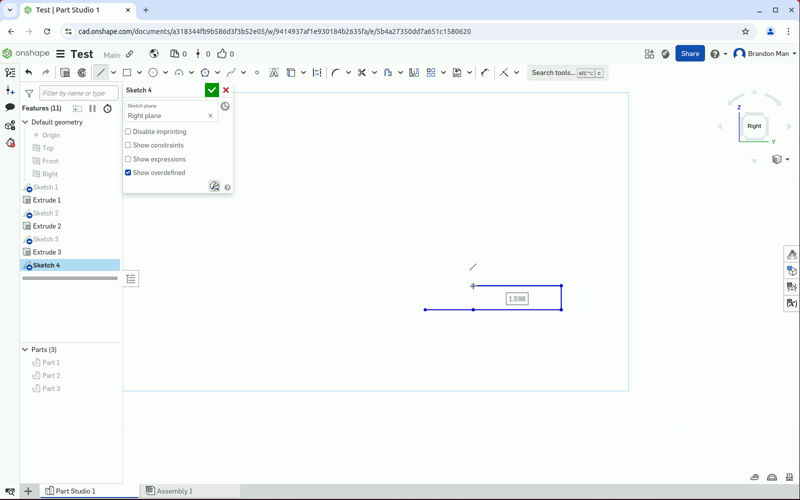
scroll(-6)
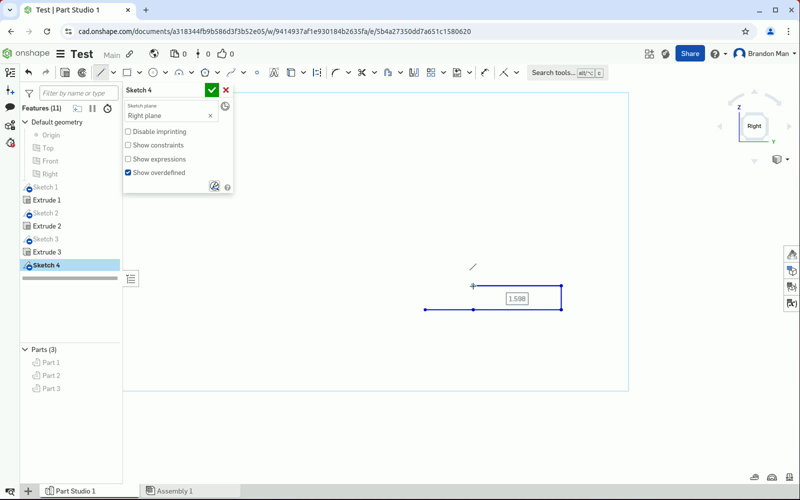
scroll(-6)
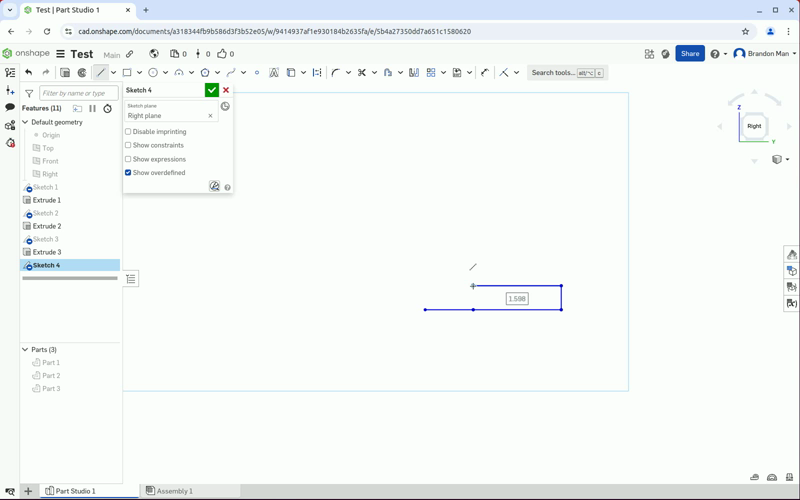
scroll(-6)
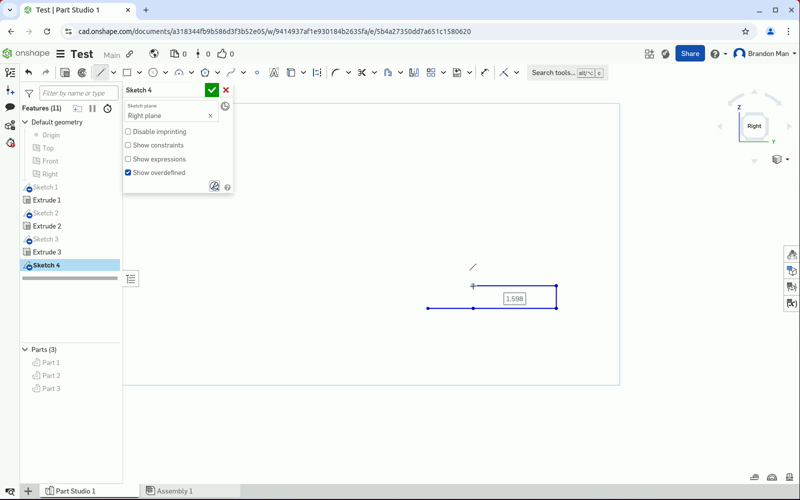
scroll(-6)
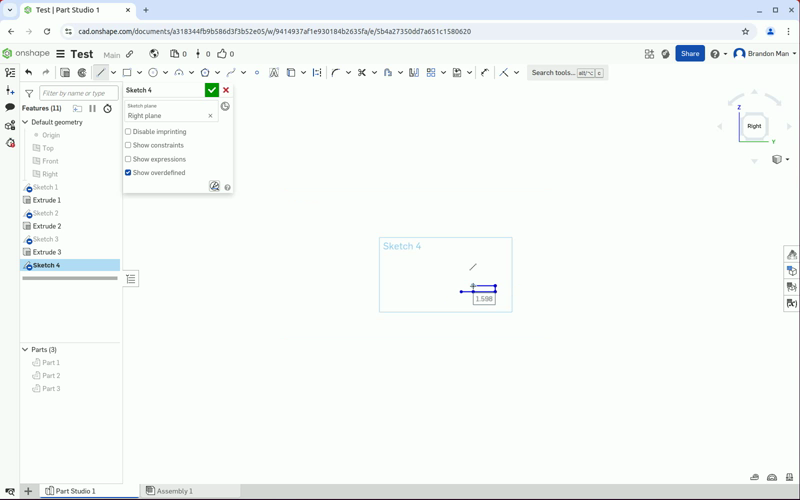
scroll(-6)
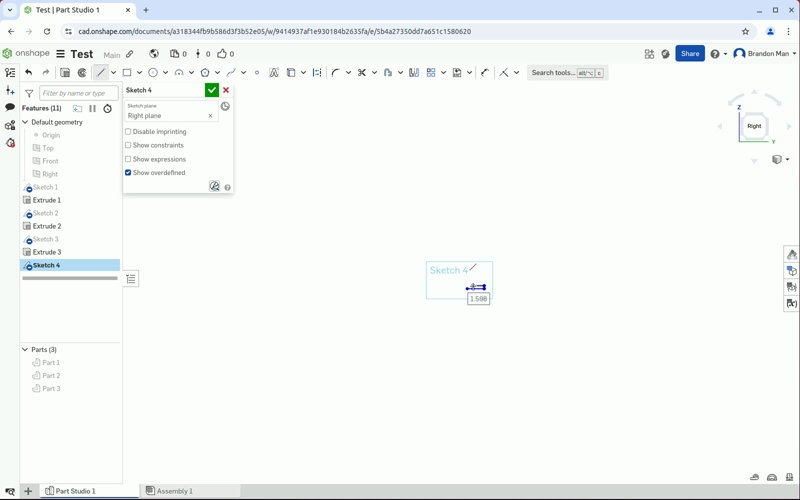
key_up(shift)
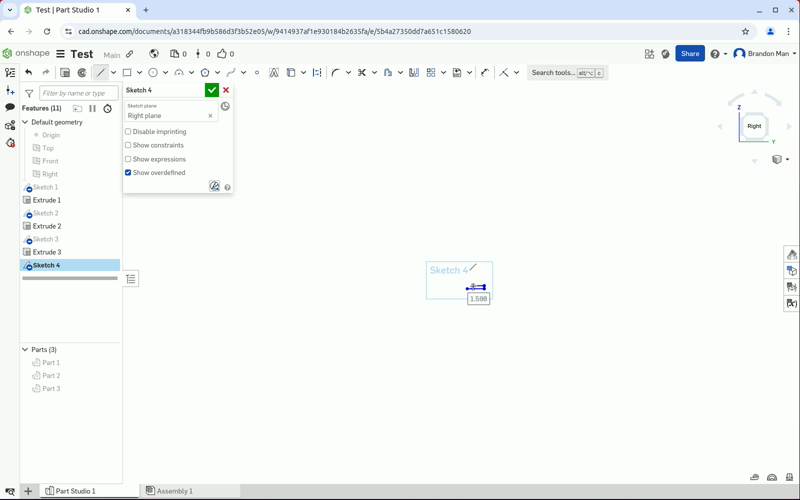
key_down(shift)
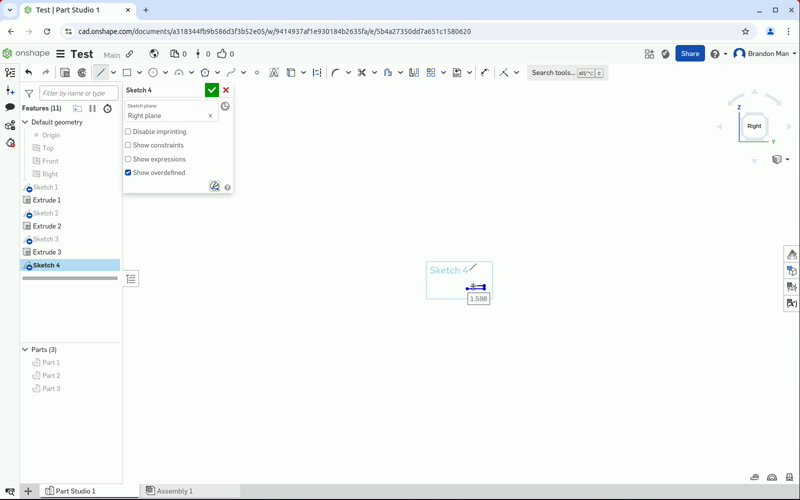
mouse_move(503, 285)
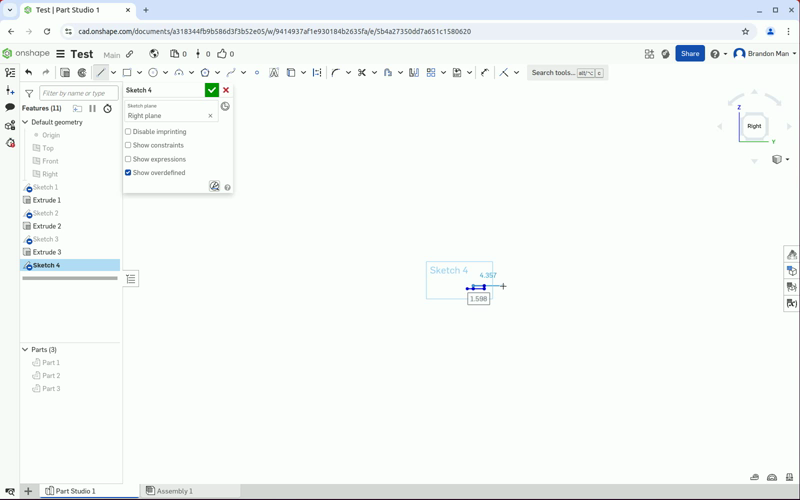
mouse_move(473, 267)
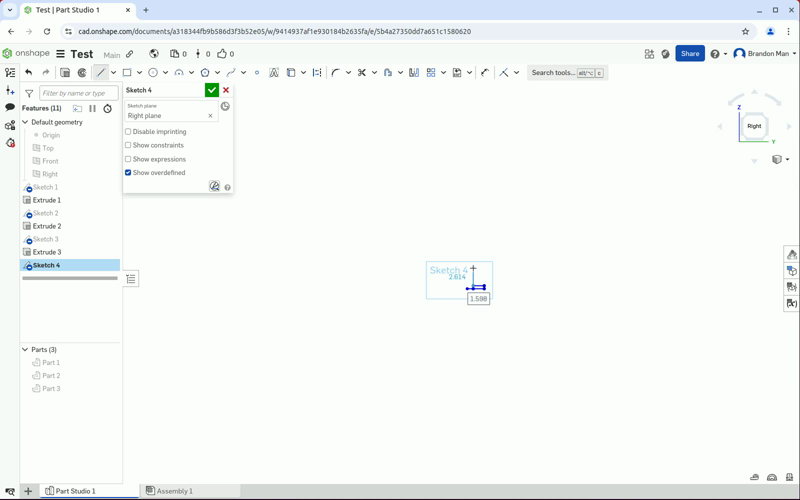
click(473, 267)
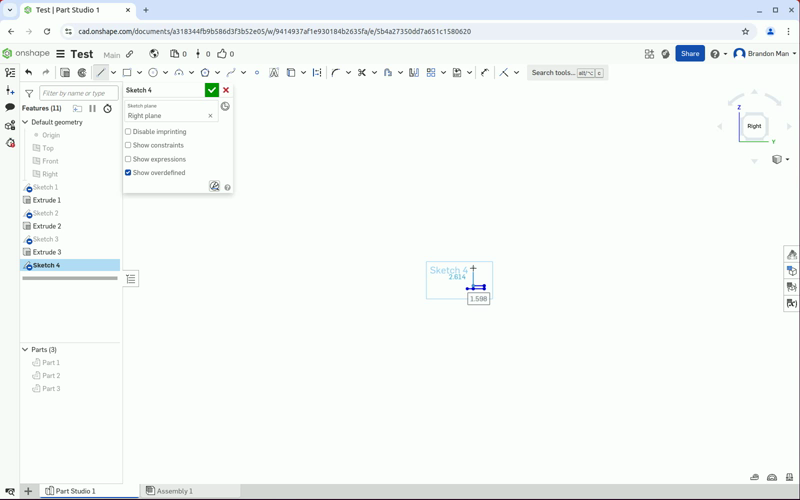
key_up(shift)
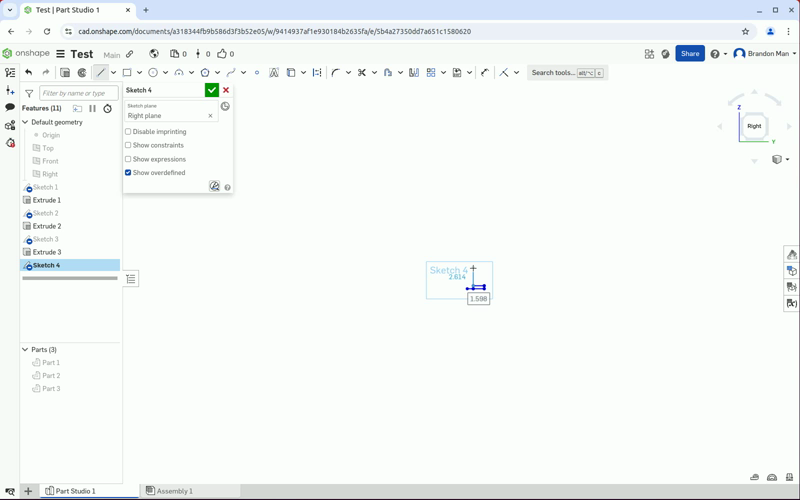
key_down(shift)
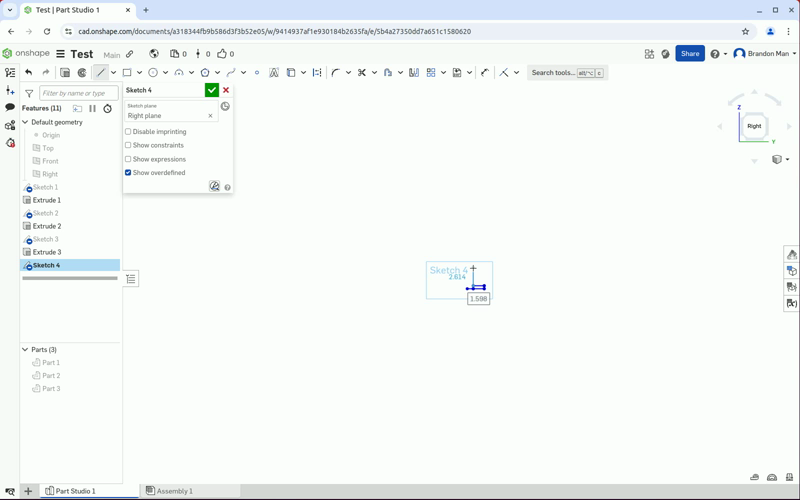
mouse_move(503, 267)
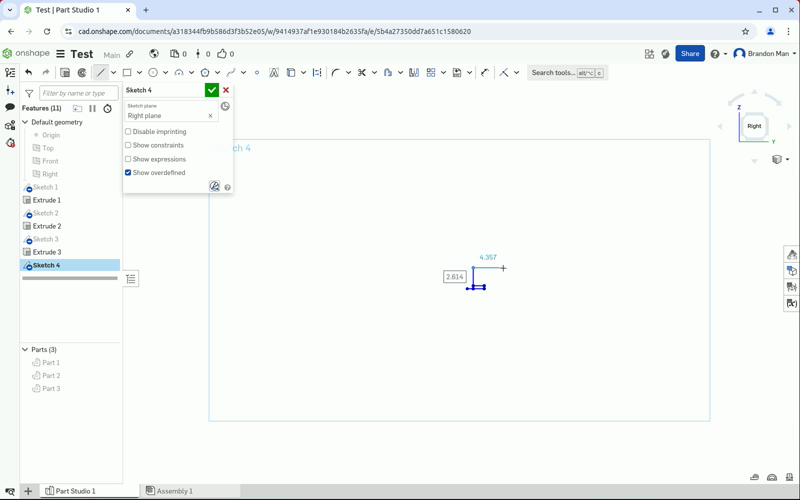
mouse_move(468, 267)
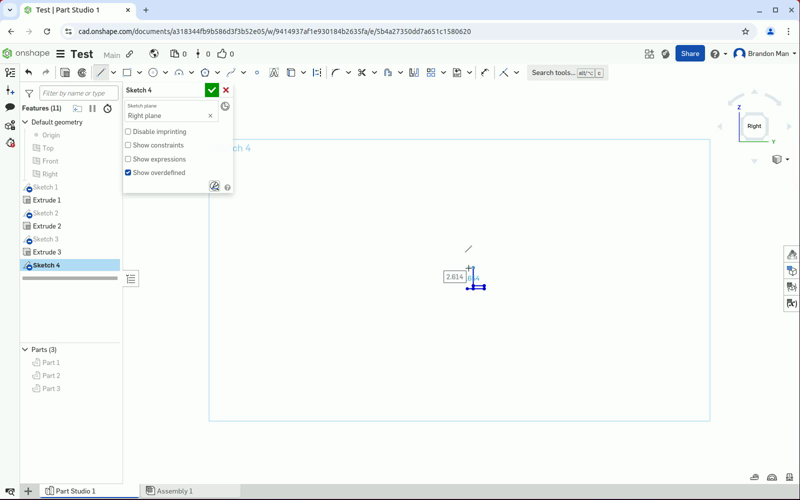
scroll(6)
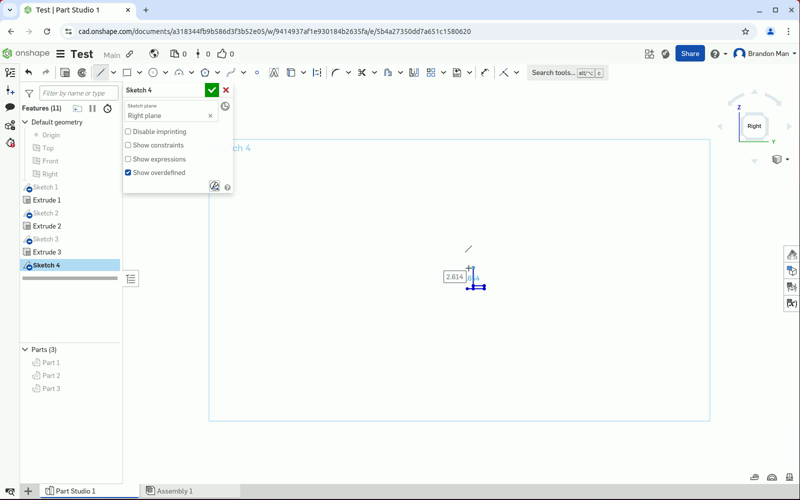
scroll(6)
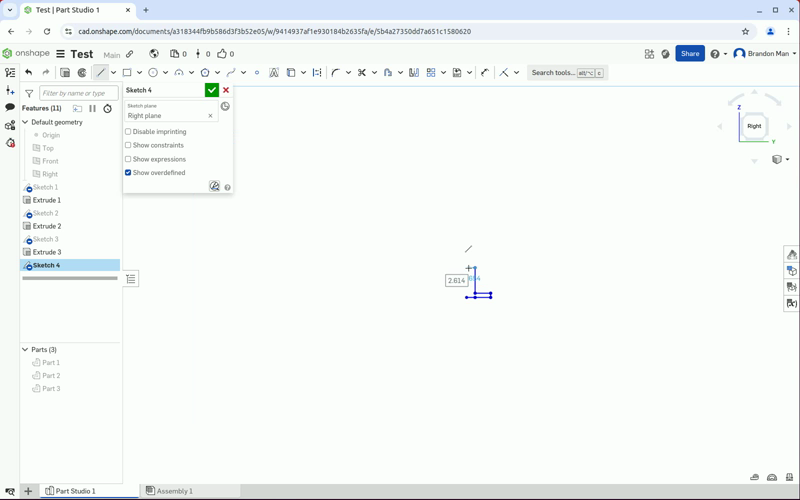
scroll(6)
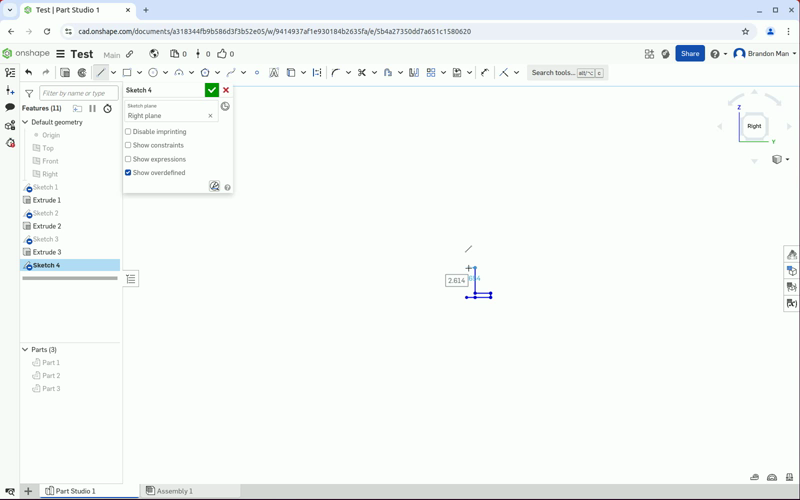
scroll(6)
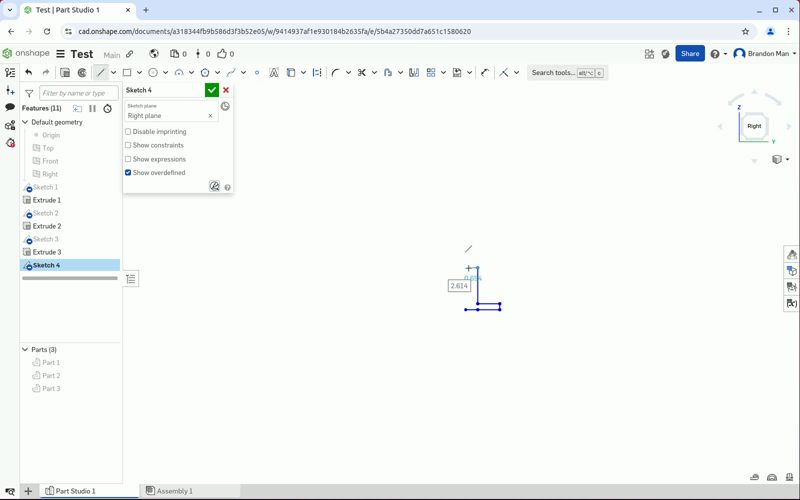
scroll(6)
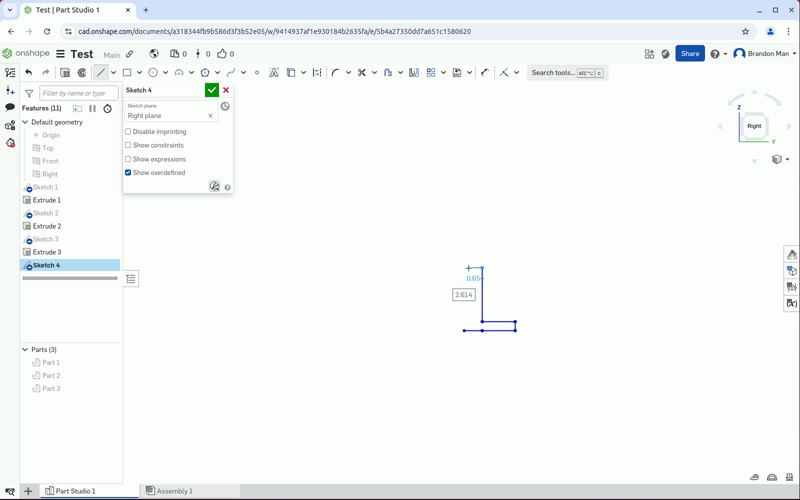
scroll(6)
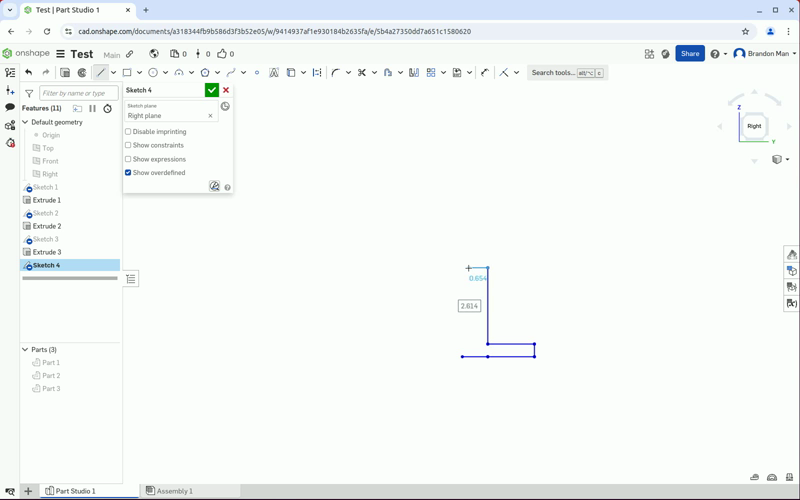
scroll(6)
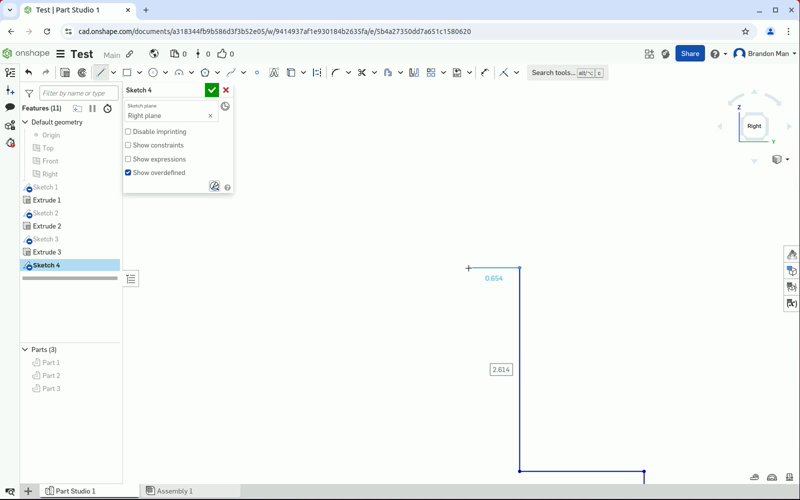
click(468, 267)
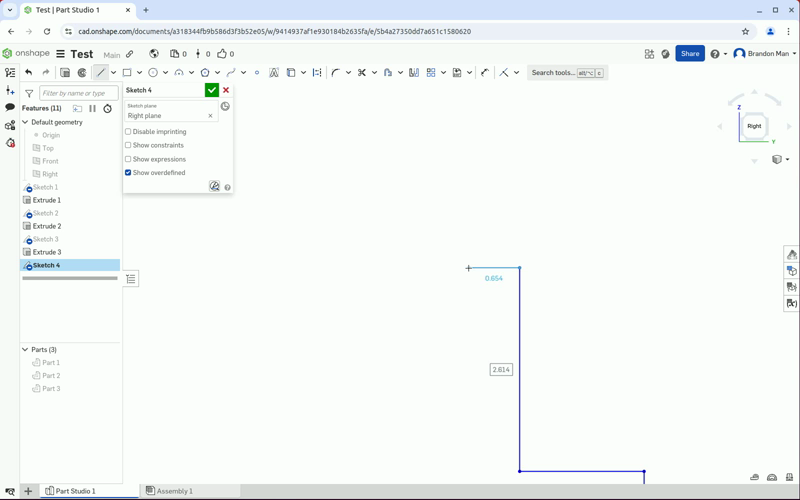
scroll(-6)
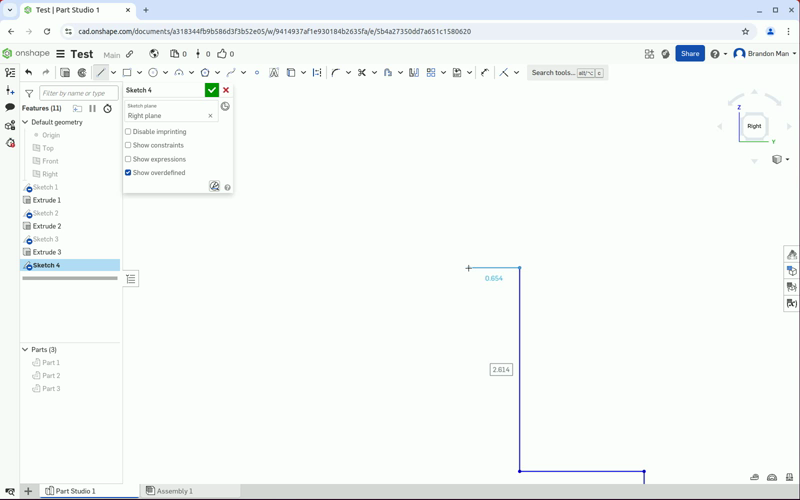
scroll(-6)
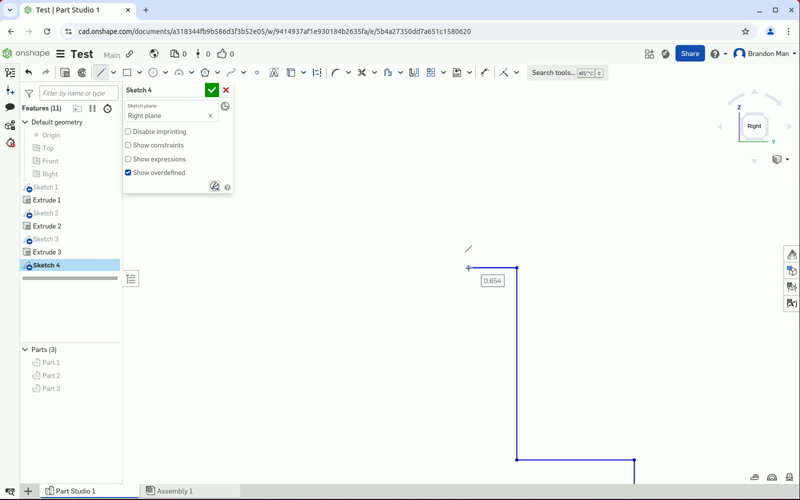
scroll(-6)
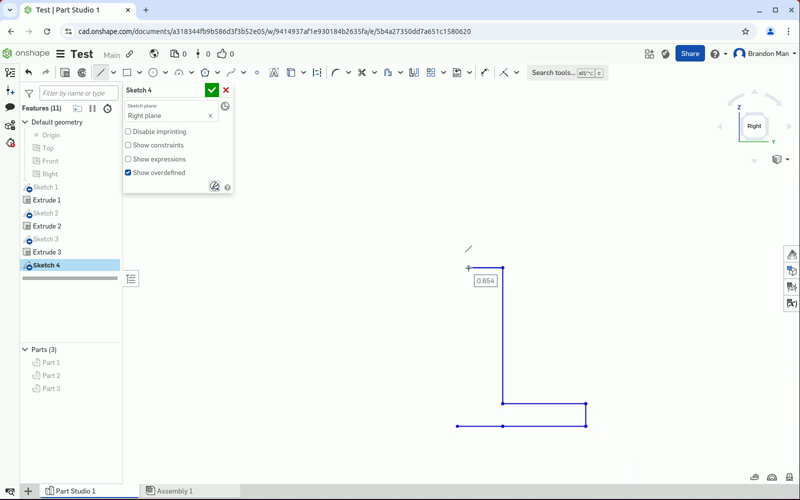
scroll(-6)
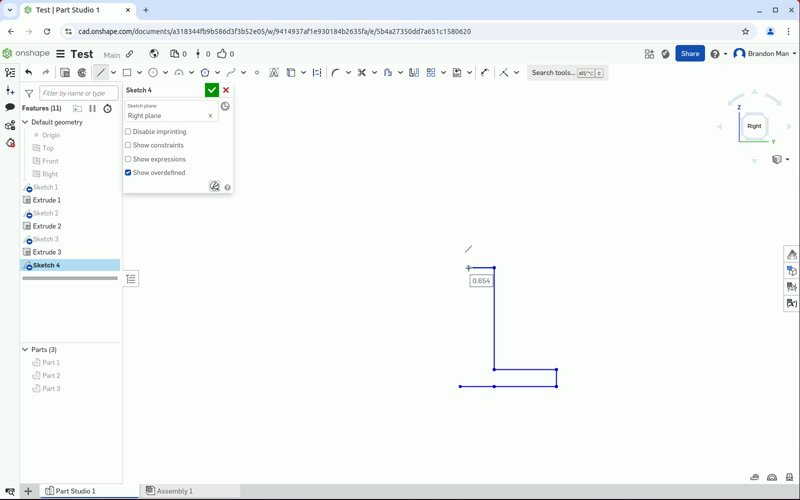
scroll(-6)
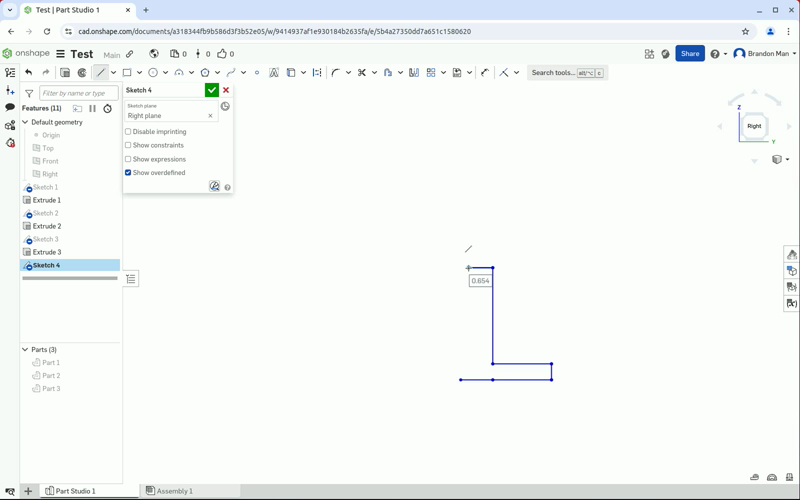
scroll(-6)
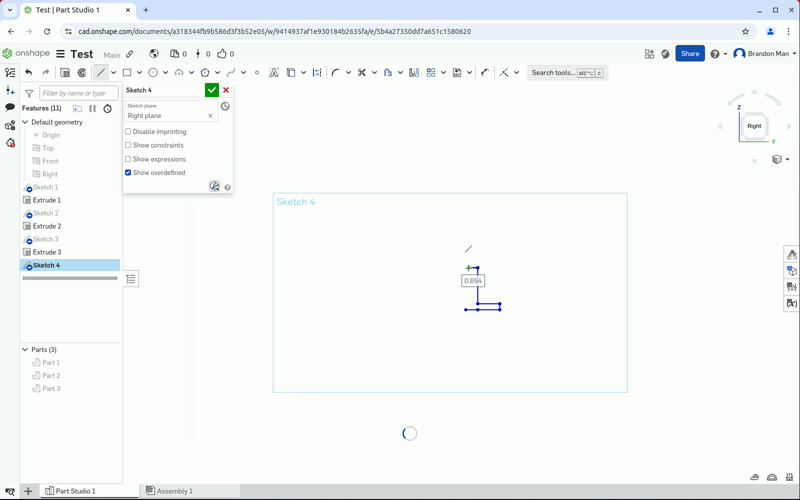
scroll(-6)
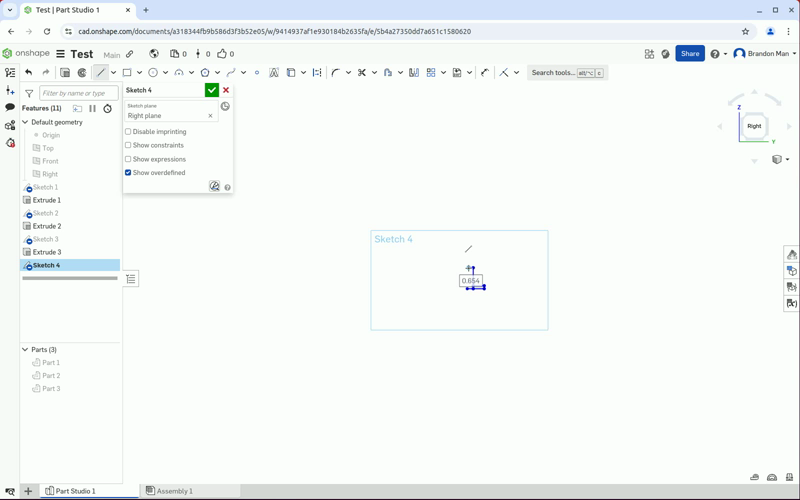
key_up(shift)
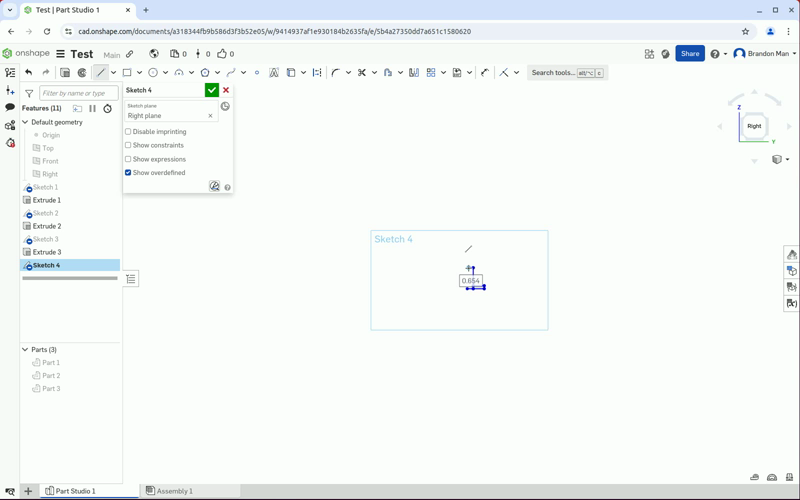
mouse_move(498, 267)
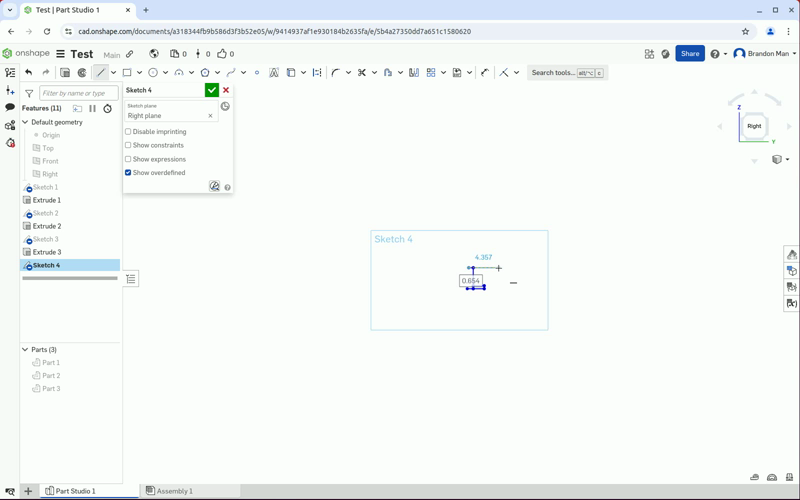
key_down(shift)
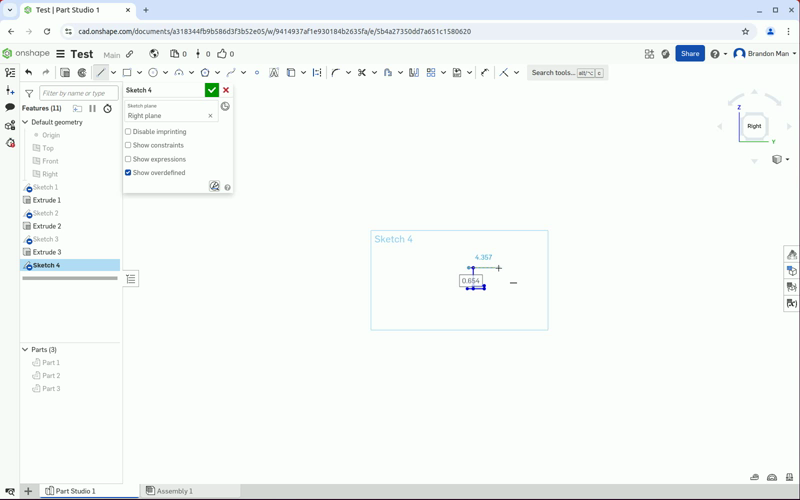
mouse_move(468, 288)
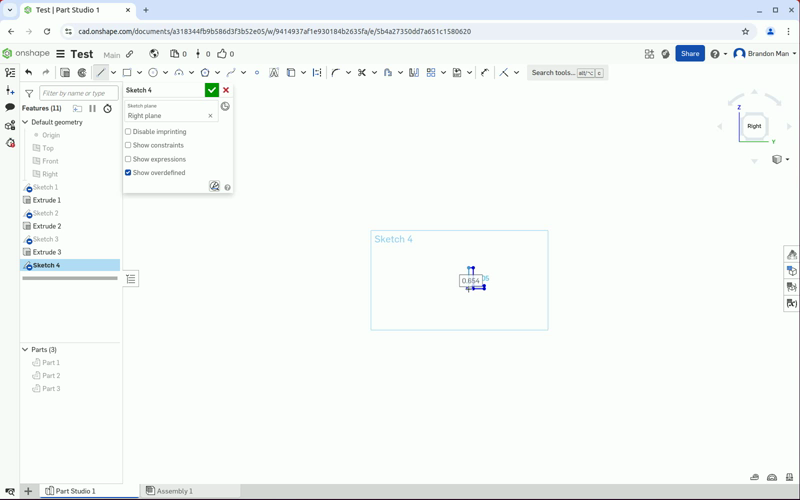
key_up(shift)
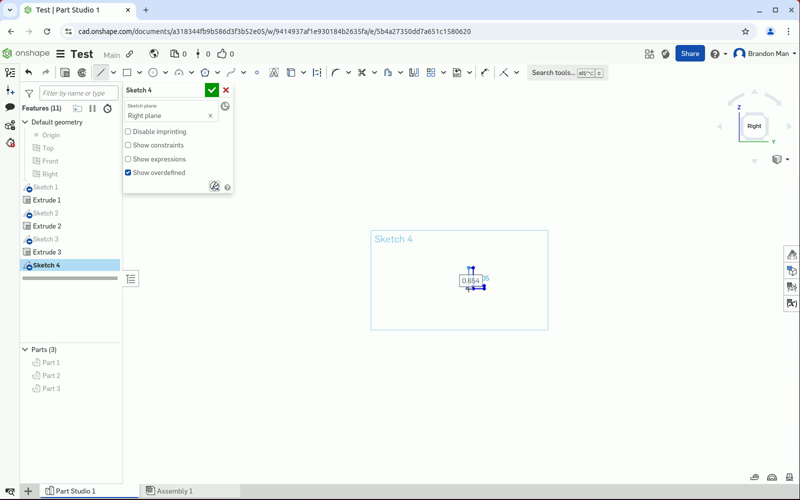
click(468, 288)
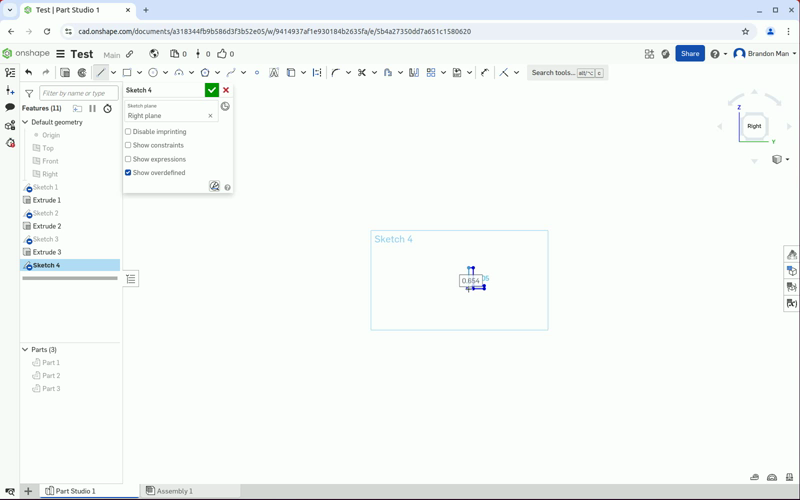
key(esc)
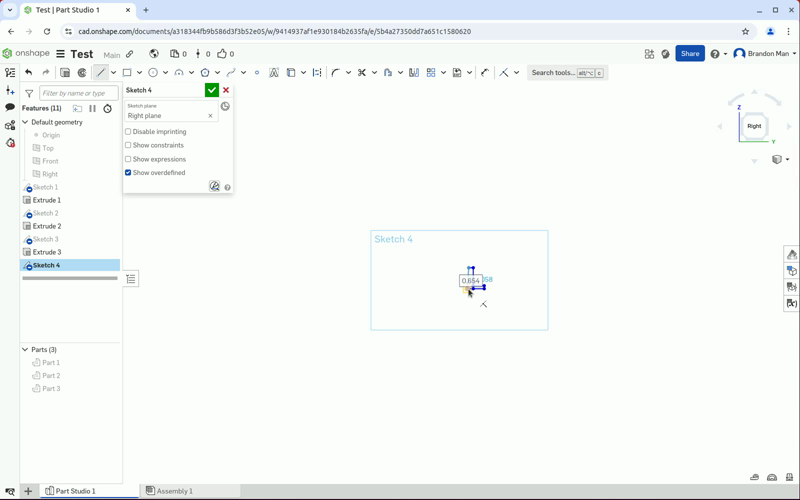
mouse_move(470, 268)
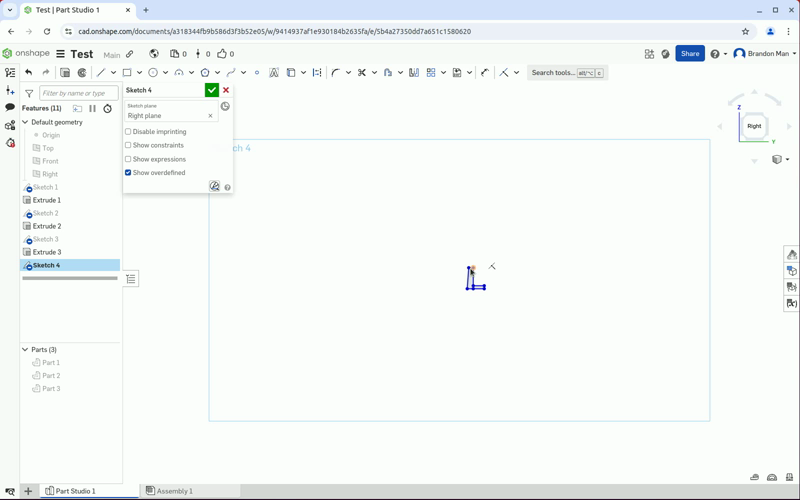
scroll(6)
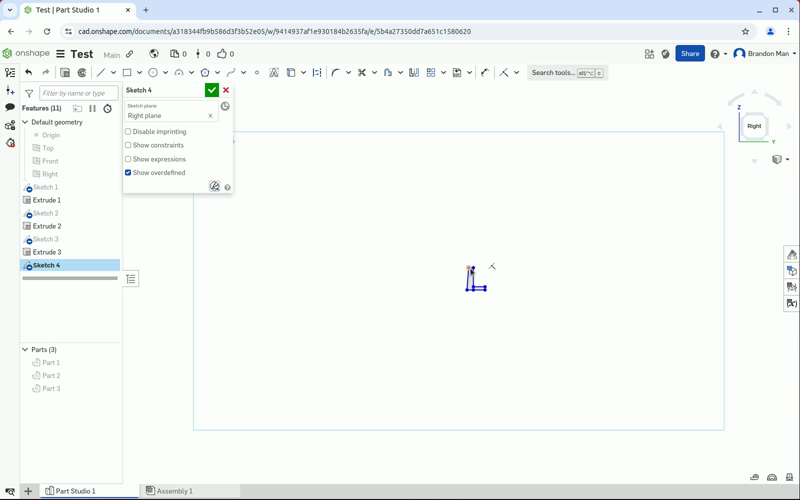
scroll(6)
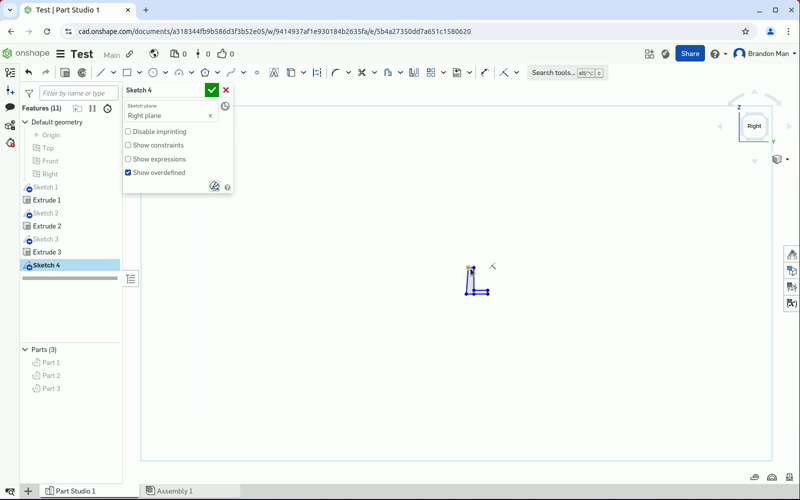
scroll(6)
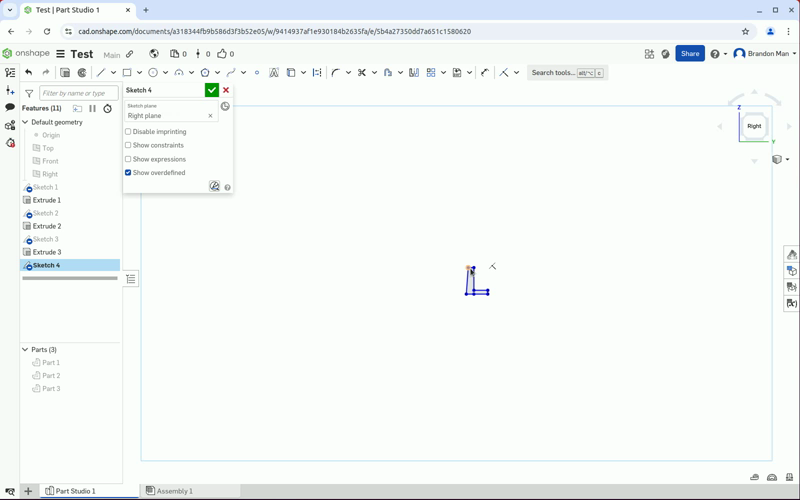
scroll(6)
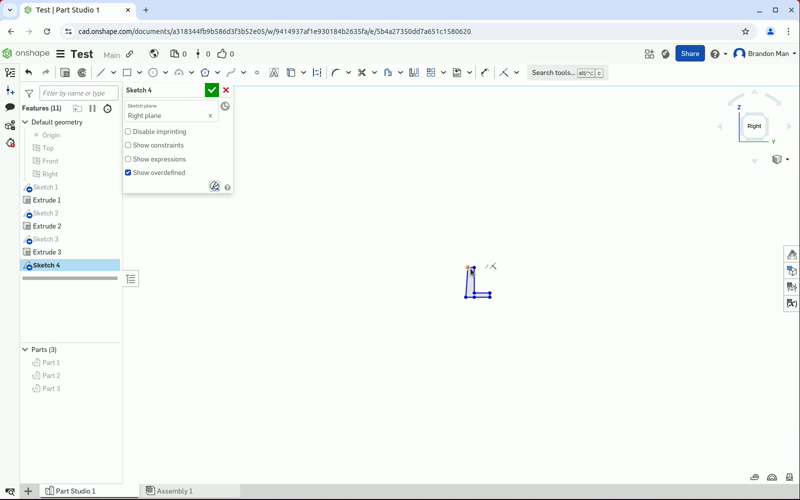
scroll(6)
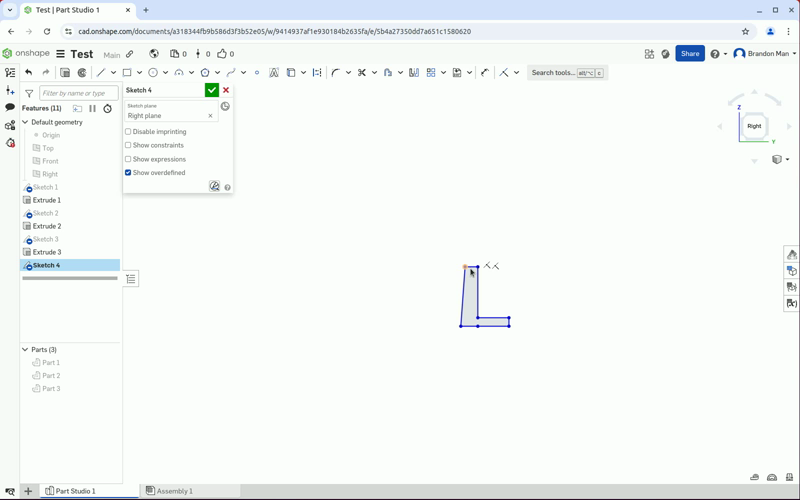
scroll(6)
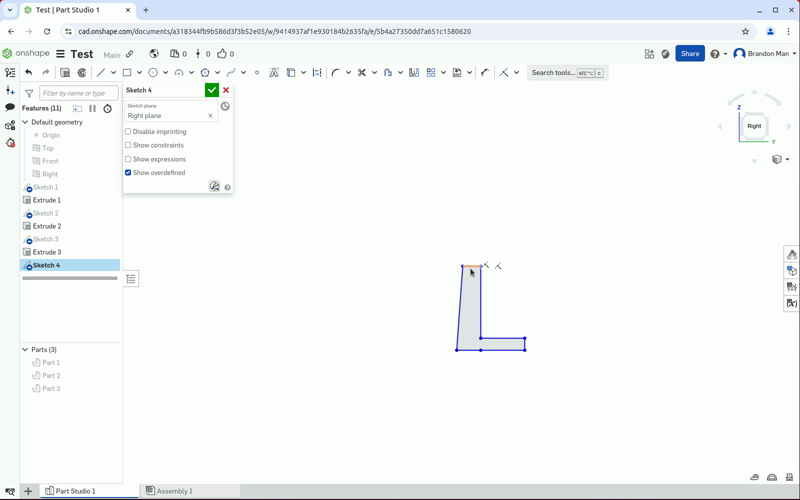
scroll(6)
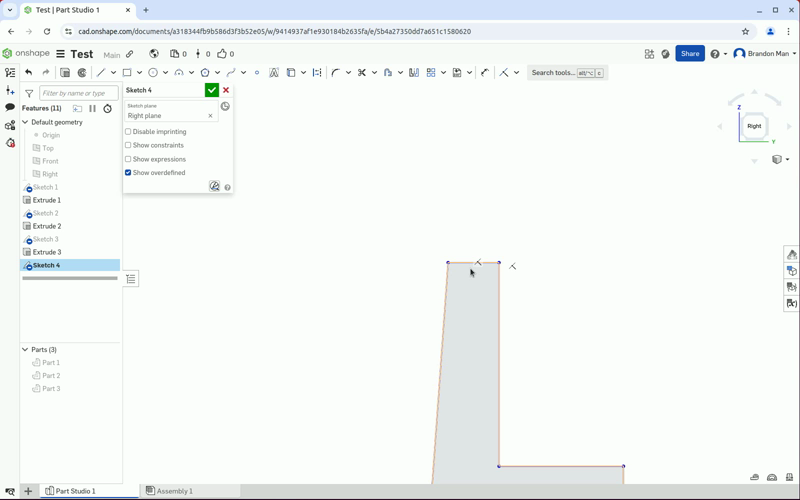
click(470, 268)
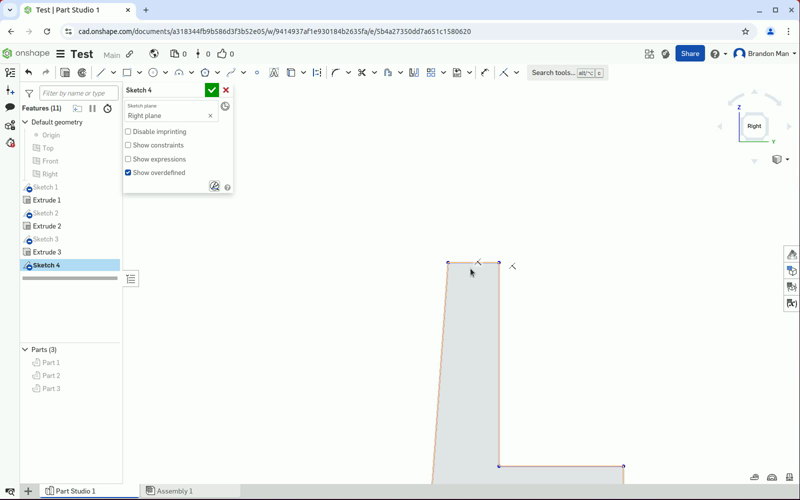
scroll(-6)
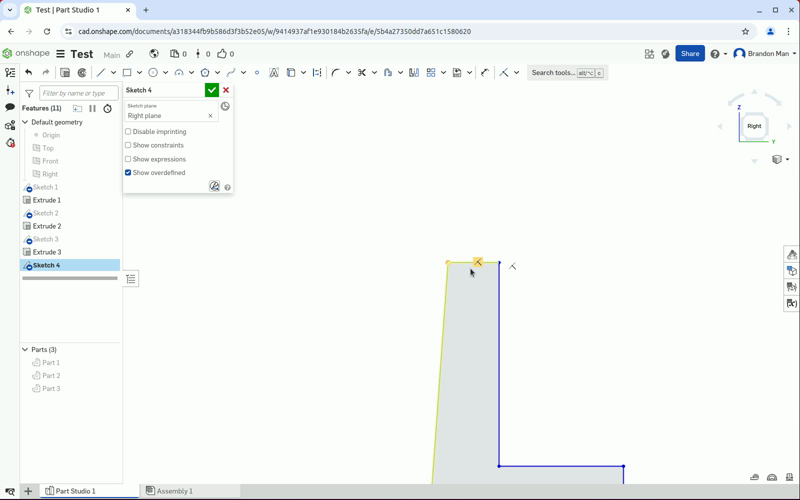
scroll(-6)
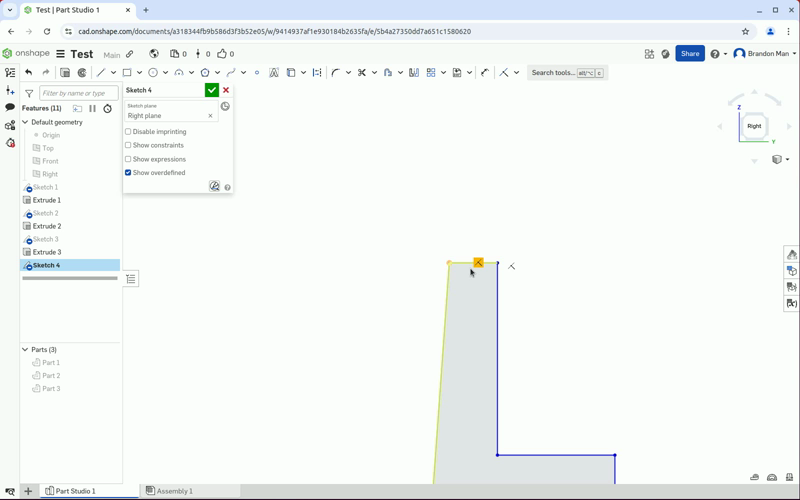
scroll(-6)
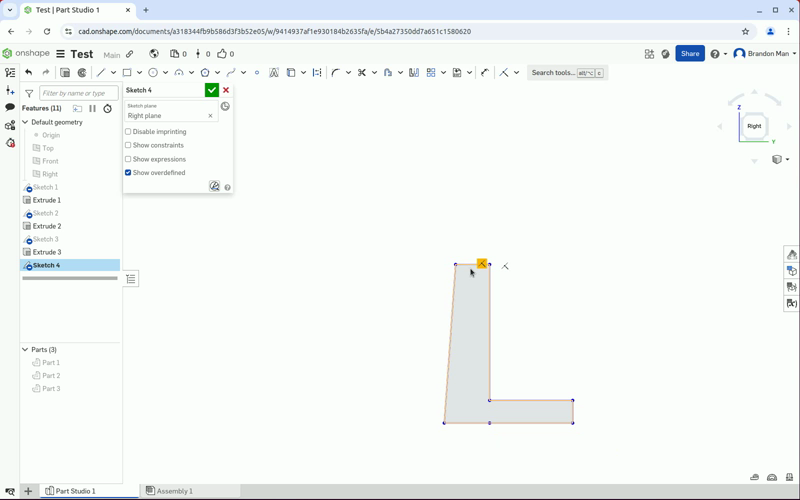
scroll(-6)
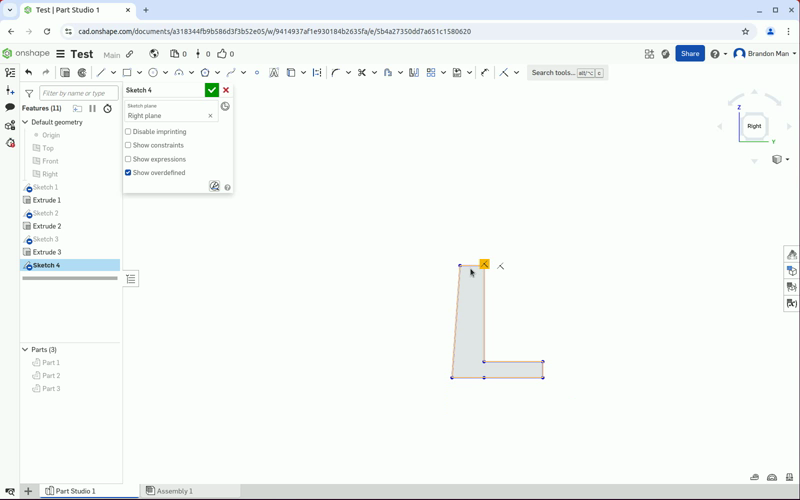
scroll(-6)
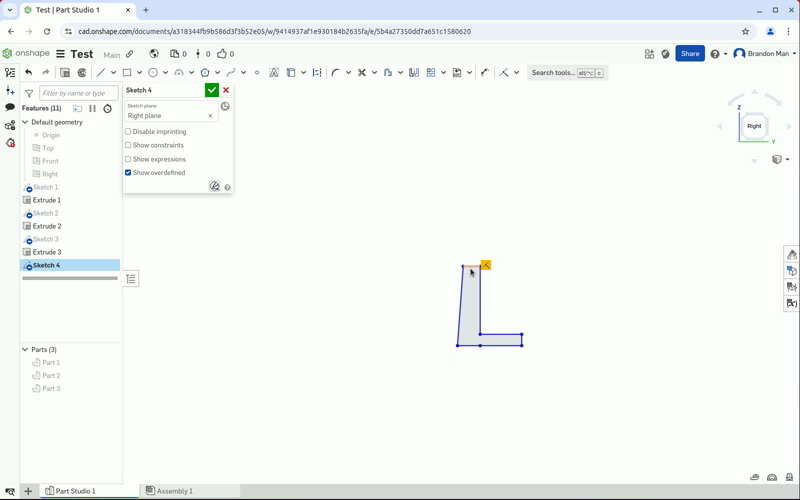
scroll(-6)
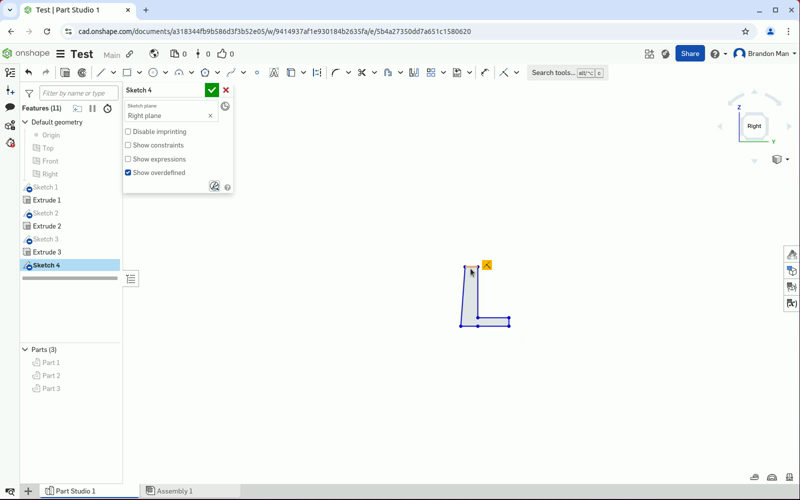
scroll(-6)
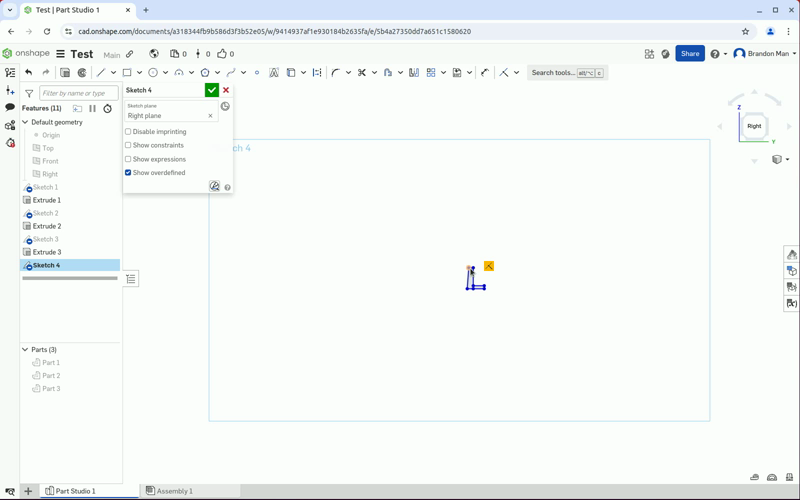
mouse_move(73, 352)
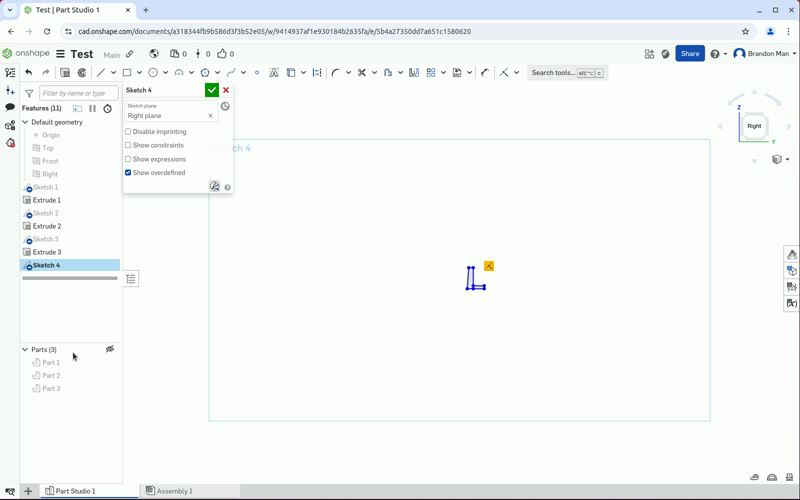
key(shift+y)
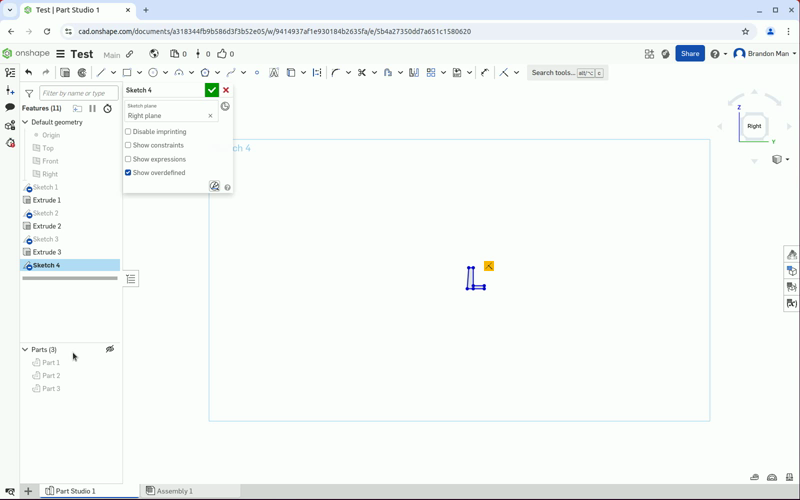
key(shift+e)
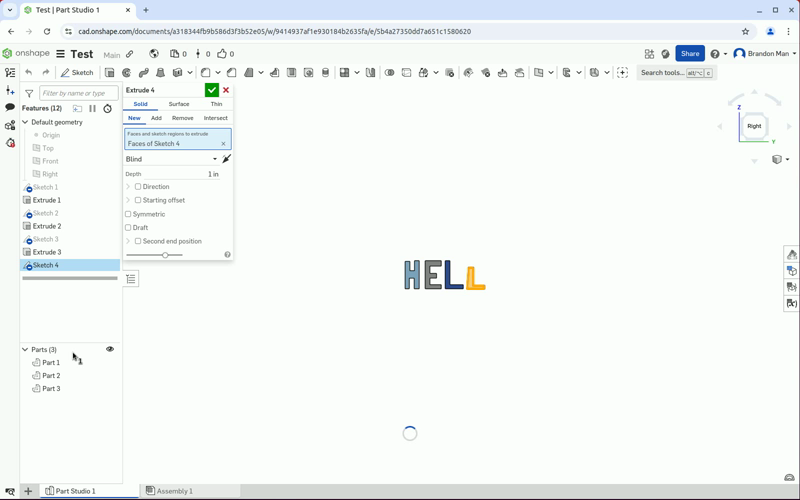
mouse_move(143, 106)
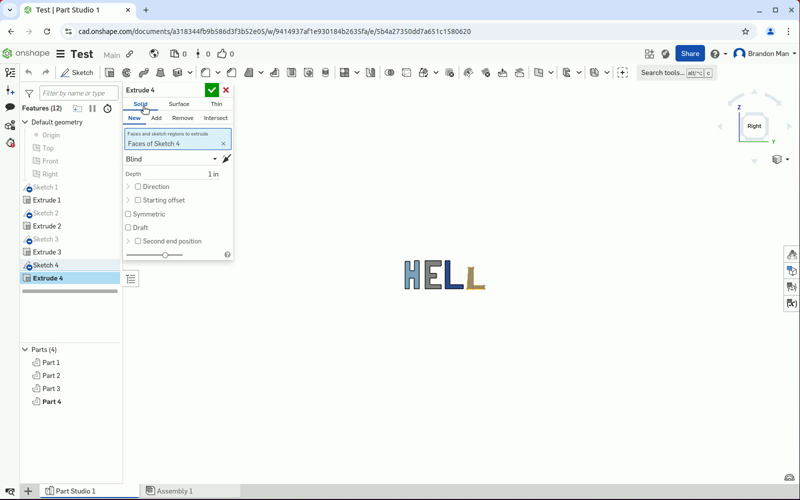
click(143, 106)
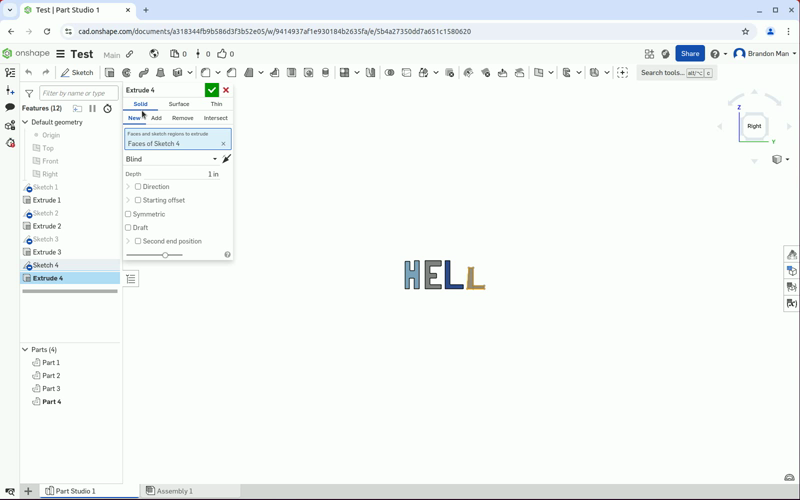
mouse_move(137, 120)
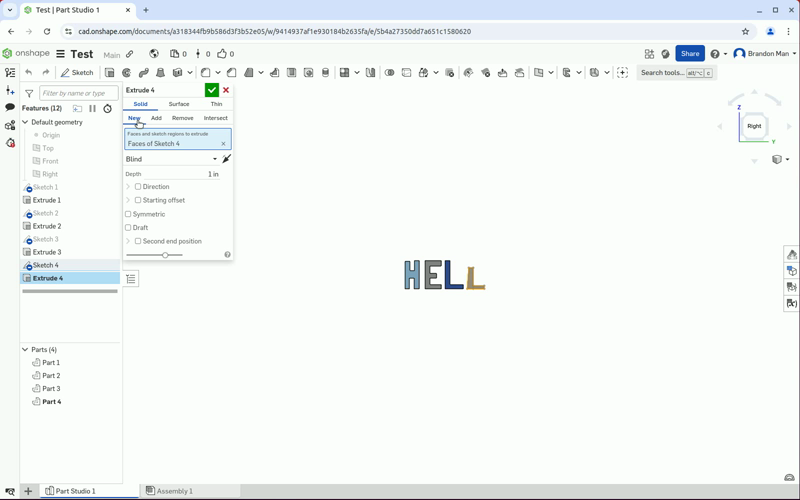
click(137, 120)
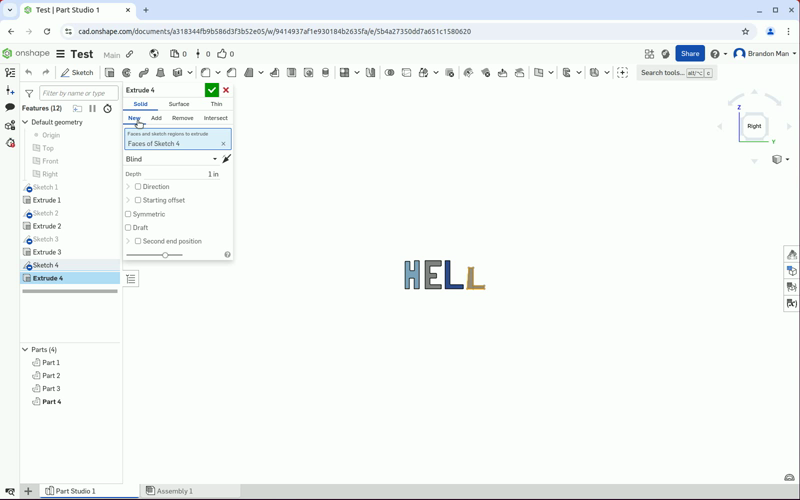
key(tab, 4)
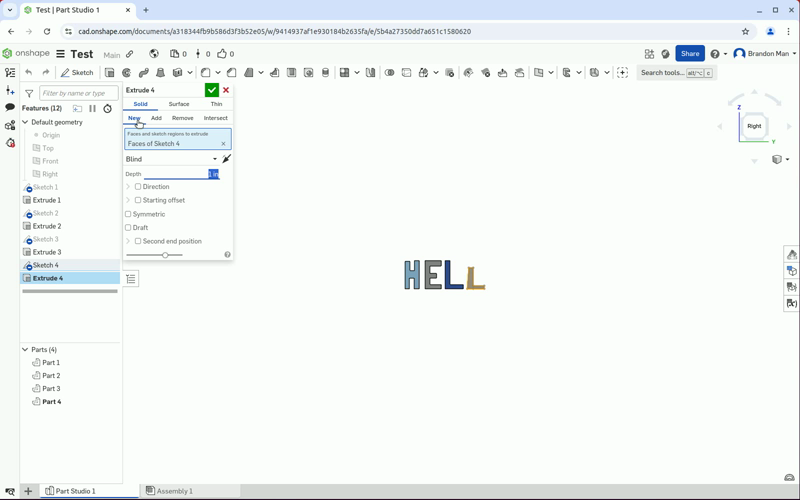
text(23.108)
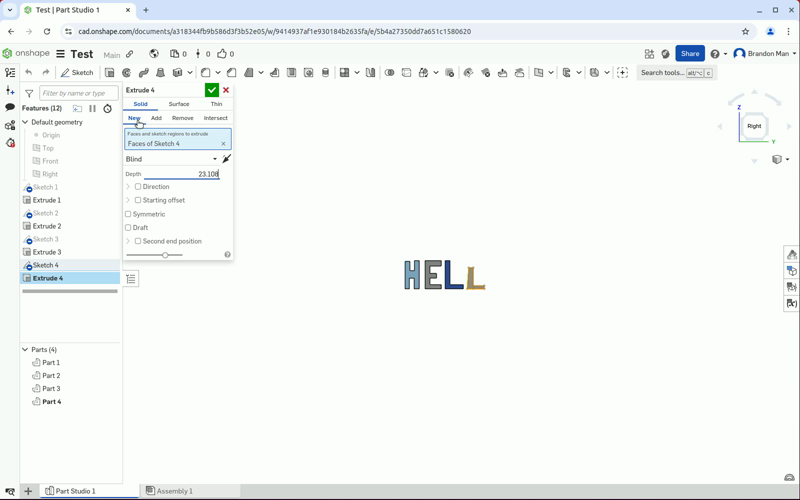
key(enter)
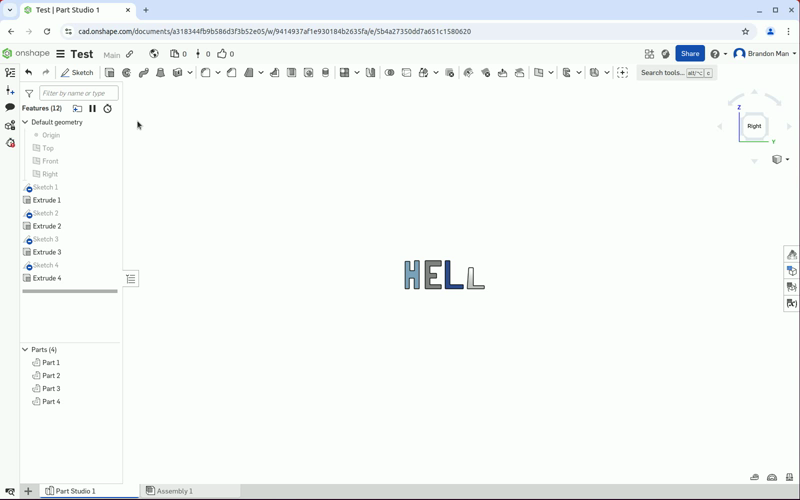
key(shift+h)
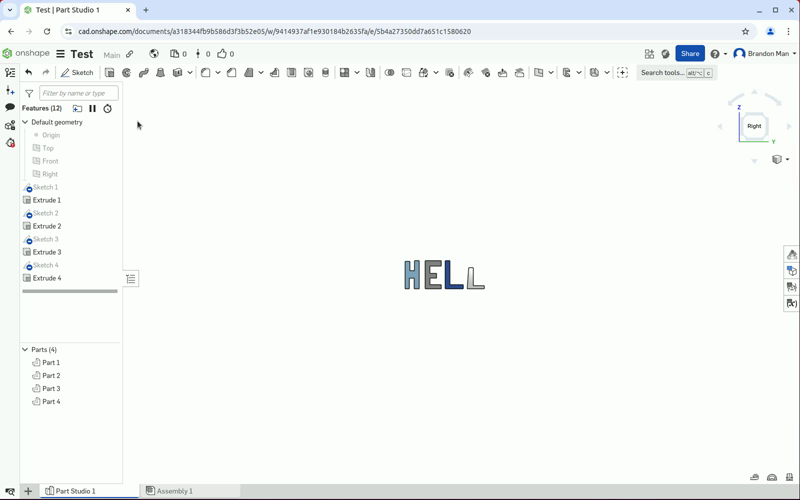
key(shift+h)
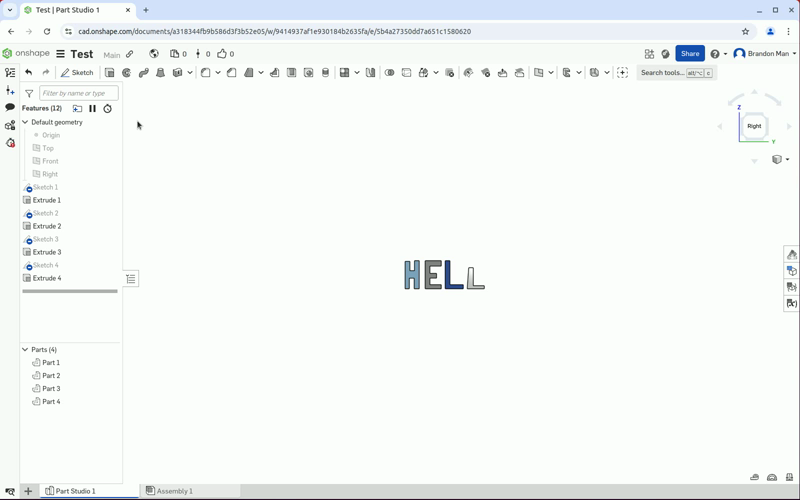
mouse_move(73, 189)
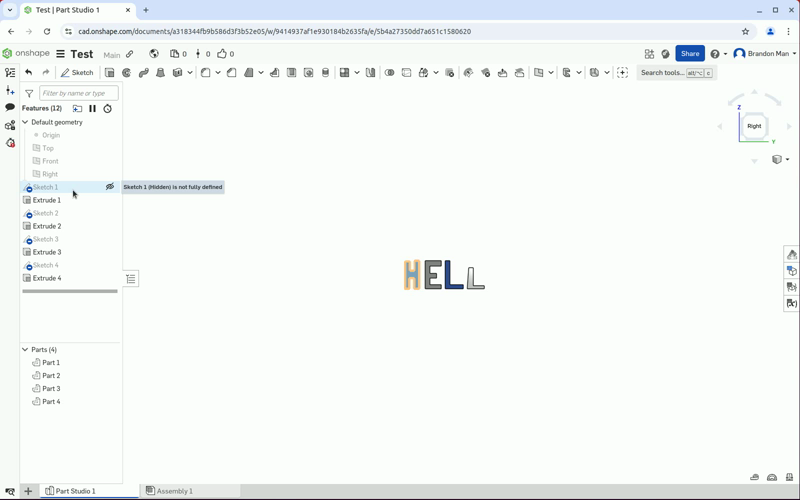
click(73, 189)
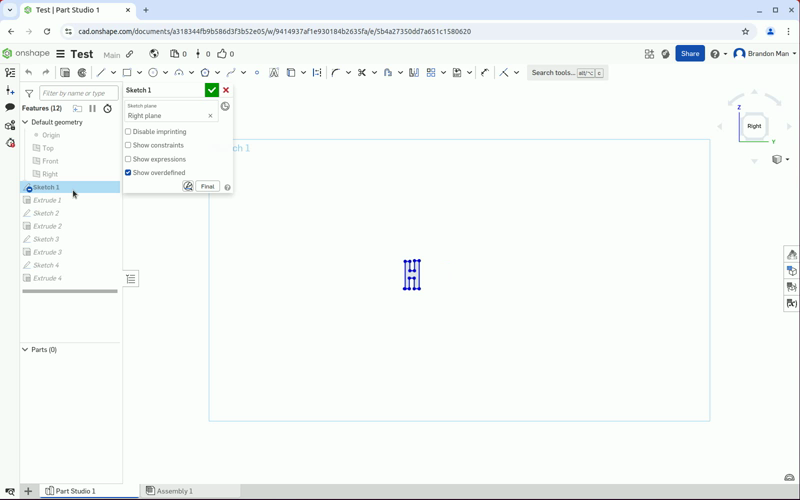
mouse_move(229, 92)
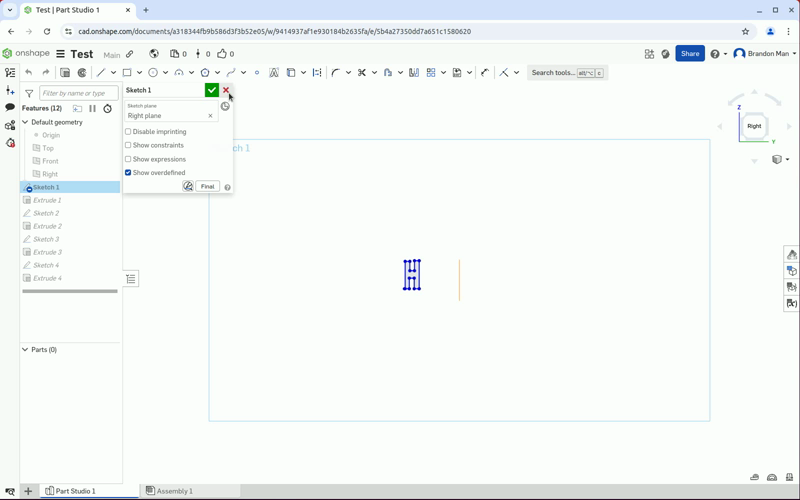
click(229, 92)
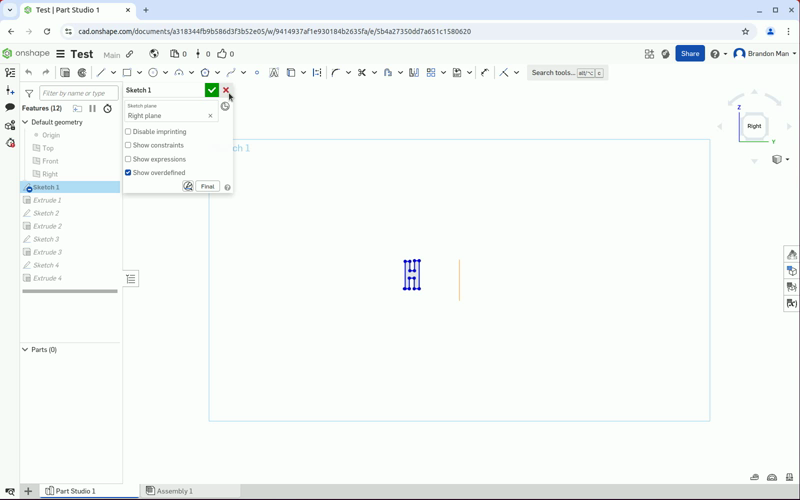
key(shift+s)
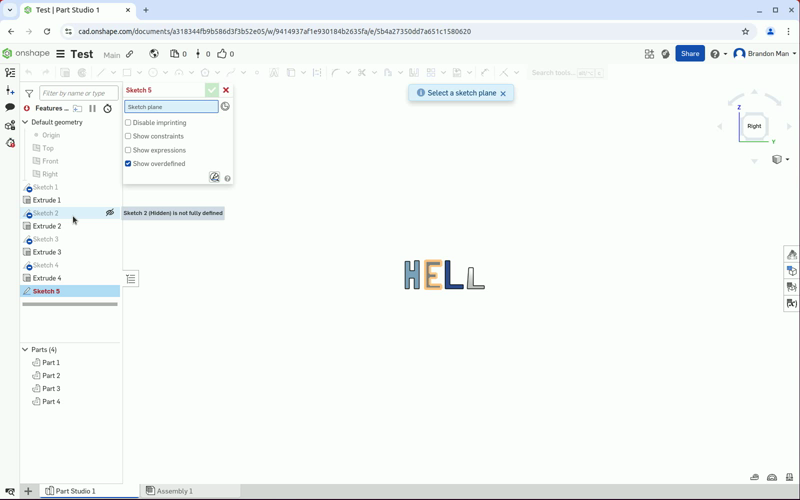
scroll(3)
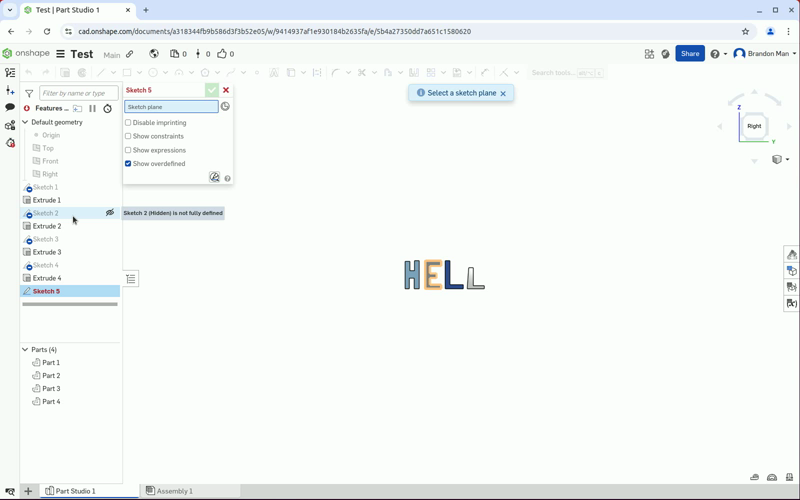
mouse_move(73, 176)
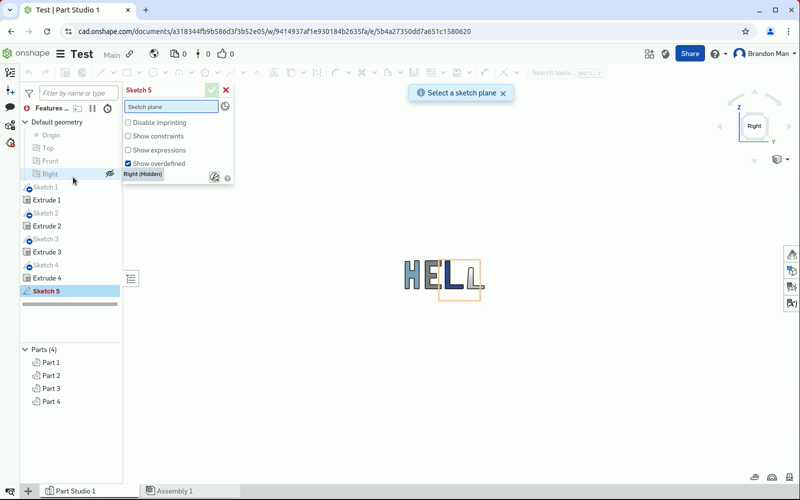
click(73, 176)
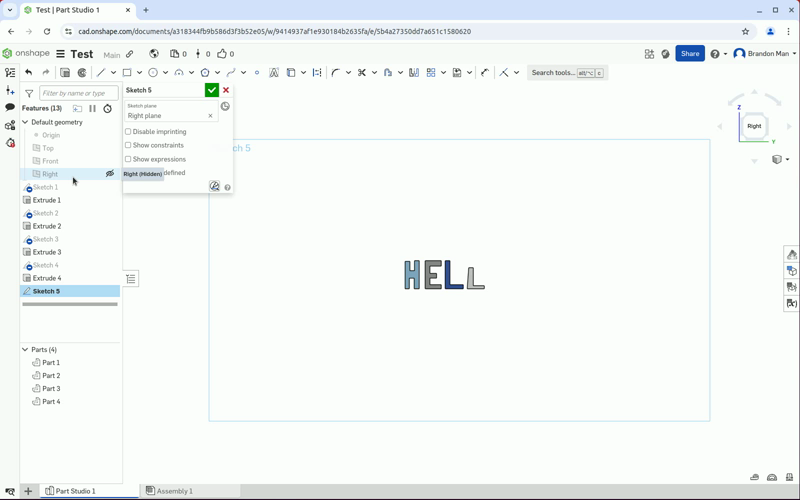
mouse_move(73, 352)
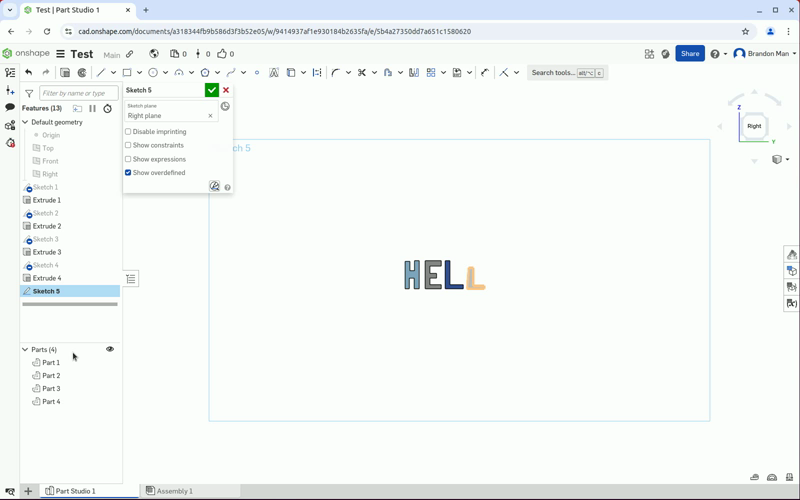
key(y)
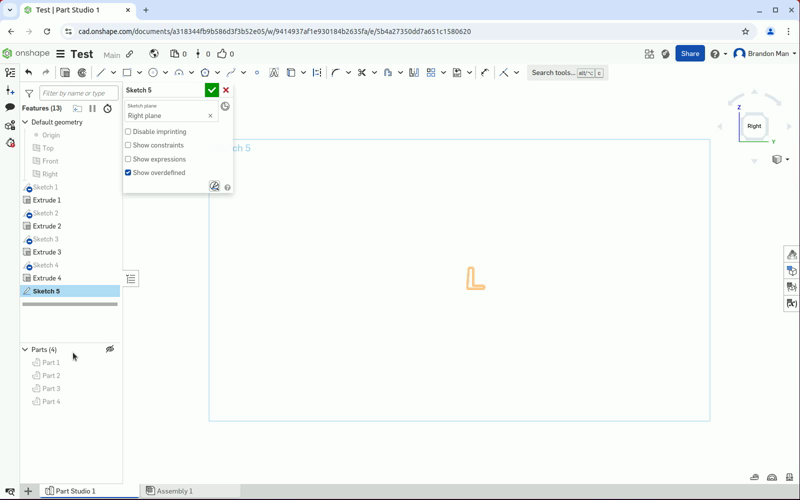
key(c)
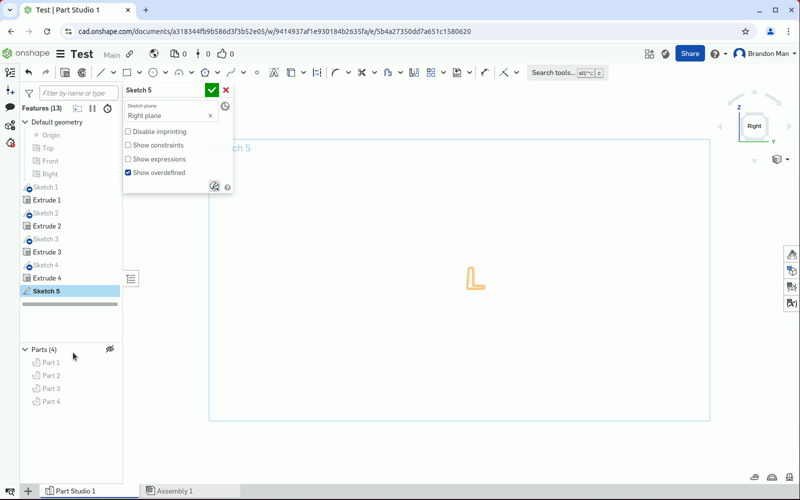
key_down(shift)
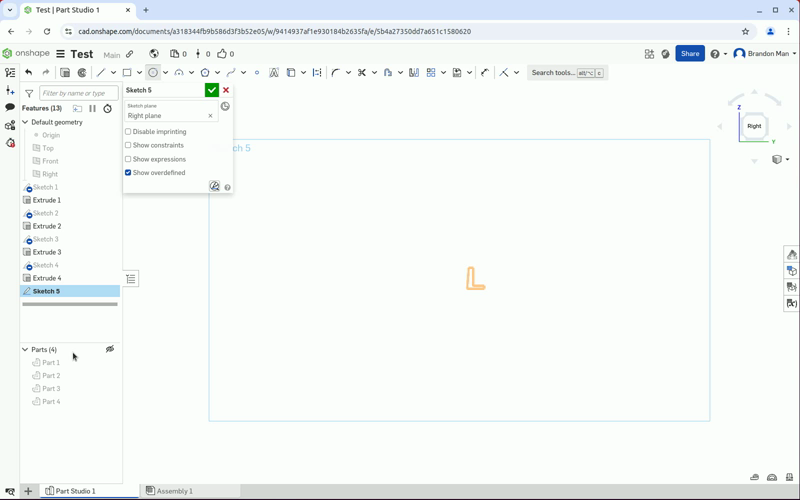
mouse_move(494, 278)
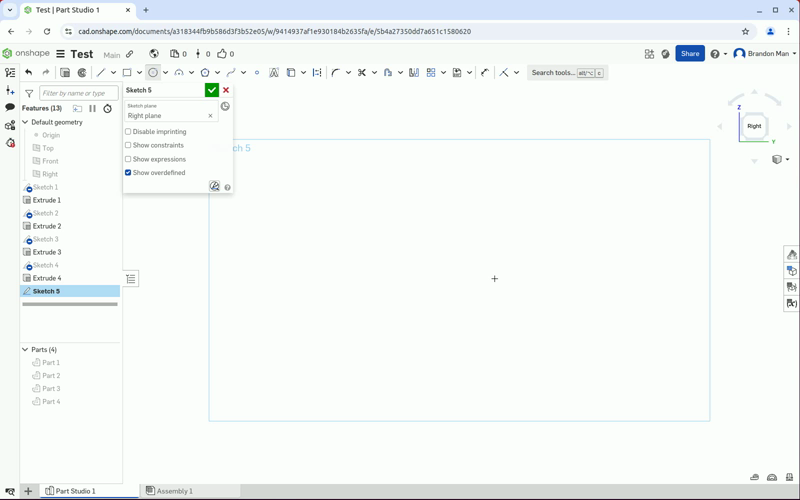
click(494, 278)
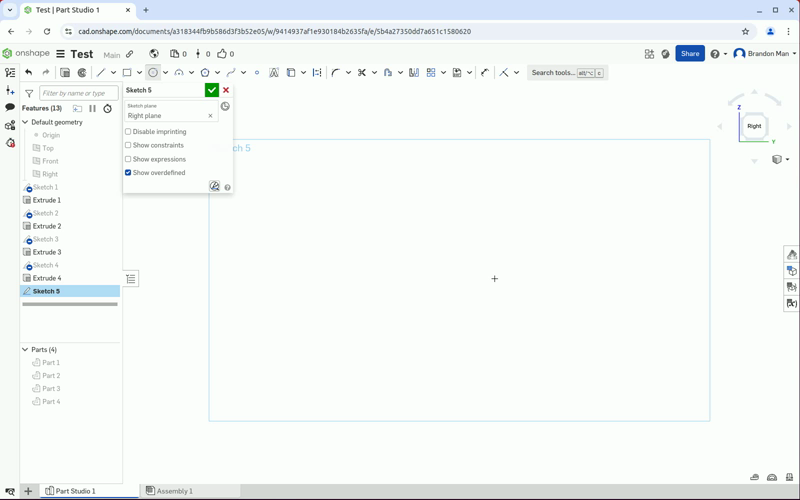
key_up(shift)
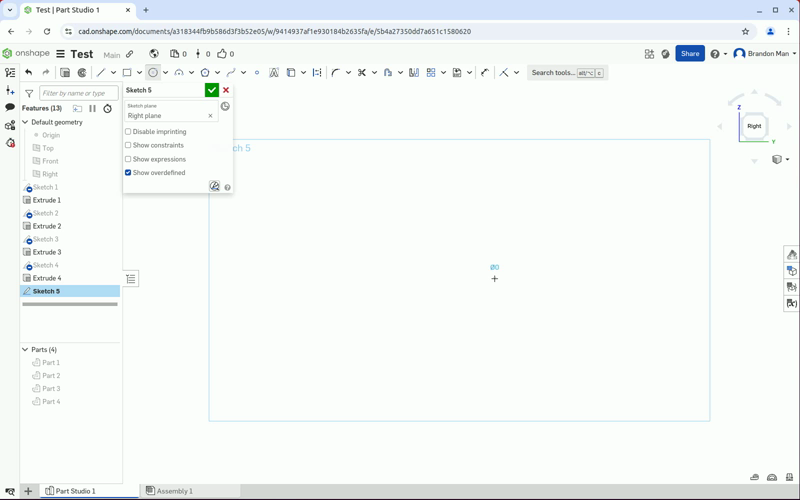
mouse_move(506, 278)
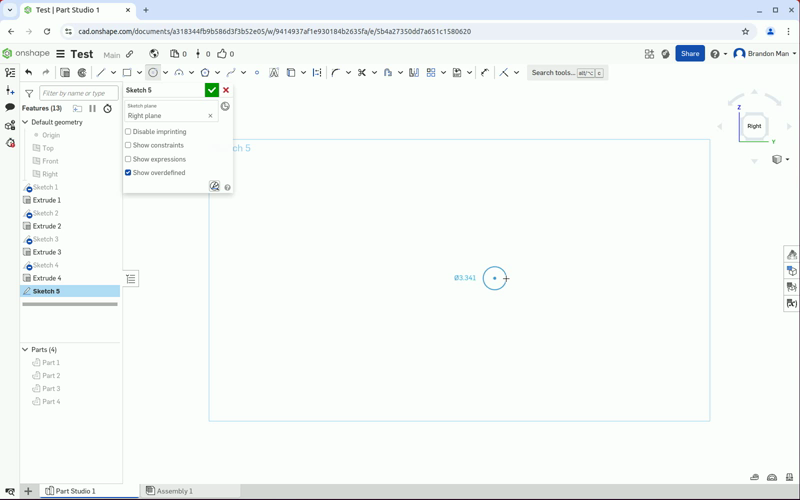
click(506, 278)
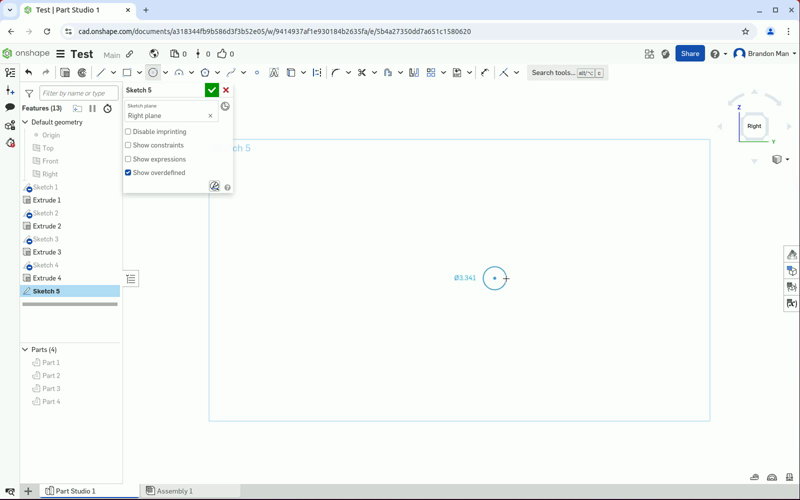
key(esc)
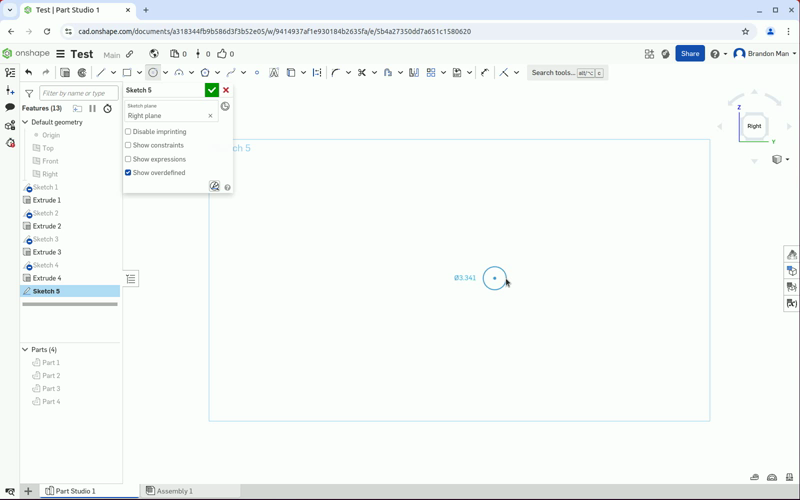
key(c)
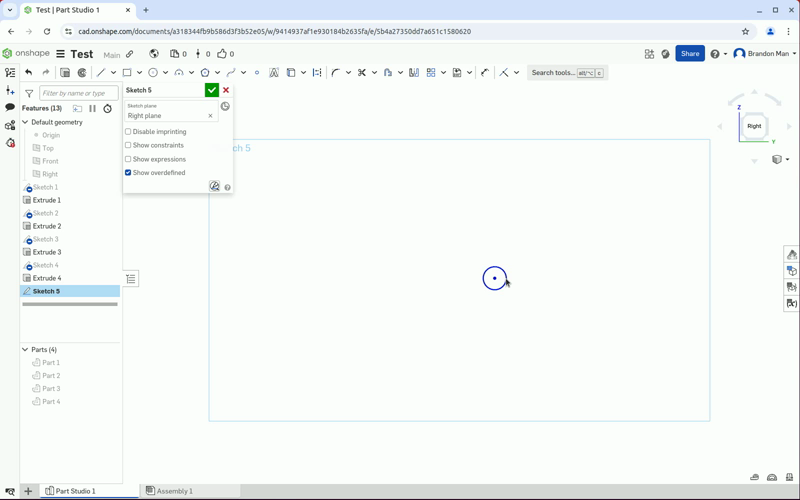
key_down(shift)
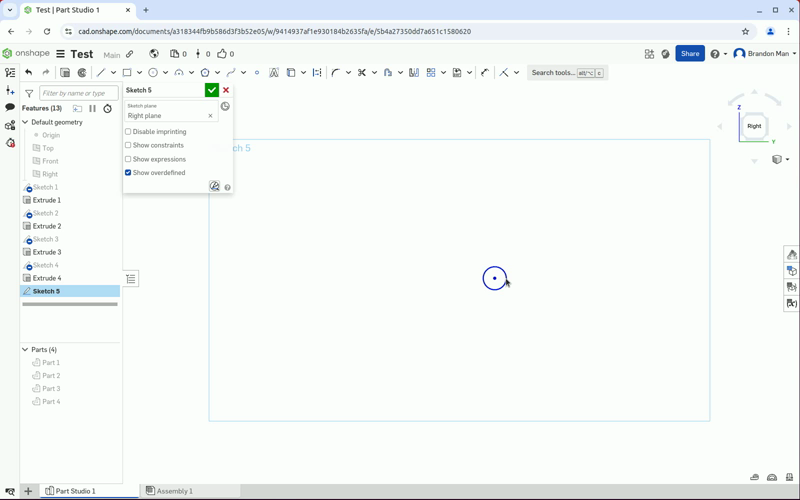
mouse_move(494, 278)
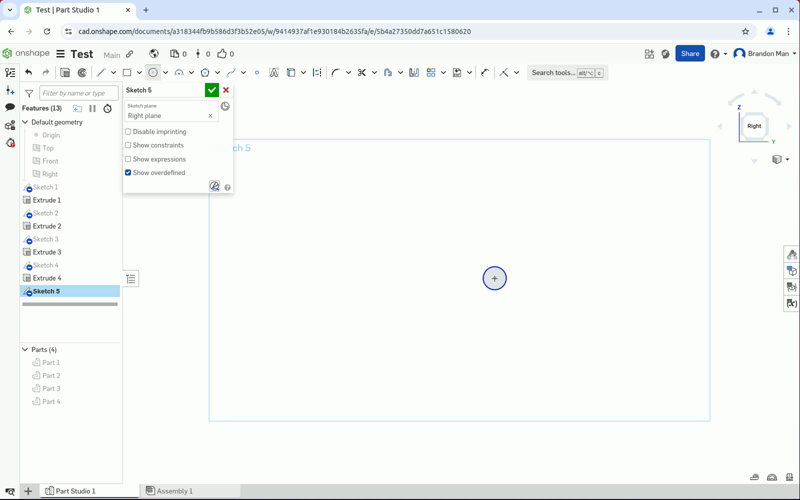
click(494, 278)
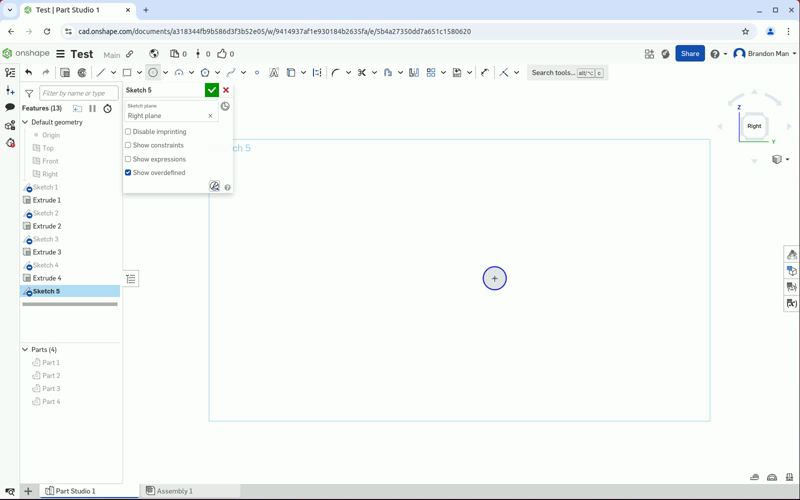
key_up(shift)
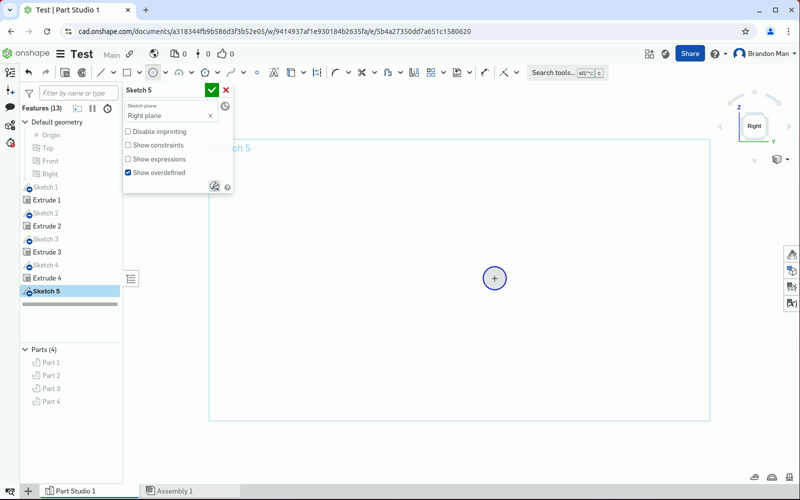
mouse_move(501, 278)
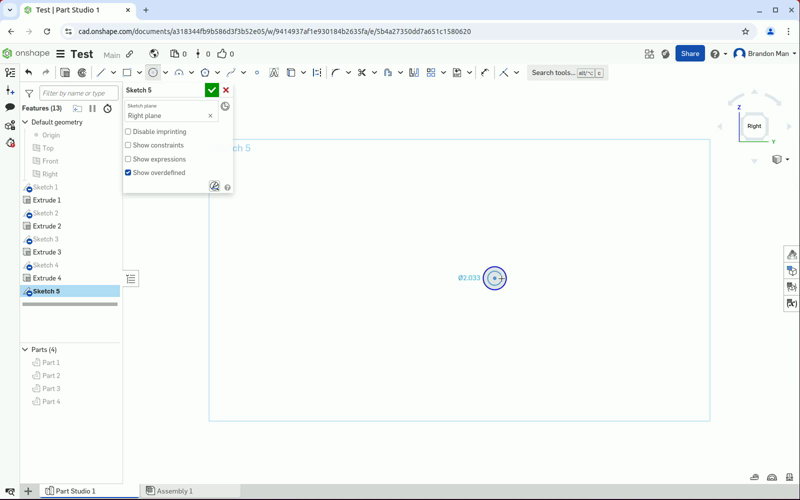
click(501, 278)
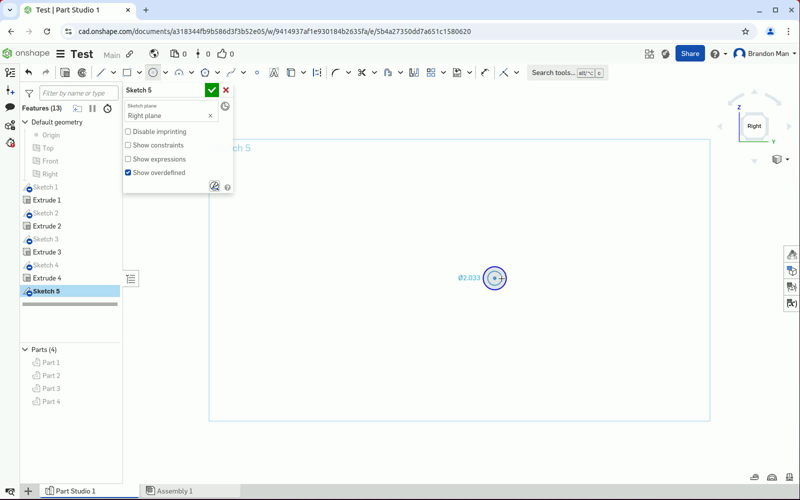
key(esc)
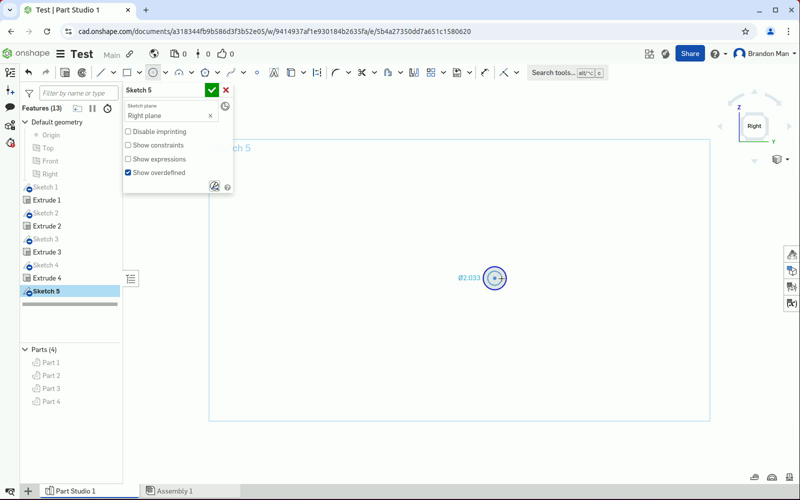
mouse_move(503, 280)
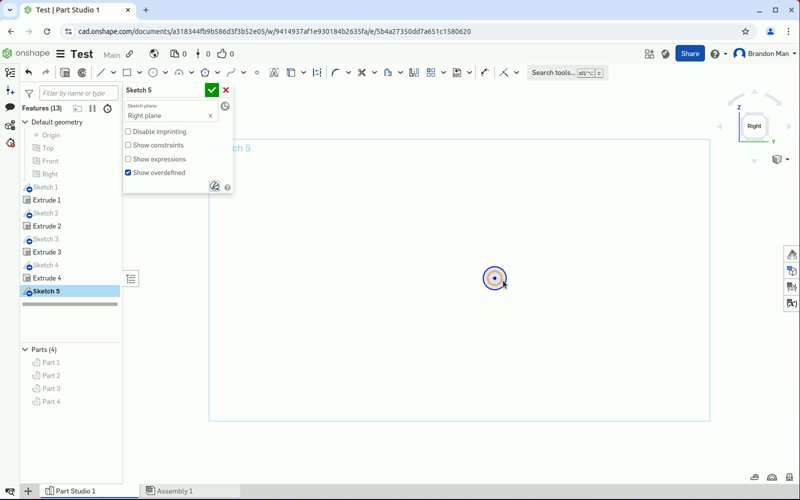
scroll(6)
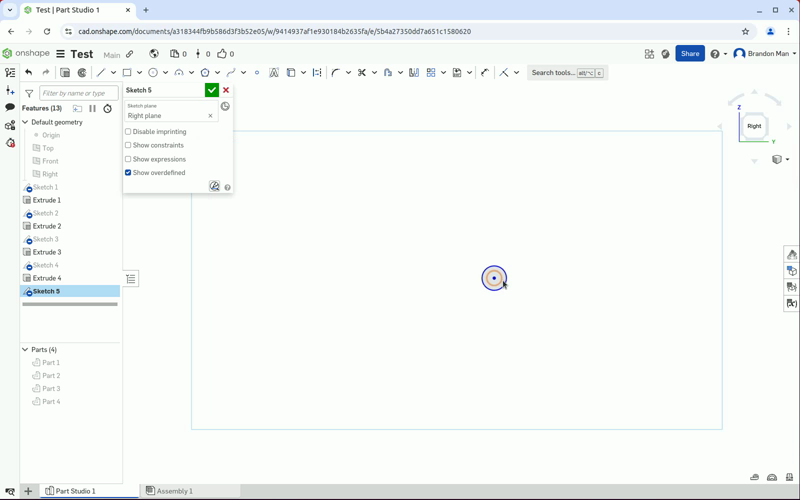
scroll(6)
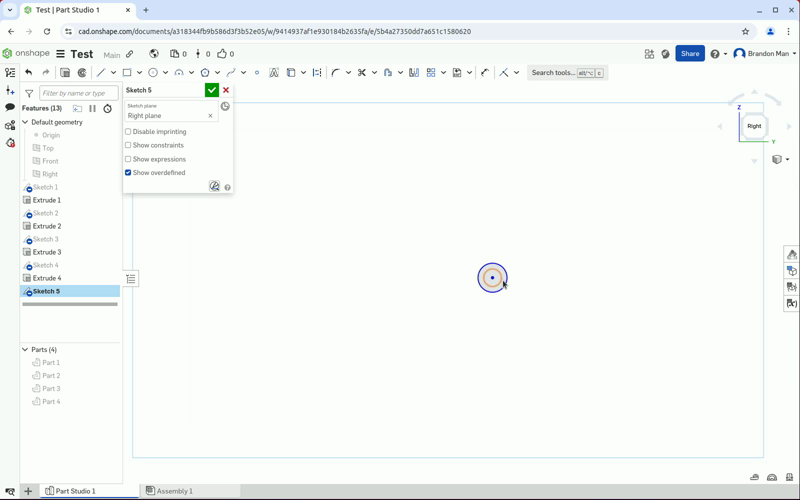
scroll(6)
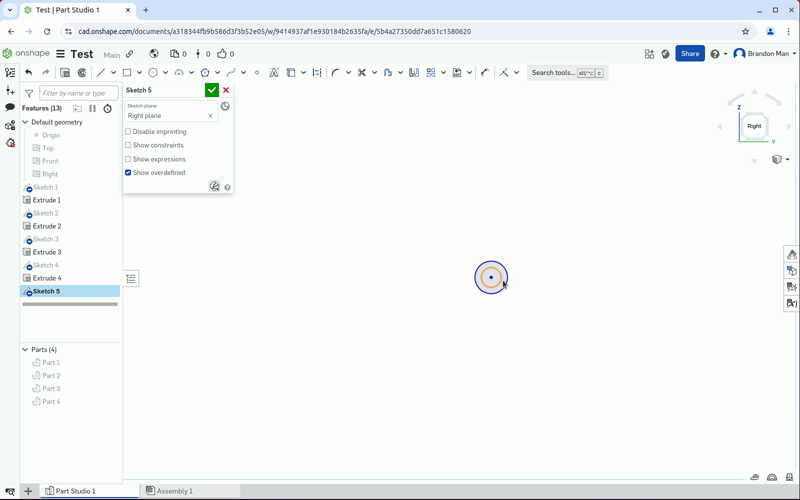
scroll(6)
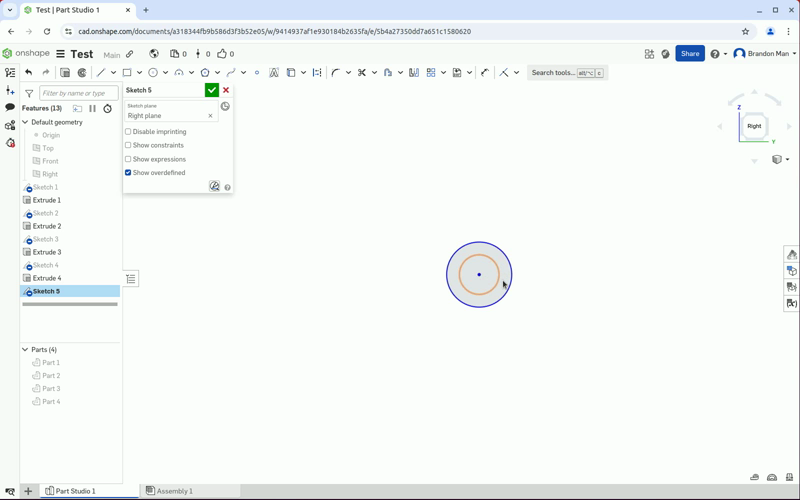
scroll(6)
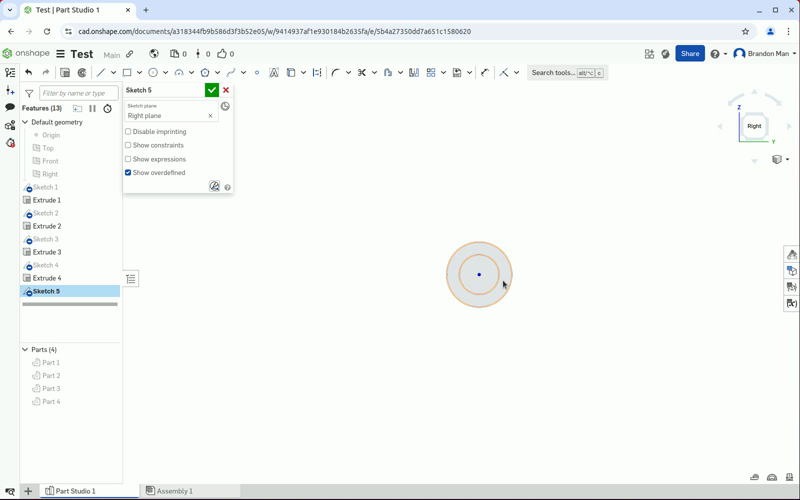
scroll(6)
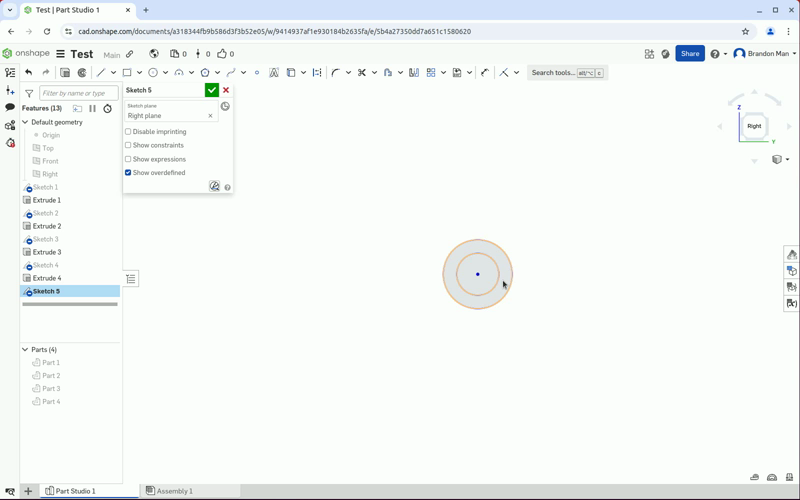
scroll(6)
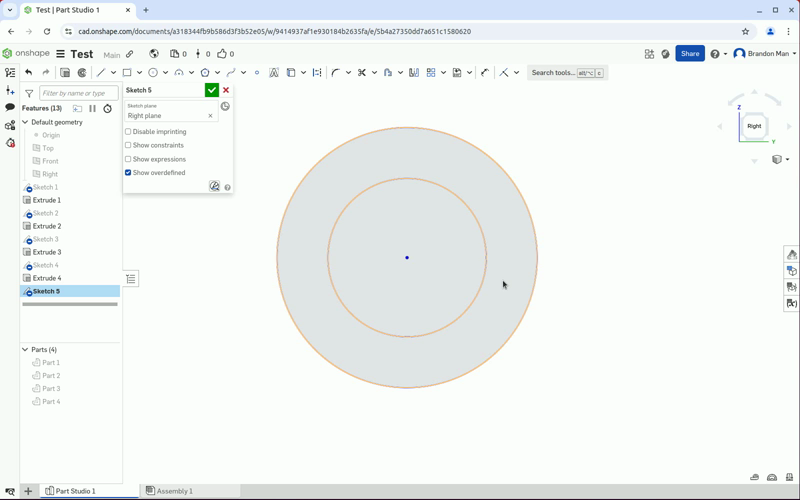
click(503, 280)
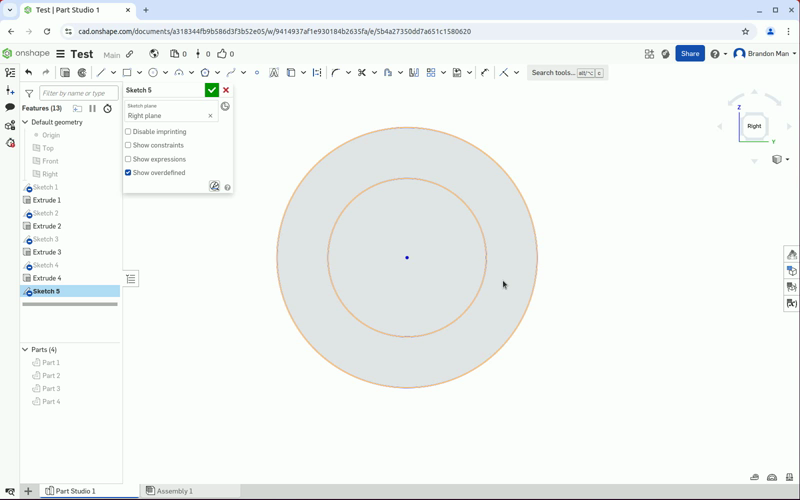
scroll(-6)
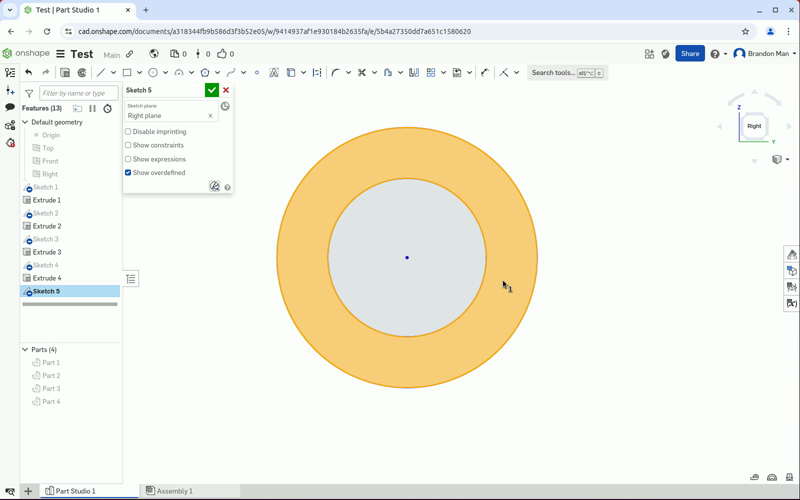
scroll(-6)
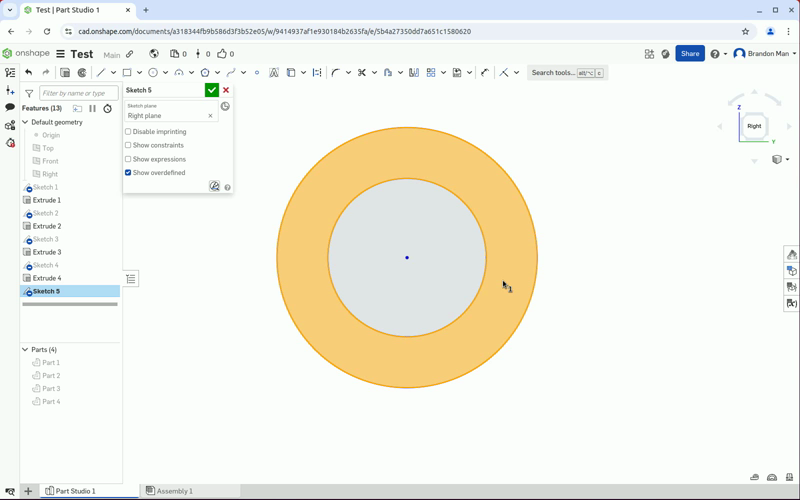
scroll(-6)
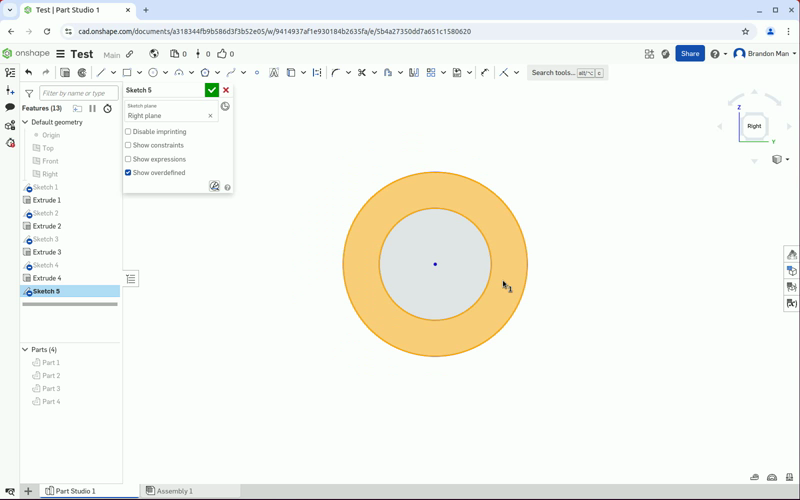
scroll(-6)
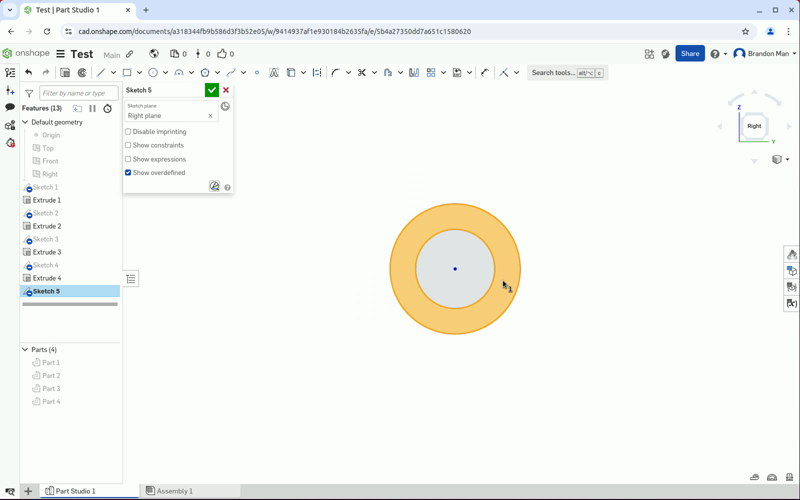
scroll(-6)
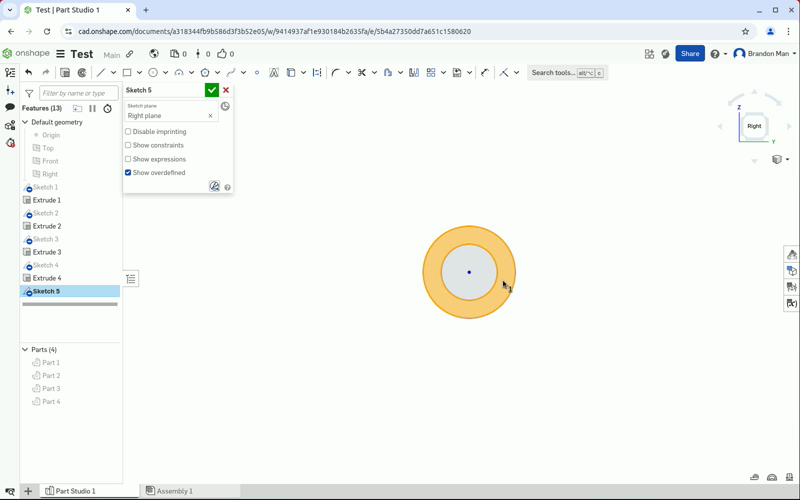
scroll(-6)
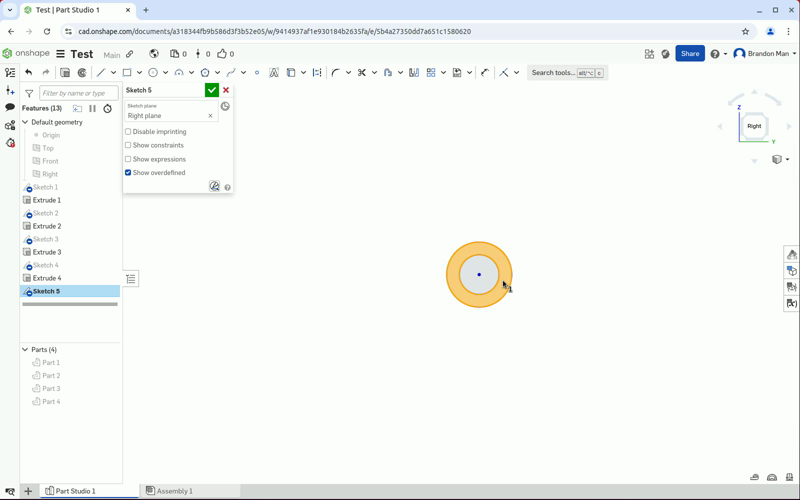
scroll(-6)
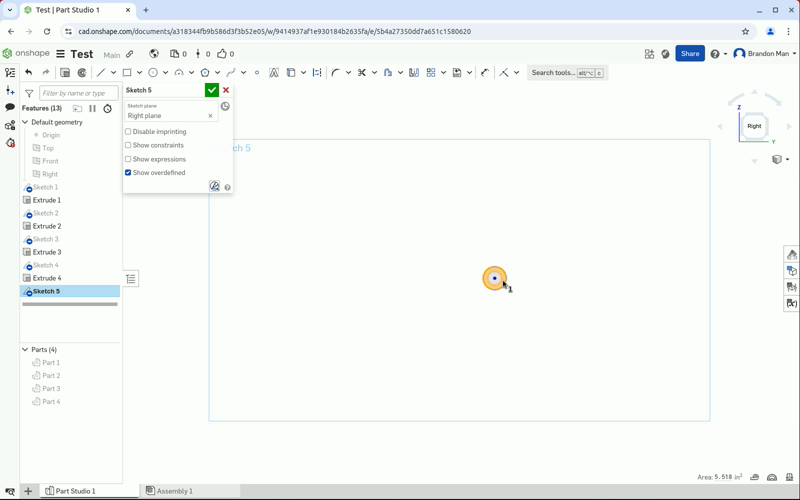
mouse_move(73, 352)
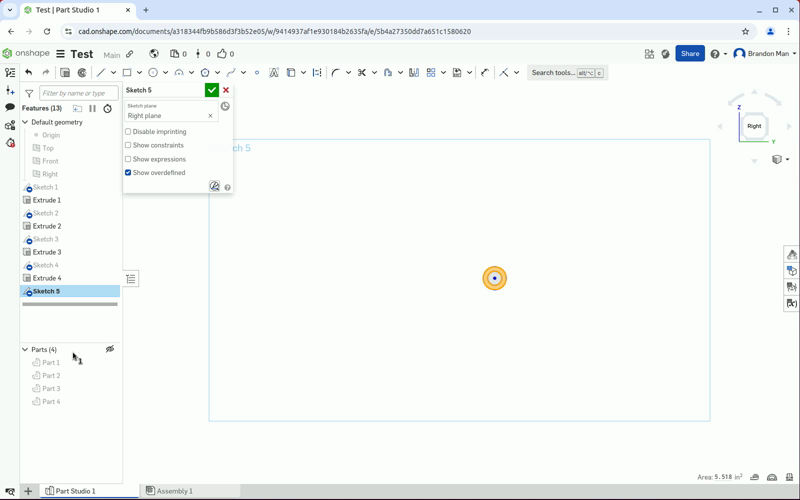
key(shift+y)
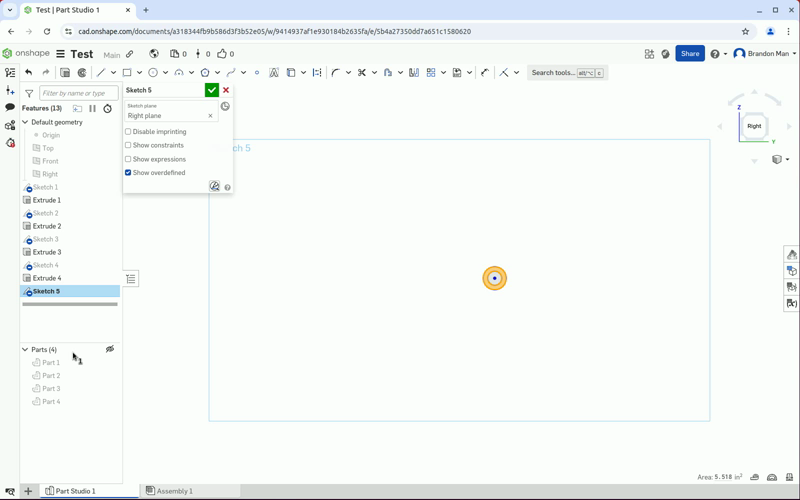
key(shift+e)
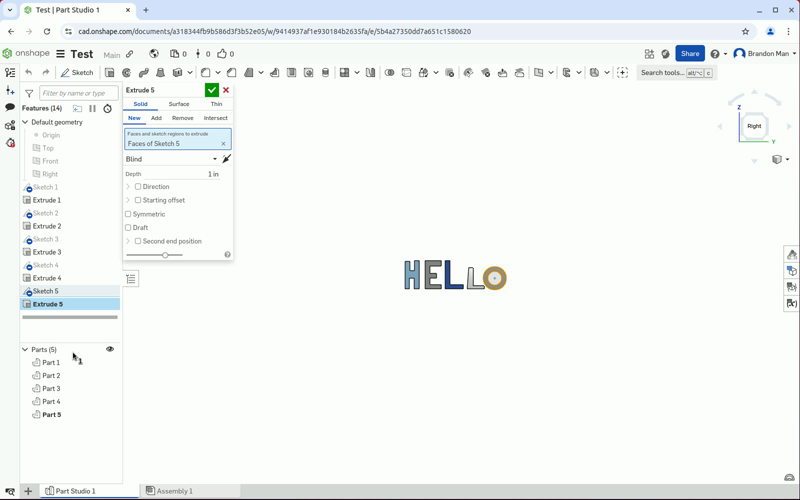
mouse_move(143, 106)
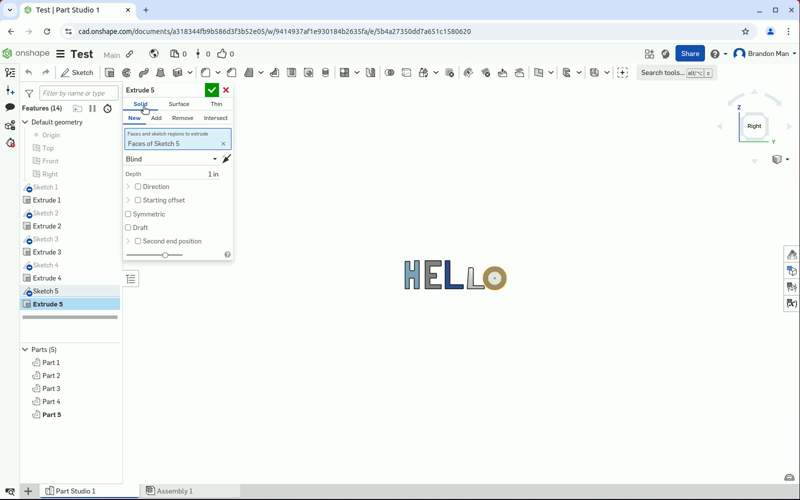
click(143, 106)
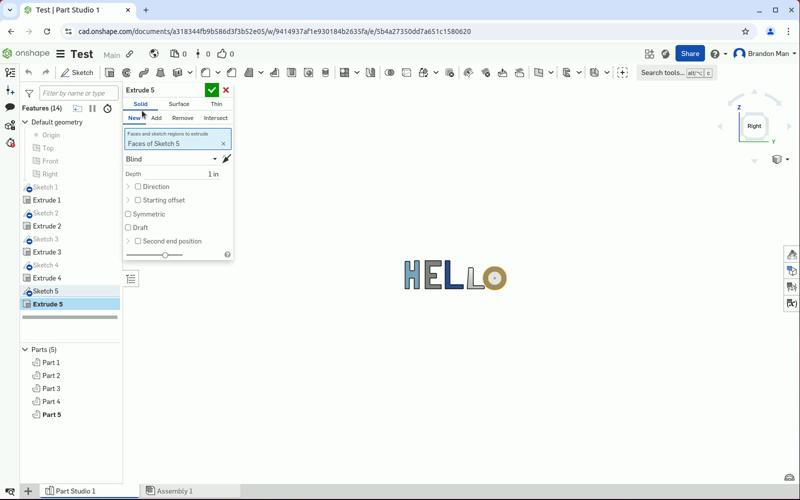
mouse_move(137, 120)
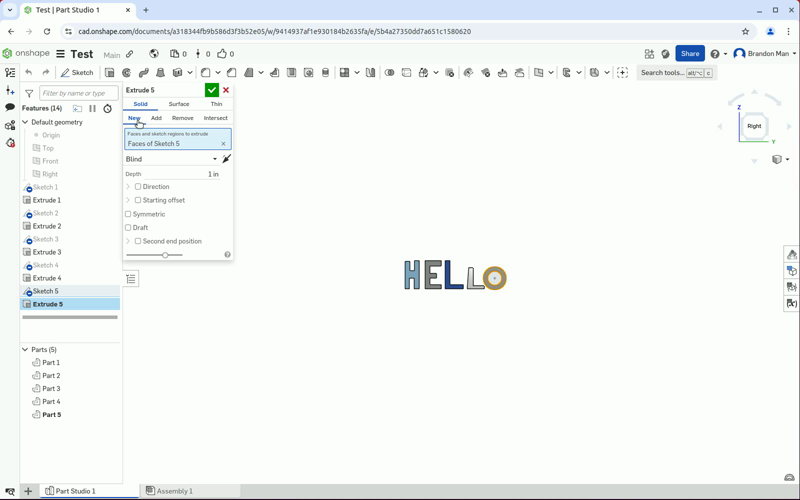
click(137, 120)
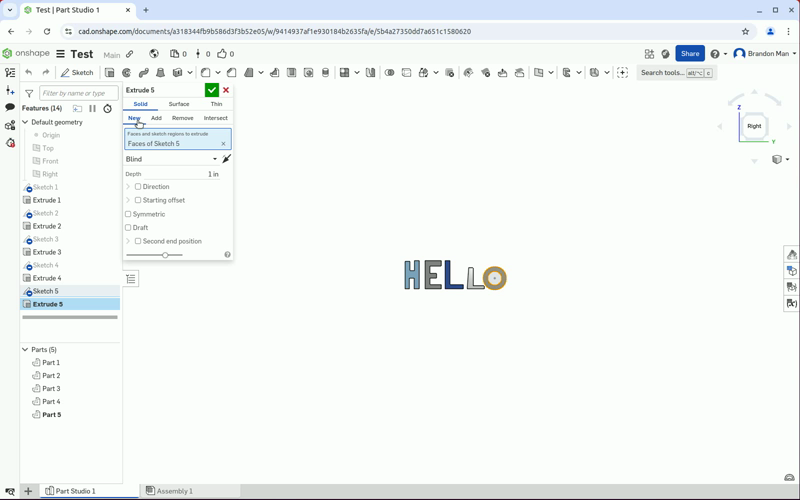
key(tab, 4)
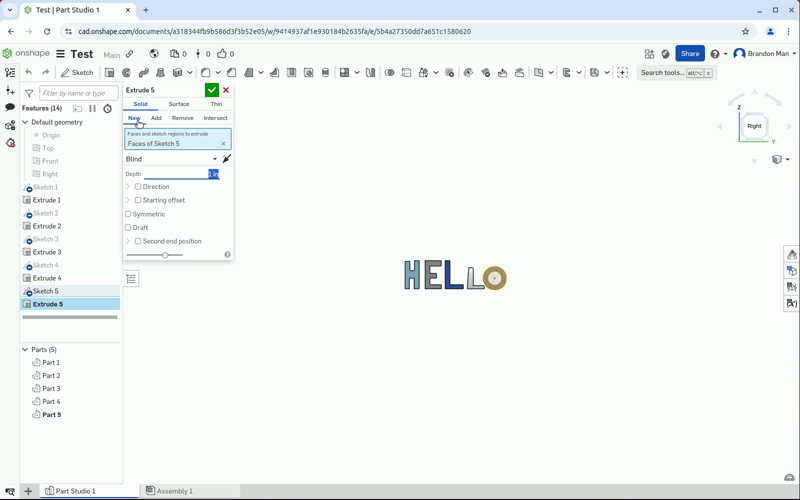
text(23.108)
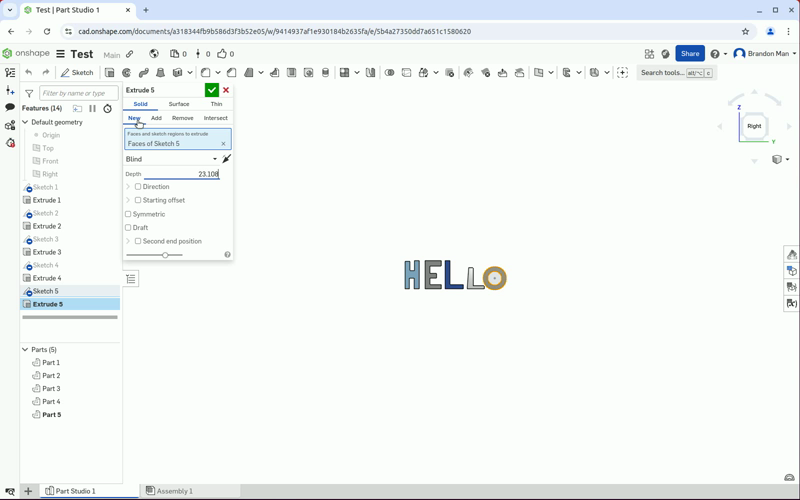
key(enter)
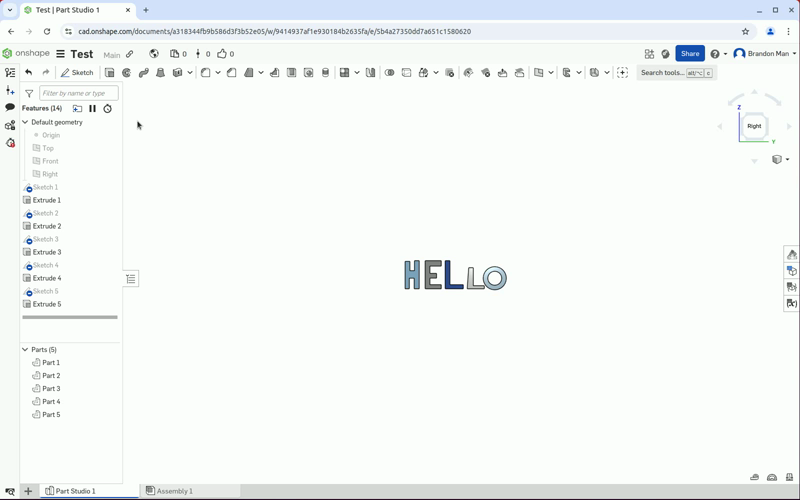
key(shift+h)
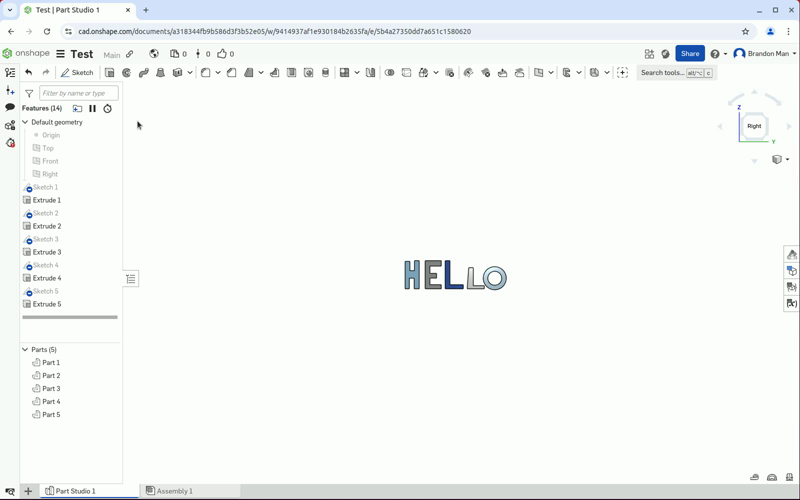
key(shift+h)
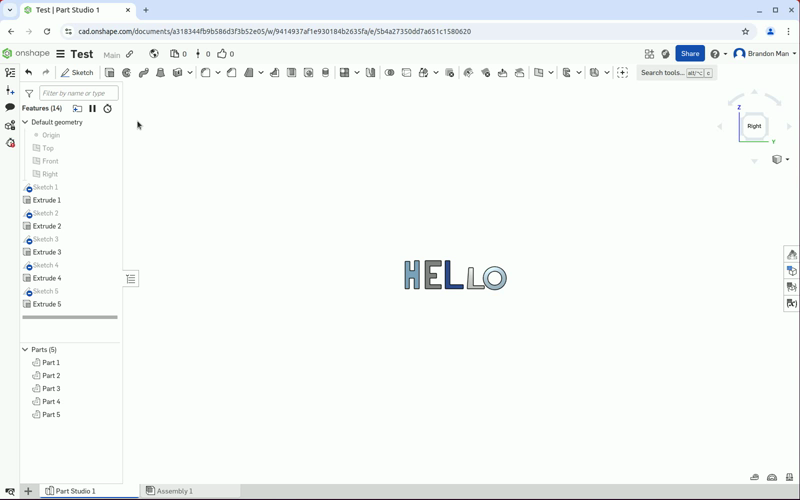
key(shift+7)
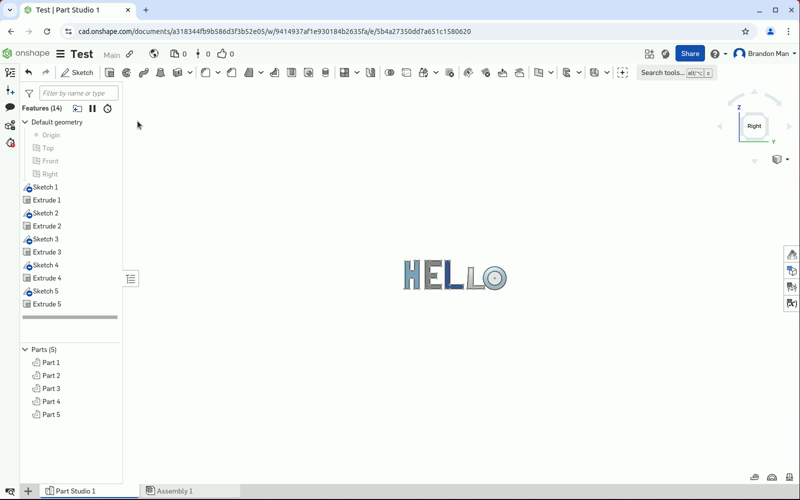
key(right, 2)
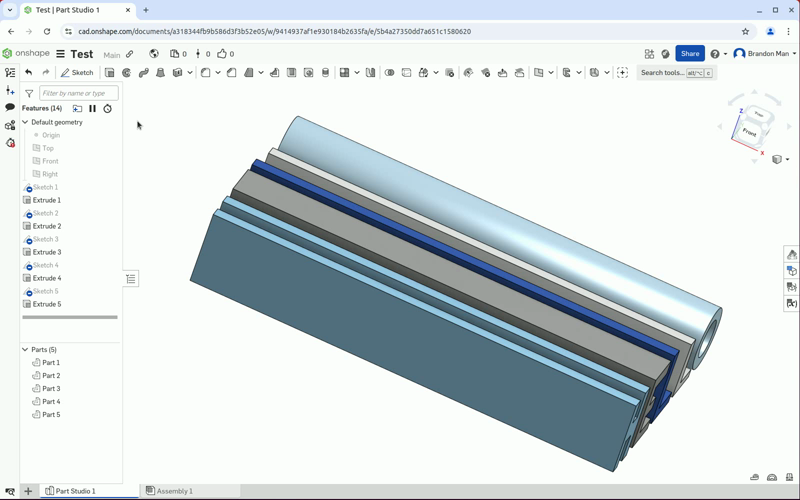
key(down, 2)
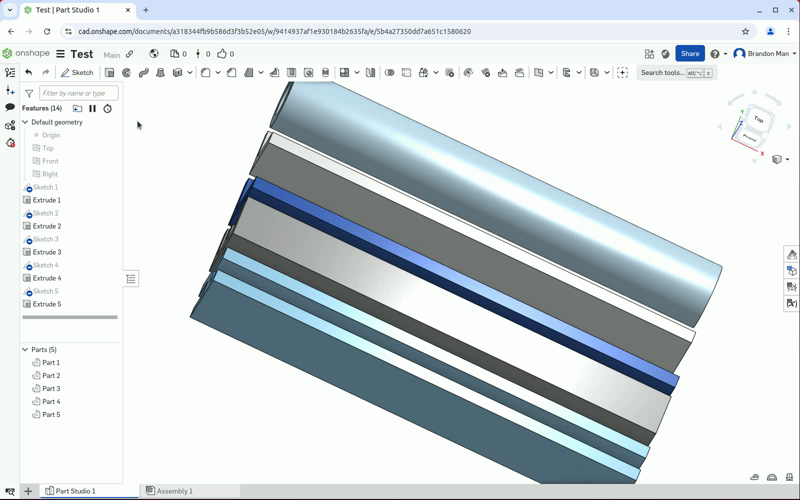
key(up, 2)
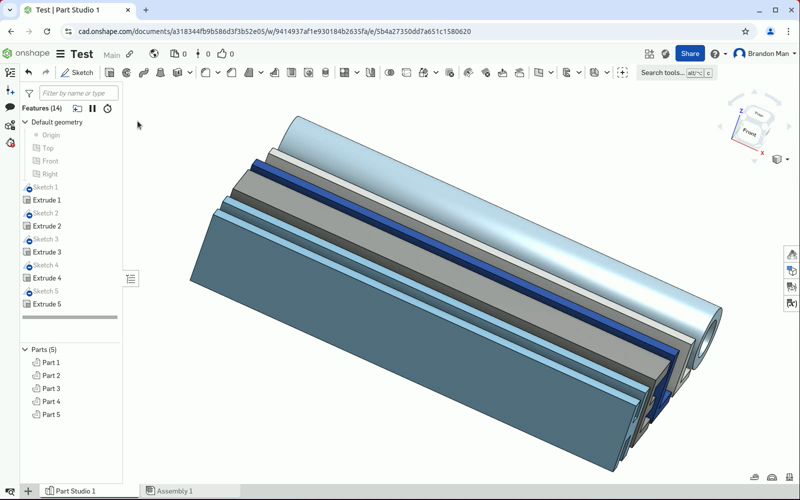
key(left, 2)
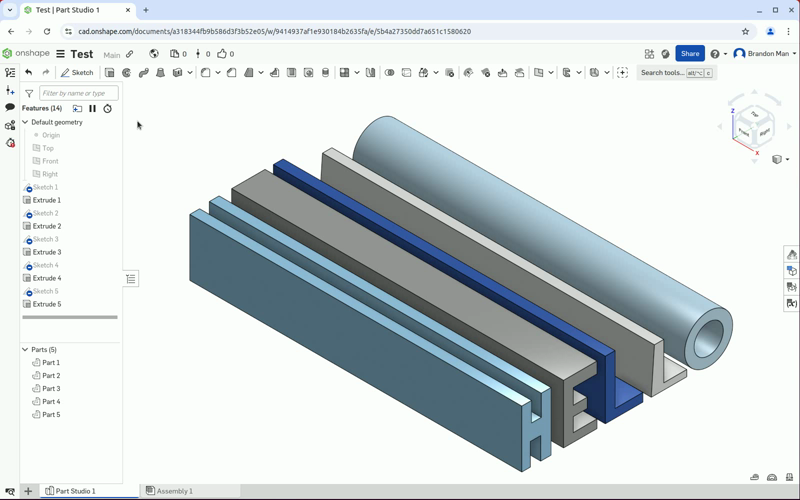
mouse_move(73, 189)
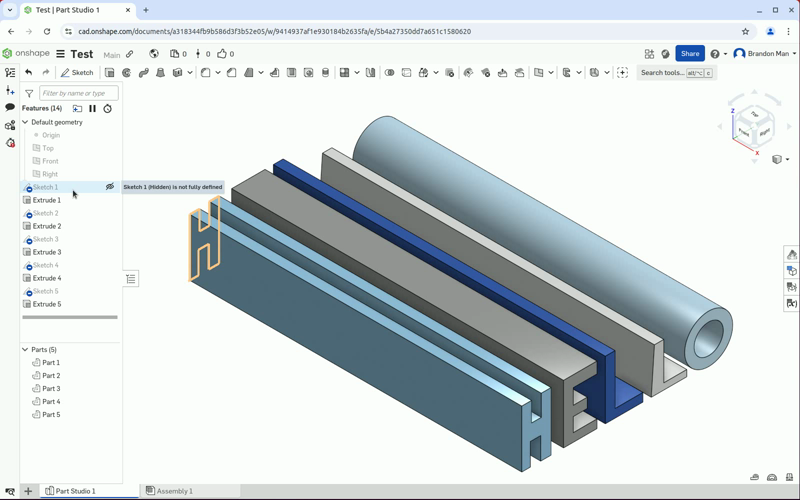
click(73, 189)